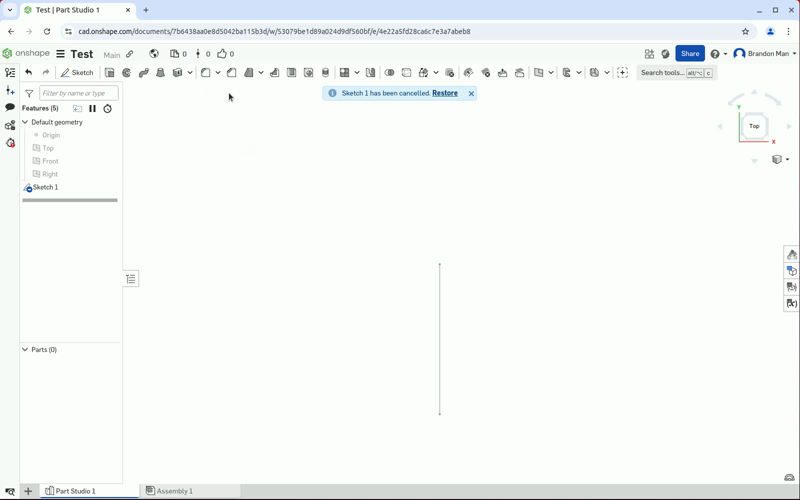
key(shift+h)
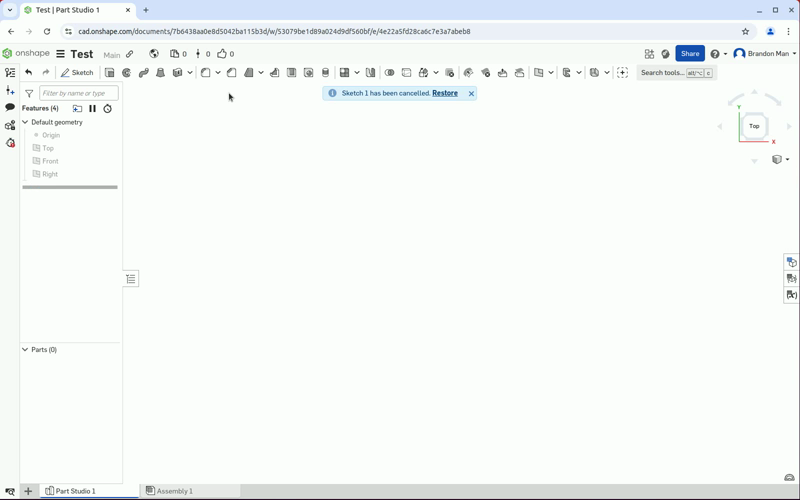
mouse_move(73, 352)
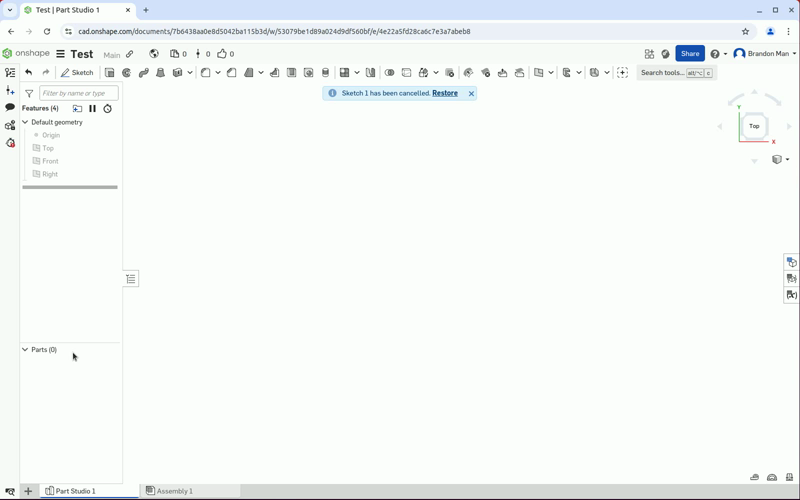
key(y)
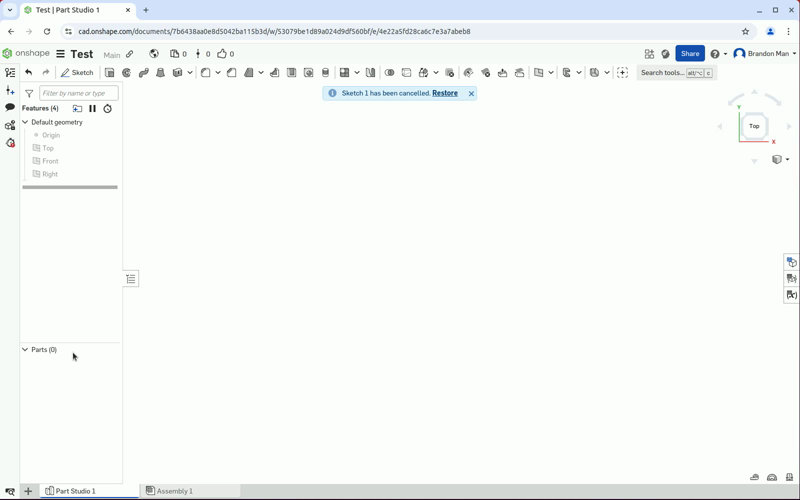
key(shift+p)
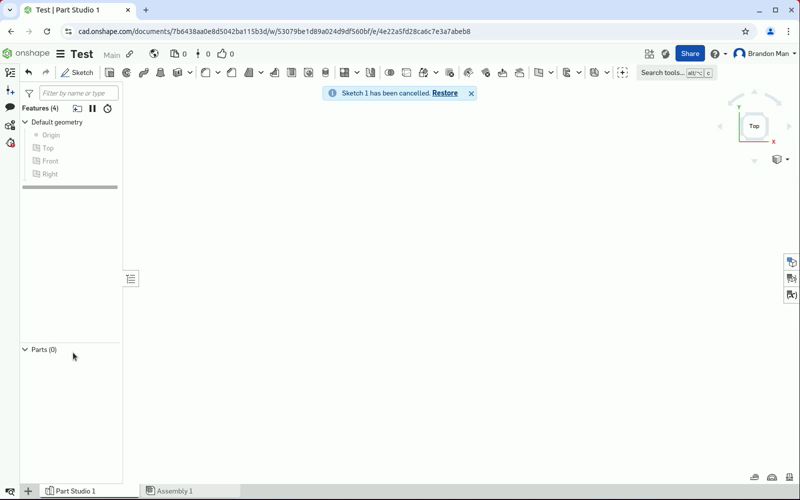
key(space)
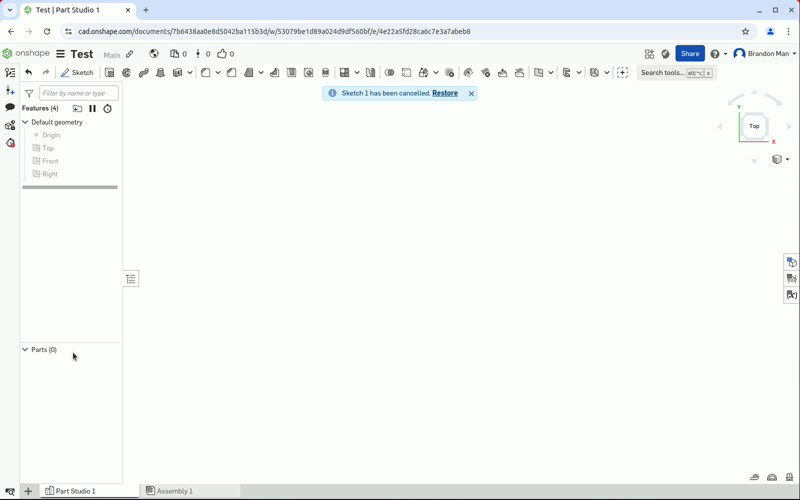
key_down(shift)
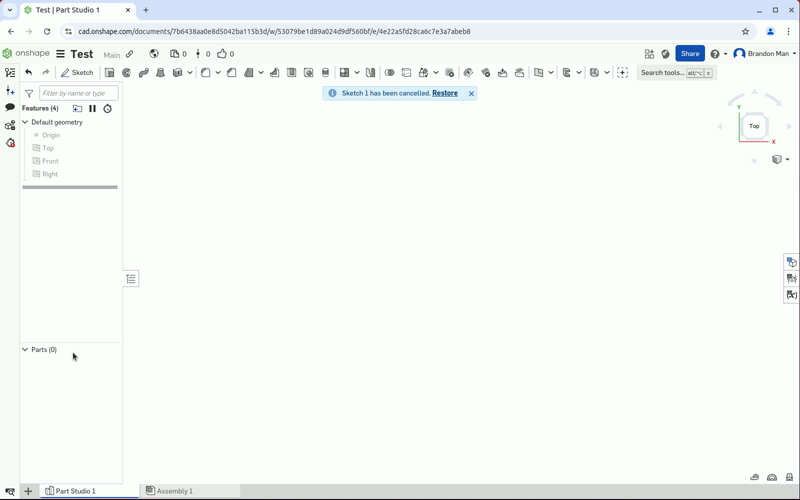
key(up)
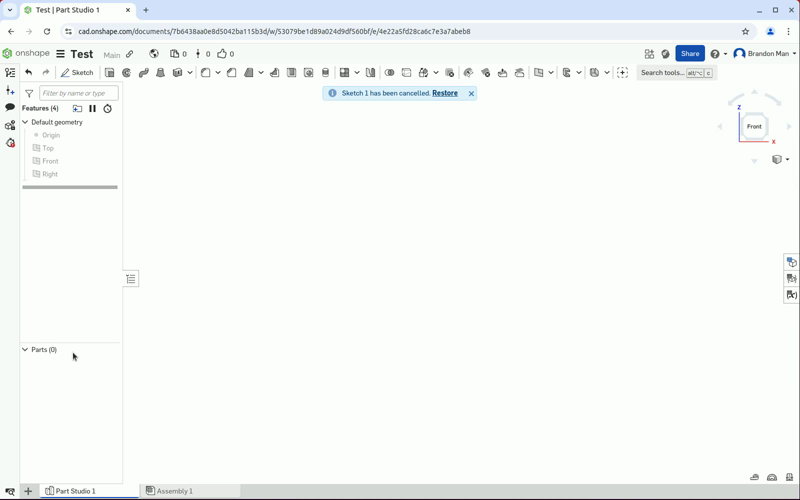
key_up(shift)
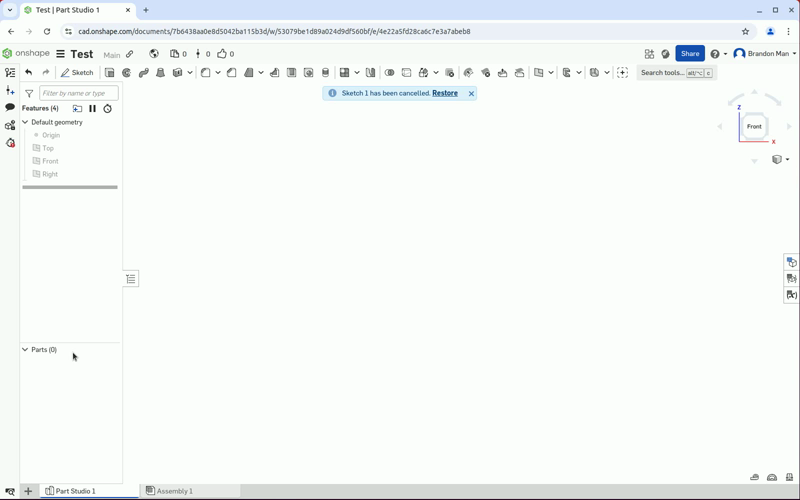
mouse_move(73, 352)
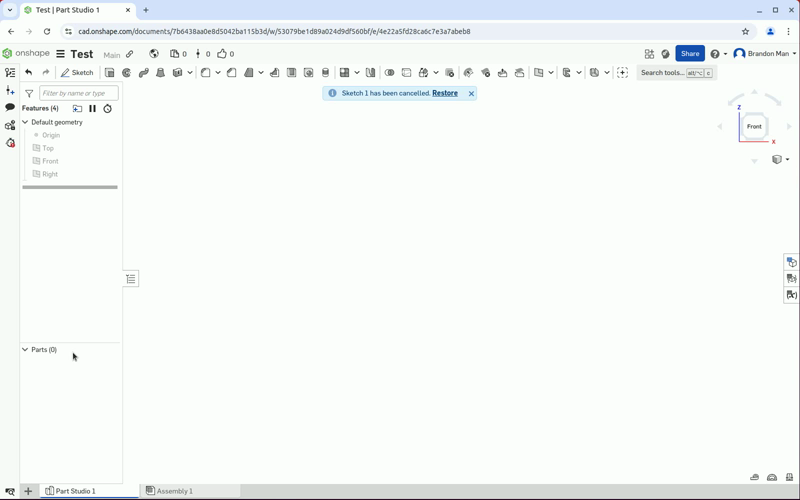
key(shift+y)
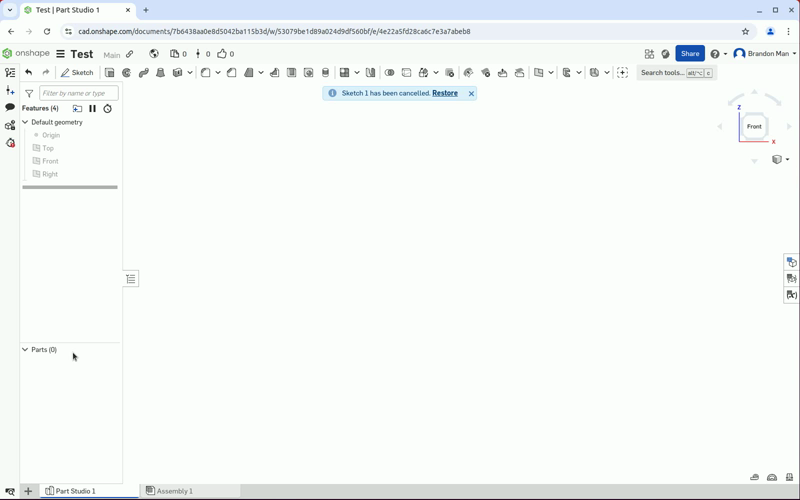
key(shift+s)
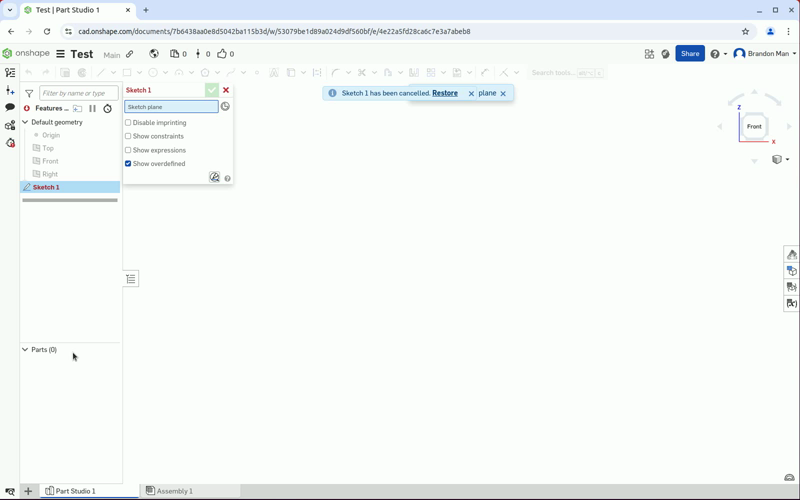
mouse_move(73, 163)
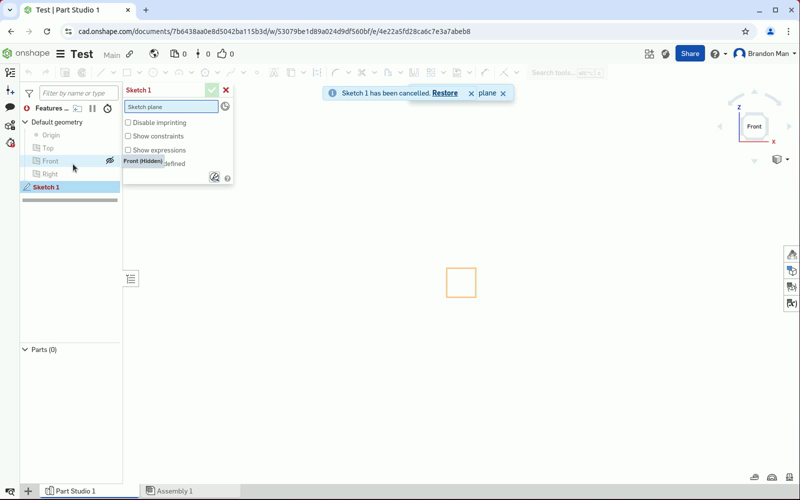
click(73, 163)
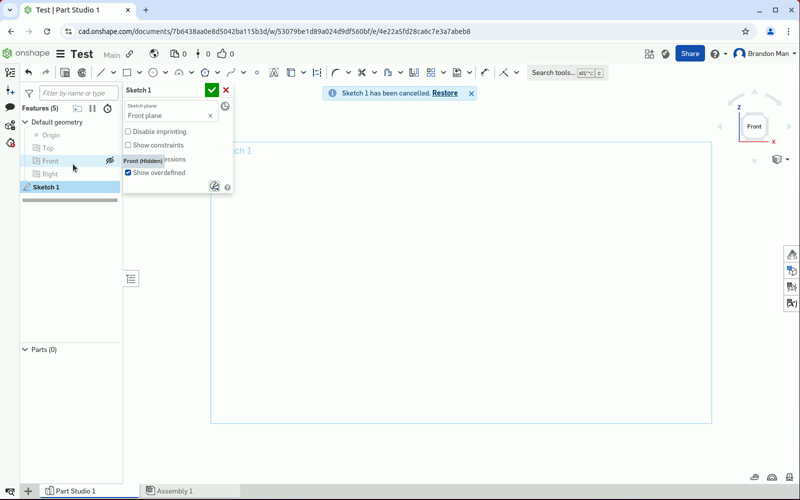
mouse_move(73, 352)
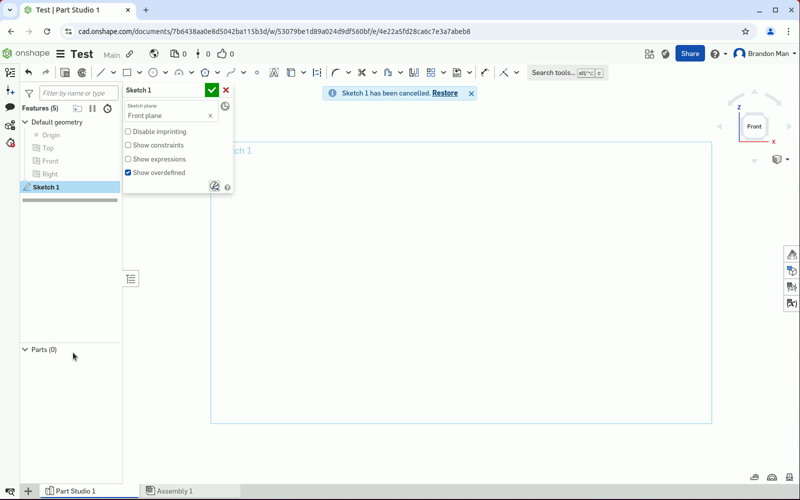
key(y)
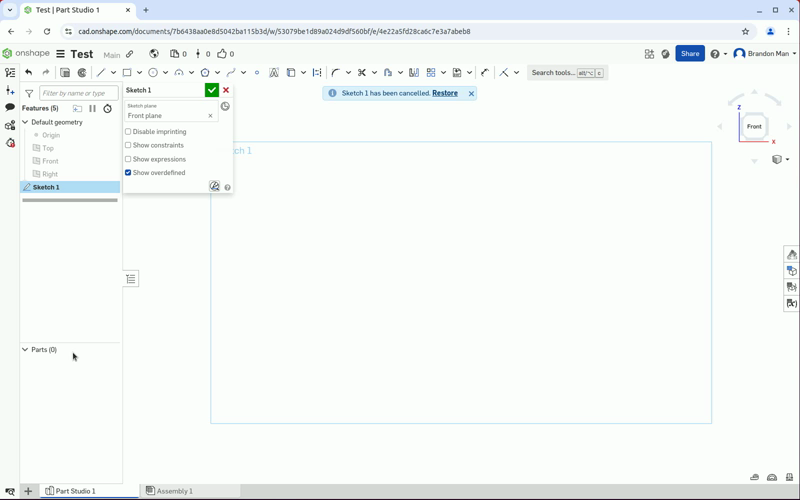
key(l)
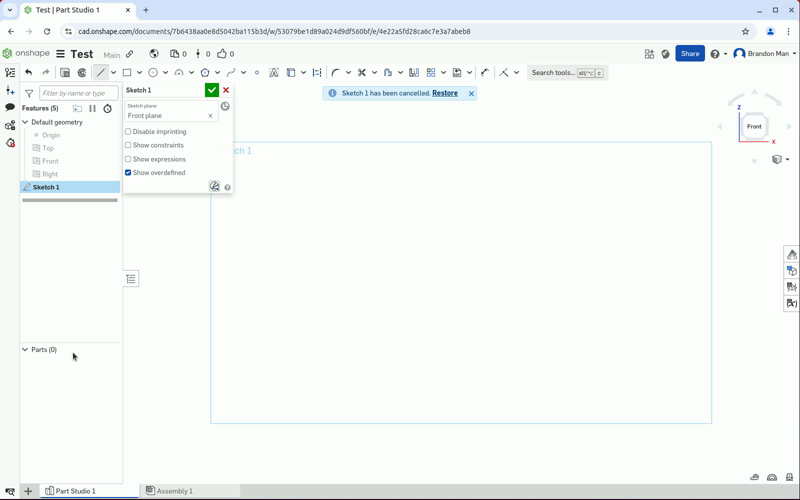
key_down(shift)
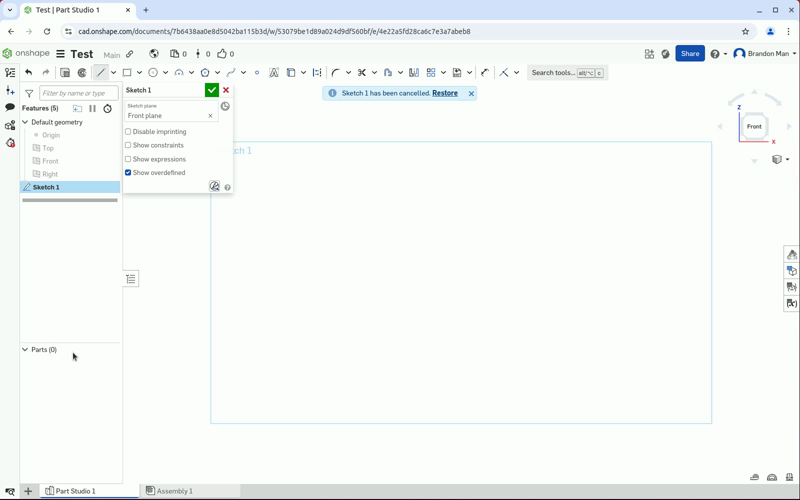
mouse_move(375, 282)
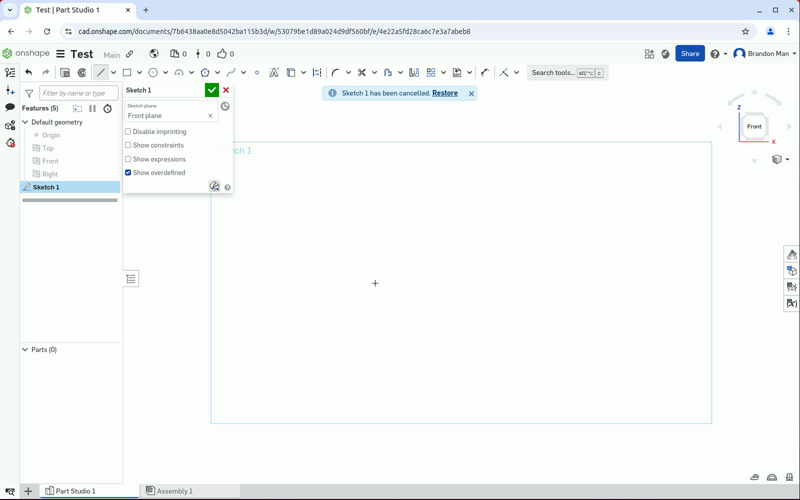
click(375, 282)
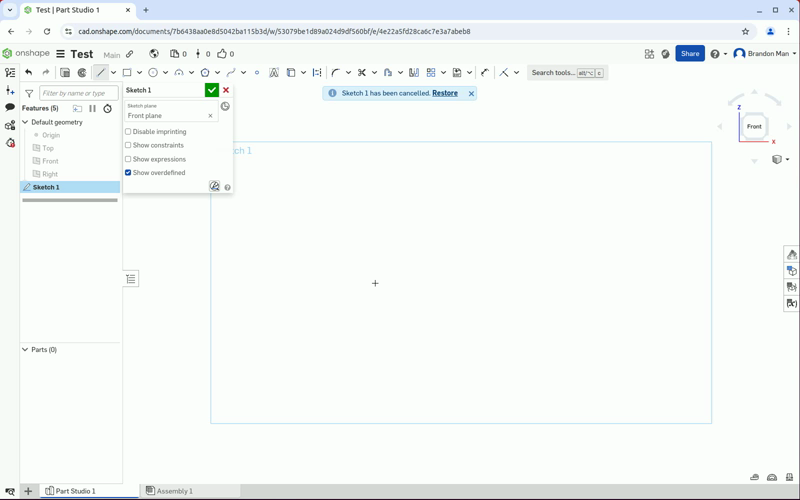
key_up(shift)
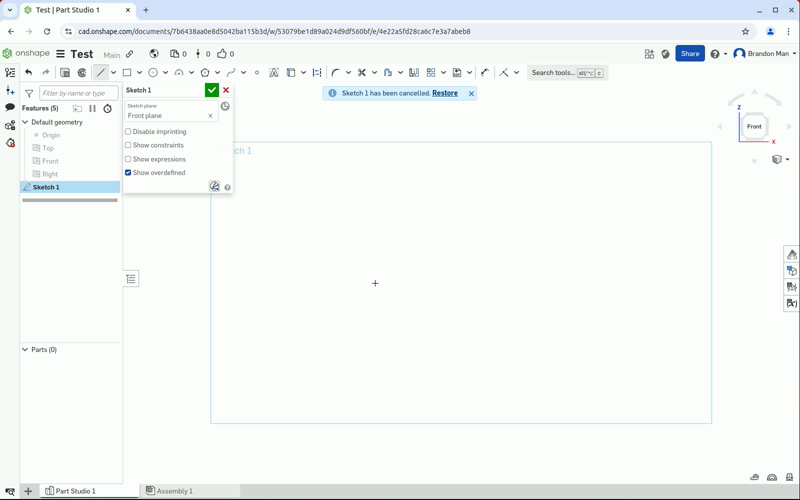
key_down(shift)
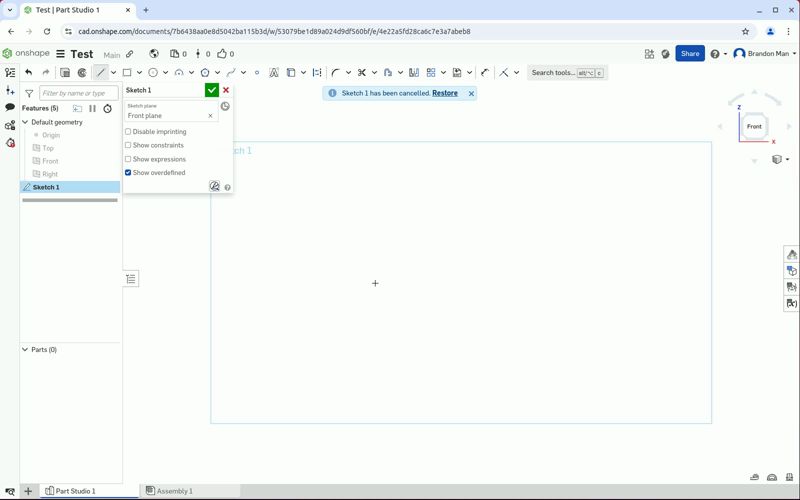
mouse_move(461, 282)
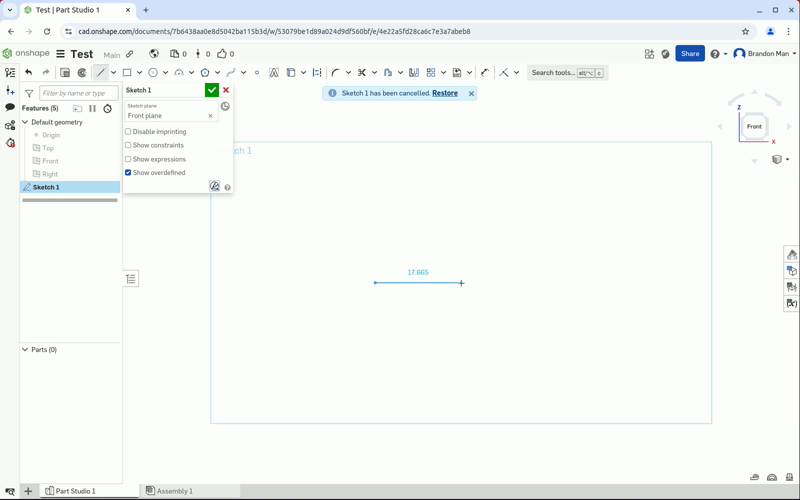
click(461, 282)
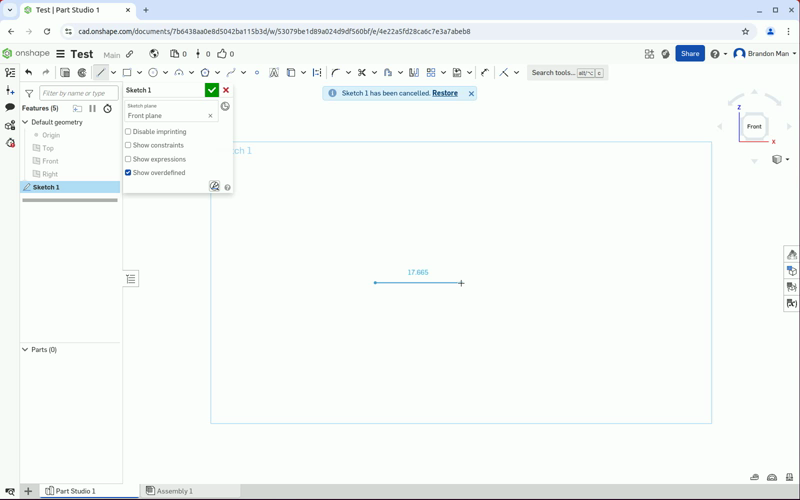
key_up(shift)
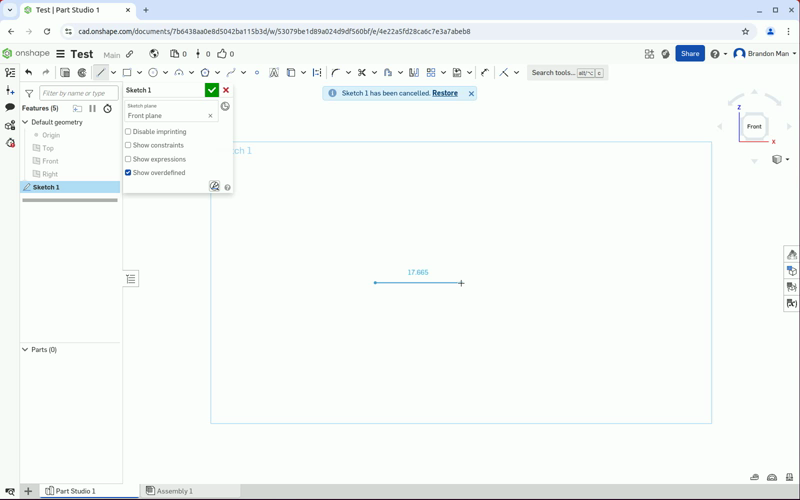
key_down(shift)
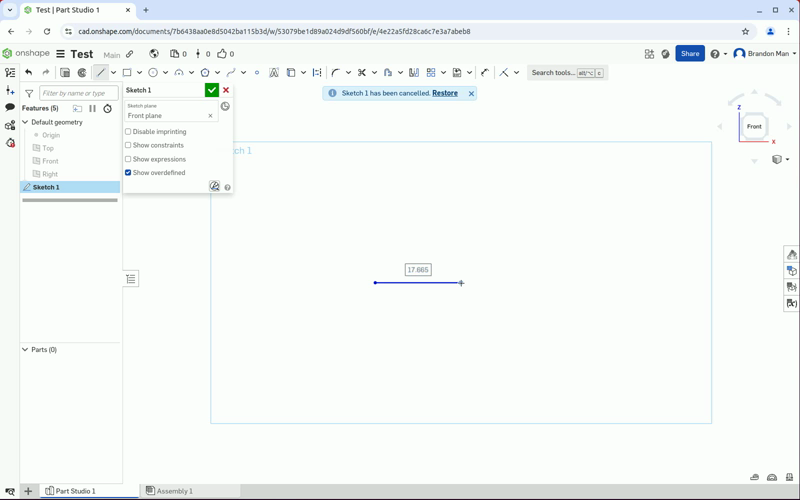
mouse_move(461, 197)
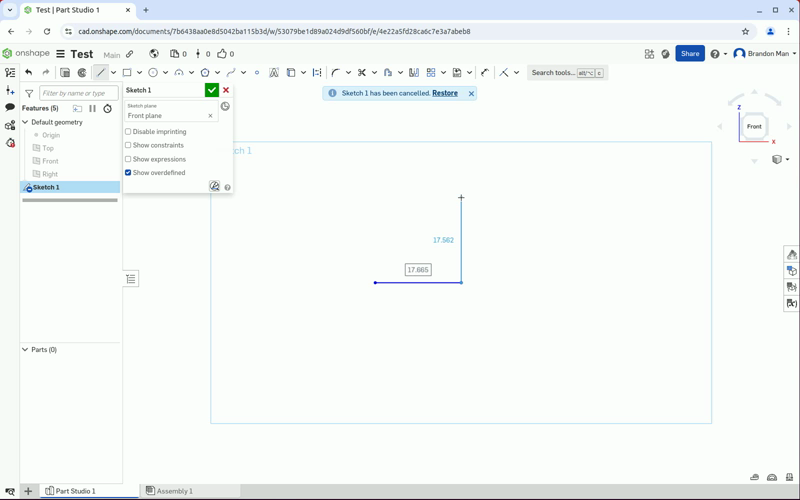
click(461, 197)
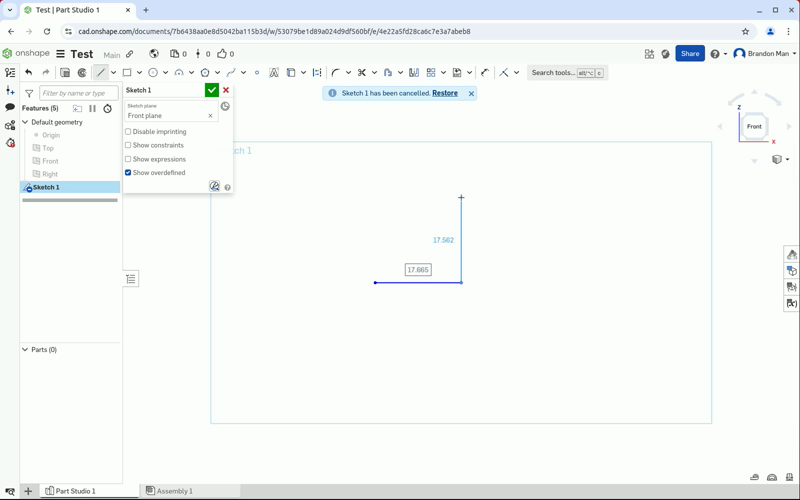
key_up(shift)
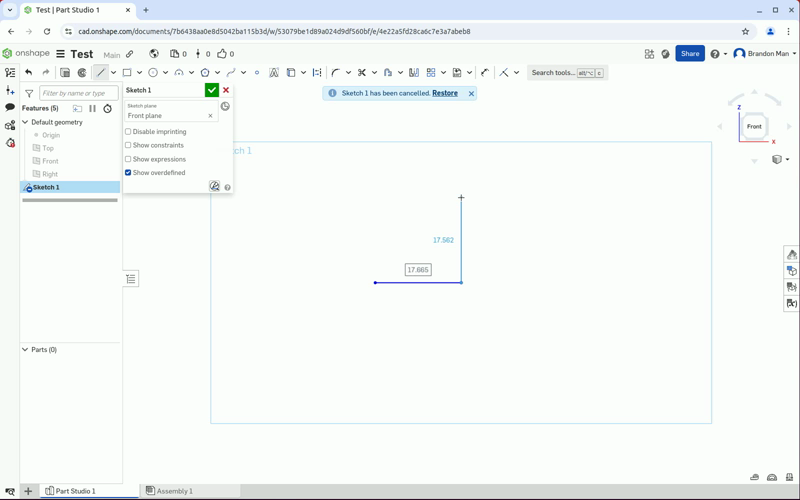
key_down(shift)
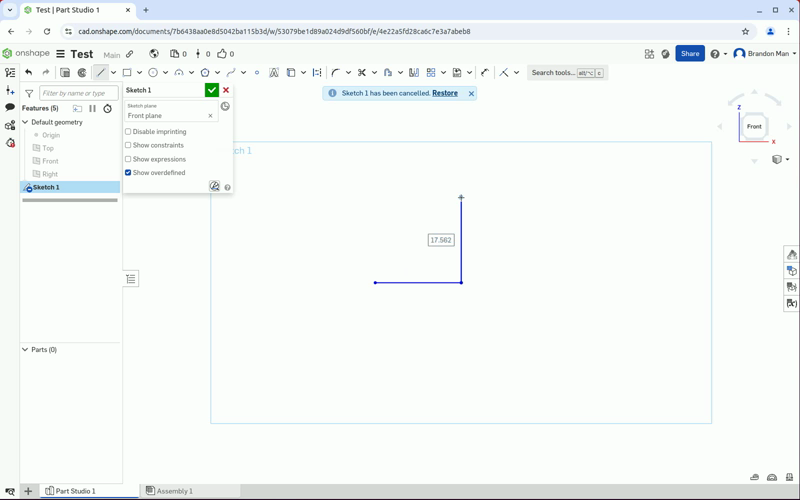
mouse_move(375, 197)
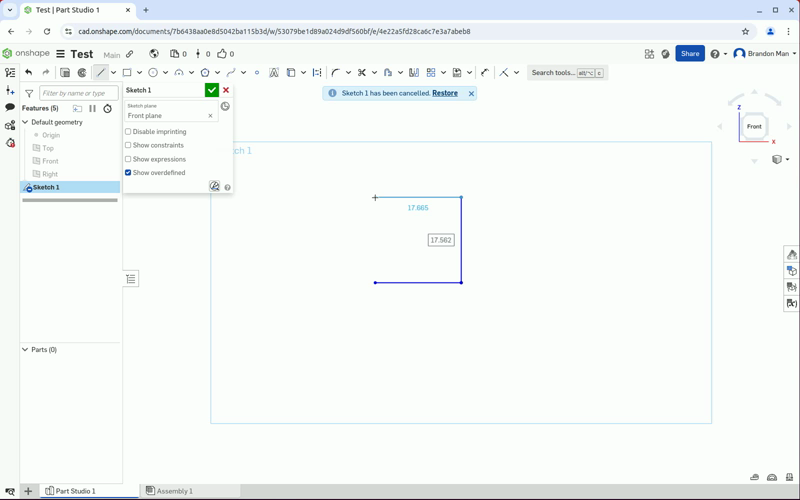
click(375, 197)
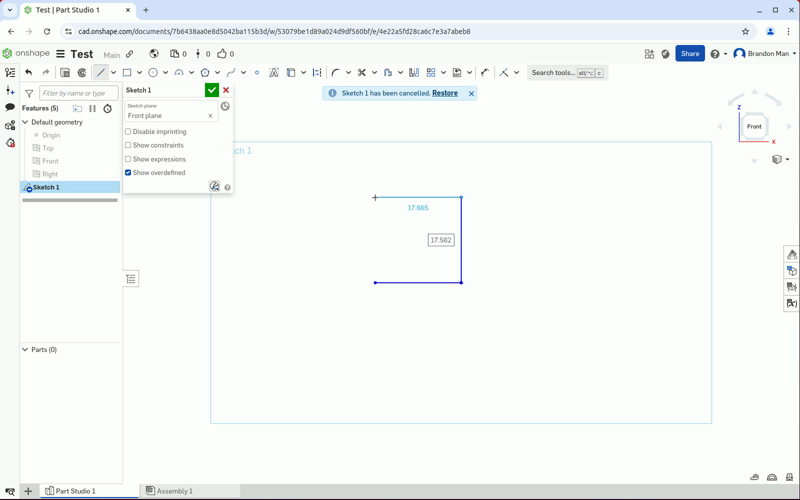
key_up(shift)
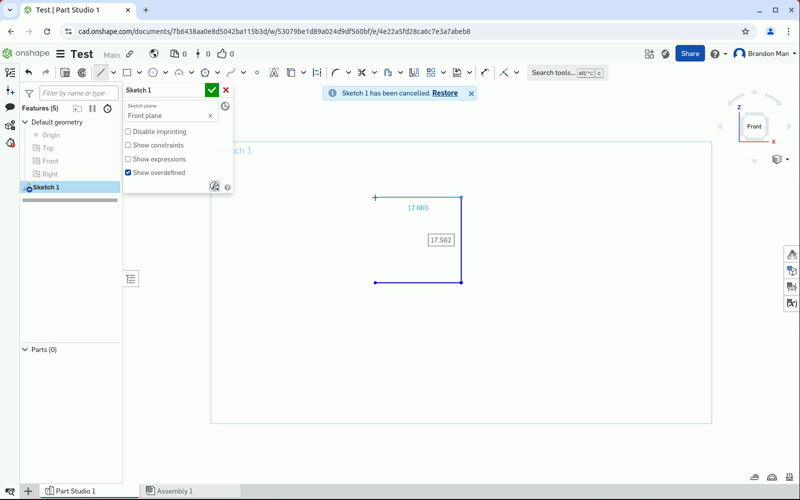
key_down(shift)
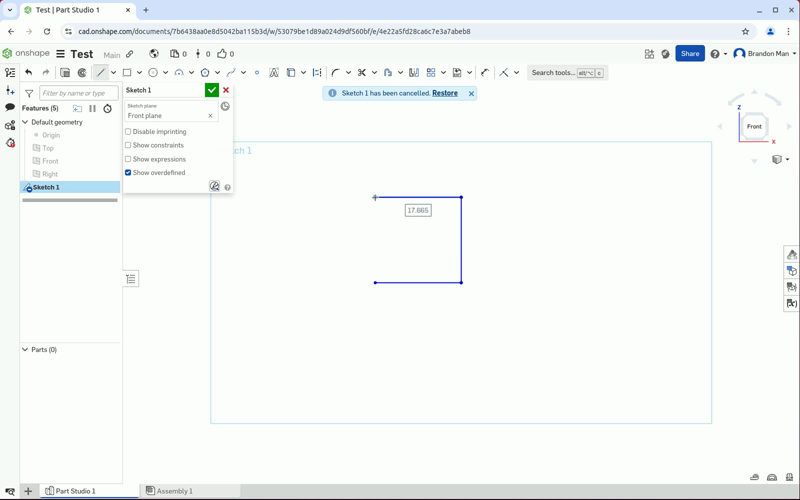
mouse_move(375, 282)
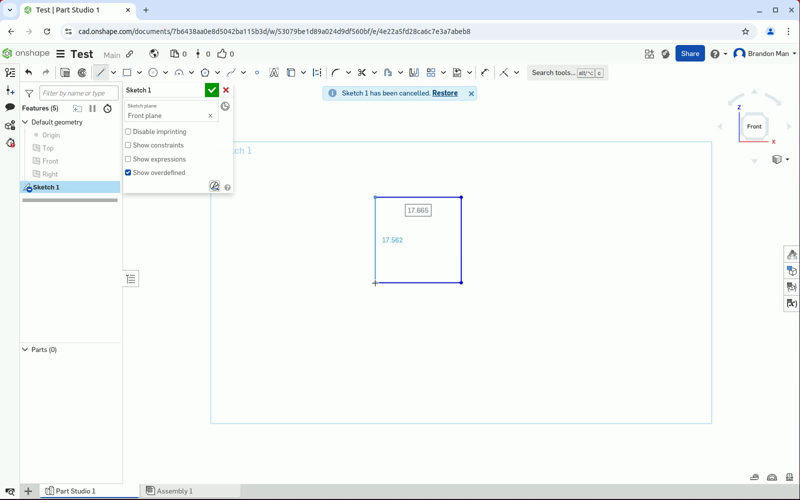
key_up(shift)
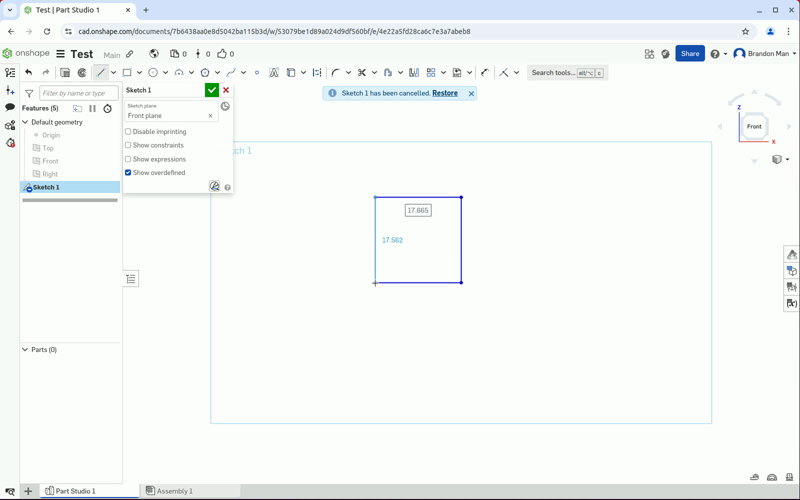
click(375, 282)
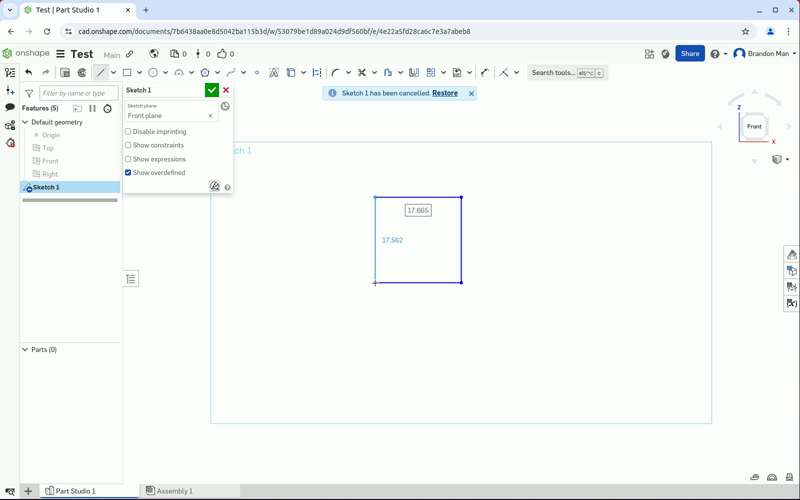
key(esc)
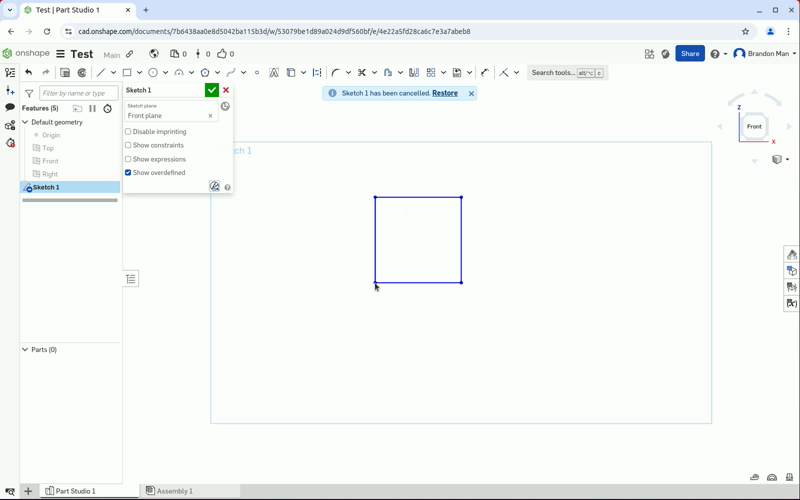
mouse_move(455, 263)
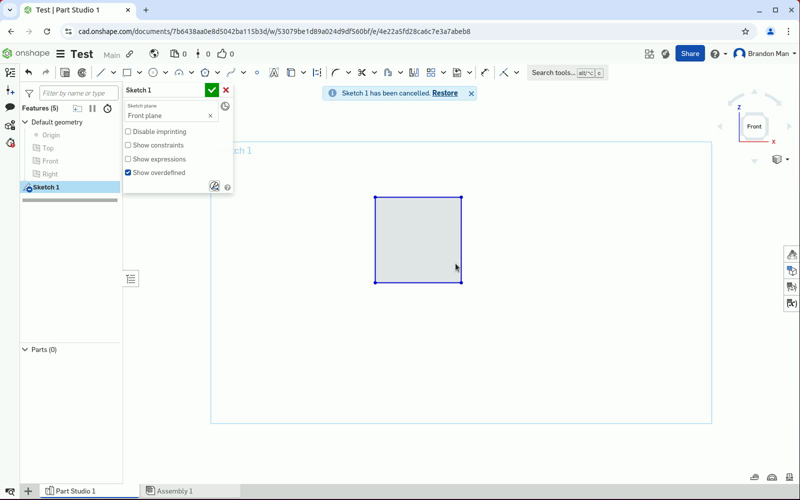
click(455, 263)
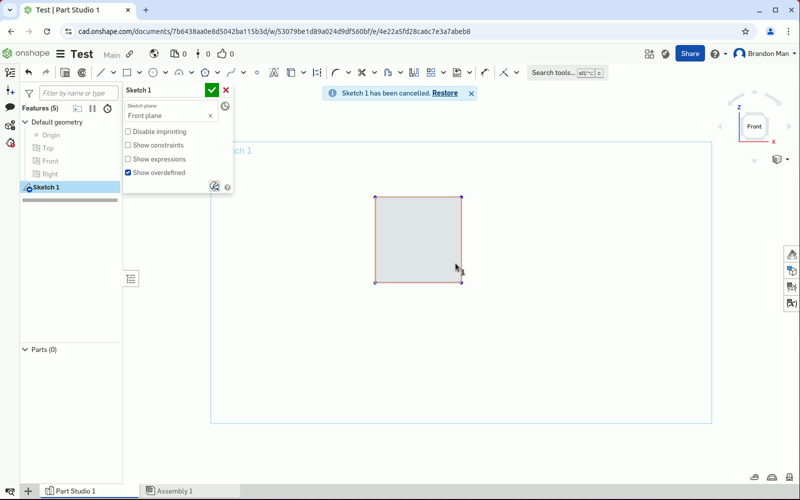
mouse_move(73, 352)
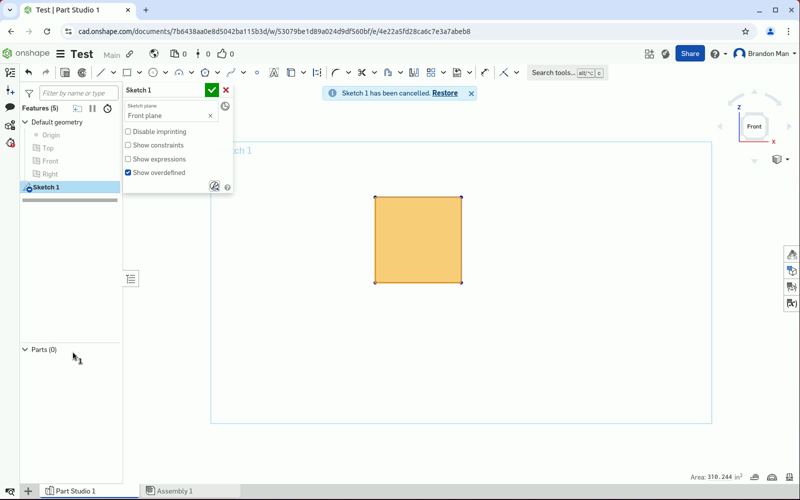
key(shift+y)
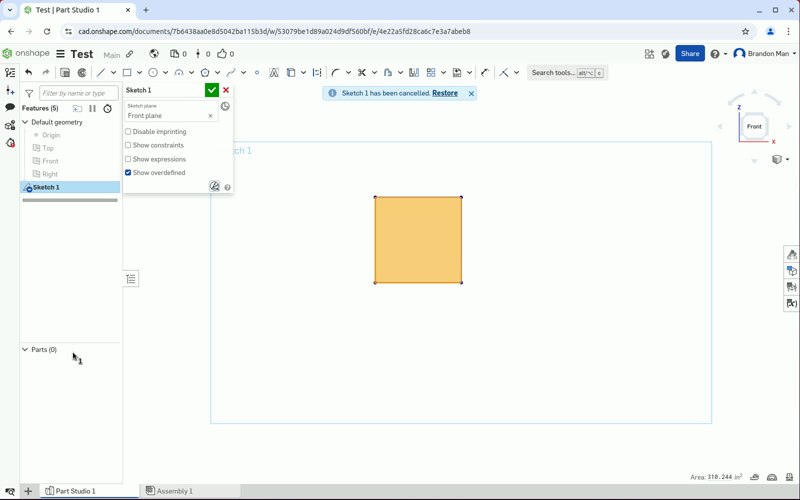
key(shift+e)
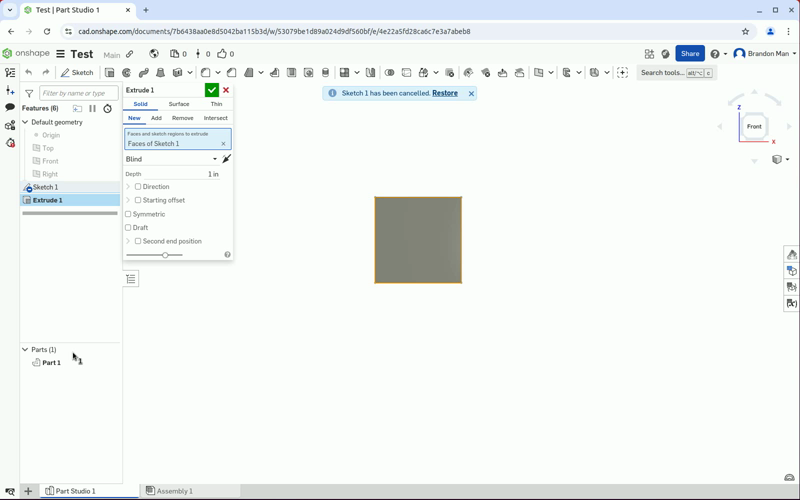
mouse_move(143, 106)
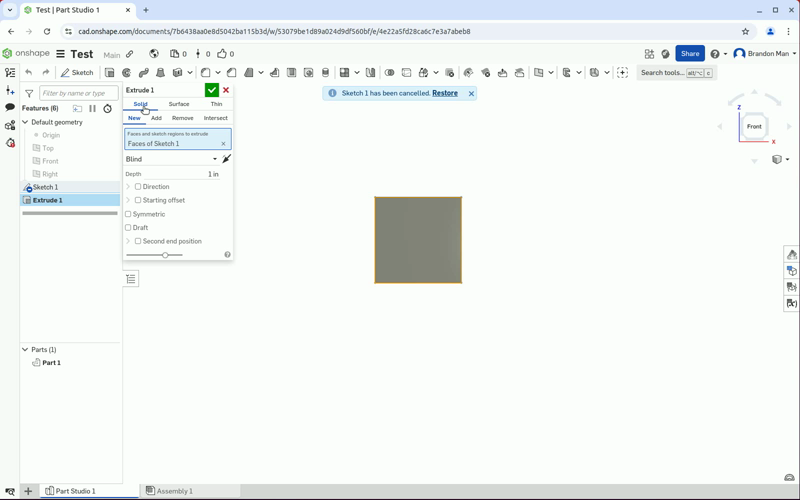
click(143, 106)
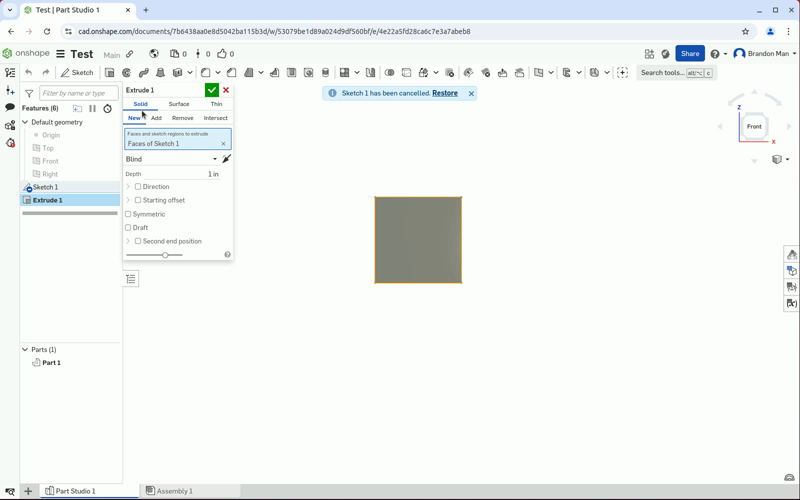
mouse_move(137, 120)
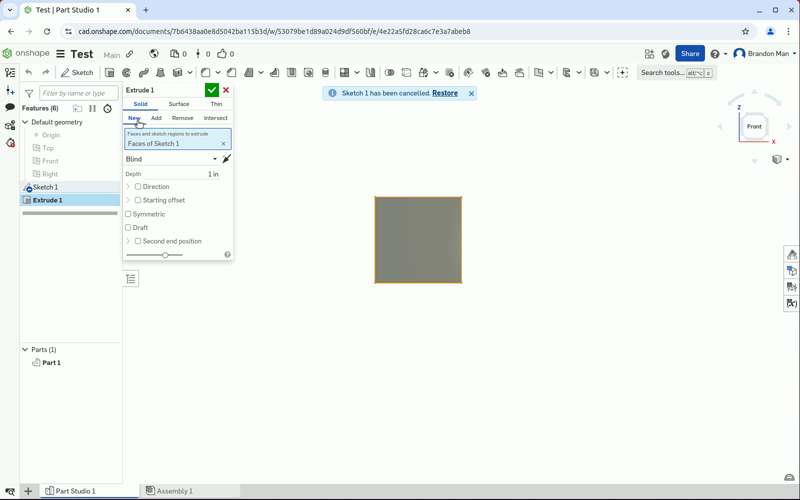
click(137, 120)
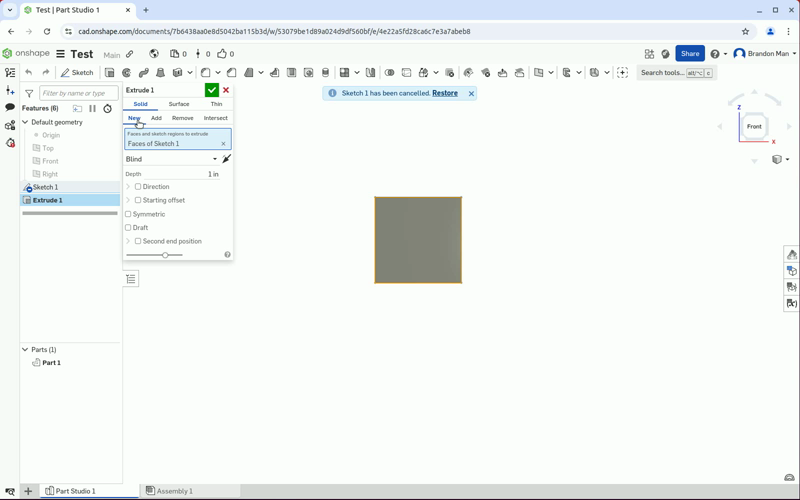
key(tab, 4)
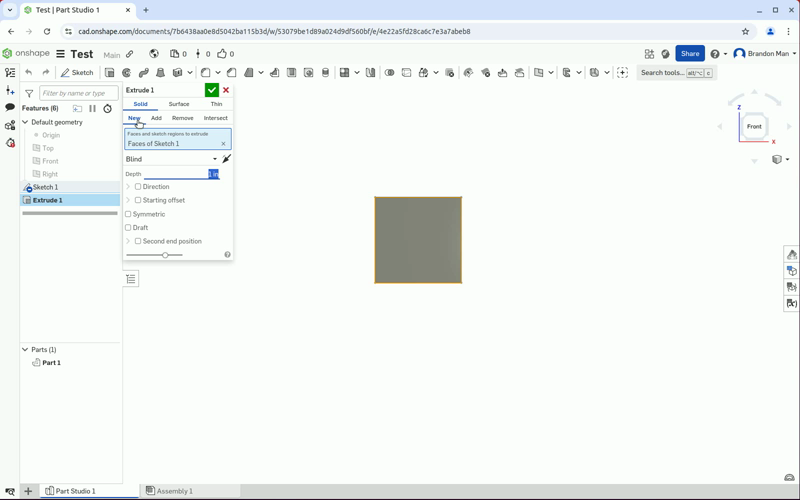
text(9.147)
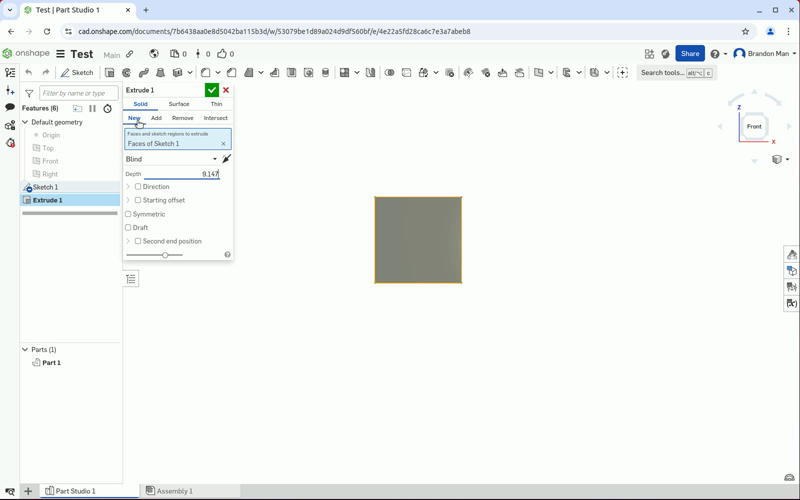
key(enter)
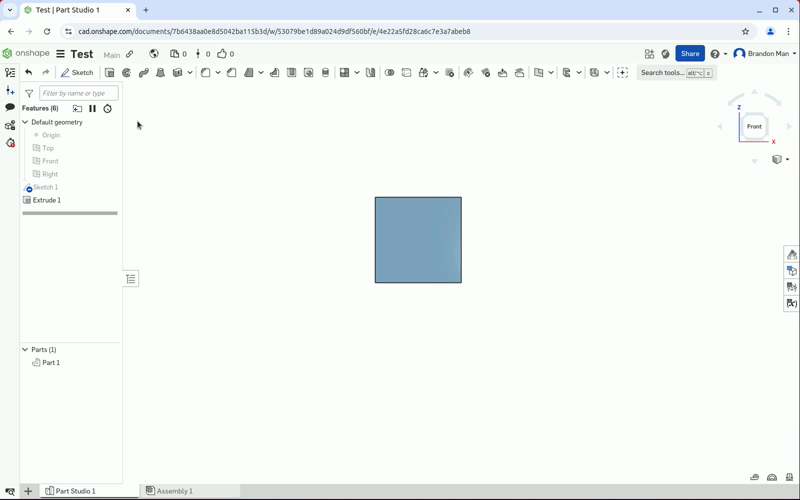
key(shift+h)
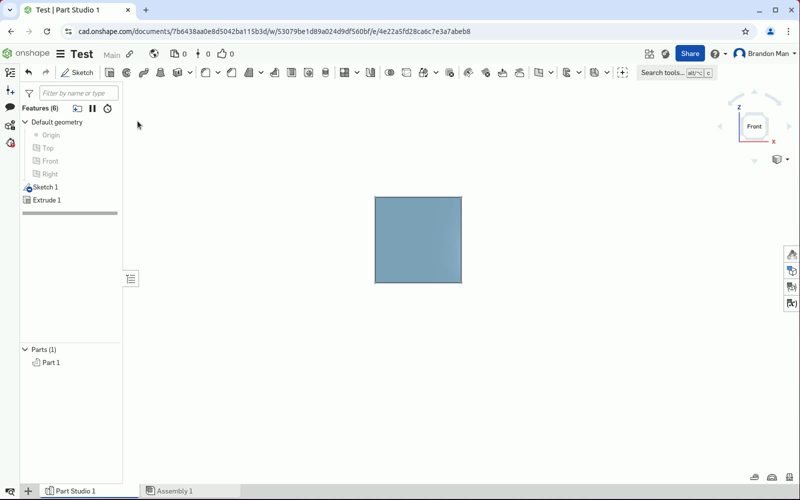
key(shift+h)
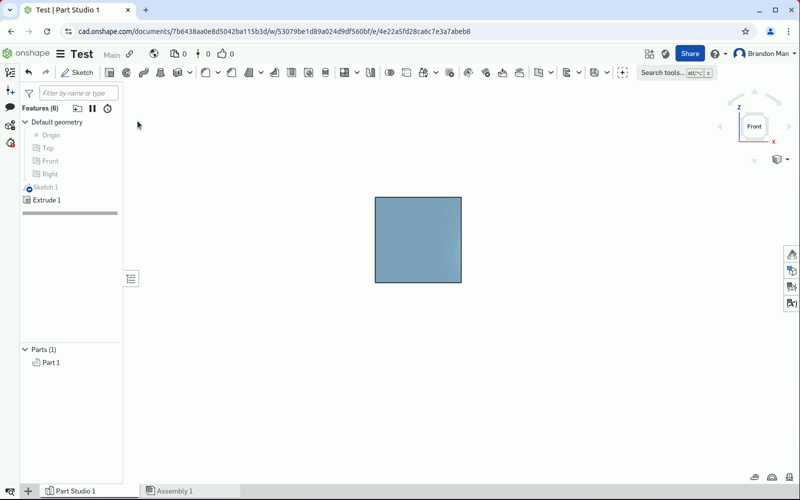
mouse_move(73, 189)
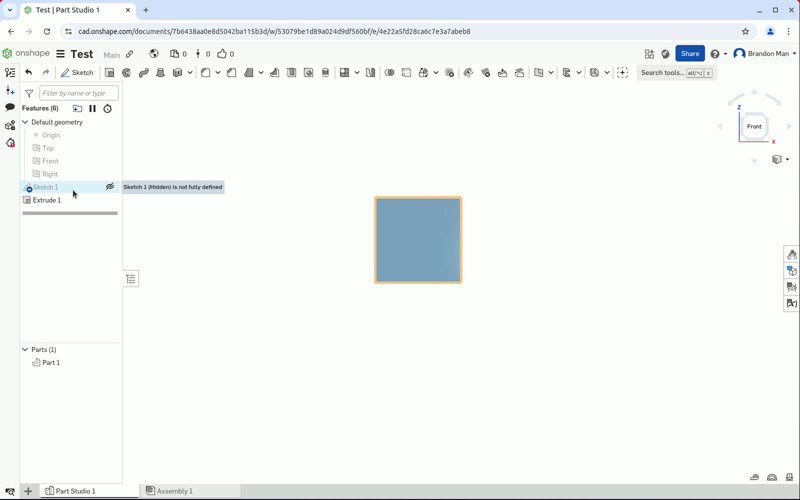
click(73, 189)
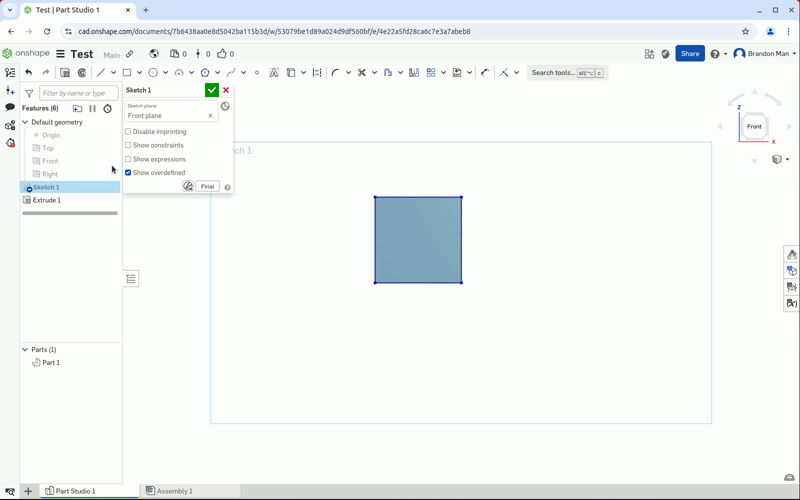
mouse_move(229, 92)
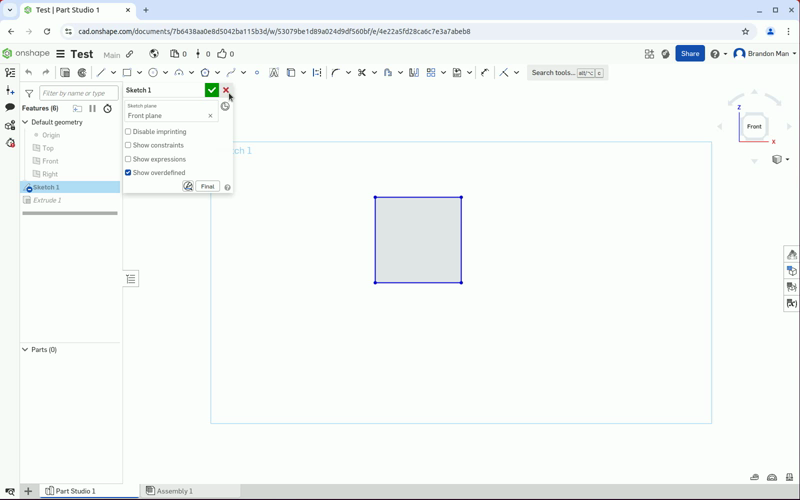
click(229, 92)
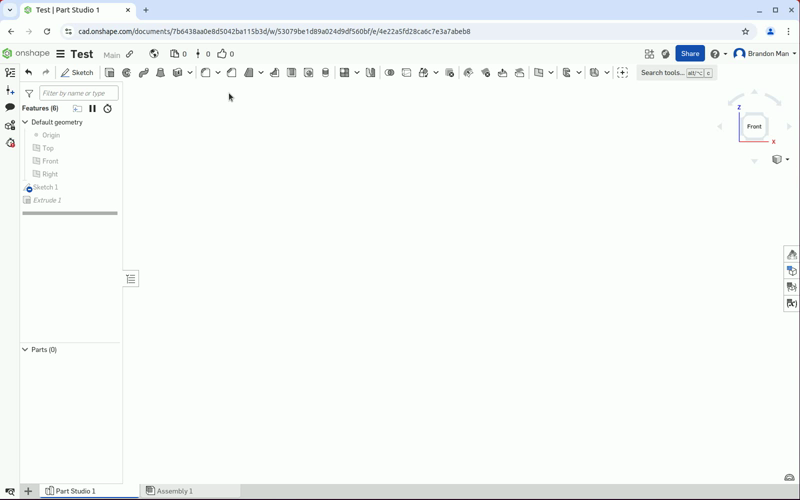
mouse_move(73, 352)
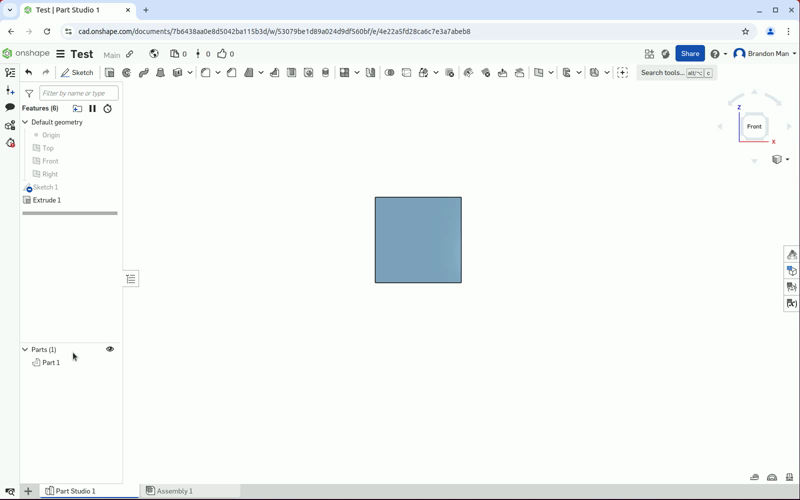
key(y)
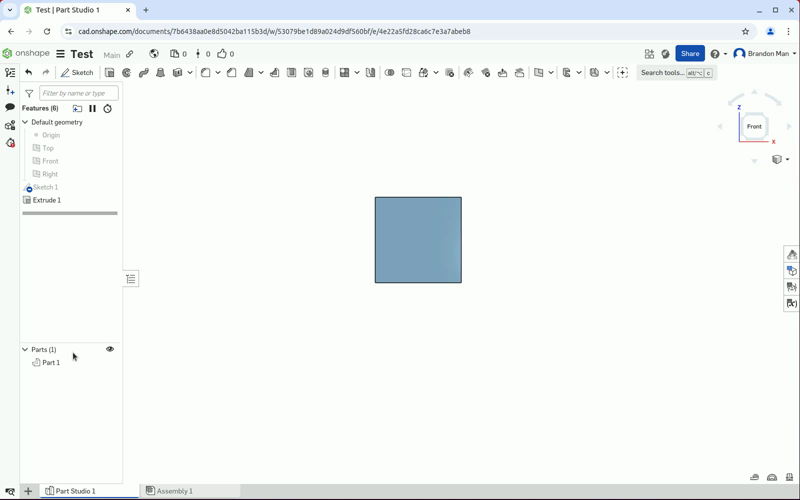
key(shift+p)
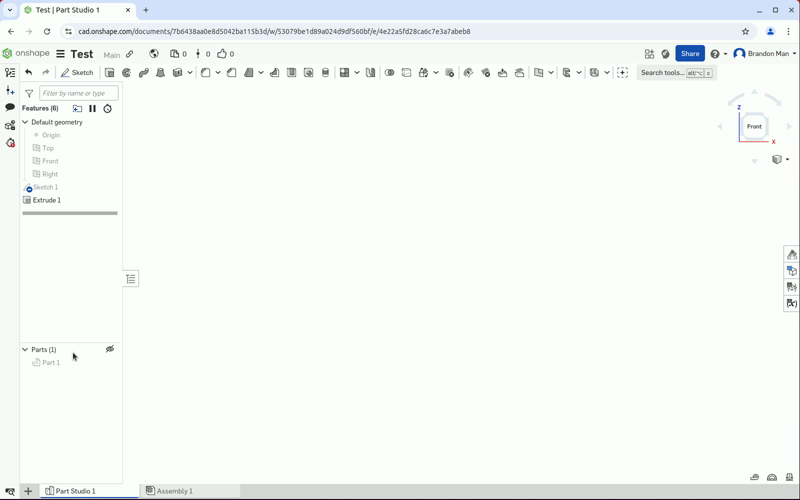
key(space)
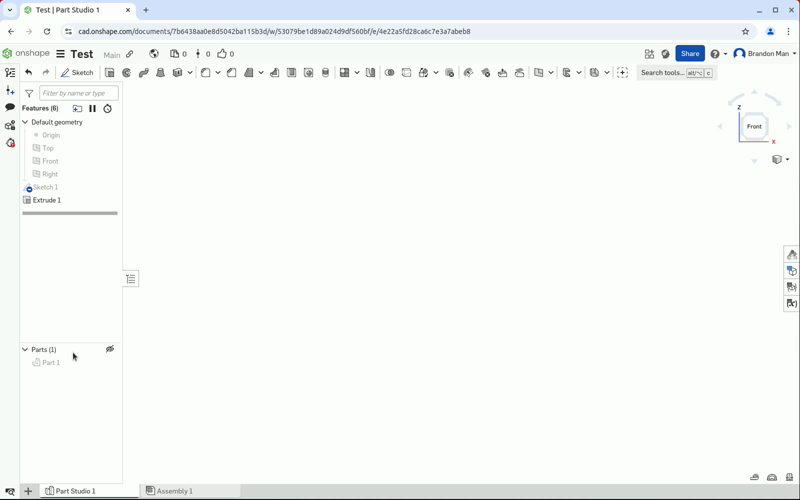
key_down(shift)
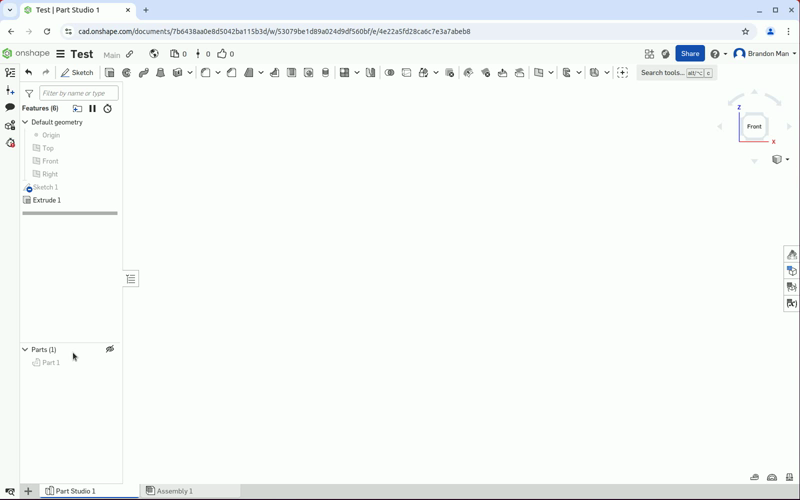
key(down)
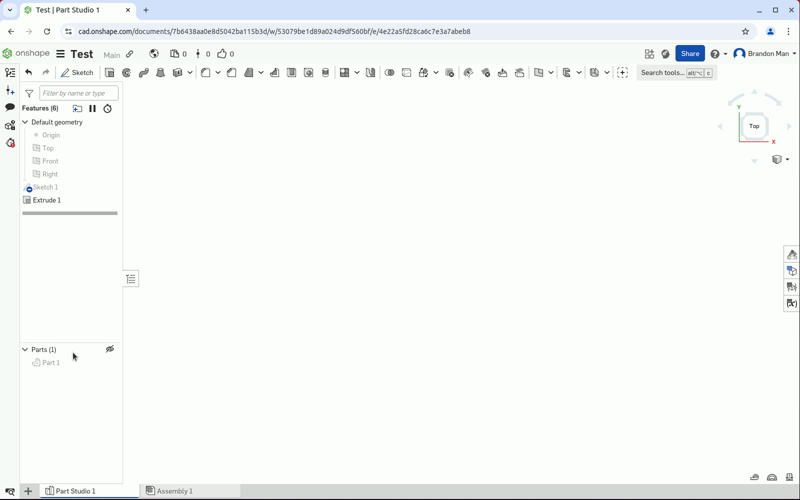
key_up(shift)
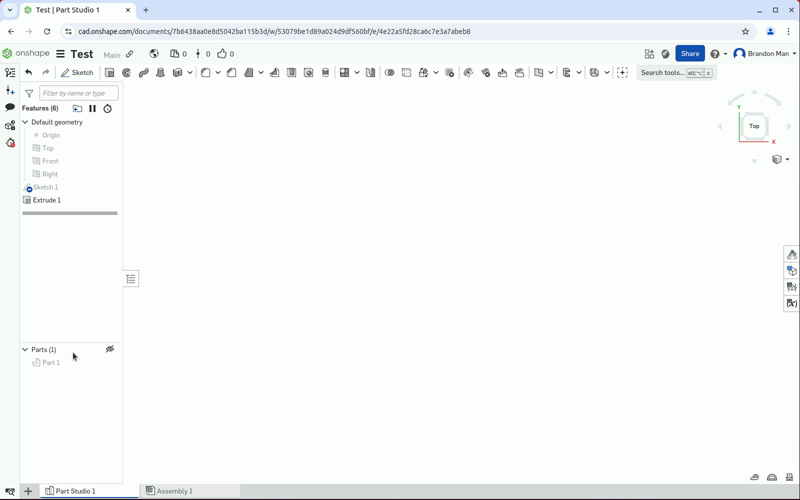
mouse_move(73, 352)
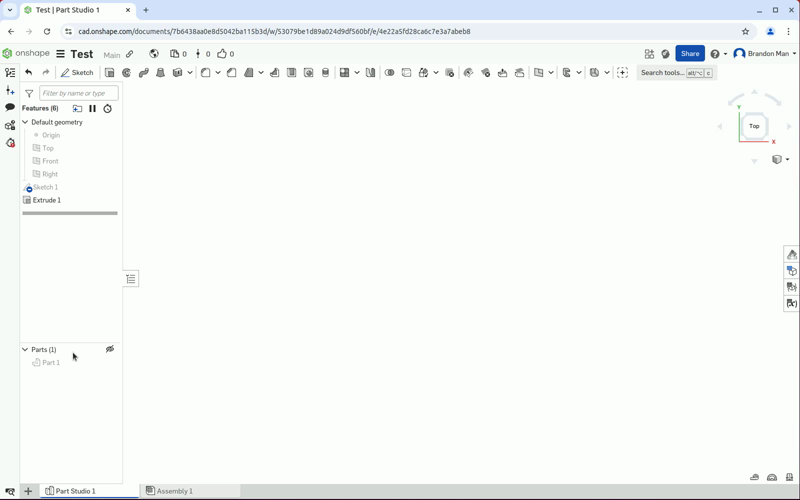
key(shift+y)
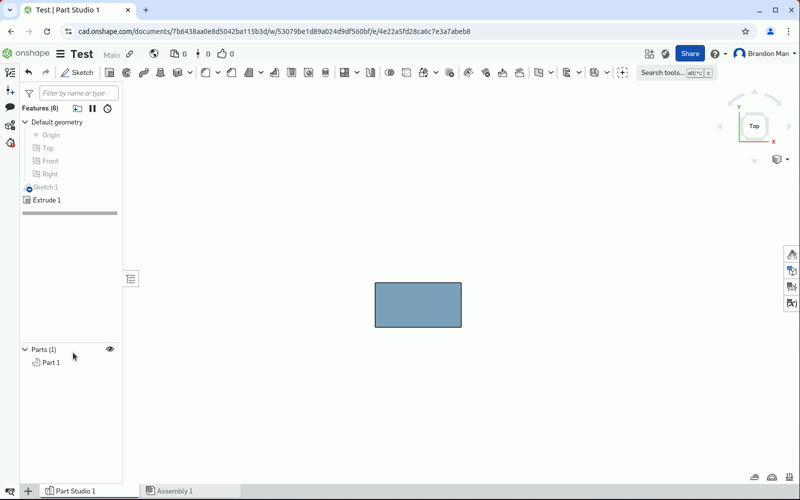
mouse_move(541, 75)
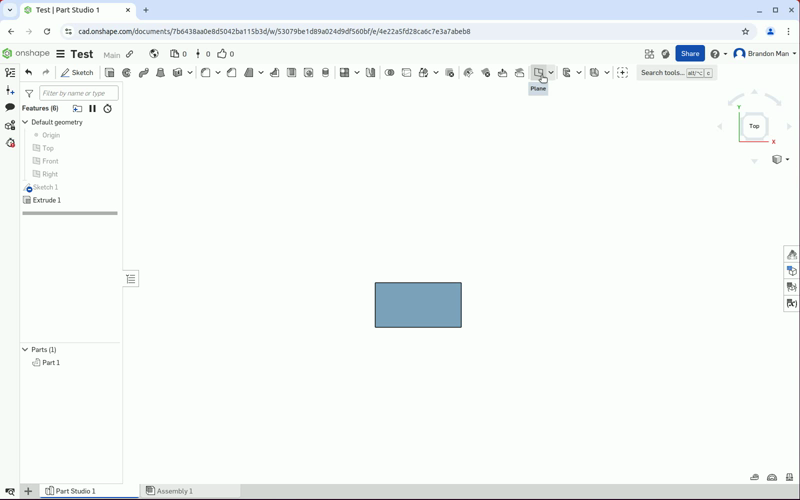
click(541, 75)
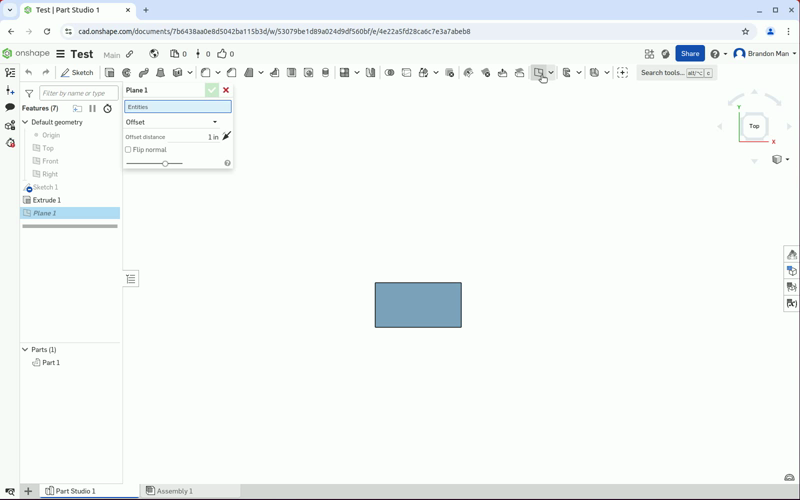
mouse_move(73, 150)
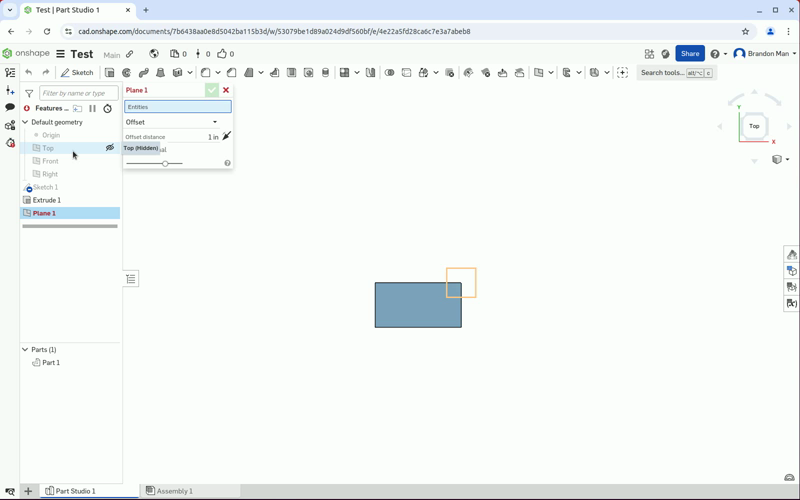
click(73, 150)
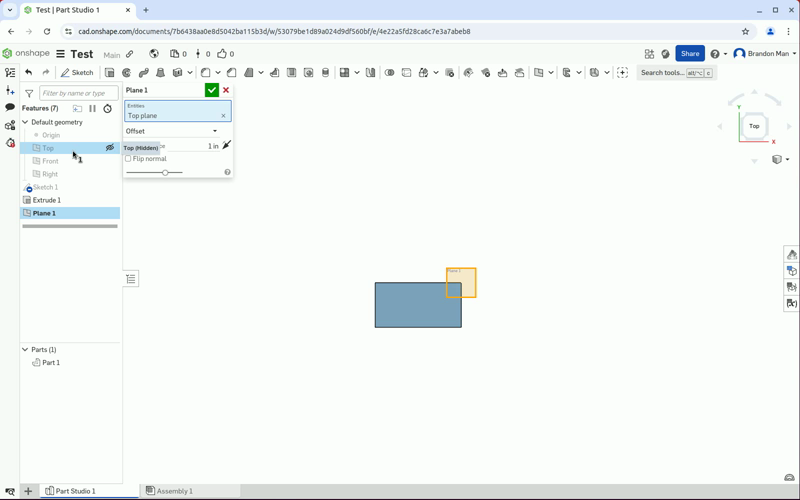
key(tab, 2)
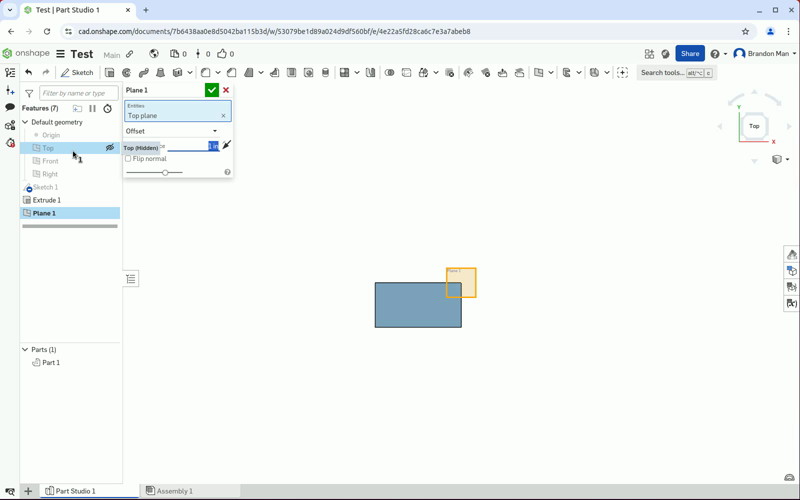
text(17.562)
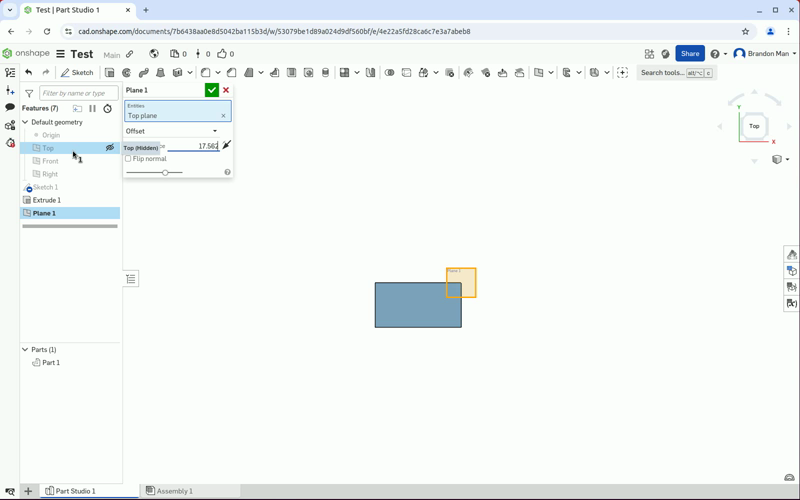
key(enter, 2)
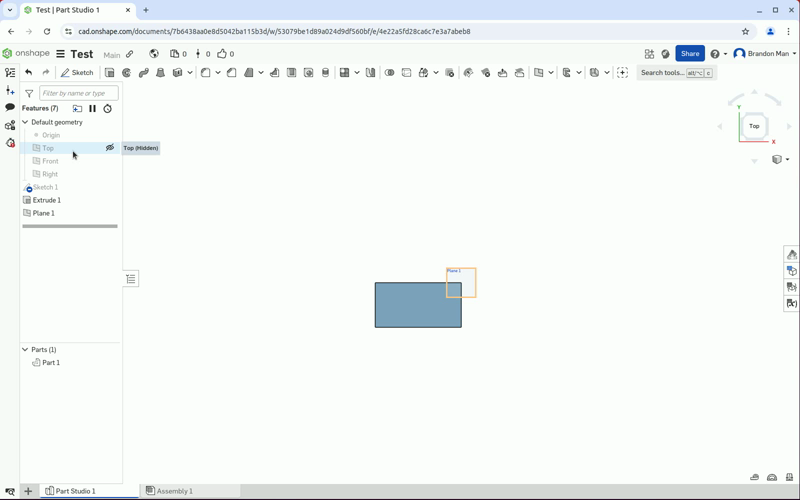
key(shift+s)
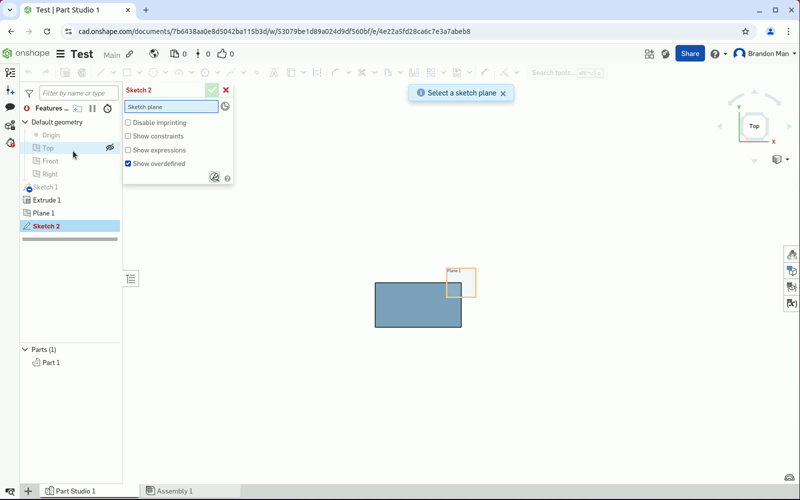
mouse_move(73, 215)
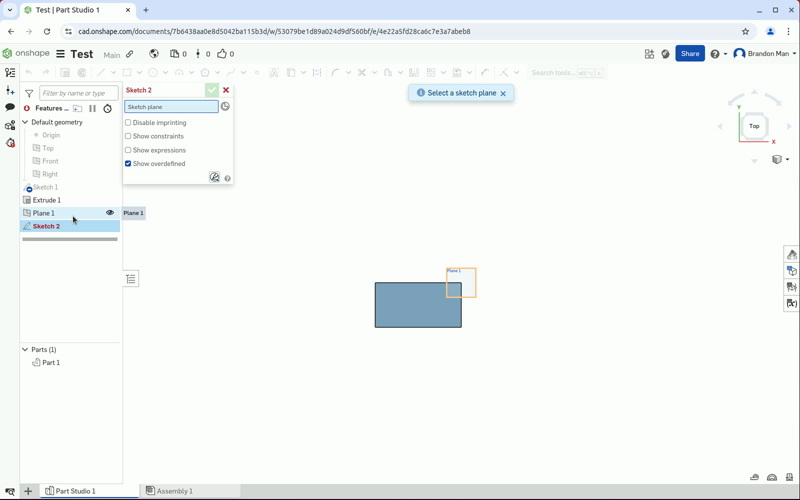
click(73, 215)
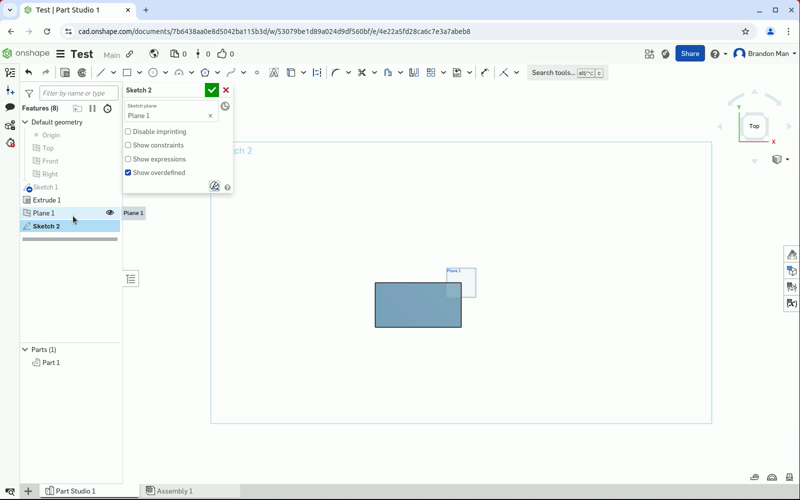
mouse_move(73, 352)
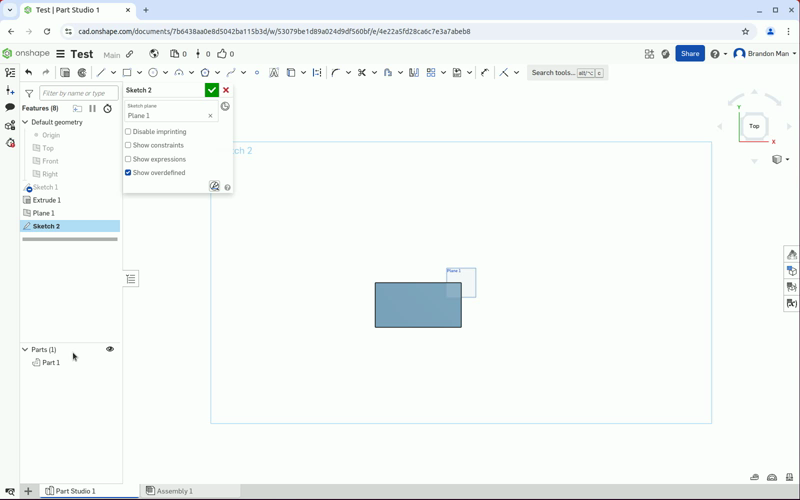
key(y)
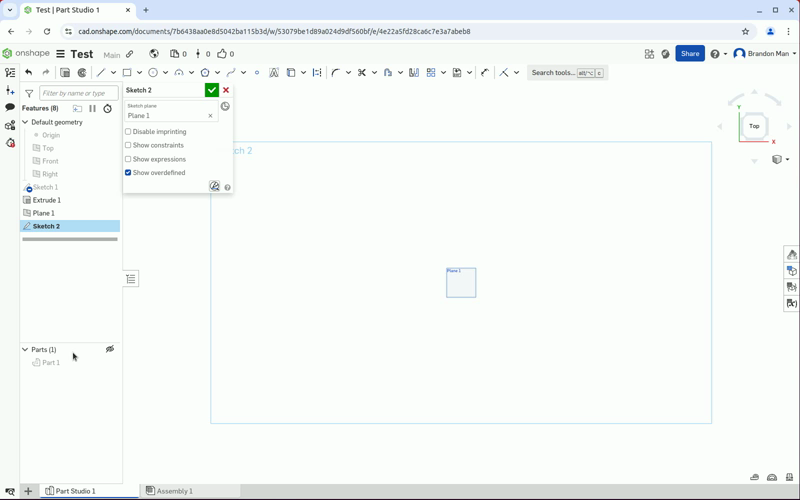
key(a)
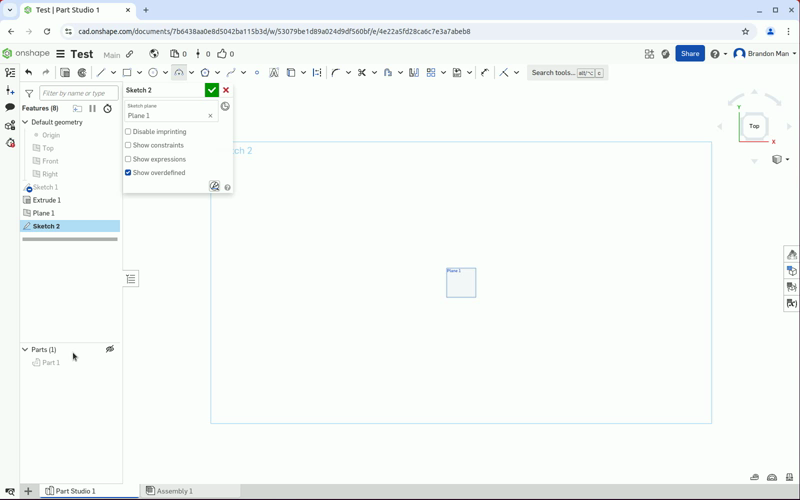
key_down(shift)
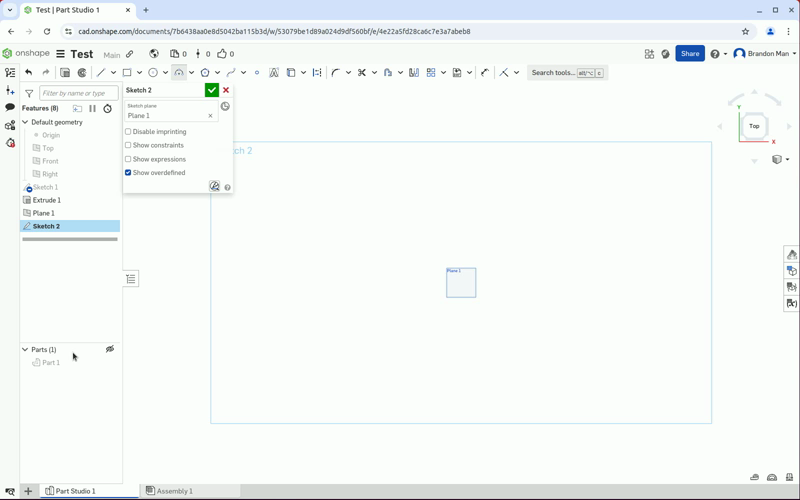
mouse_move(418, 297)
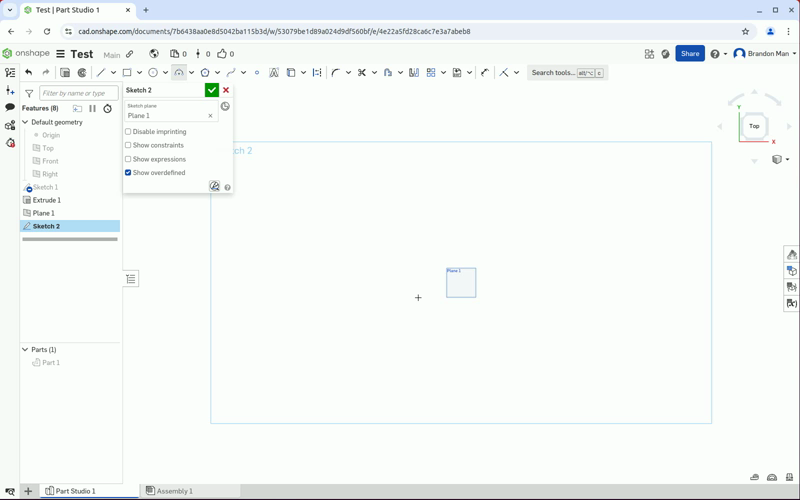
click(418, 297)
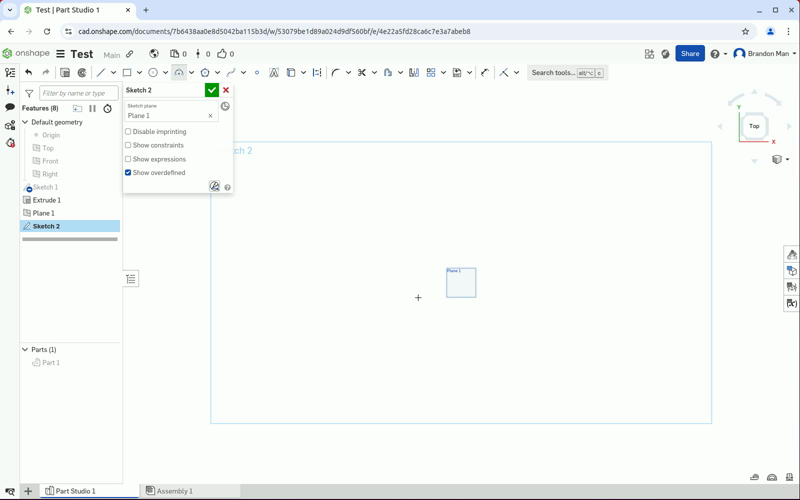
key_up(shift)
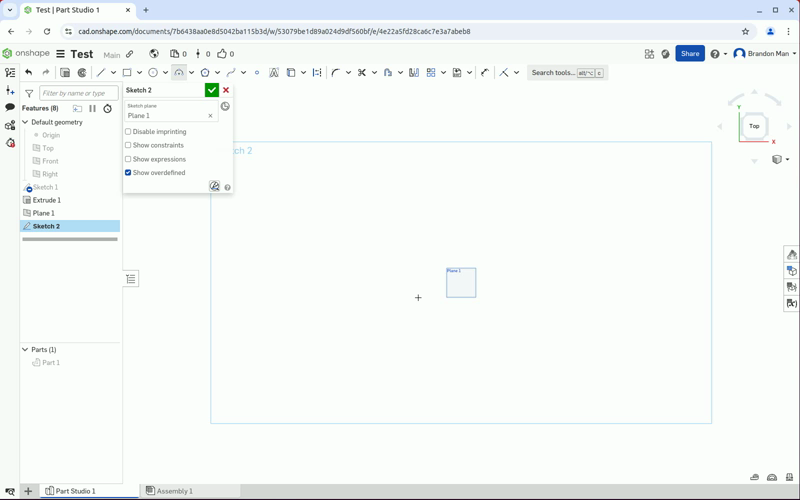
key_down(shift)
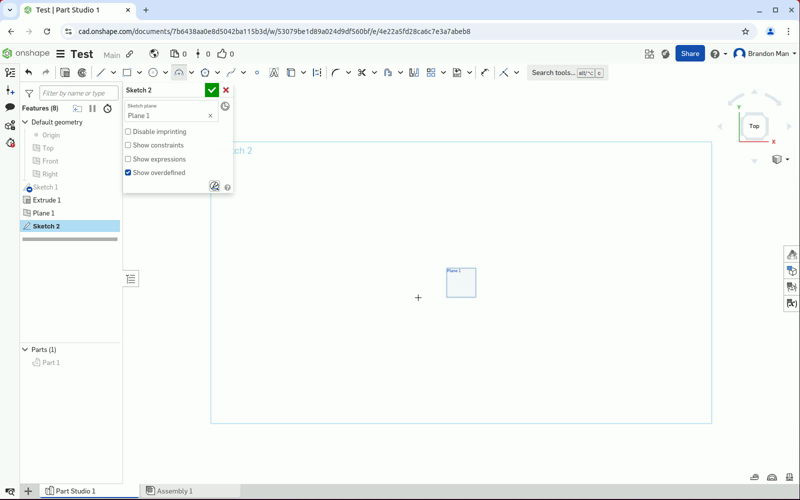
mouse_move(419, 313)
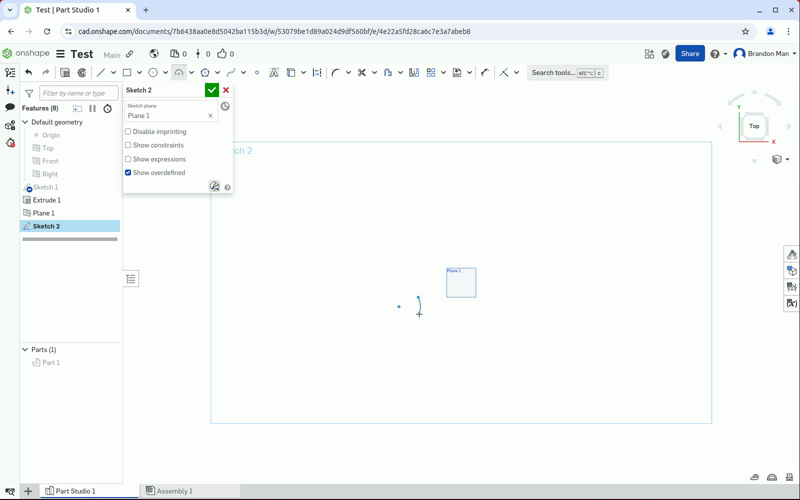
click(419, 313)
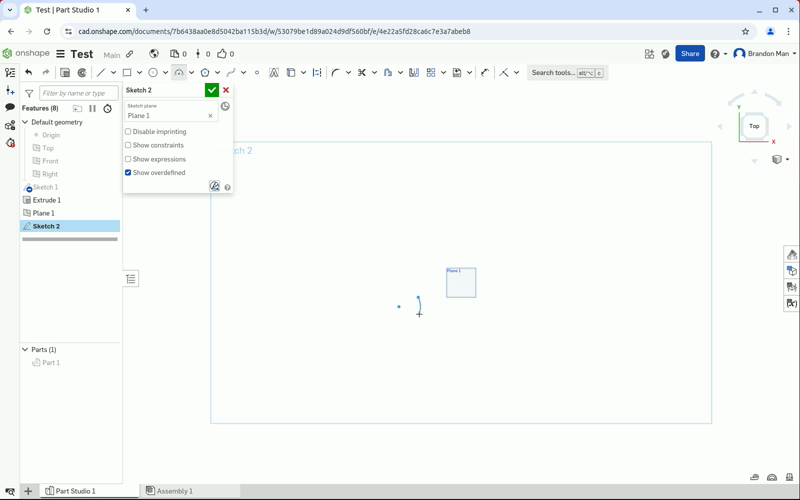
mouse_move(374, 306)
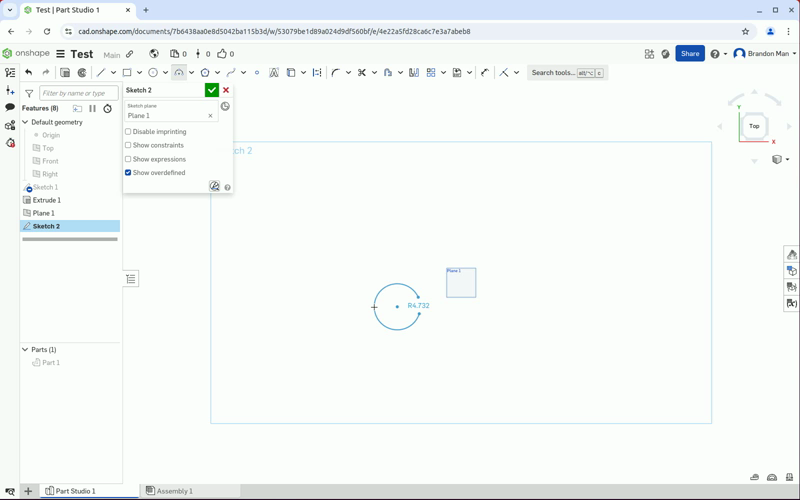
click(374, 306)
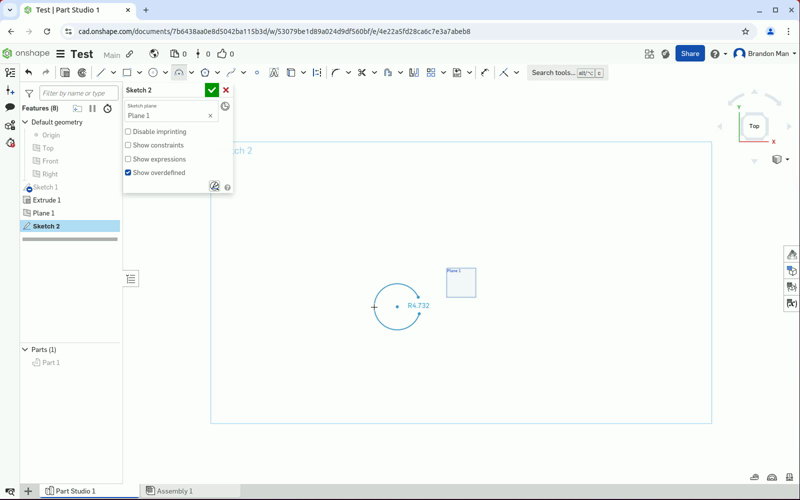
key_up(shift)
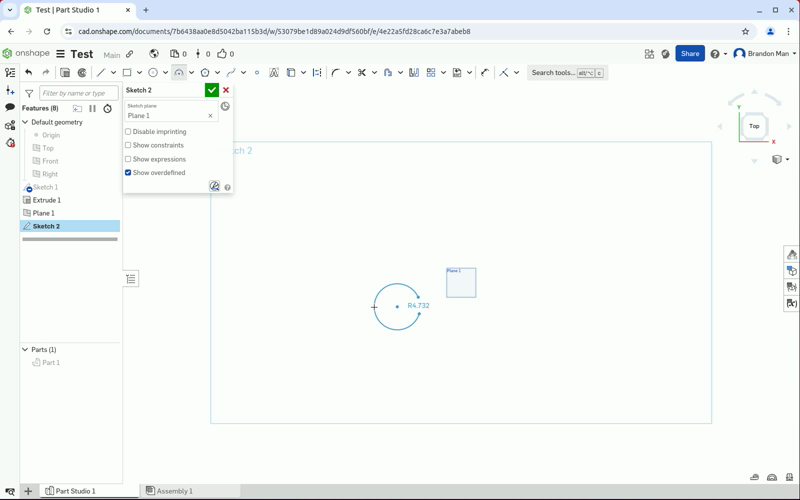
mouse_move(419, 313)
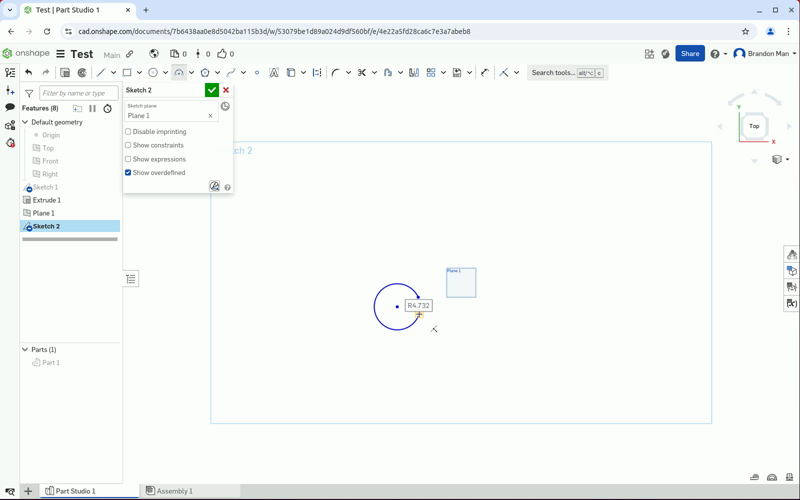
click(419, 313)
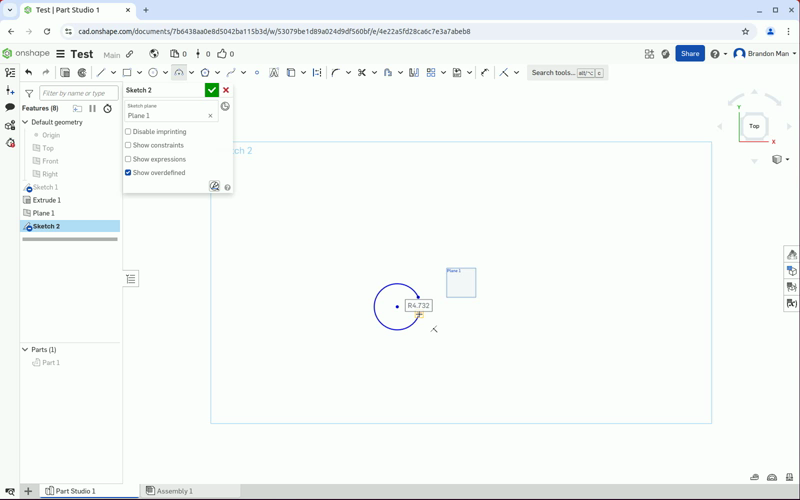
mouse_move(418, 297)
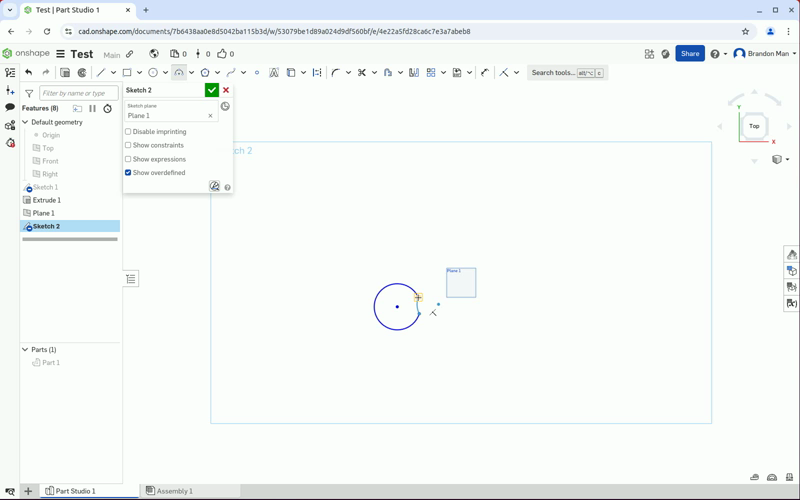
click(418, 297)
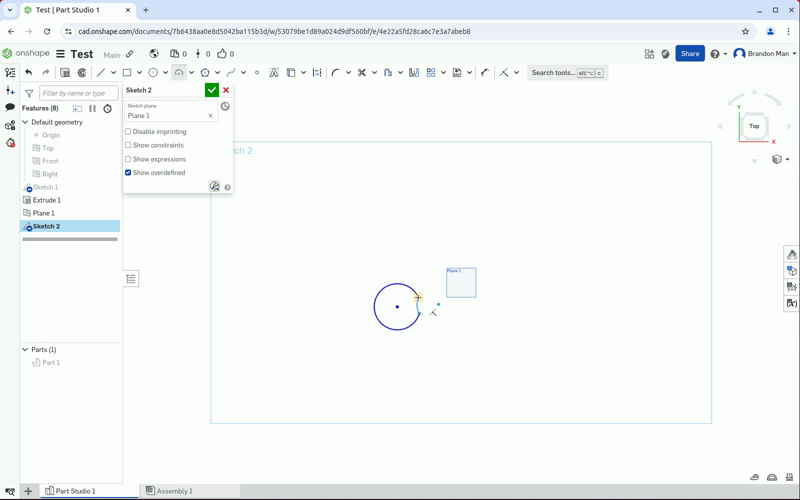
key_down(shift)
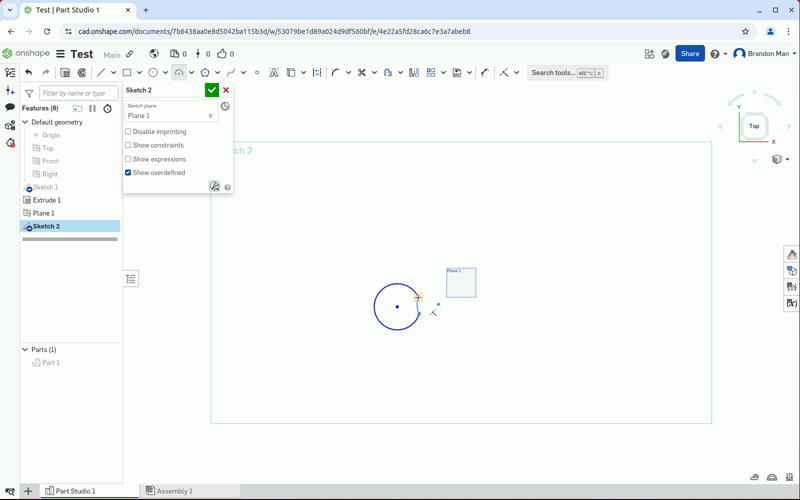
mouse_move(414, 305)
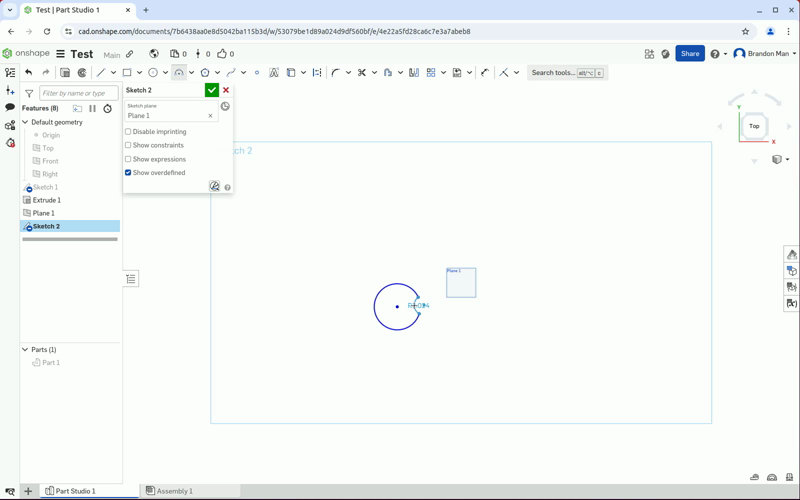
click(414, 305)
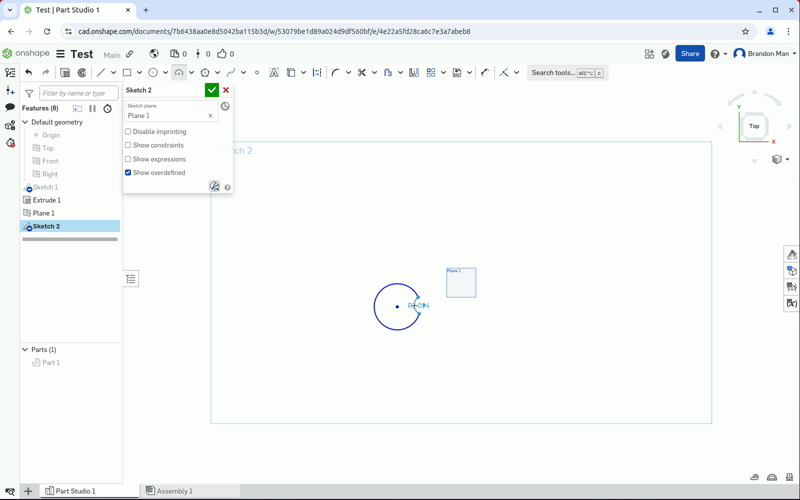
key_up(shift)
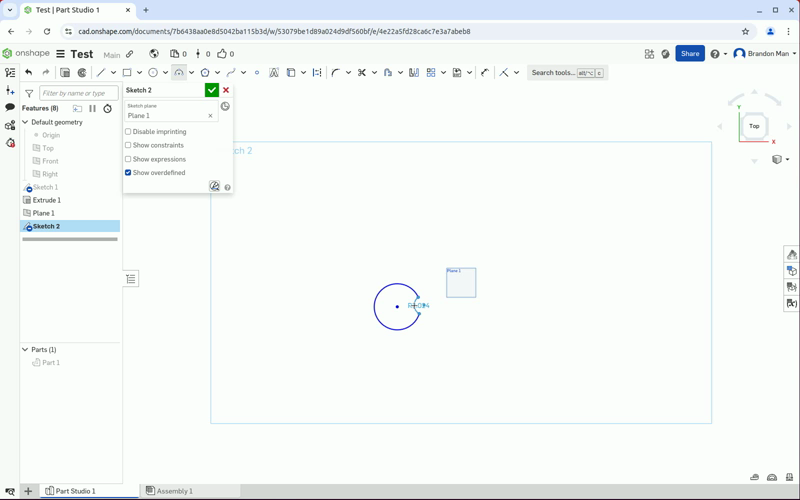
key(esc)
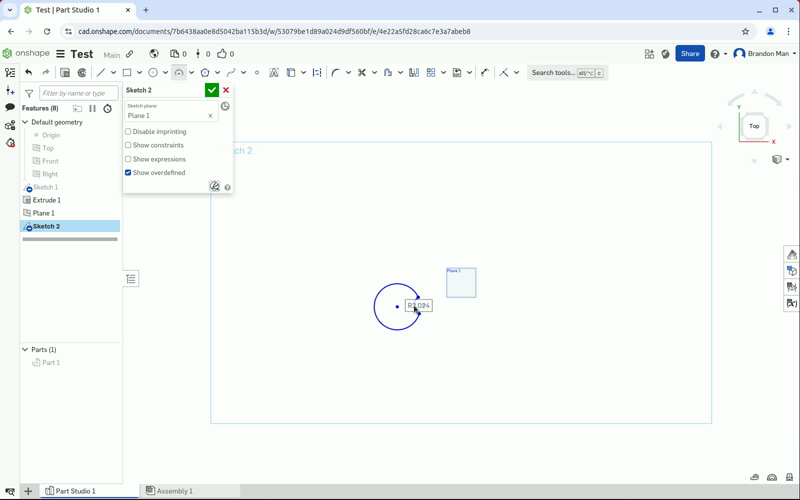
mouse_move(400, 311)
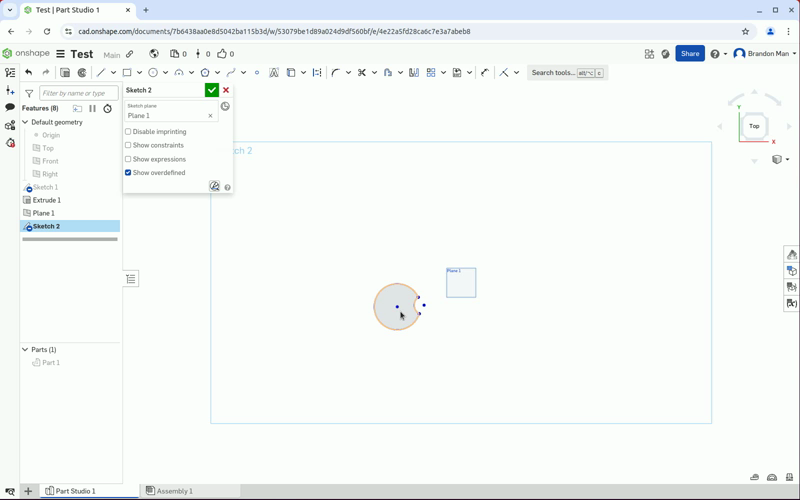
scroll(6)
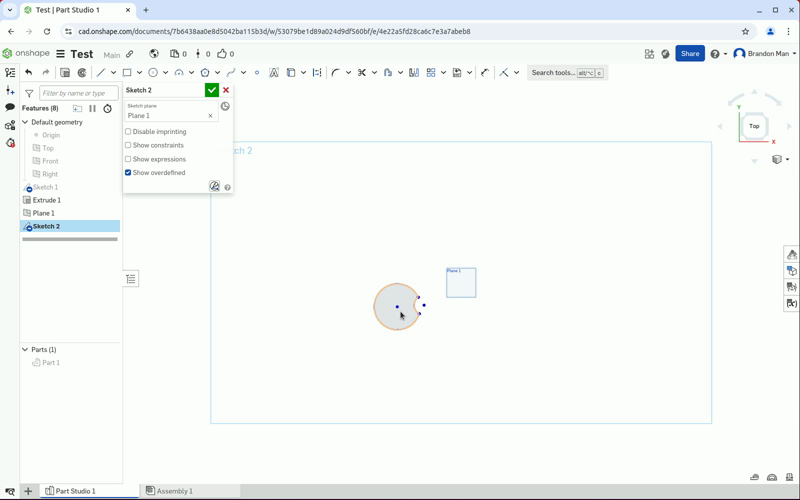
scroll(6)
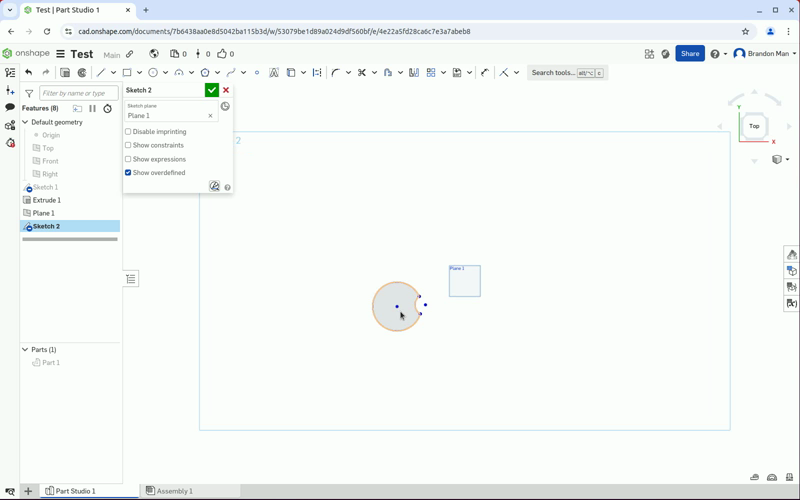
scroll(6)
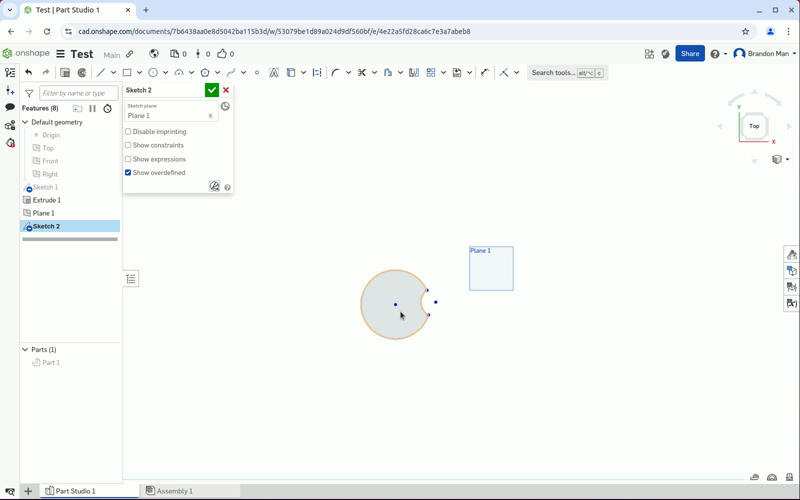
scroll(6)
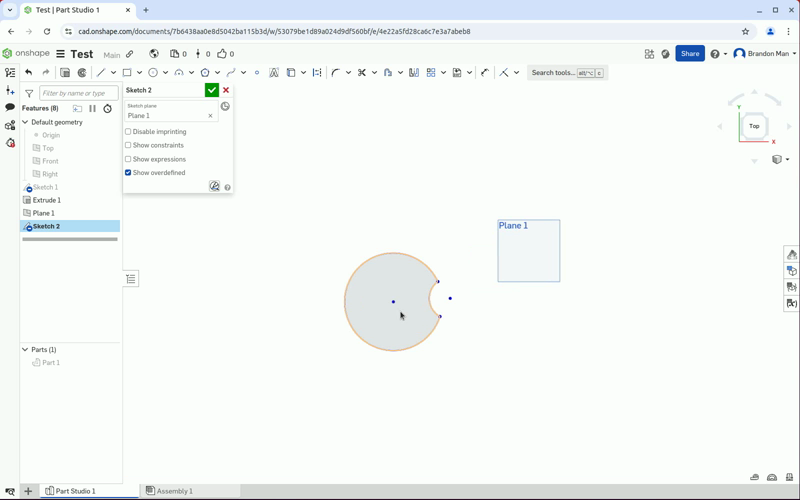
scroll(6)
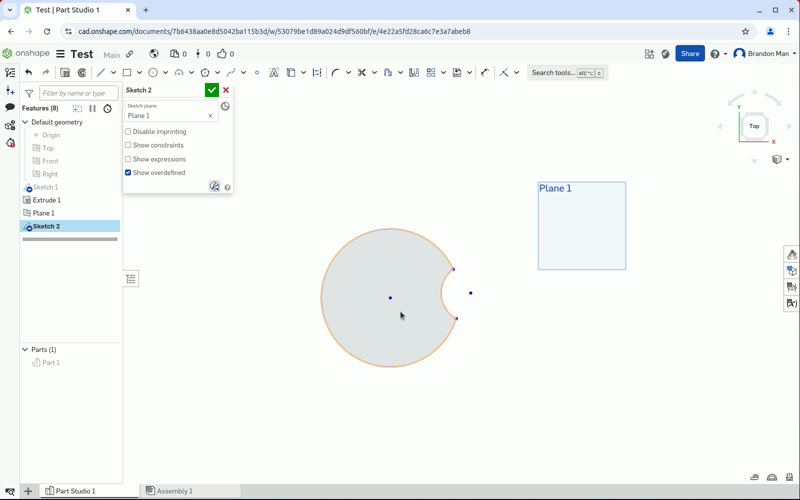
scroll(6)
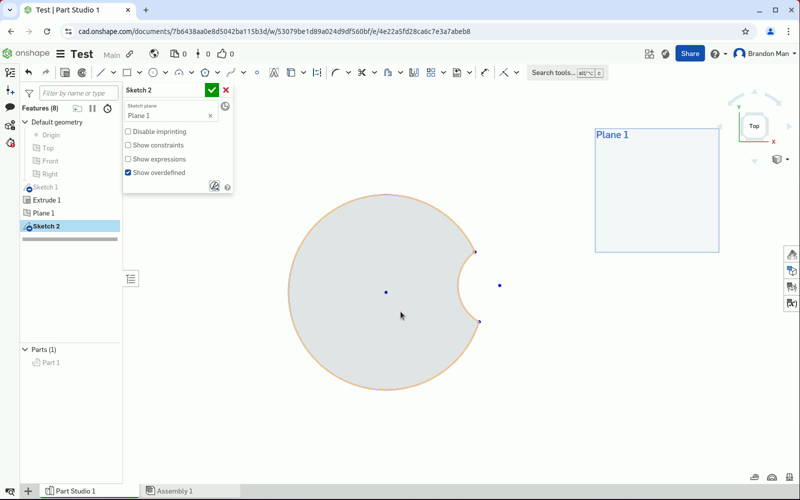
scroll(6)
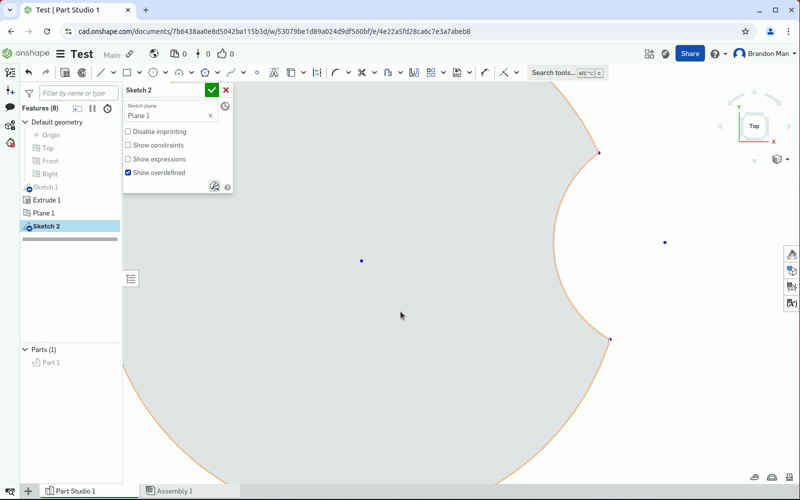
click(400, 311)
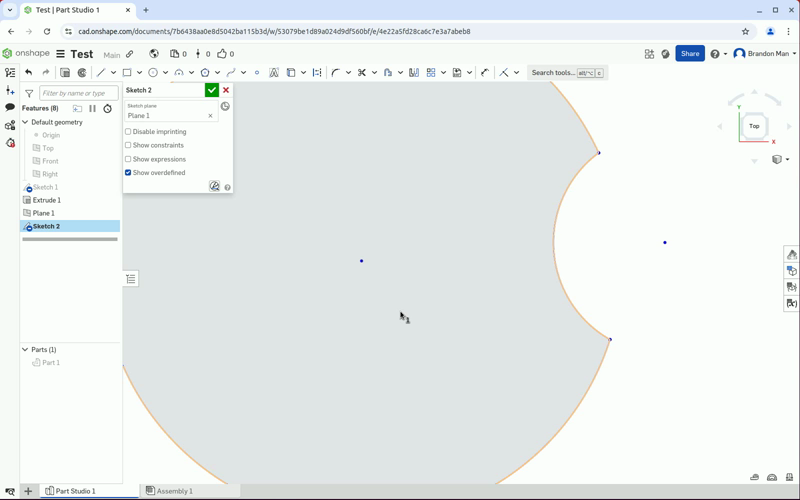
scroll(-6)
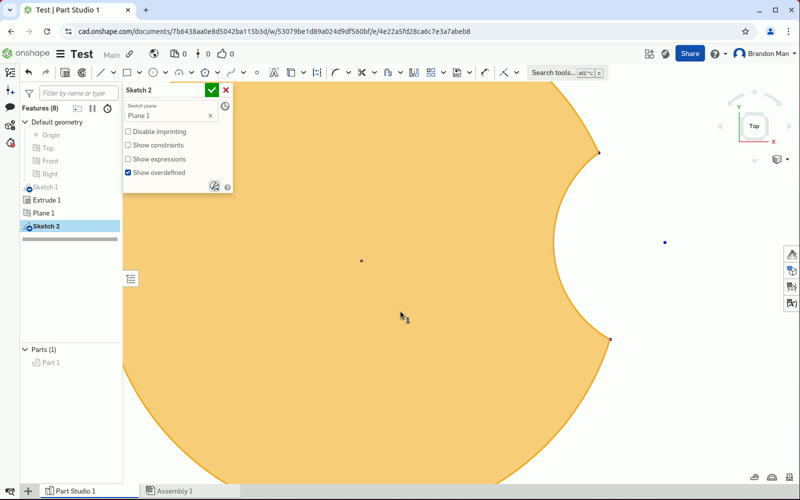
scroll(-6)
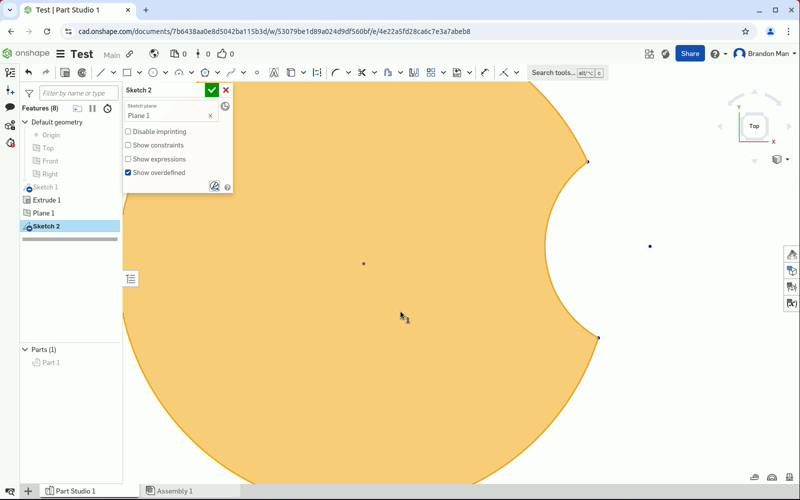
scroll(-6)
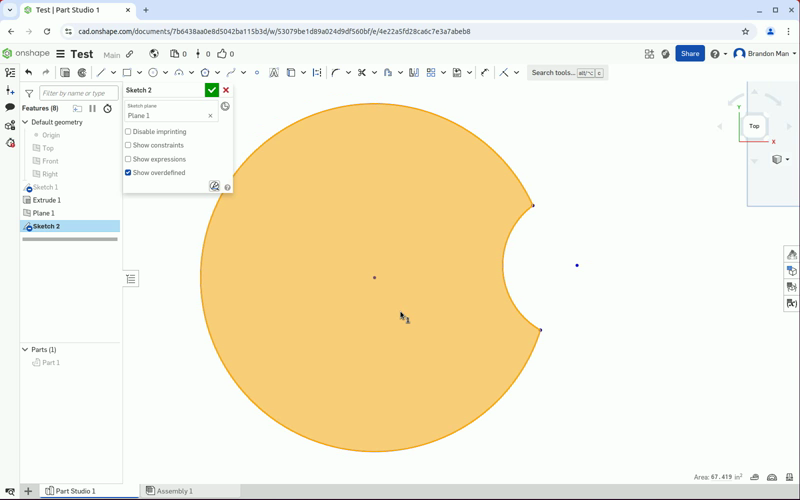
scroll(-6)
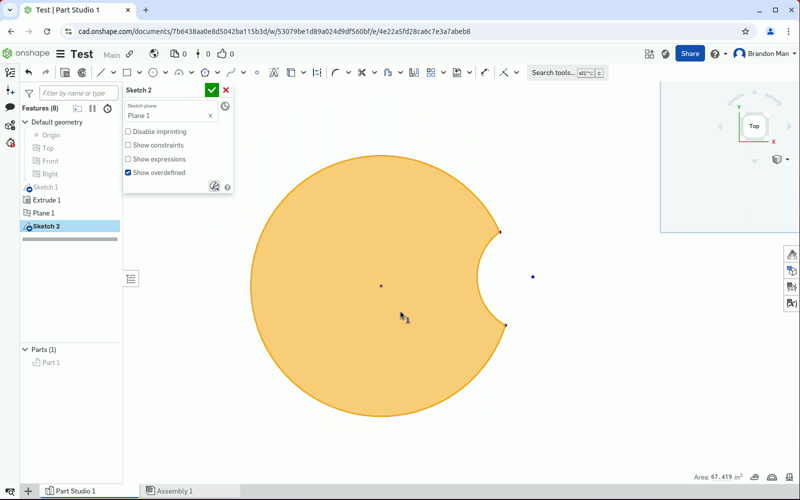
scroll(-6)
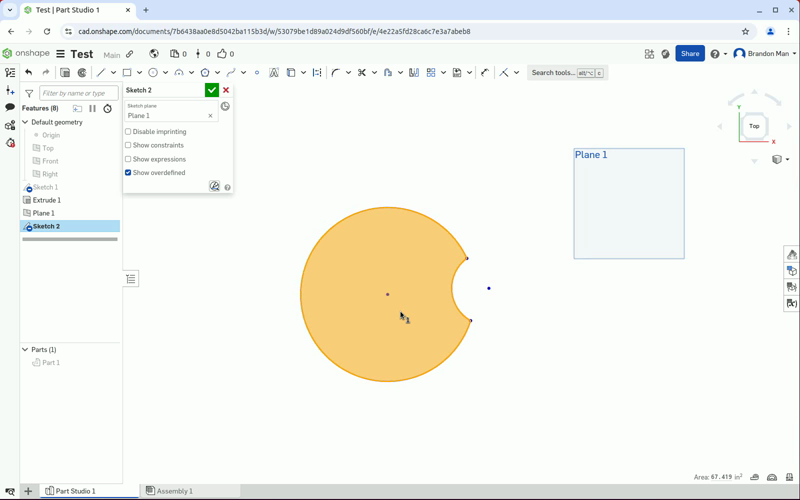
scroll(-6)
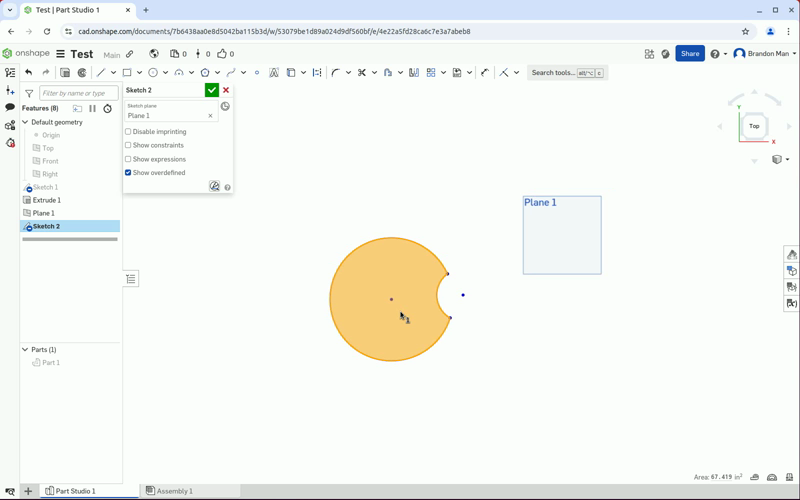
scroll(-6)
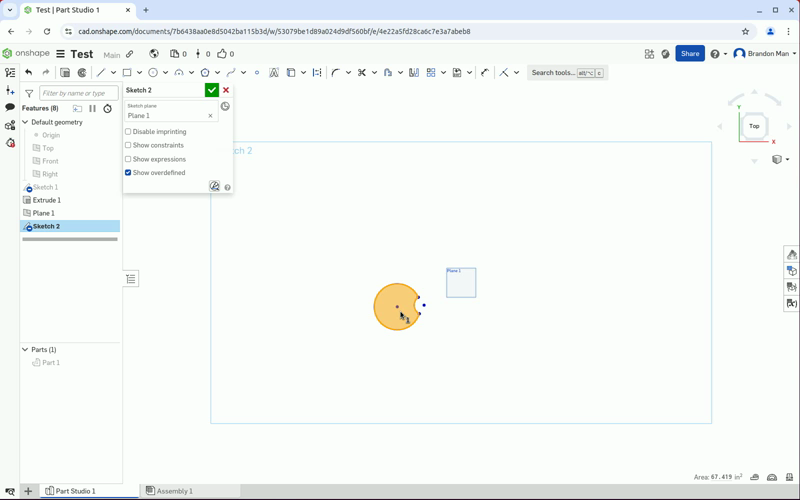
mouse_move(73, 352)
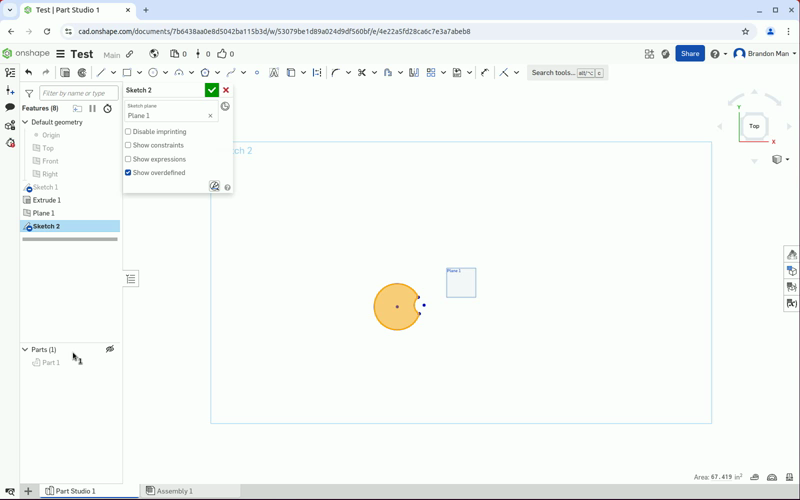
key(shift+y)
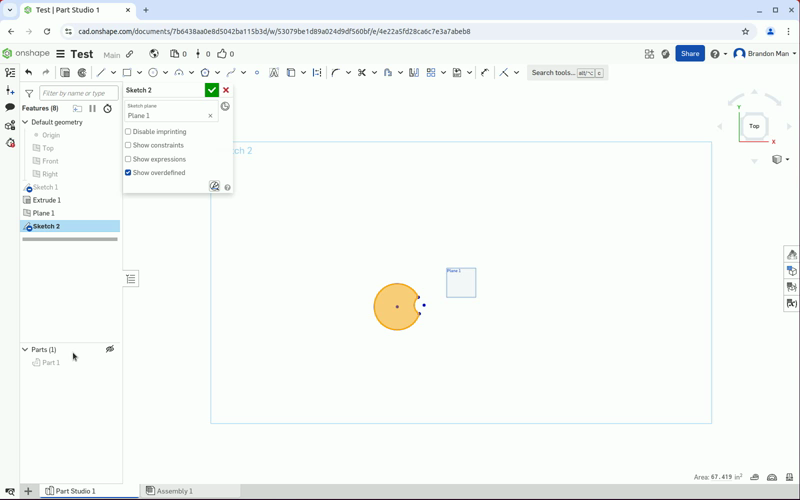
key(shift+e)
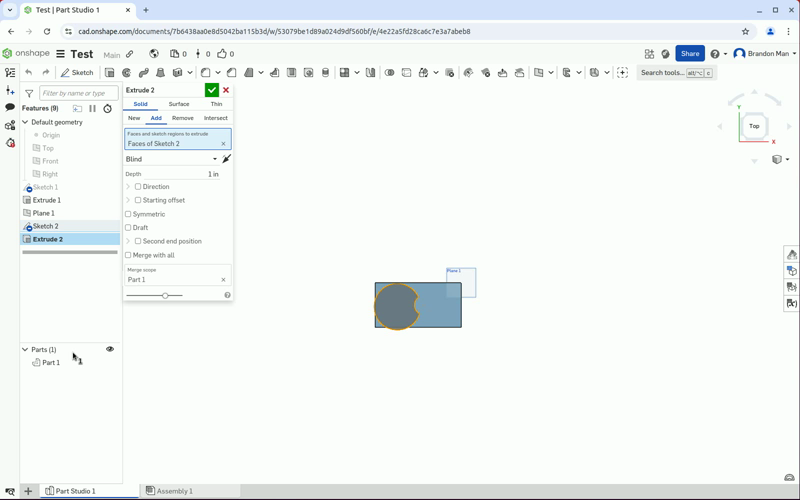
mouse_move(143, 106)
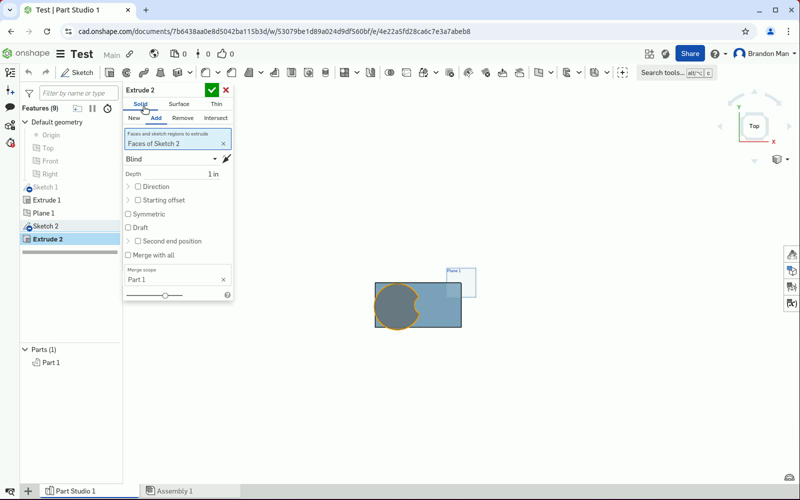
click(143, 106)
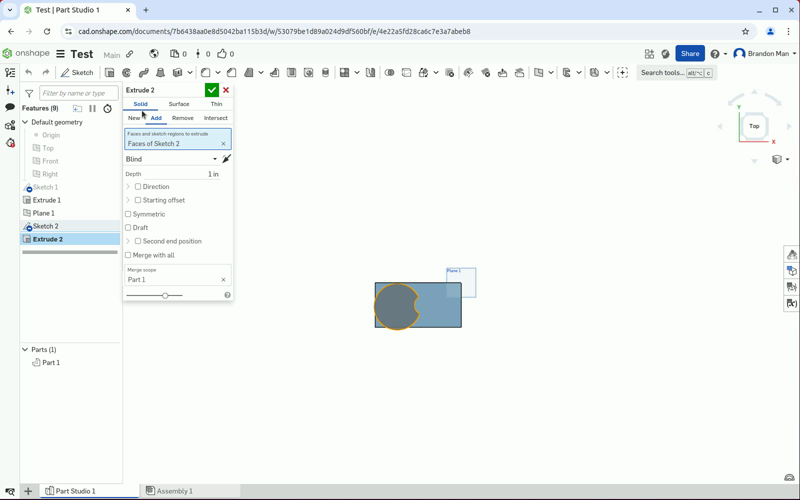
mouse_move(137, 120)
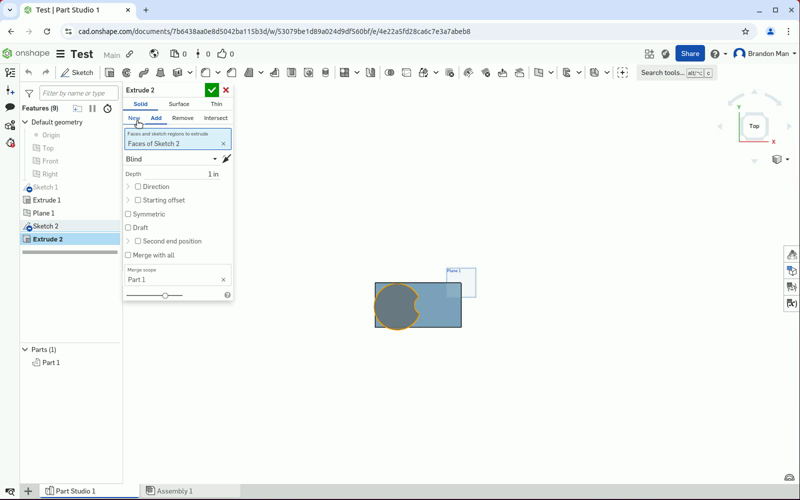
click(137, 120)
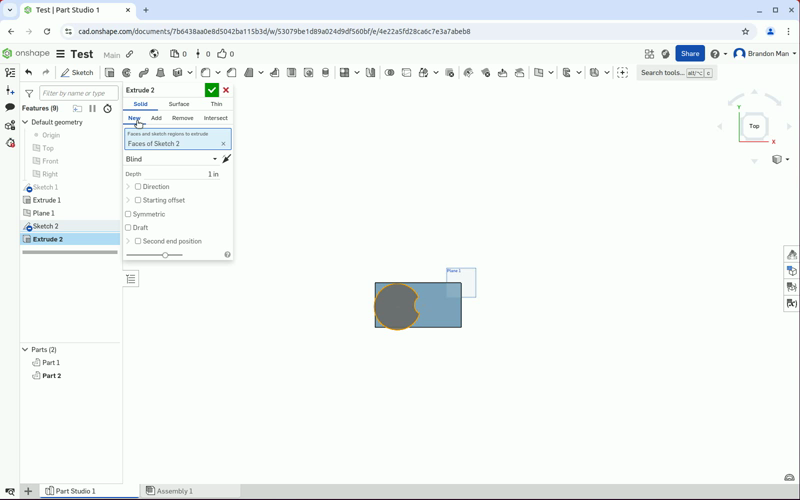
key(tab, 4)
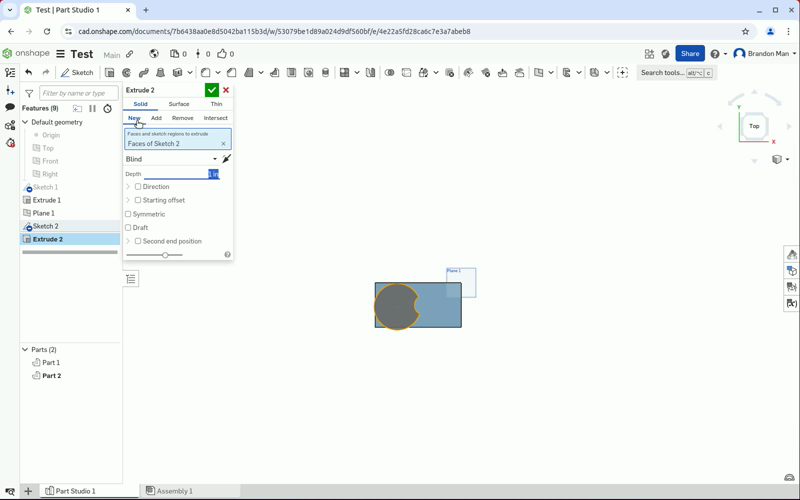
text(3.129)
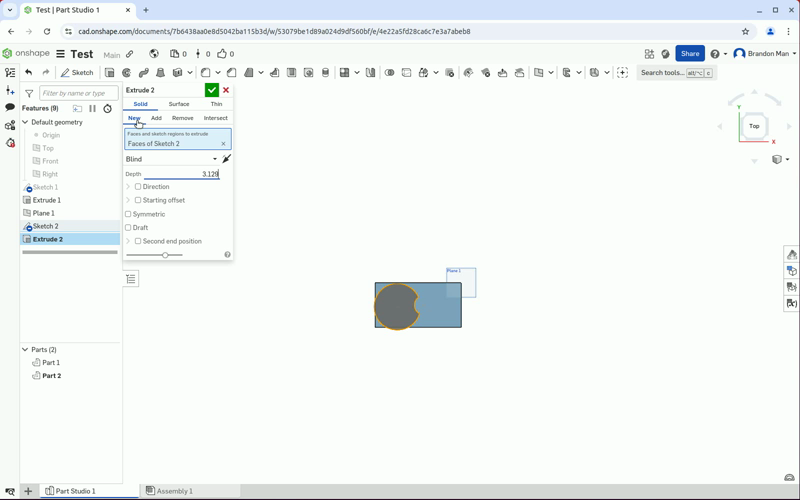
key(enter)
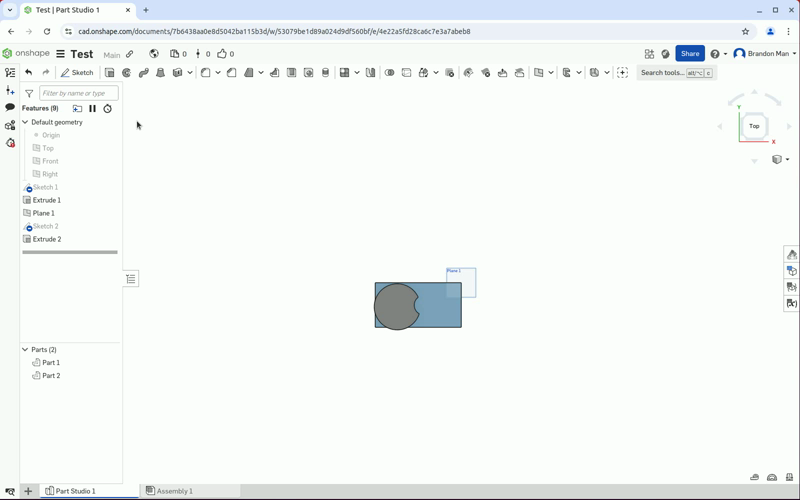
key(shift+h)
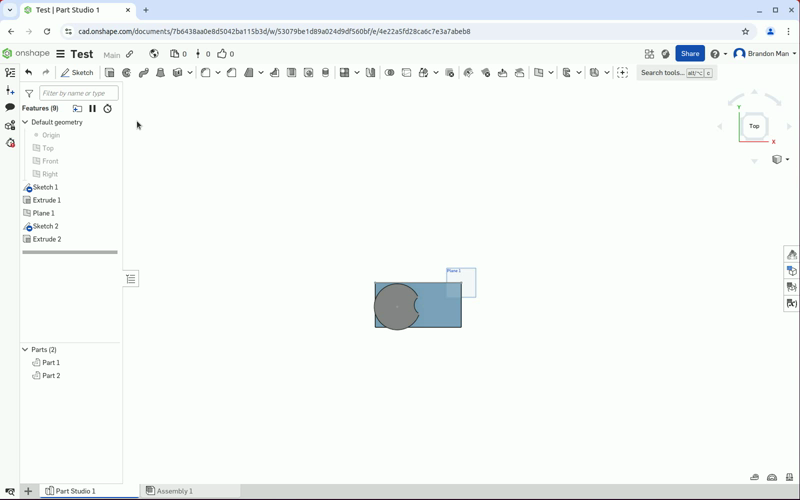
key(shift+h)
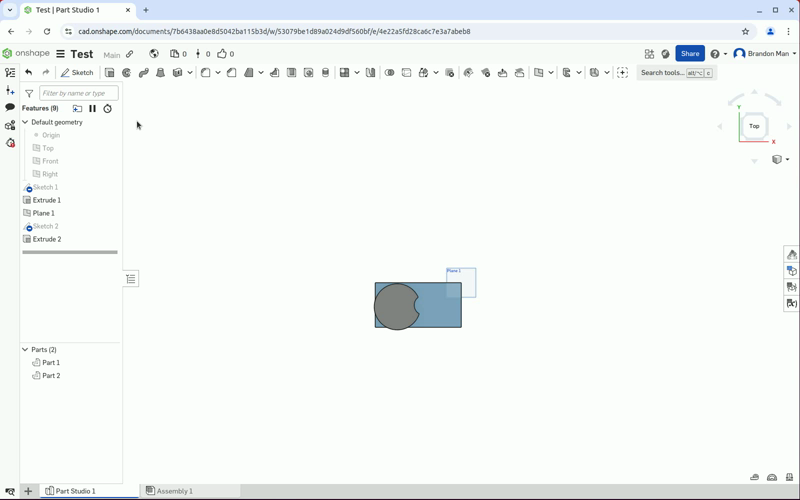
mouse_move(73, 189)
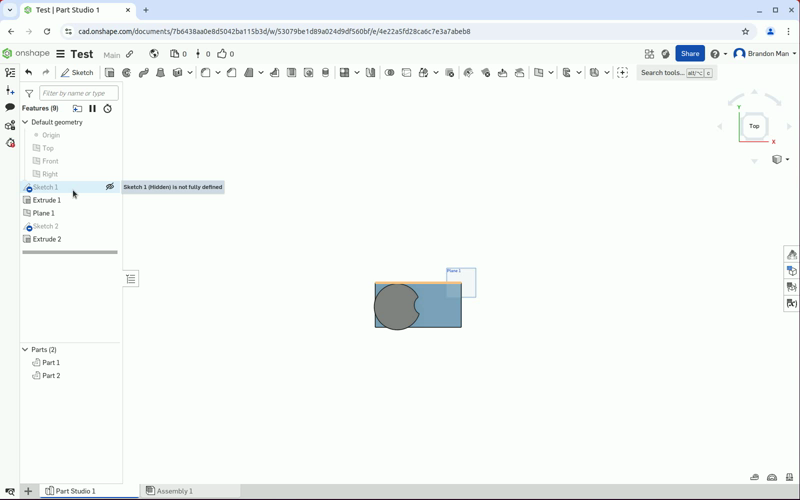
click(73, 189)
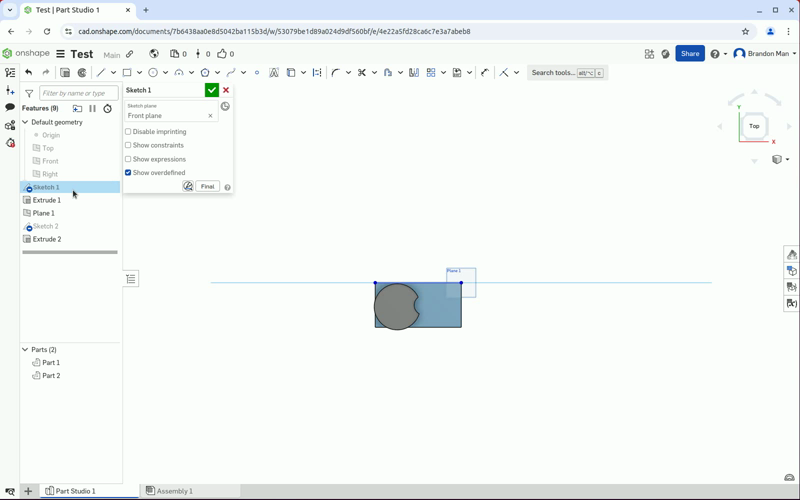
mouse_move(229, 92)
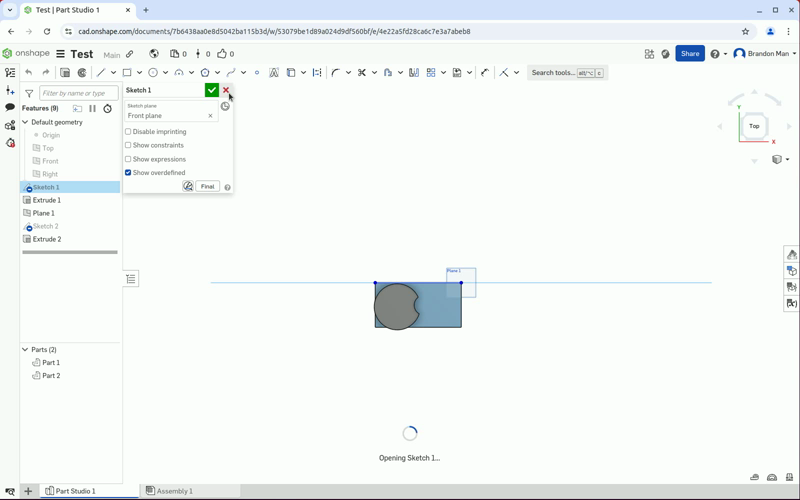
click(229, 92)
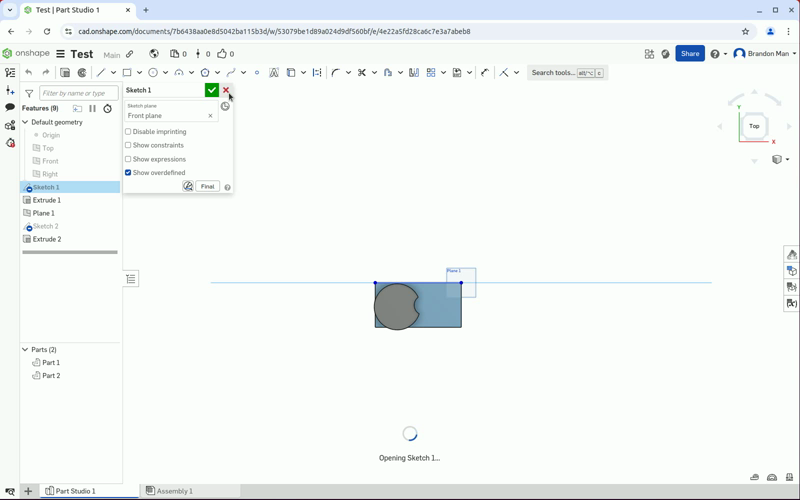
key(shift+s)
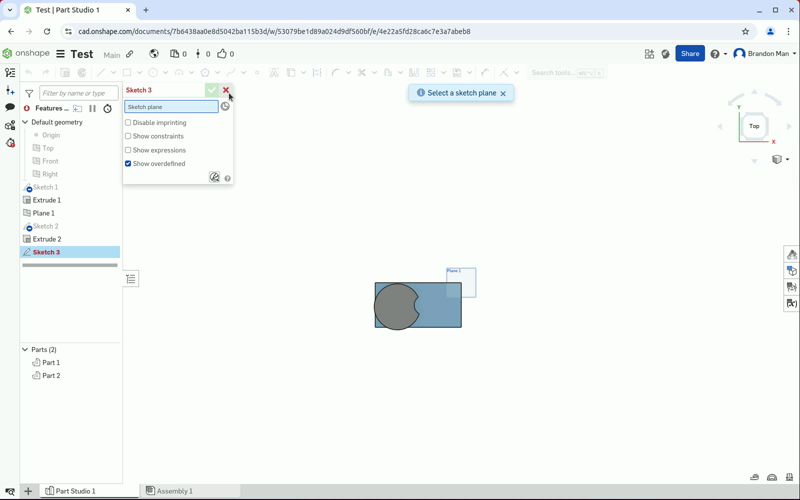
mouse_move(73, 215)
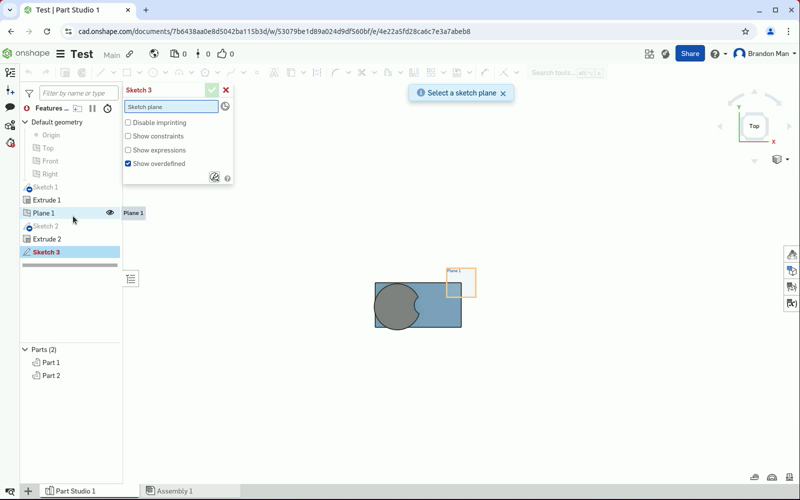
click(73, 215)
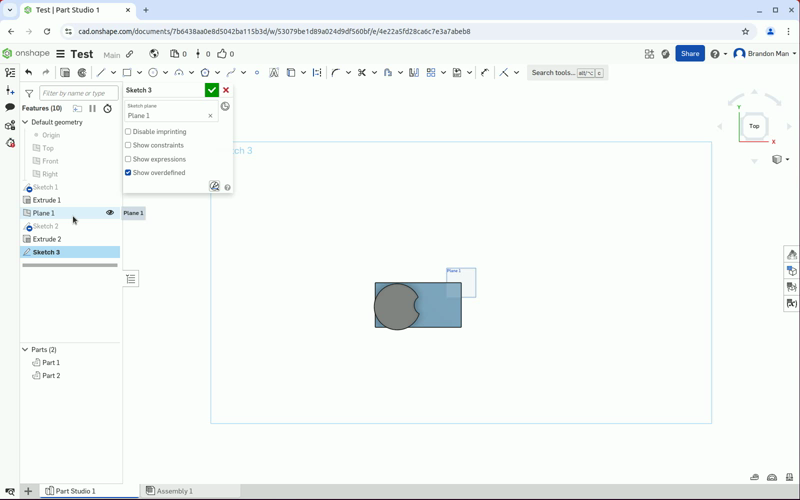
mouse_move(73, 352)
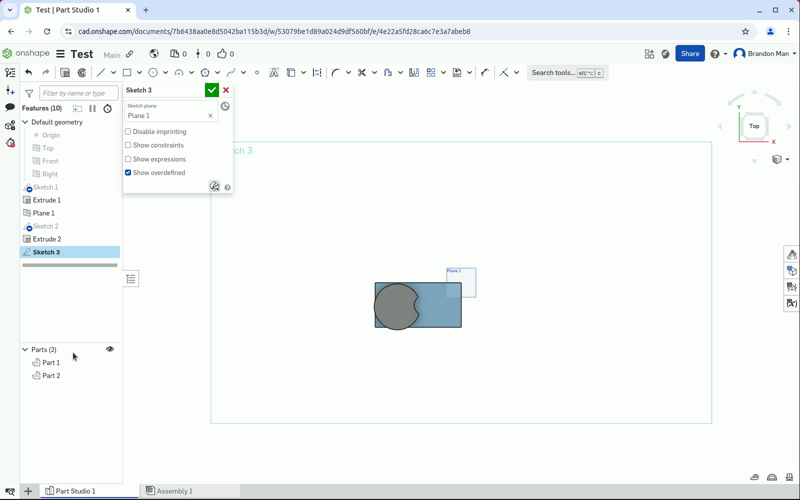
key(y)
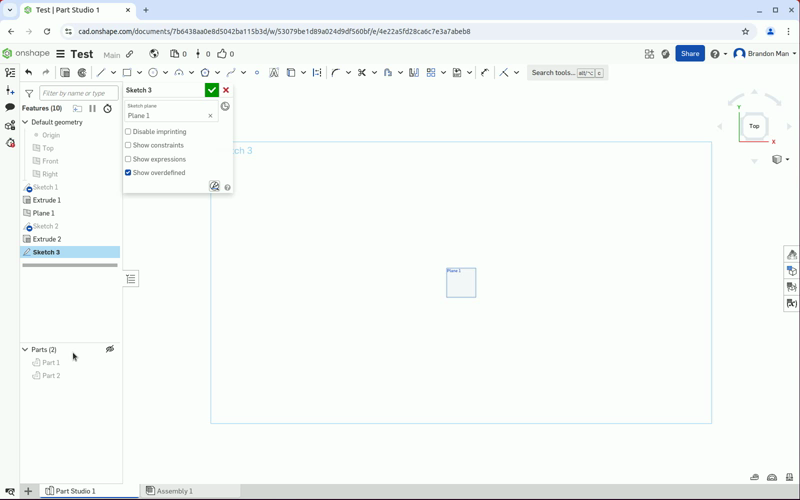
key(a)
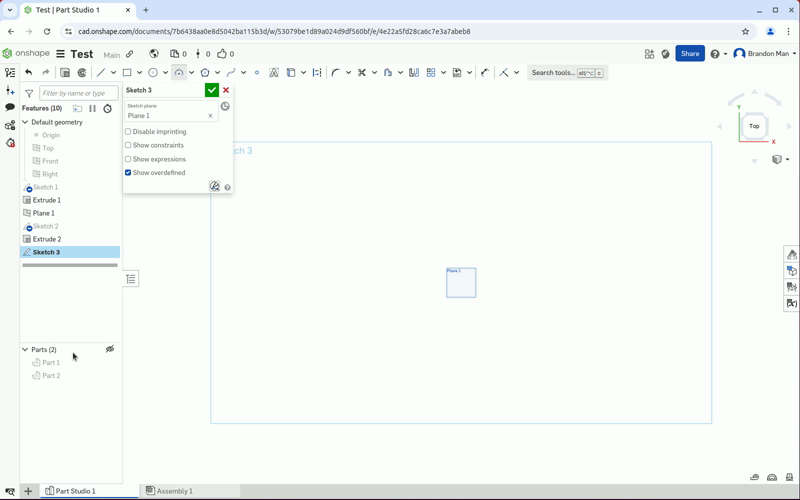
key_down(shift)
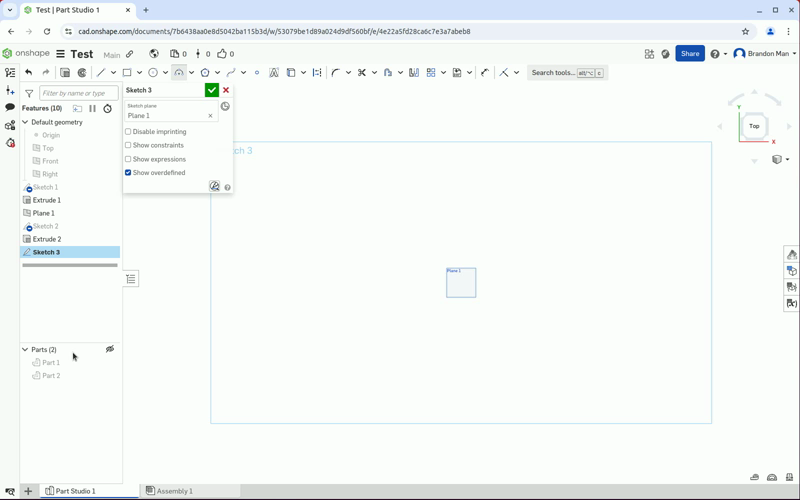
mouse_move(418, 297)
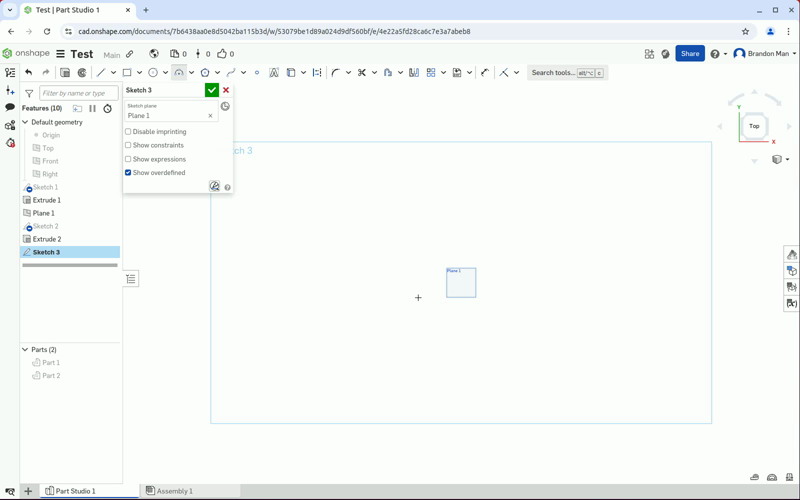
click(418, 297)
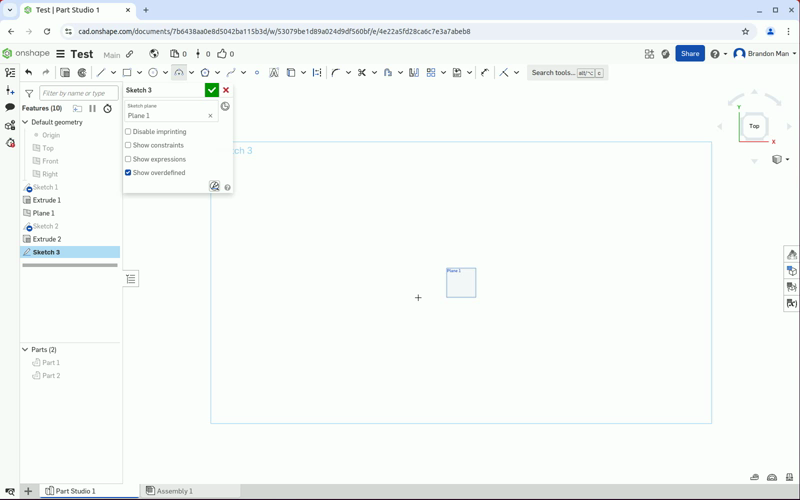
key_up(shift)
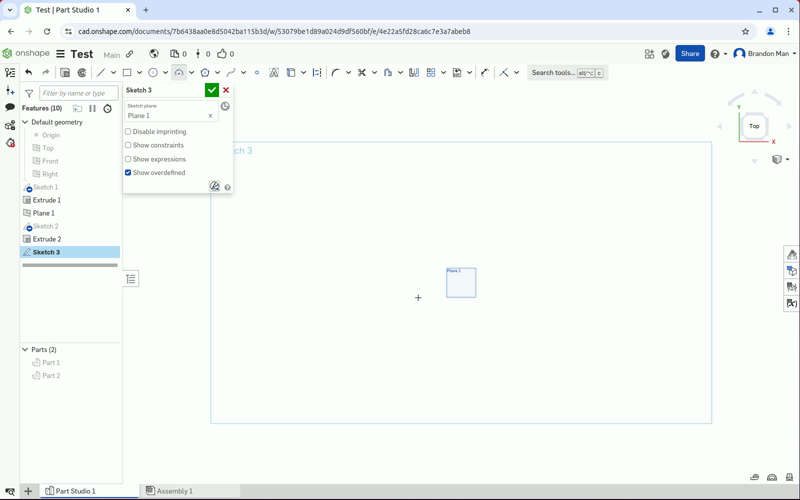
key_down(shift)
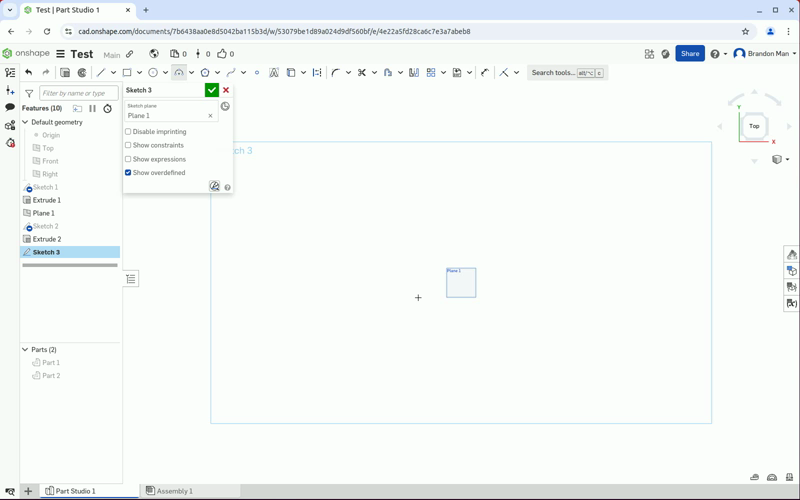
mouse_move(419, 314)
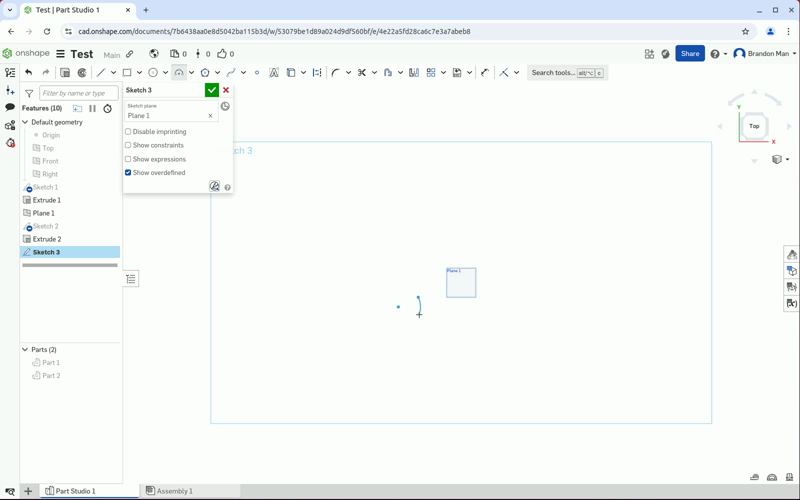
click(419, 314)
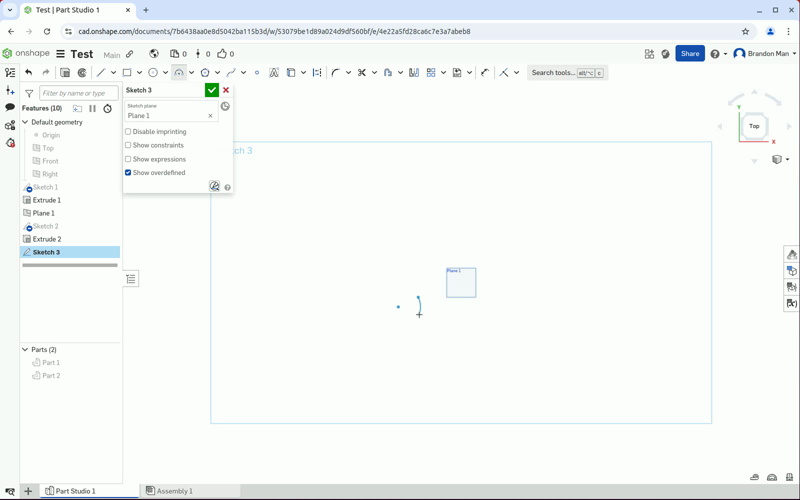
mouse_move(414, 305)
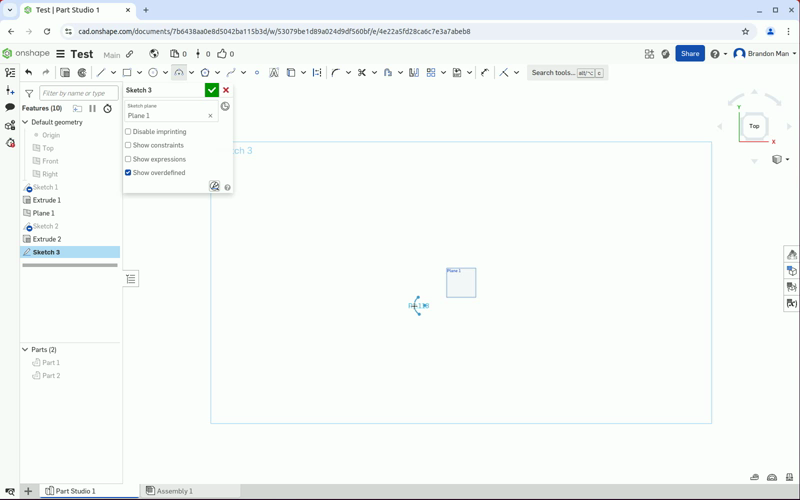
click(414, 305)
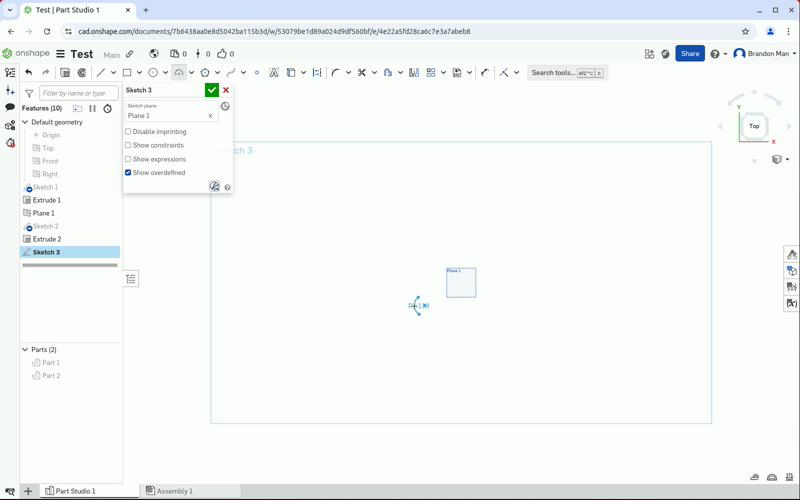
key_up(shift)
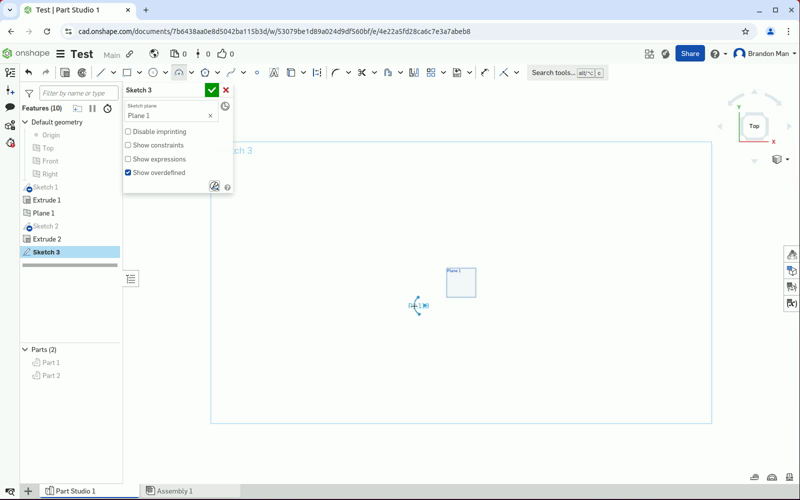
mouse_move(419, 314)
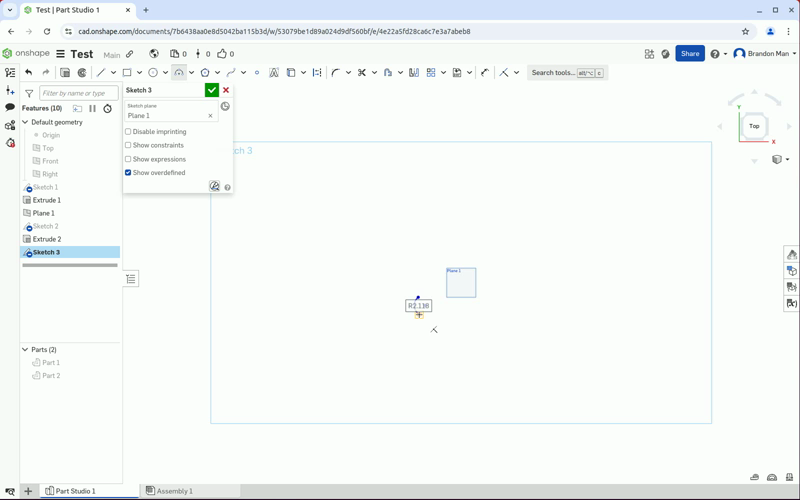
click(419, 314)
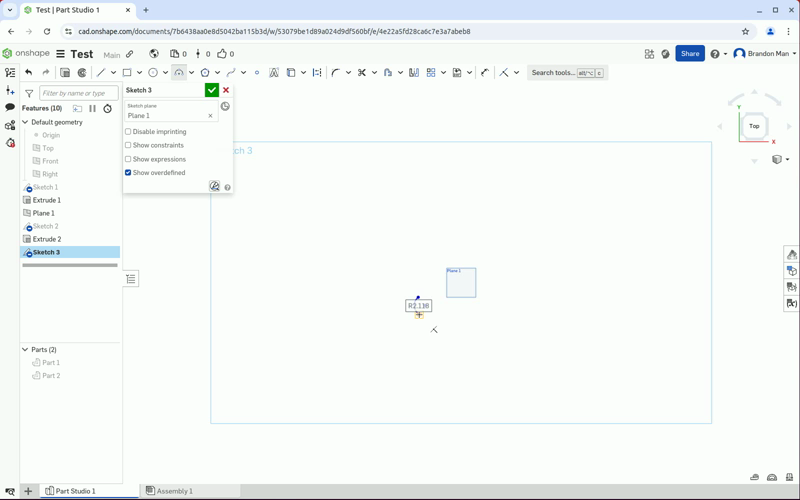
mouse_move(418, 297)
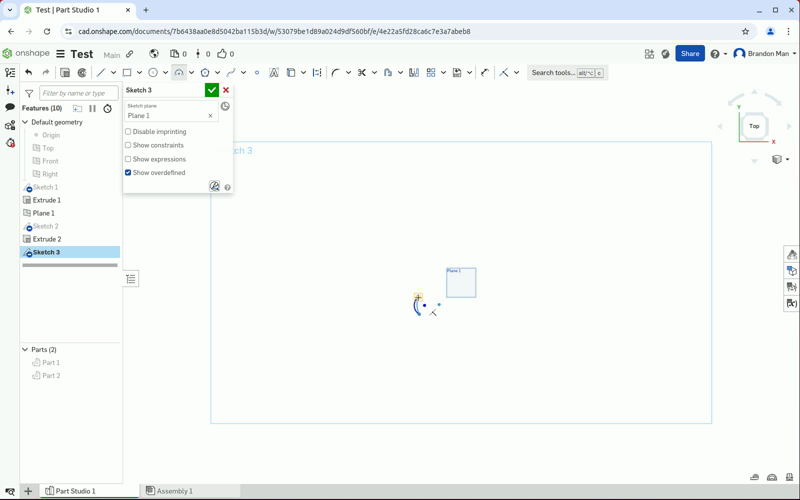
click(418, 297)
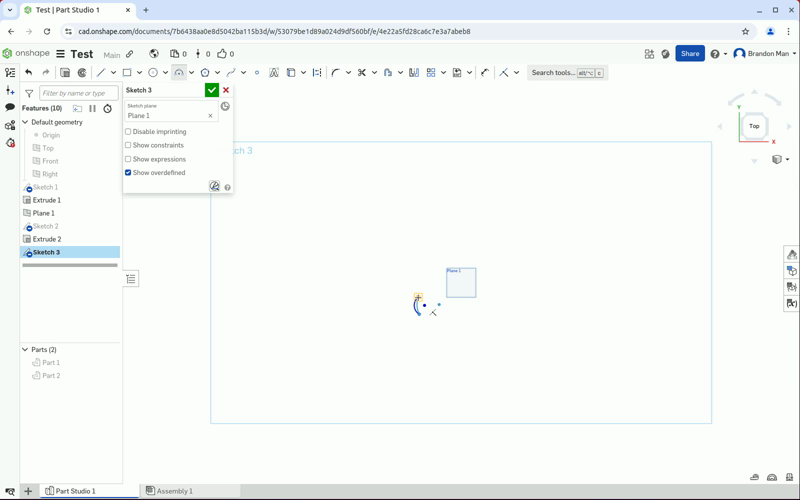
key_down(shift)
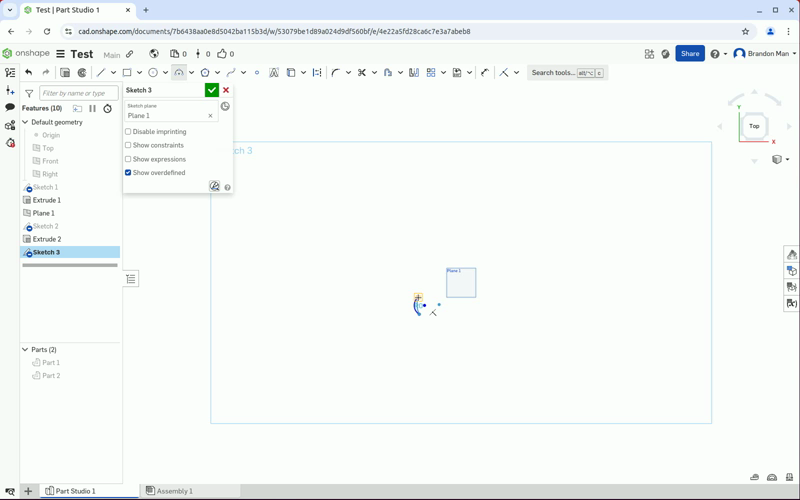
mouse_move(420, 305)
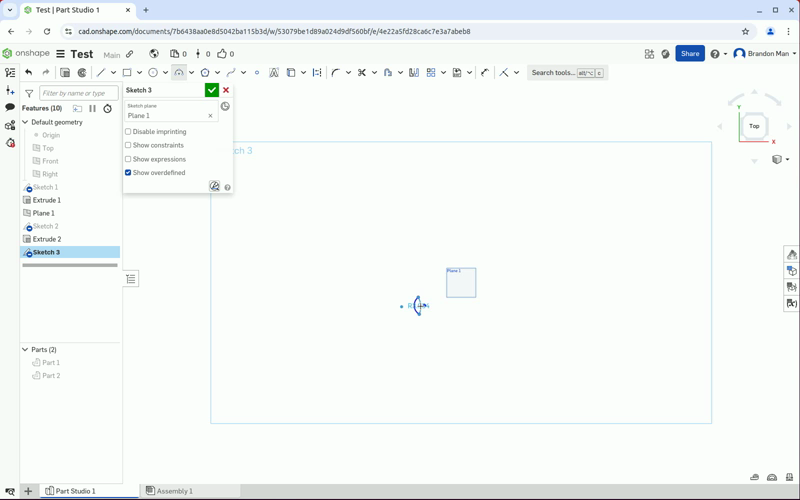
scroll(6)
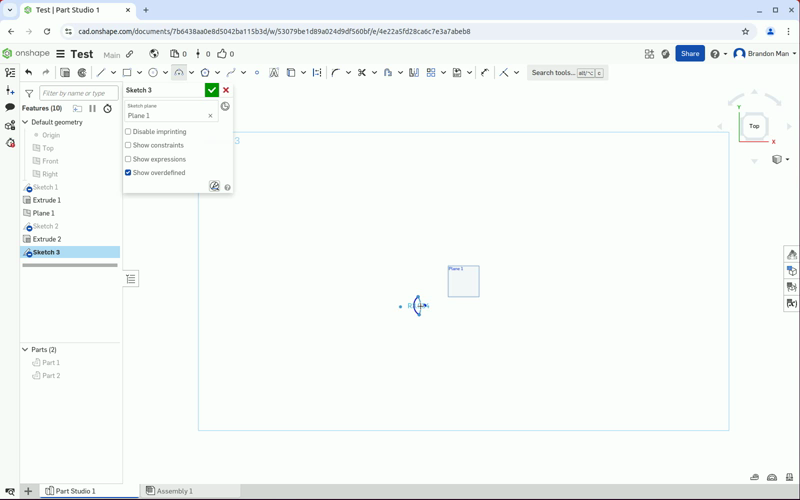
scroll(6)
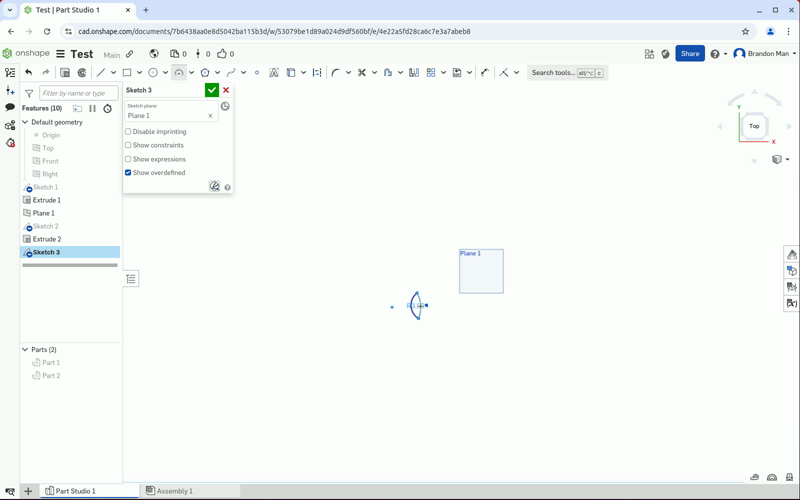
scroll(6)
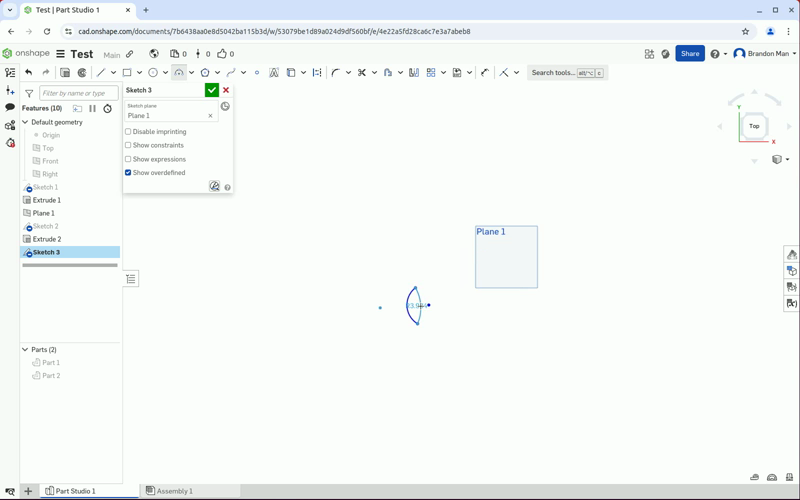
scroll(6)
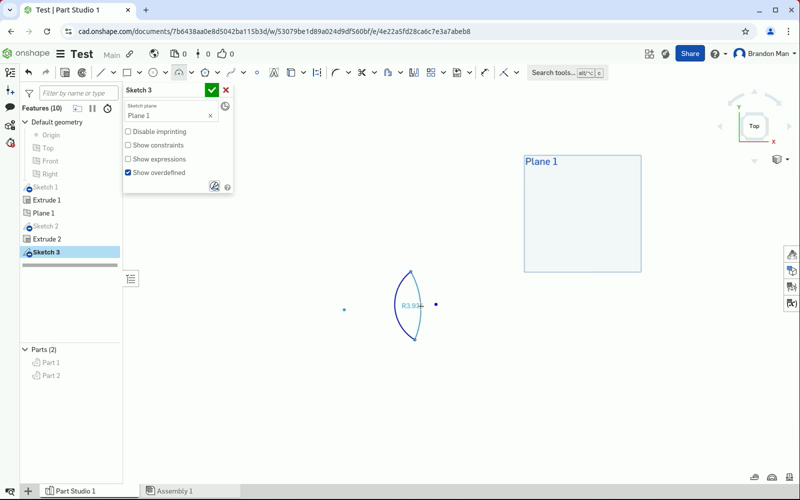
scroll(6)
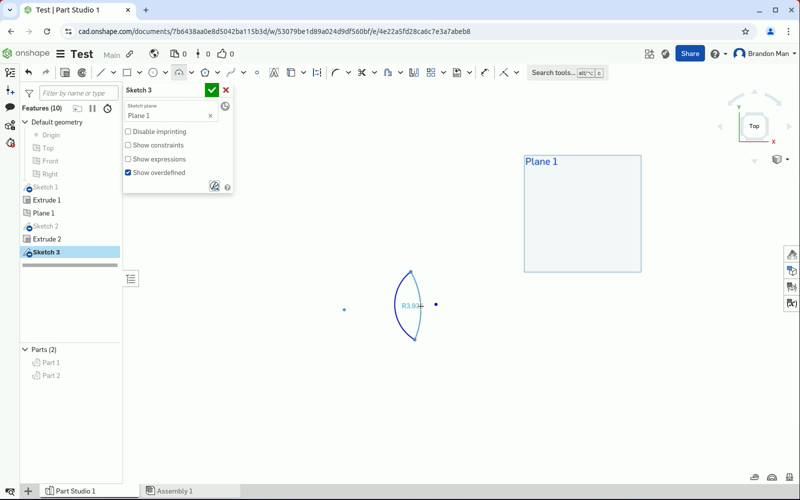
scroll(6)
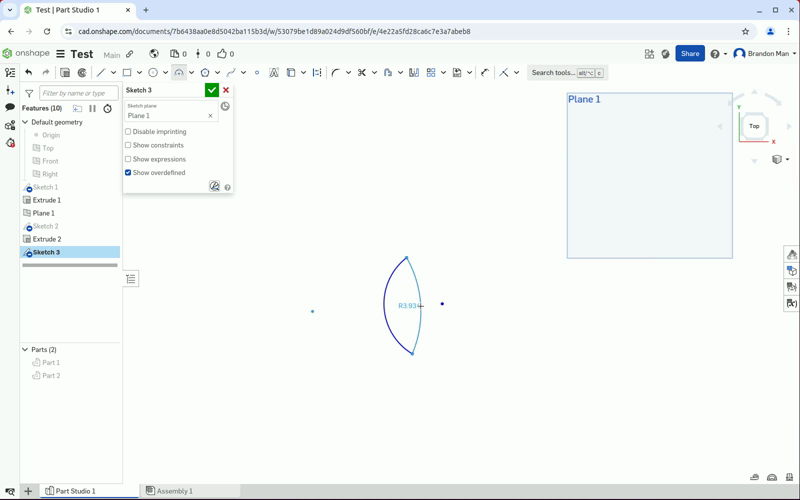
scroll(6)
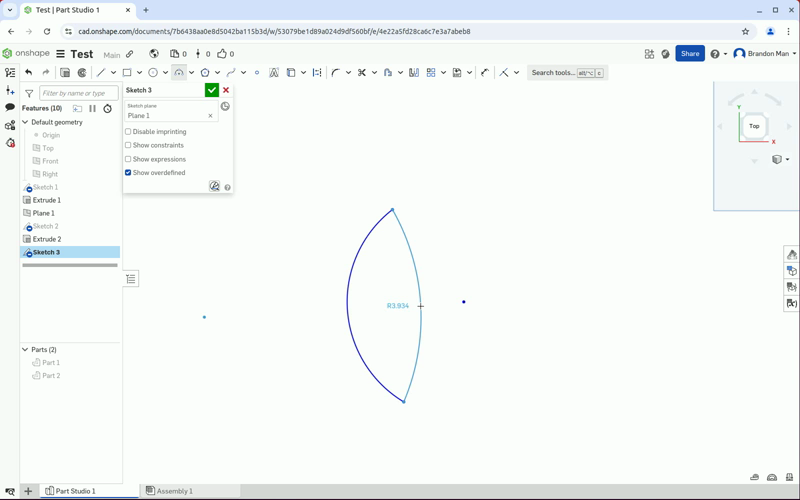
click(420, 305)
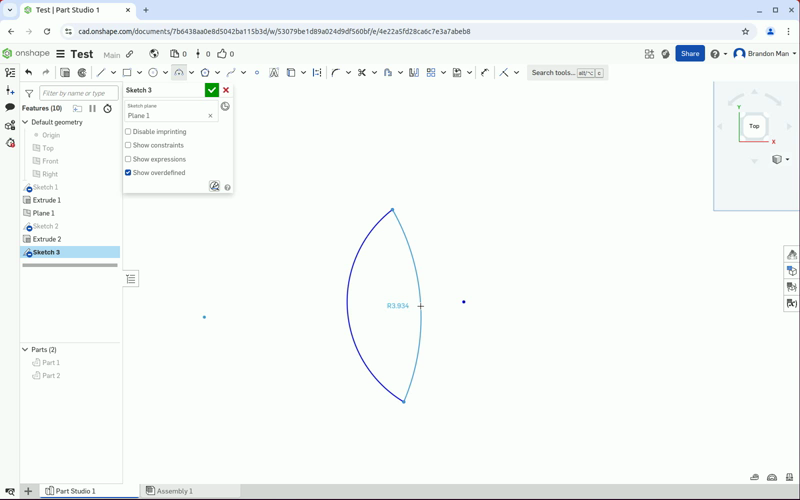
scroll(-6)
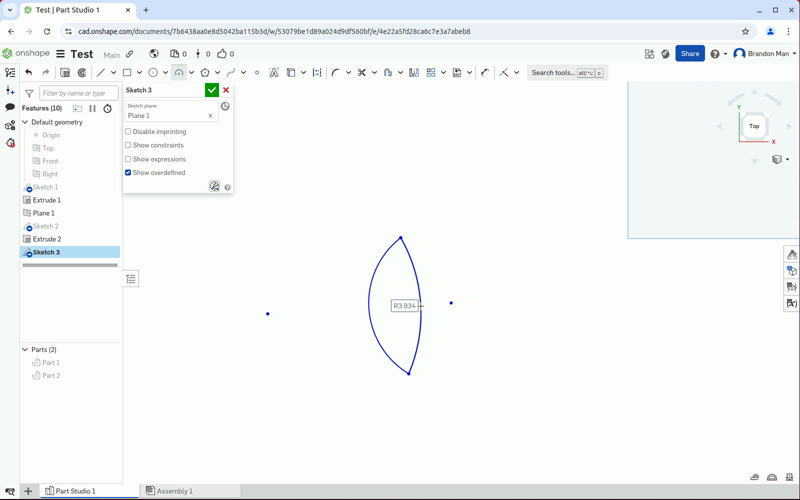
scroll(-6)
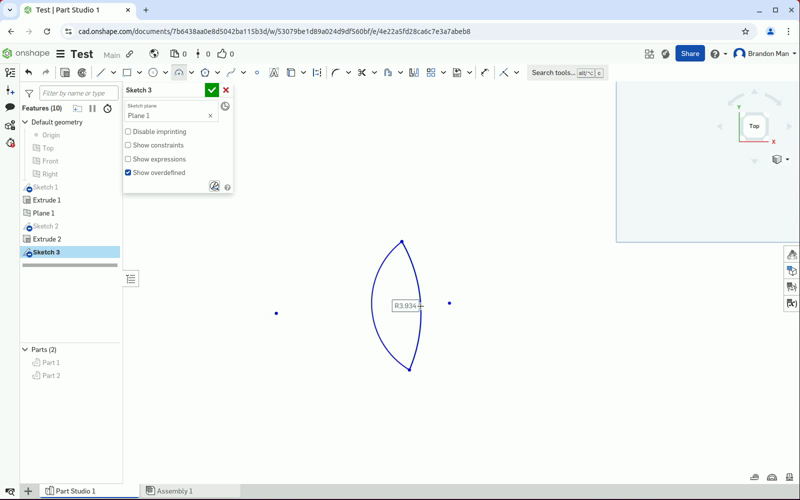
scroll(-6)
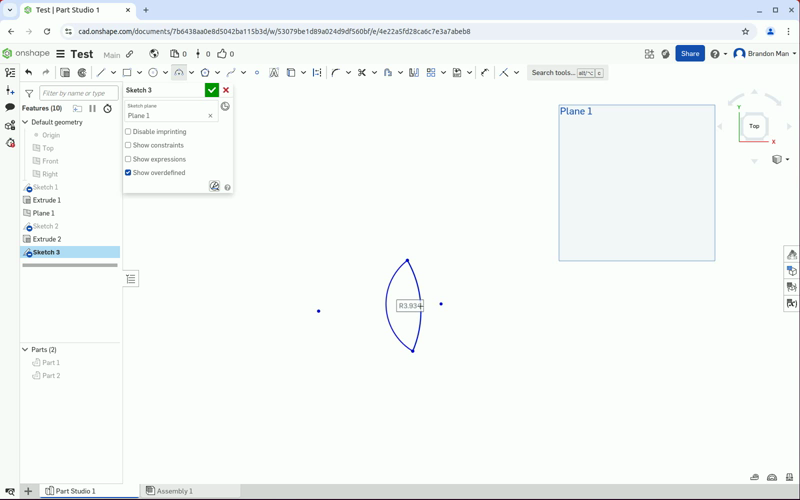
scroll(-6)
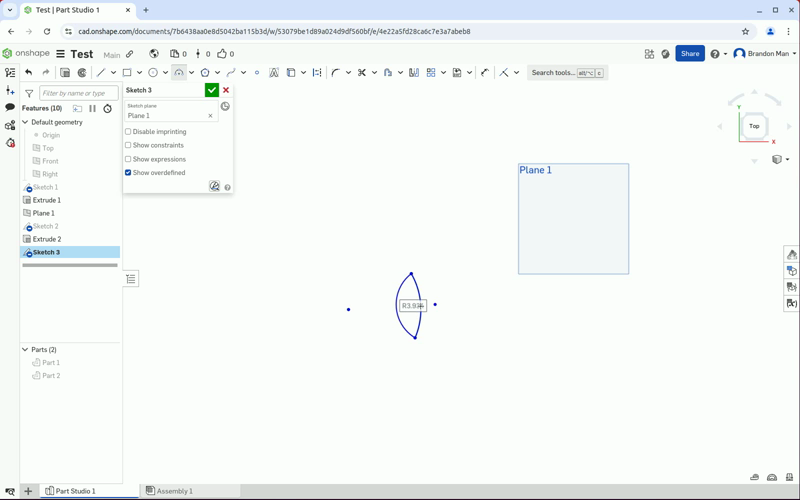
scroll(-6)
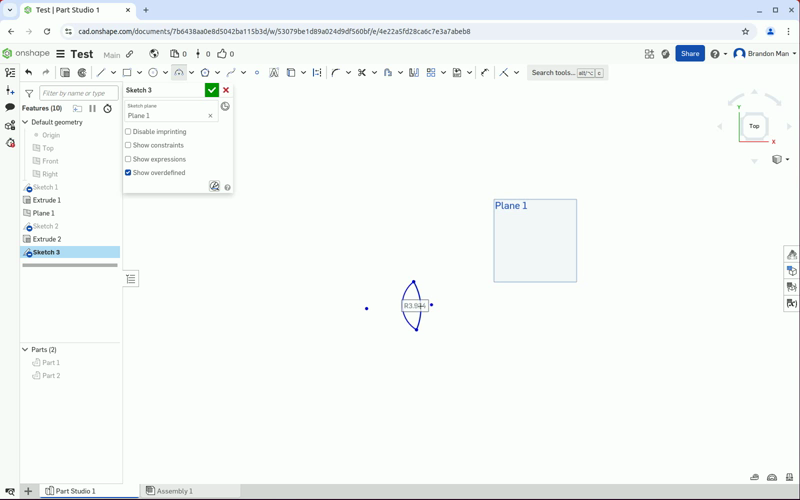
scroll(-6)
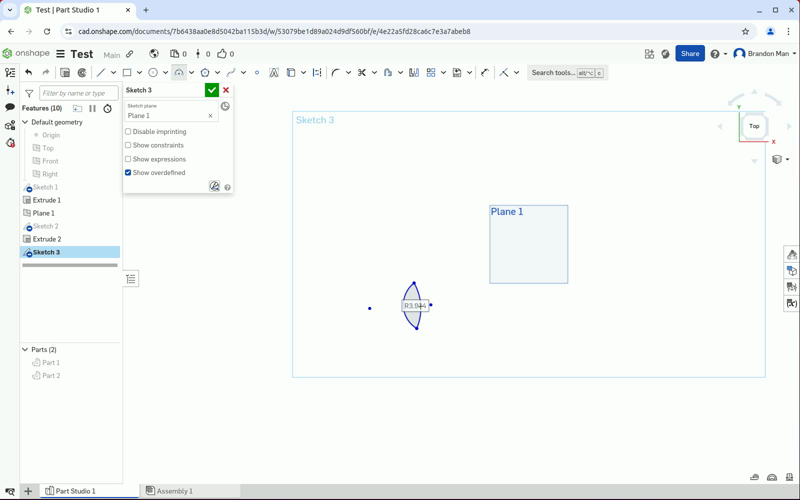
scroll(-6)
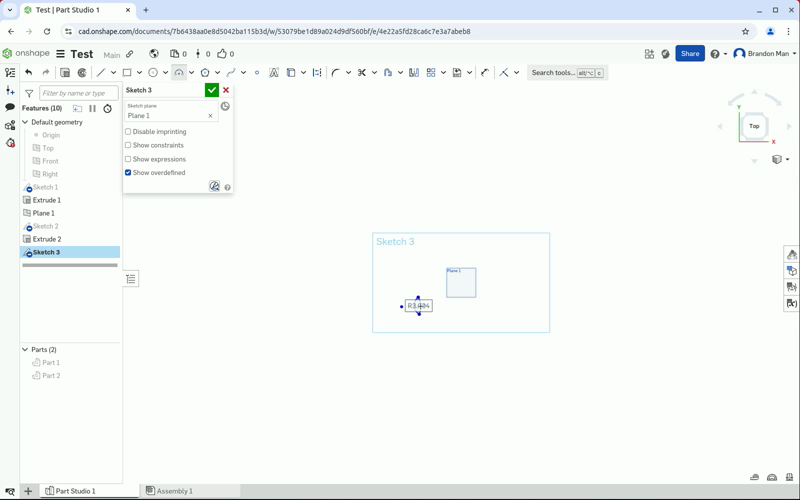
key_up(shift)
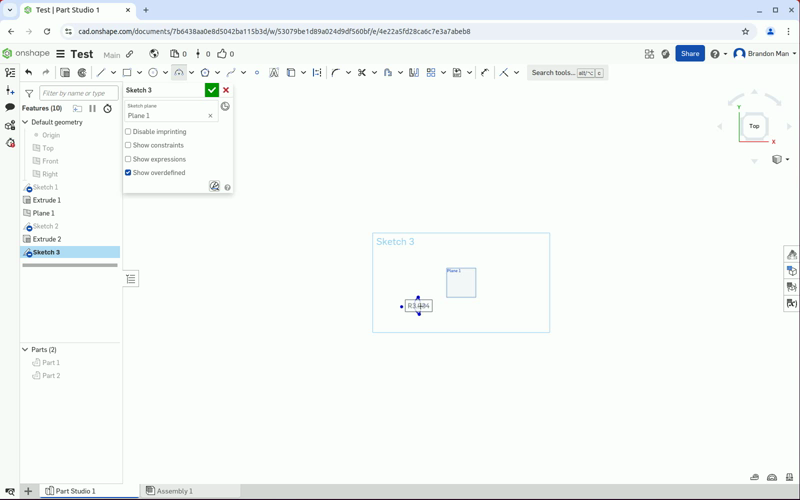
key(esc)
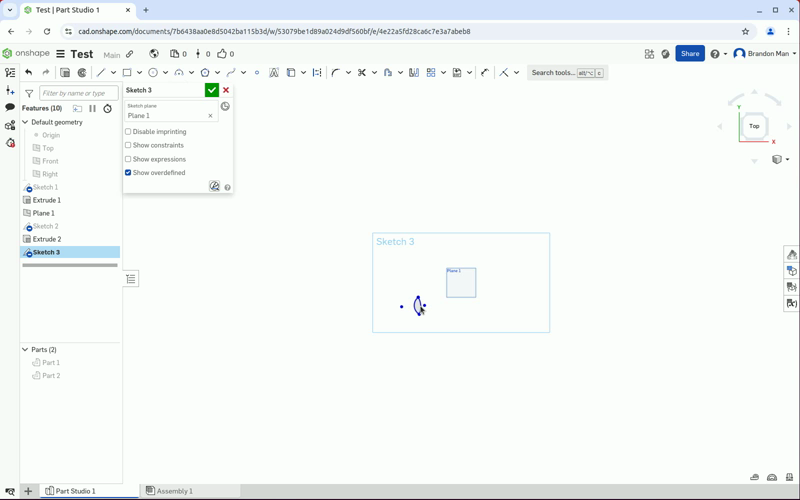
mouse_move(415, 311)
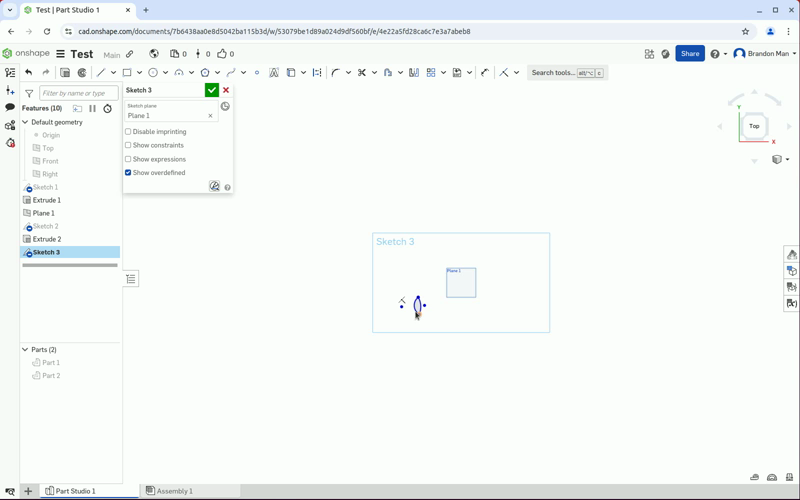
scroll(6)
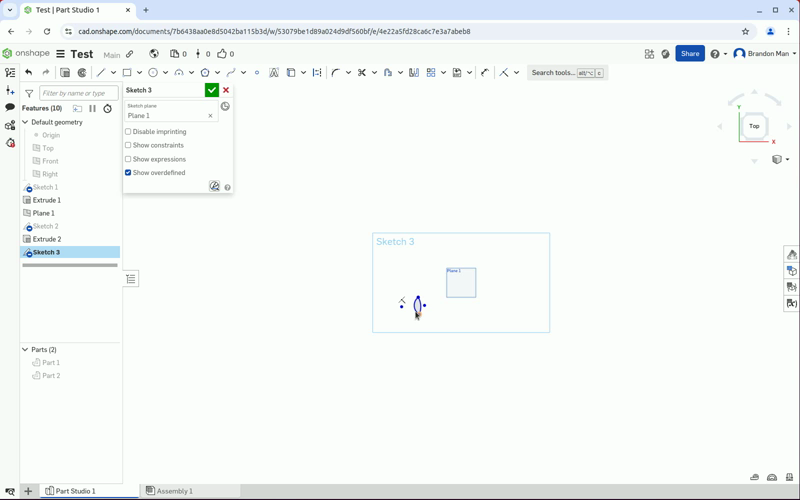
scroll(6)
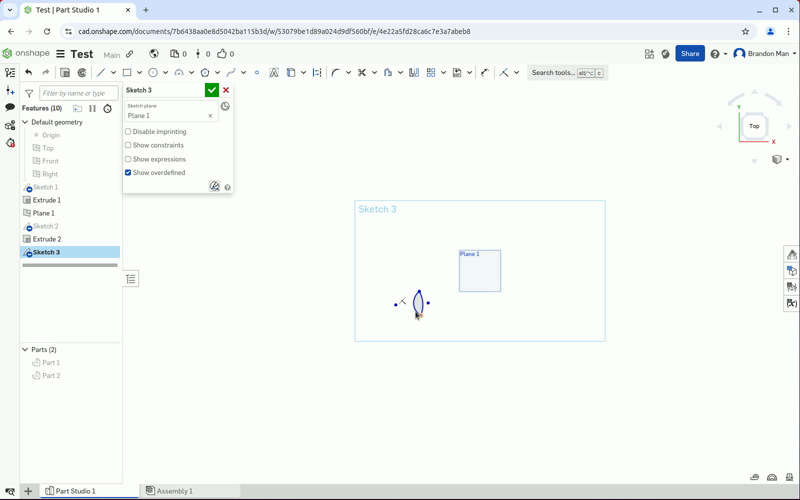
scroll(6)
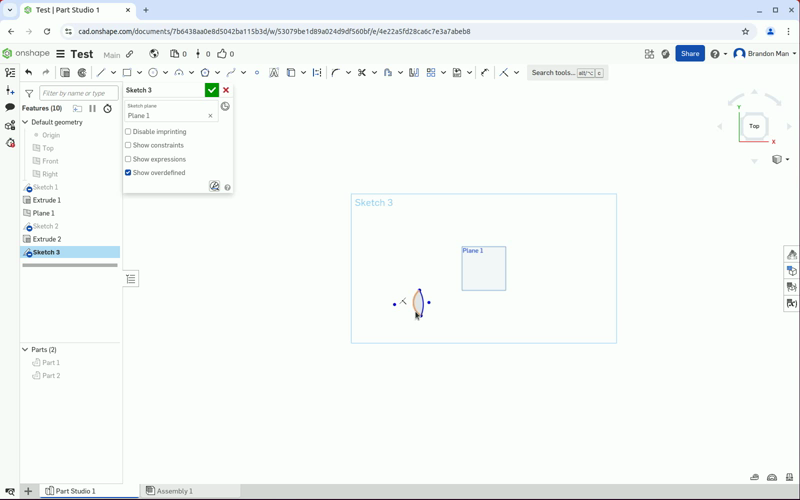
scroll(6)
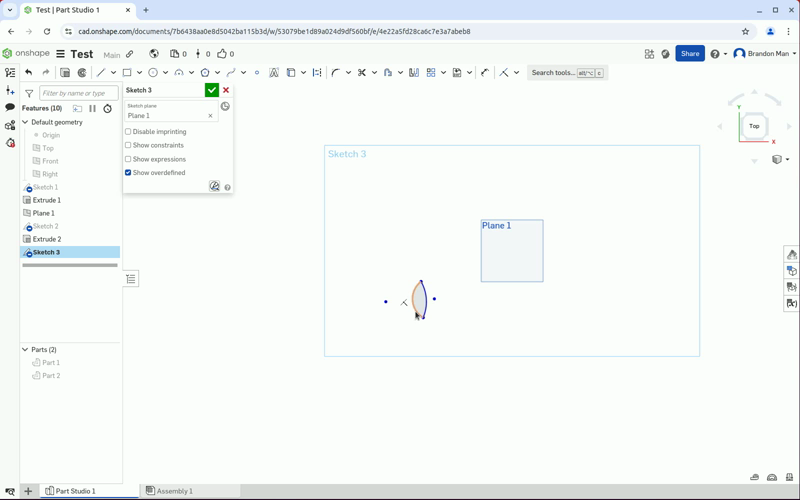
scroll(6)
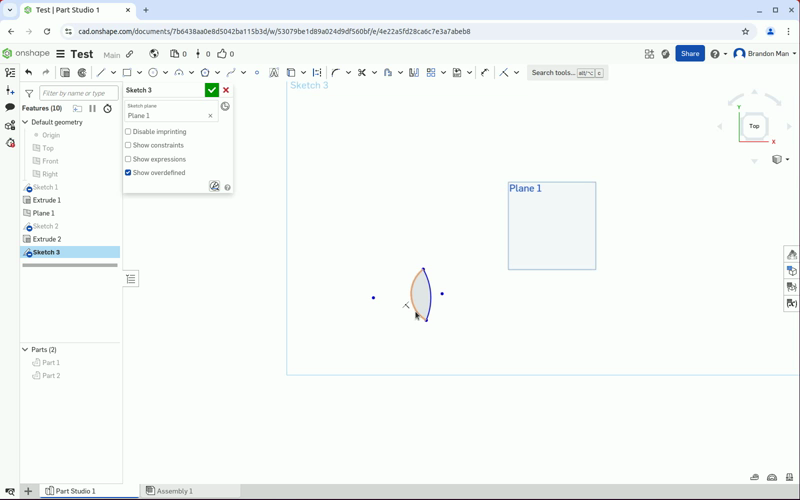
scroll(6)
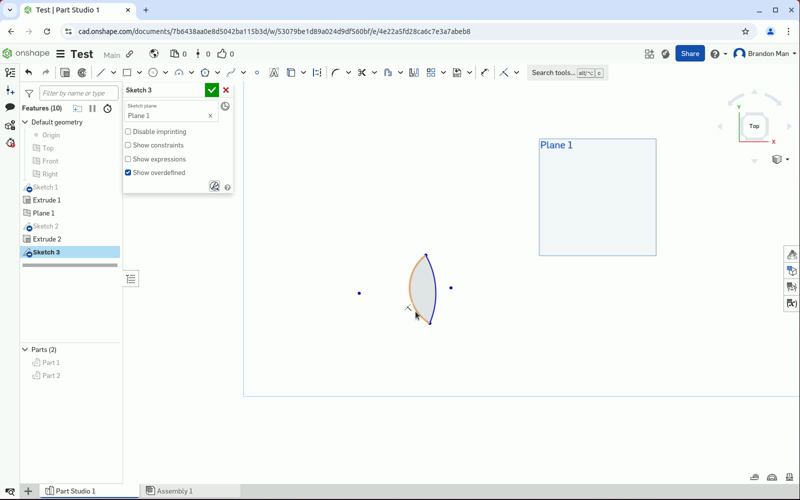
scroll(6)
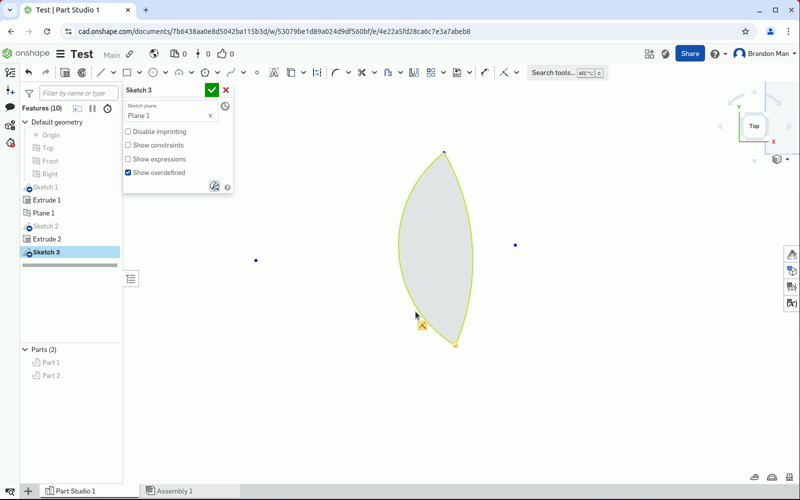
click(415, 311)
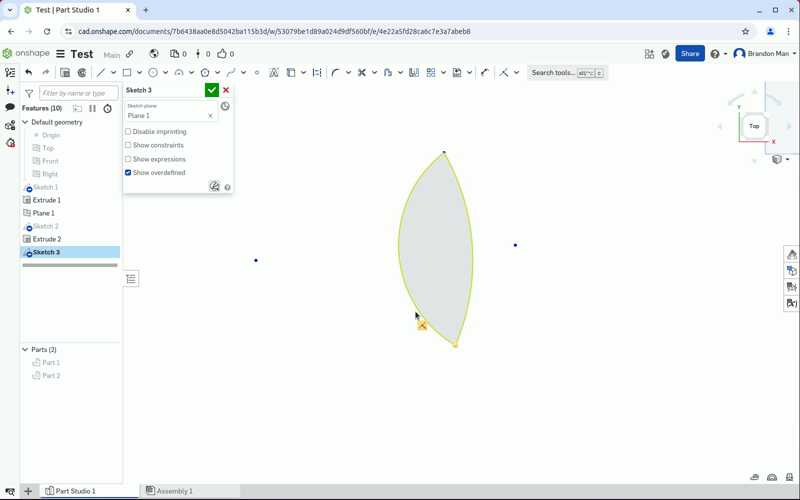
scroll(-6)
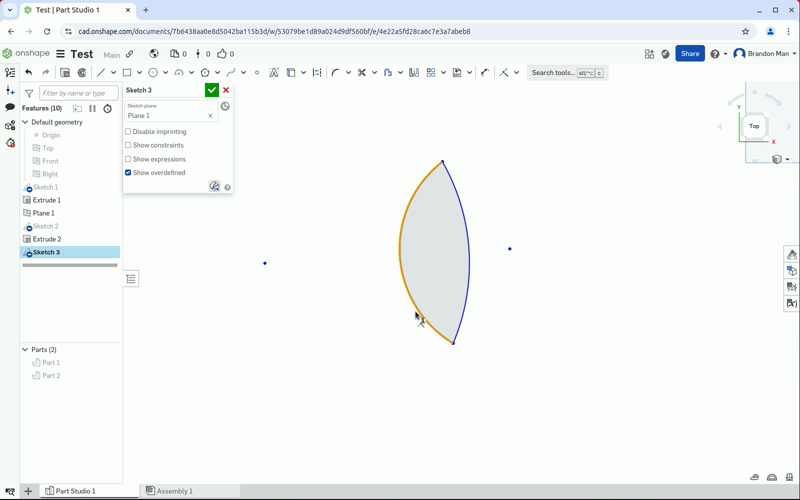
scroll(-6)
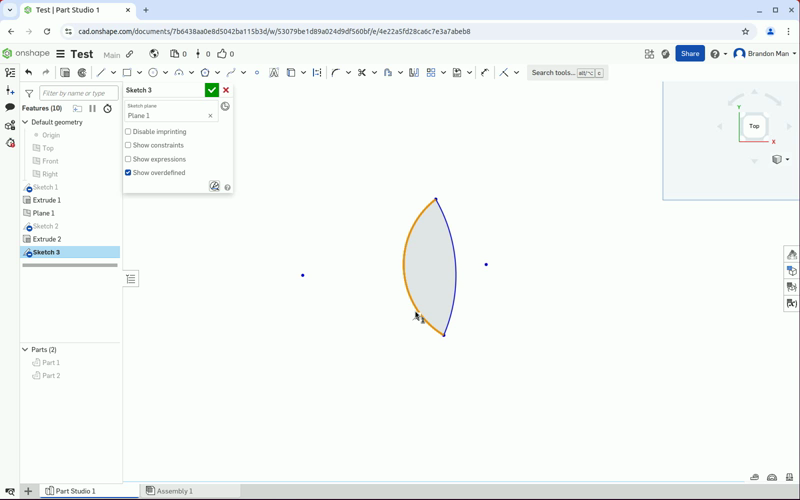
scroll(-6)
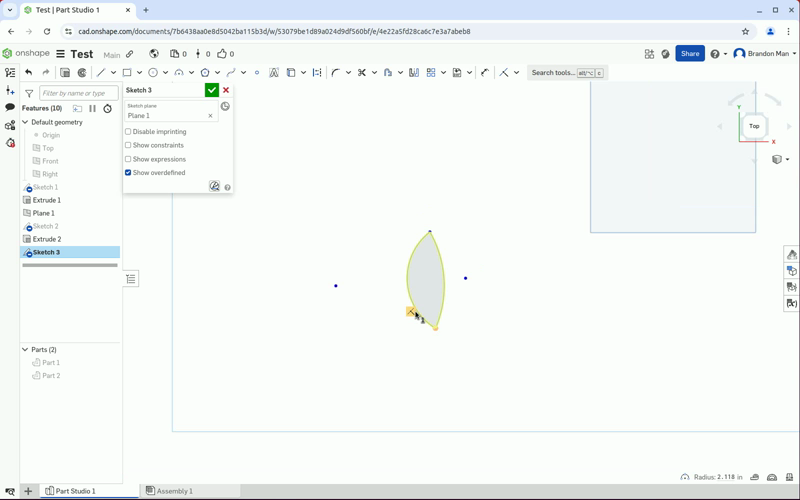
scroll(-6)
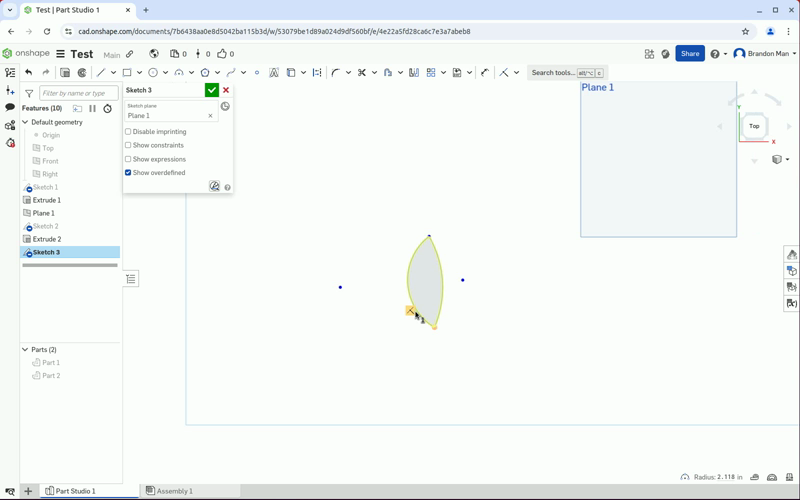
scroll(-6)
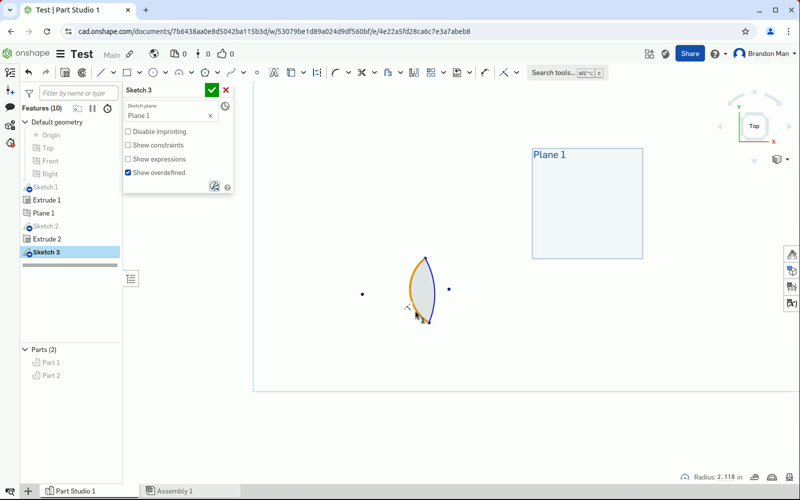
scroll(-6)
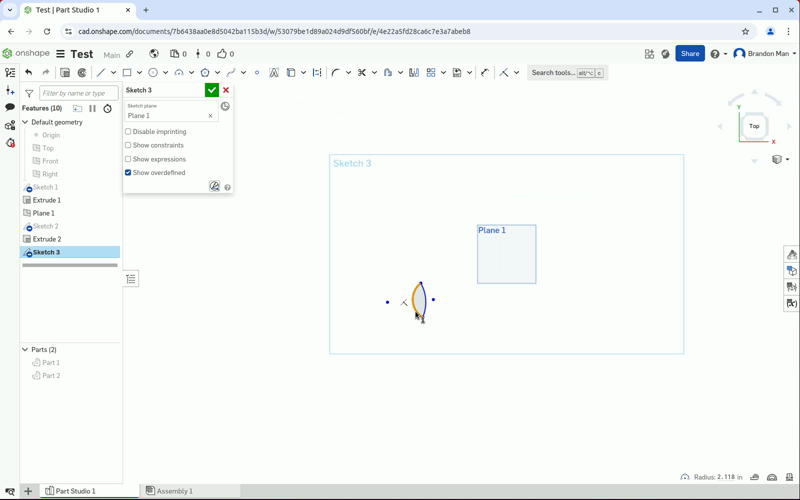
scroll(-6)
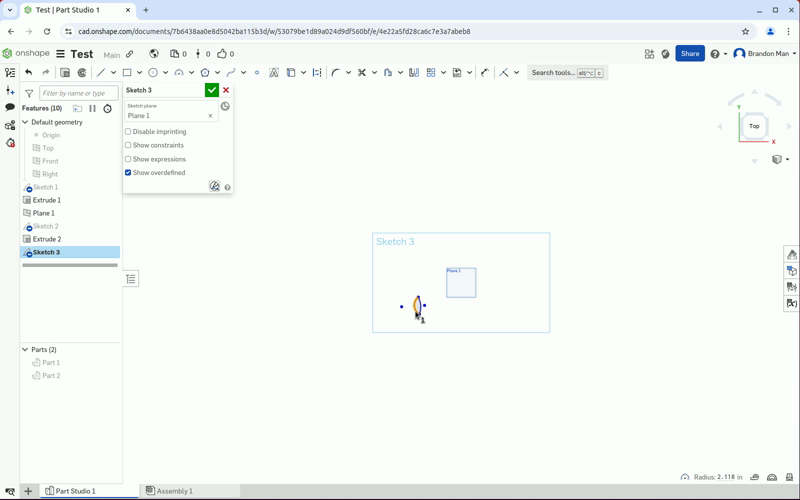
mouse_move(73, 352)
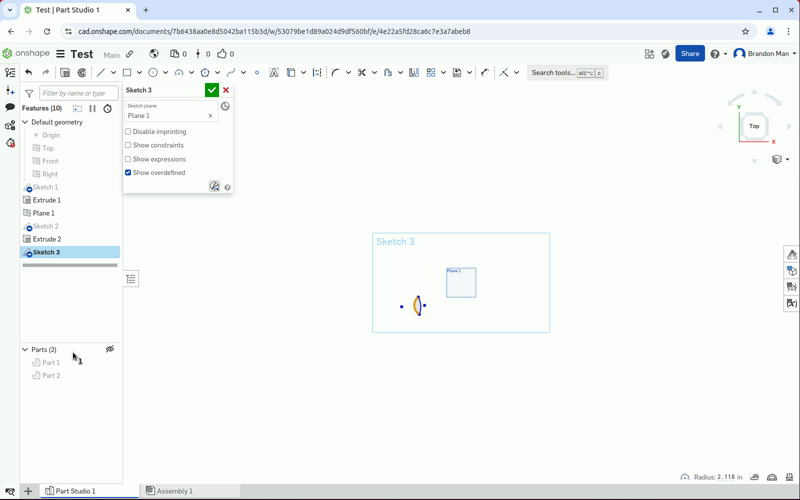
key(shift+y)
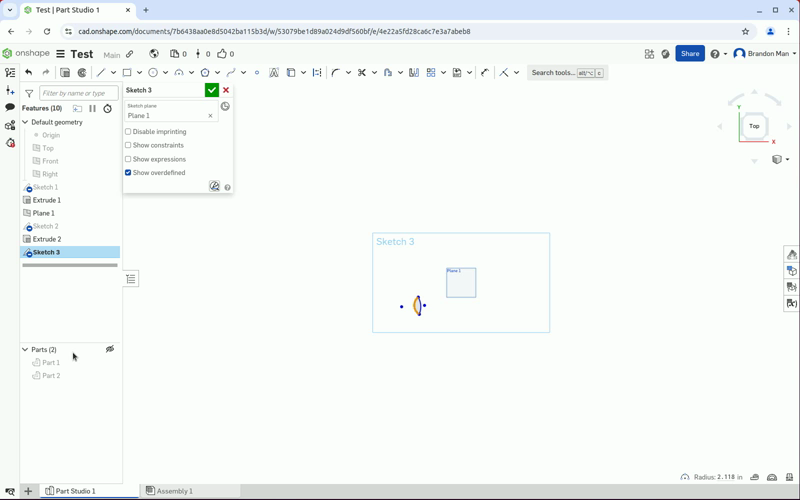
key(shift+e)
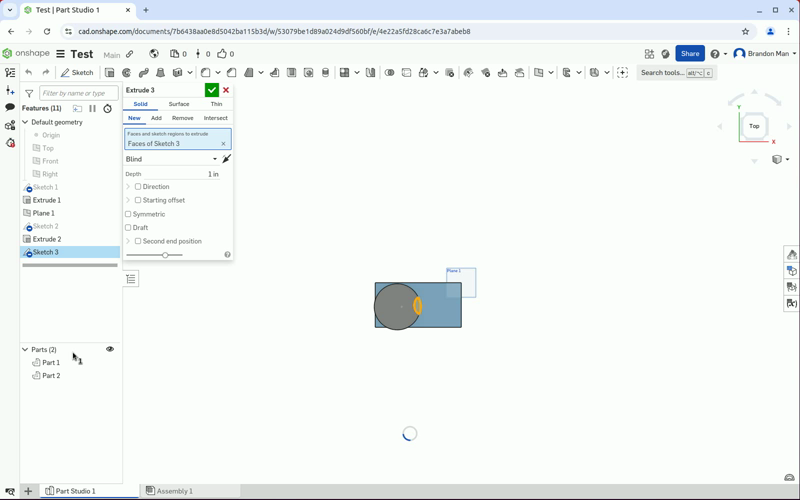
mouse_move(143, 106)
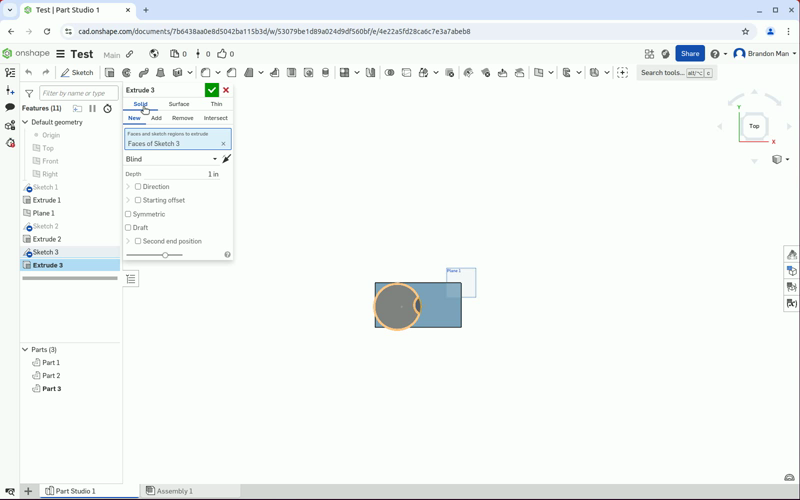
click(143, 106)
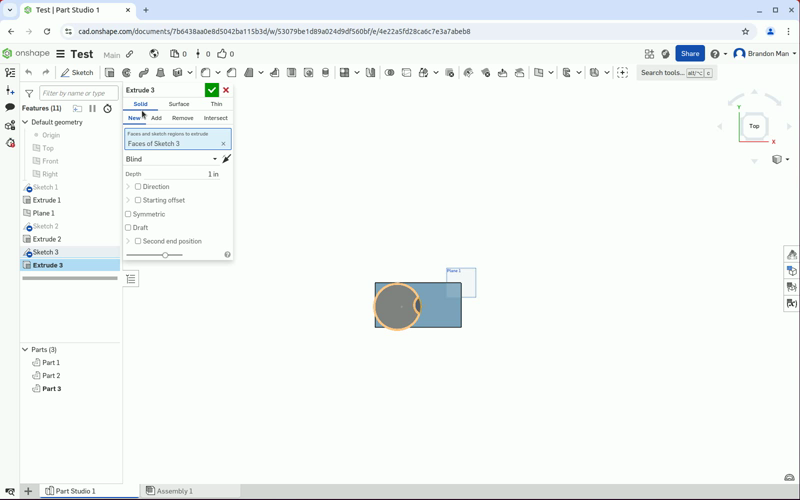
mouse_move(137, 120)
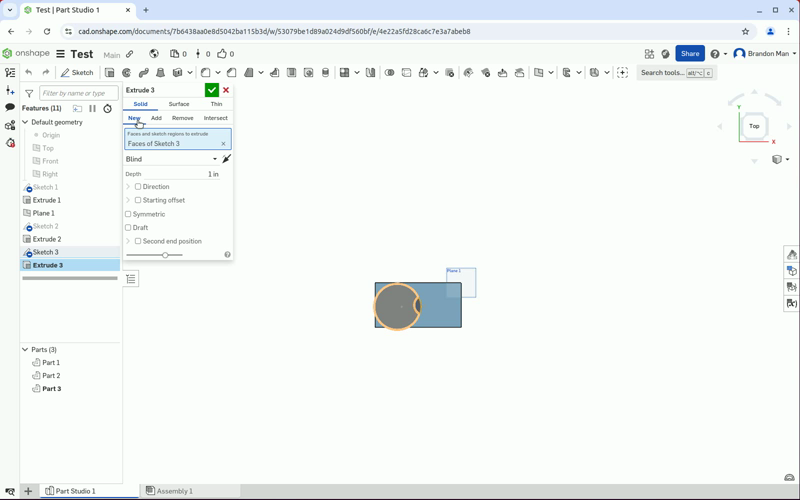
click(137, 120)
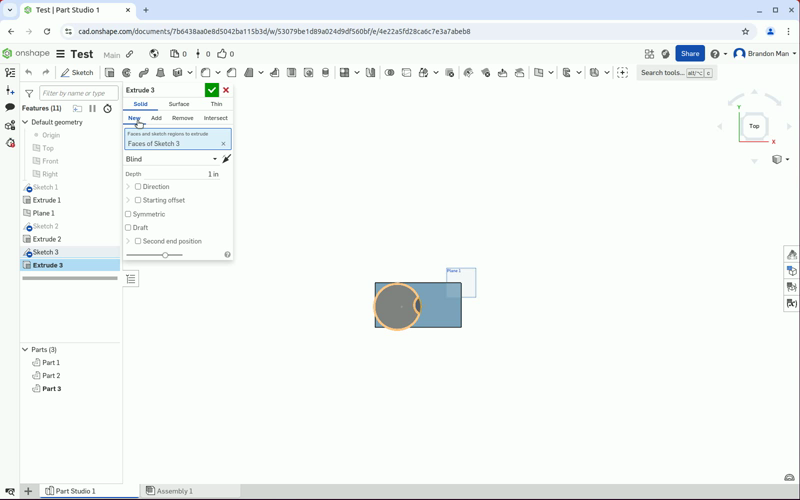
key(tab, 4)
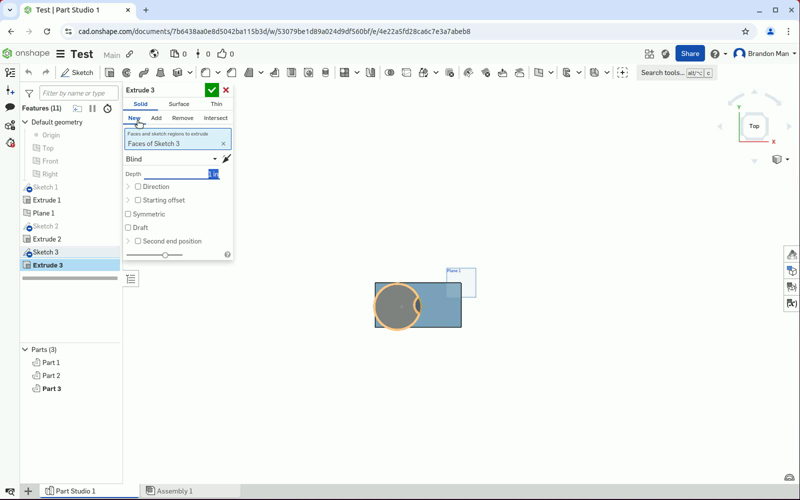
text(3.129)
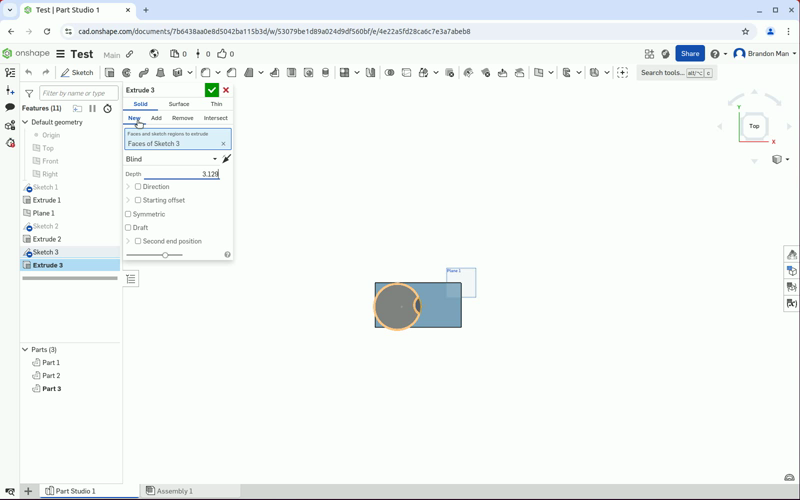
key(enter)
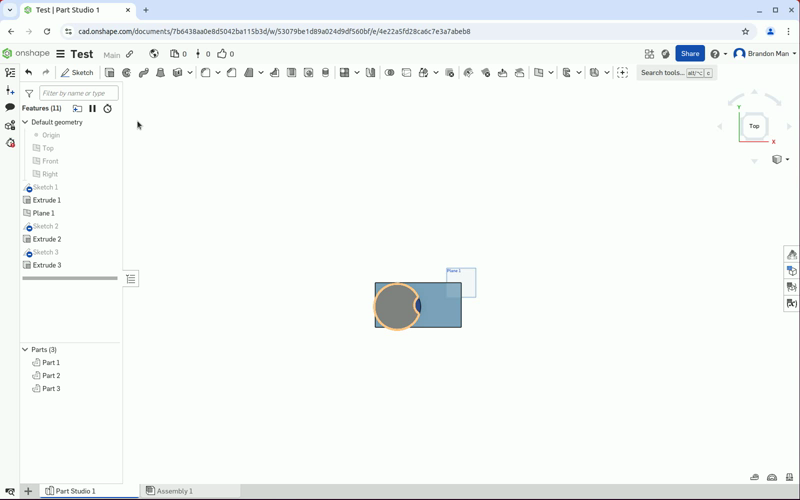
key(shift+h)
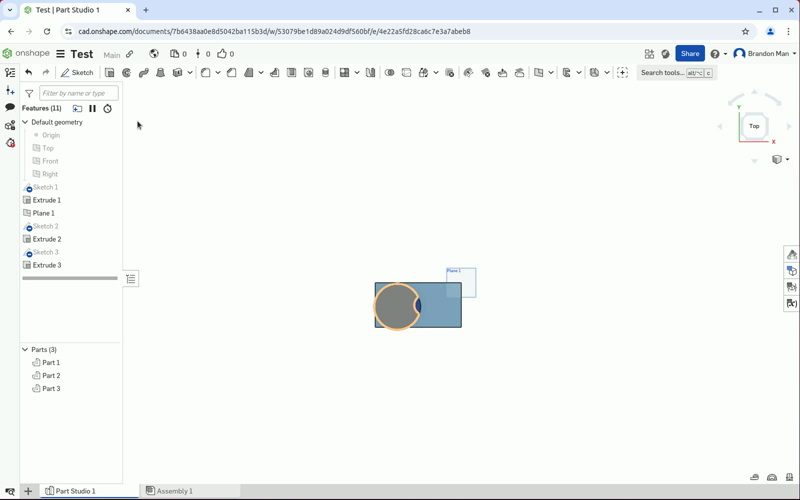
key(shift+h)
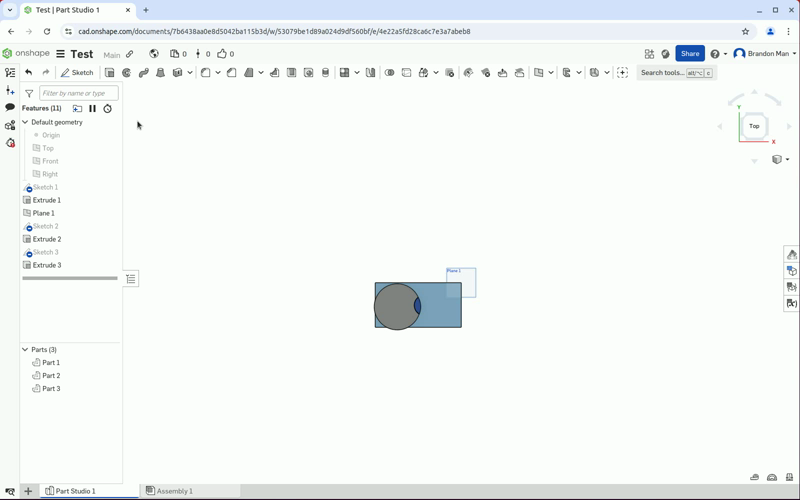
mouse_move(73, 189)
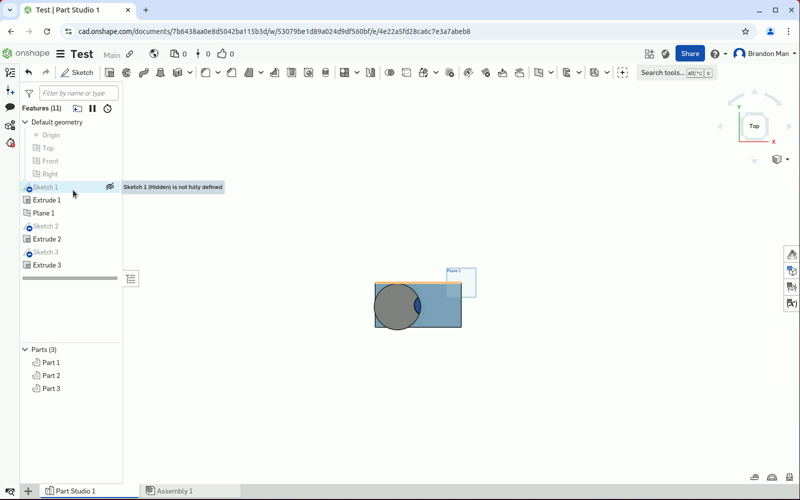
click(73, 189)
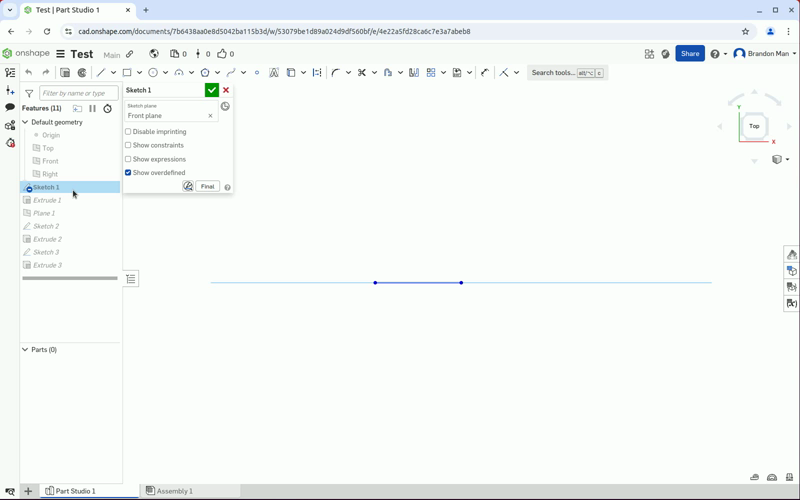
mouse_move(229, 92)
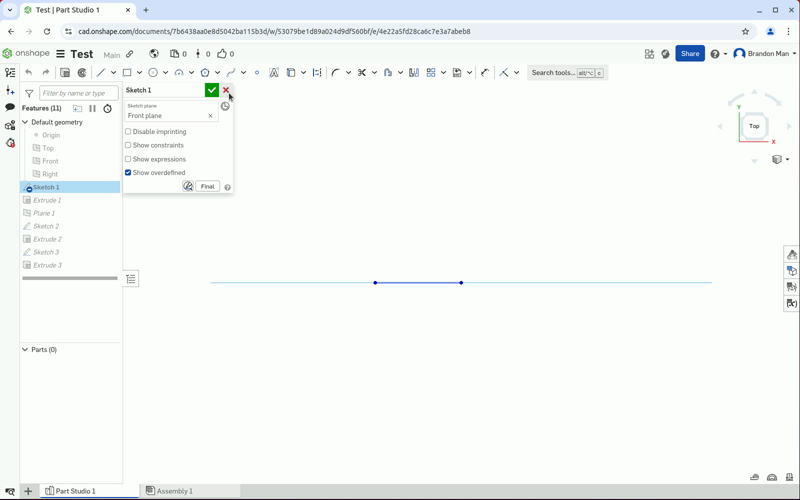
click(229, 92)
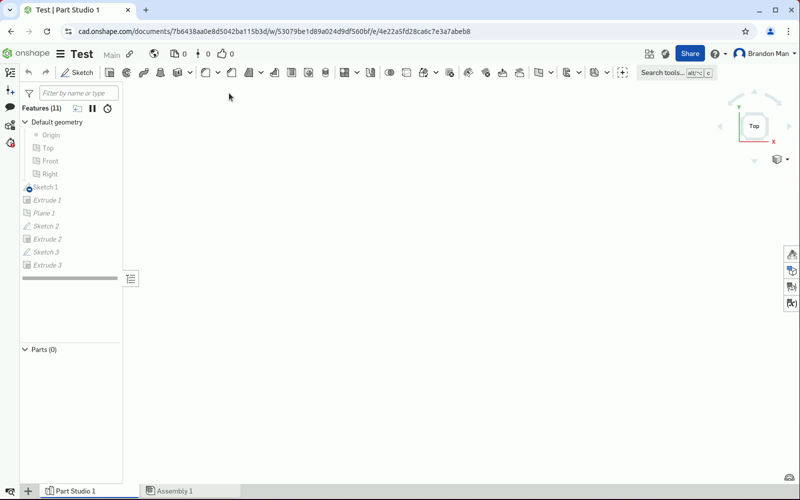
key(shift+s)
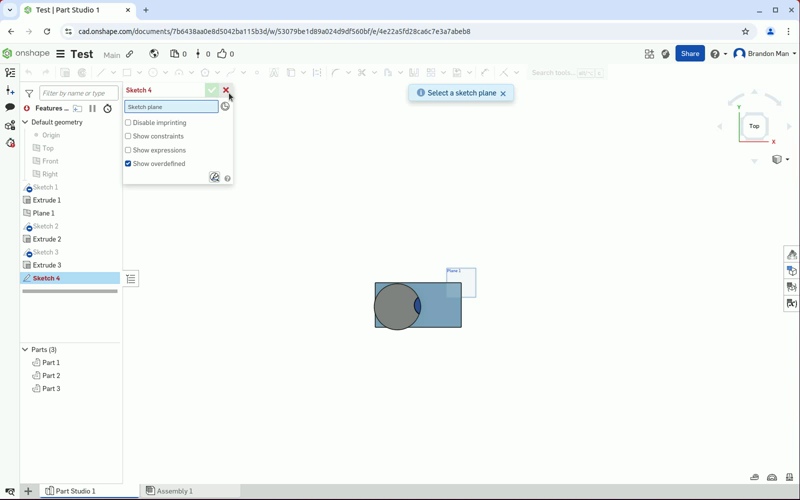
mouse_move(73, 215)
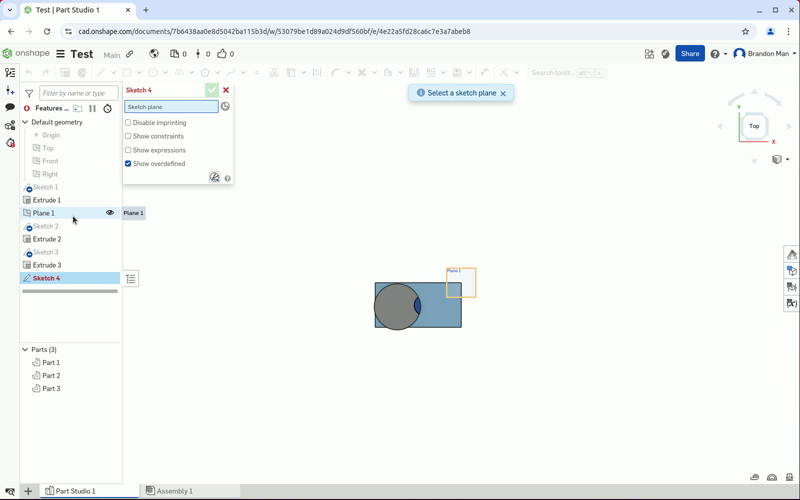
click(73, 215)
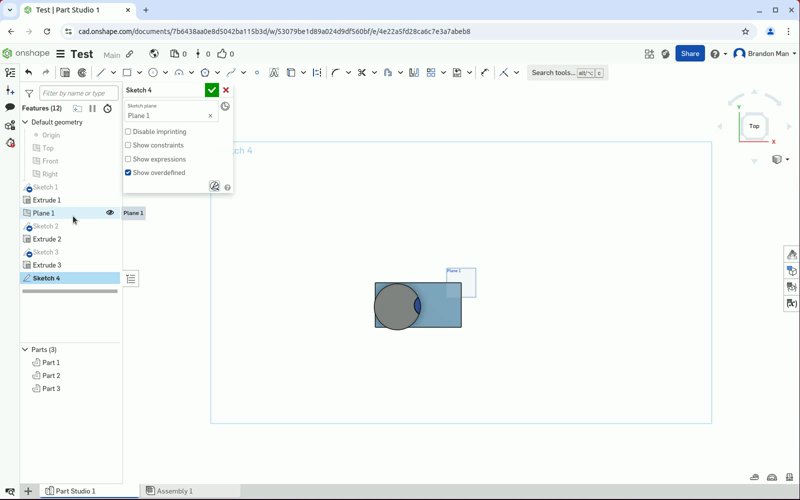
mouse_move(73, 352)
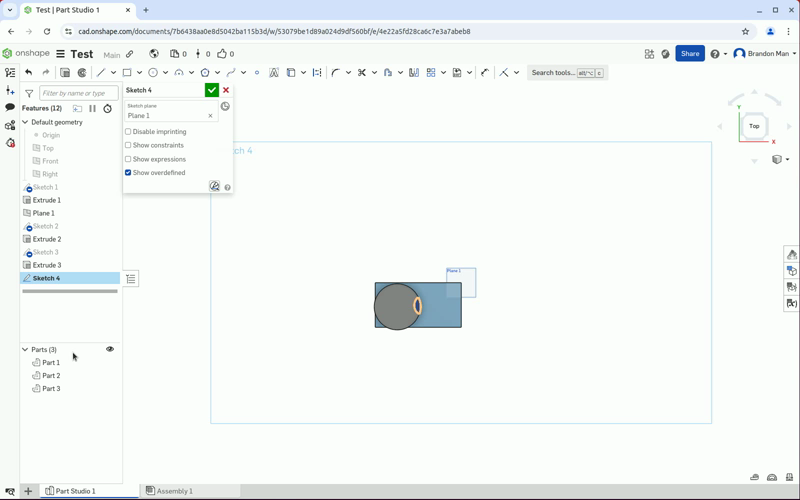
key(y)
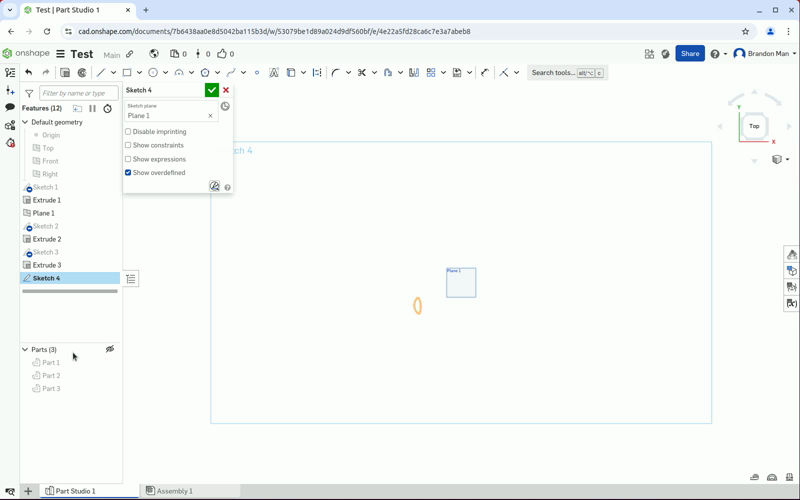
key(a)
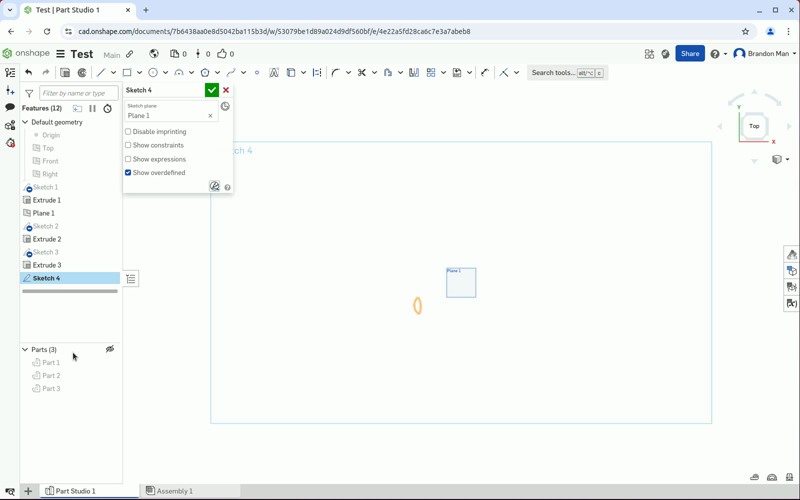
key_down(shift)
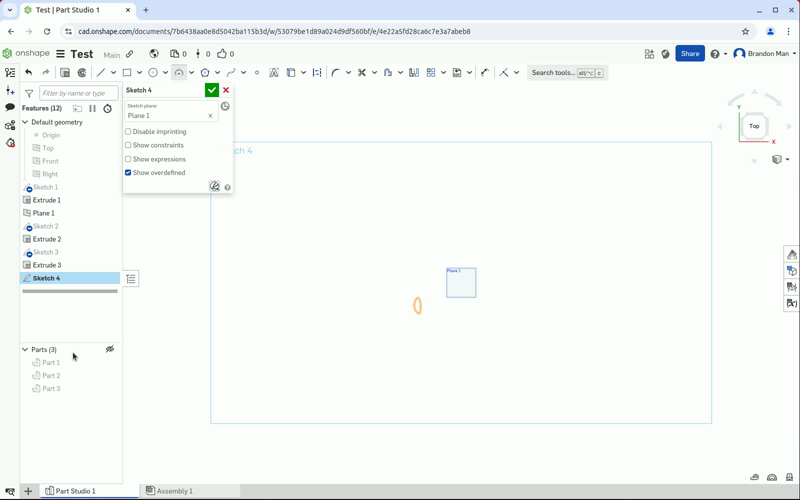
mouse_move(418, 297)
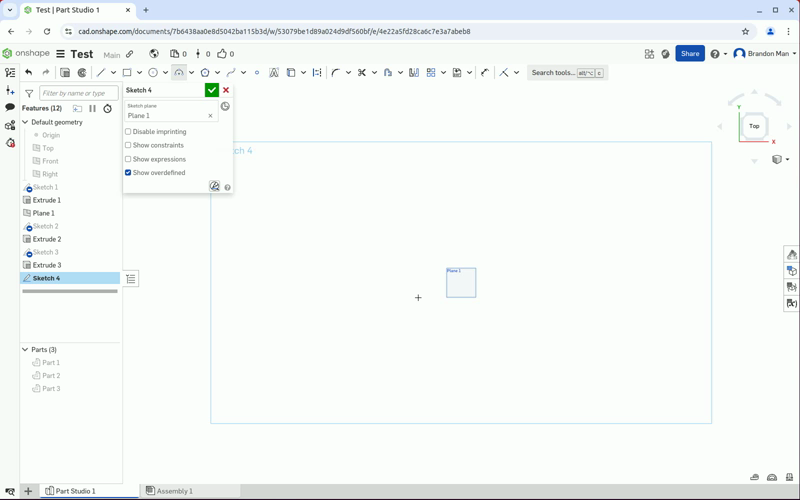
click(418, 297)
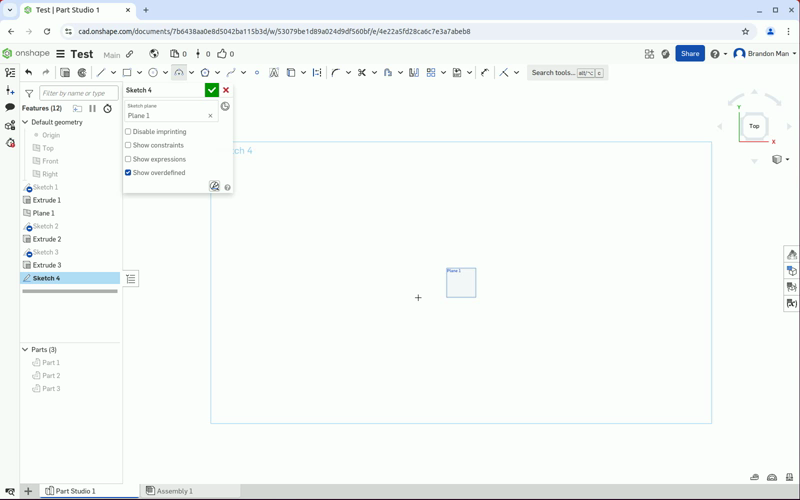
key_up(shift)
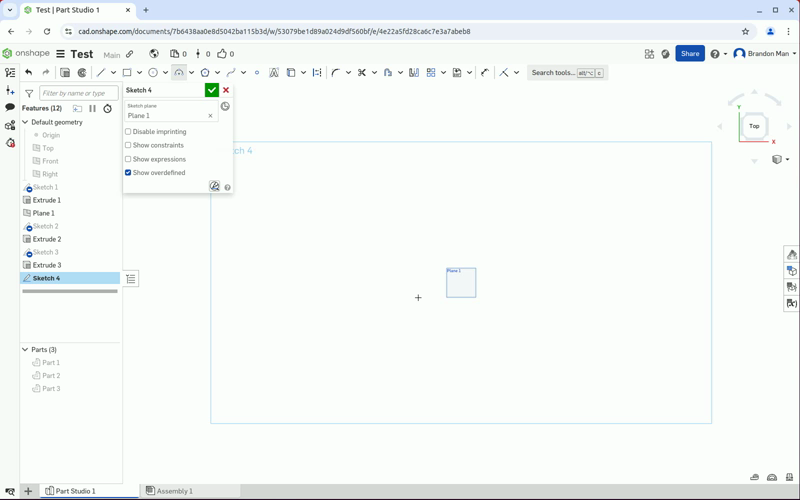
key_down(shift)
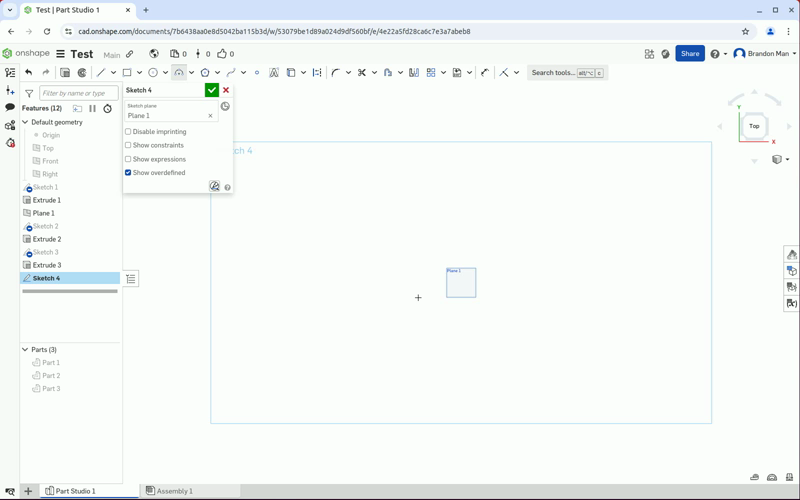
mouse_move(419, 314)
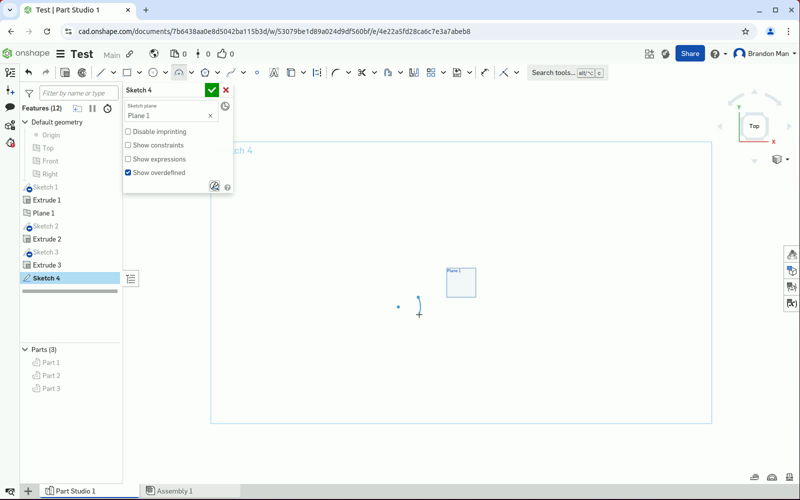
click(419, 314)
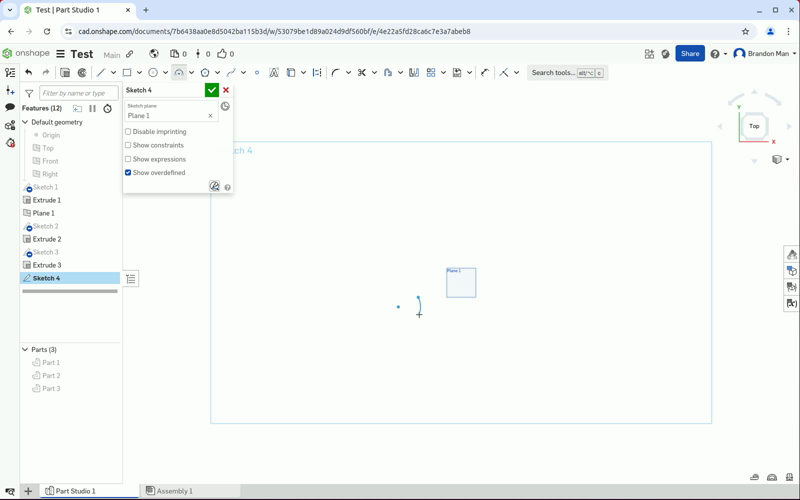
mouse_move(420, 305)
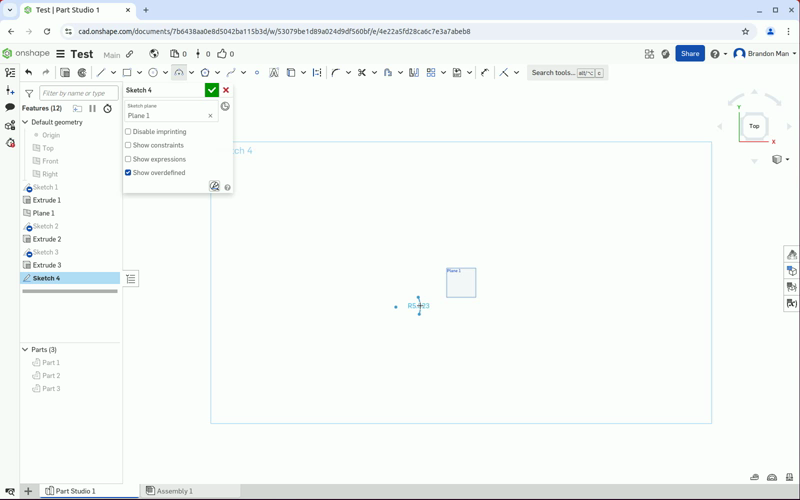
click(420, 305)
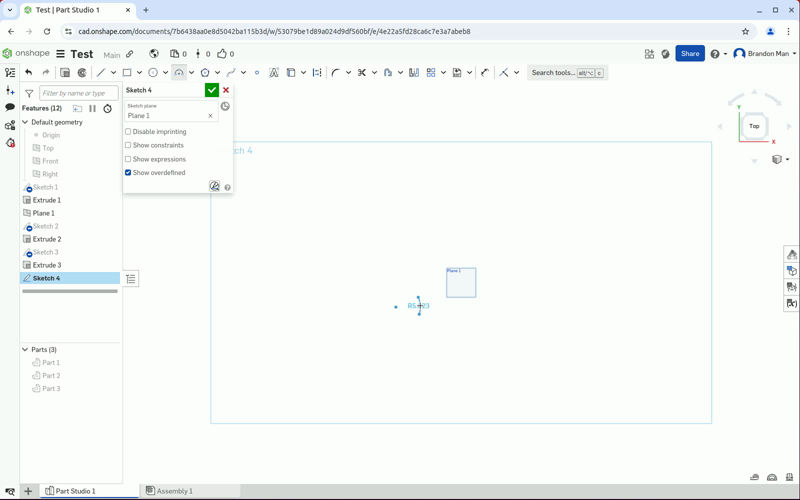
key_up(shift)
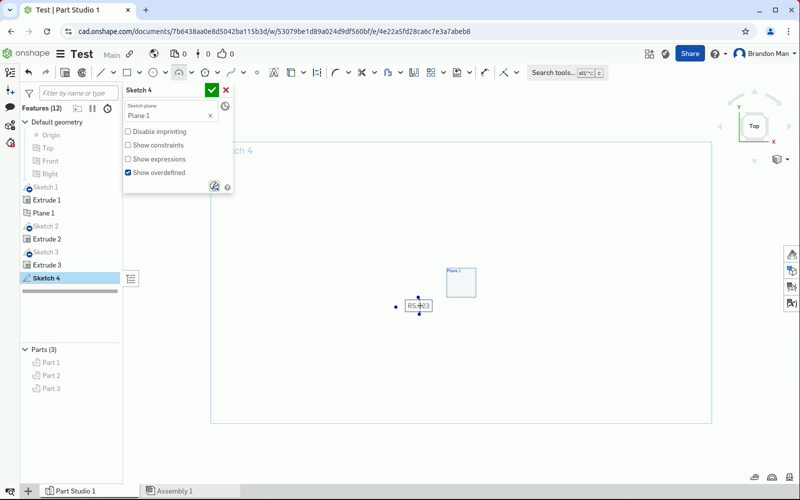
mouse_move(419, 314)
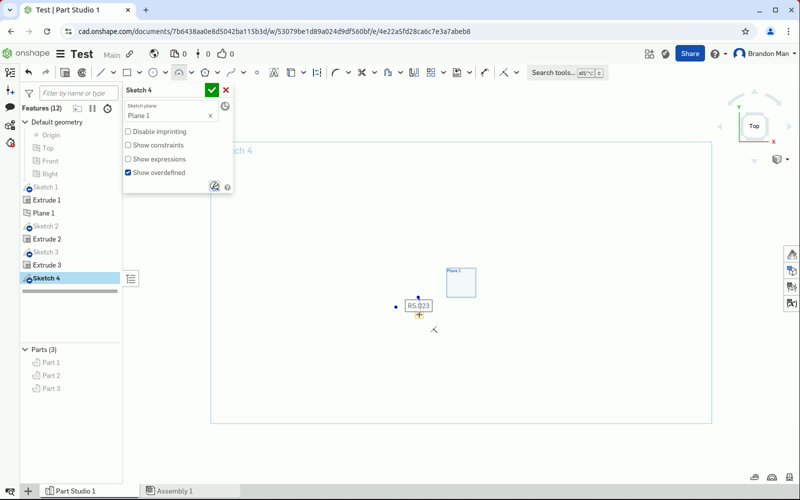
click(419, 314)
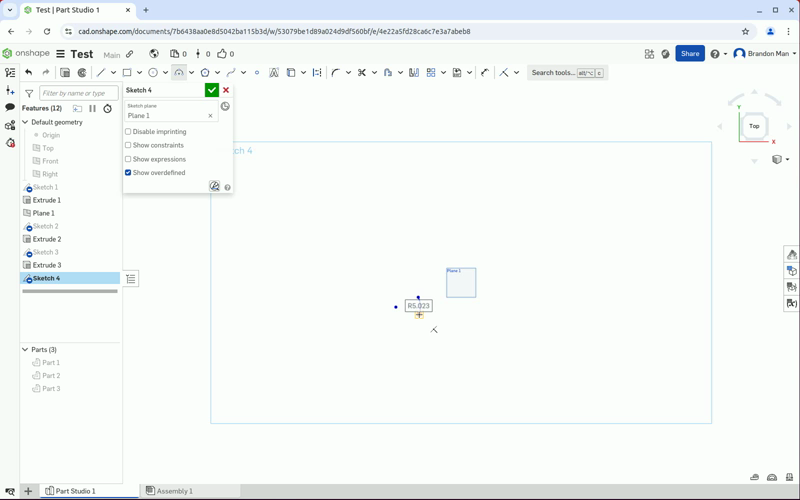
mouse_move(418, 297)
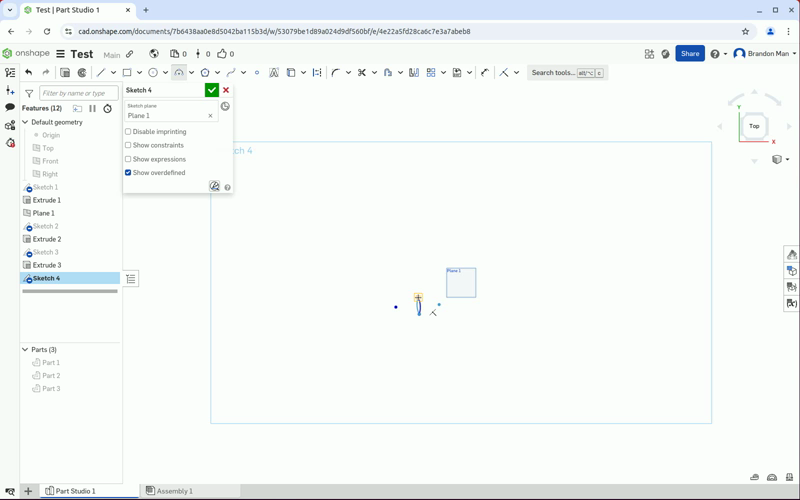
click(418, 297)
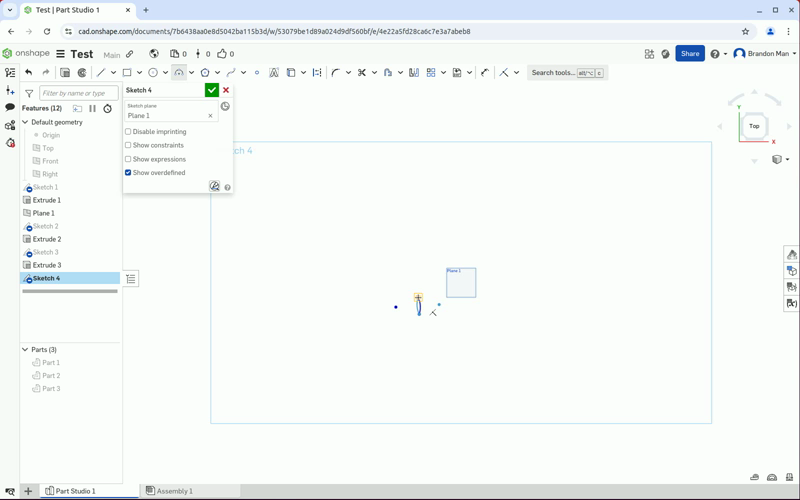
key_down(shift)
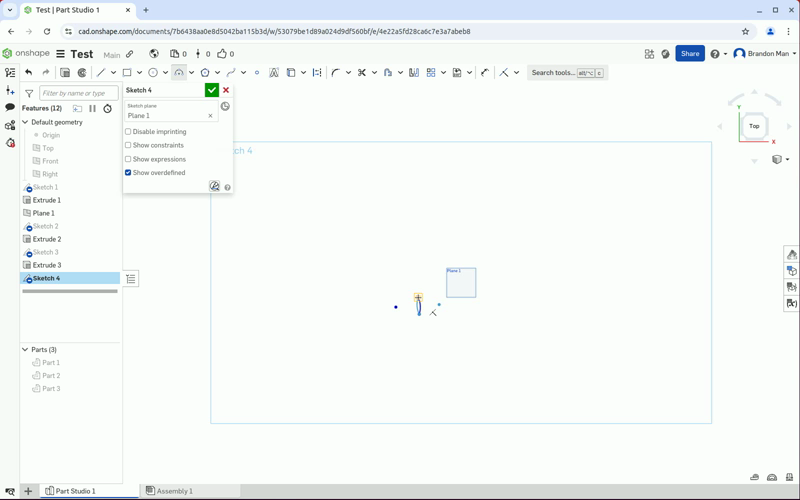
mouse_move(434, 305)
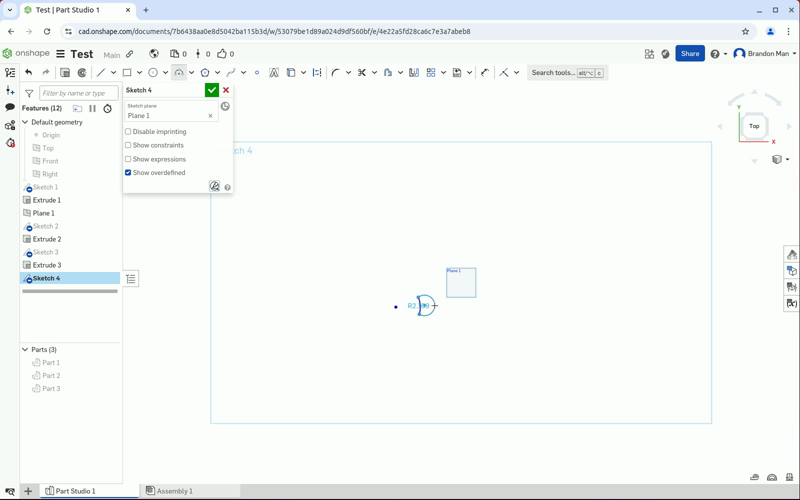
click(434, 305)
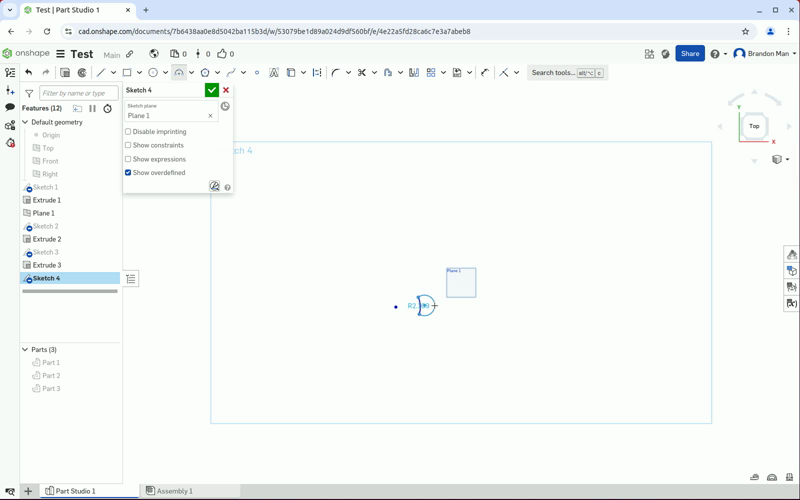
key_up(shift)
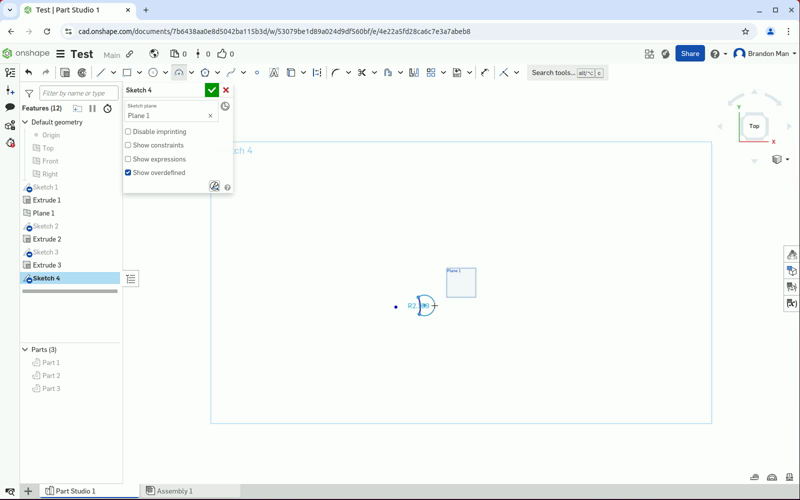
key(esc)
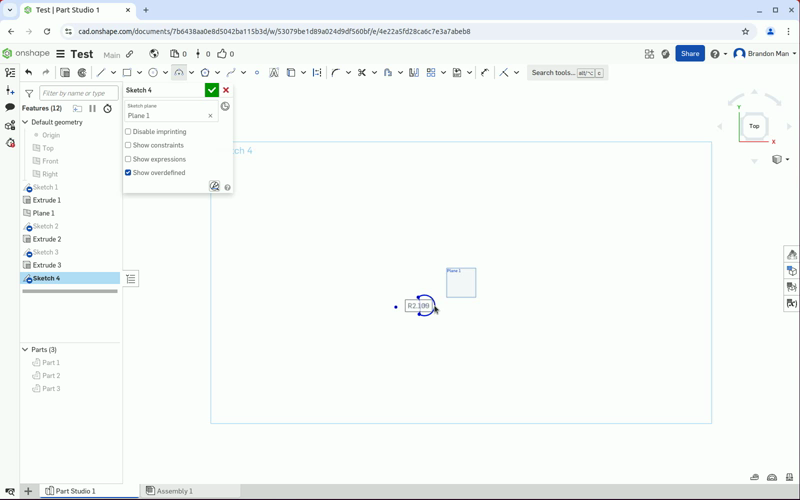
mouse_move(421, 314)
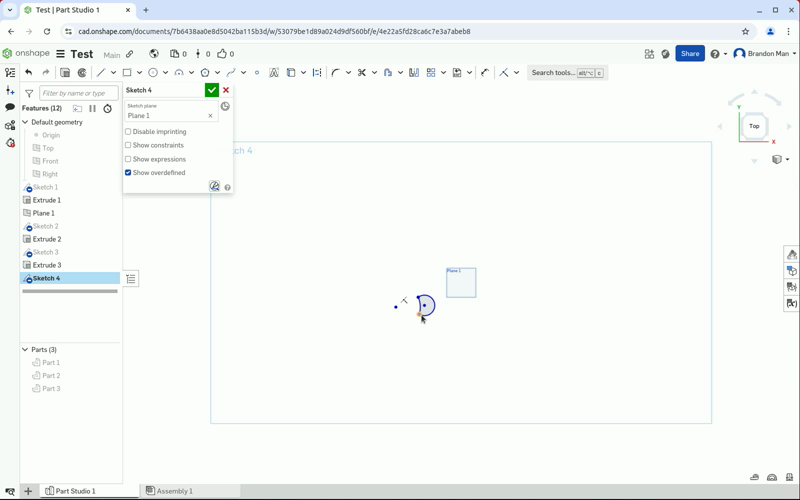
scroll(6)
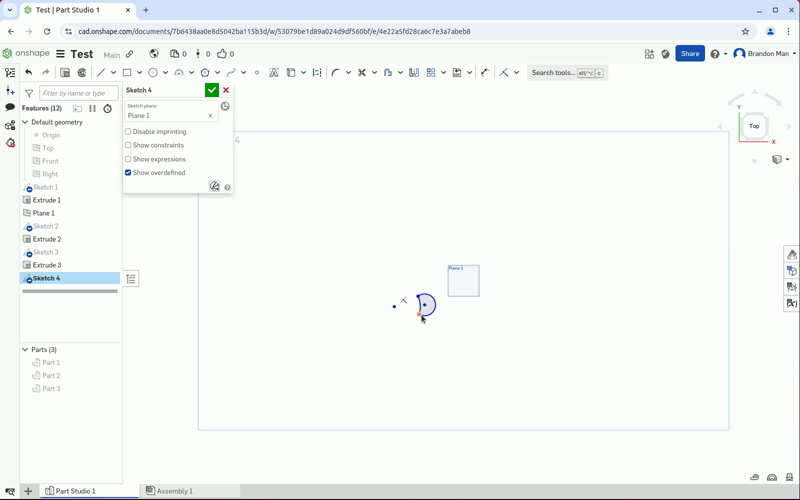
scroll(6)
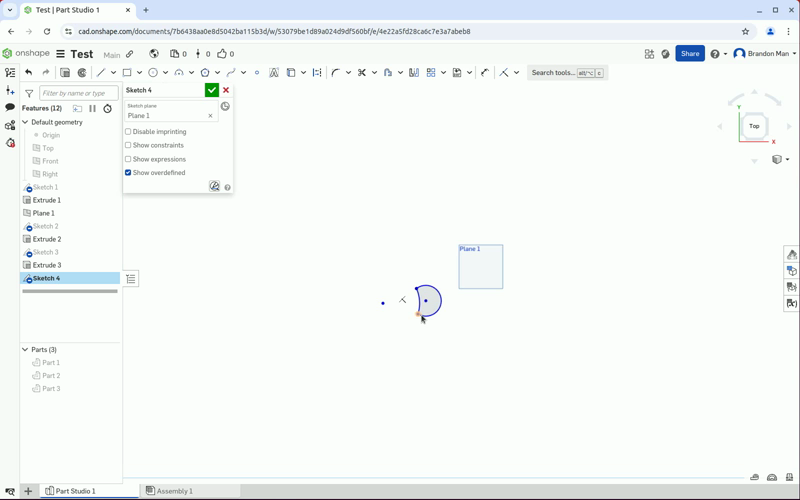
scroll(6)
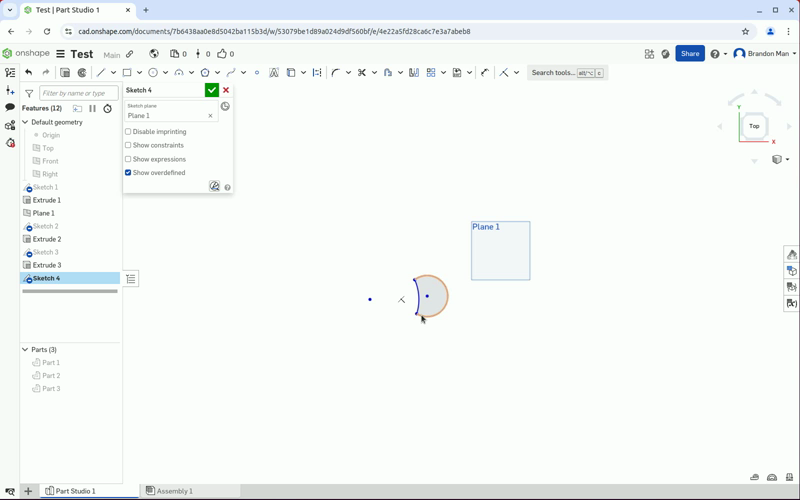
scroll(6)
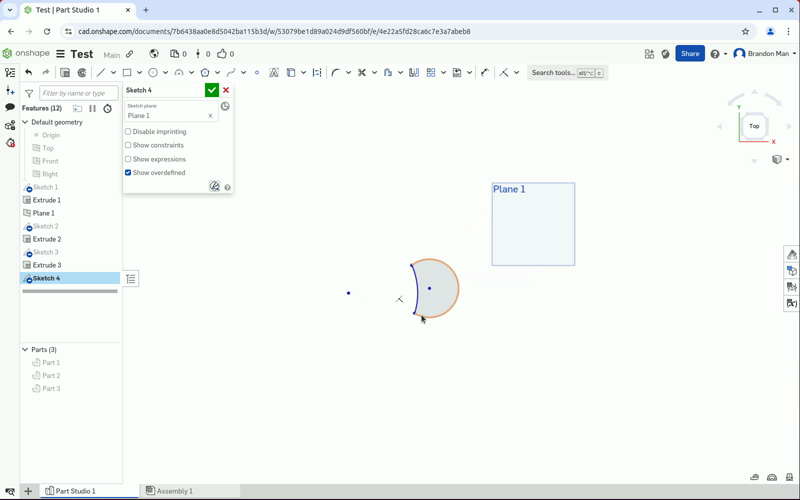
scroll(6)
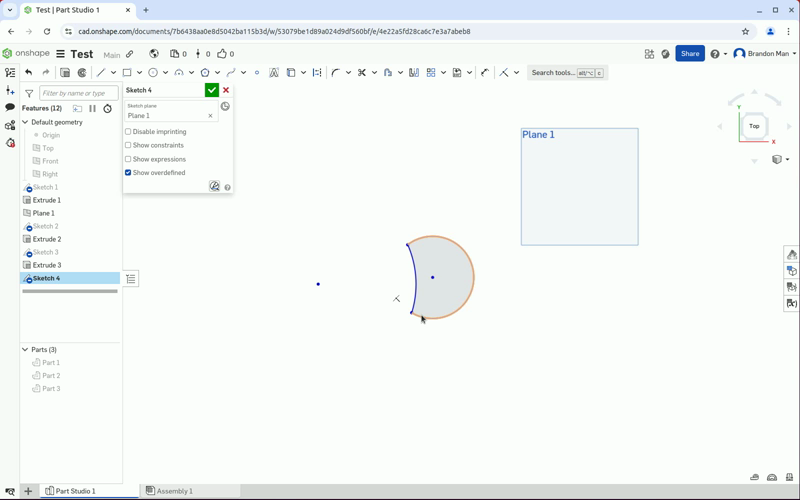
scroll(6)
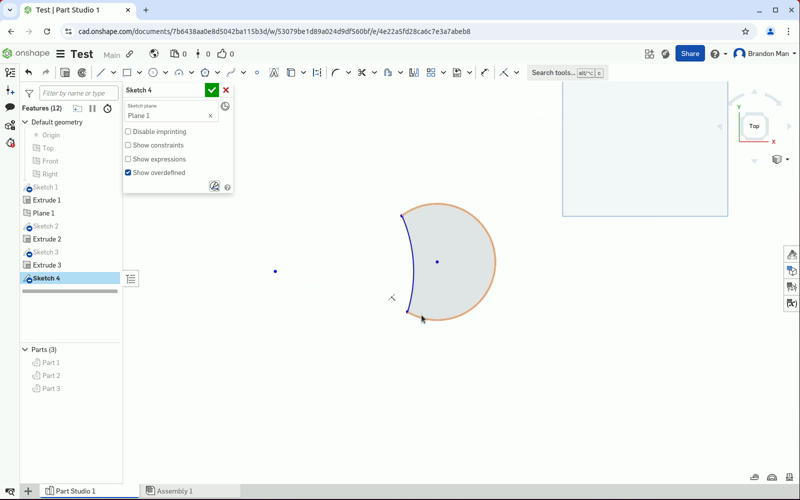
scroll(6)
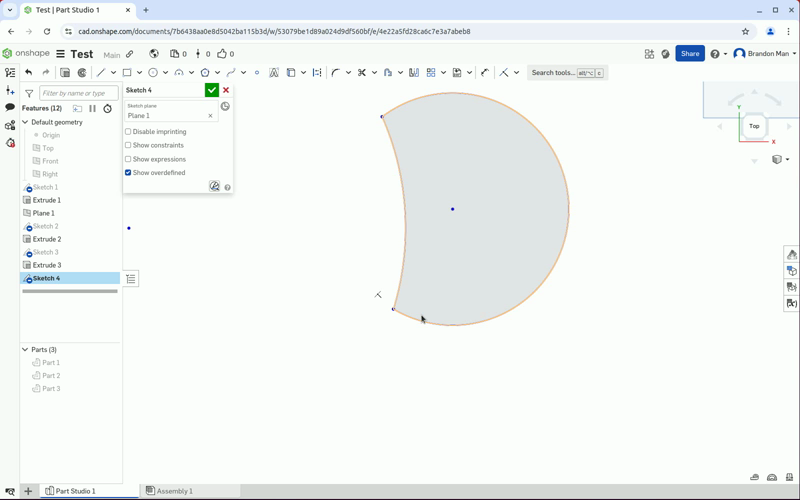
click(421, 314)
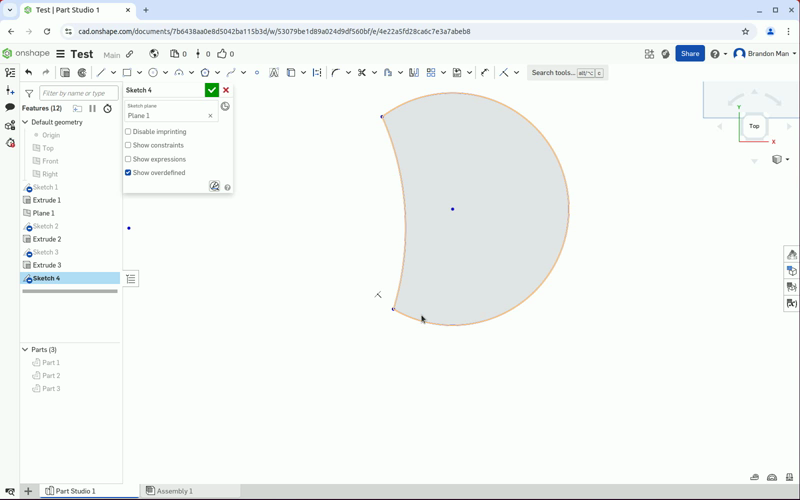
scroll(-6)
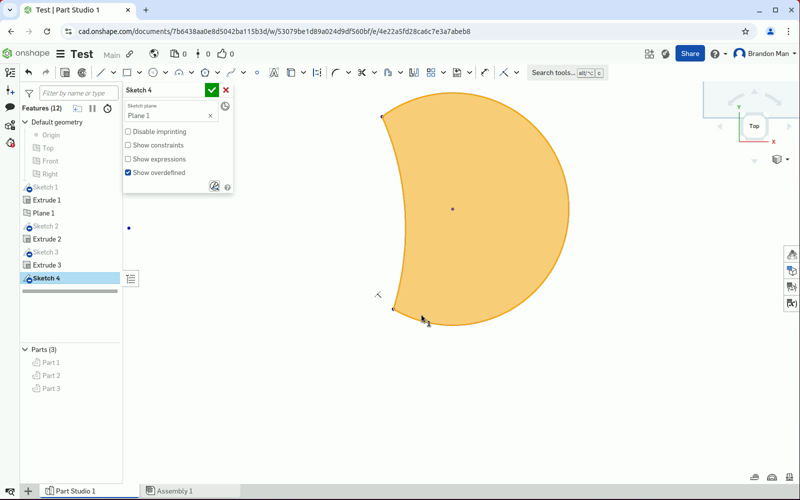
scroll(-6)
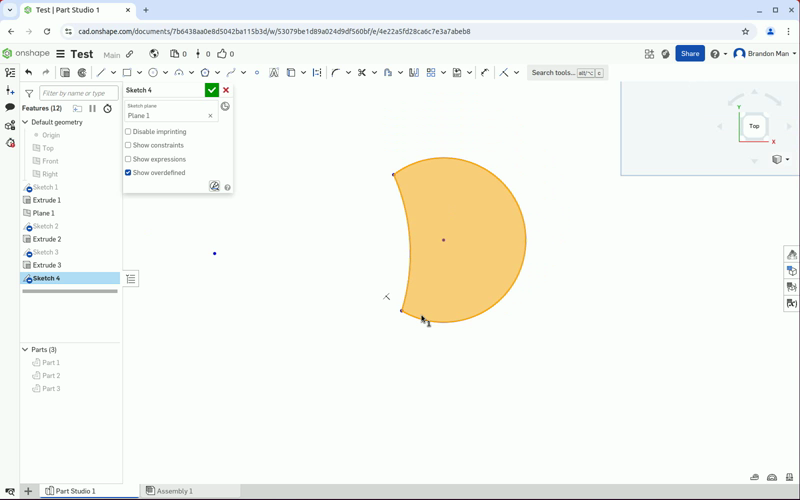
scroll(-6)
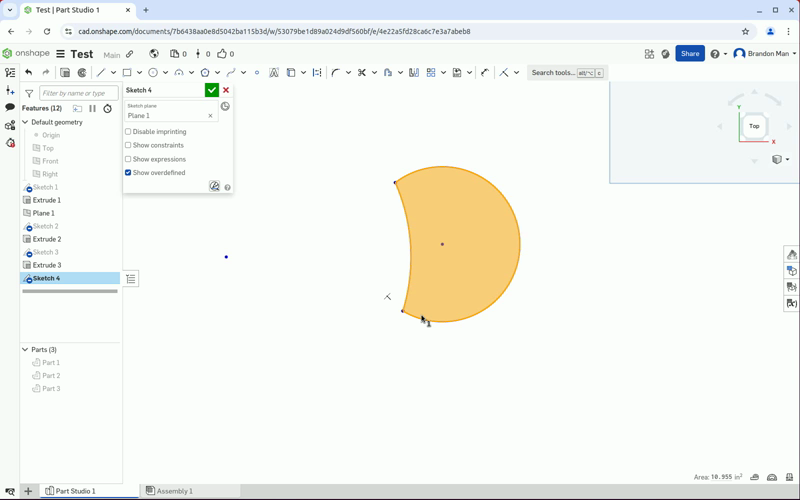
scroll(-6)
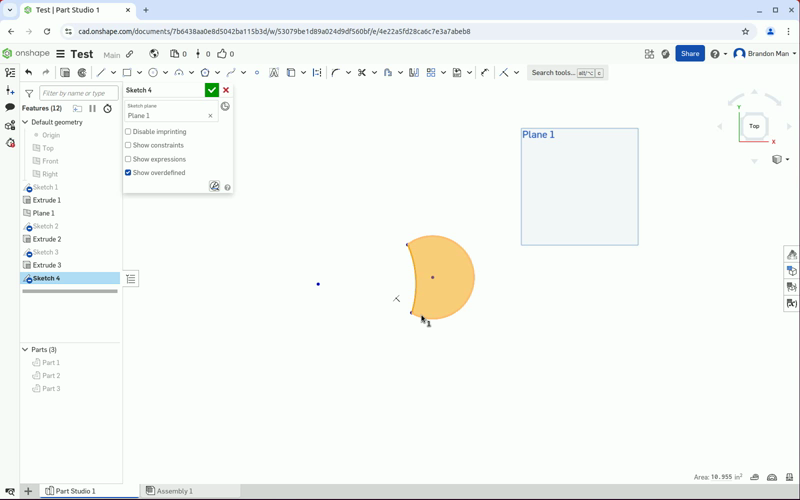
scroll(-6)
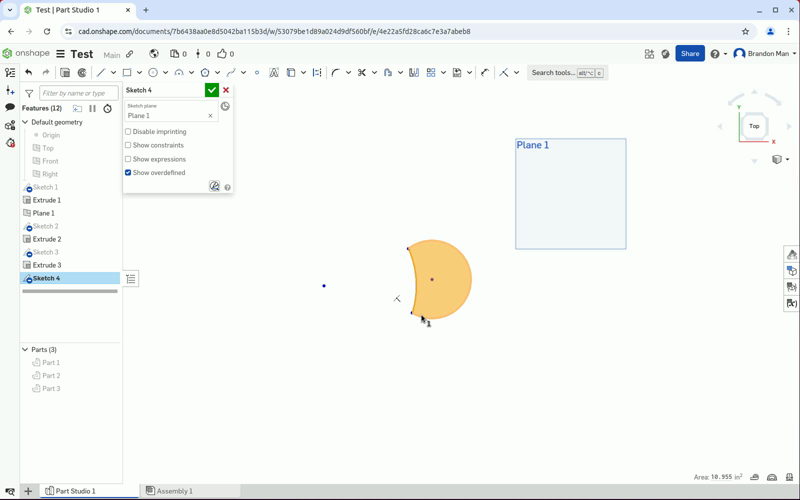
scroll(-6)
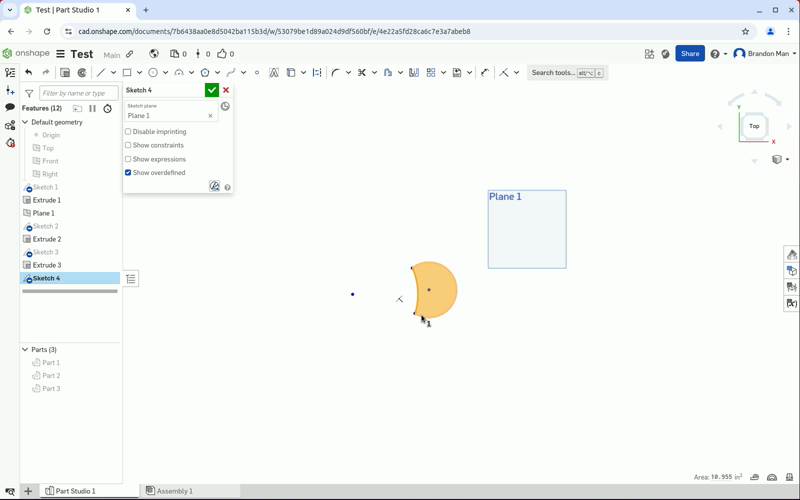
scroll(-6)
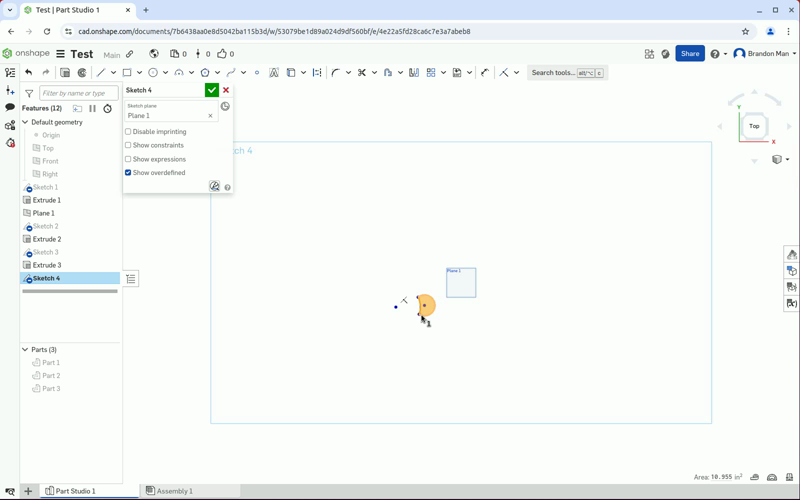
mouse_move(73, 352)
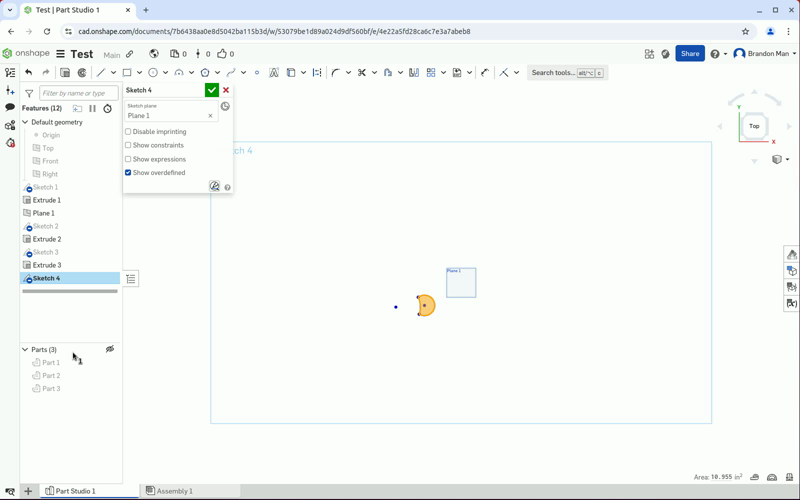
key(shift+y)
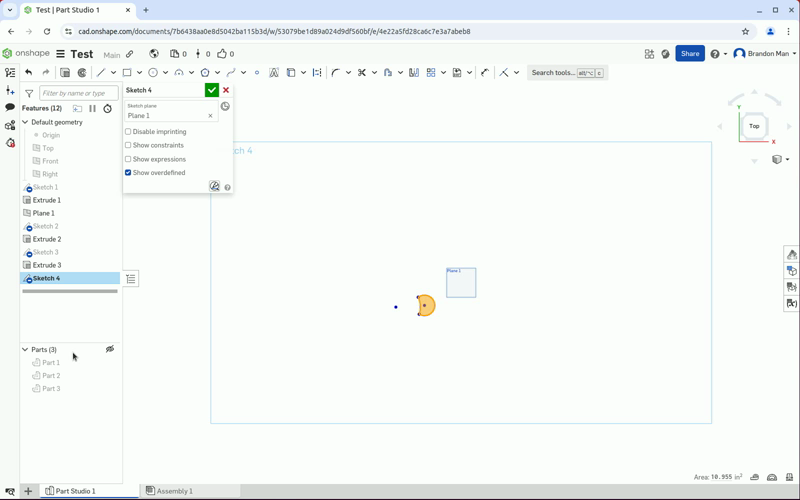
key(shift+e)
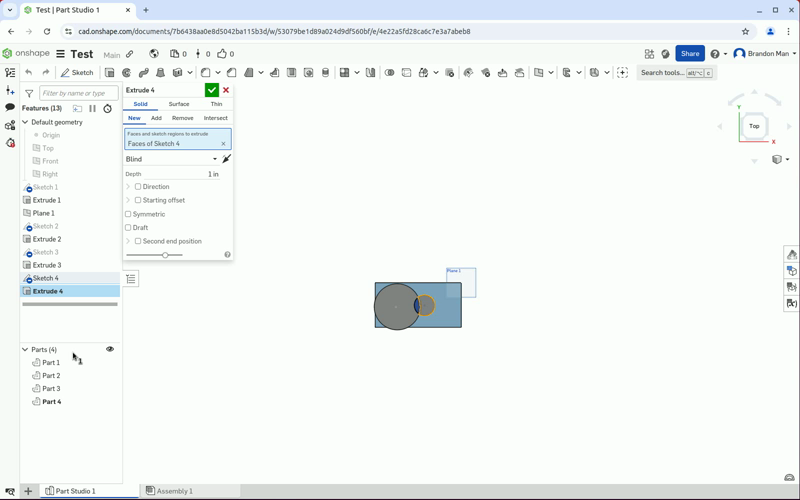
mouse_move(143, 106)
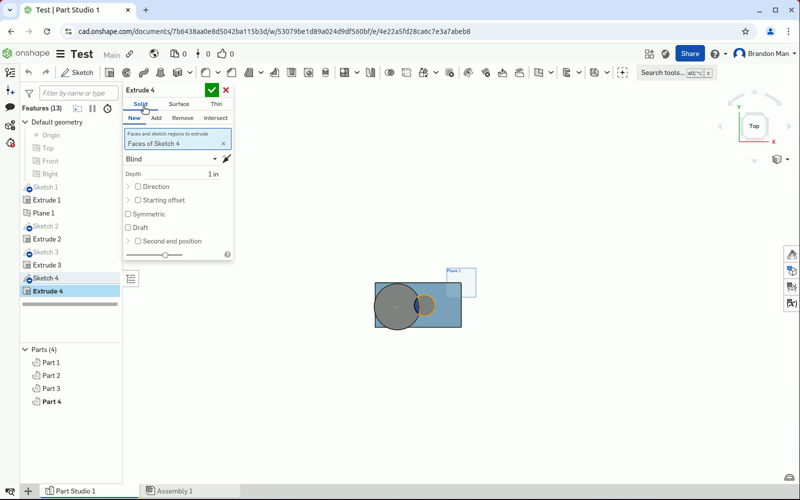
click(143, 106)
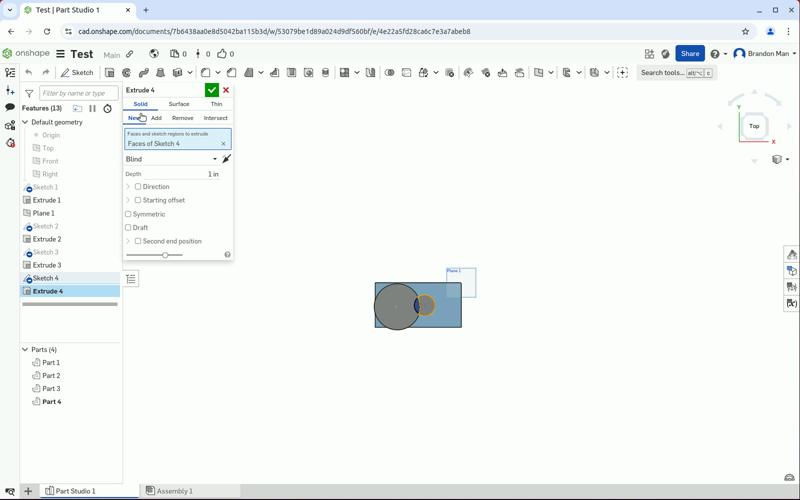
mouse_move(137, 120)
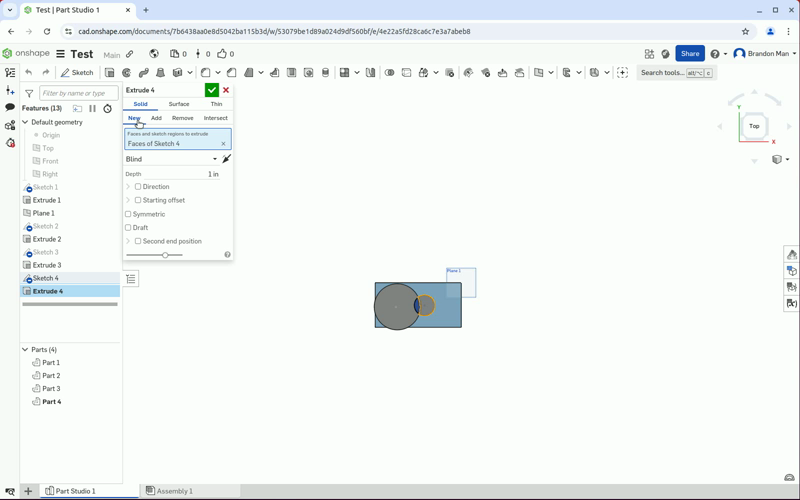
click(137, 120)
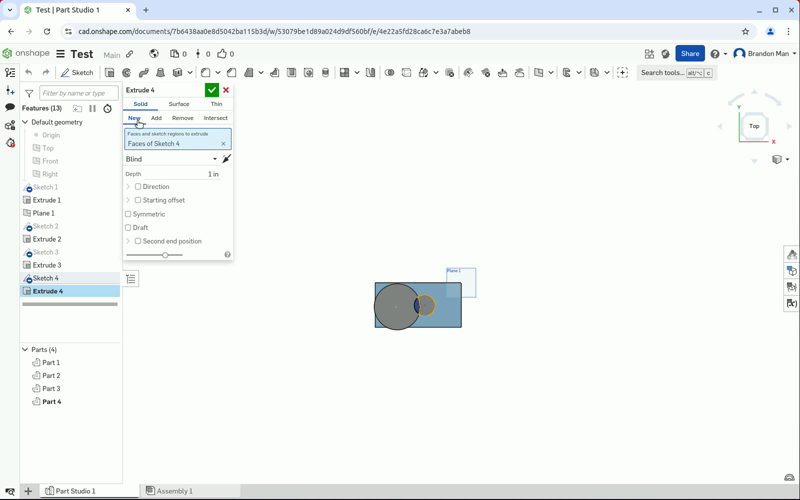
key(tab, 4)
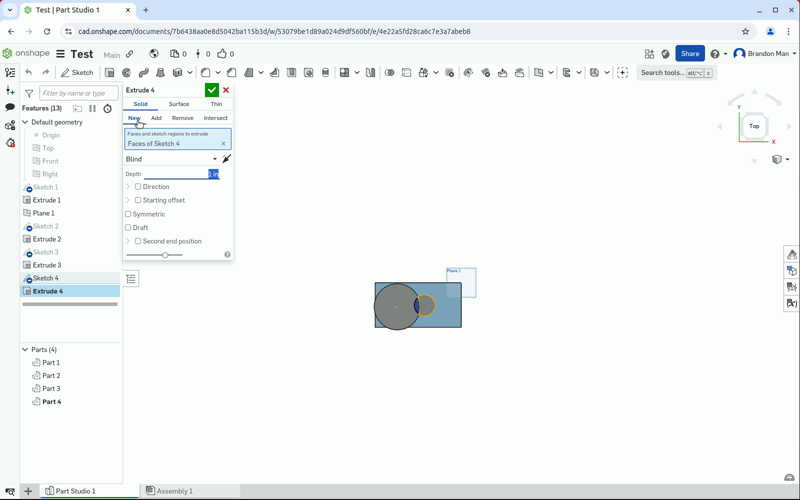
text(3.129)
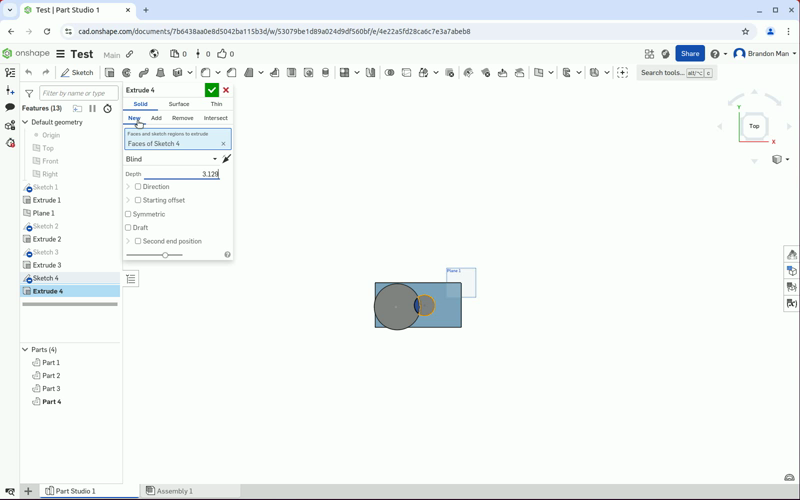
key(enter)
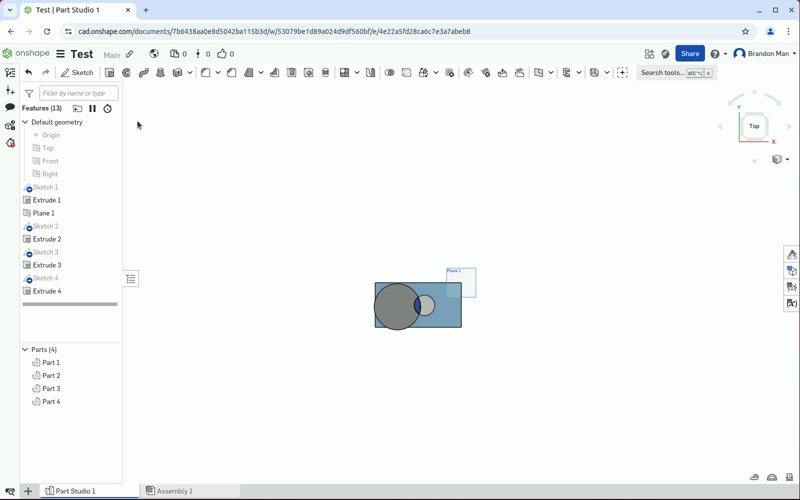
key(shift+h)
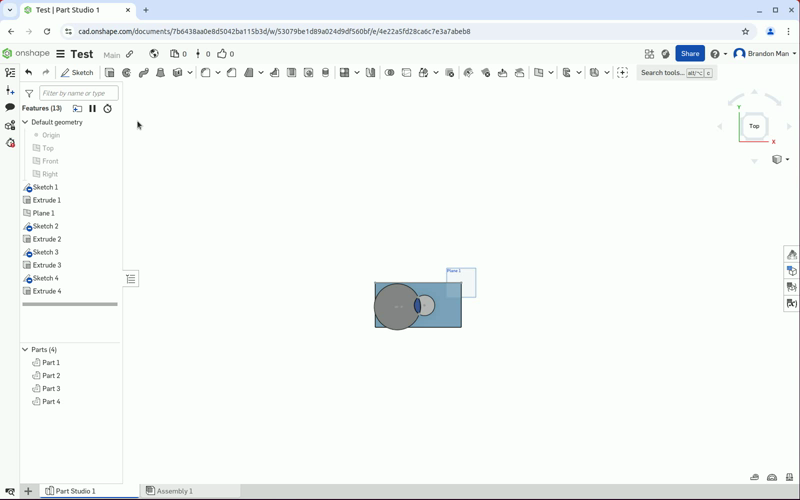
key(shift+h)
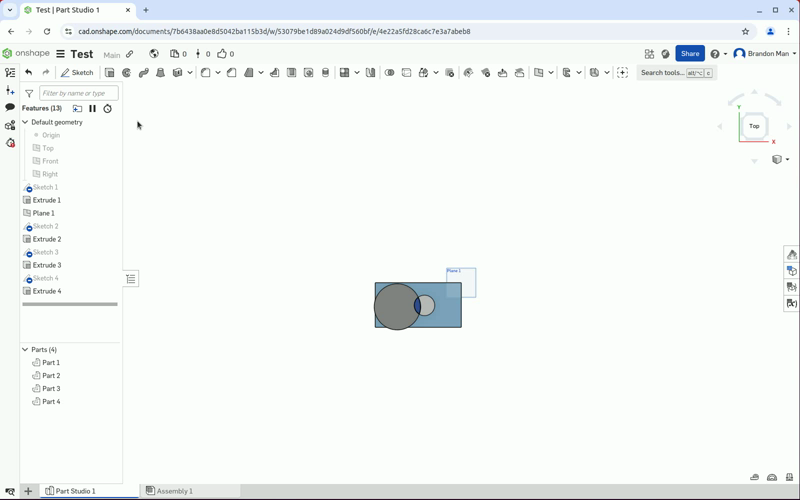
mouse_move(73, 189)
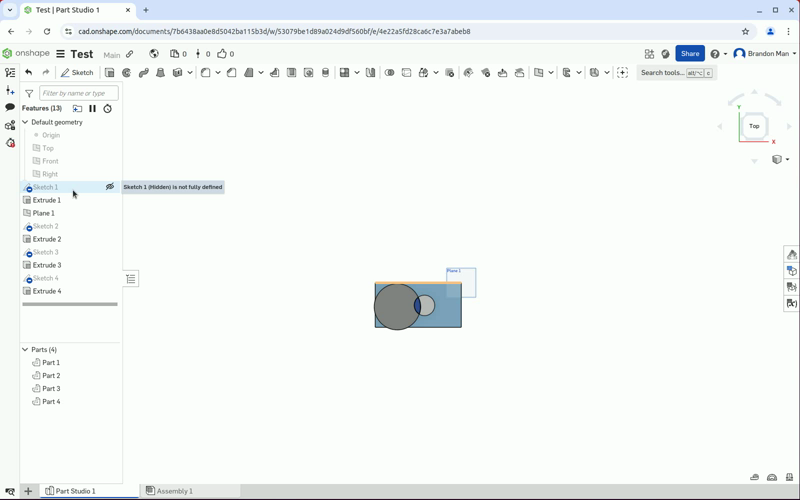
click(73, 189)
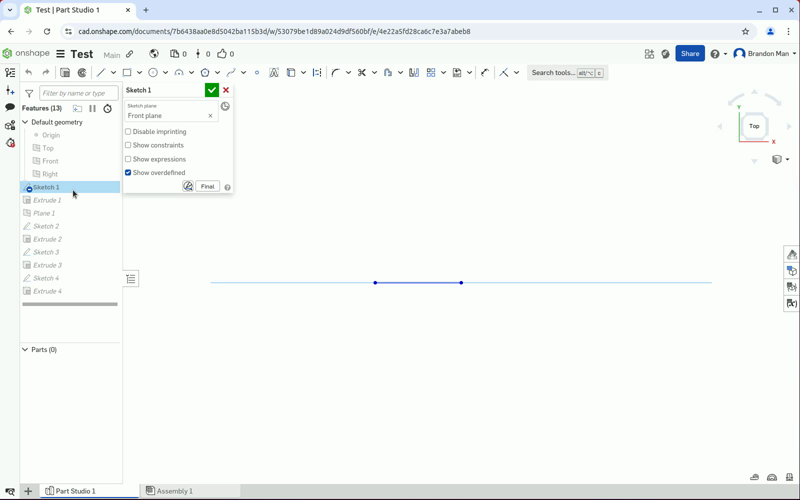
mouse_move(229, 92)
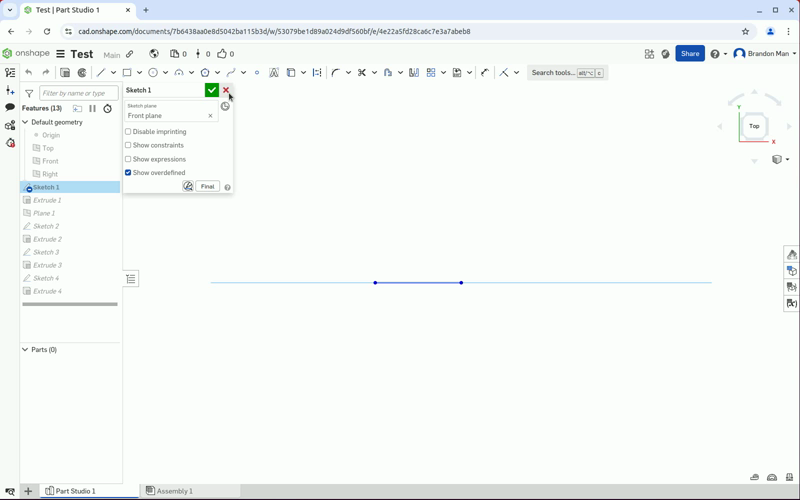
click(229, 92)
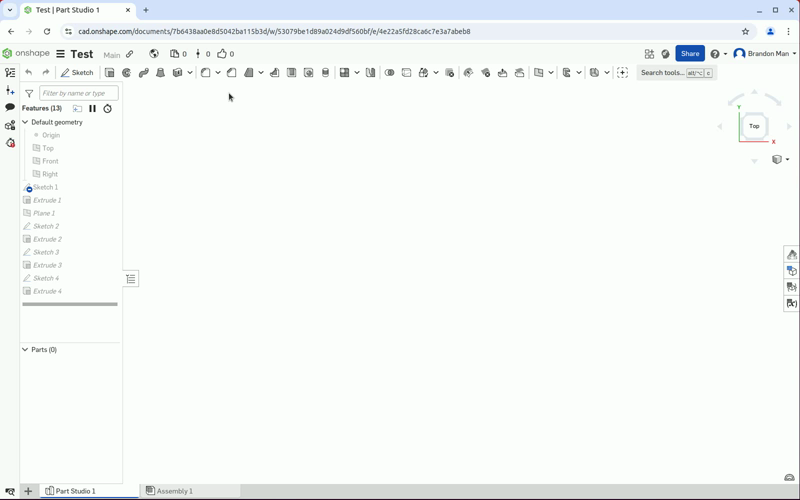
key(shift+s)
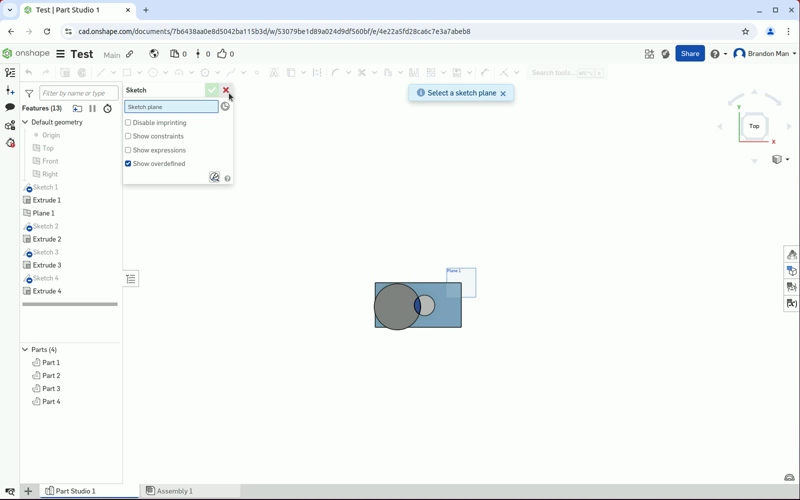
mouse_move(73, 215)
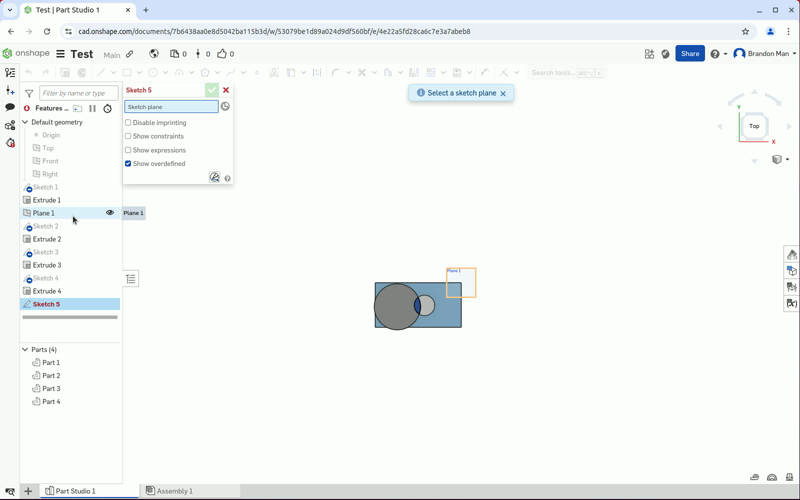
click(73, 215)
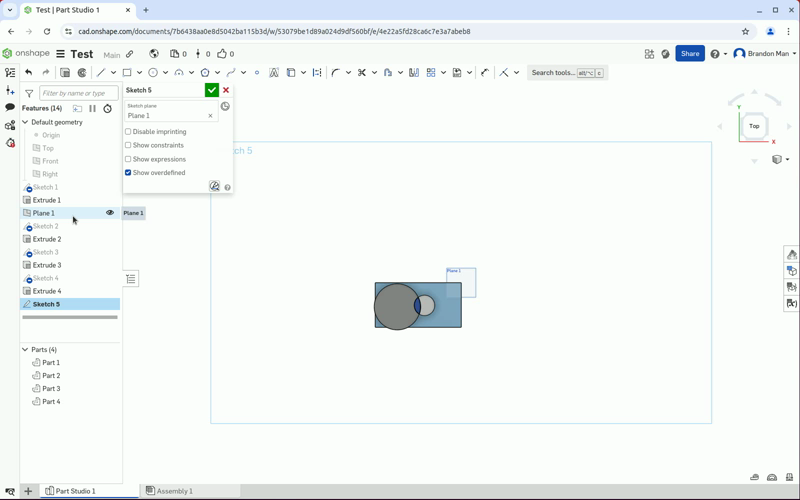
mouse_move(73, 352)
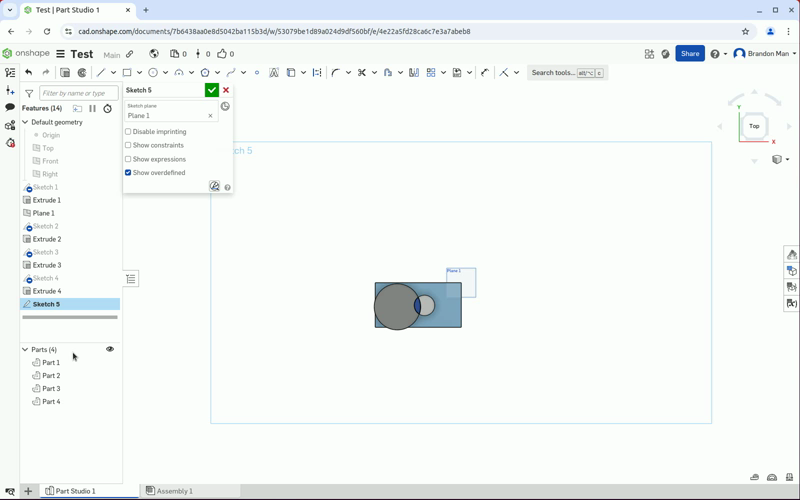
key(y)
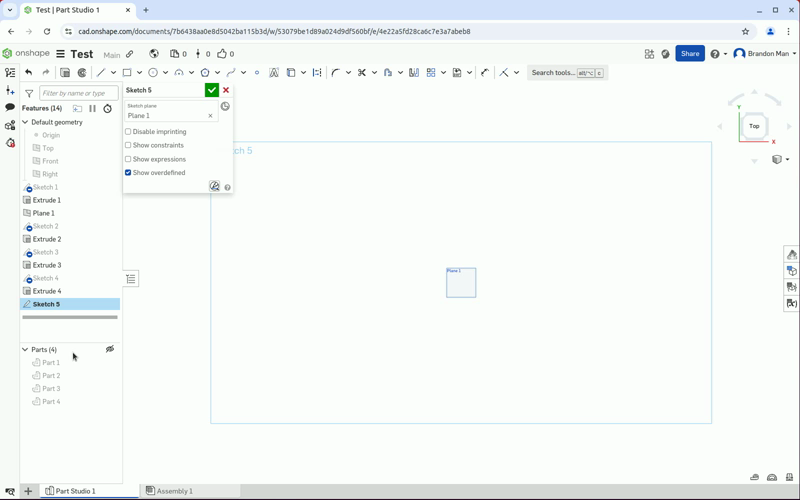
key(a)
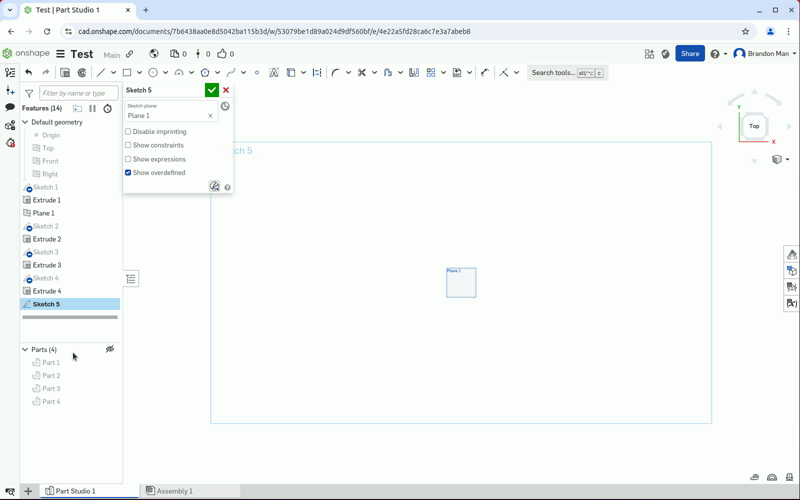
key_down(shift)
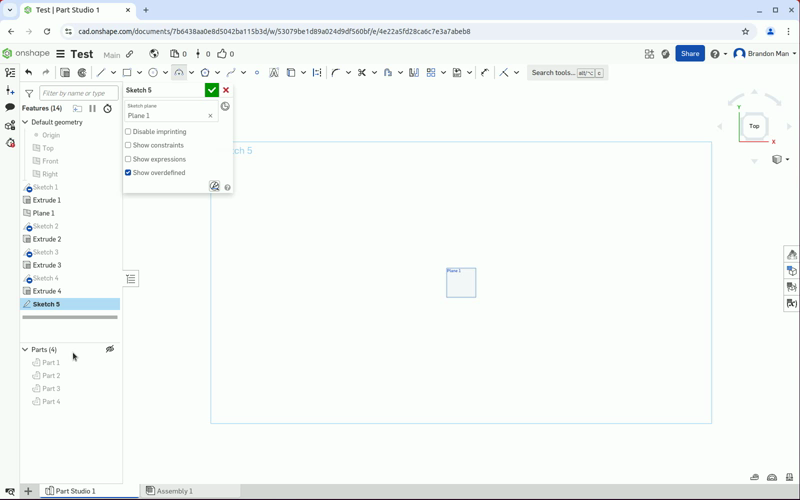
mouse_move(417, 294)
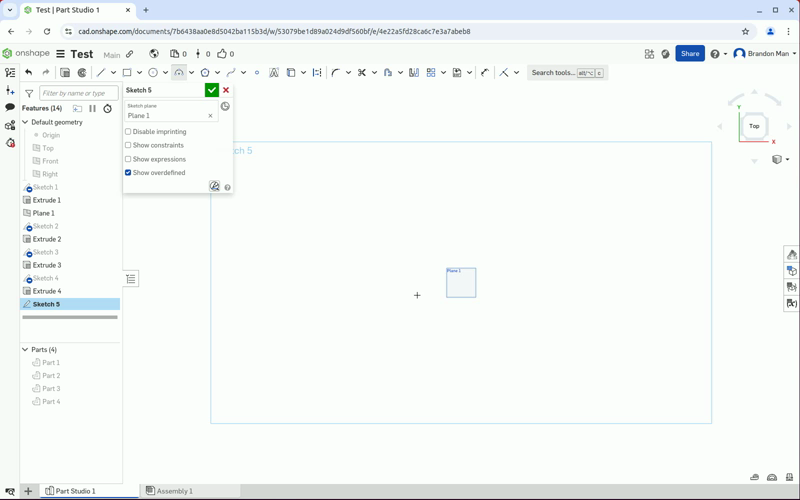
click(417, 294)
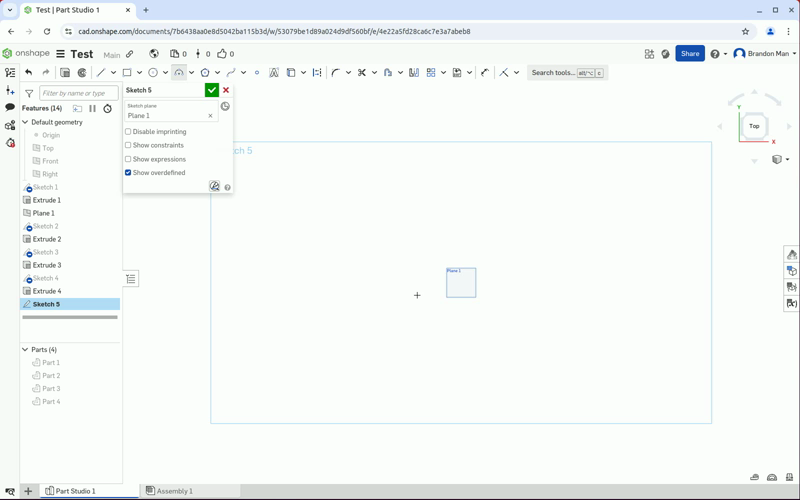
key_up(shift)
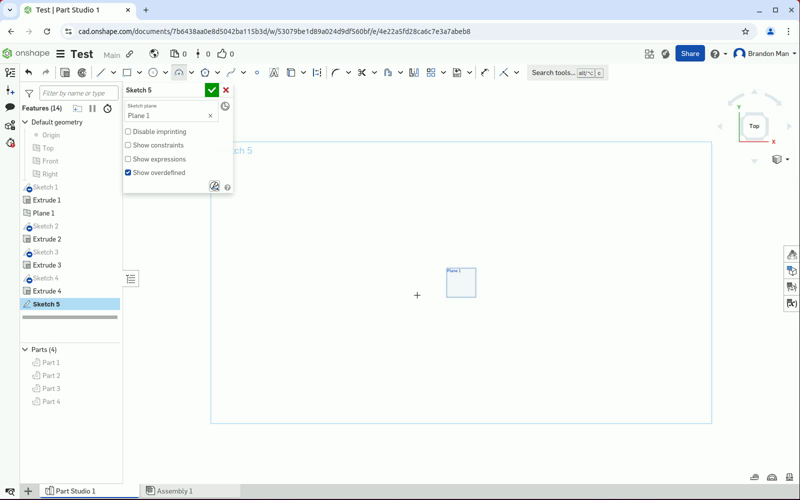
key_down(shift)
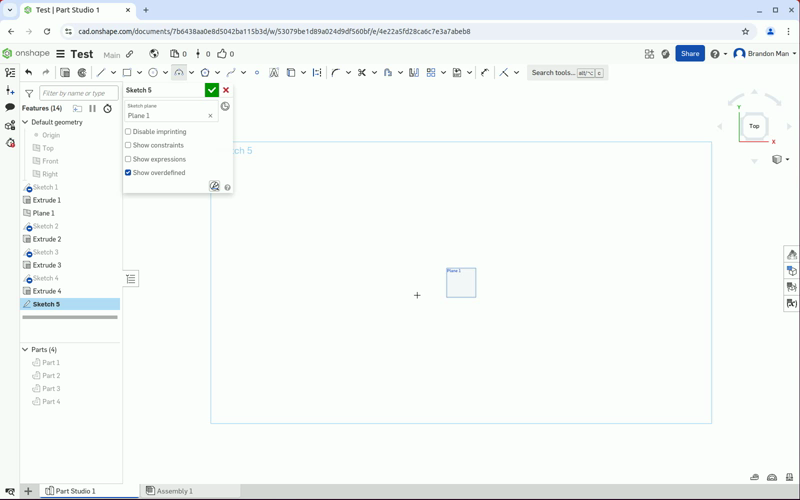
mouse_move(418, 296)
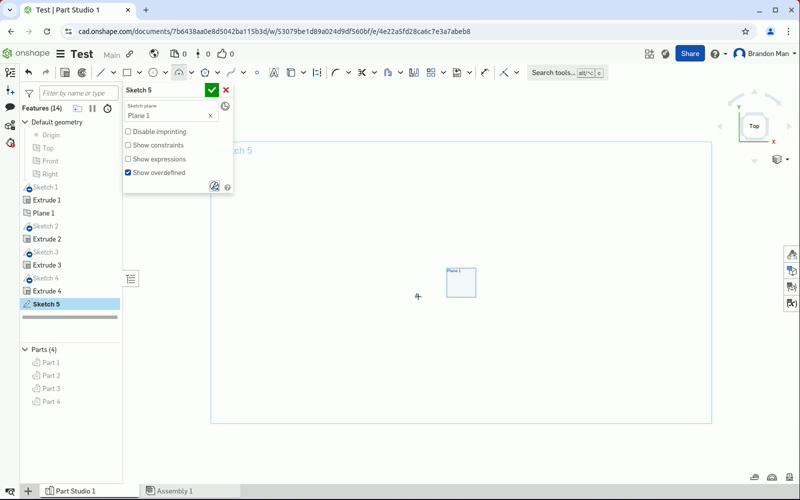
scroll(6)
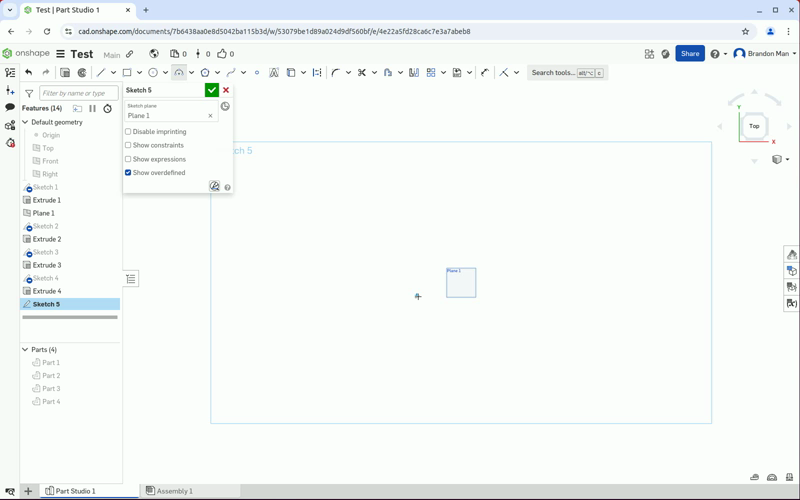
scroll(6)
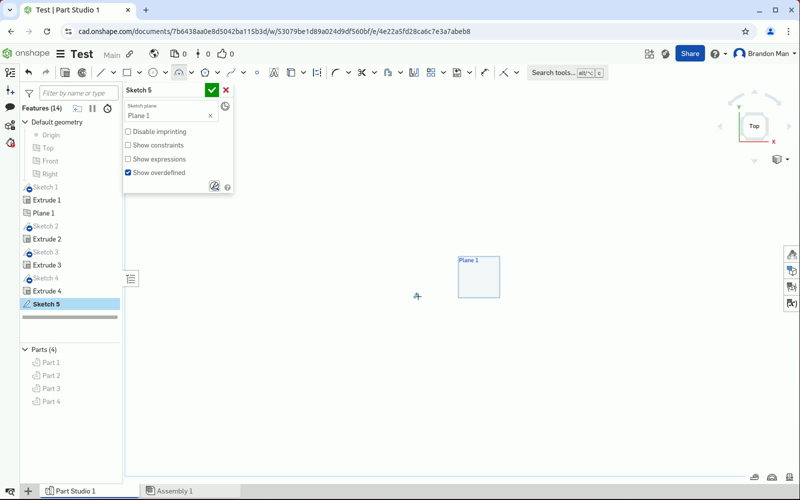
scroll(6)
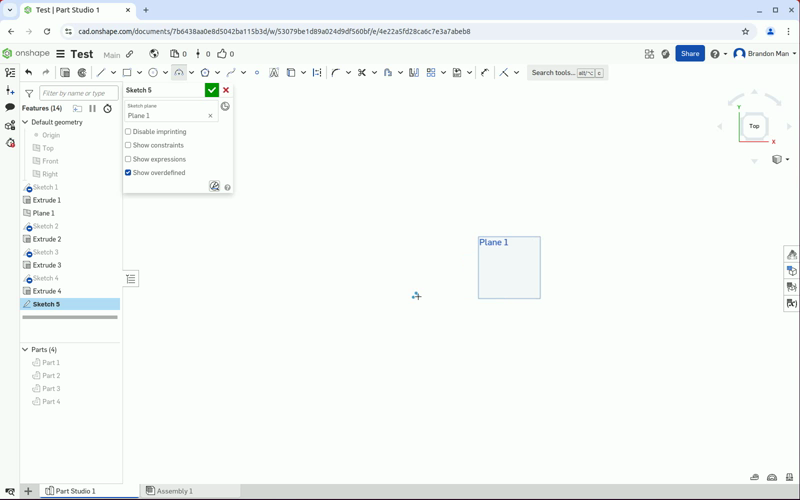
scroll(6)
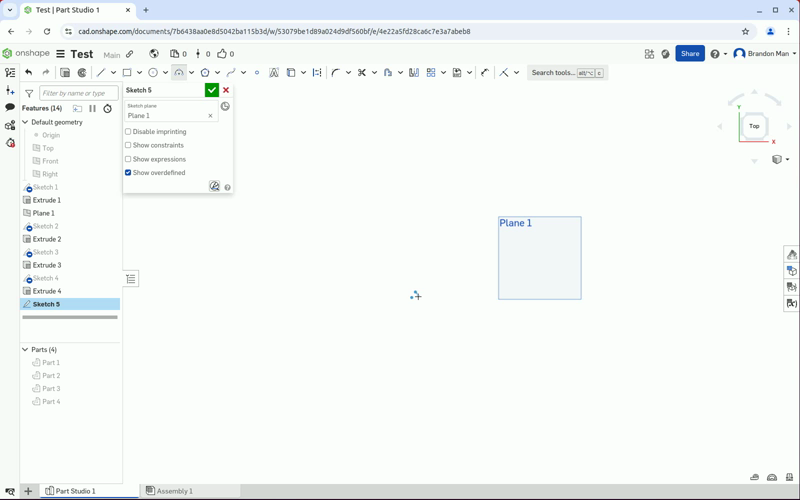
scroll(6)
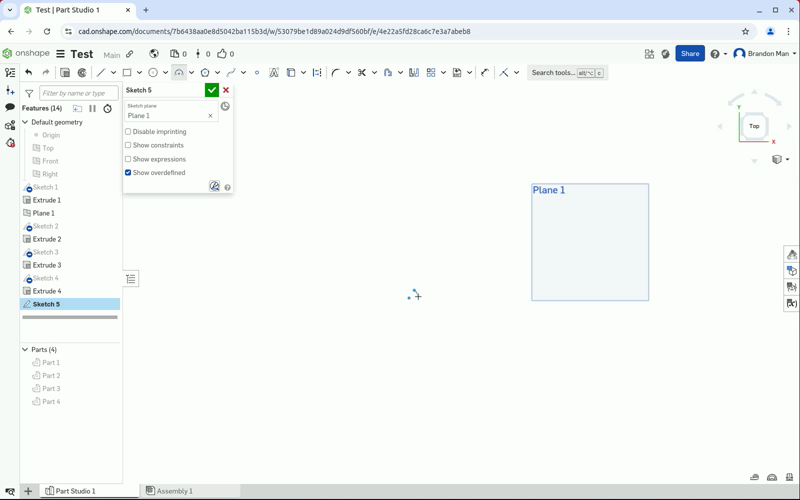
scroll(6)
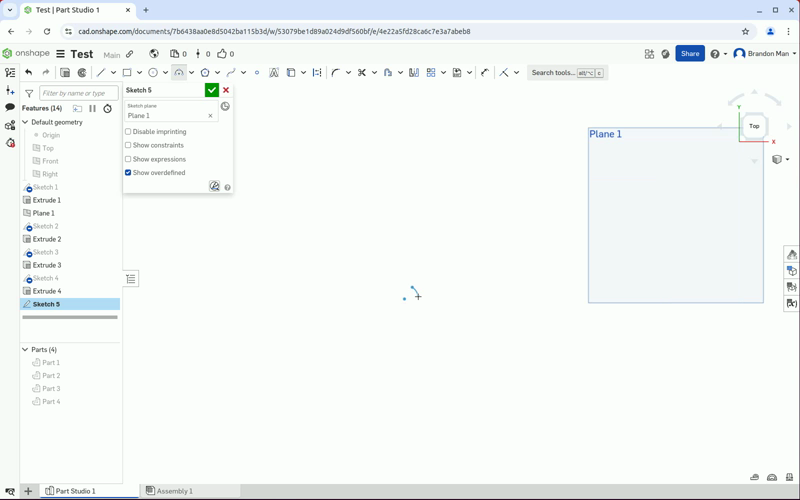
scroll(6)
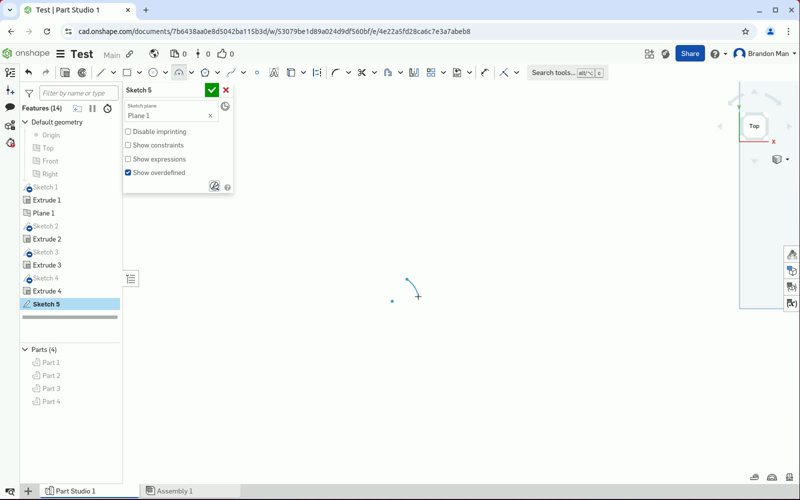
click(418, 296)
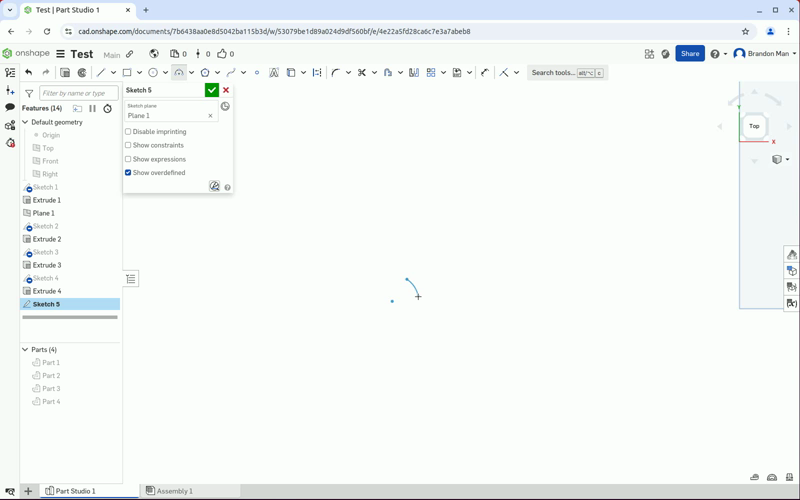
scroll(-6)
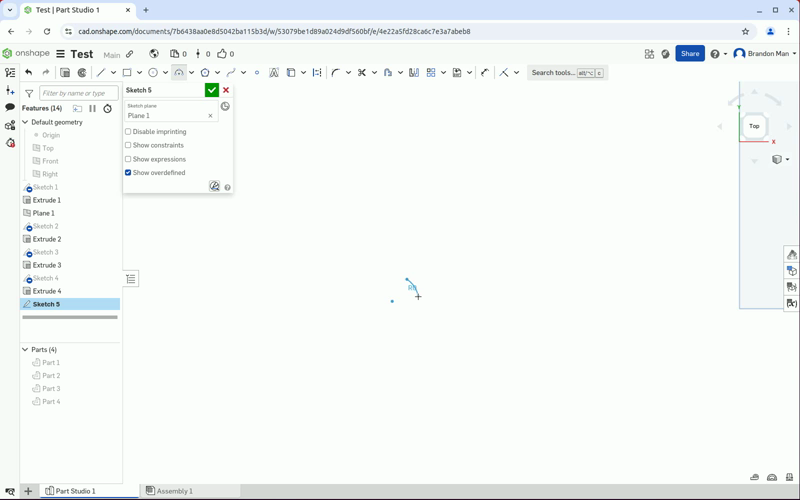
scroll(-6)
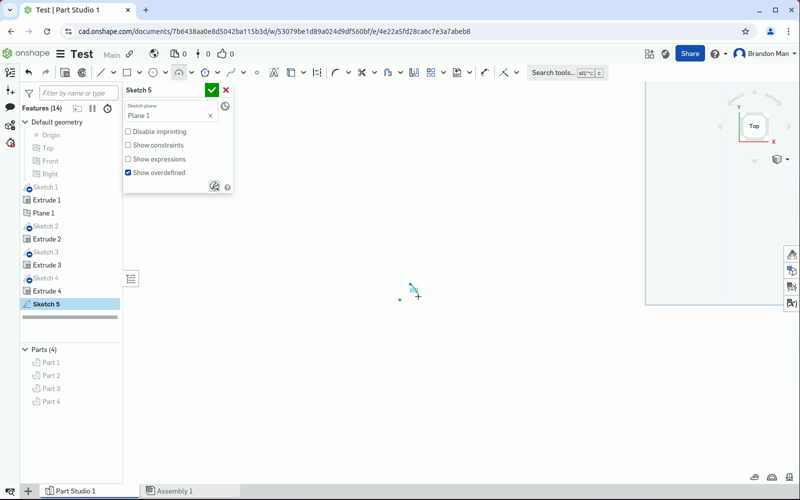
scroll(-6)
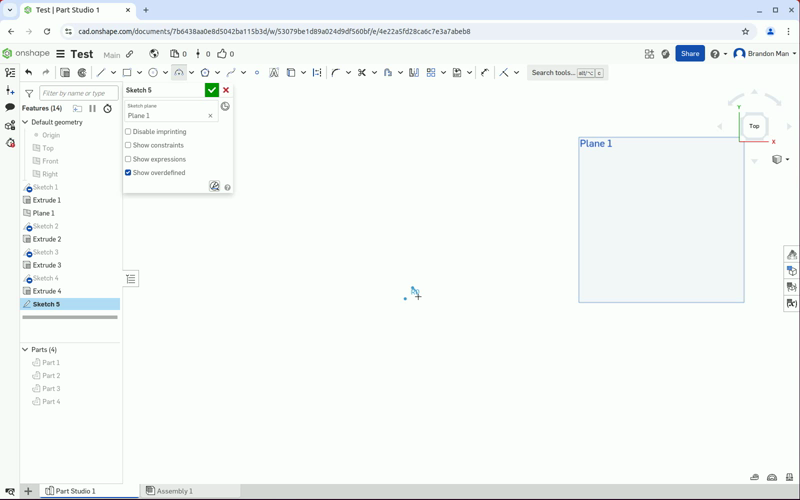
scroll(-6)
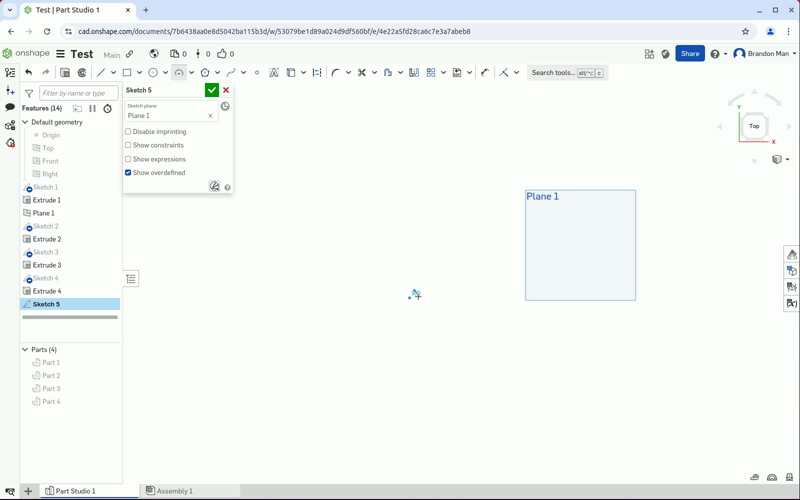
scroll(-6)
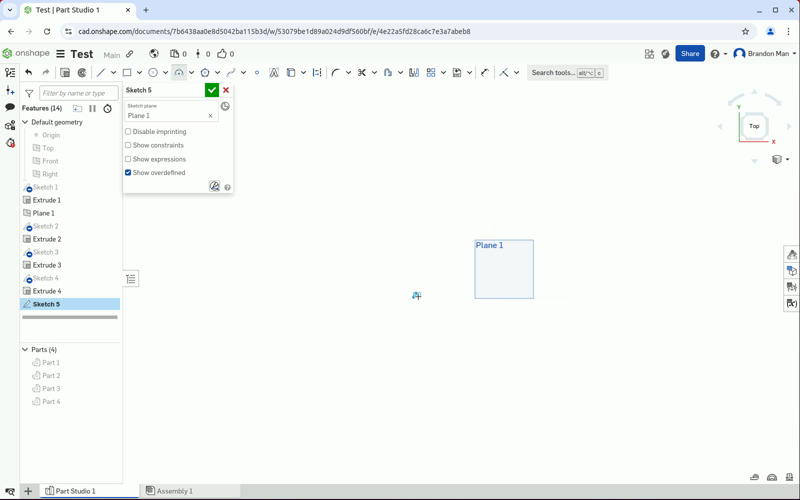
scroll(-6)
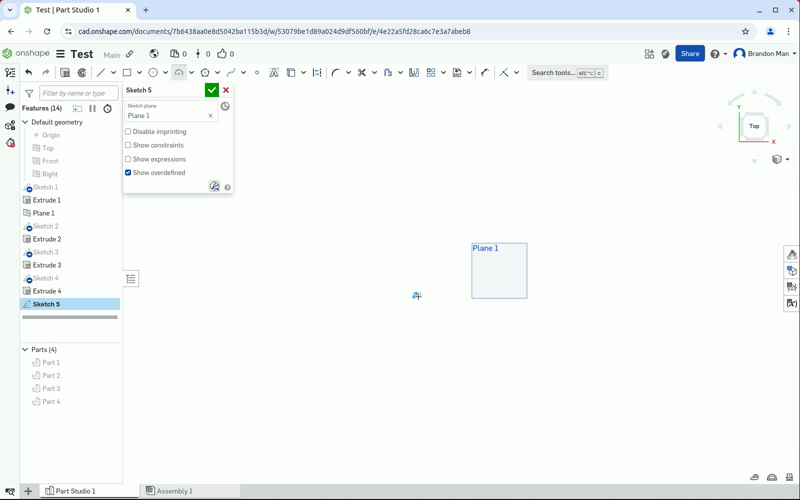
scroll(-6)
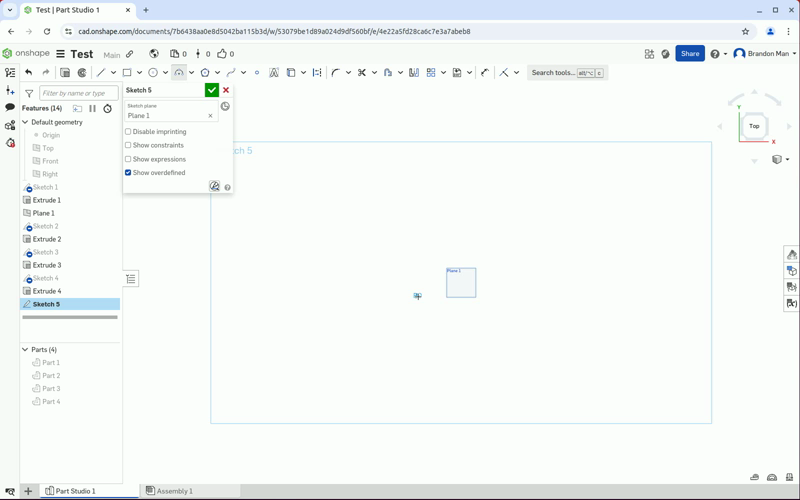
mouse_move(417, 295)
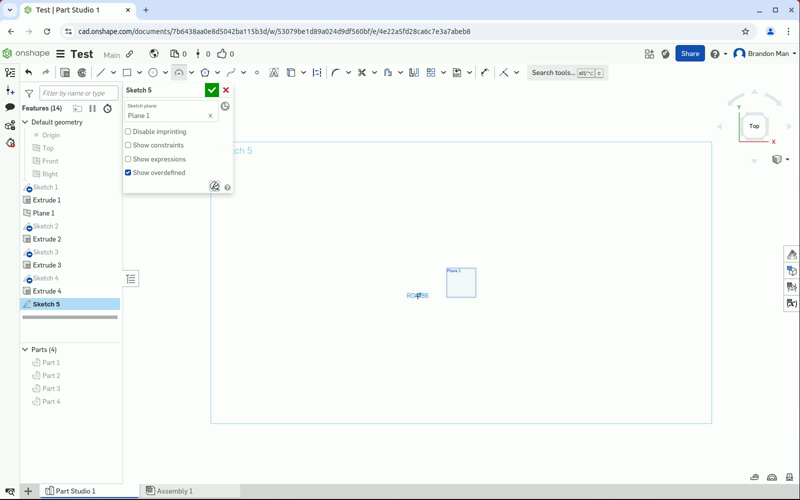
scroll(6)
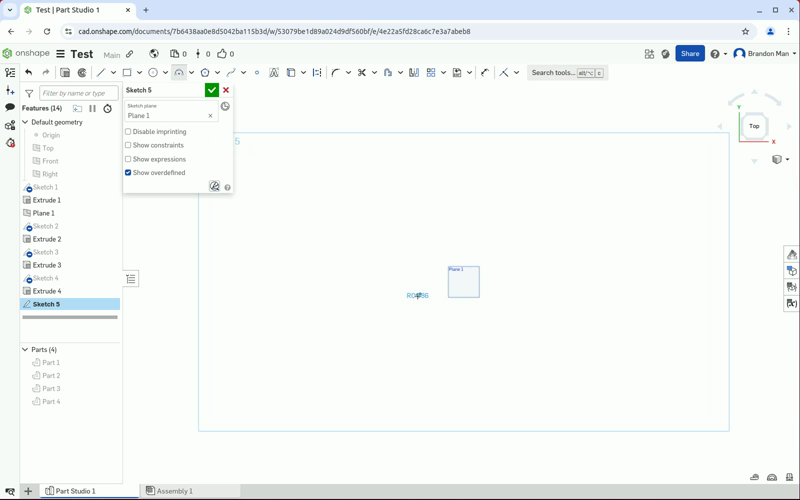
scroll(6)
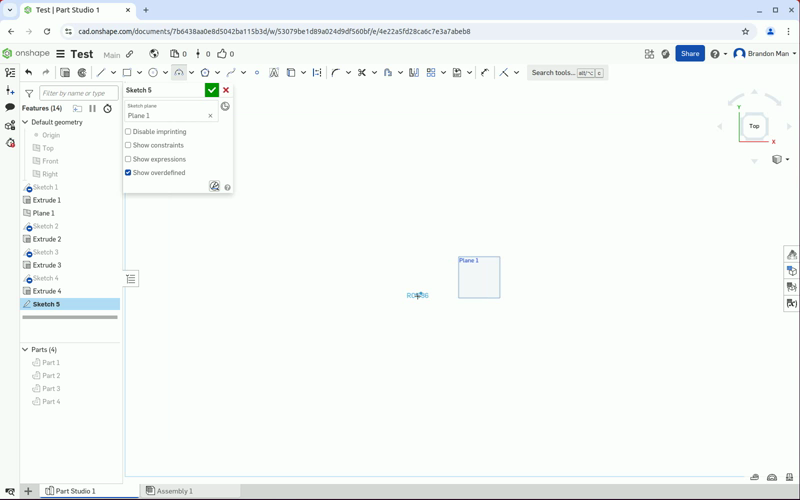
scroll(6)
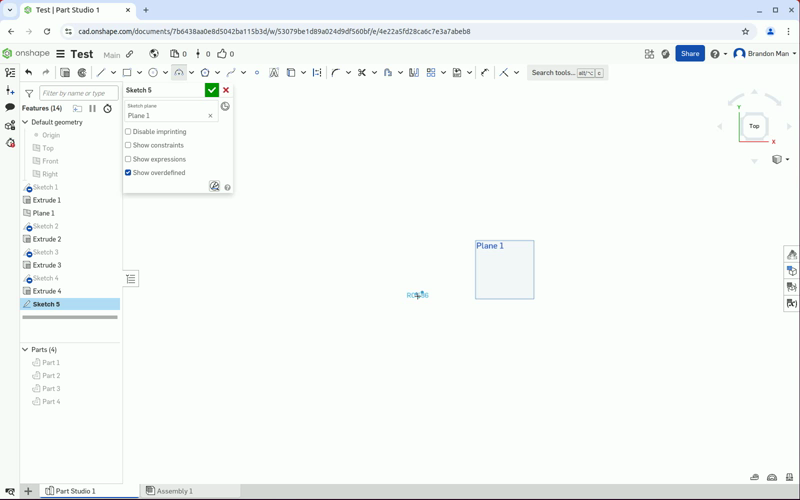
scroll(6)
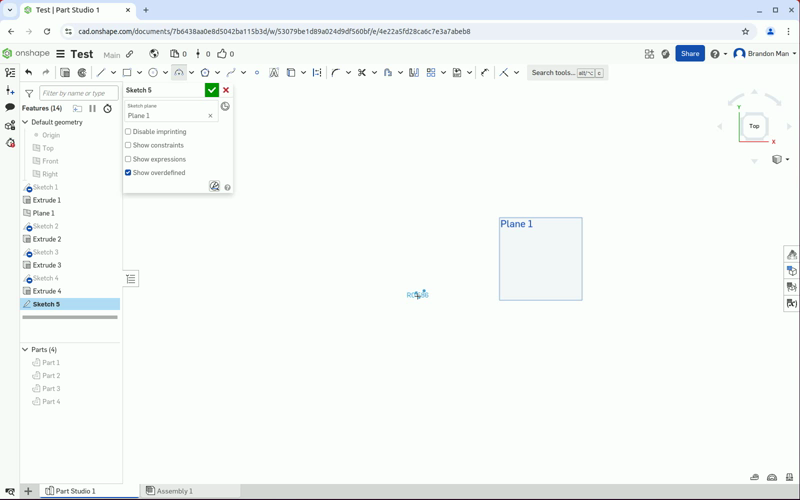
scroll(6)
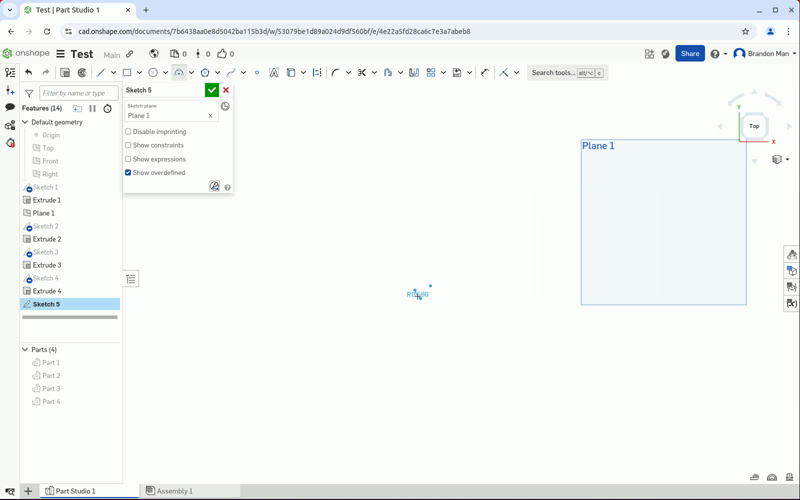
scroll(6)
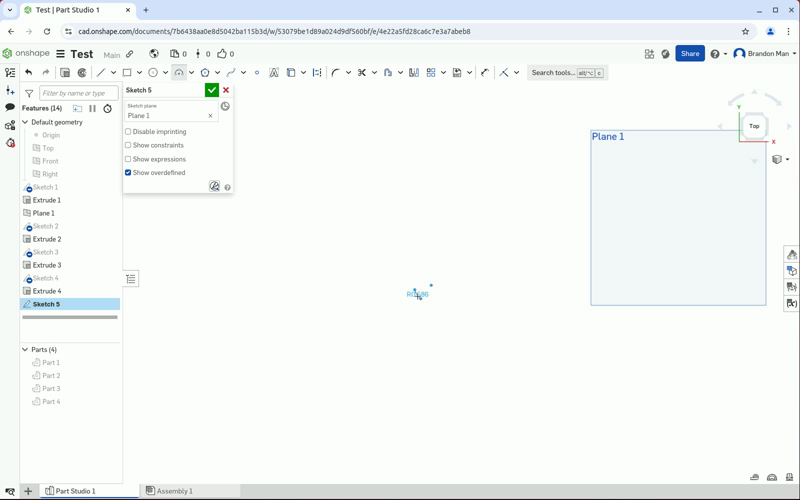
scroll(6)
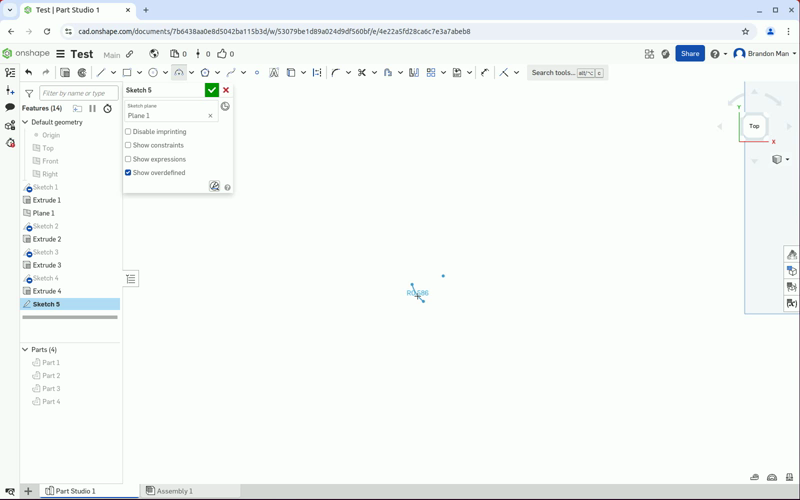
click(417, 295)
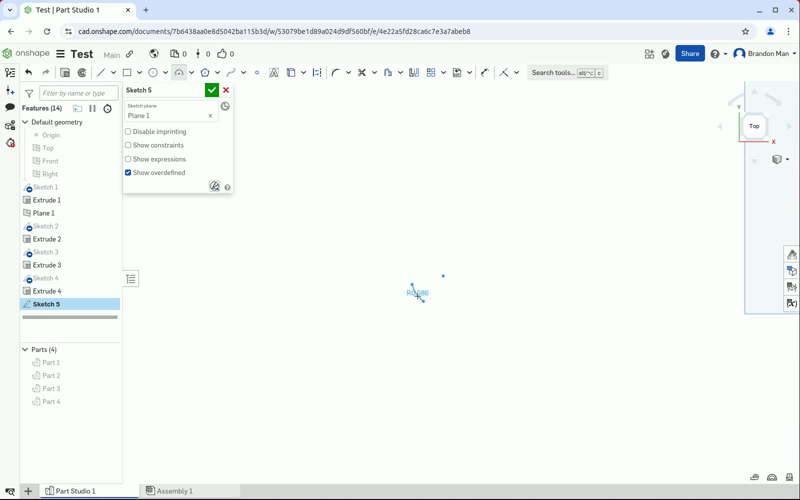
scroll(-6)
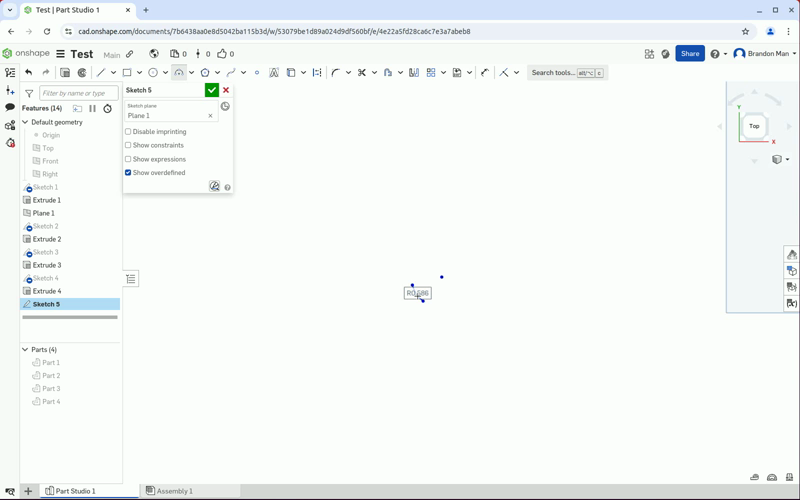
scroll(-6)
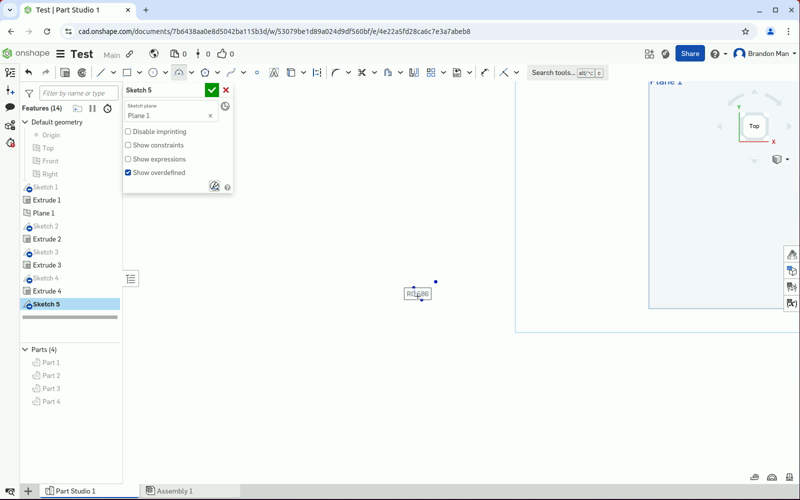
scroll(-6)
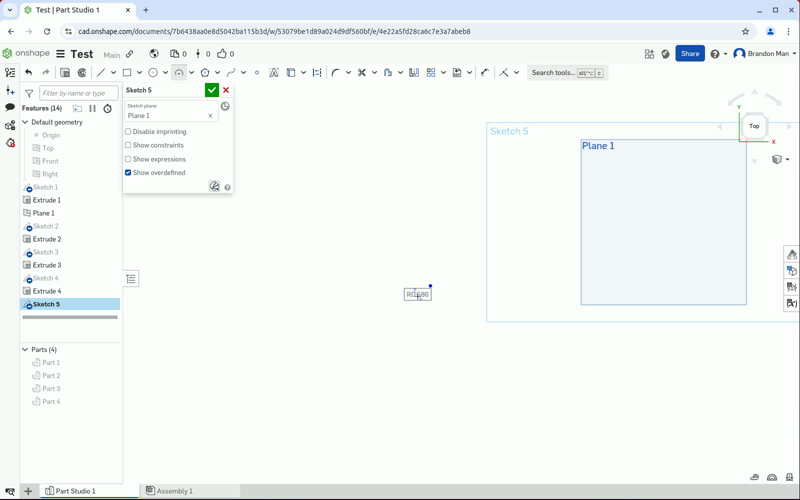
scroll(-6)
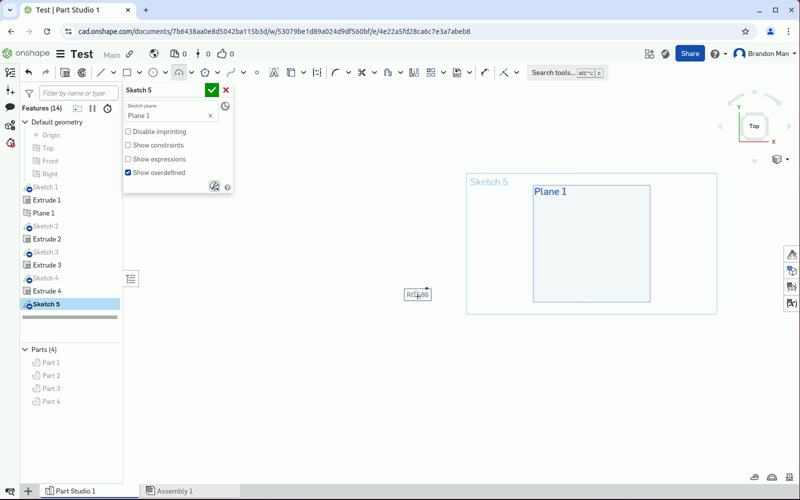
scroll(-6)
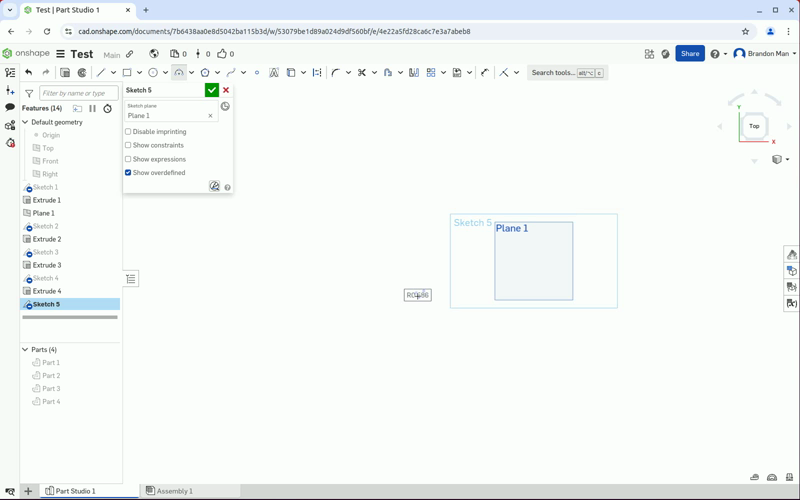
scroll(-6)
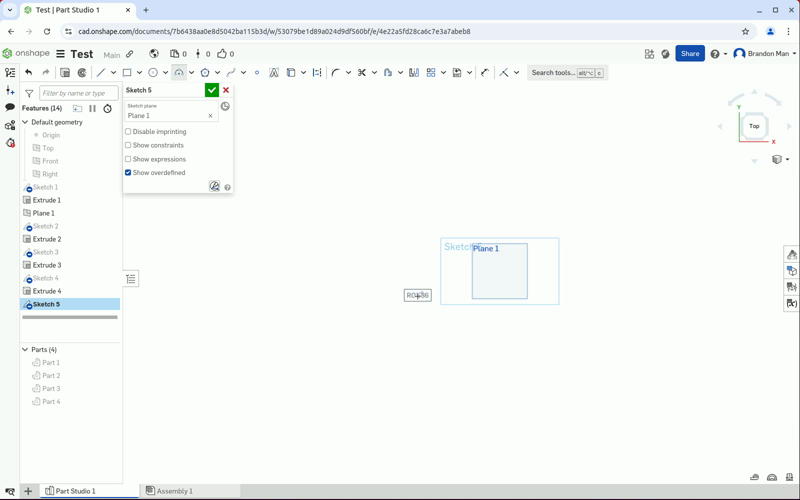
scroll(-6)
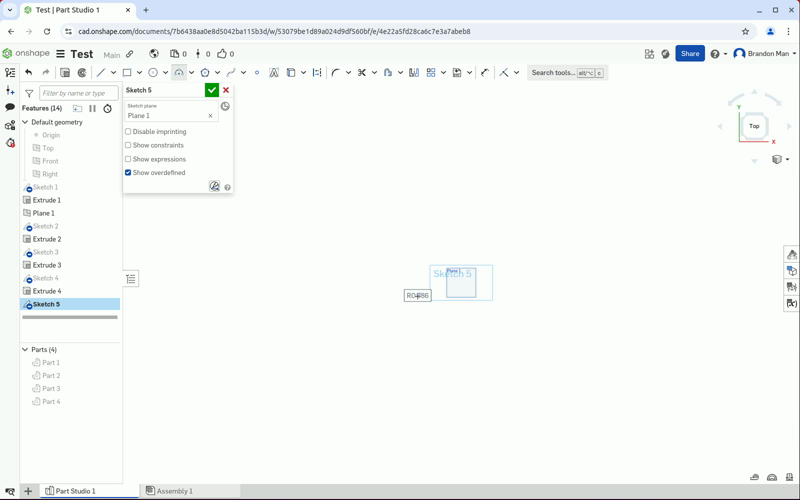
key_up(shift)
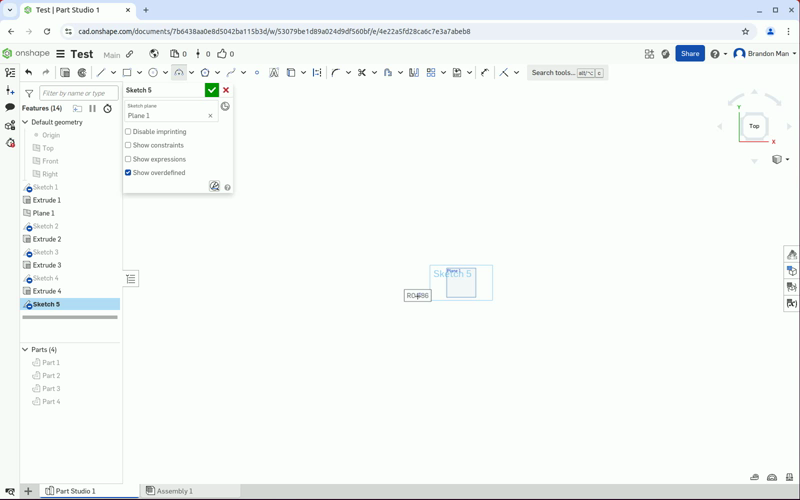
mouse_move(418, 296)
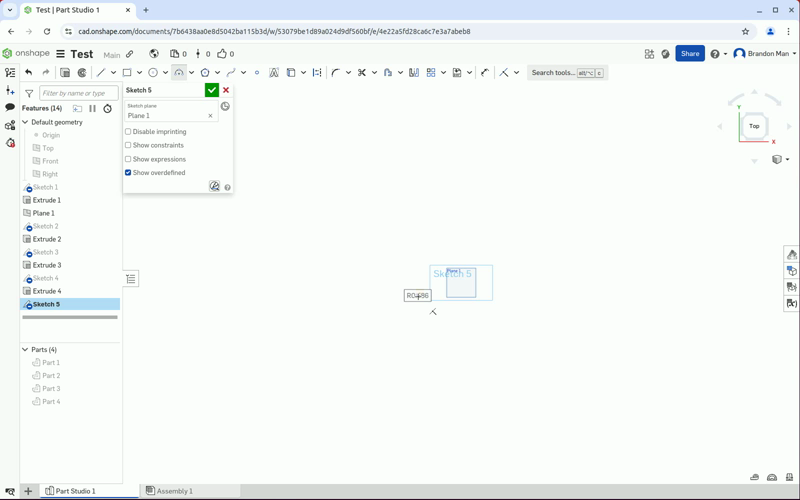
scroll(6)
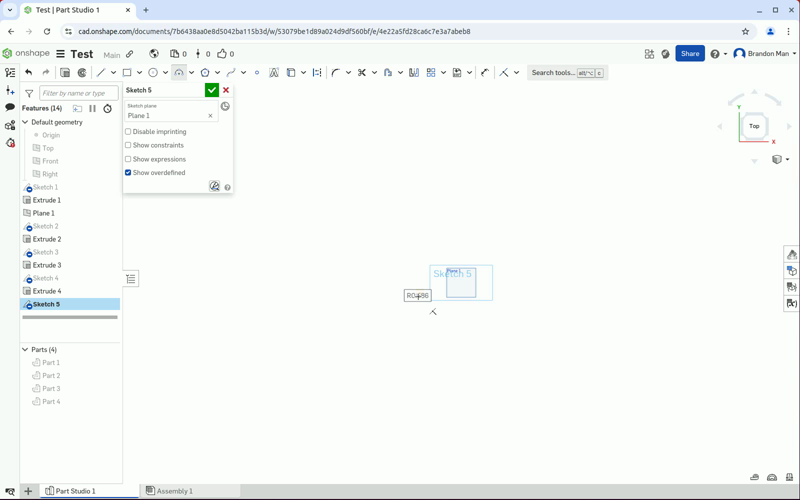
scroll(6)
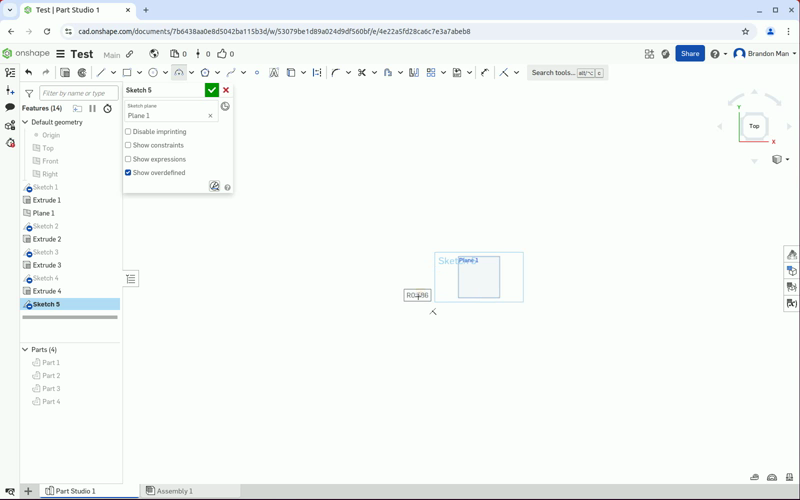
scroll(6)
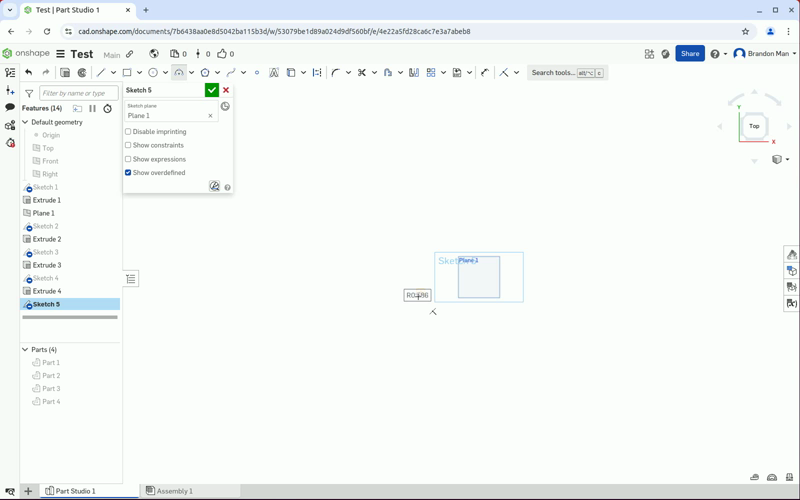
scroll(6)
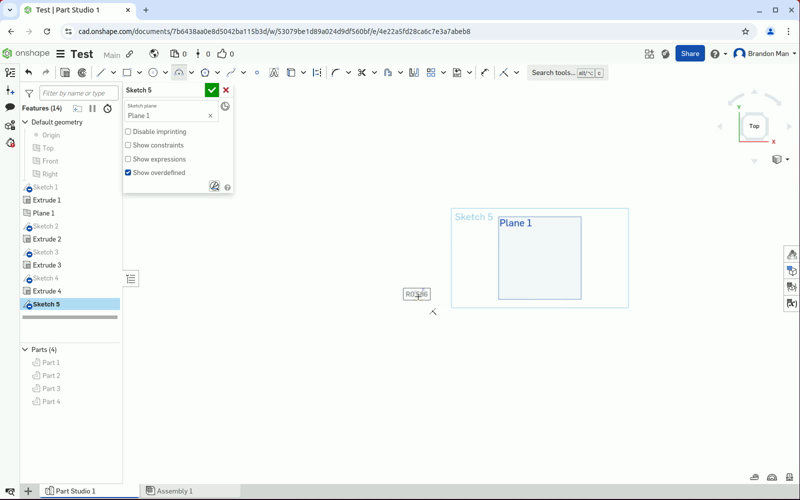
scroll(6)
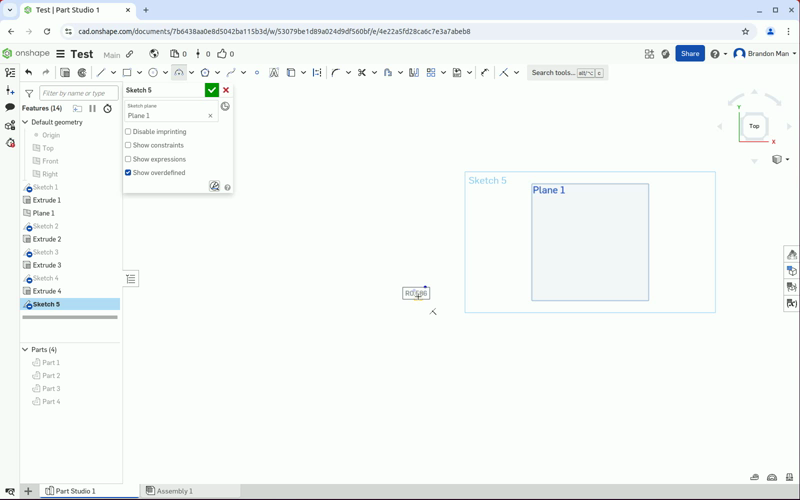
scroll(6)
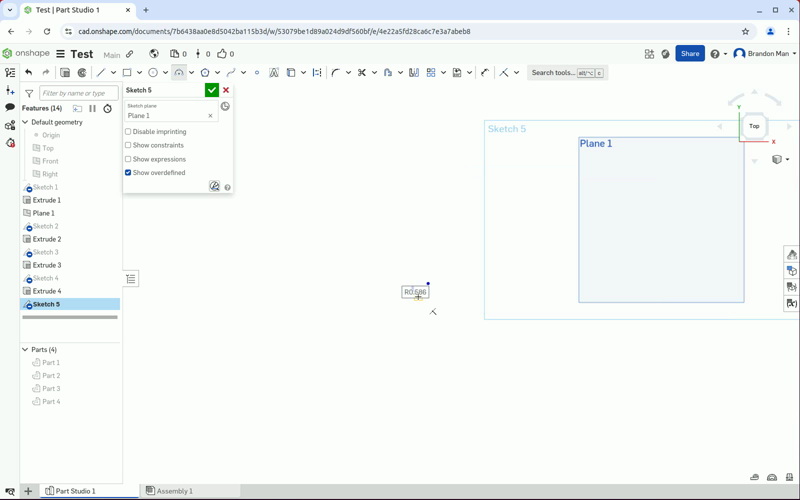
scroll(6)
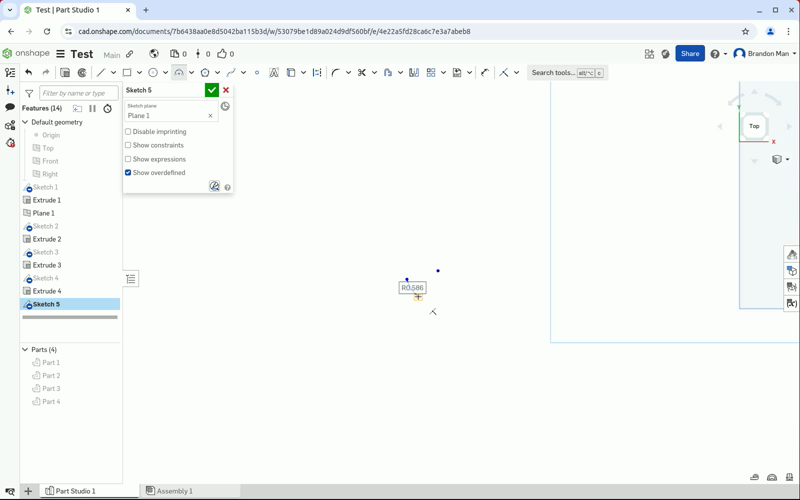
click(418, 296)
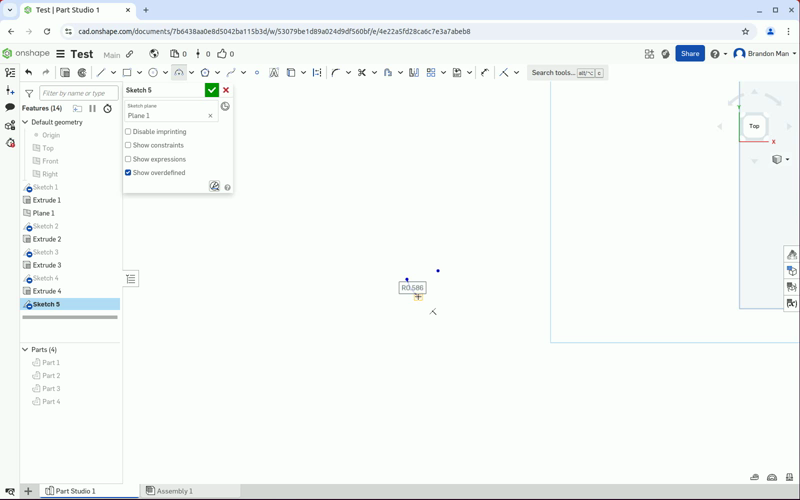
scroll(-6)
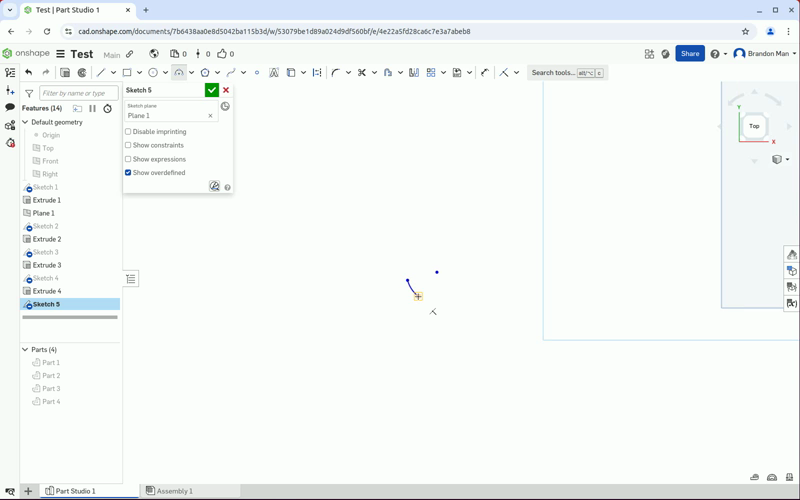
scroll(-6)
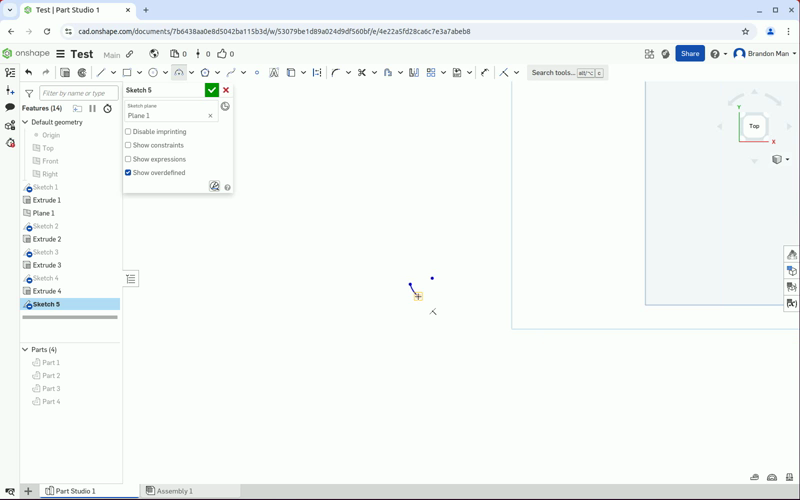
scroll(-6)
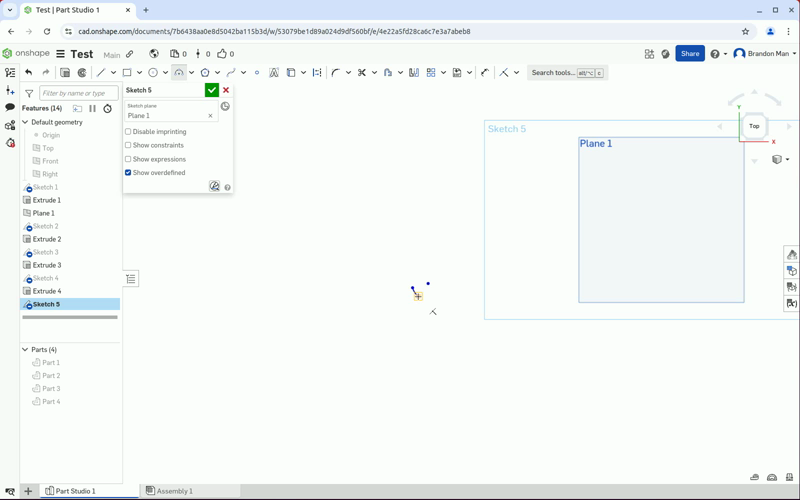
scroll(-6)
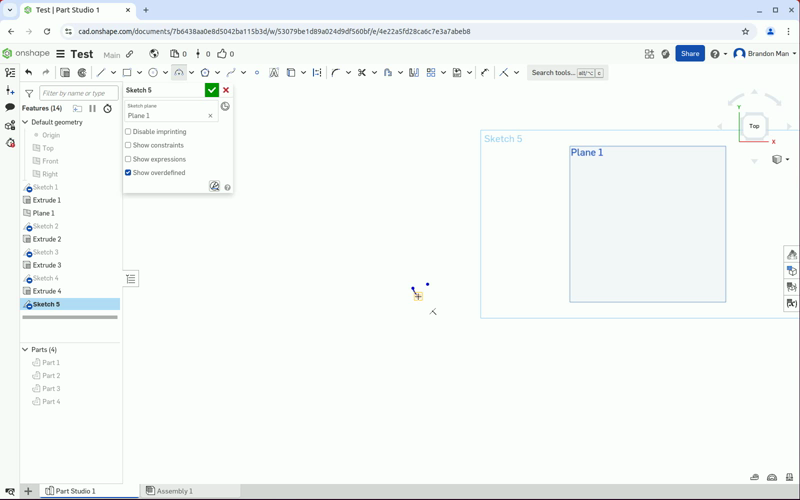
scroll(-6)
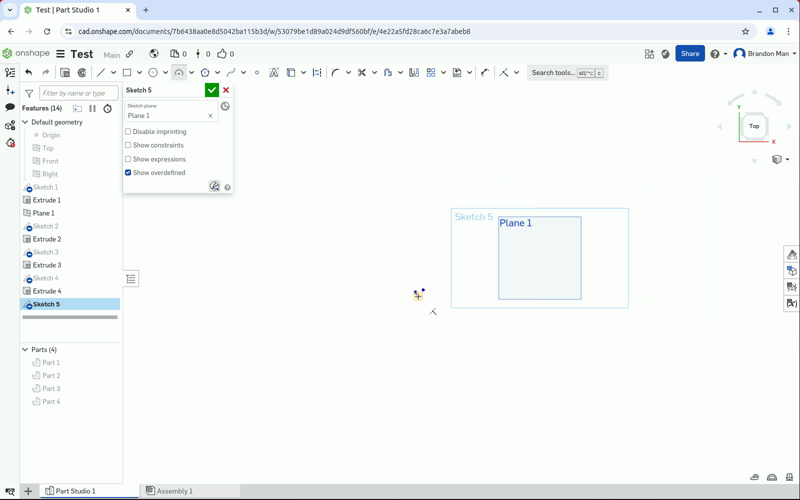
scroll(-6)
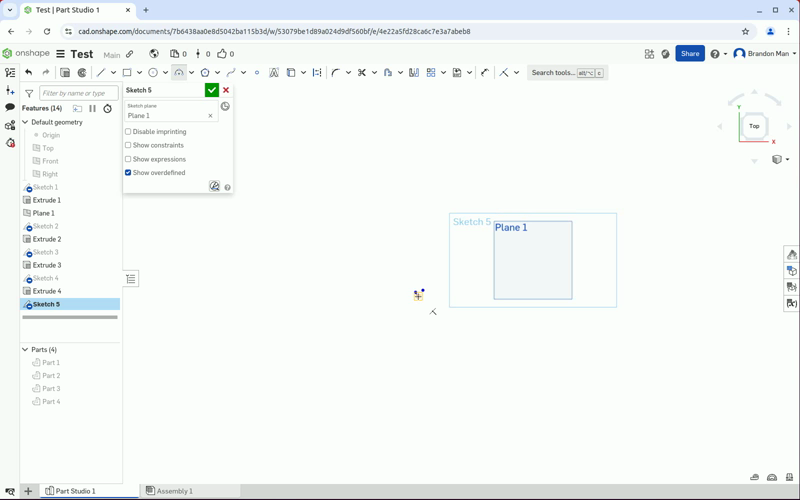
scroll(-6)
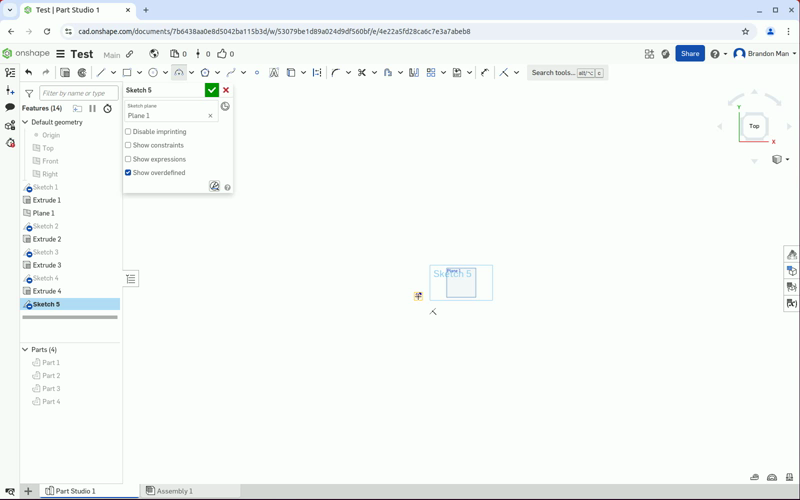
key_down(shift)
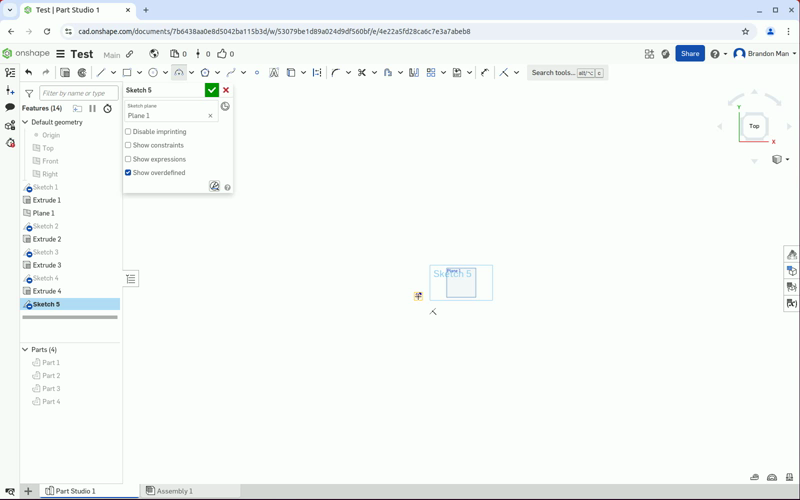
mouse_move(424, 294)
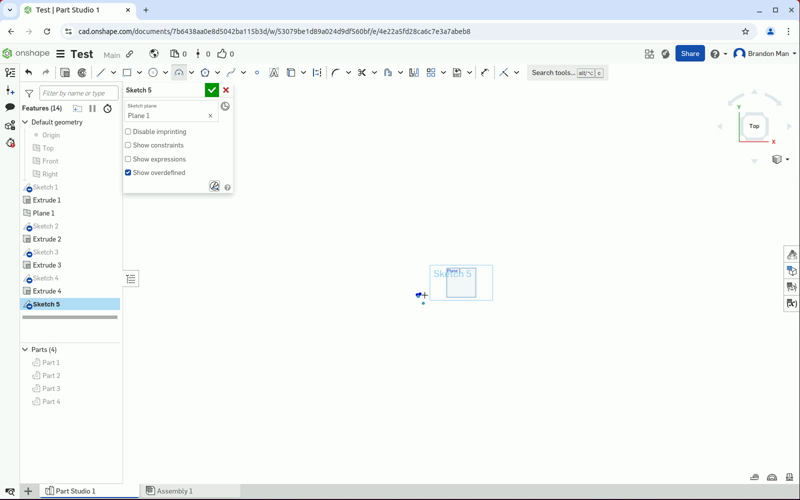
scroll(6)
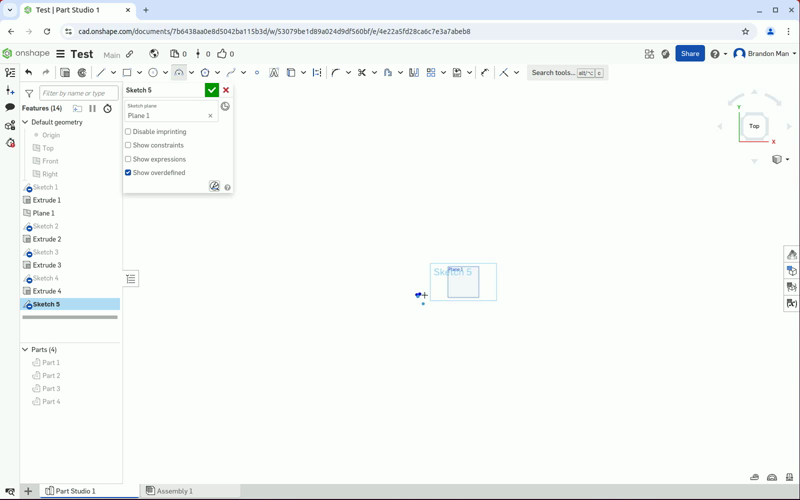
scroll(6)
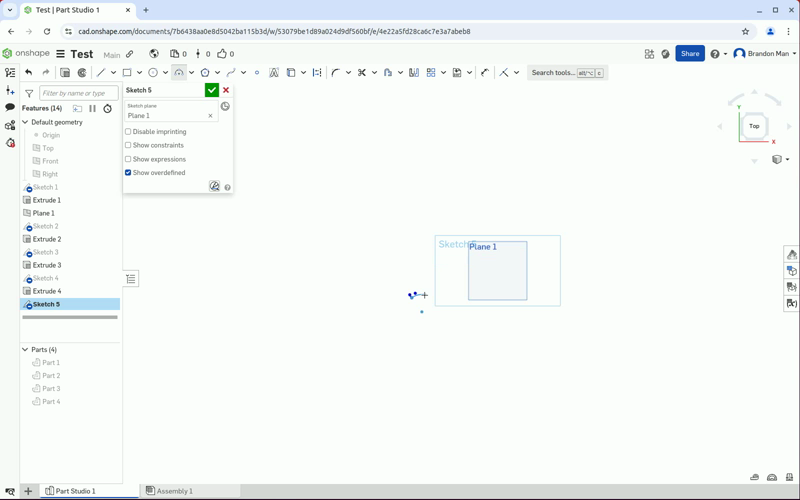
scroll(6)
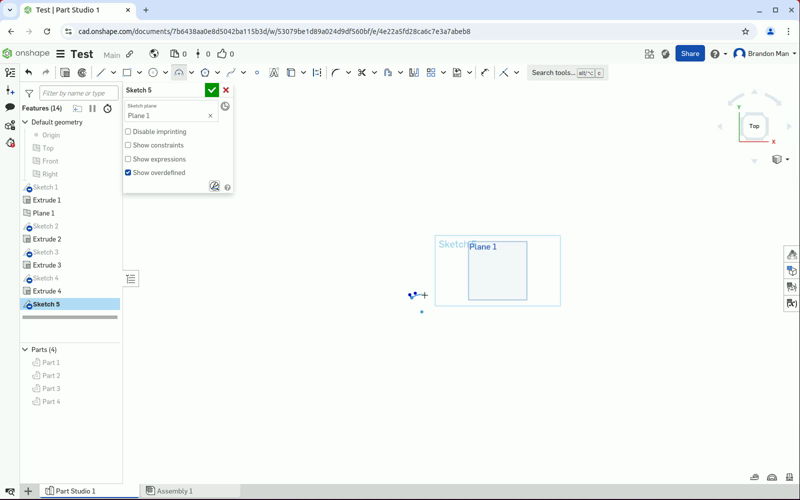
scroll(6)
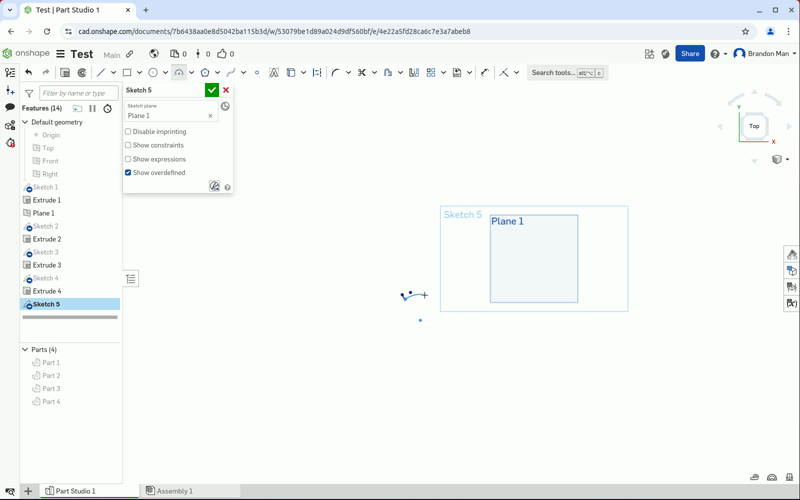
scroll(6)
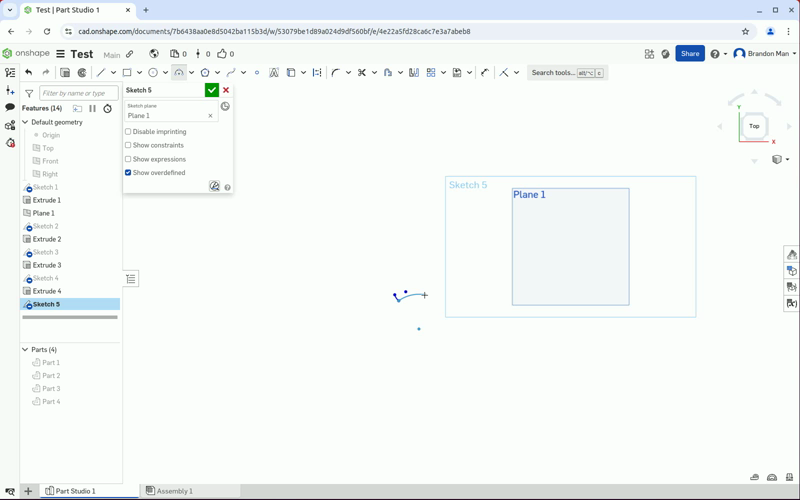
scroll(6)
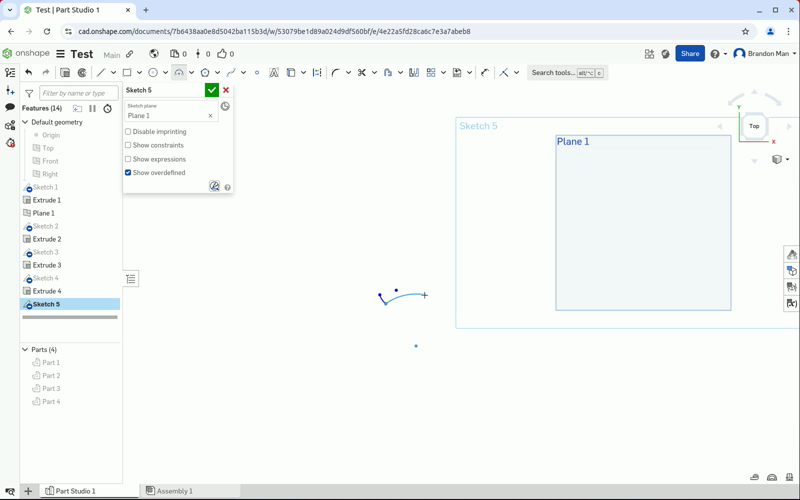
scroll(6)
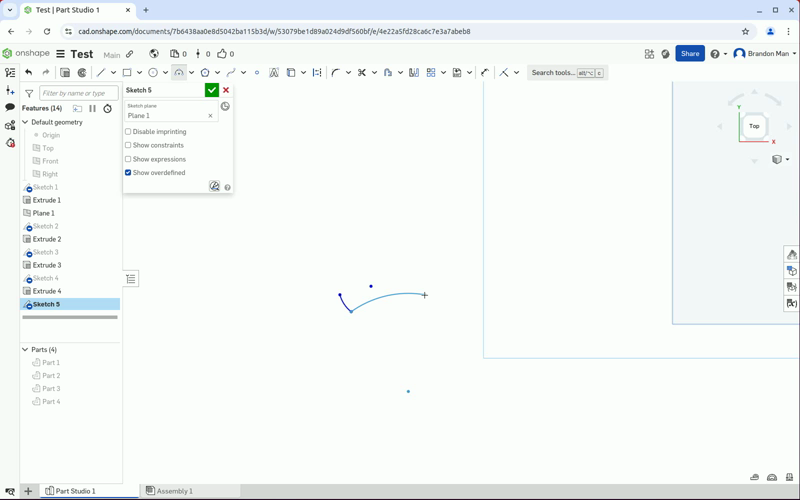
click(424, 294)
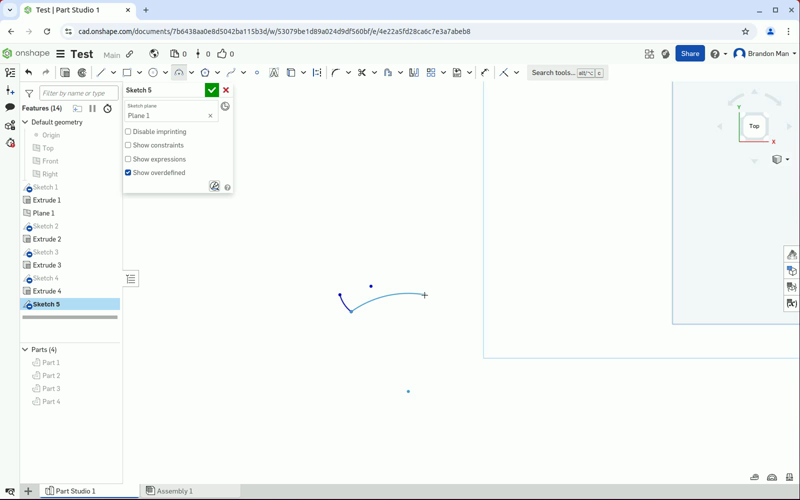
scroll(-6)
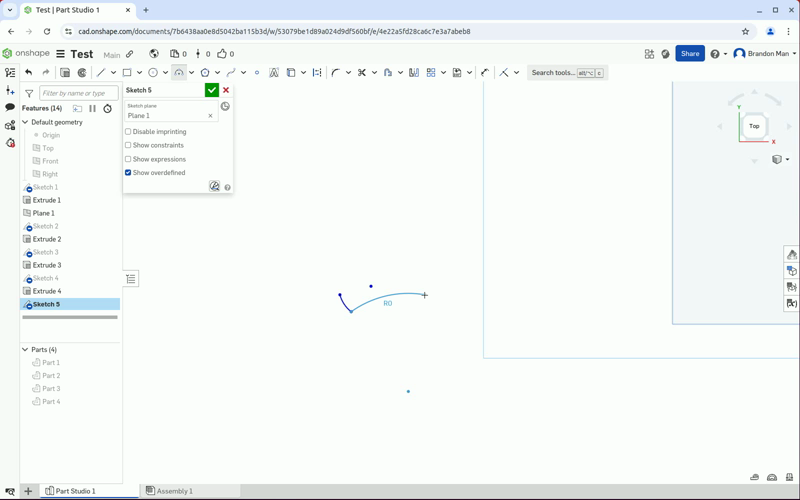
scroll(-6)
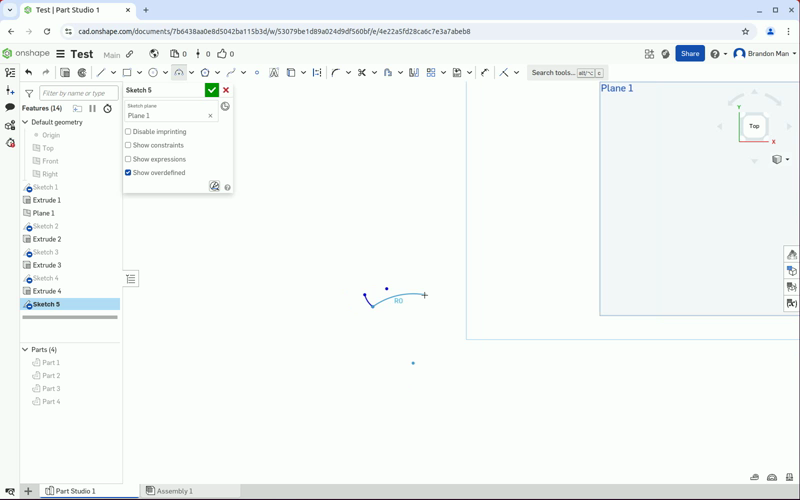
scroll(-6)
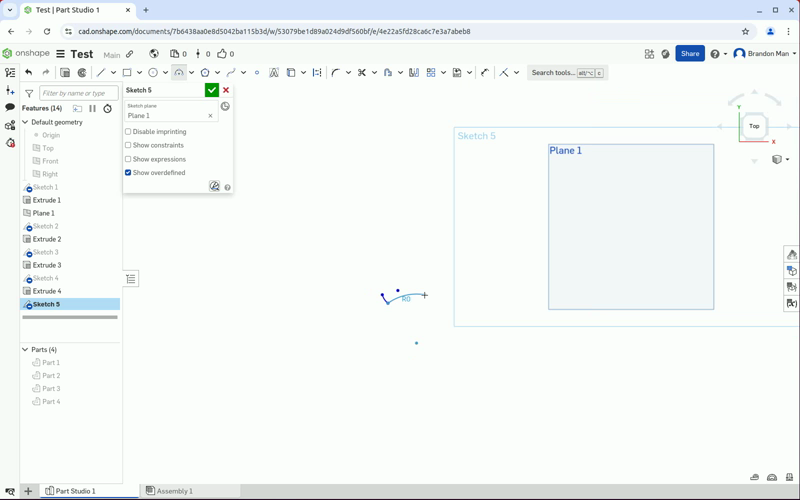
scroll(-6)
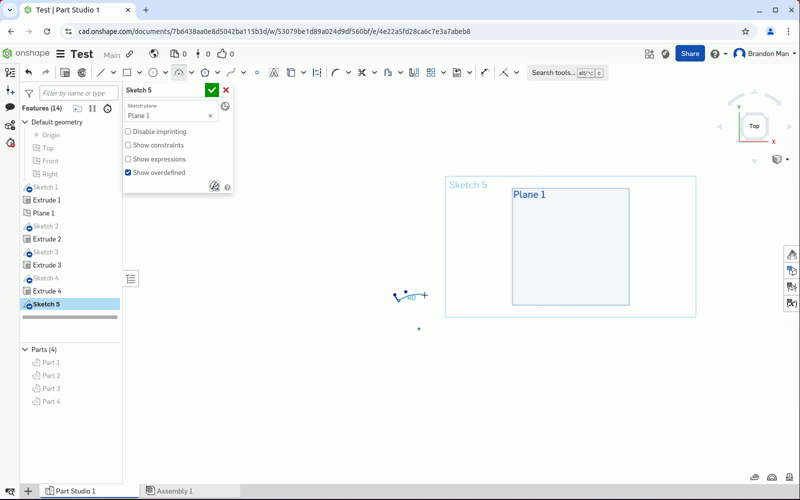
scroll(-6)
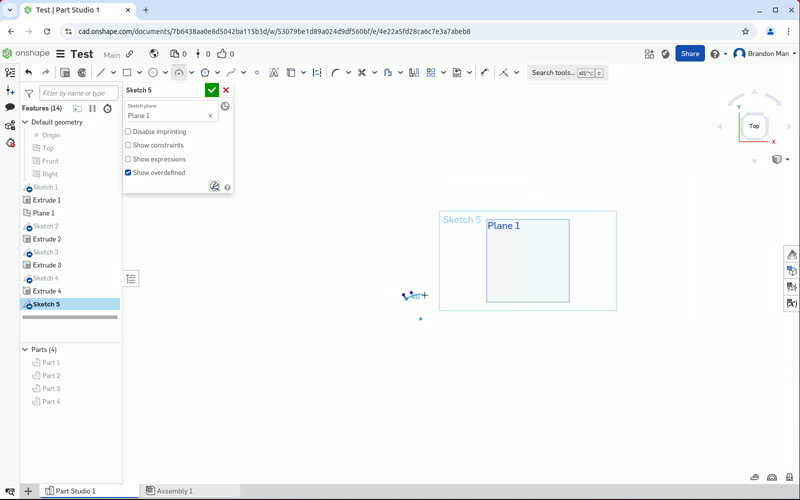
scroll(-6)
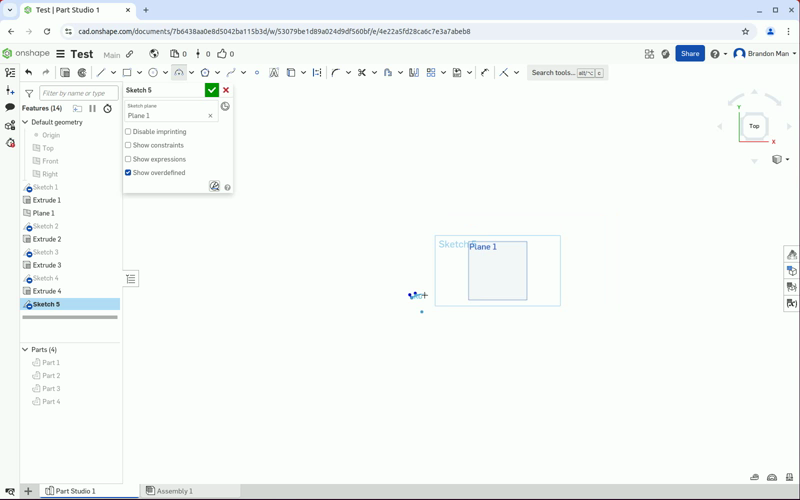
scroll(-6)
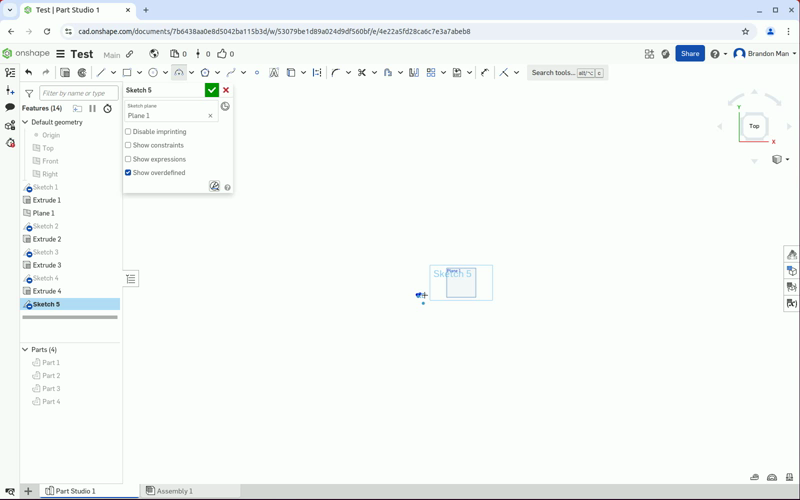
mouse_move(421, 295)
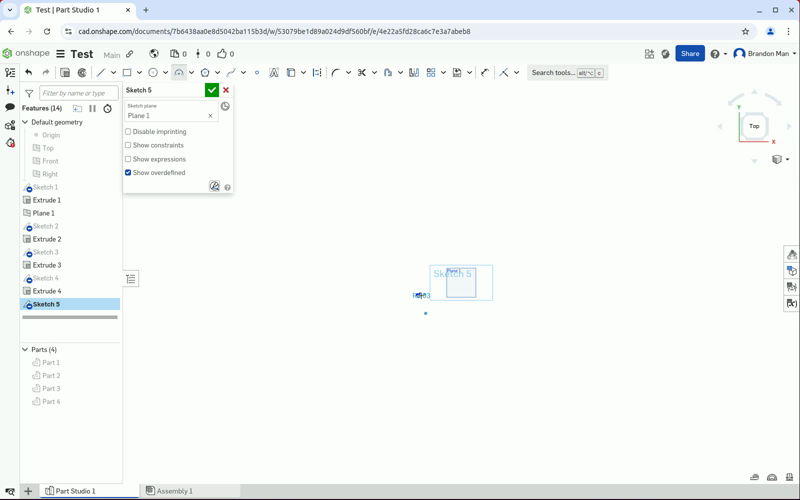
scroll(6)
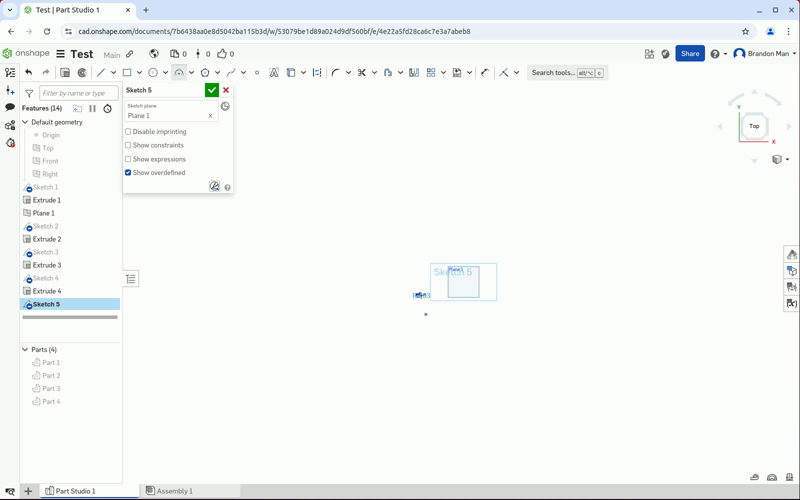
scroll(6)
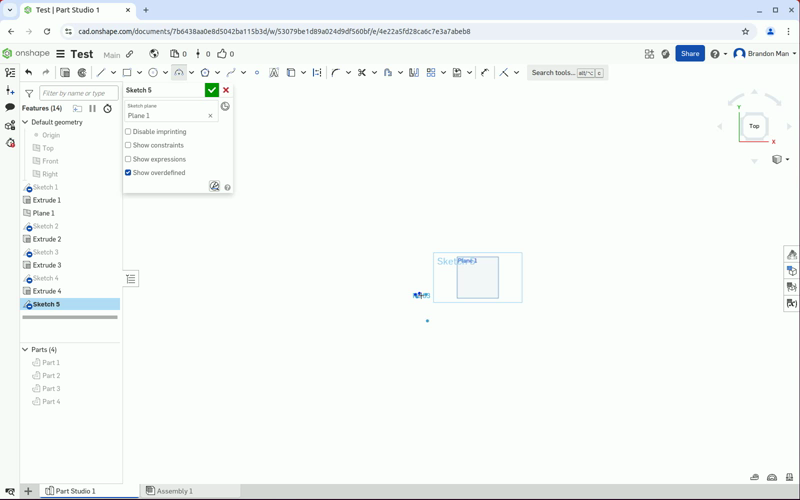
scroll(6)
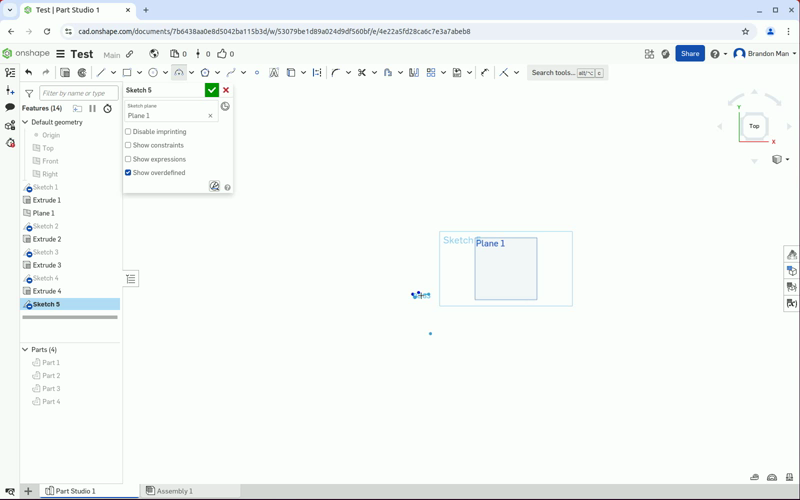
scroll(6)
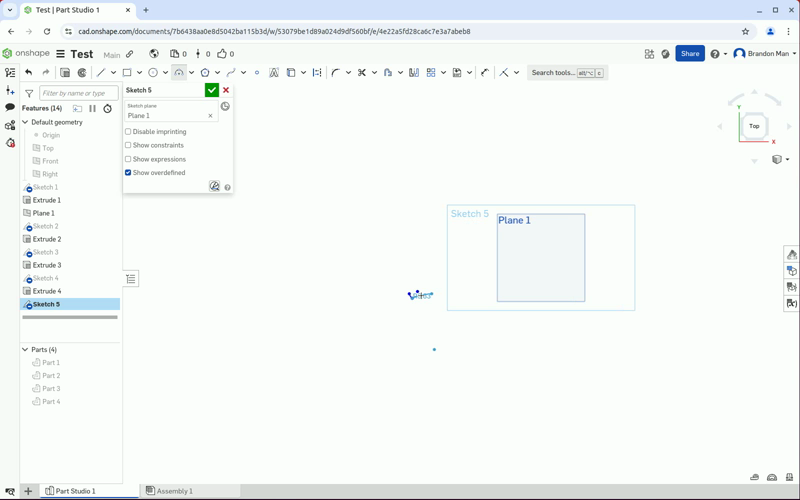
scroll(6)
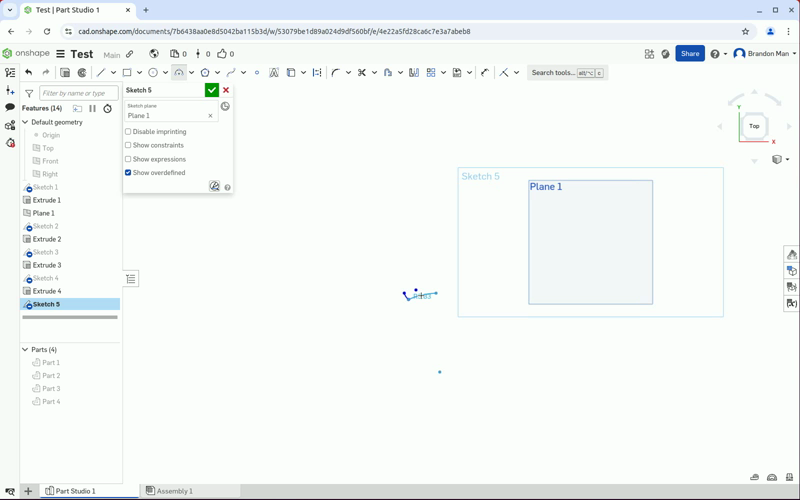
scroll(6)
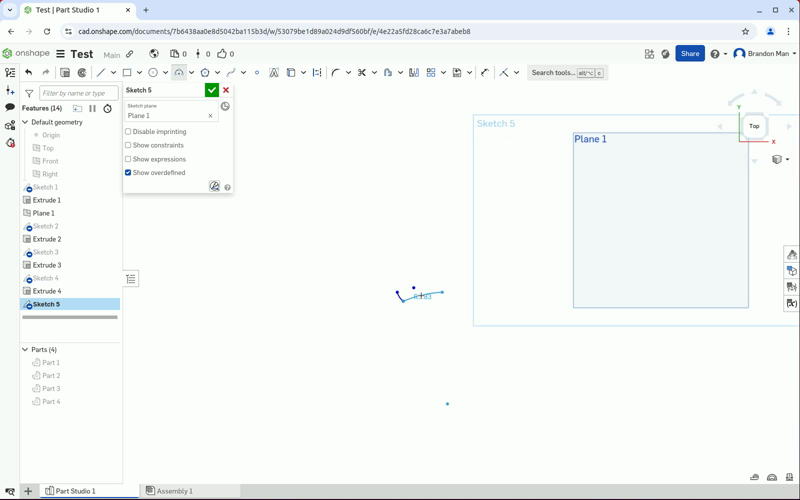
scroll(6)
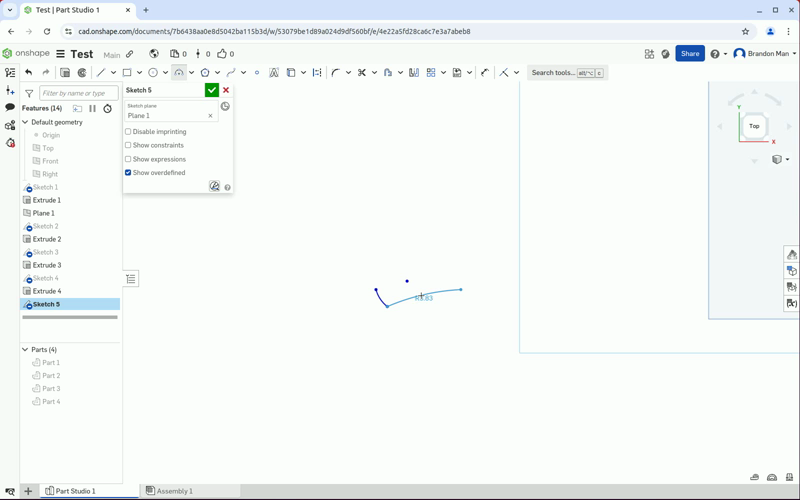
click(421, 295)
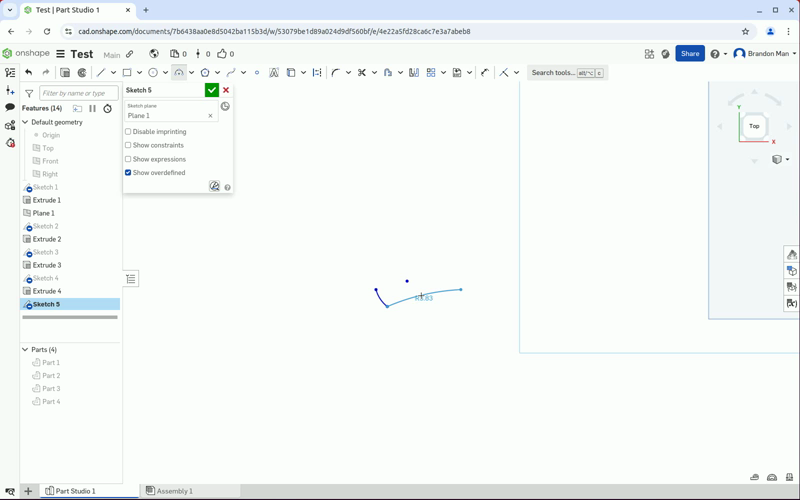
scroll(-6)
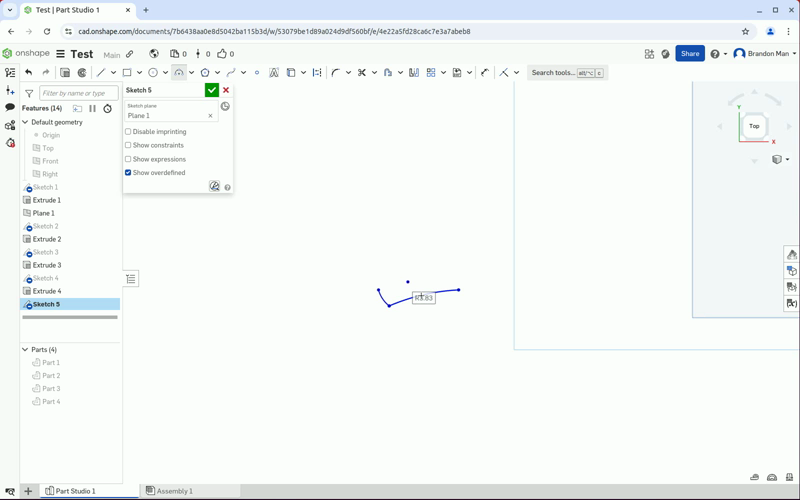
scroll(-6)
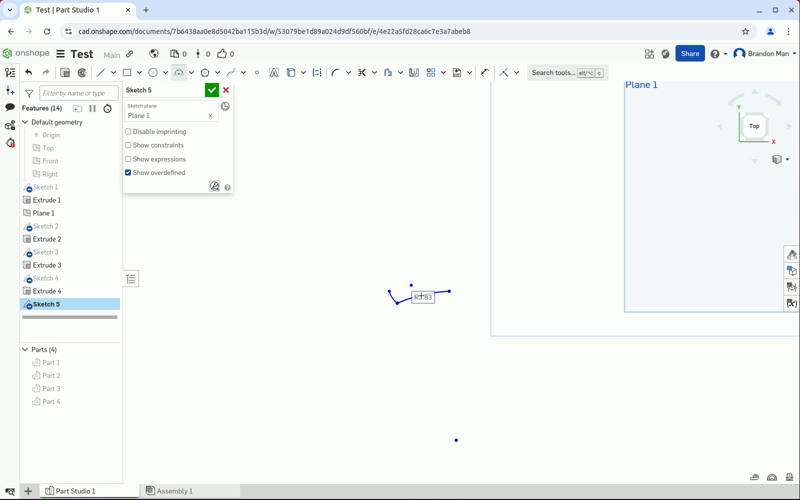
scroll(-6)
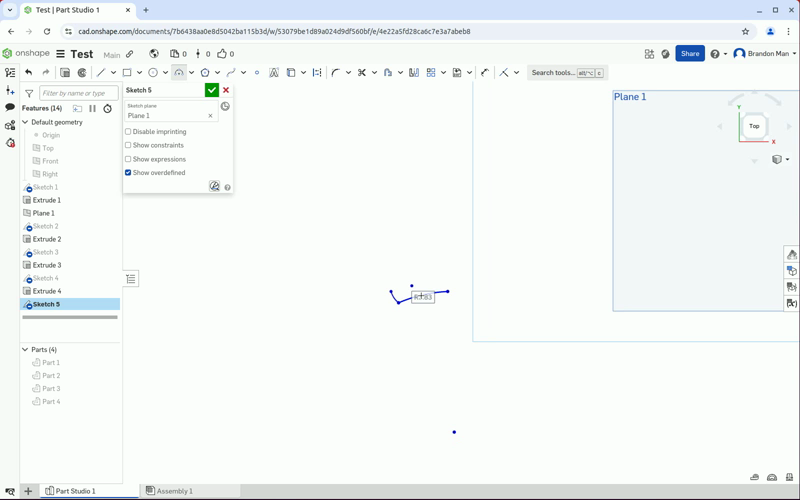
scroll(-6)
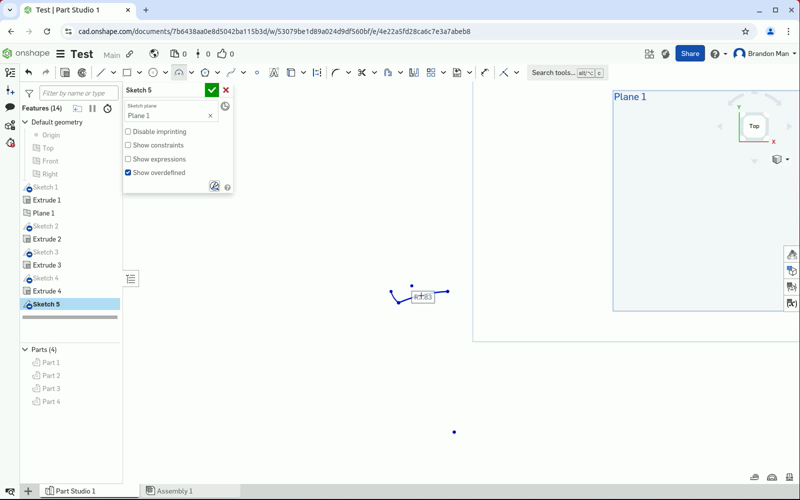
scroll(-6)
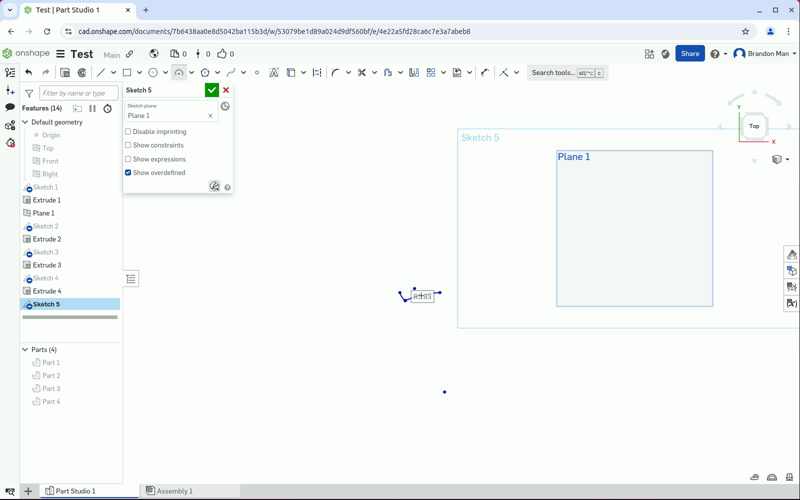
scroll(-6)
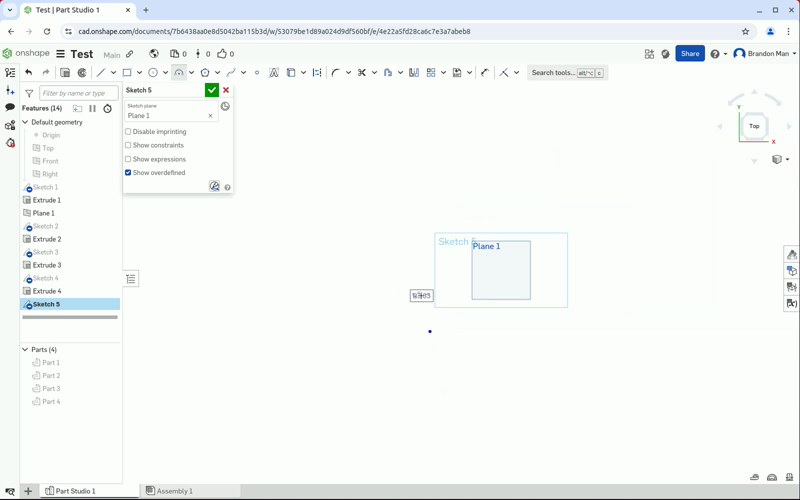
scroll(-6)
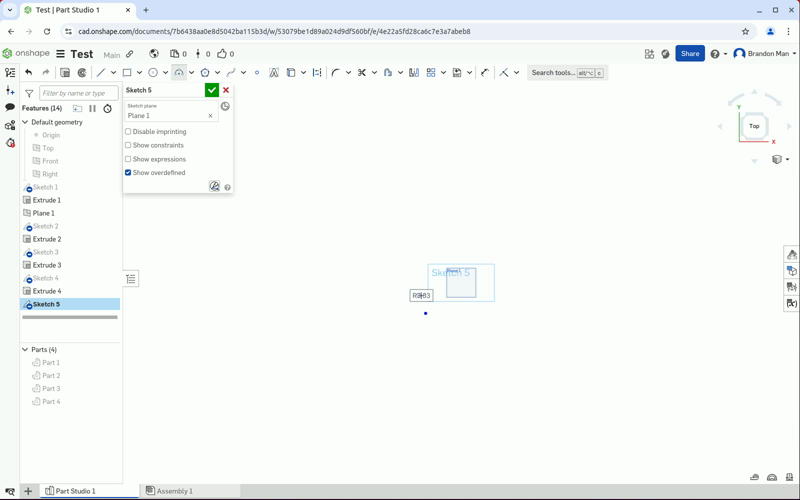
key_up(shift)
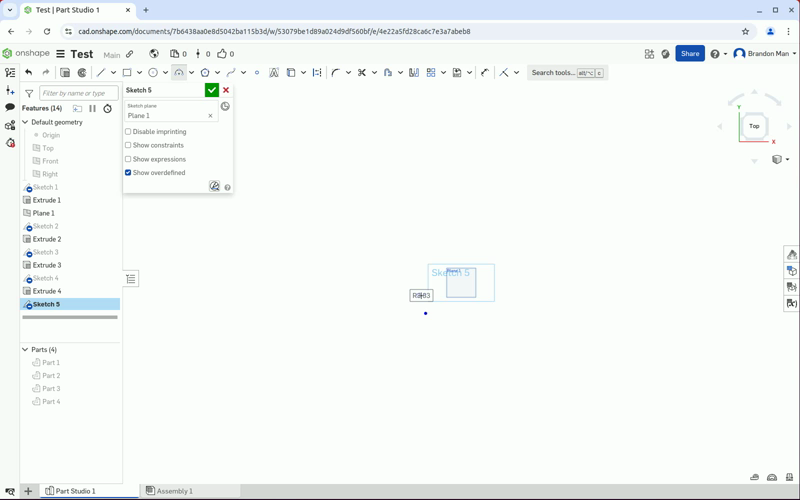
key(esc)
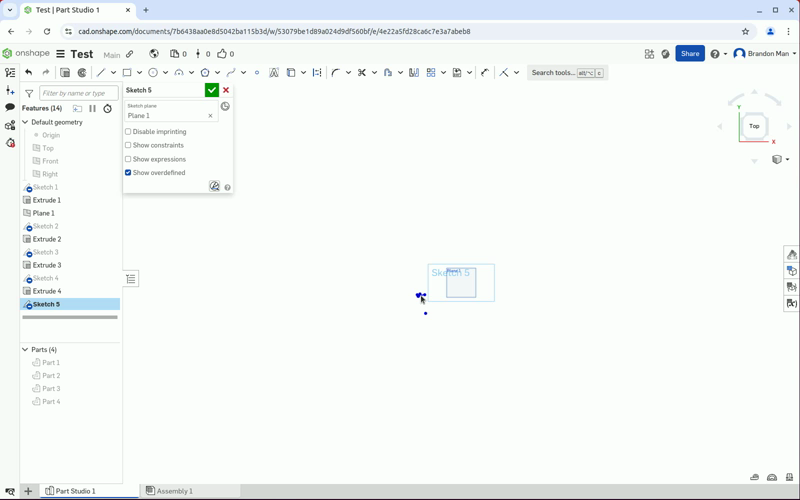
key(l)
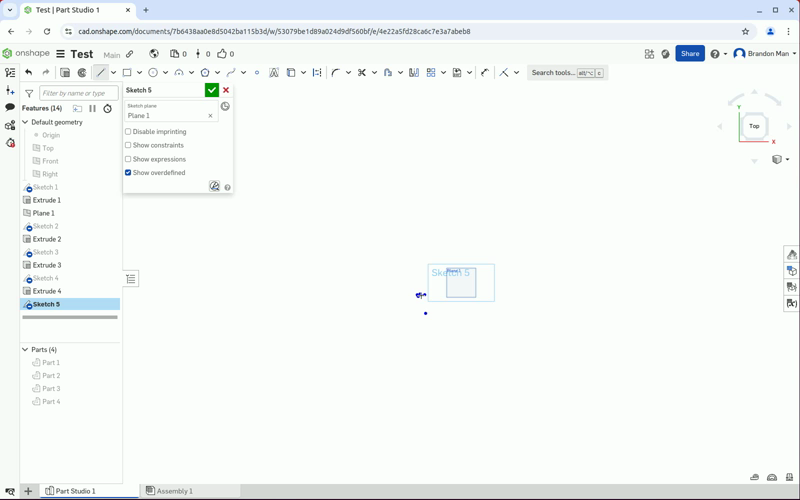
mouse_move(424, 294)
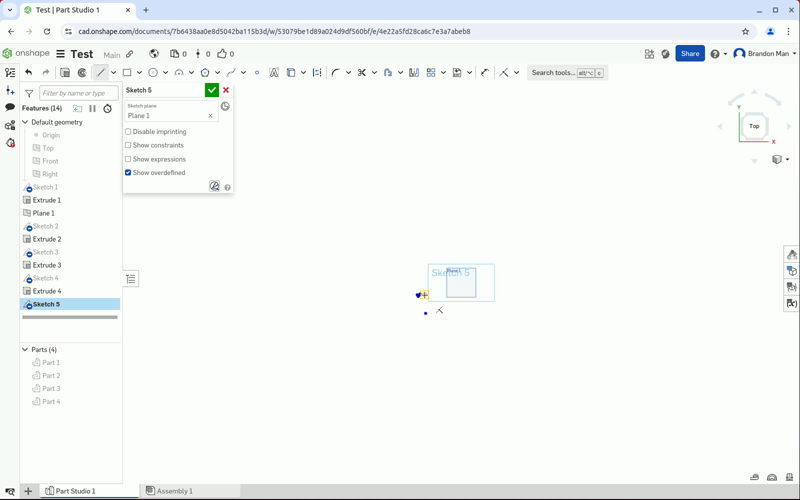
scroll(6)
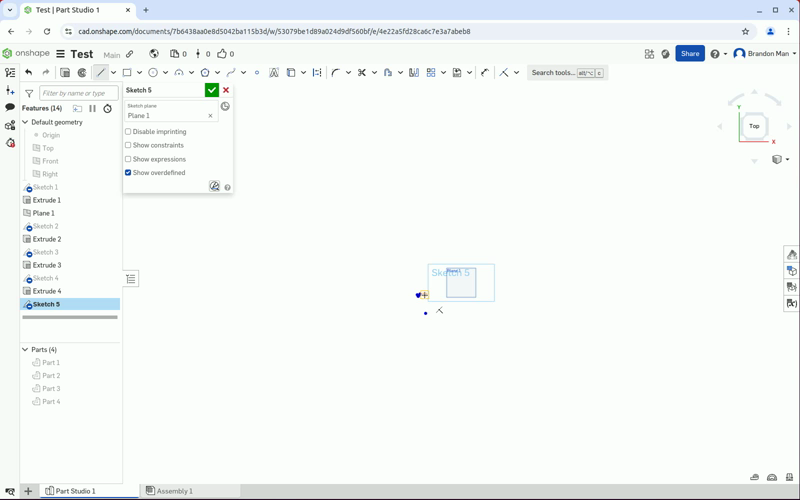
scroll(6)
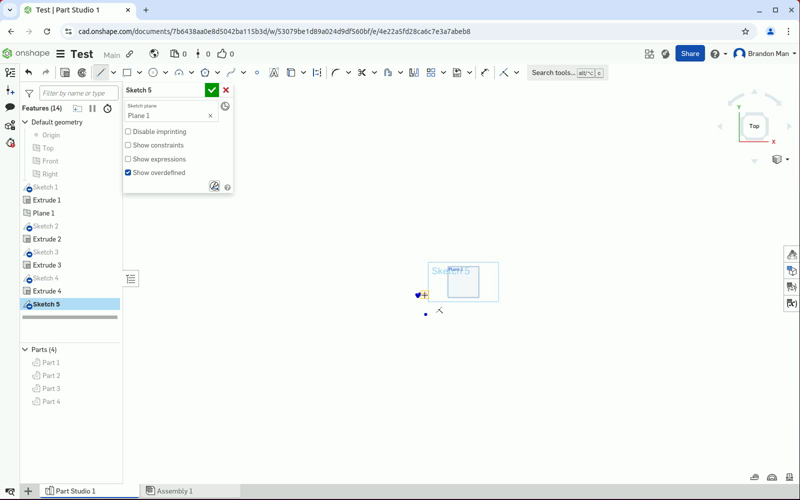
scroll(6)
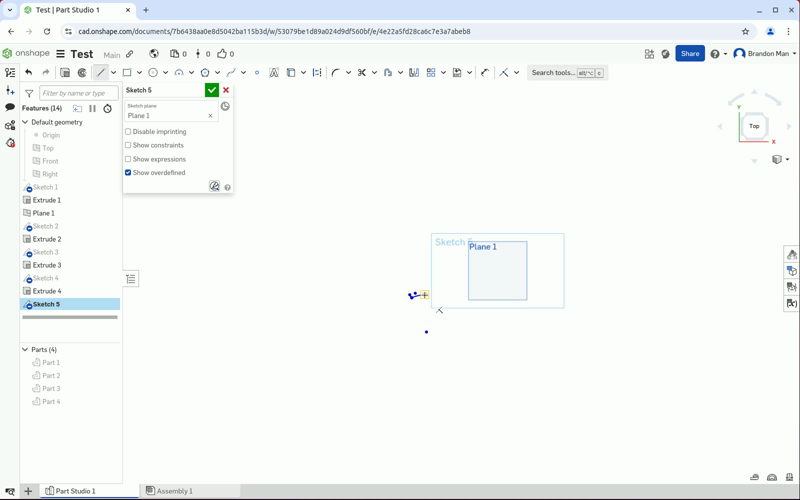
scroll(6)
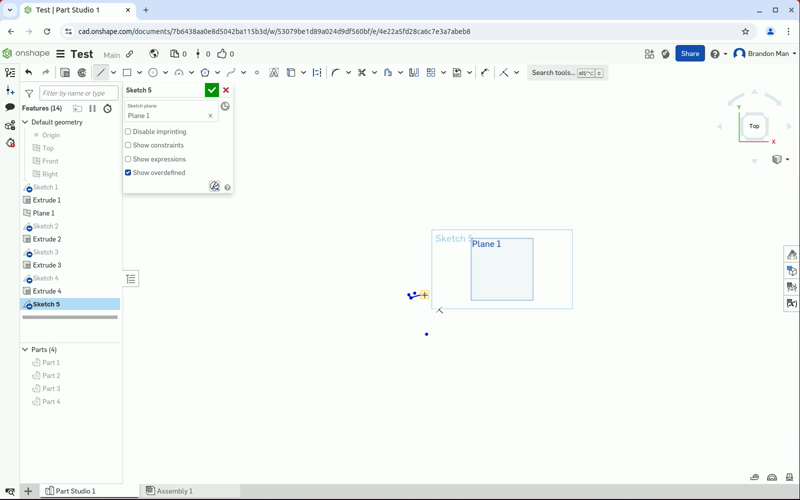
scroll(6)
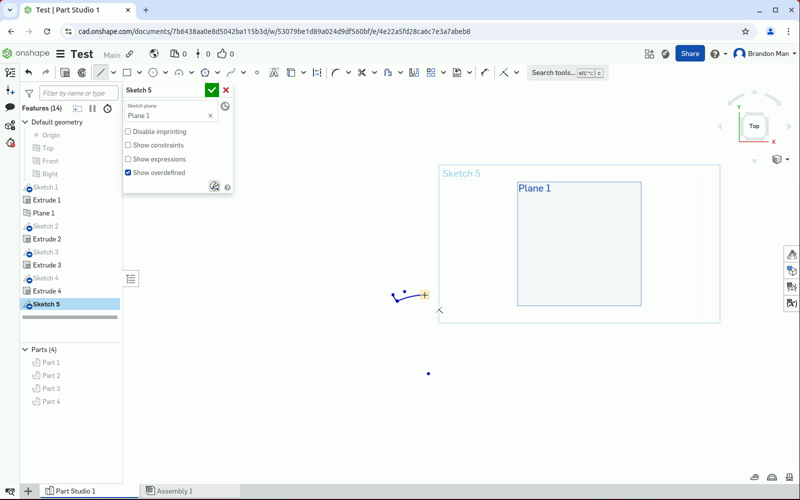
scroll(6)
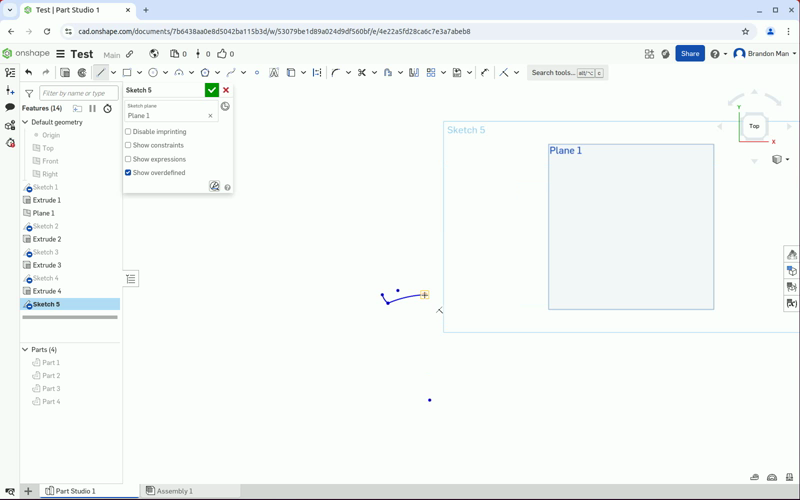
scroll(6)
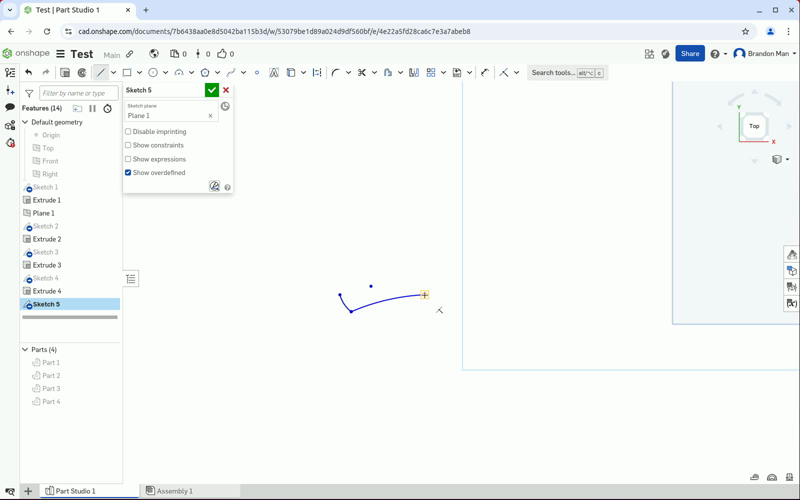
click(424, 294)
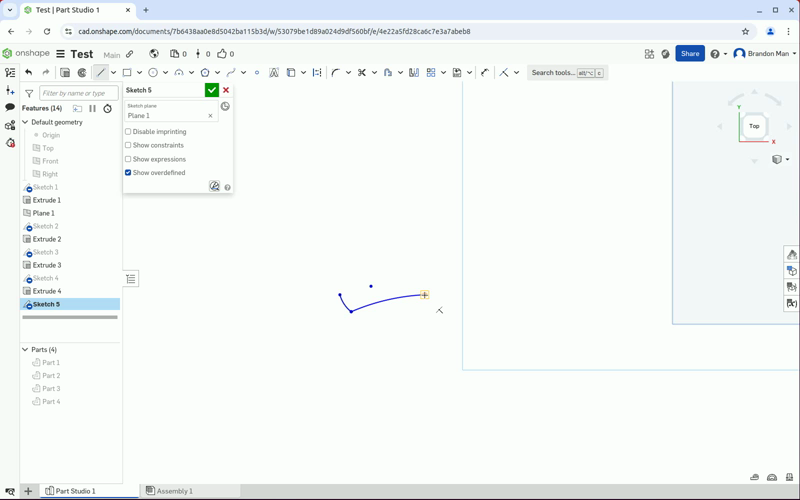
scroll(-6)
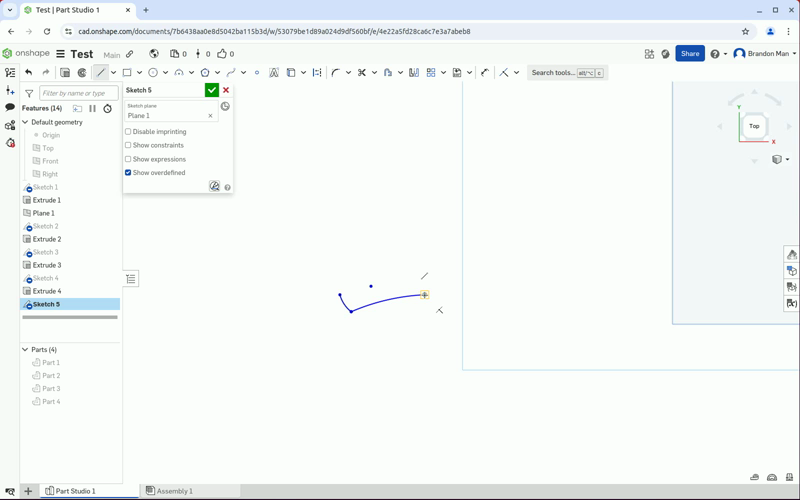
scroll(-6)
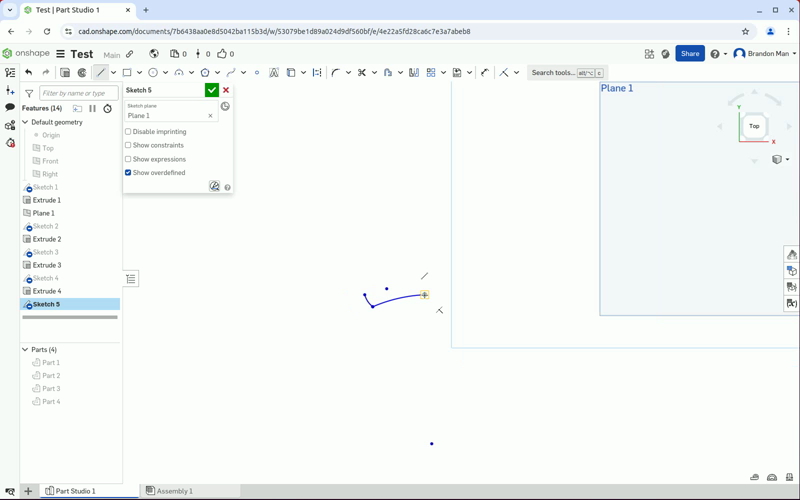
scroll(-6)
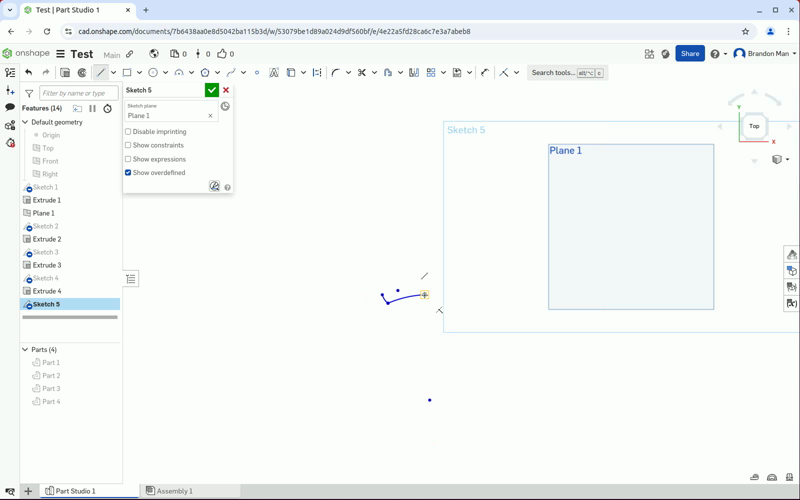
scroll(-6)
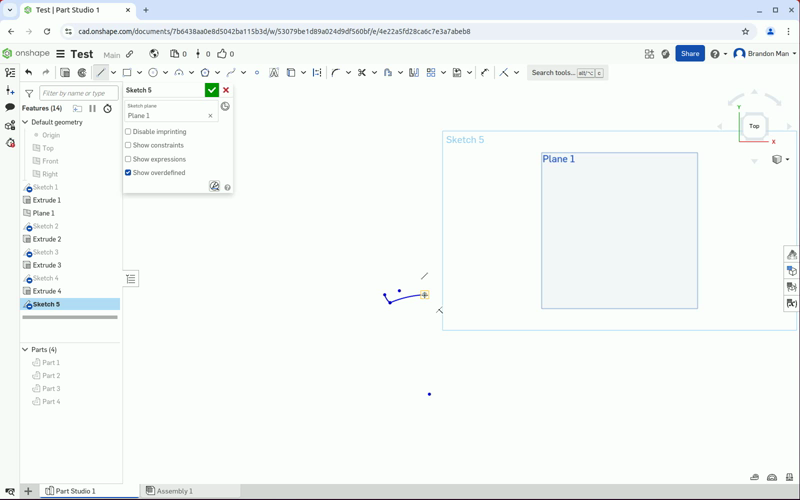
scroll(-6)
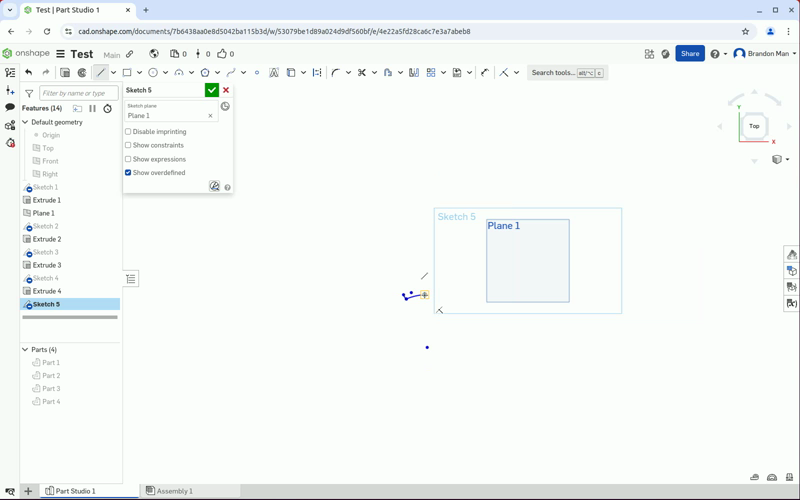
scroll(-6)
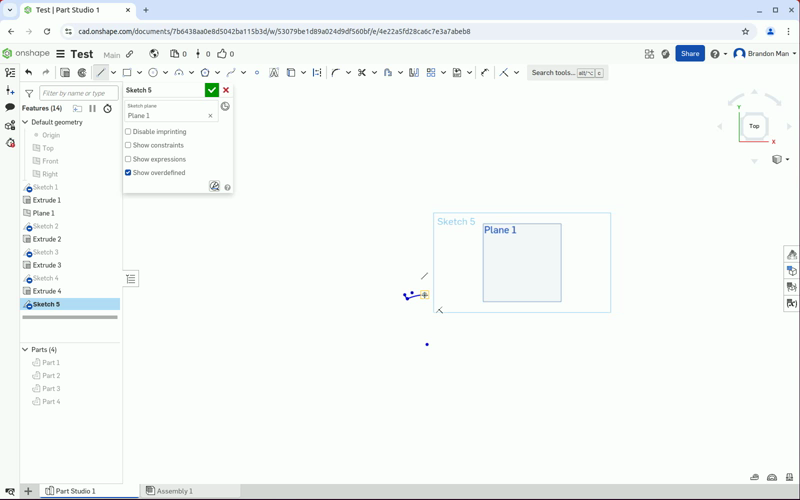
scroll(-6)
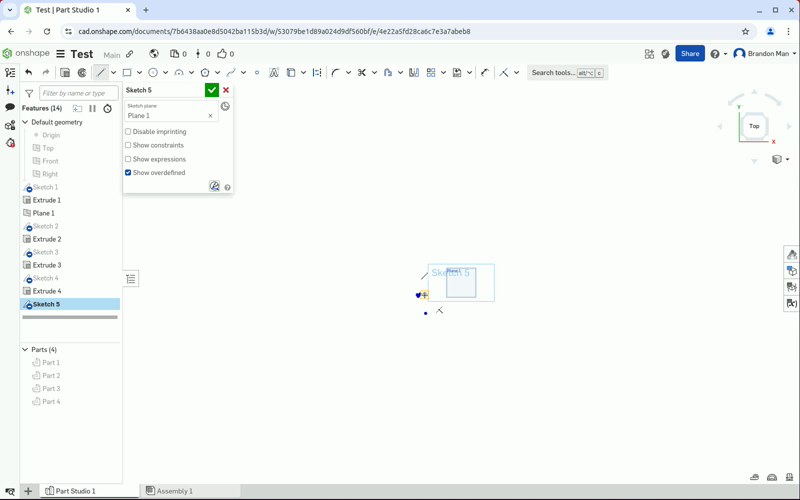
mouse_move(454, 294)
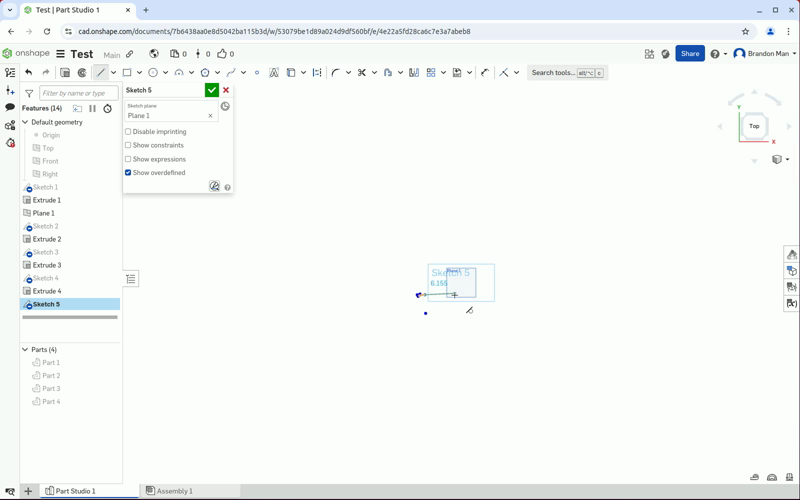
key_down(shift)
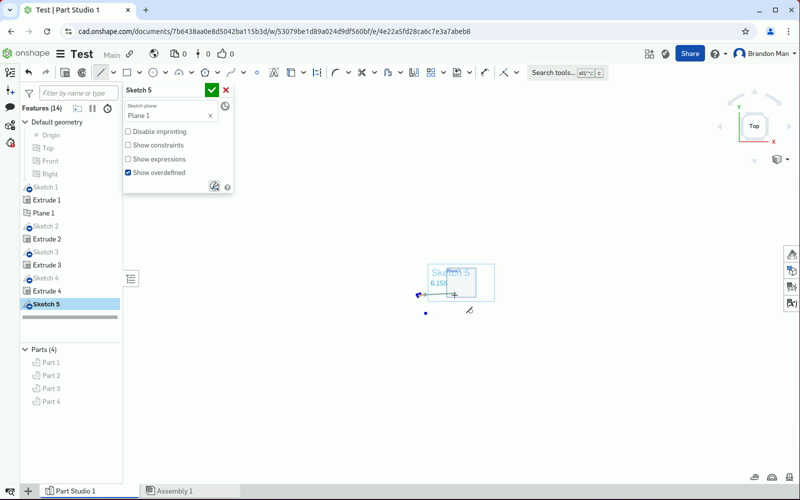
mouse_move(417, 294)
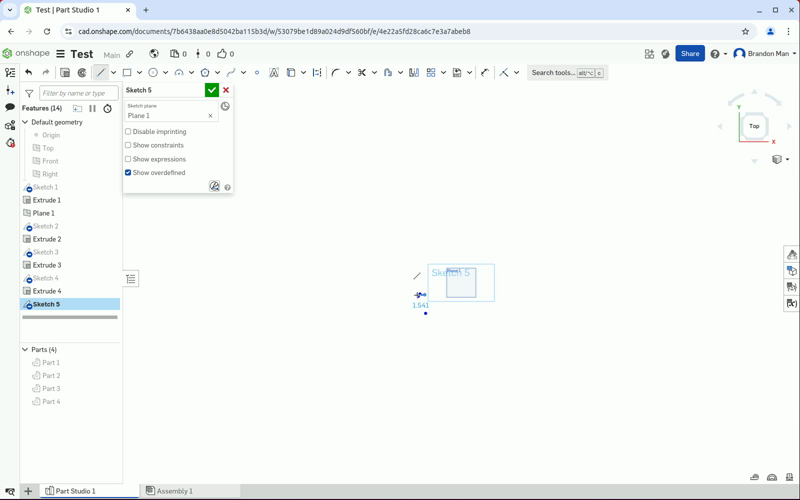
scroll(6)
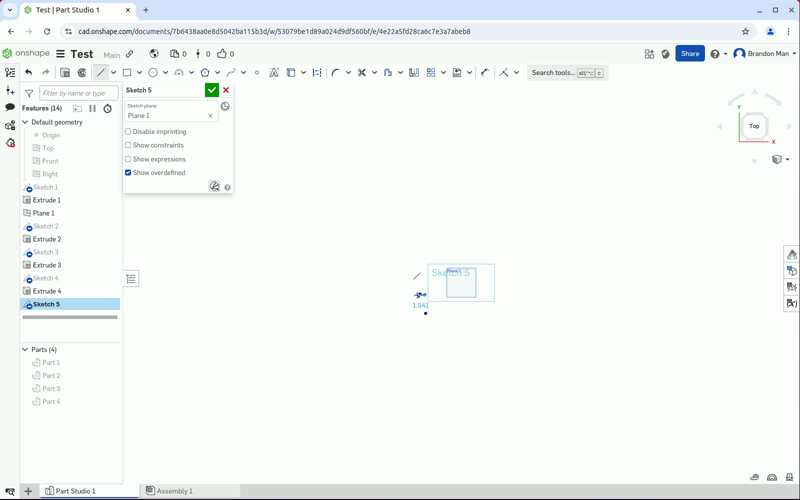
scroll(6)
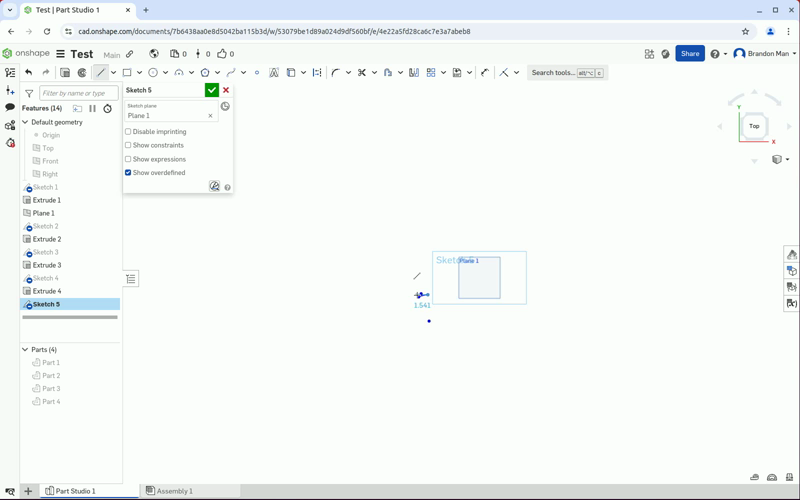
scroll(6)
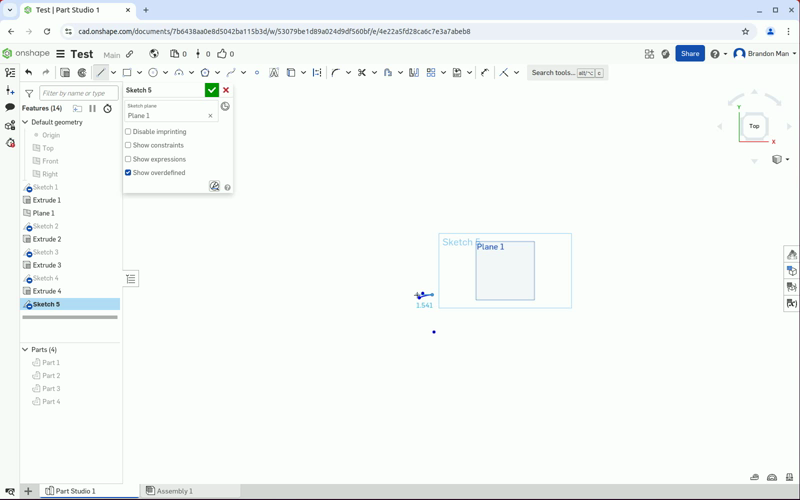
scroll(6)
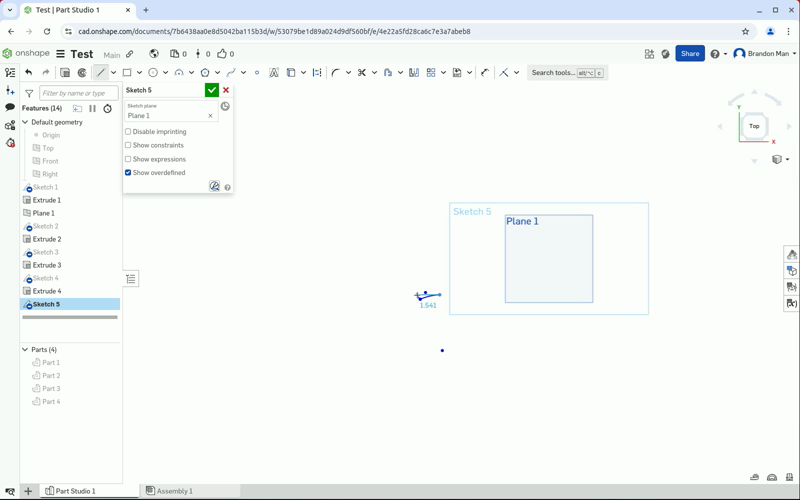
scroll(6)
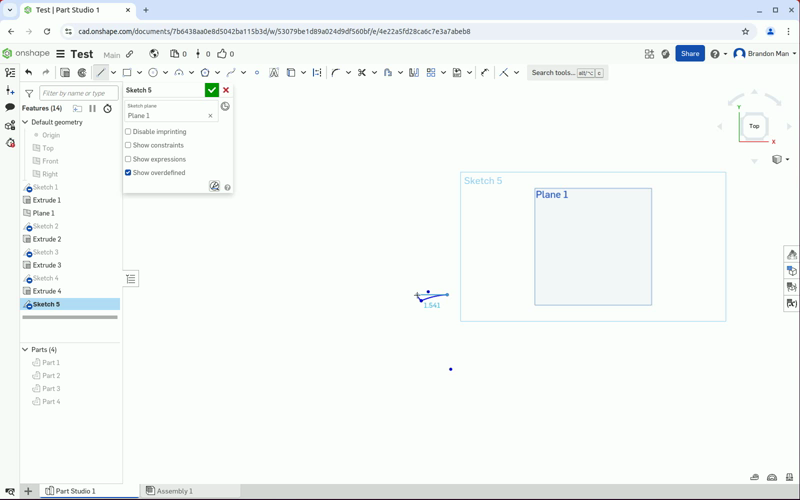
scroll(6)
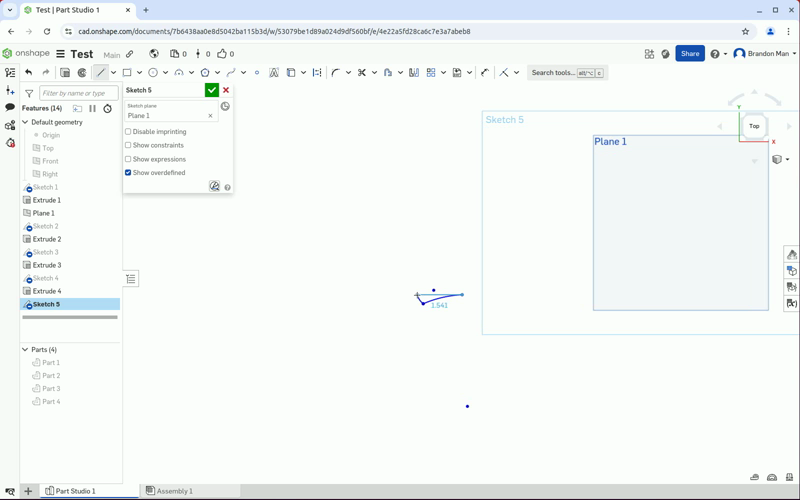
scroll(6)
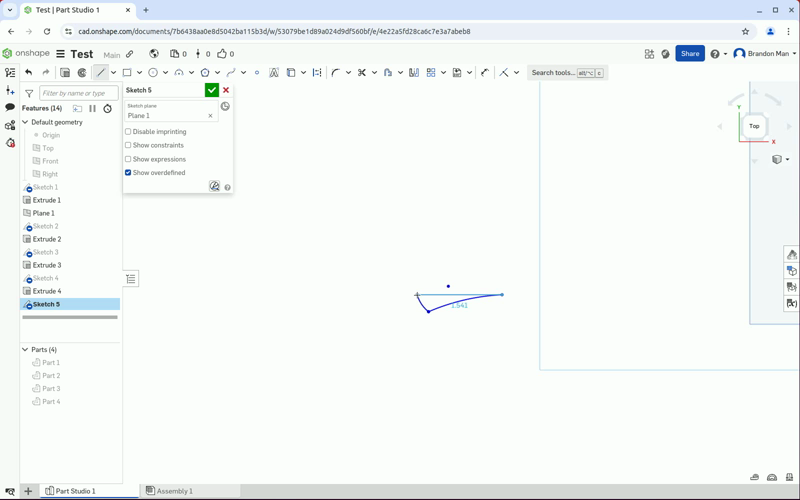
key_up(shift)
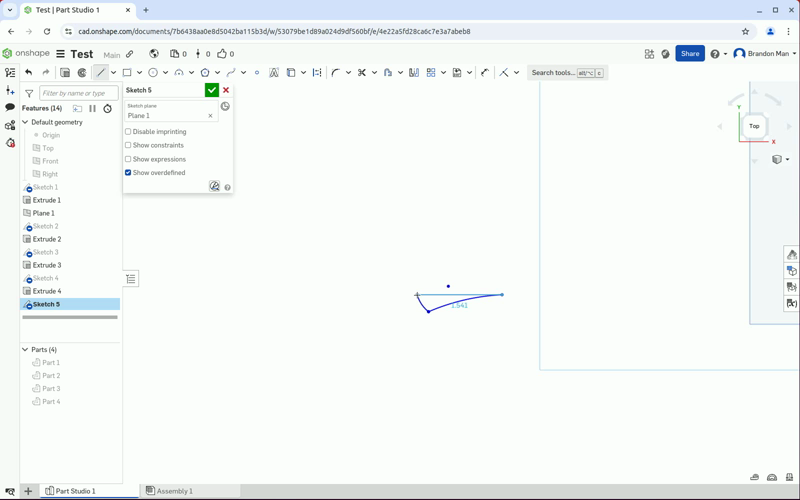
click(417, 294)
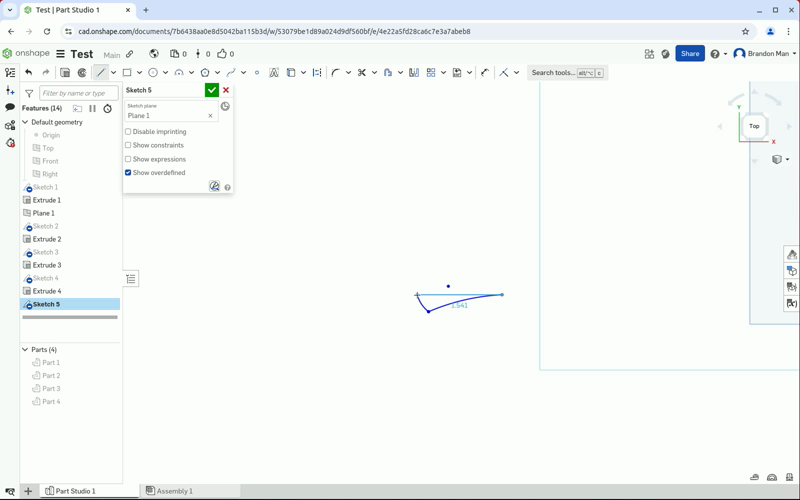
scroll(-6)
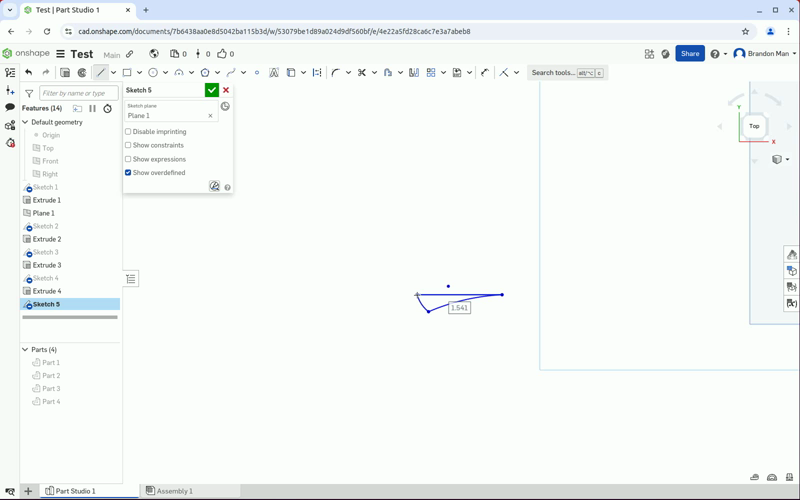
scroll(-6)
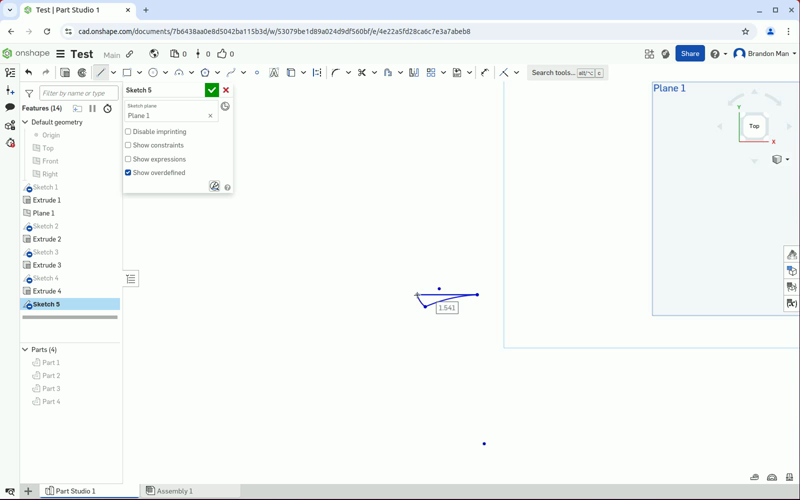
scroll(-6)
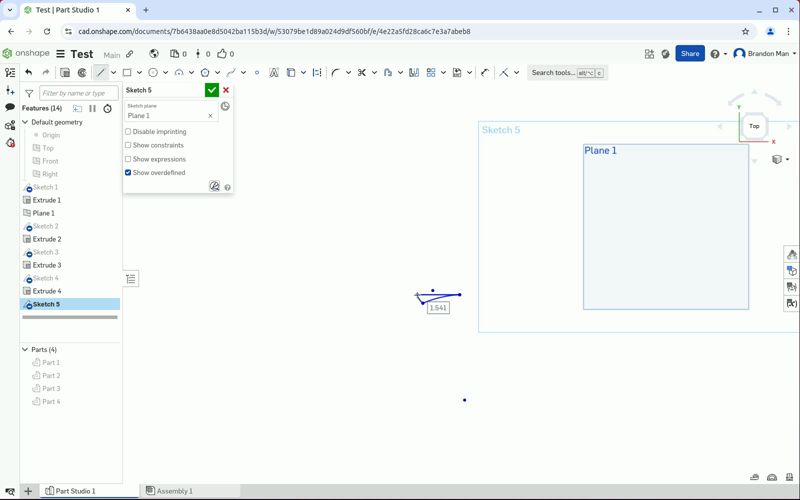
scroll(-6)
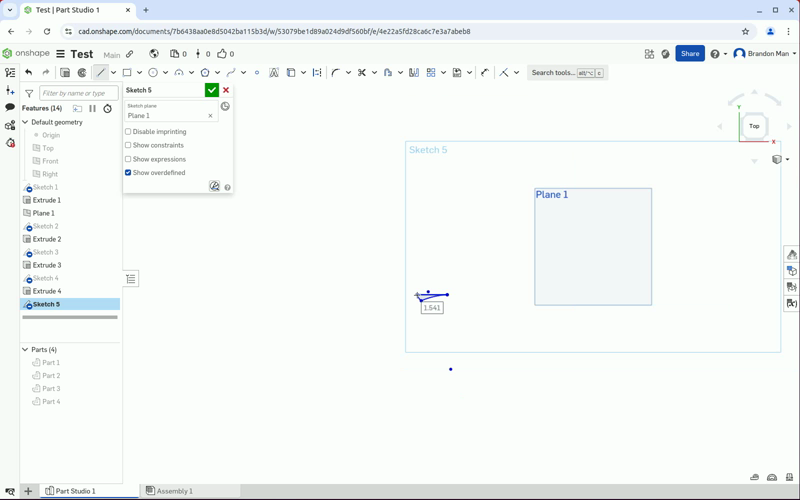
scroll(-6)
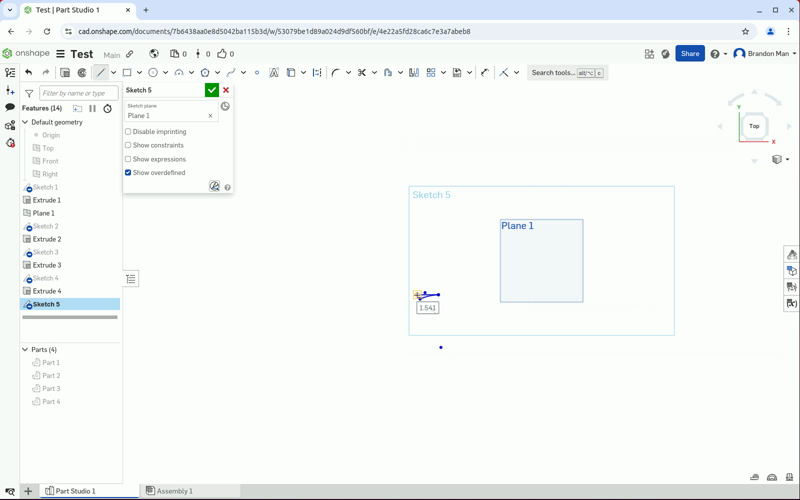
scroll(-6)
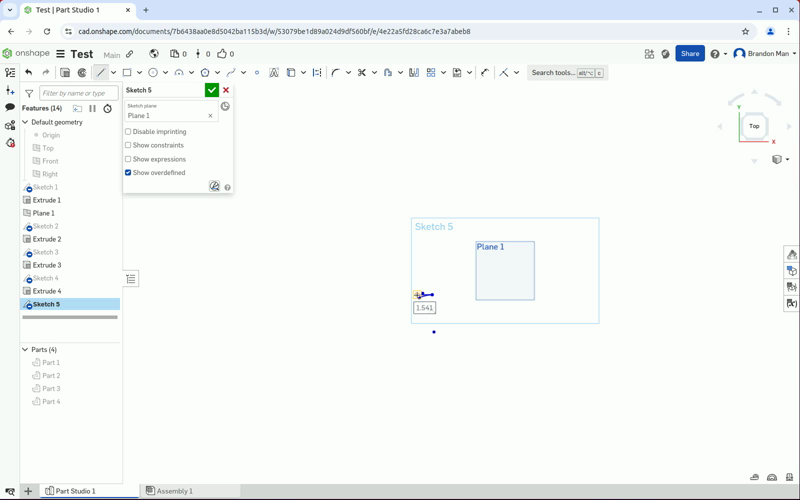
scroll(-6)
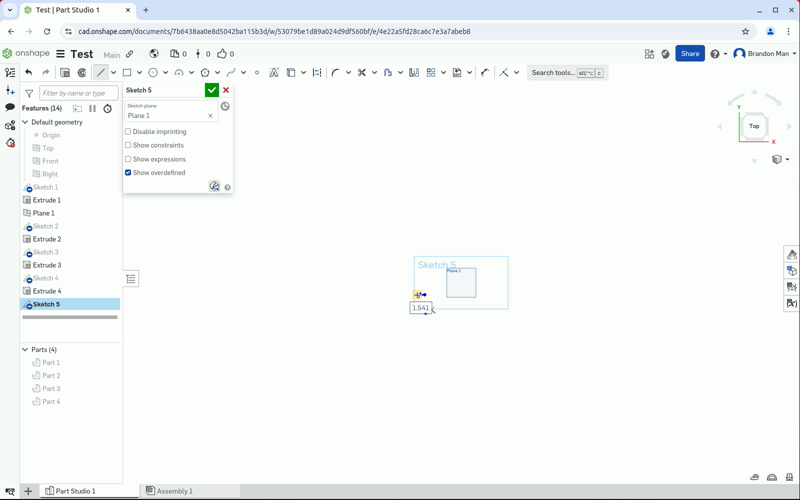
key(esc)
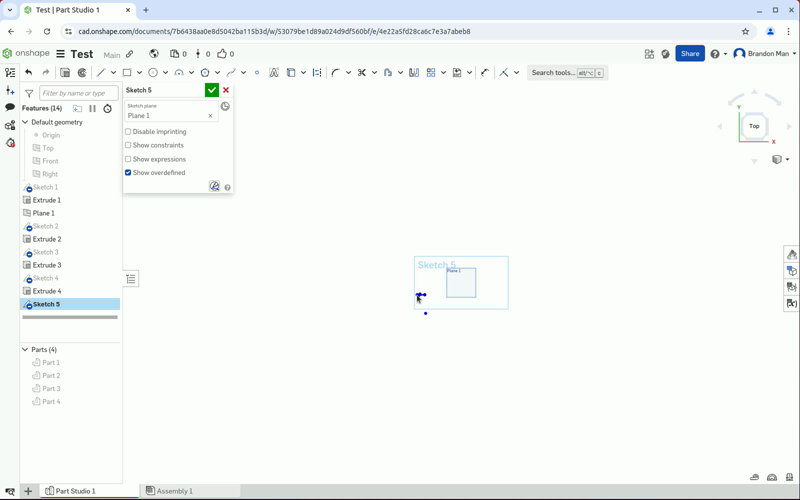
mouse_move(421, 294)
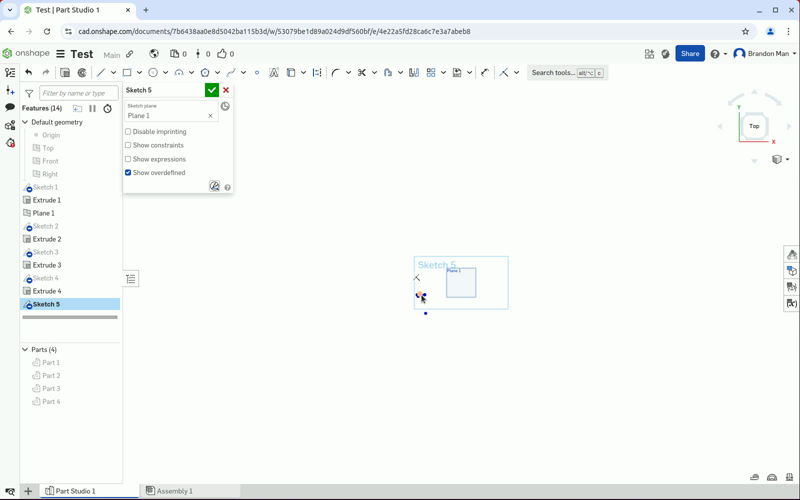
scroll(6)
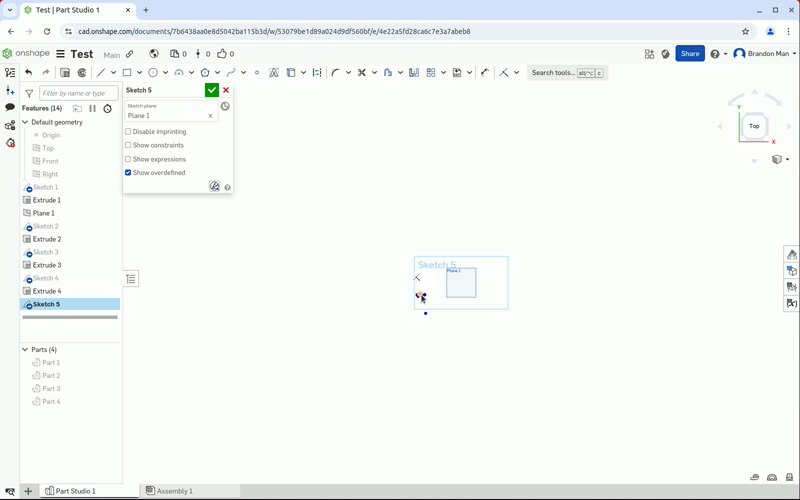
scroll(6)
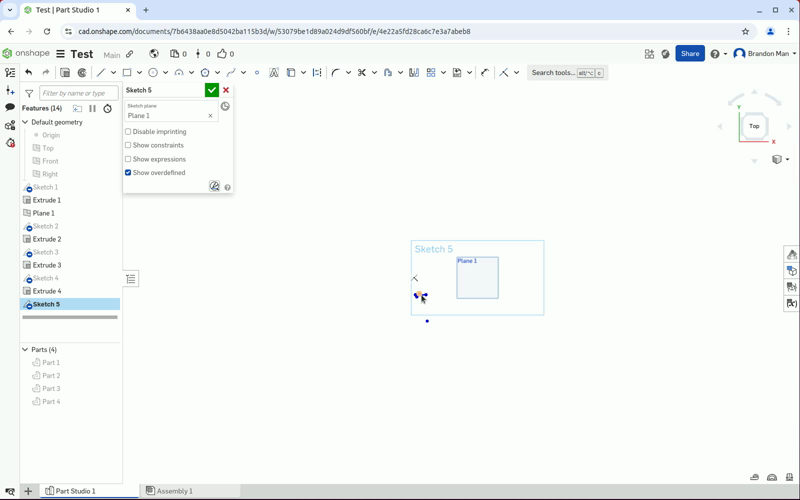
scroll(6)
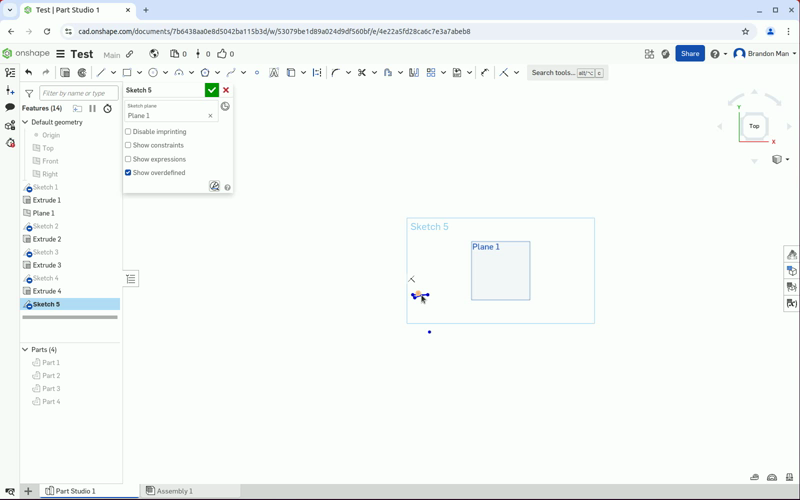
scroll(6)
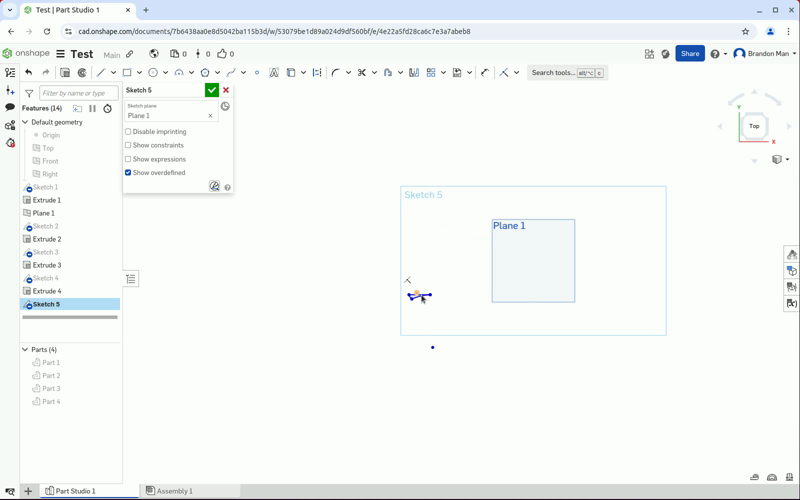
scroll(6)
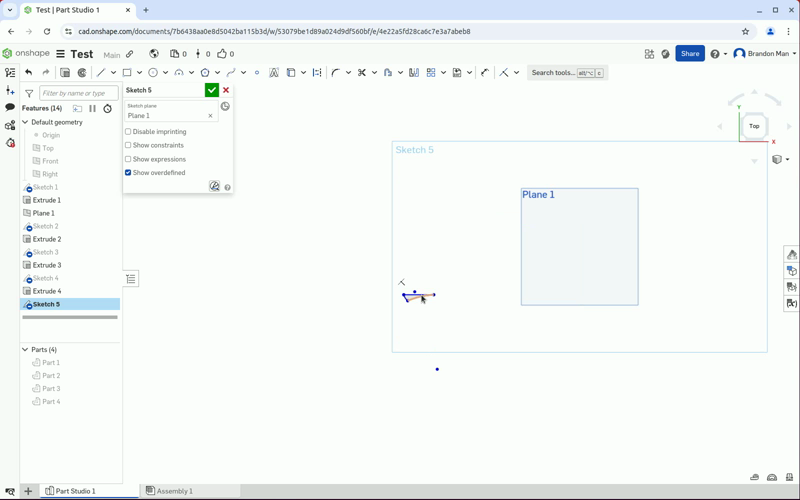
scroll(6)
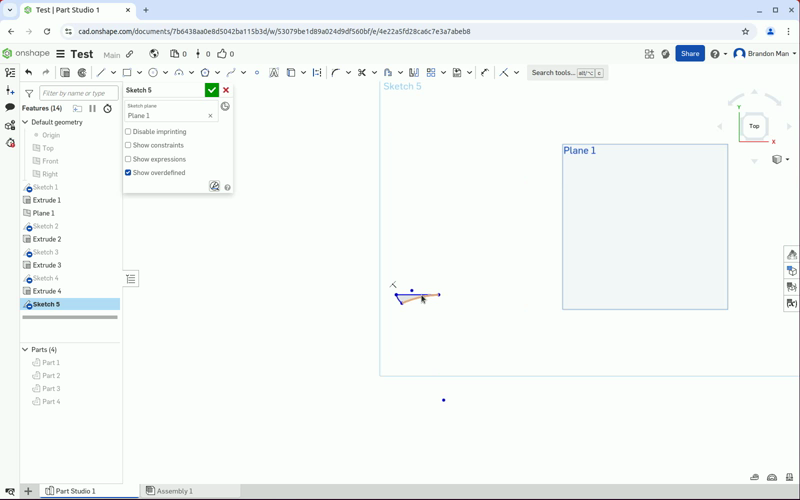
scroll(6)
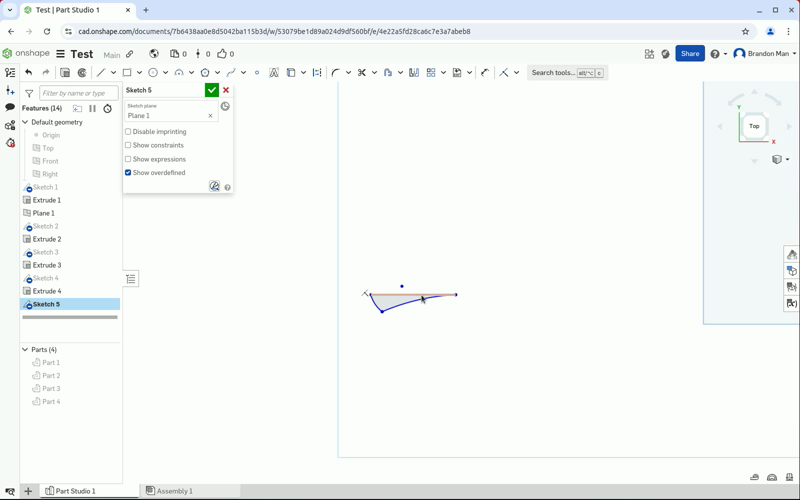
click(421, 294)
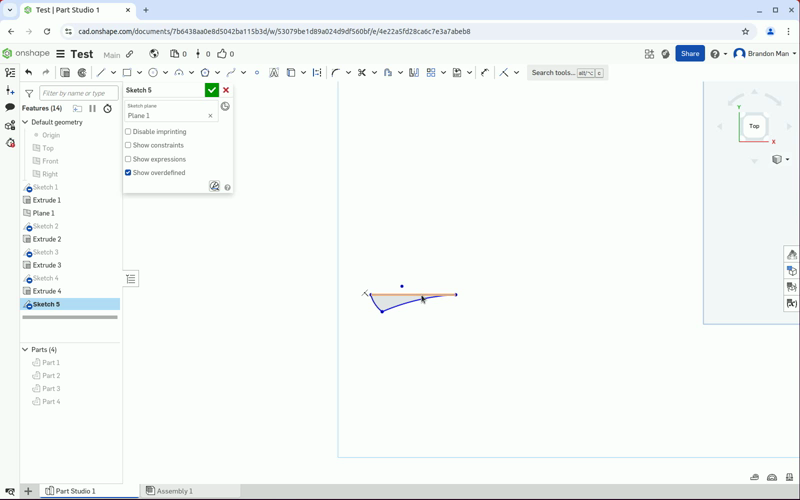
scroll(-6)
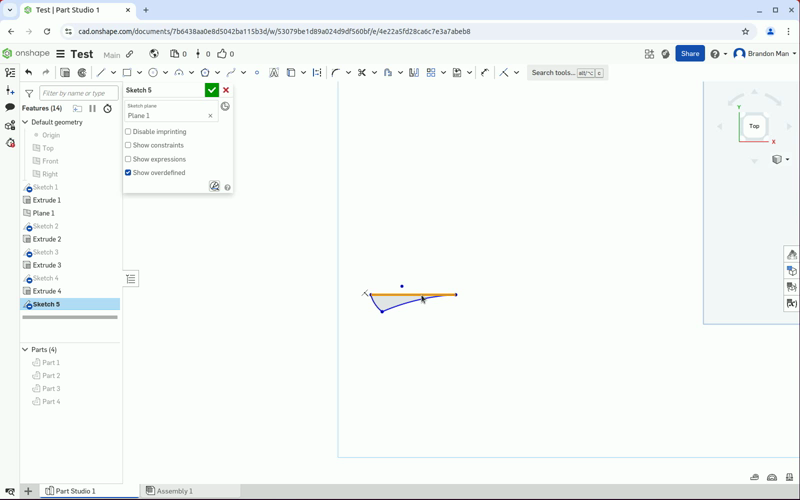
scroll(-6)
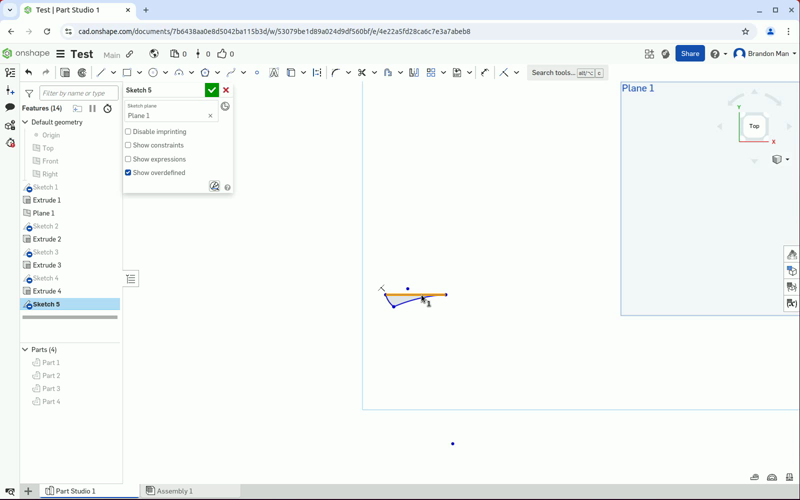
scroll(-6)
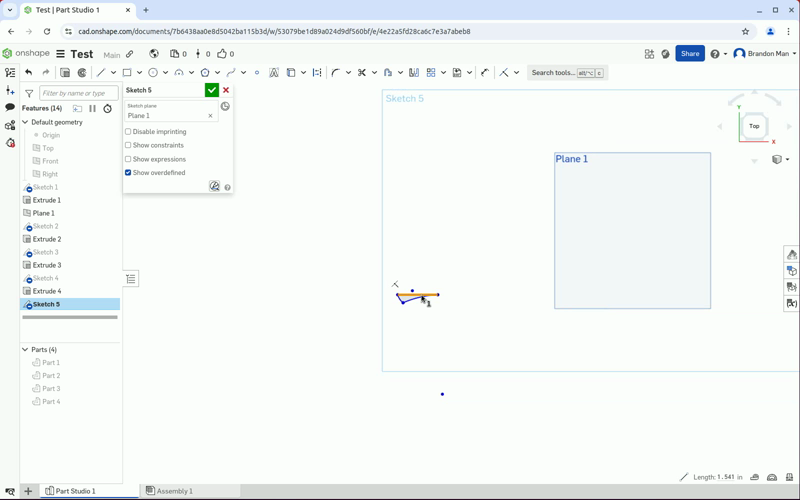
scroll(-6)
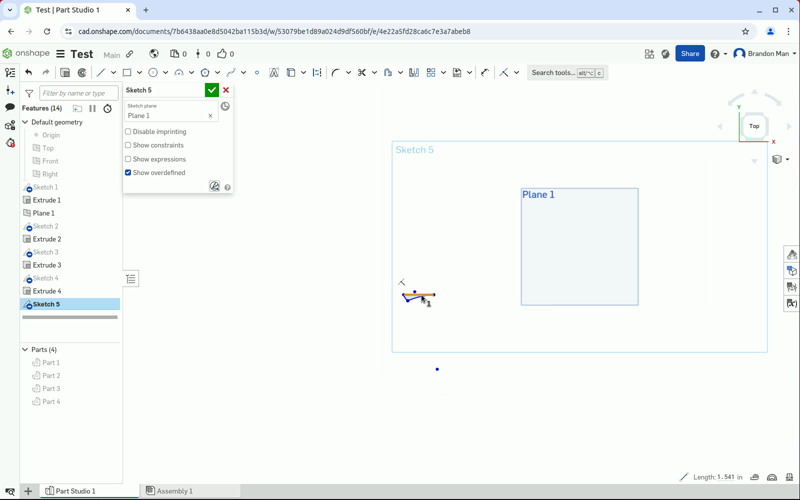
scroll(-6)
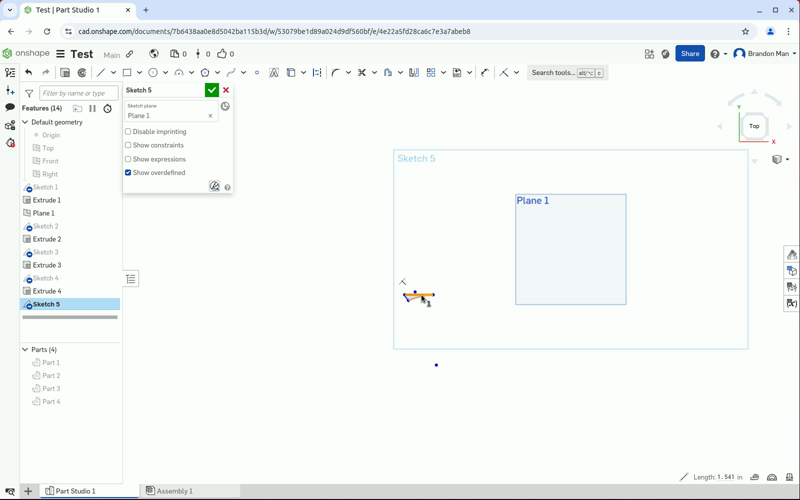
scroll(-6)
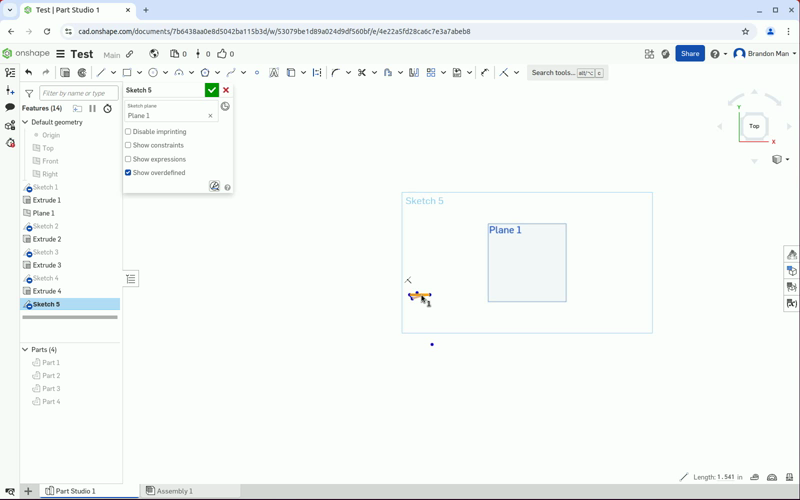
scroll(-6)
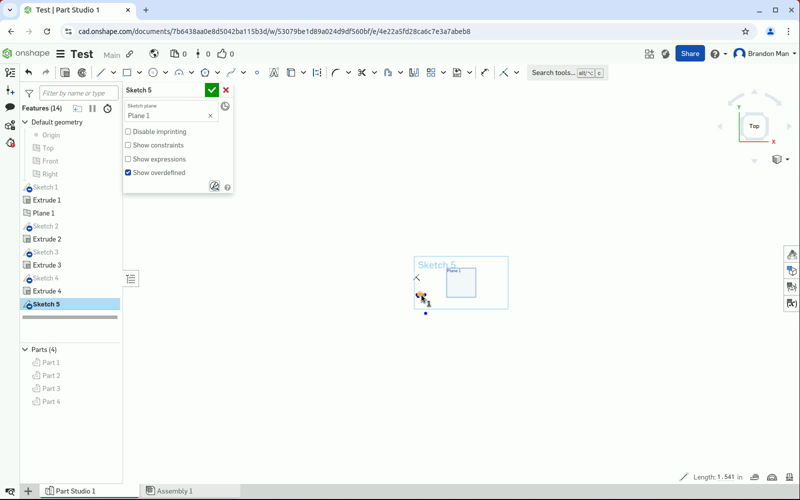
mouse_move(73, 352)
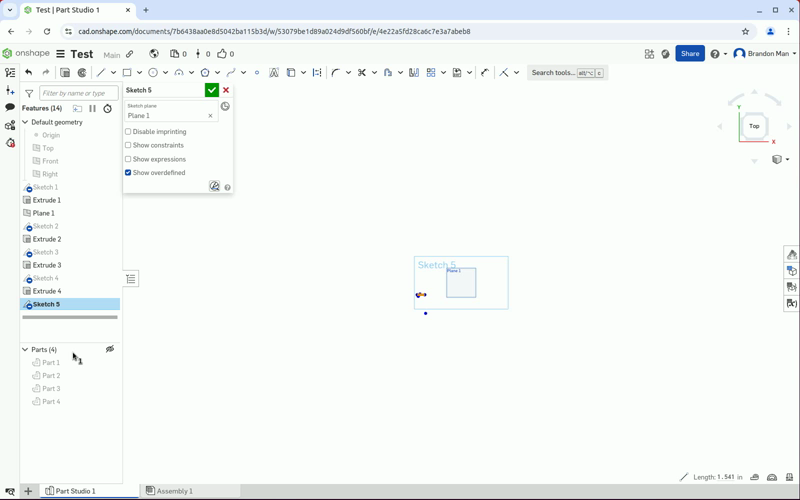
key(shift+y)
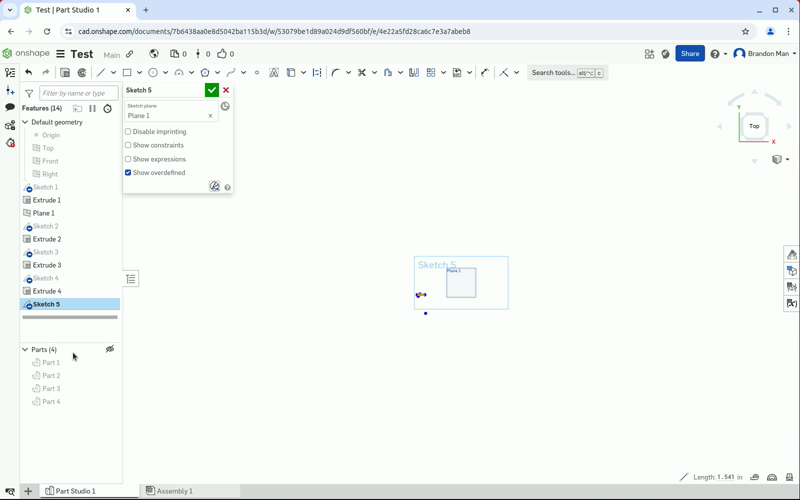
key(shift+e)
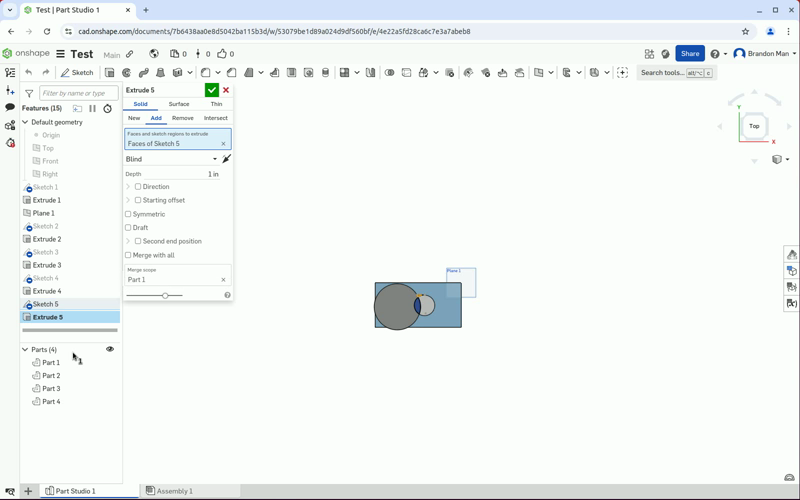
mouse_move(143, 106)
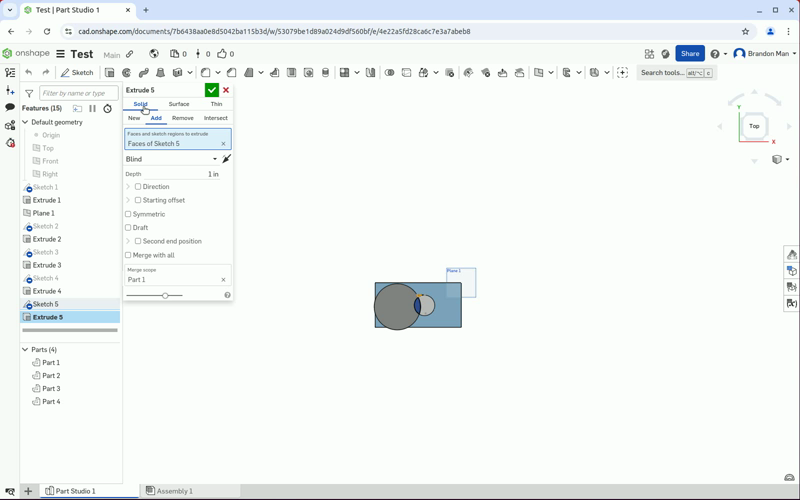
click(143, 106)
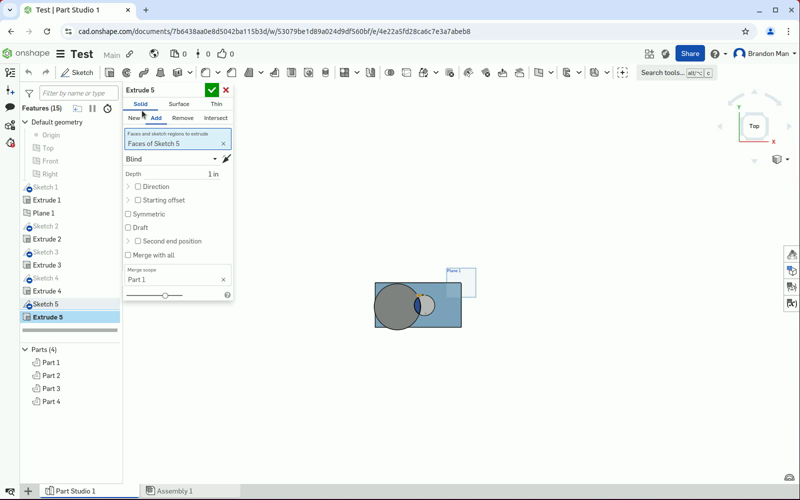
mouse_move(137, 120)
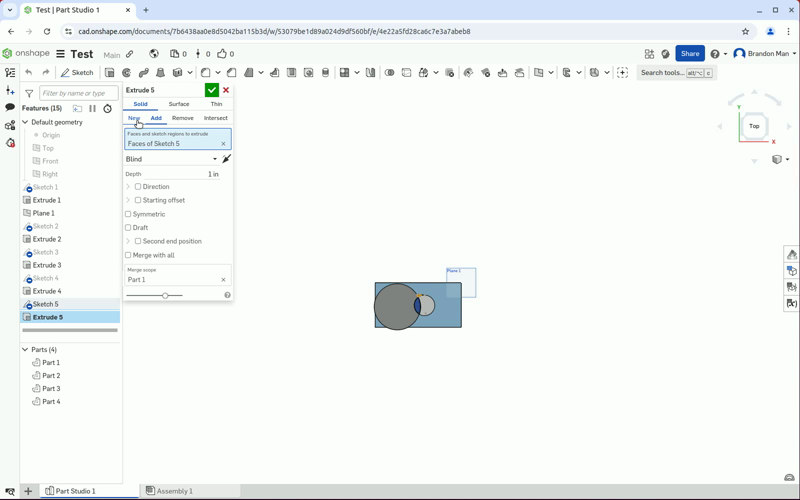
click(137, 120)
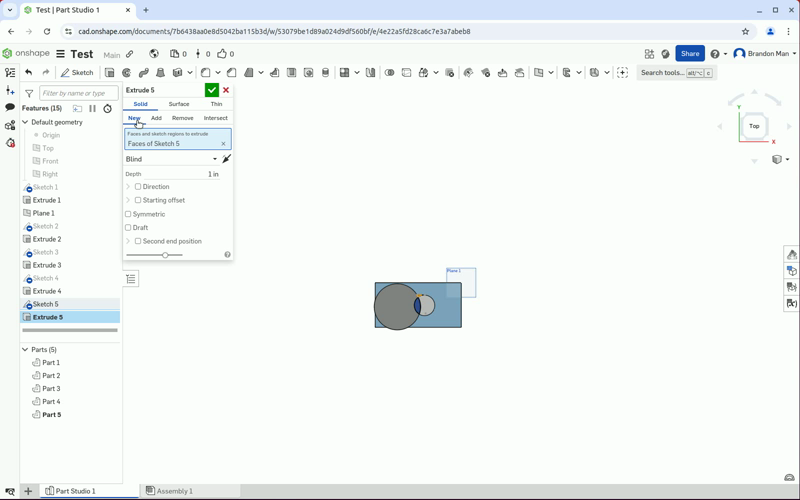
key(tab, 4)
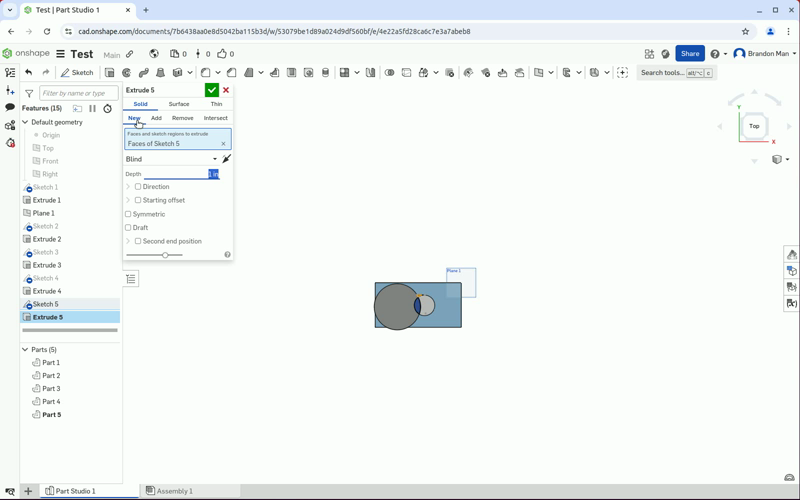
text(3.129)
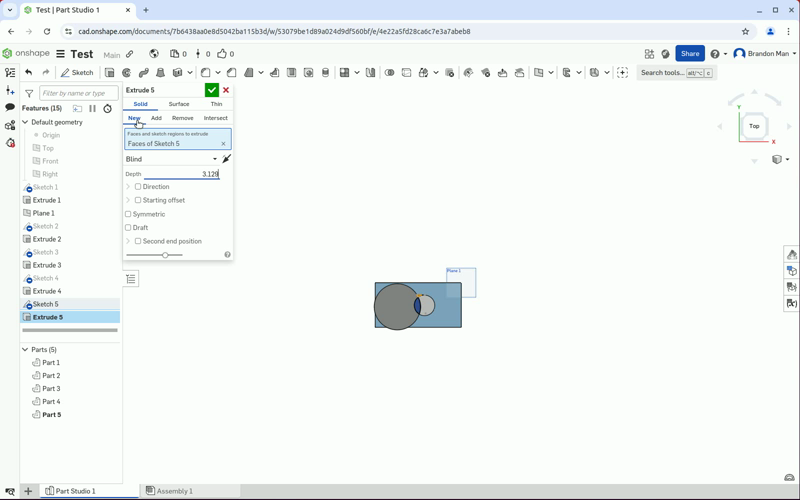
key(enter)
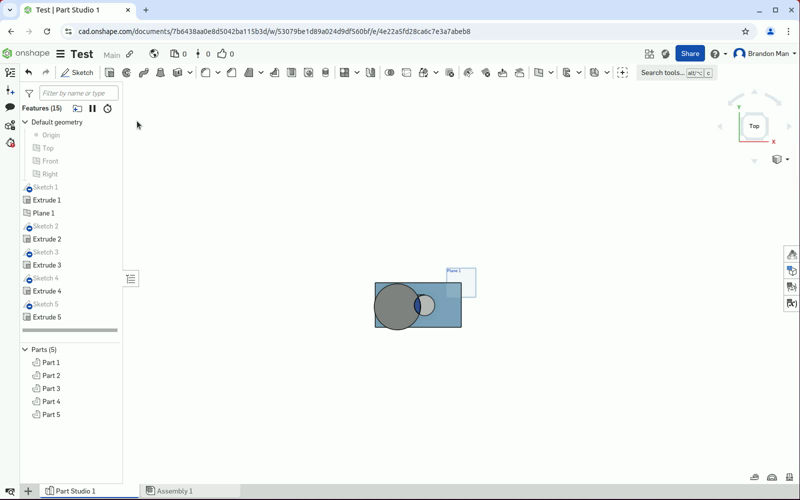
key(shift+h)
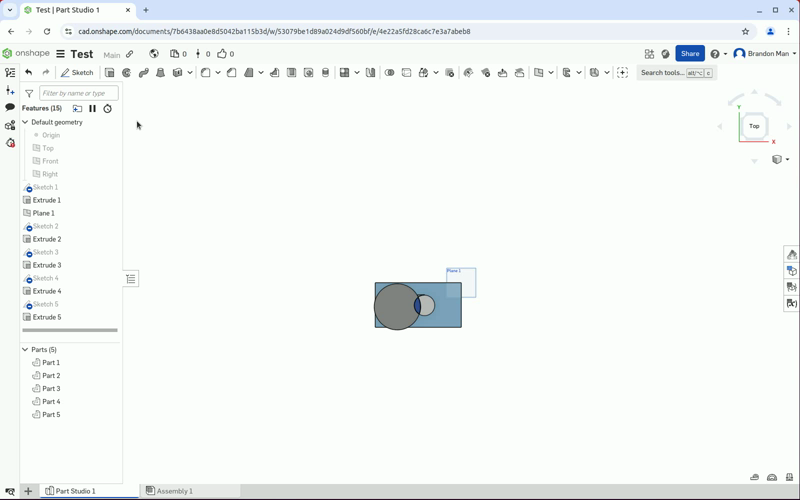
key(shift+h)
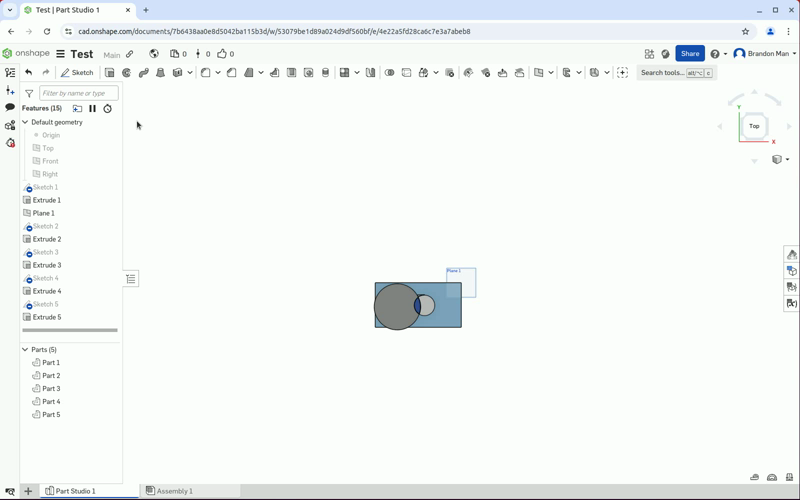
mouse_move(73, 189)
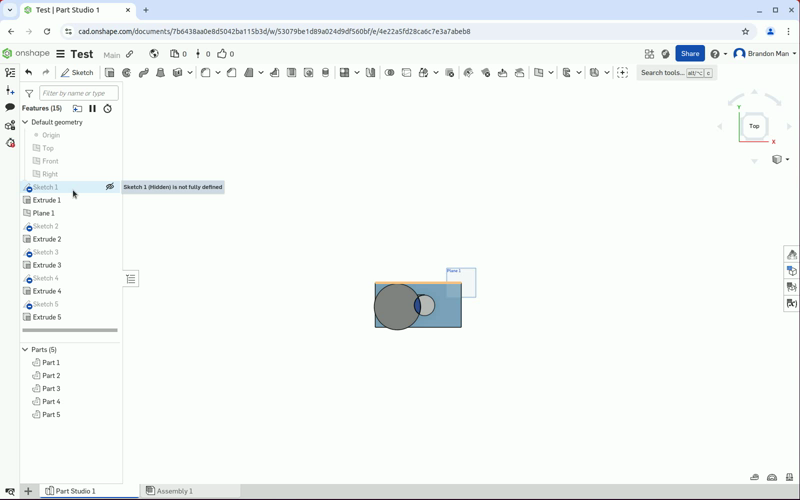
click(73, 189)
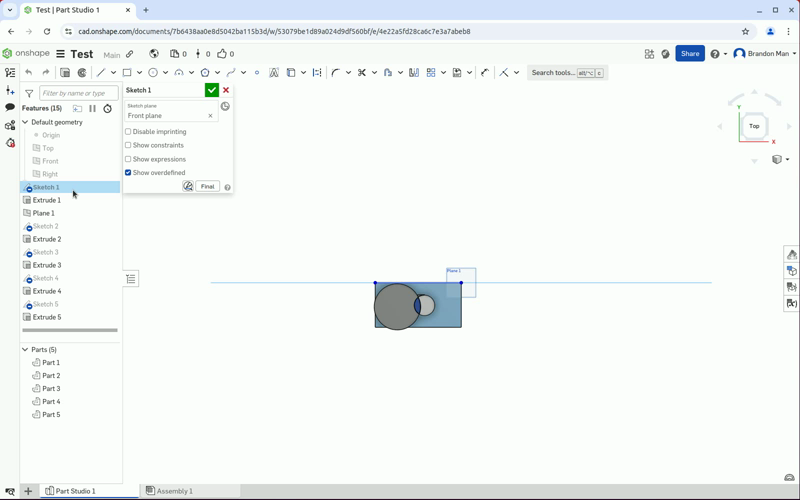
mouse_move(229, 92)
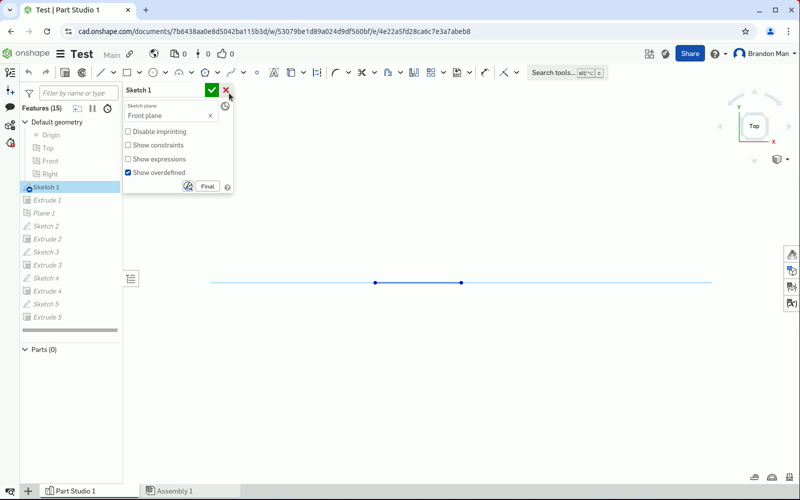
click(229, 92)
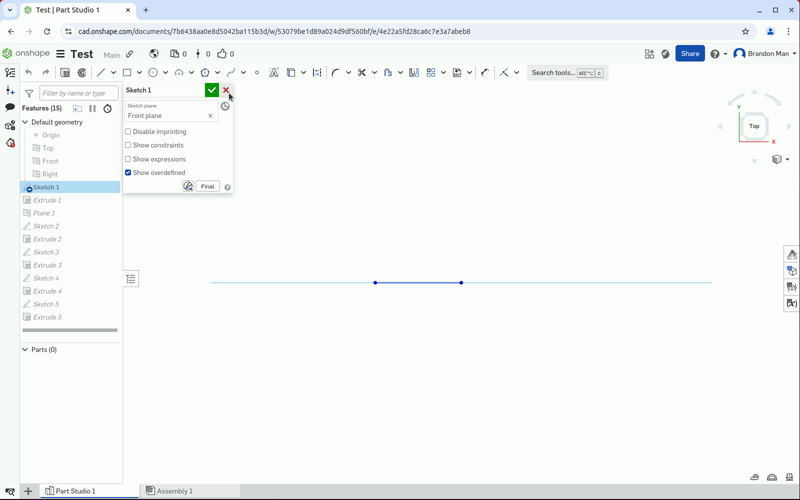
key(shift+s)
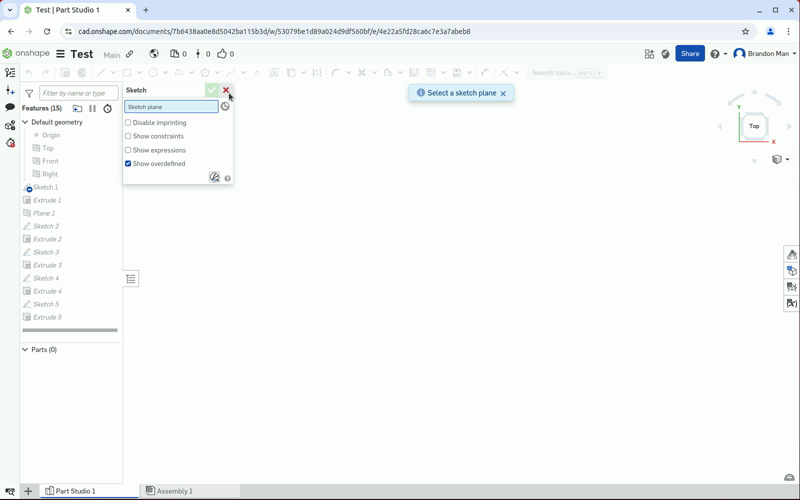
mouse_move(73, 215)
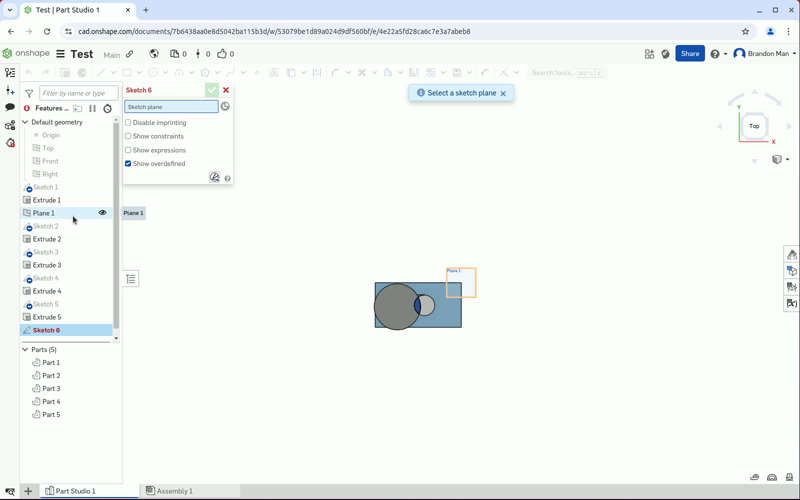
click(73, 215)
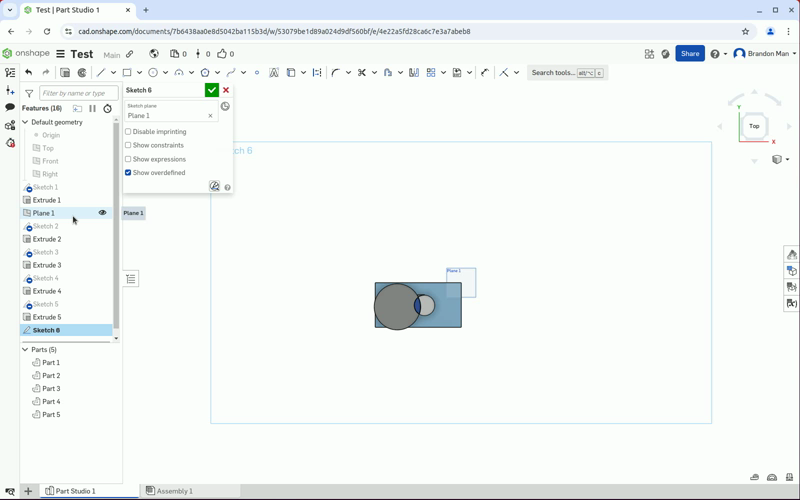
mouse_move(73, 352)
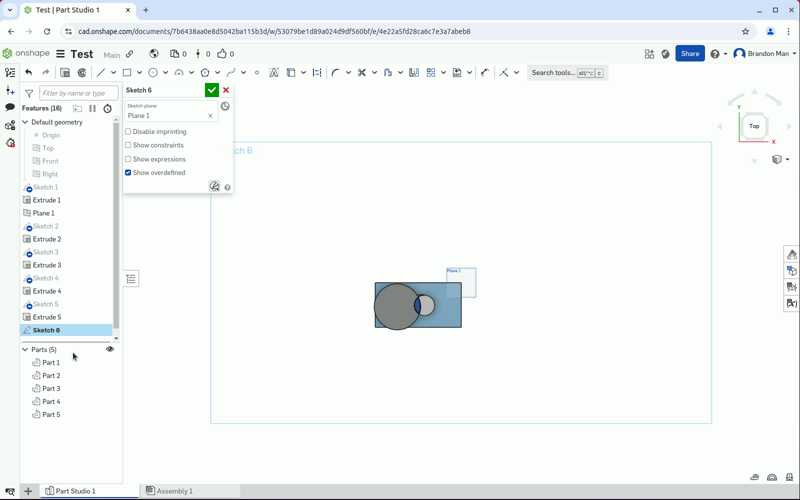
key(y)
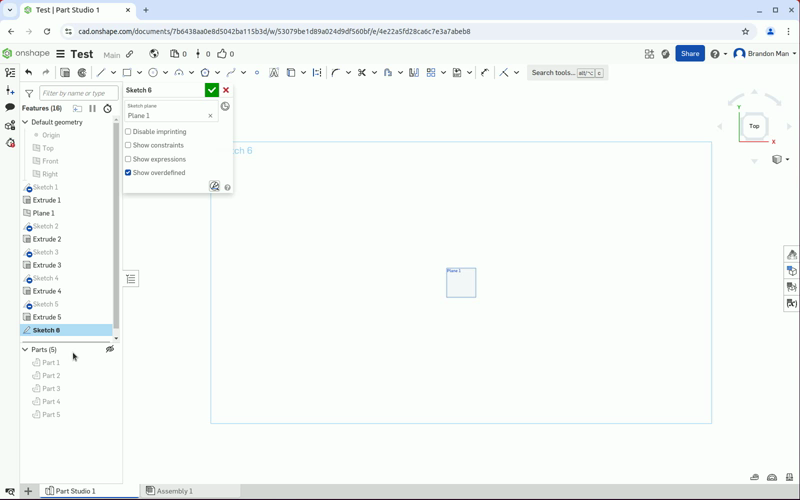
key(l)
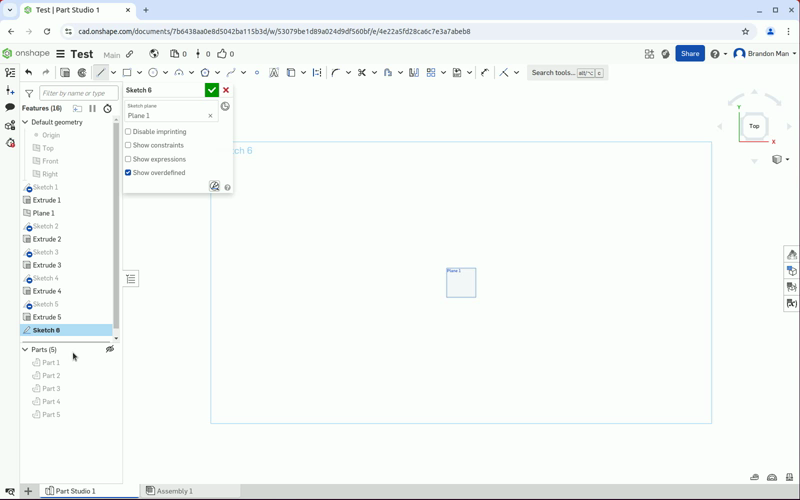
key_down(shift)
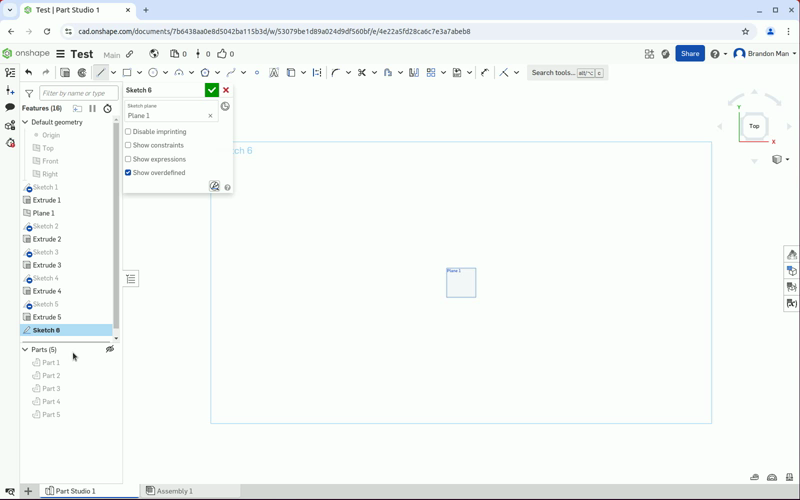
mouse_move(418, 314)
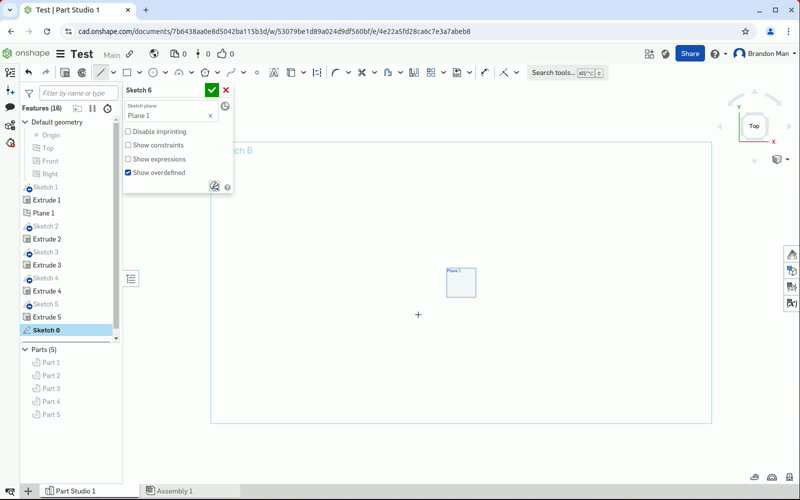
click(418, 314)
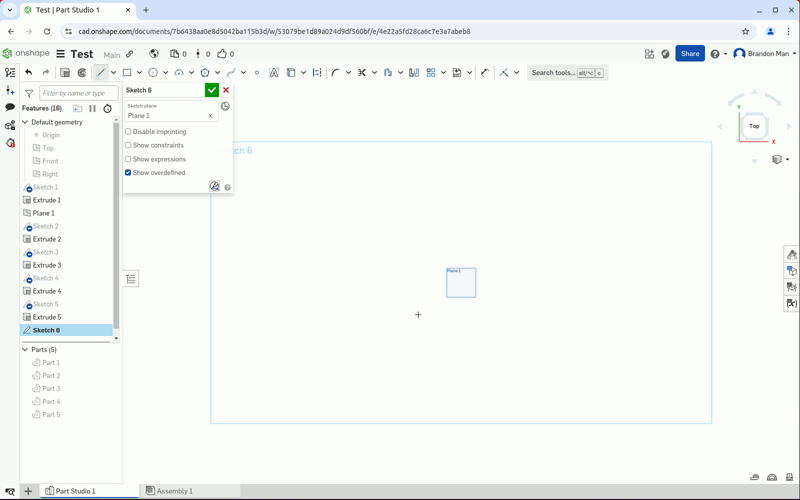
key_up(shift)
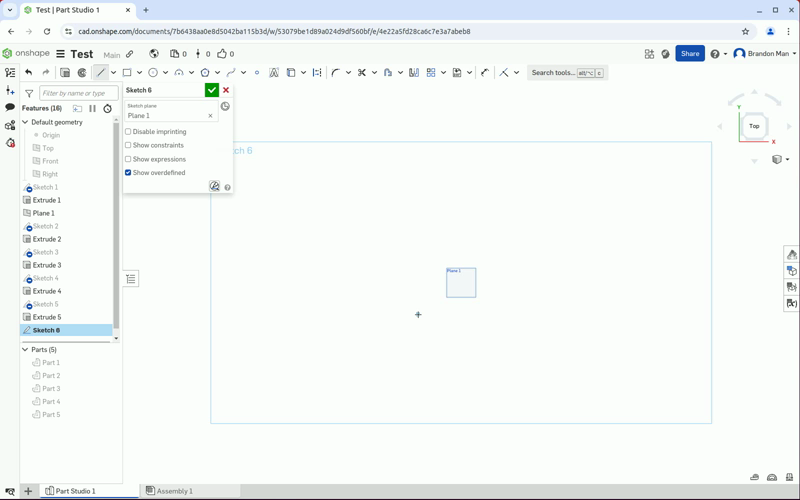
key_down(shift)
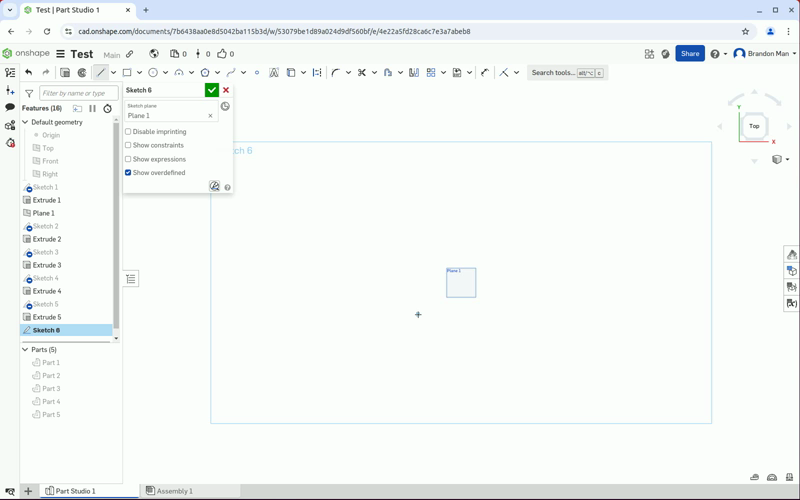
mouse_move(448, 314)
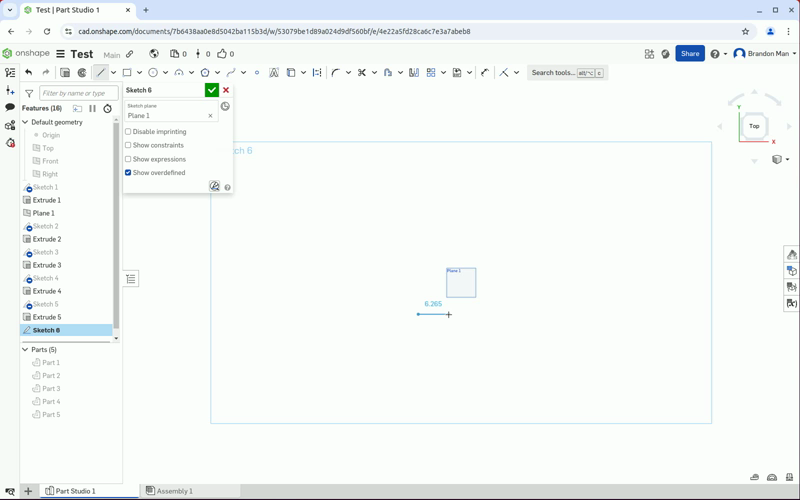
mouse_move(425, 314)
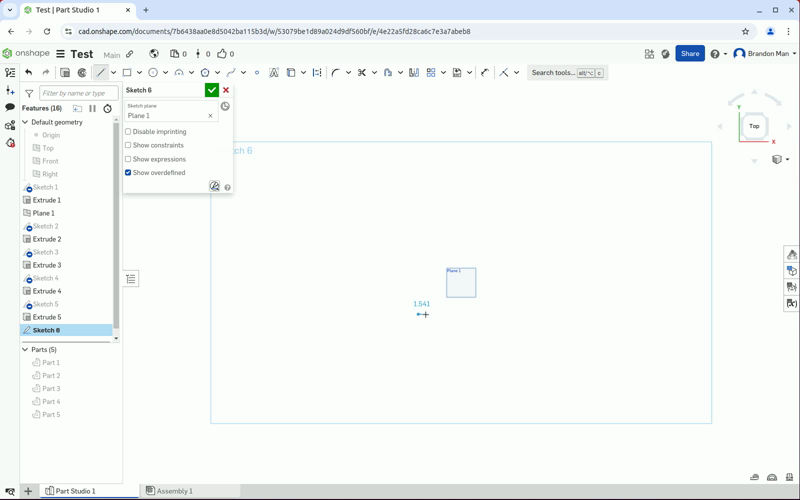
scroll(6)
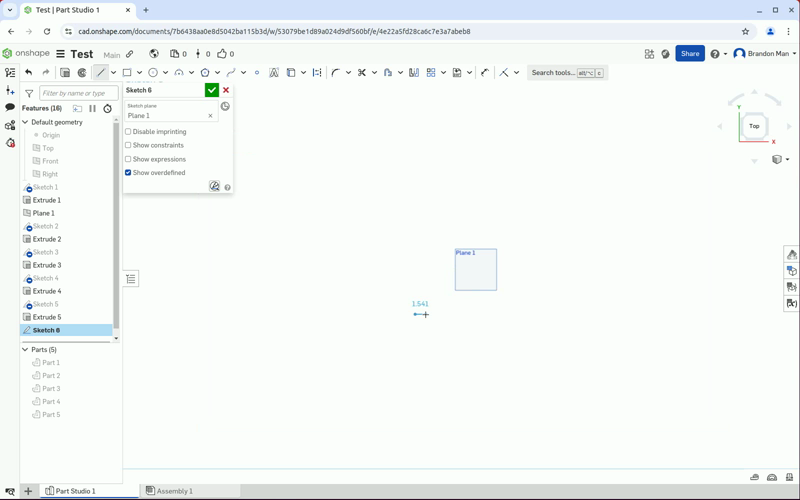
scroll(6)
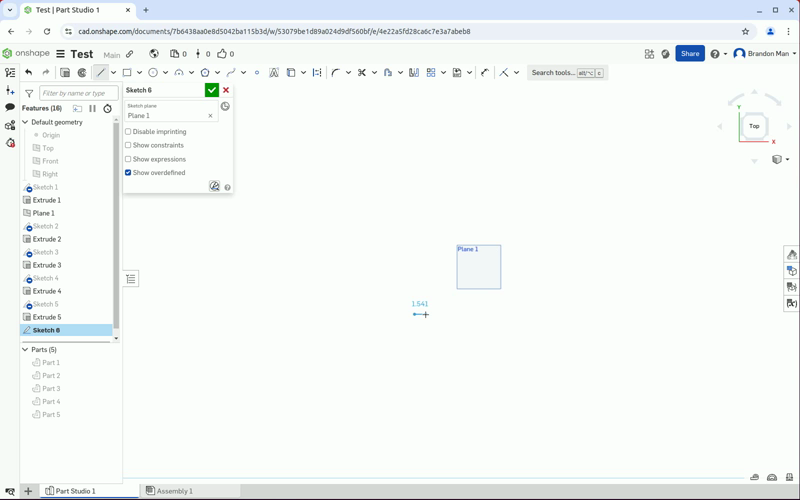
scroll(6)
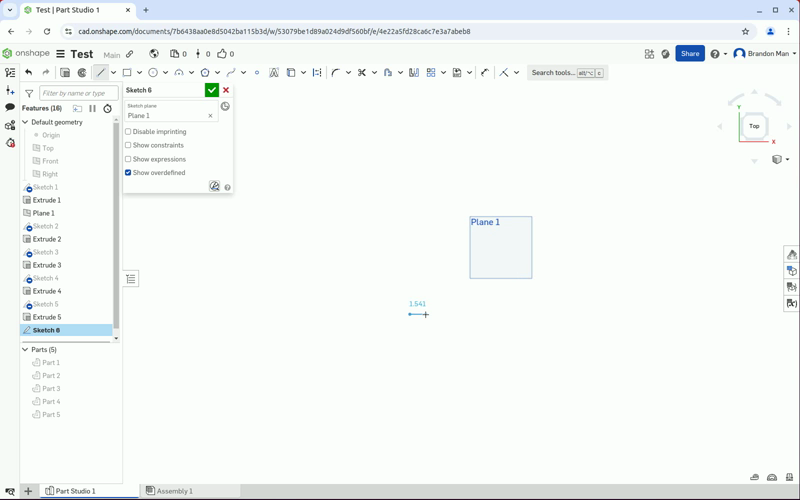
scroll(6)
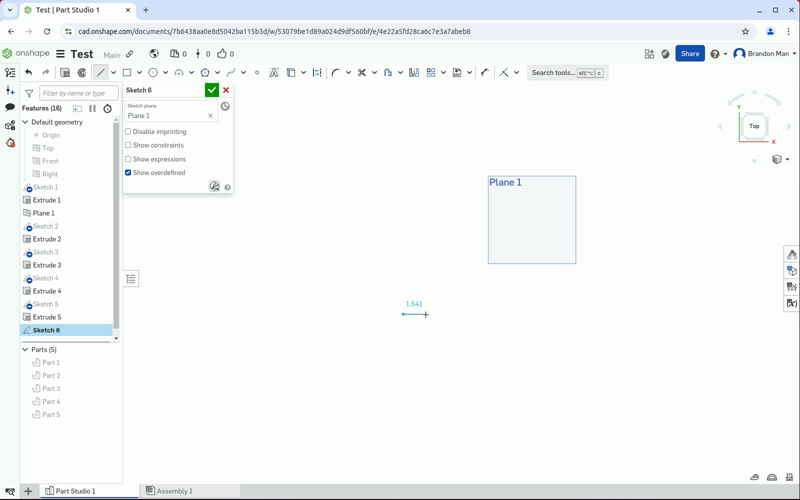
scroll(6)
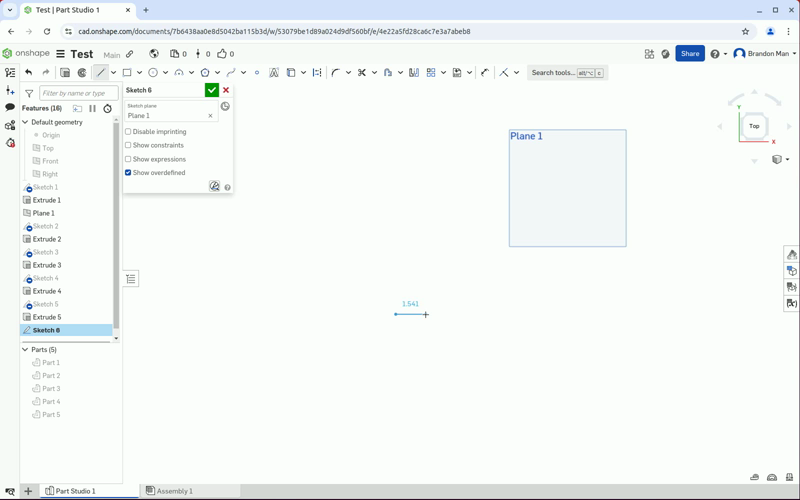
scroll(6)
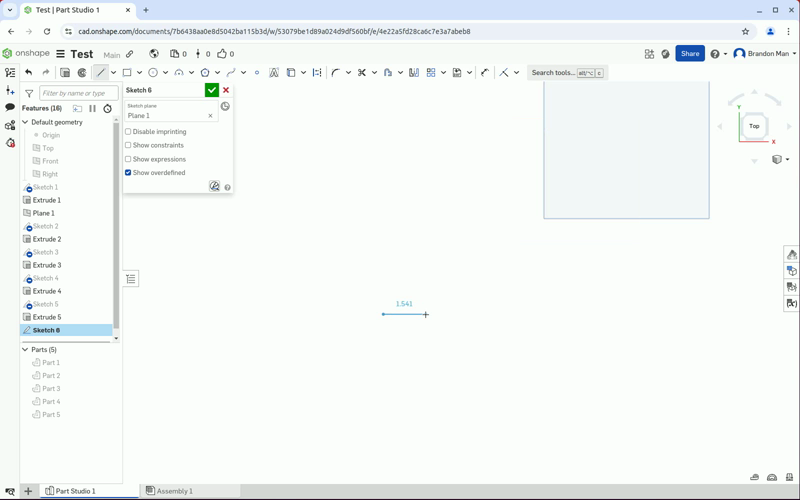
scroll(6)
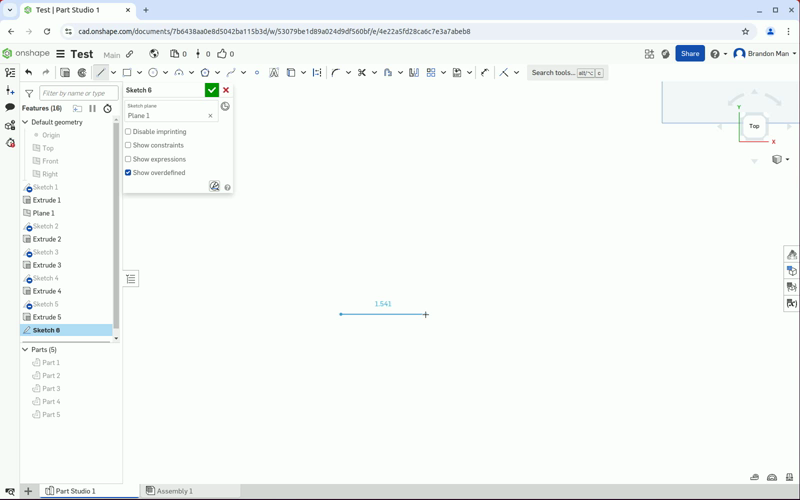
click(425, 314)
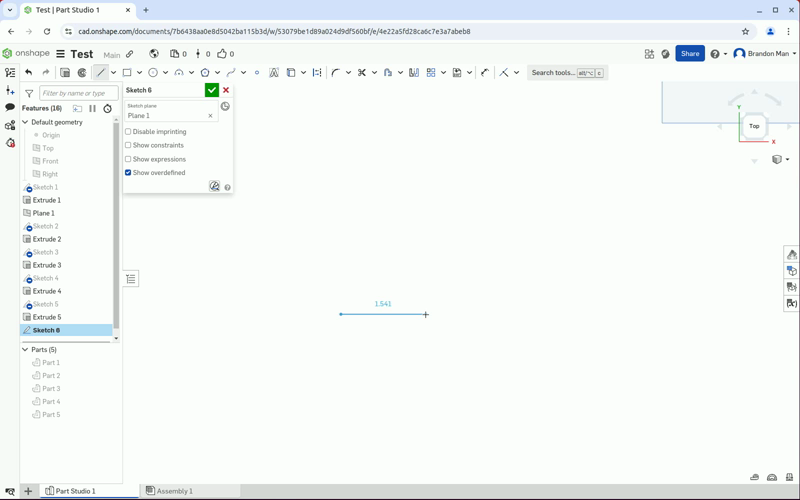
scroll(-6)
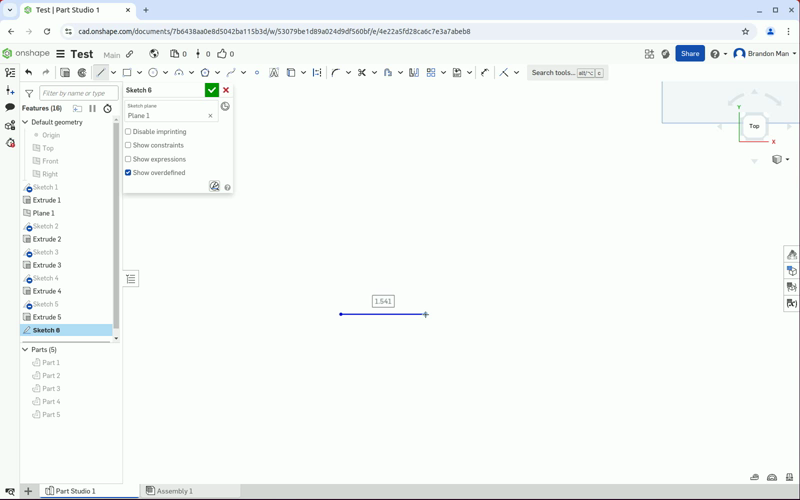
scroll(-6)
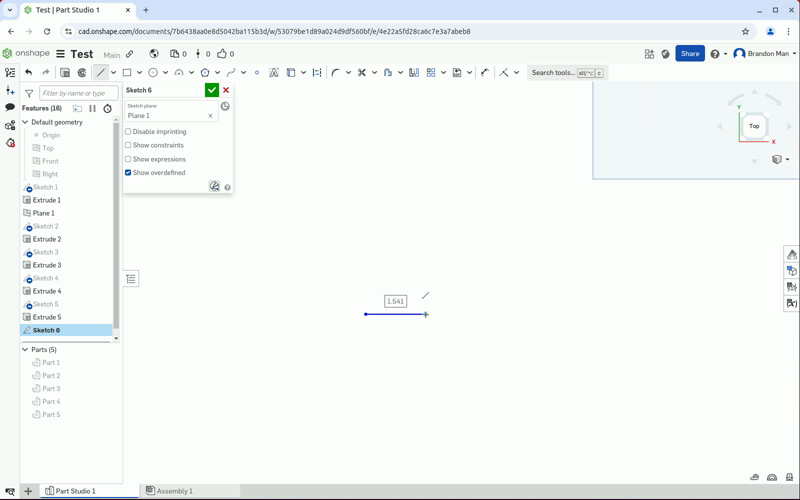
scroll(-6)
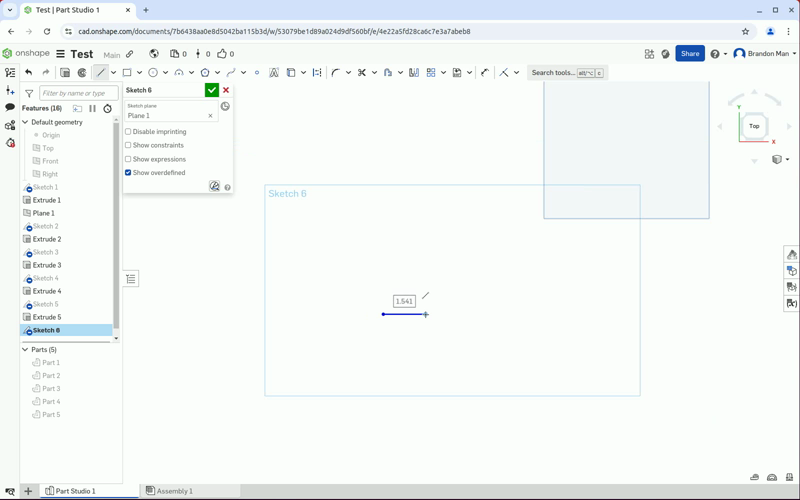
scroll(-6)
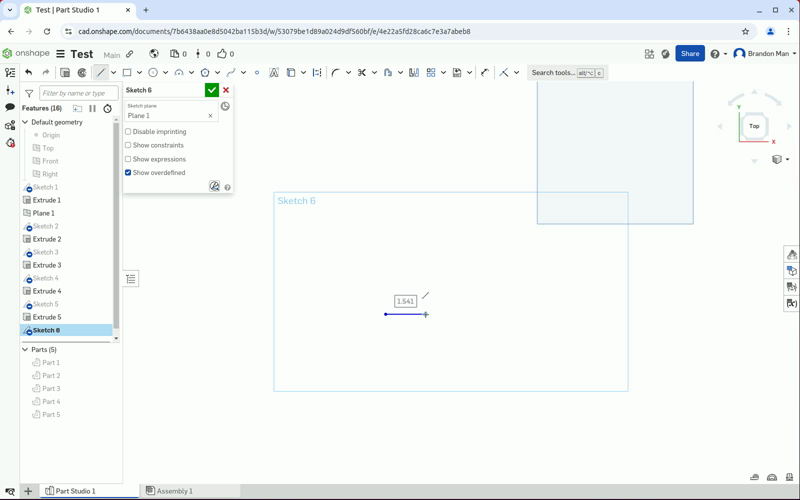
scroll(-6)
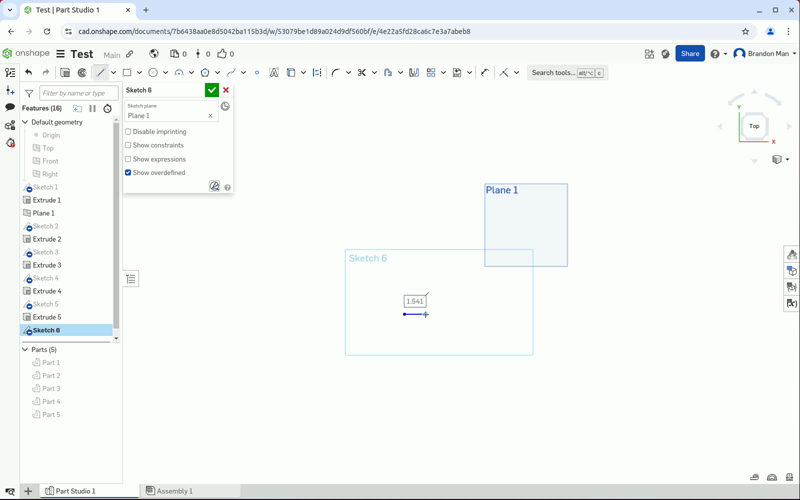
scroll(-6)
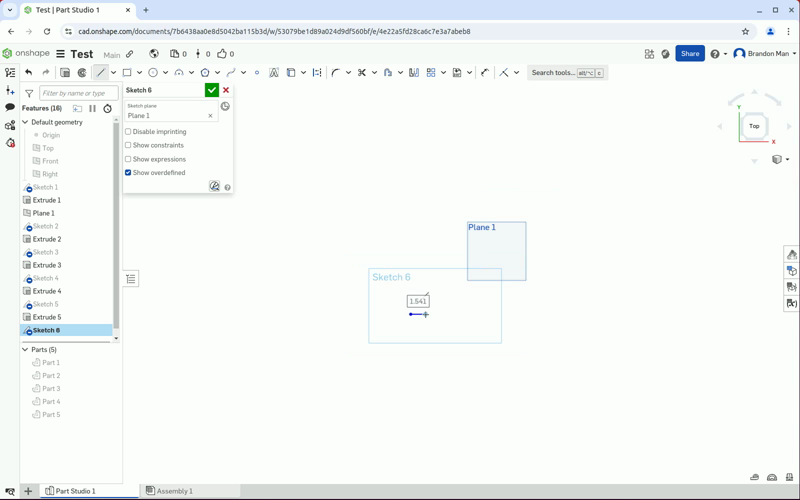
scroll(-6)
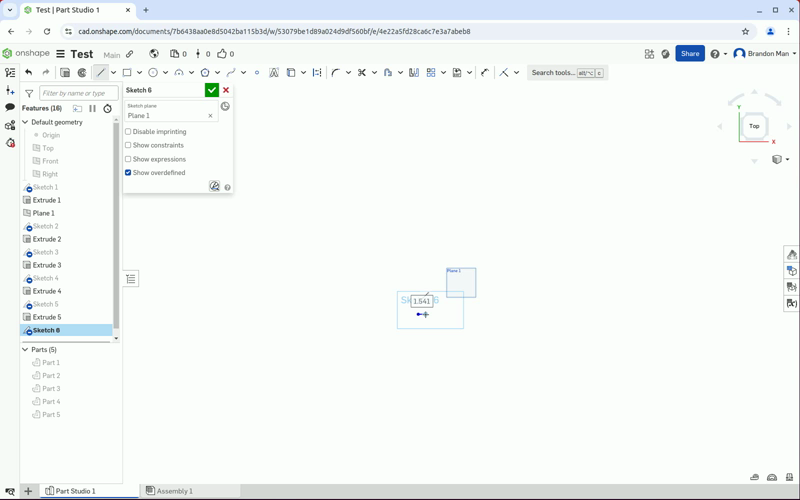
key_up(shift)
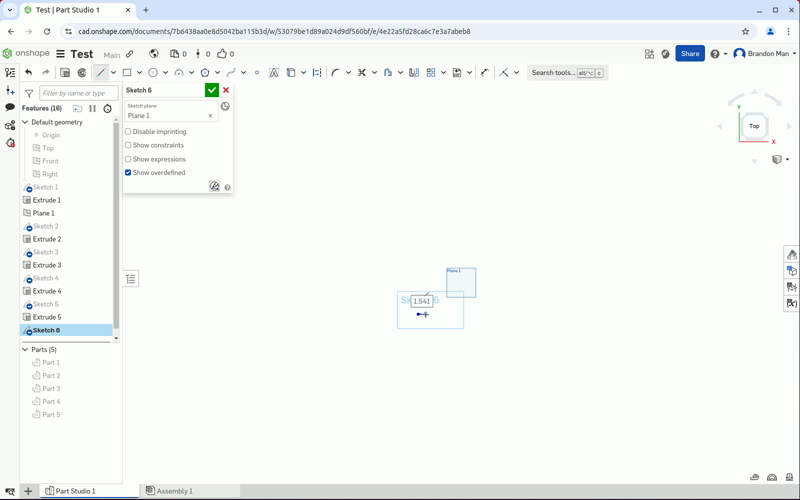
key(esc)
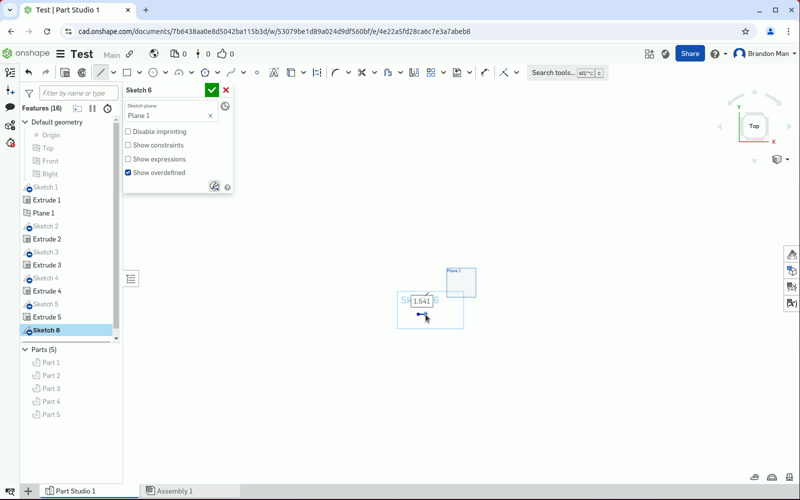
key(a)
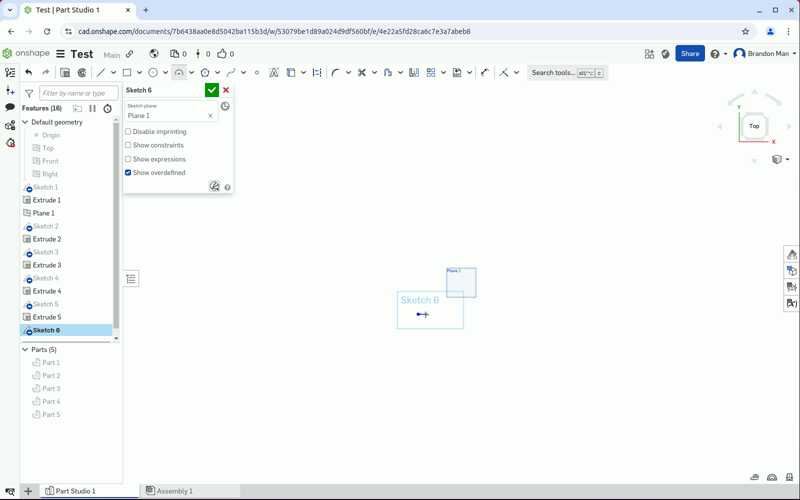
mouse_move(425, 314)
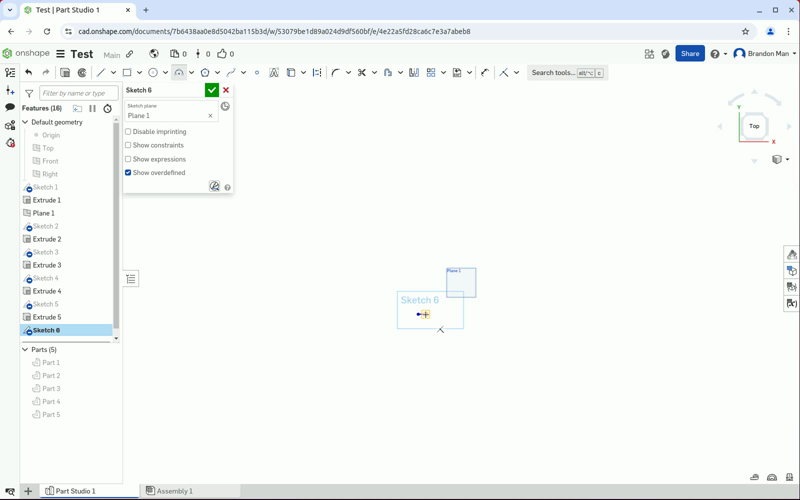
click(425, 314)
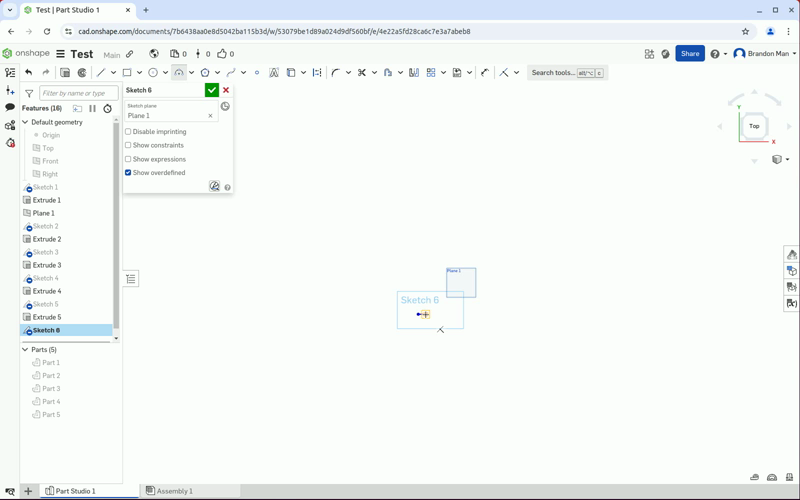
key_down(shift)
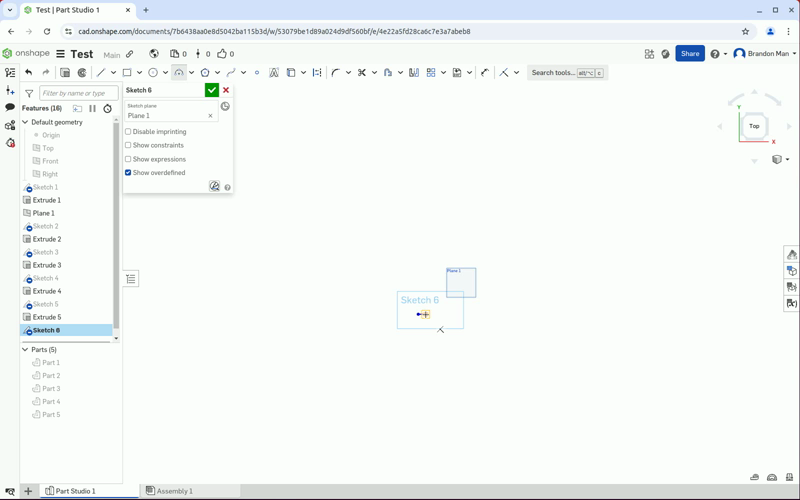
mouse_move(419, 312)
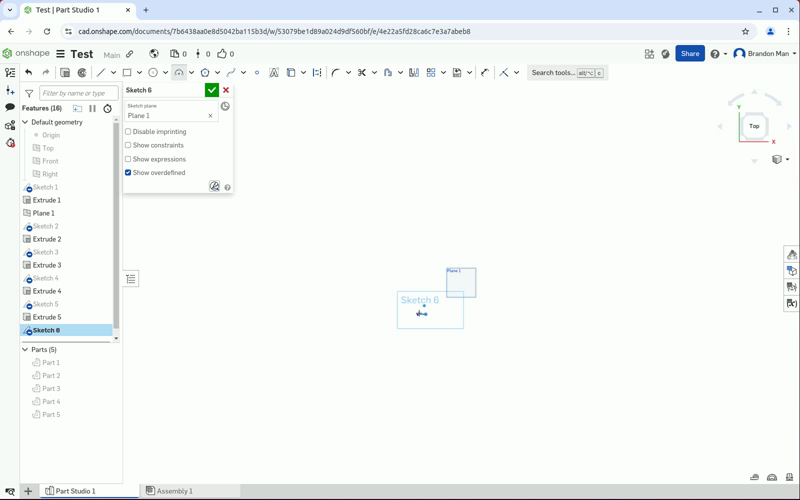
scroll(6)
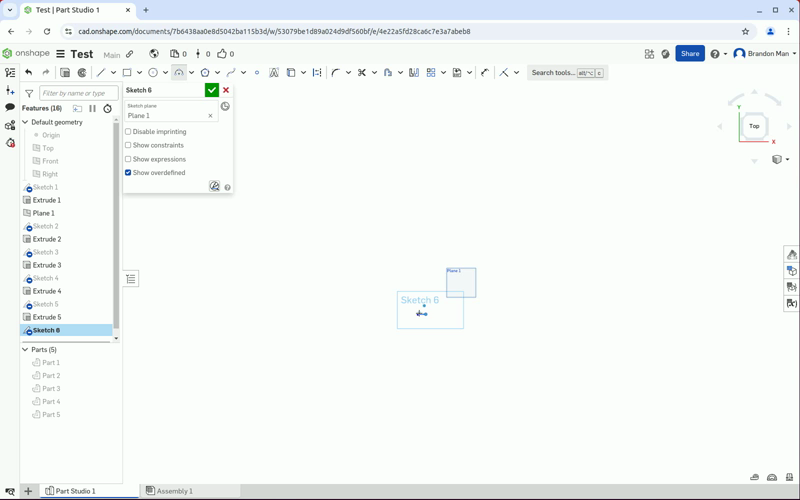
scroll(6)
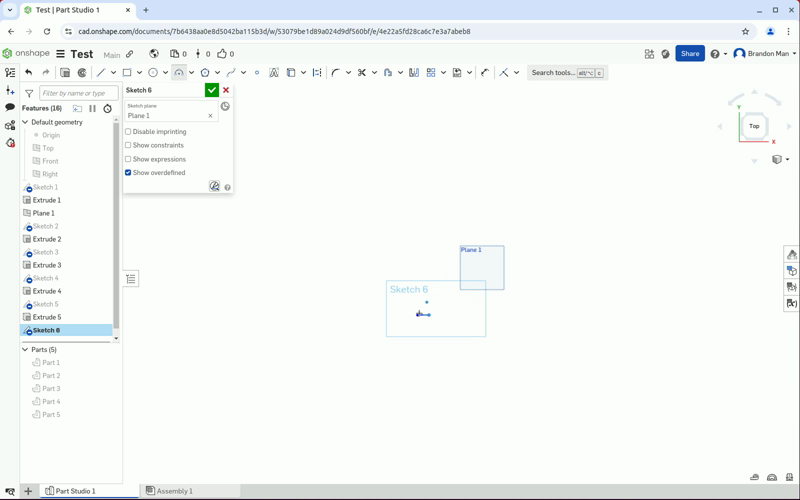
scroll(6)
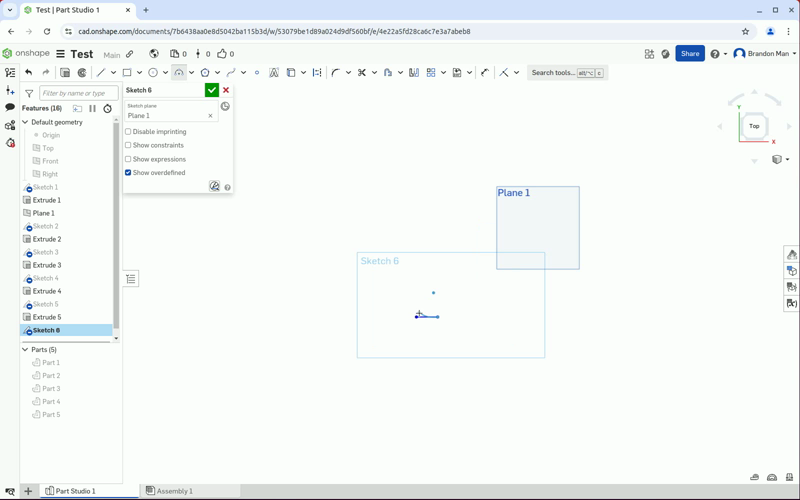
scroll(6)
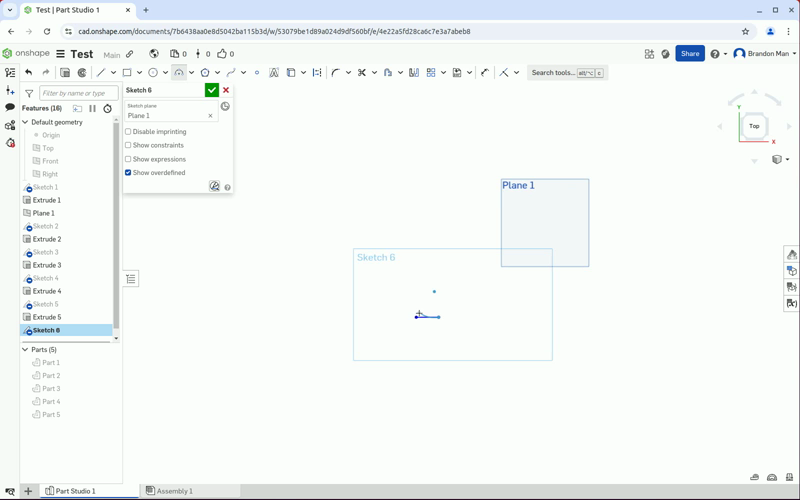
scroll(6)
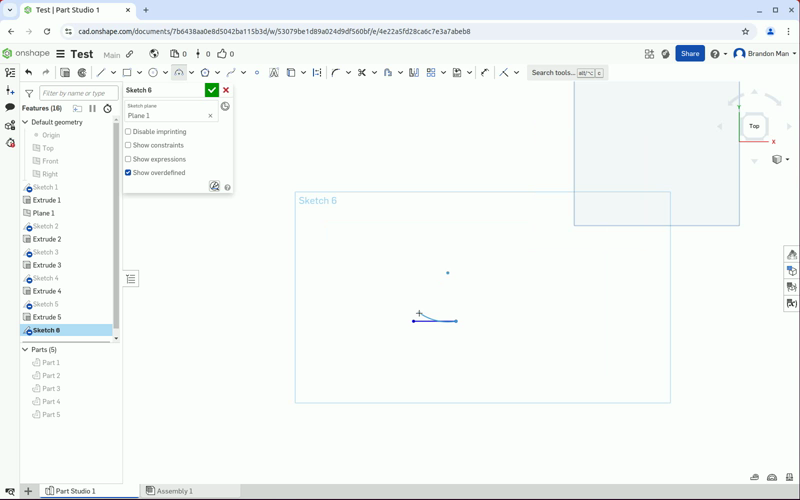
scroll(6)
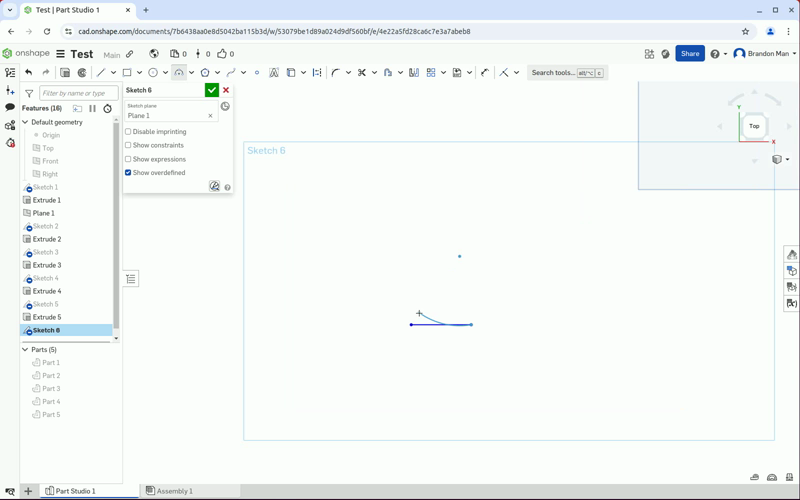
scroll(6)
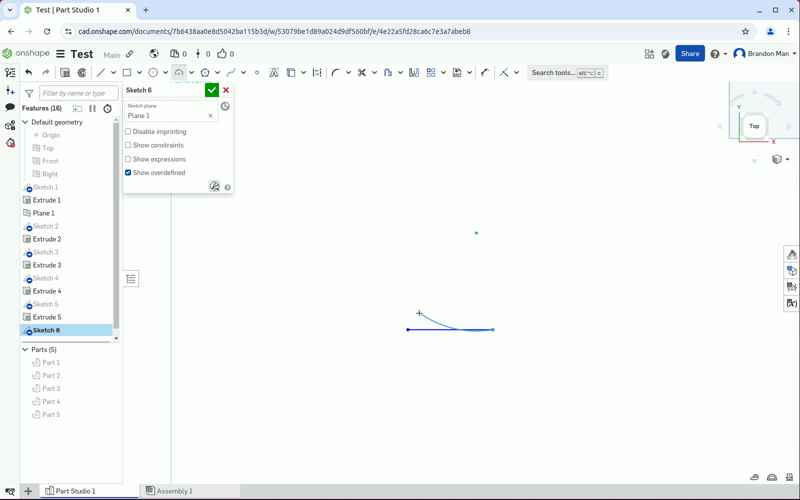
click(419, 312)
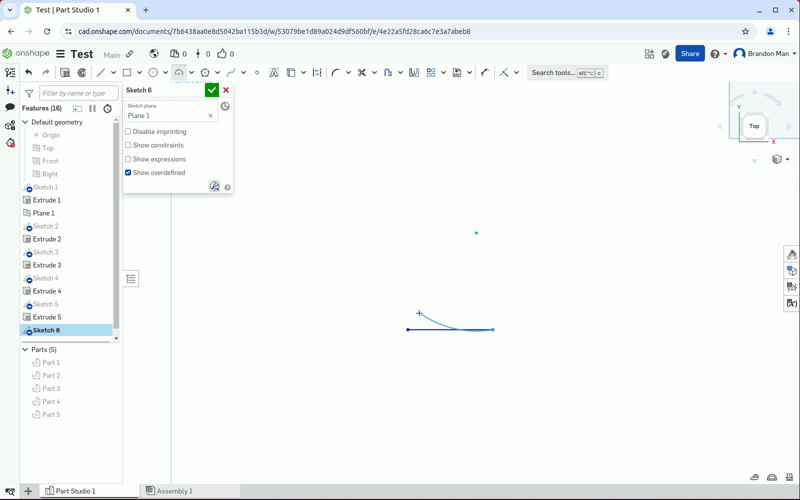
scroll(-6)
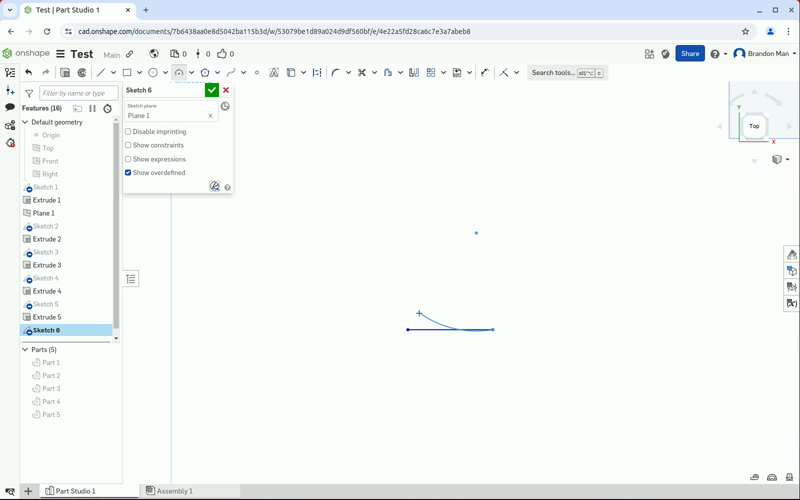
scroll(-6)
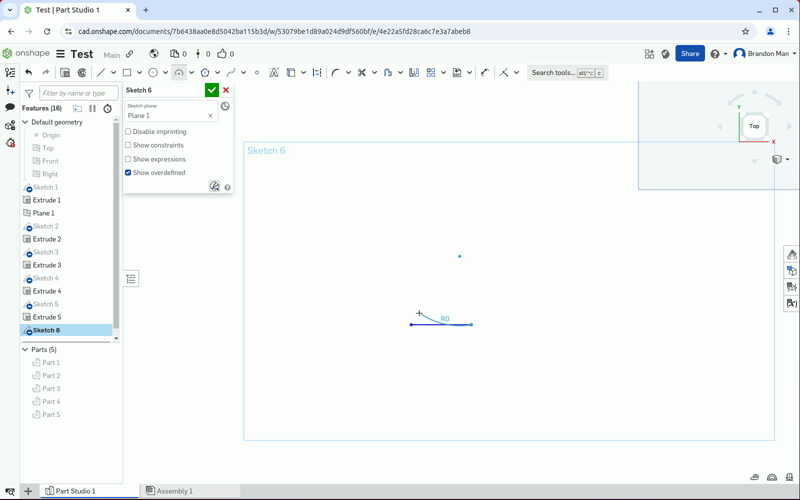
scroll(-6)
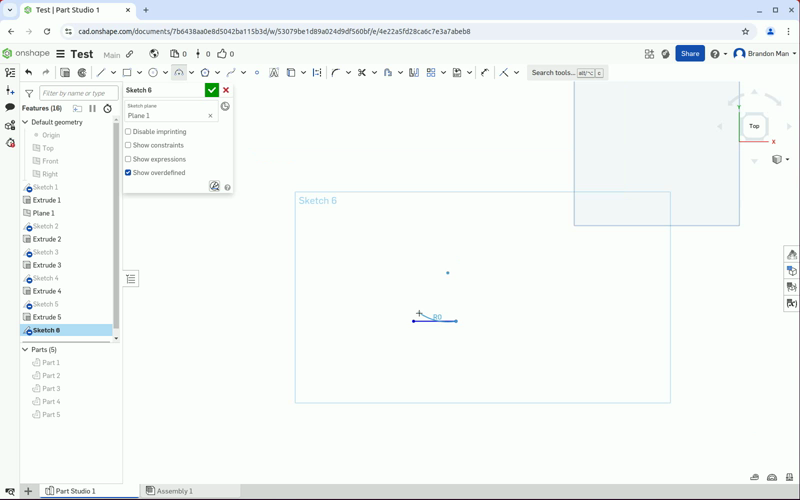
scroll(-6)
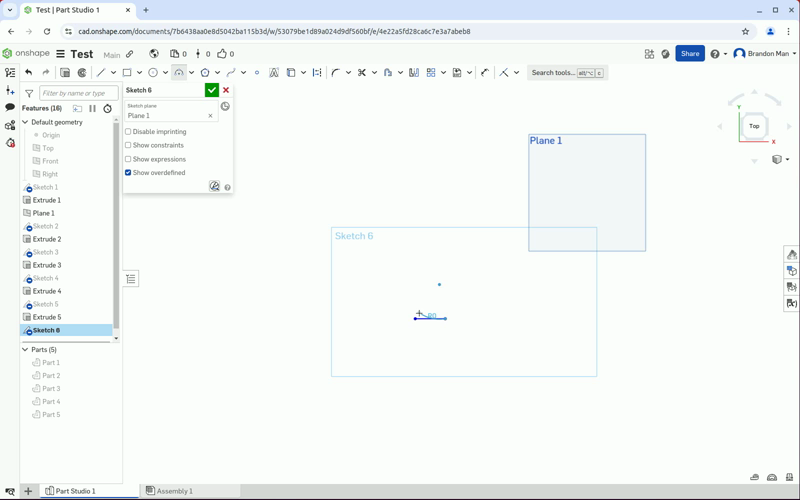
scroll(-6)
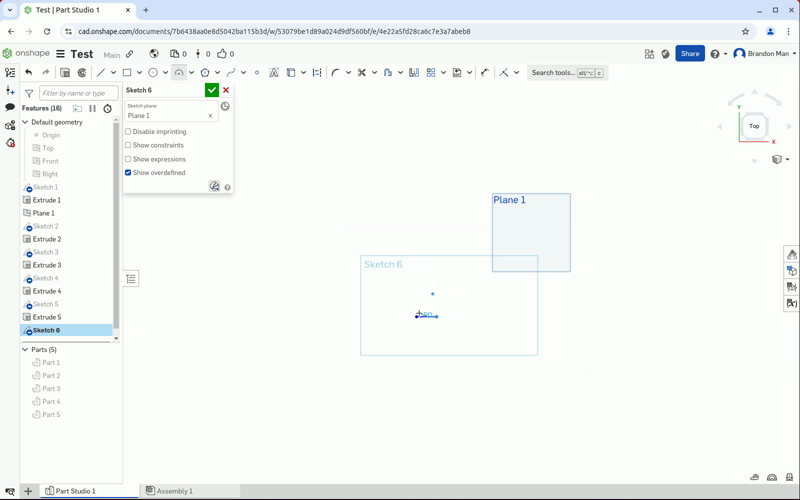
scroll(-6)
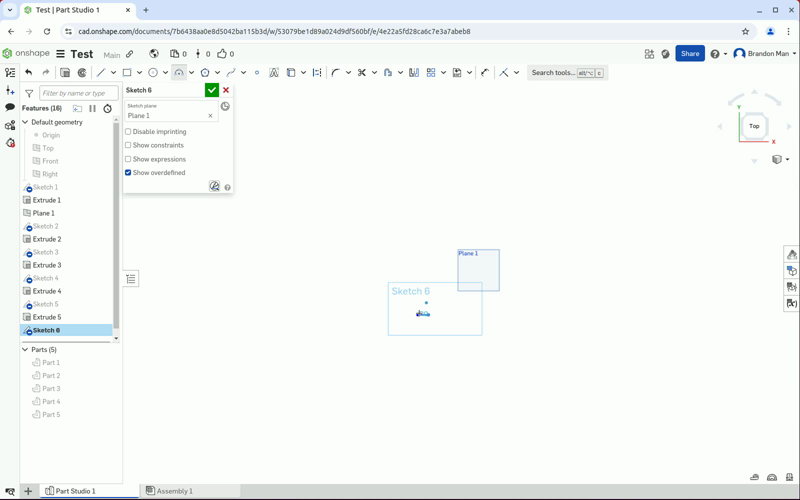
scroll(-6)
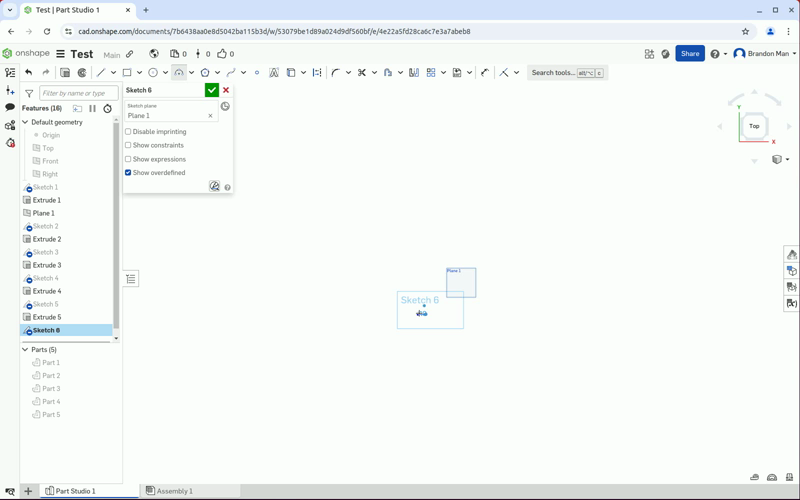
mouse_move(422, 314)
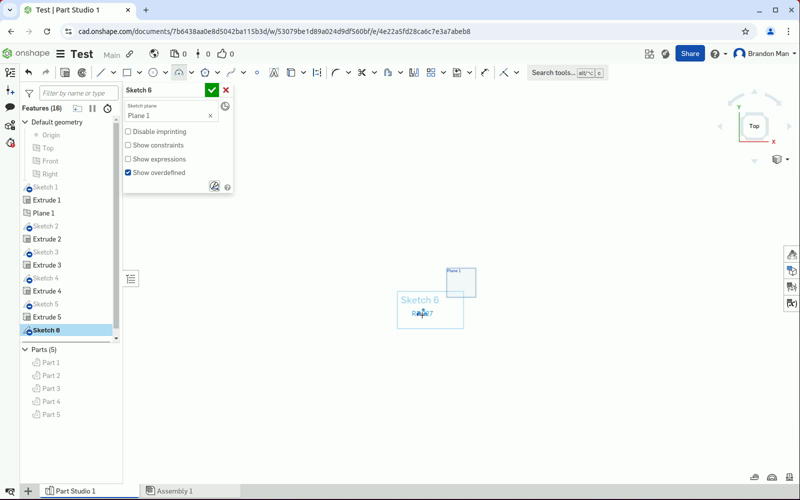
scroll(6)
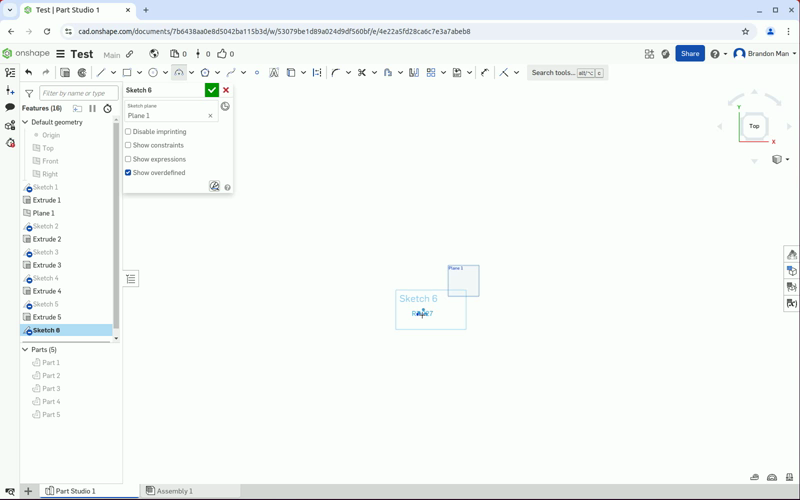
scroll(6)
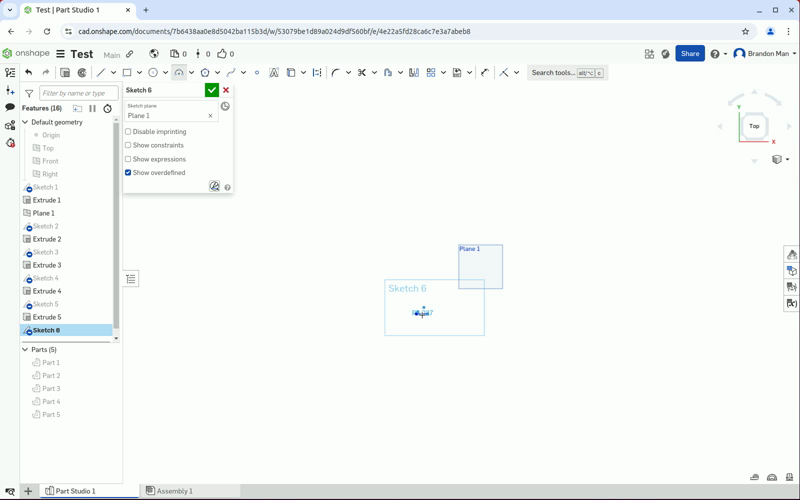
scroll(6)
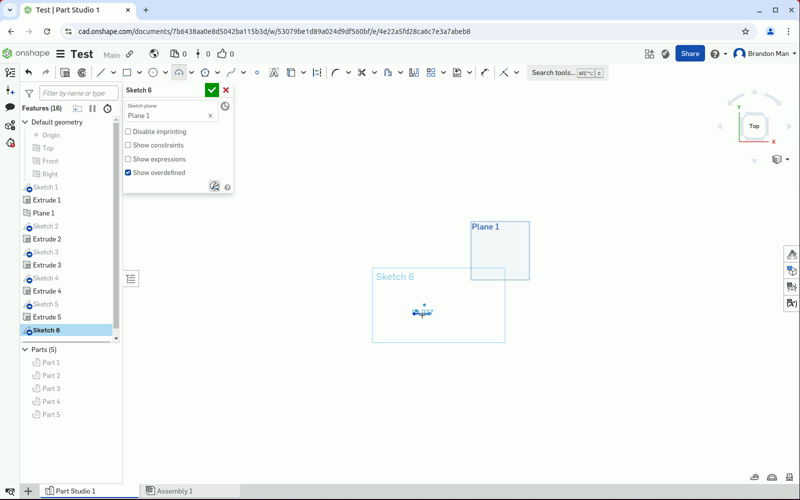
scroll(6)
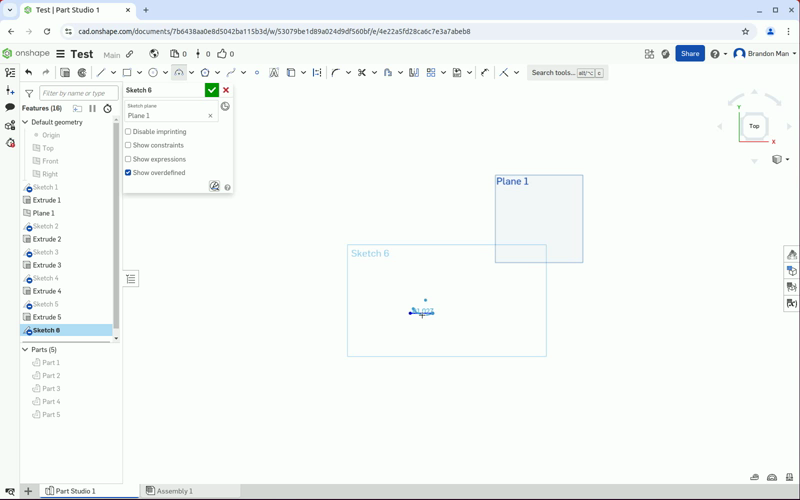
scroll(6)
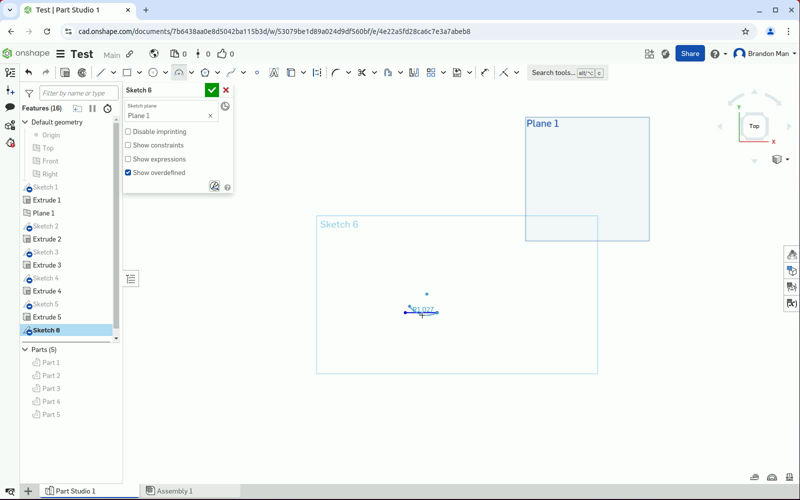
scroll(6)
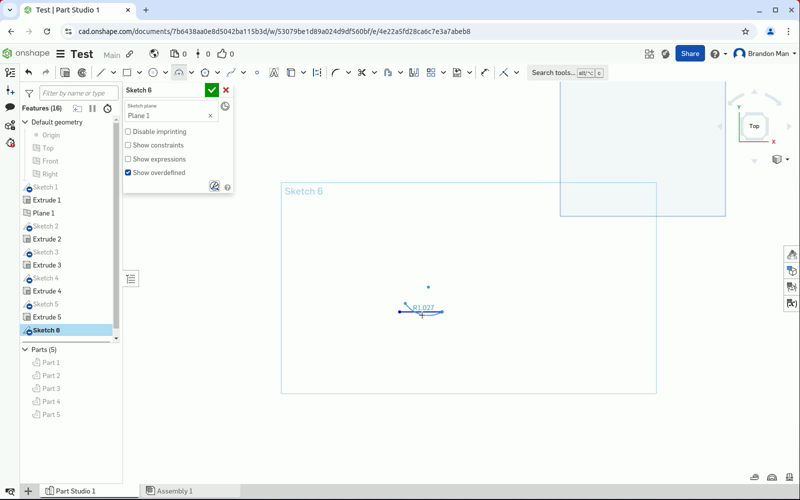
scroll(6)
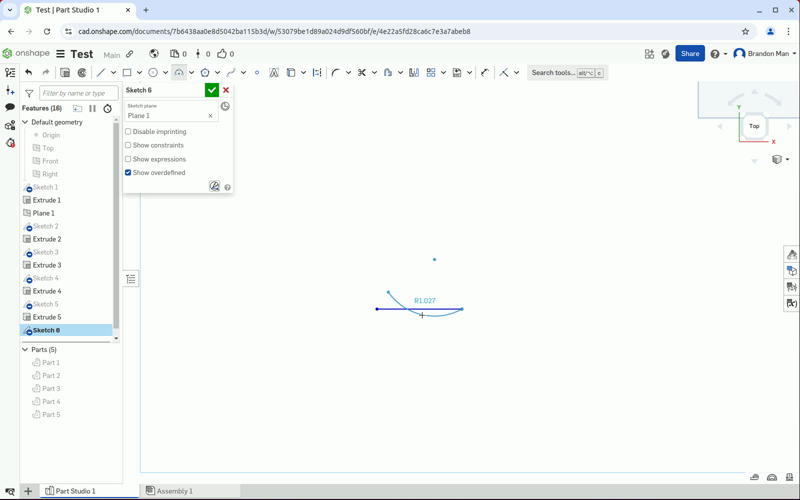
click(422, 314)
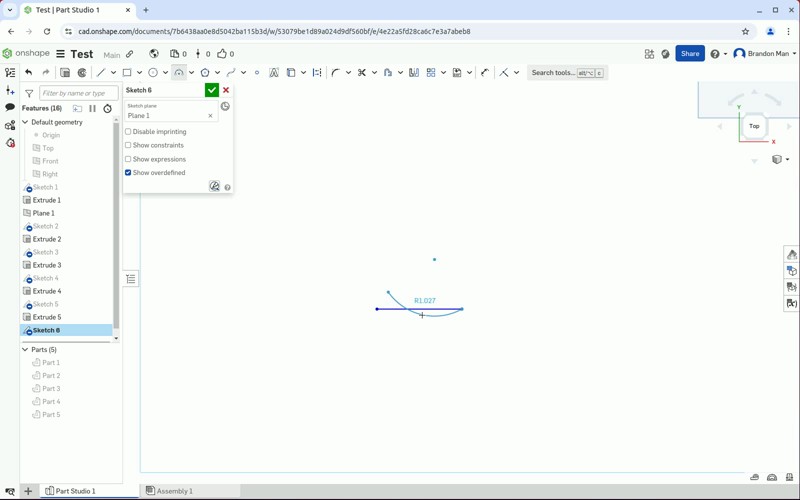
scroll(-6)
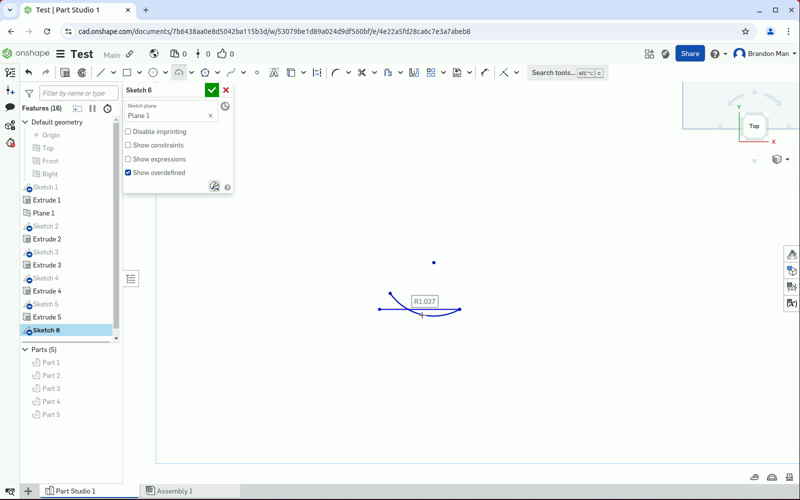
scroll(-6)
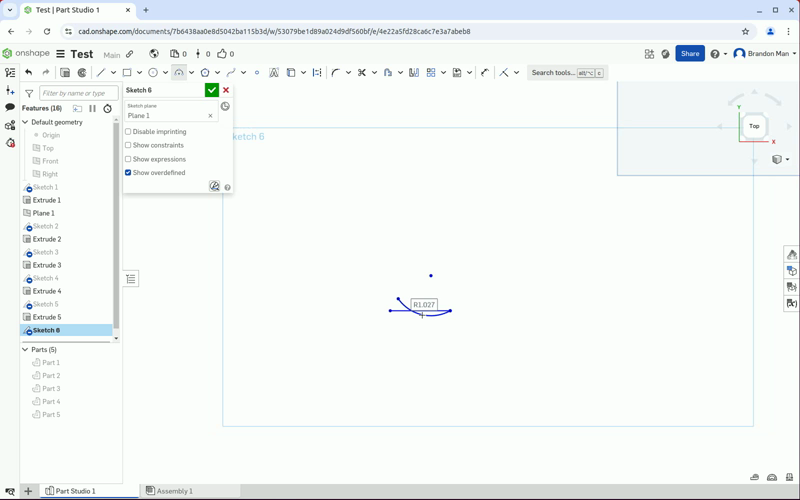
scroll(-6)
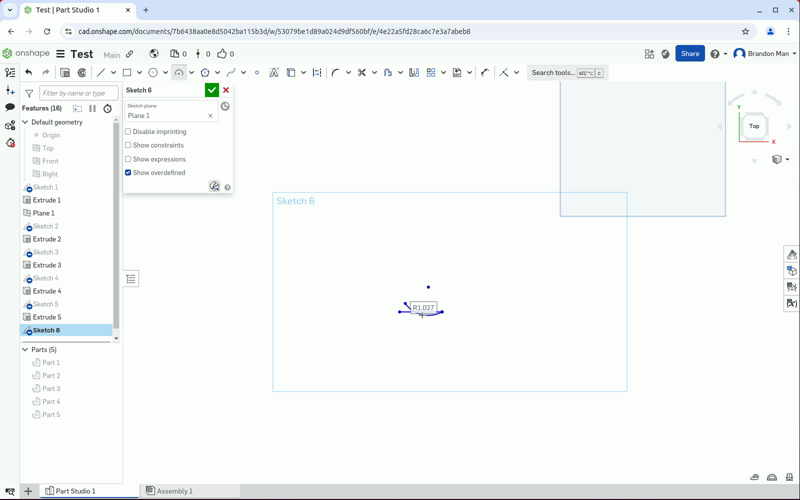
scroll(-6)
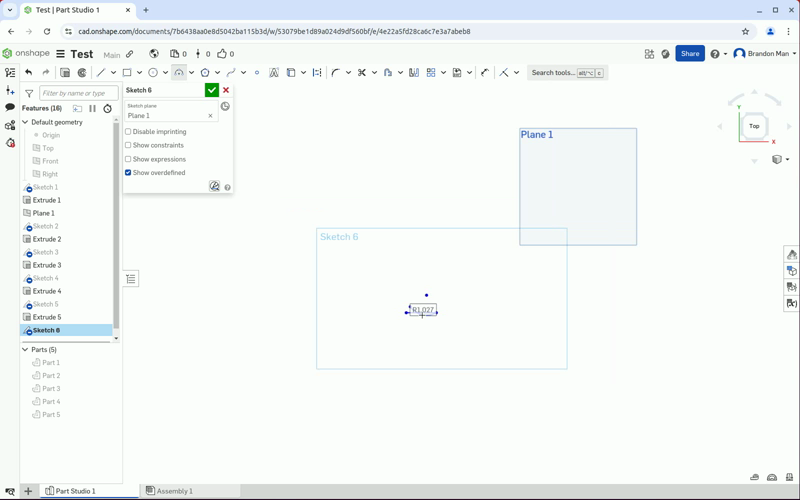
scroll(-6)
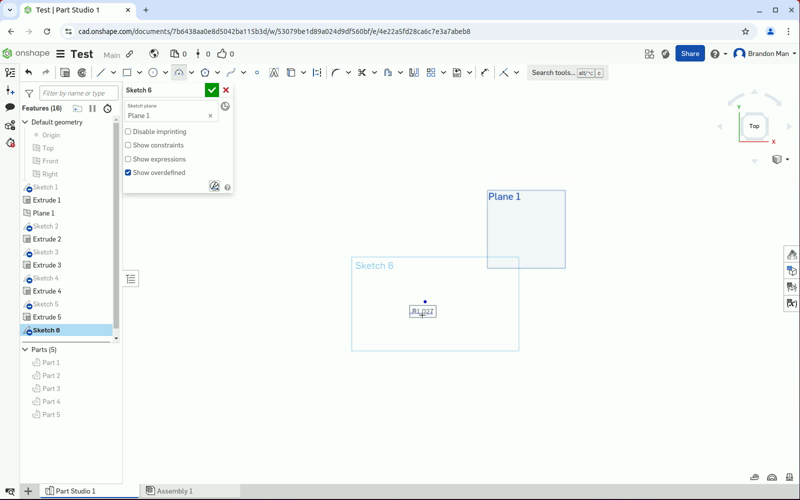
scroll(-6)
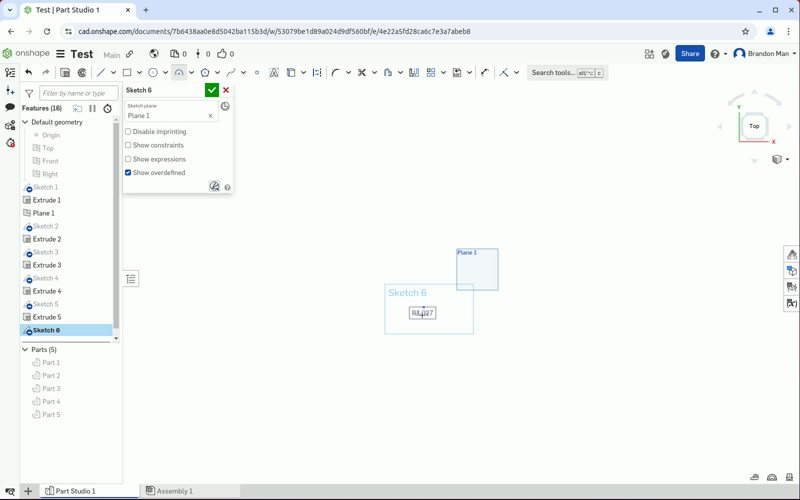
scroll(-6)
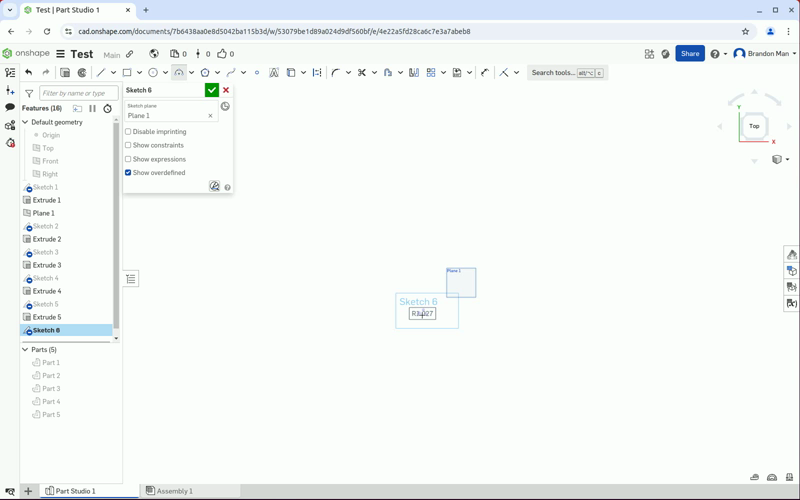
key_up(shift)
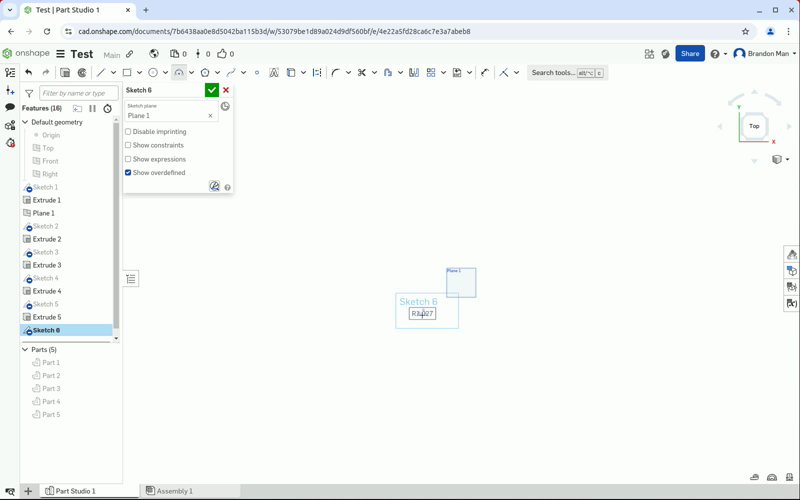
mouse_move(419, 312)
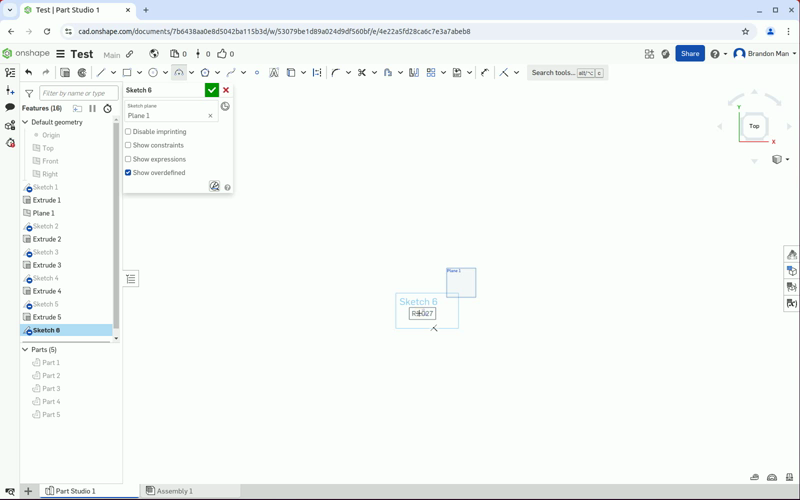
scroll(6)
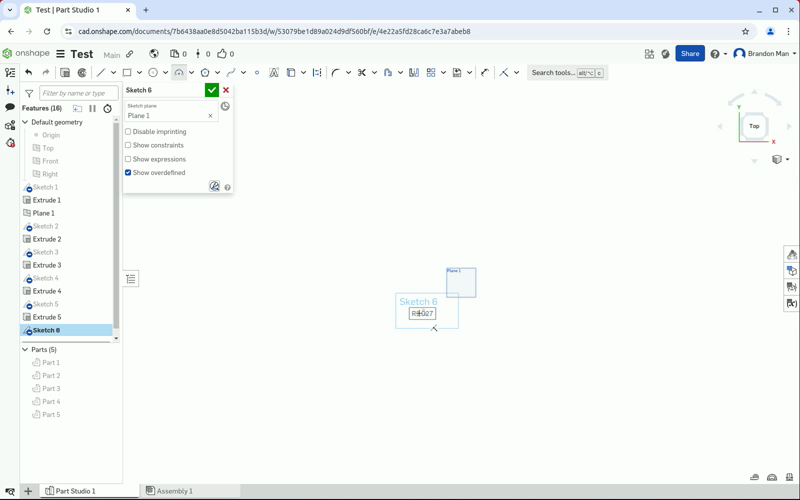
scroll(6)
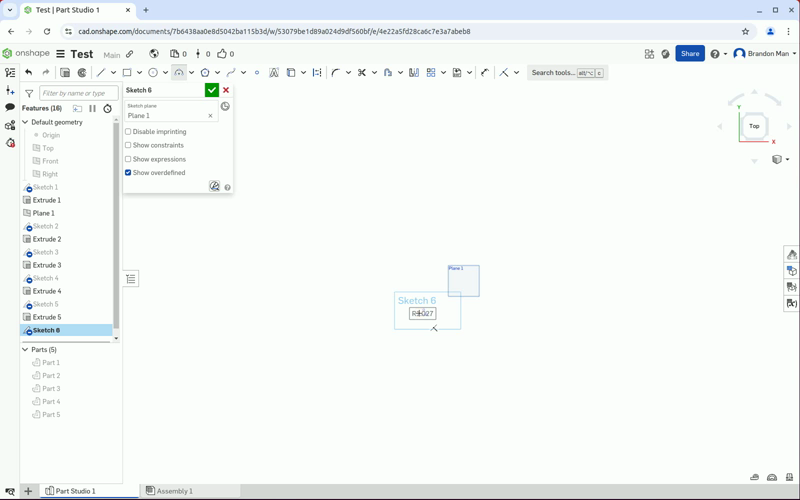
scroll(6)
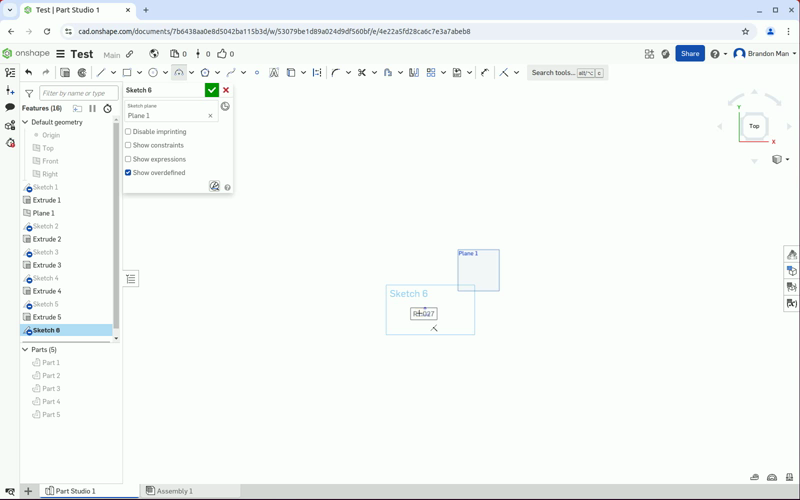
scroll(6)
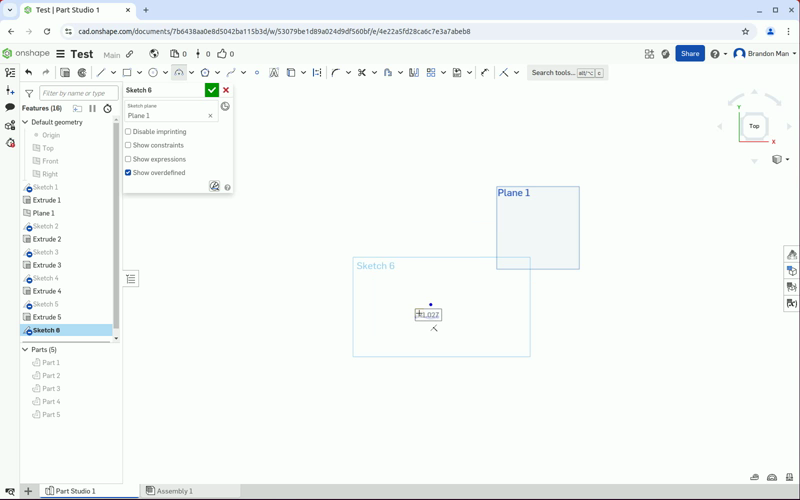
scroll(6)
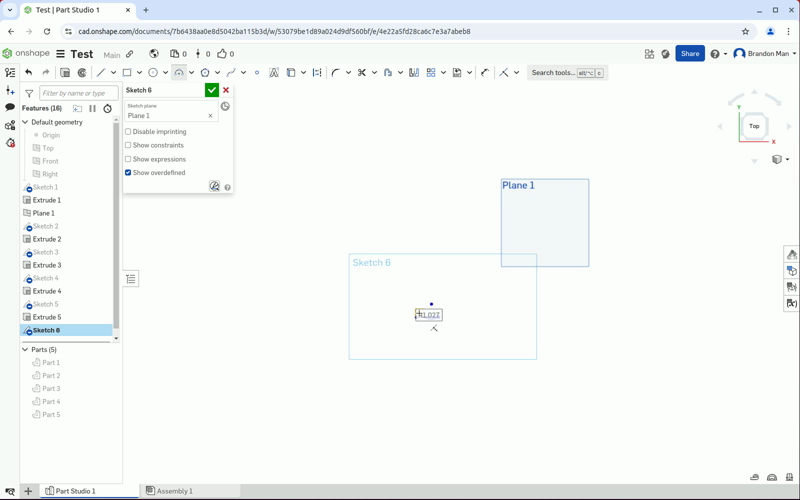
scroll(6)
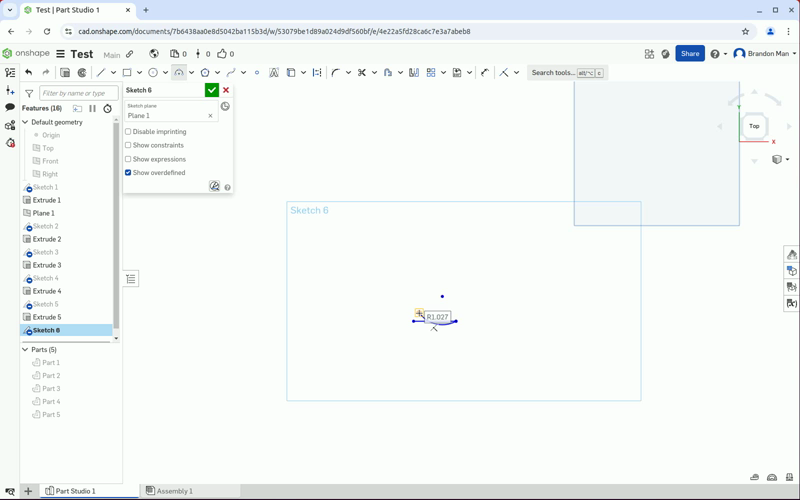
scroll(6)
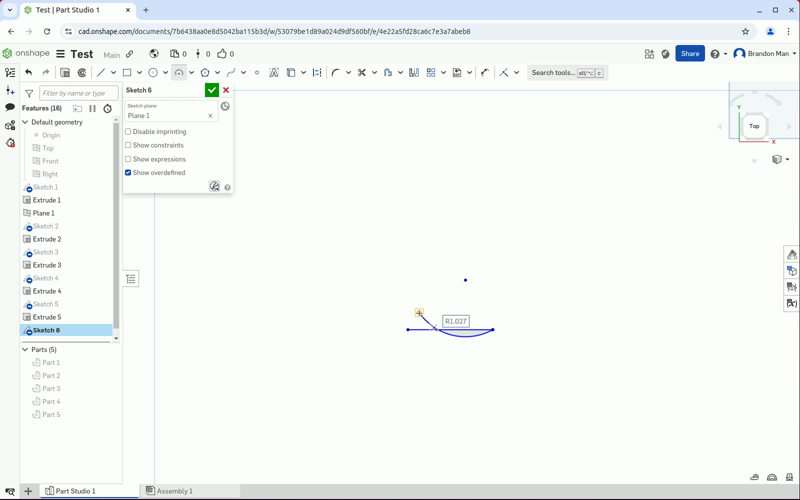
click(419, 312)
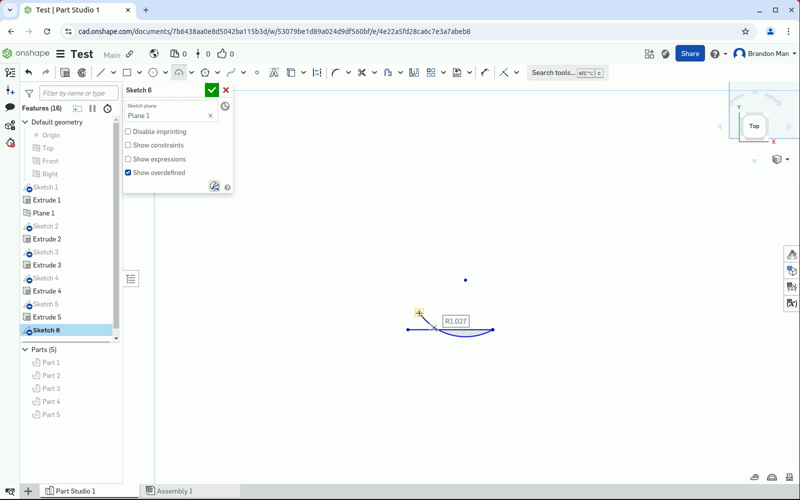
scroll(-6)
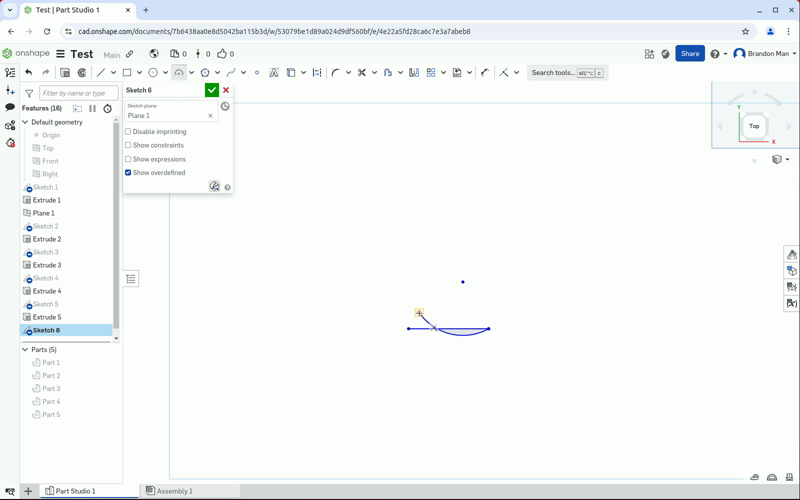
scroll(-6)
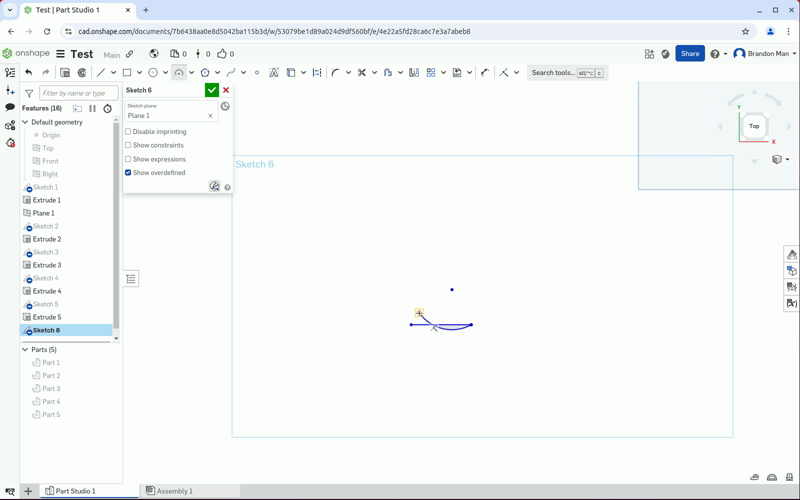
scroll(-6)
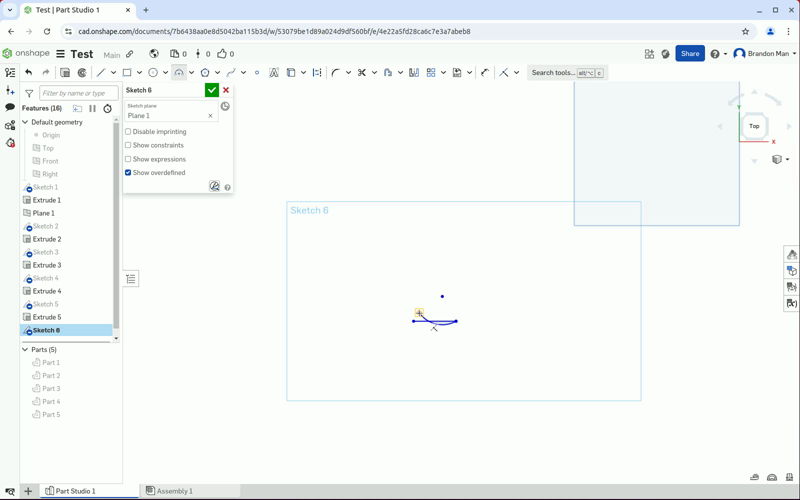
scroll(-6)
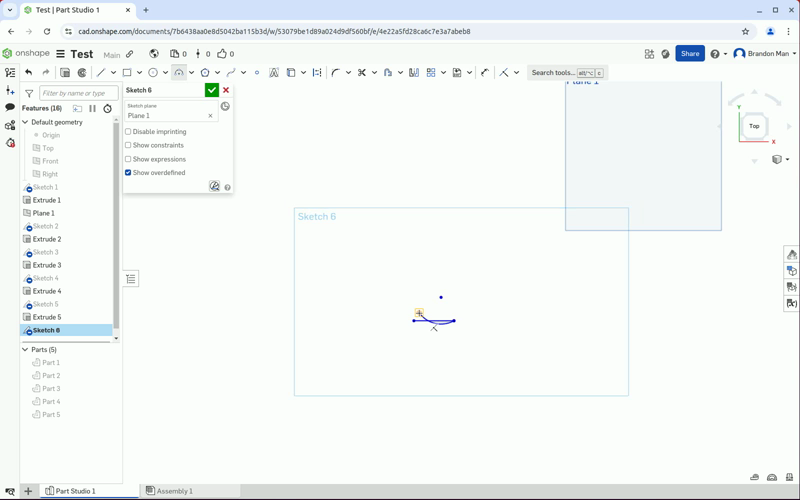
scroll(-6)
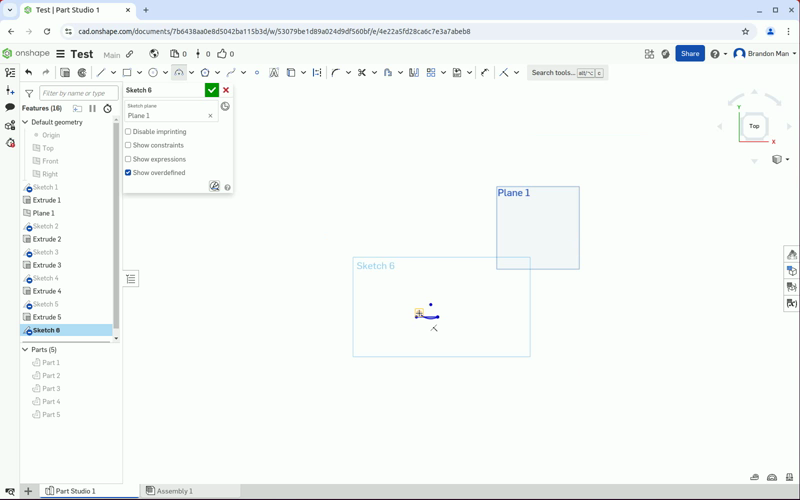
scroll(-6)
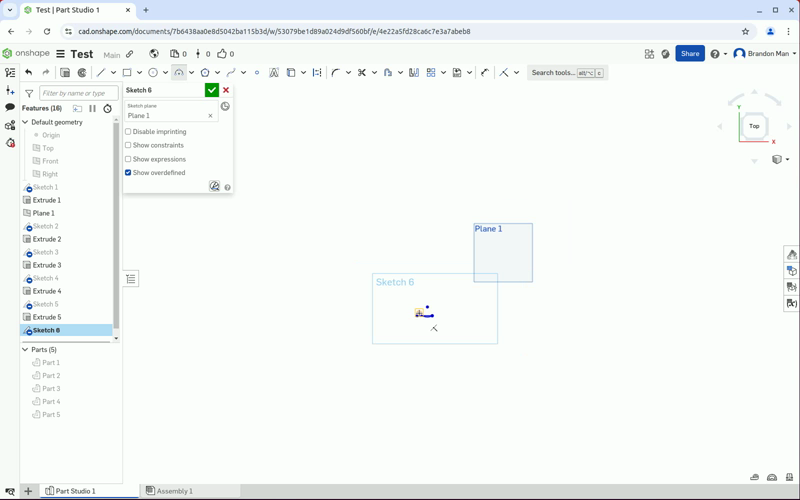
scroll(-6)
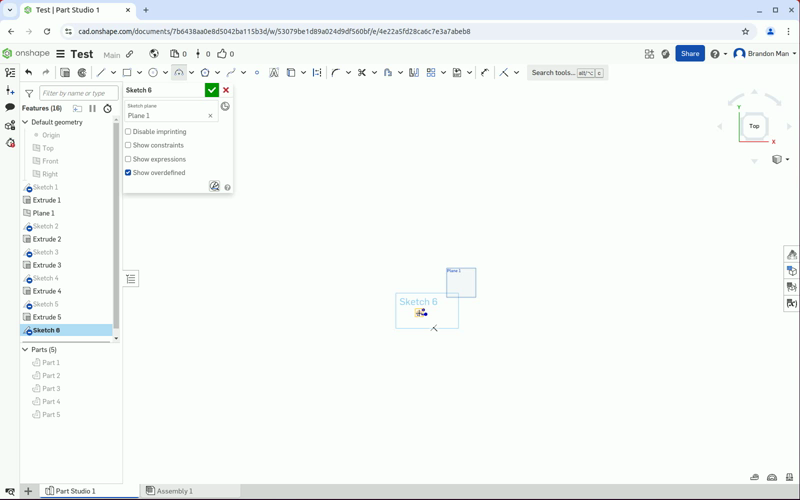
mouse_move(418, 314)
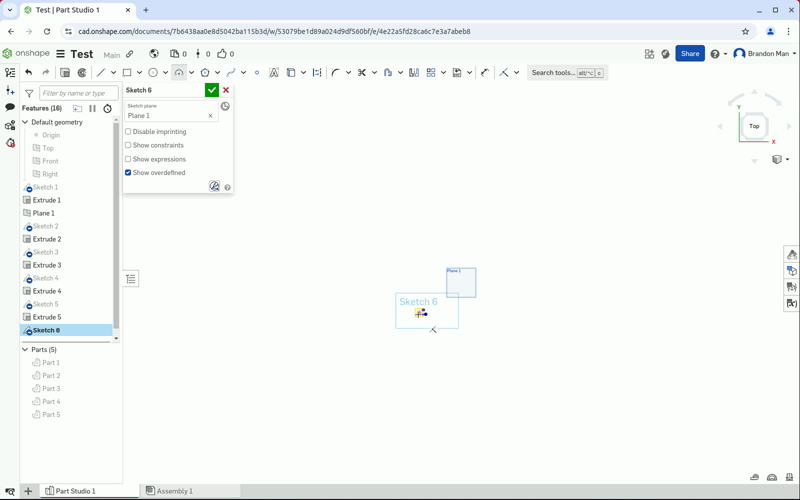
scroll(6)
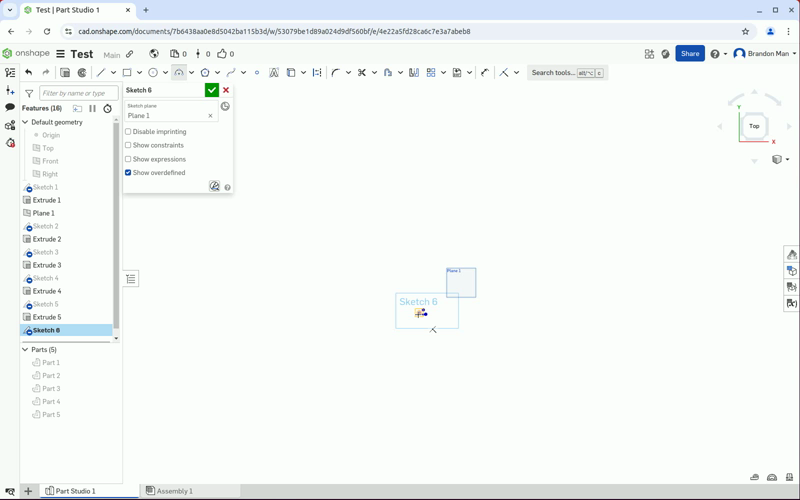
scroll(6)
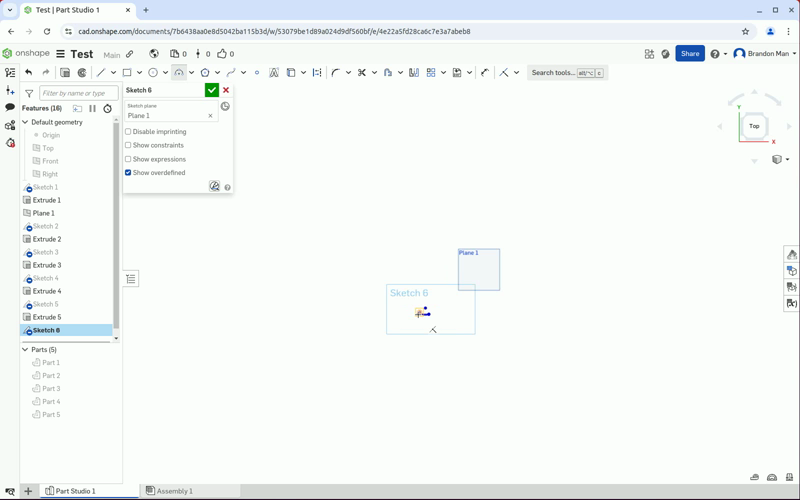
scroll(6)
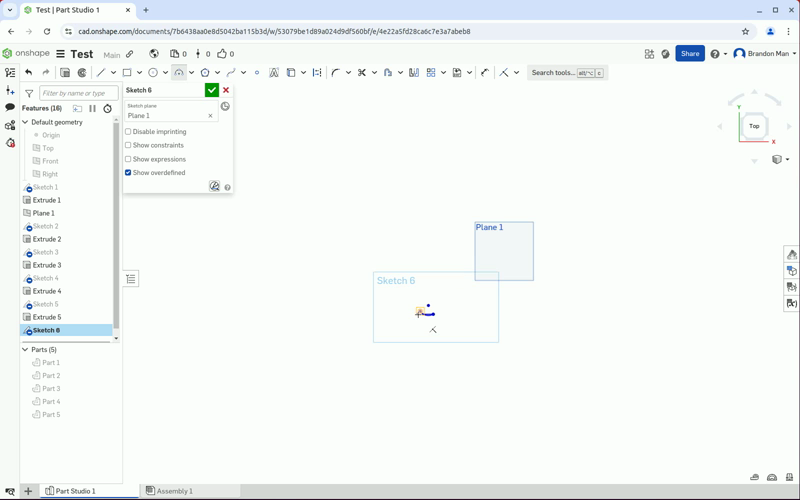
scroll(6)
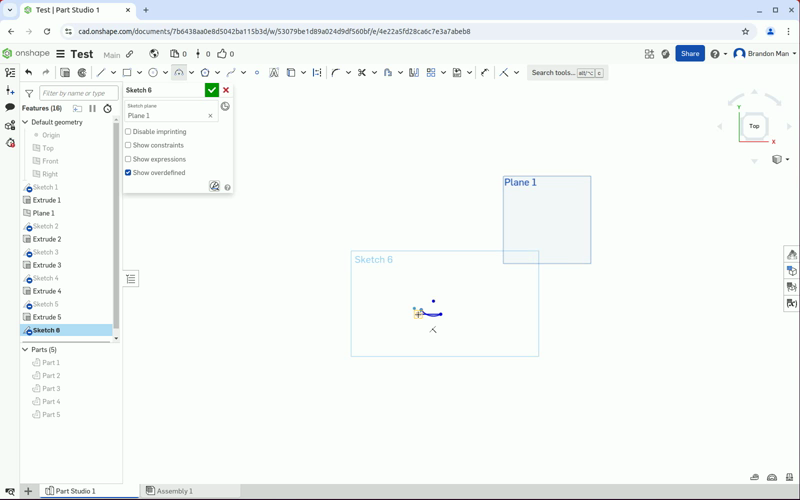
scroll(6)
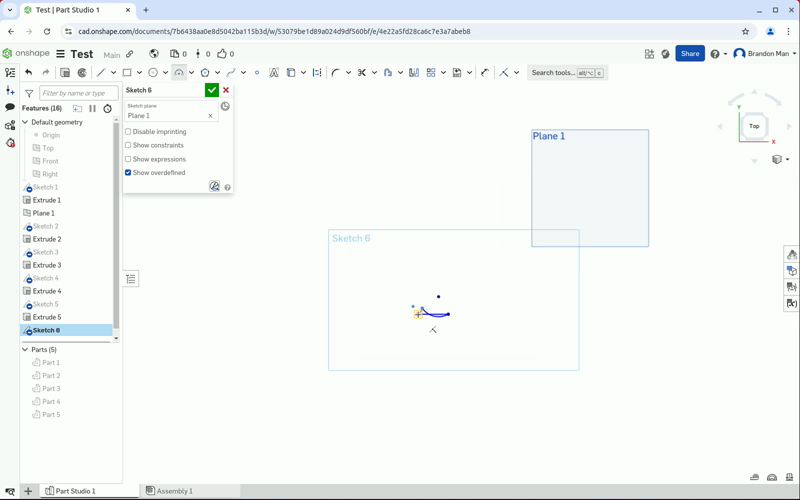
scroll(6)
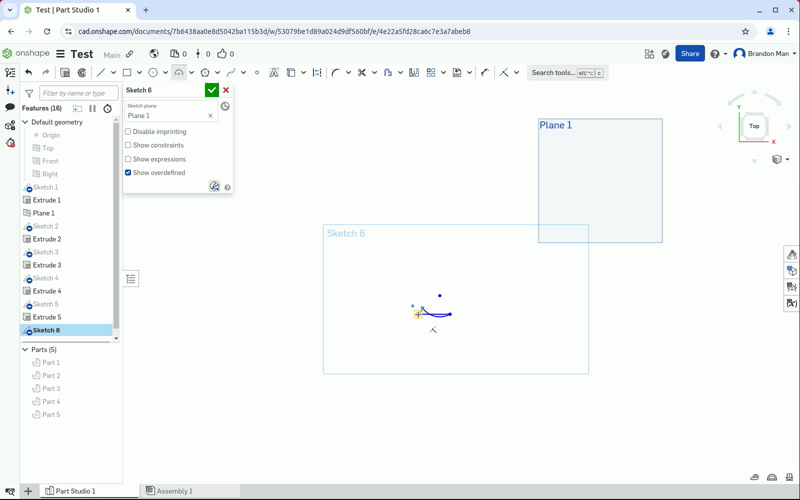
scroll(6)
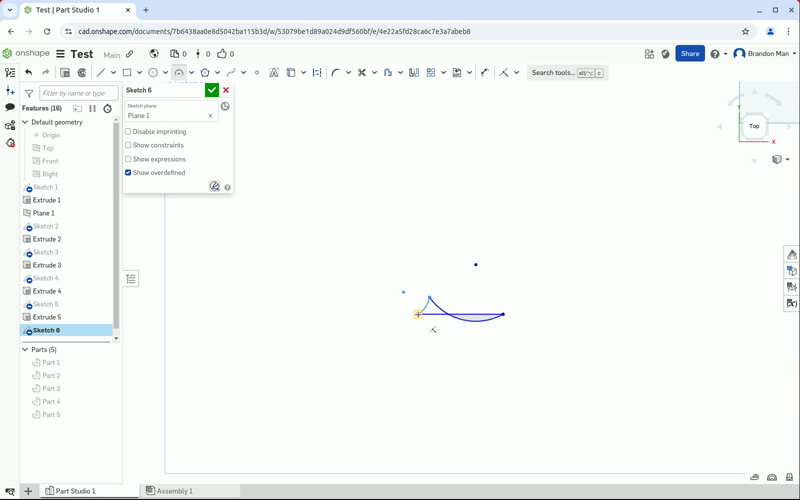
click(418, 314)
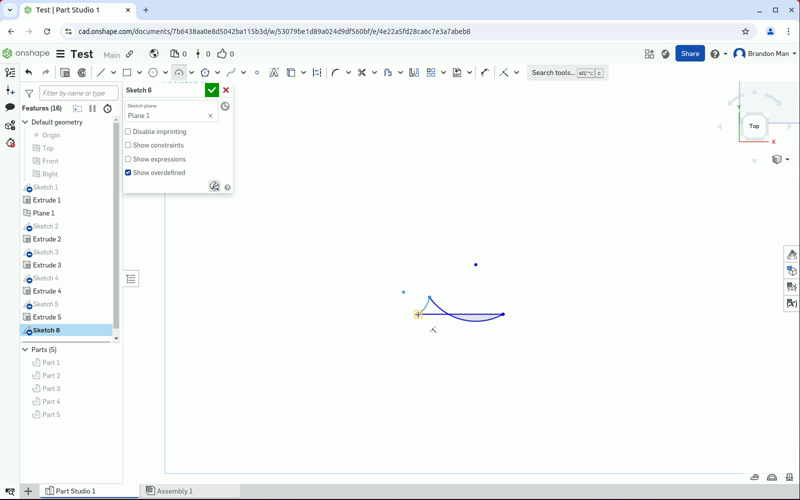
scroll(-6)
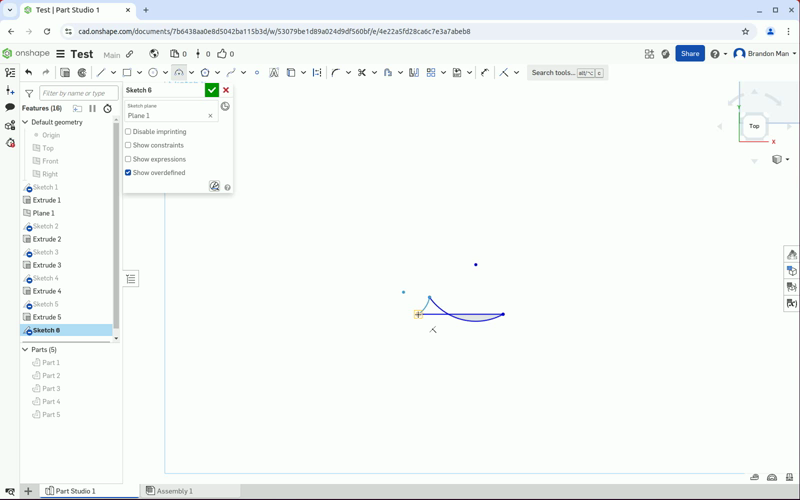
scroll(-6)
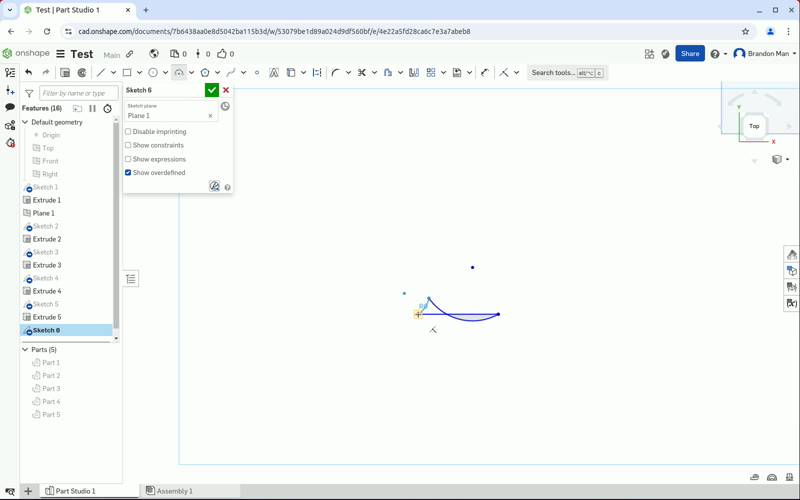
scroll(-6)
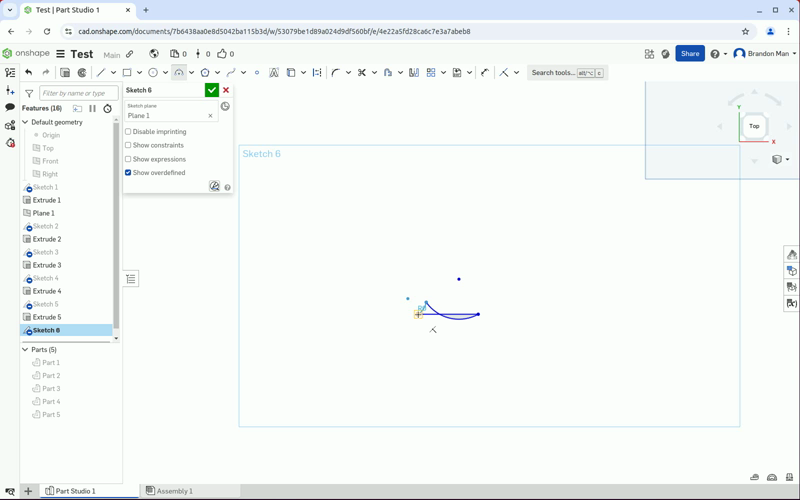
scroll(-6)
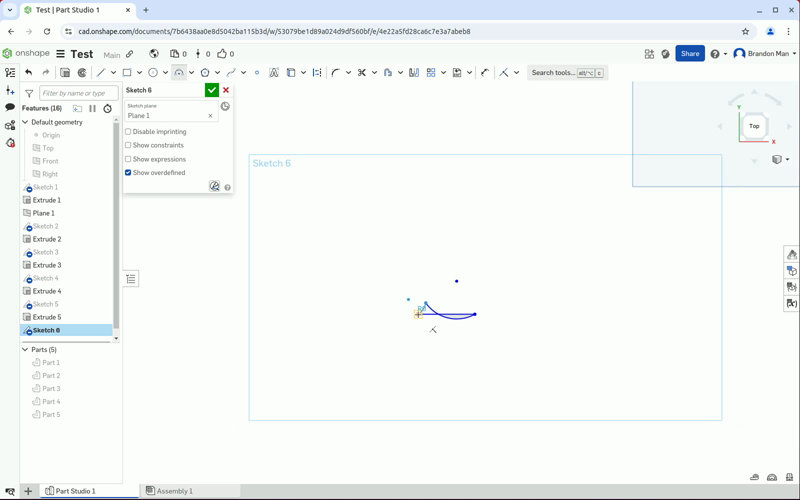
scroll(-6)
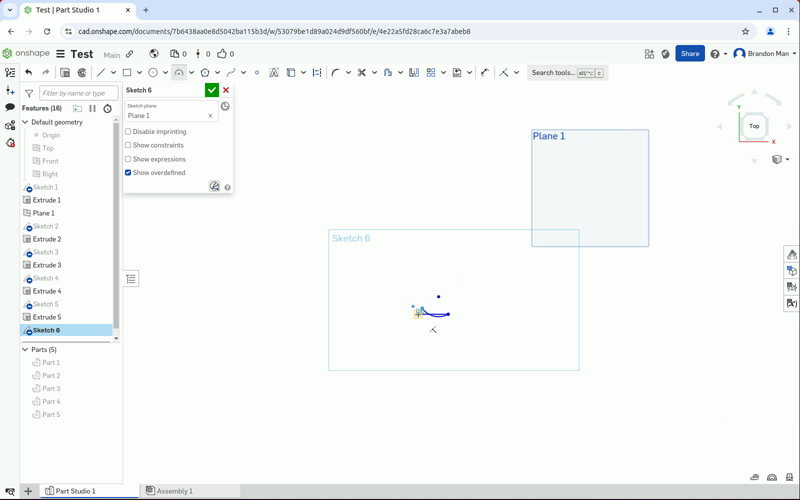
scroll(-6)
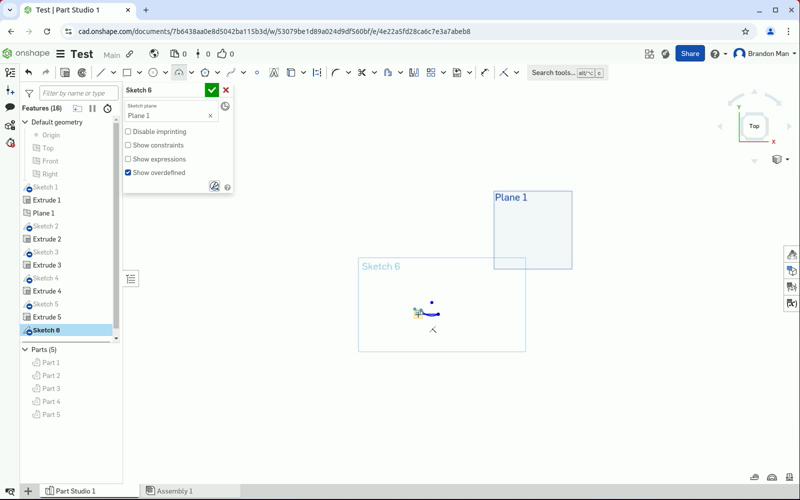
scroll(-6)
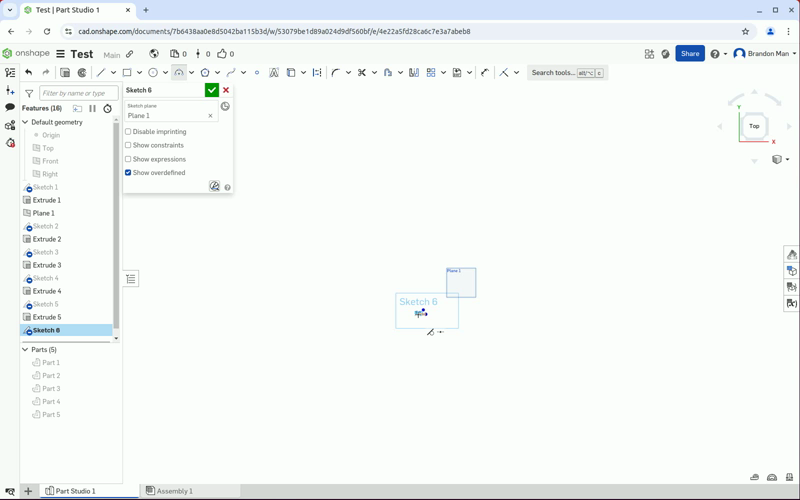
key_down(shift)
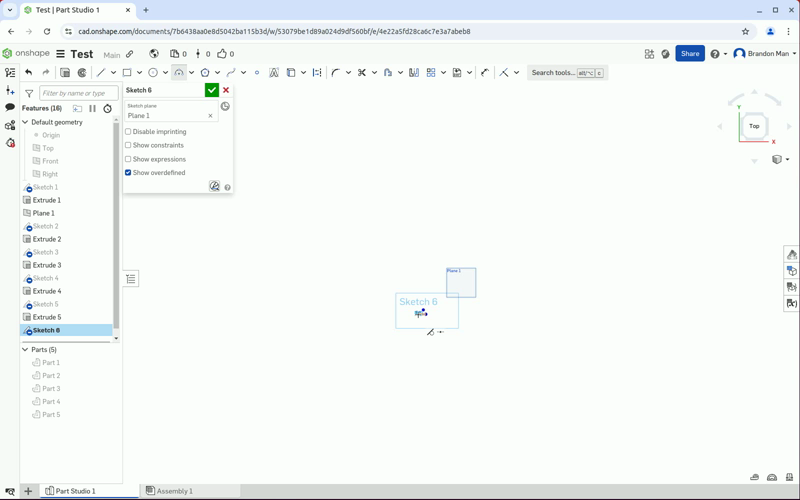
mouse_move(419, 313)
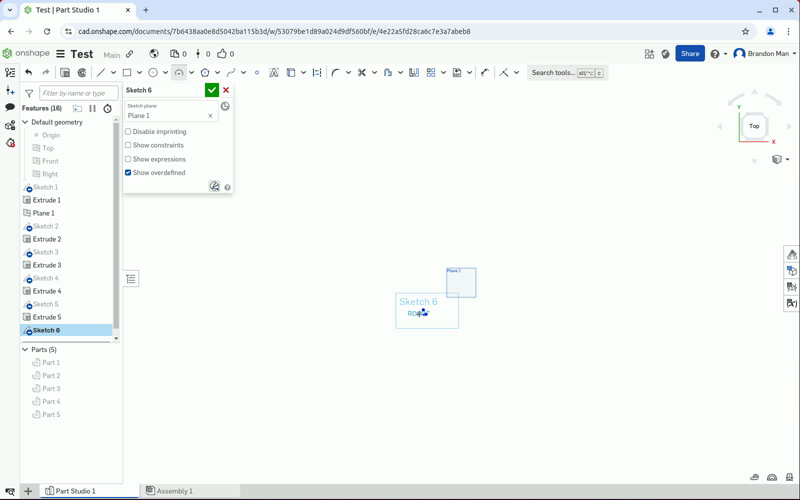
scroll(6)
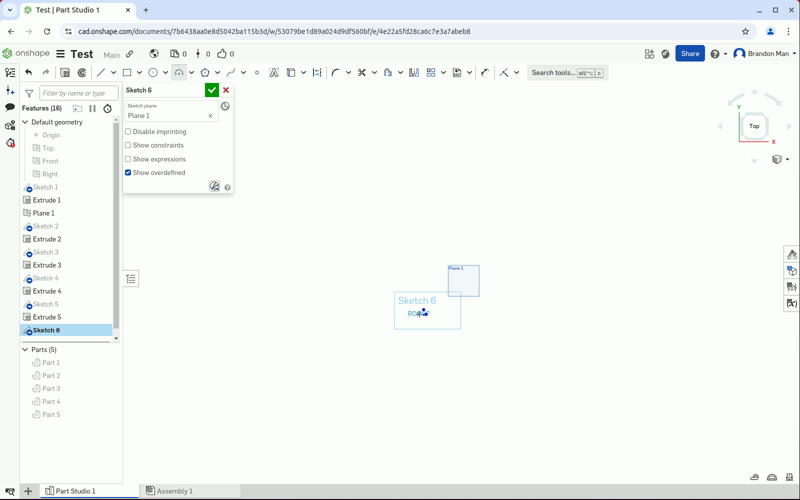
scroll(6)
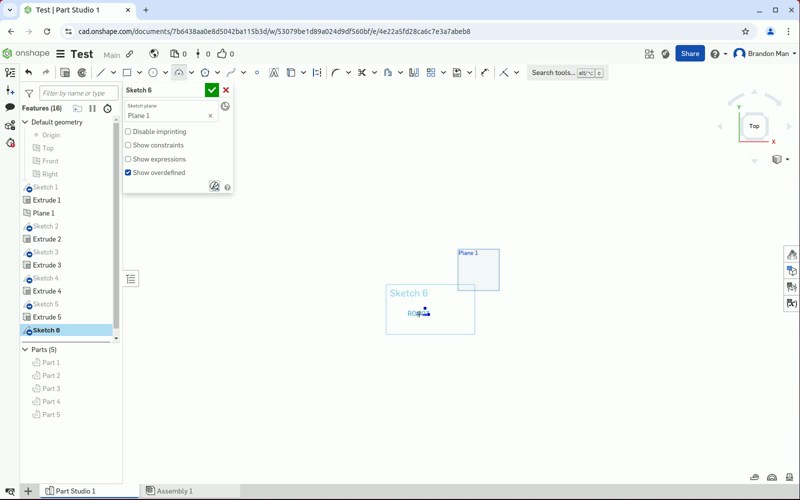
scroll(6)
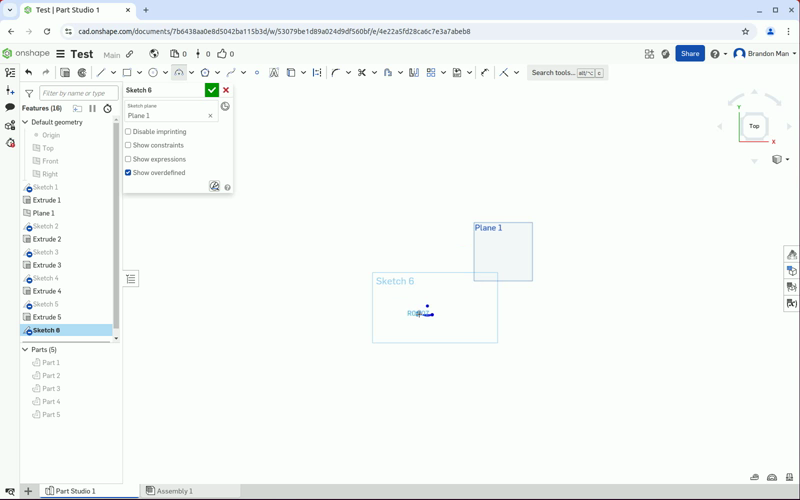
scroll(6)
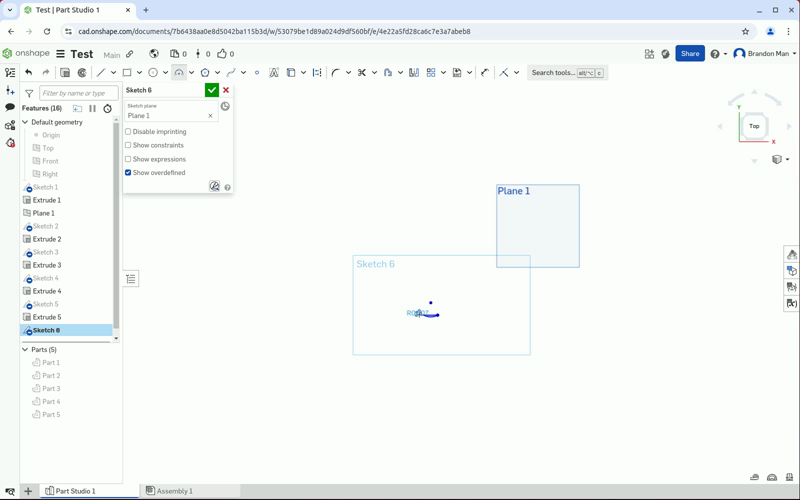
scroll(6)
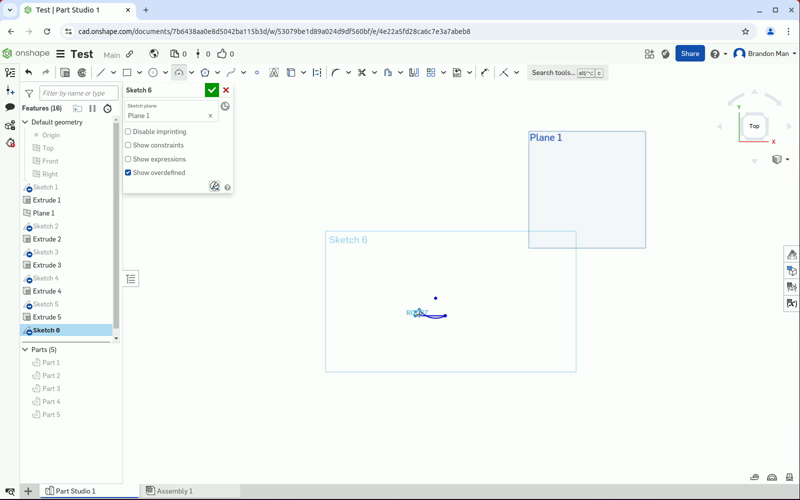
scroll(6)
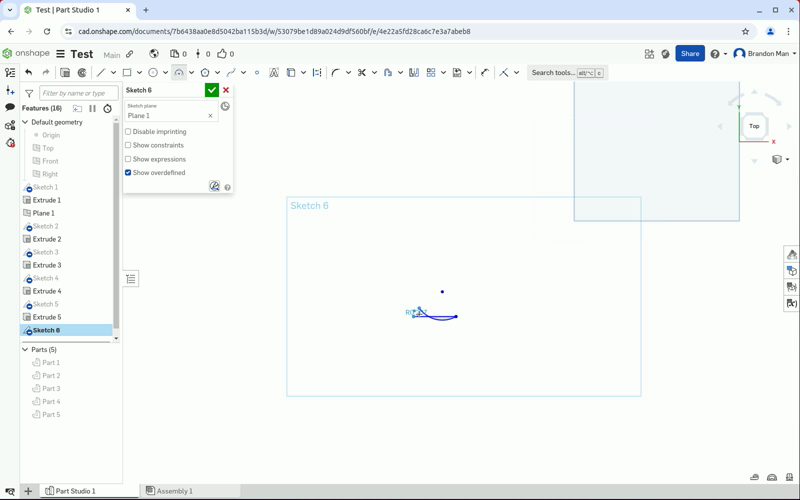
scroll(6)
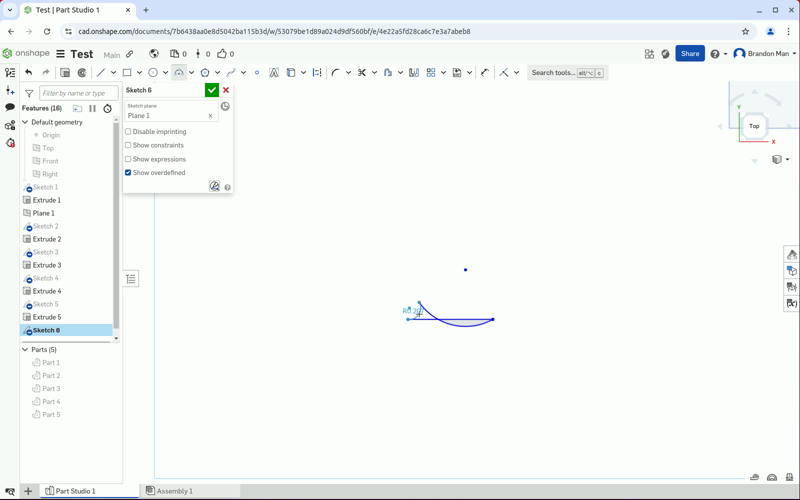
click(419, 313)
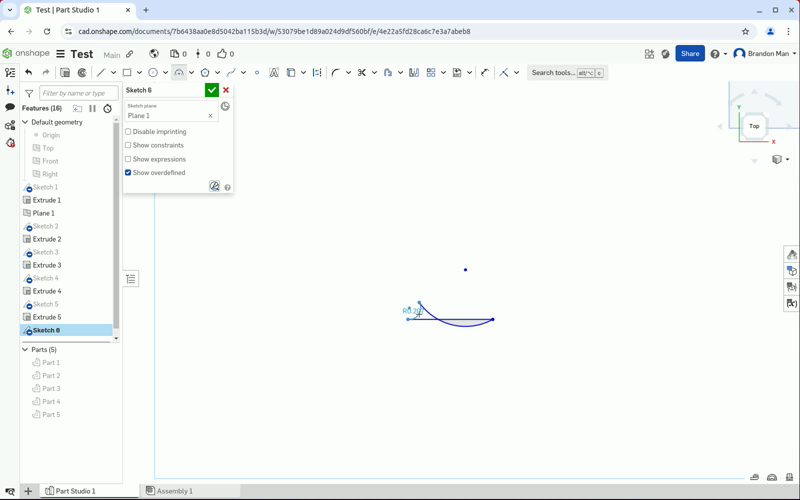
scroll(-6)
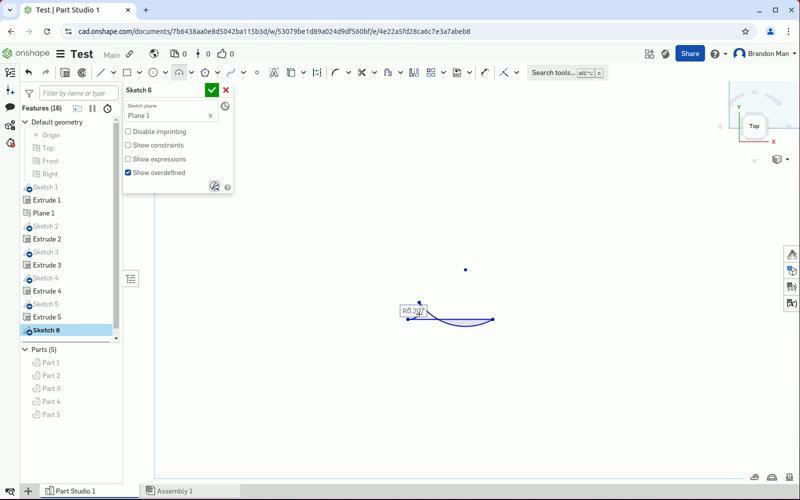
scroll(-6)
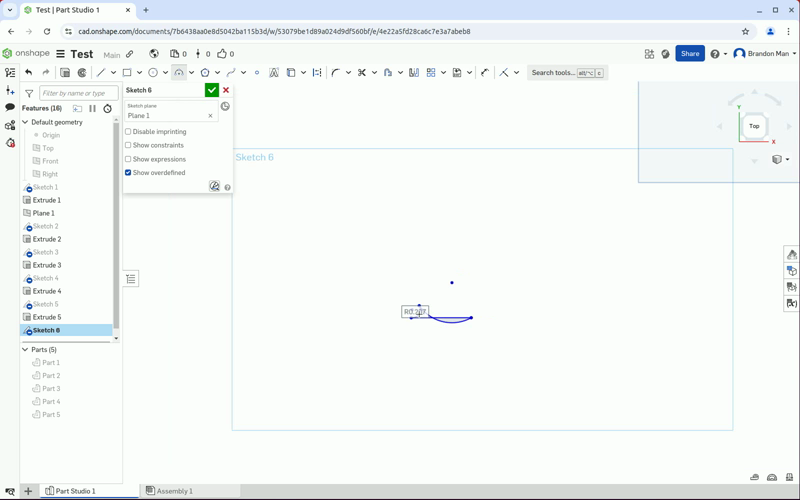
scroll(-6)
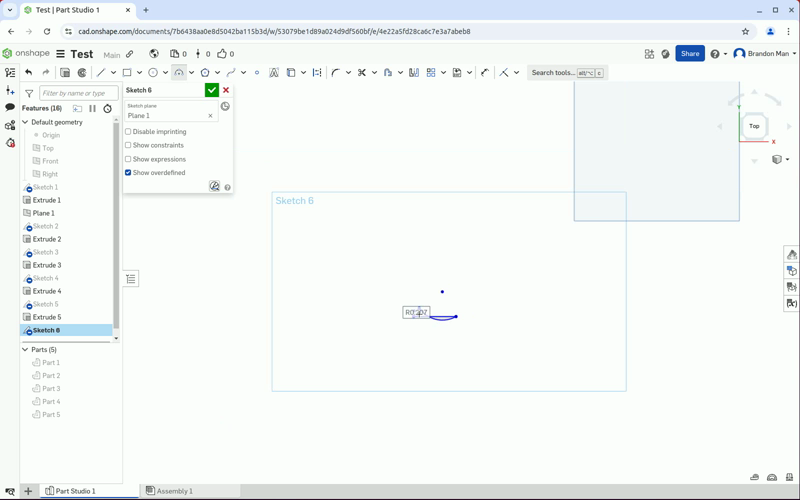
scroll(-6)
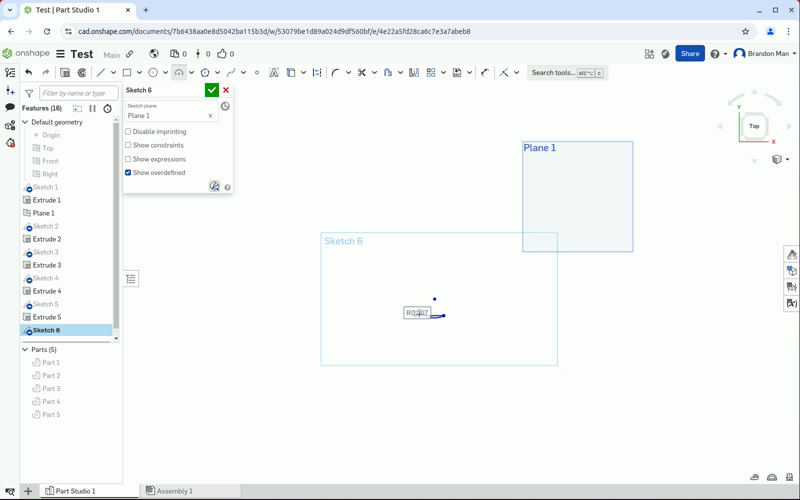
scroll(-6)
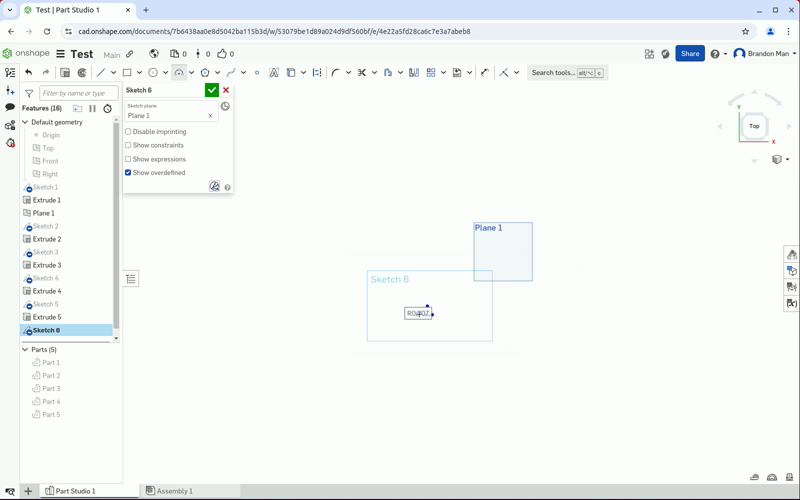
scroll(-6)
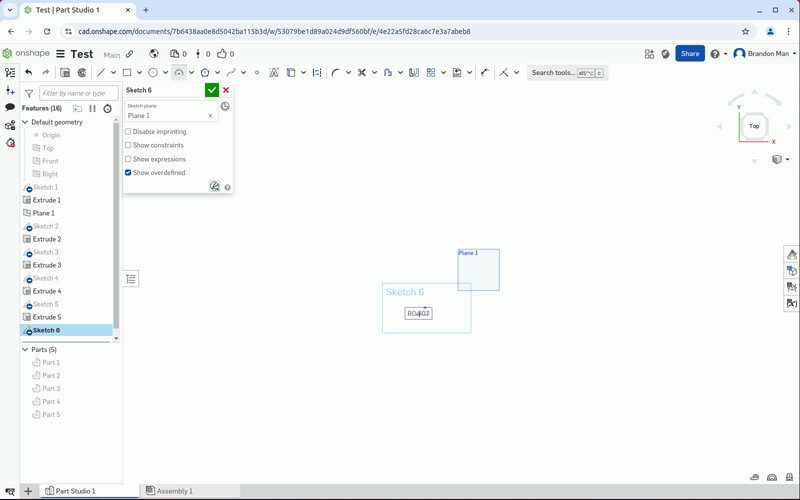
scroll(-6)
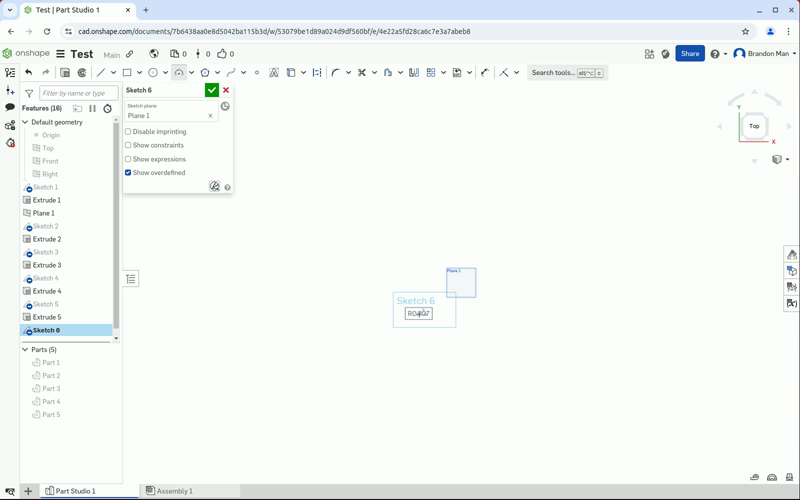
key_up(shift)
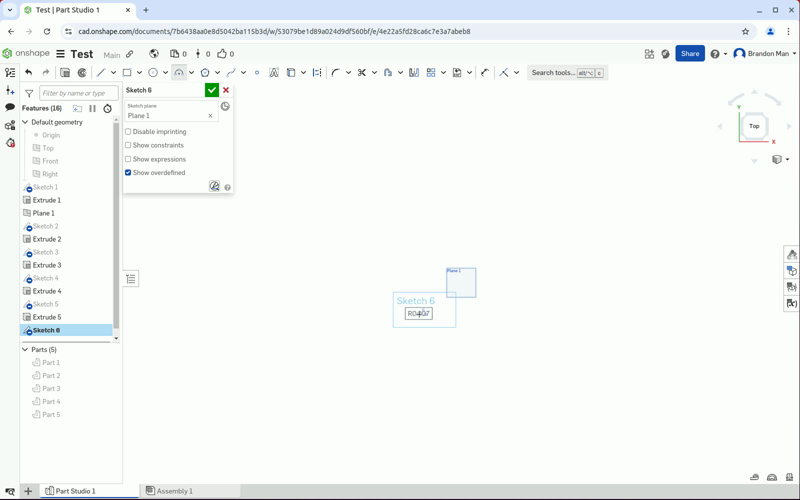
key(esc)
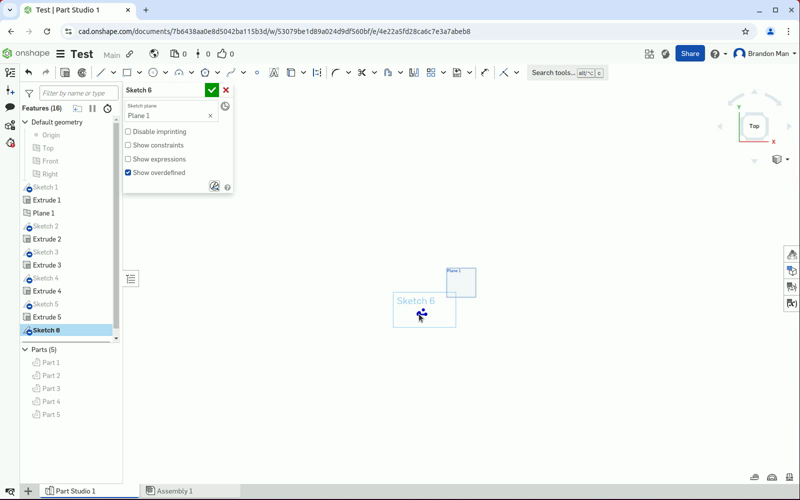
mouse_move(422, 314)
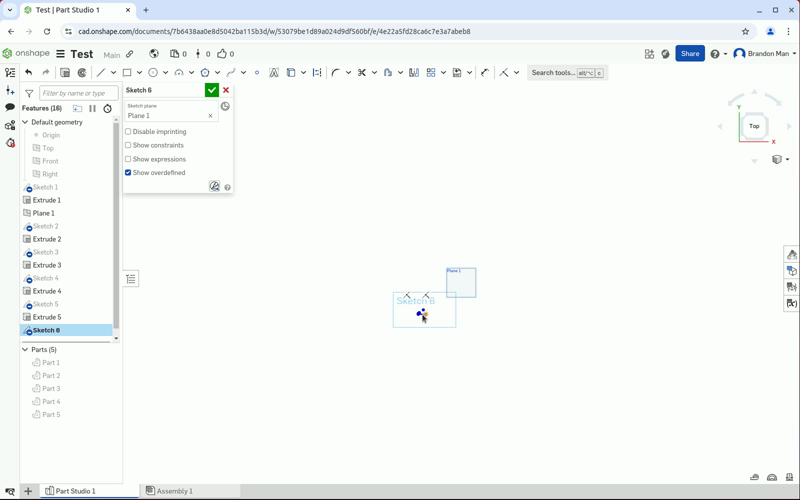
scroll(6)
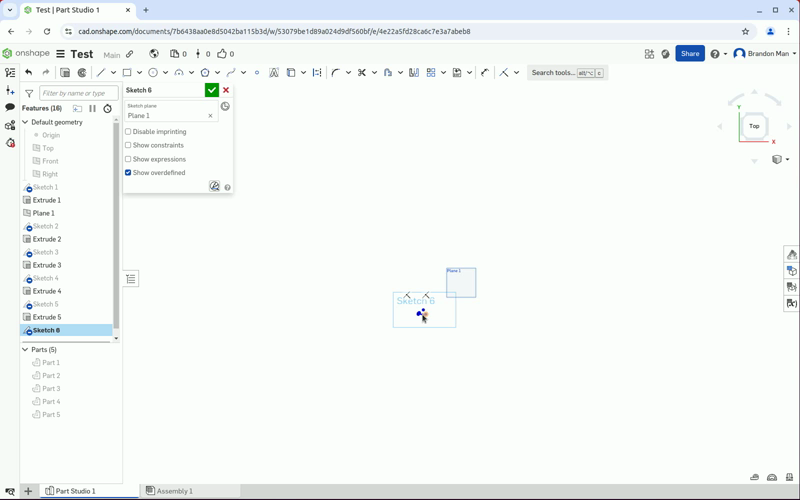
scroll(6)
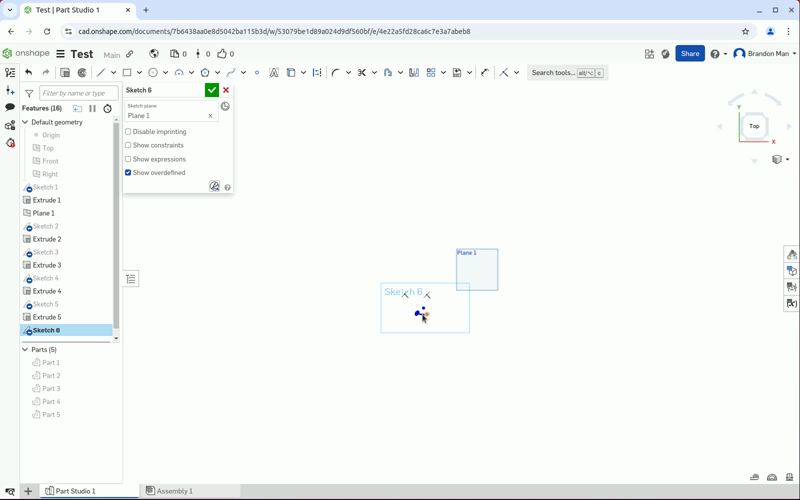
scroll(6)
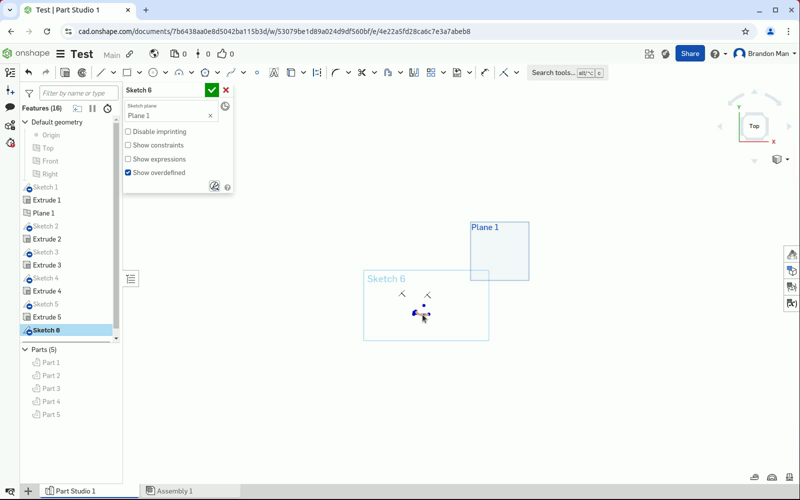
scroll(6)
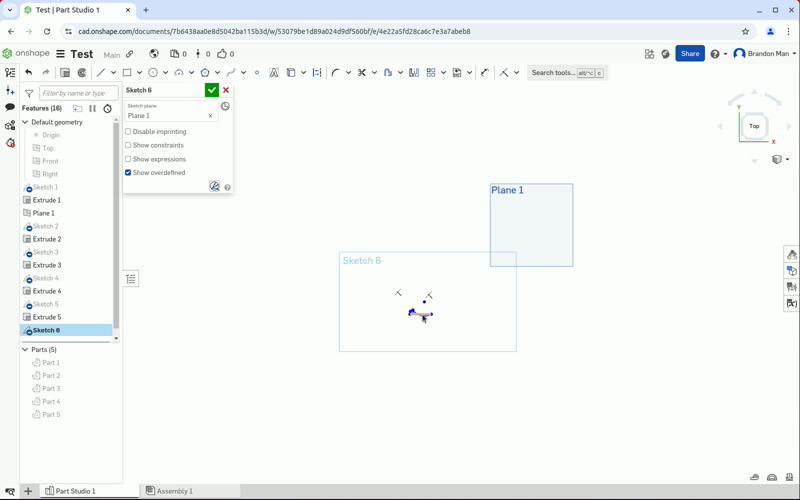
scroll(6)
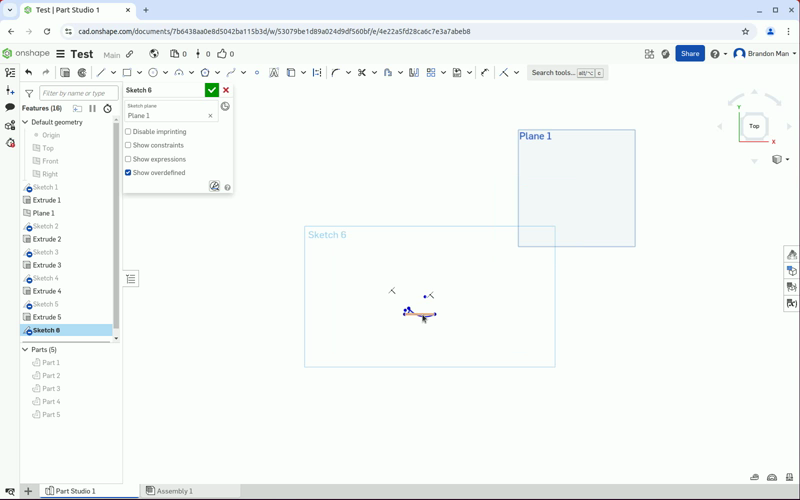
scroll(6)
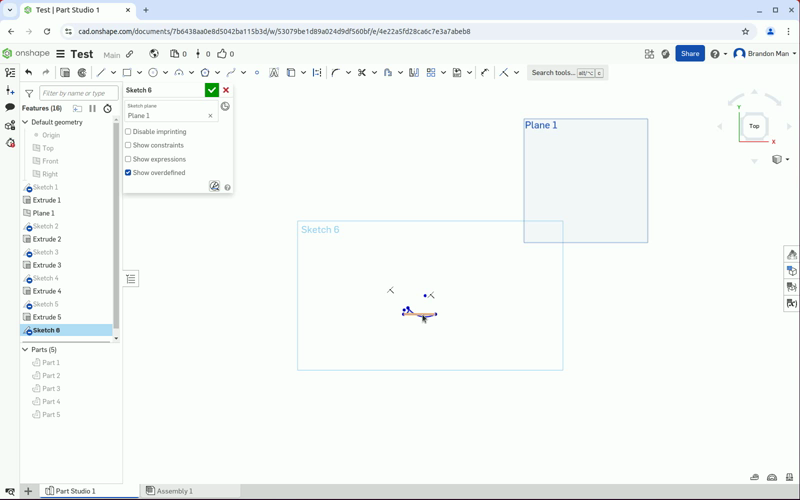
scroll(6)
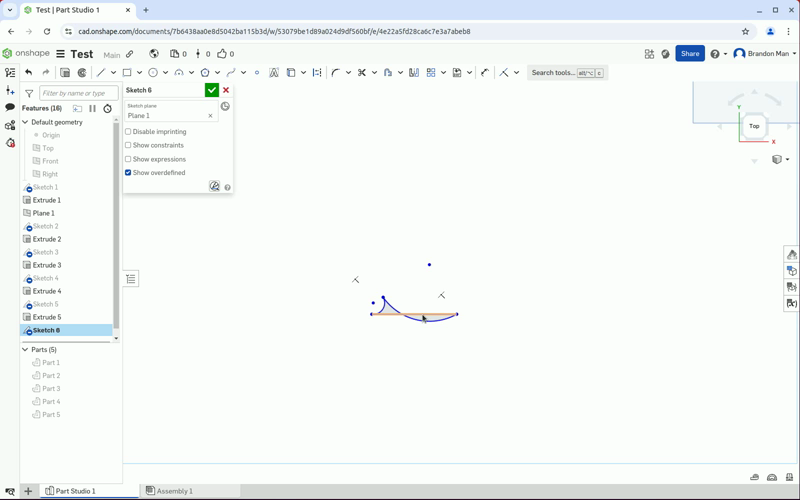
click(422, 314)
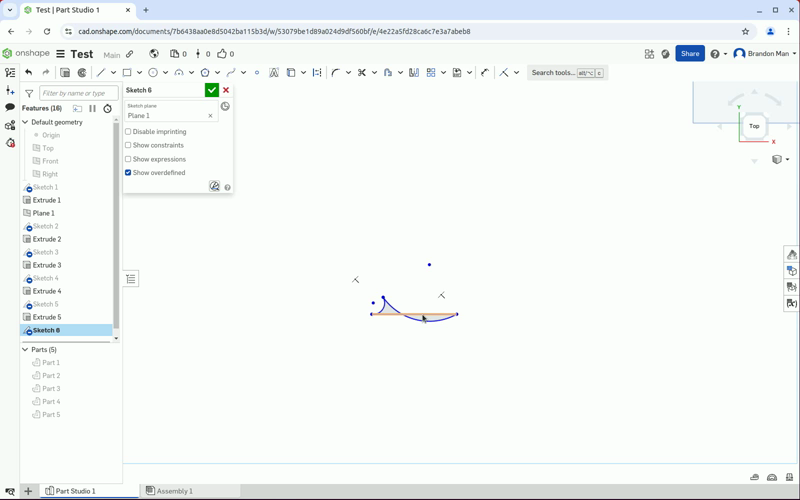
scroll(-6)
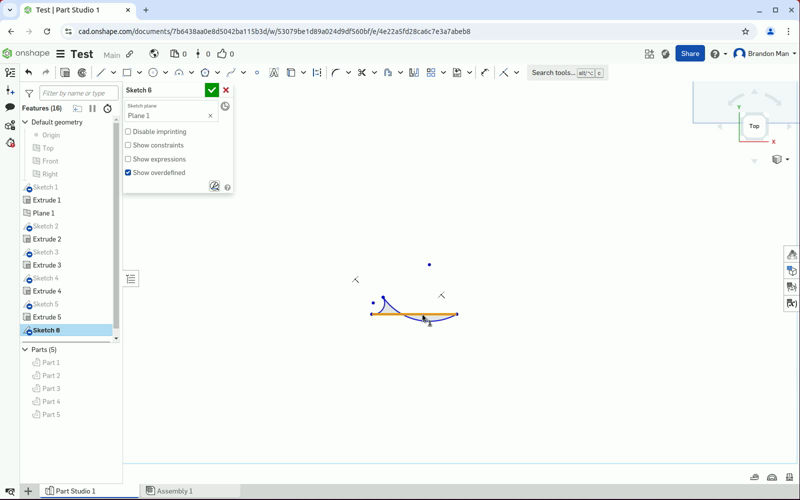
scroll(-6)
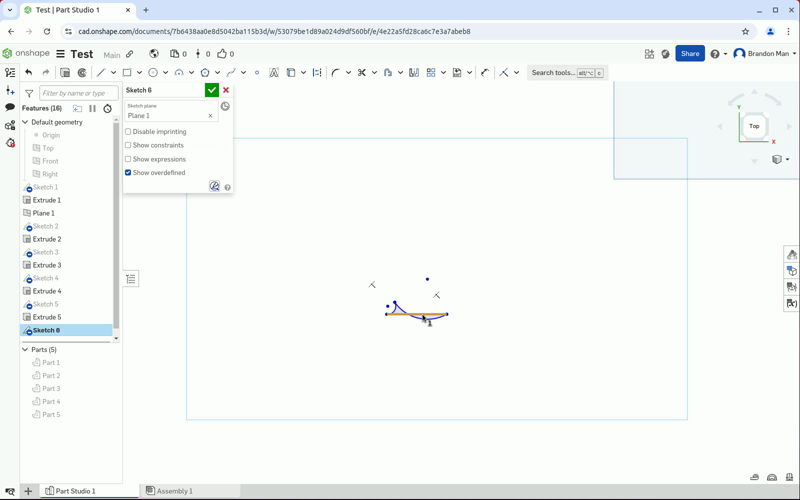
scroll(-6)
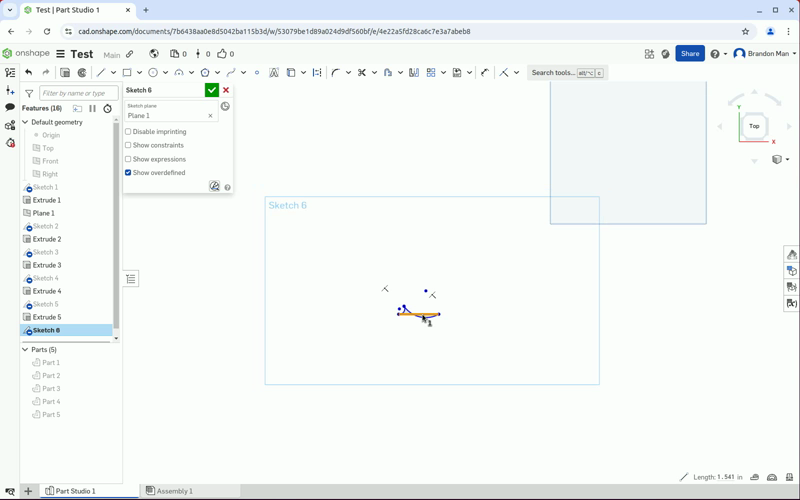
scroll(-6)
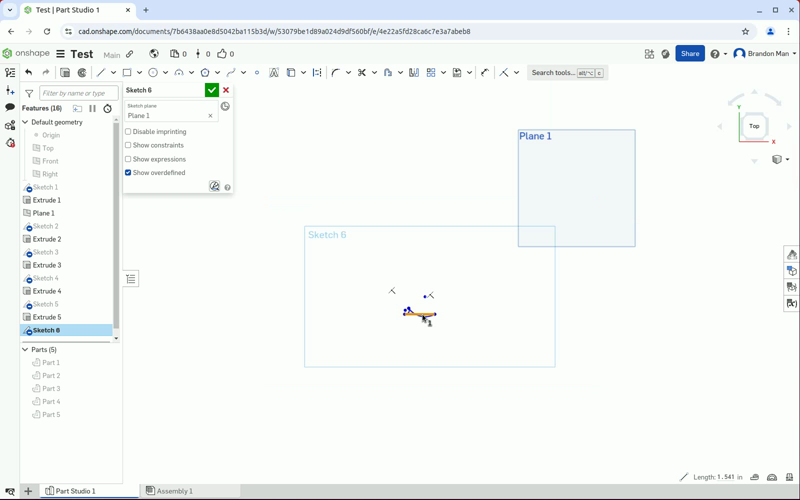
scroll(-6)
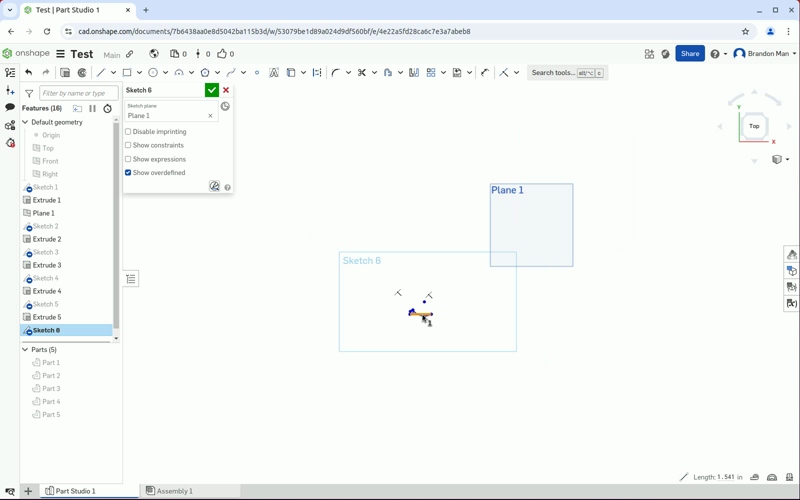
scroll(-6)
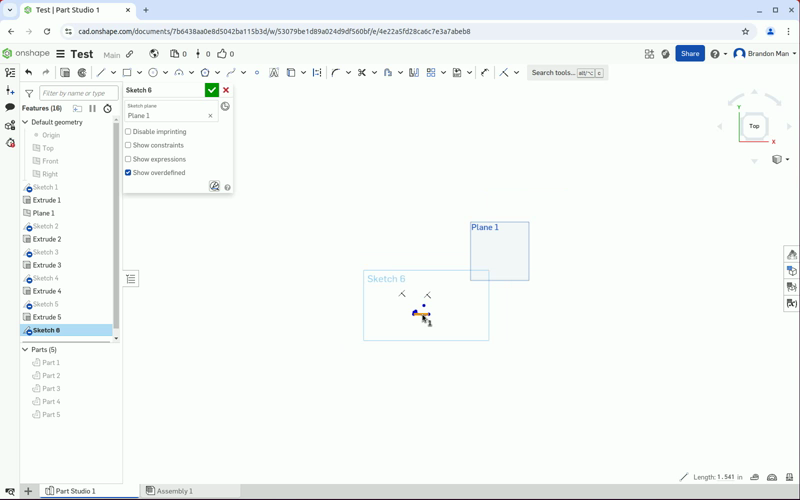
scroll(-6)
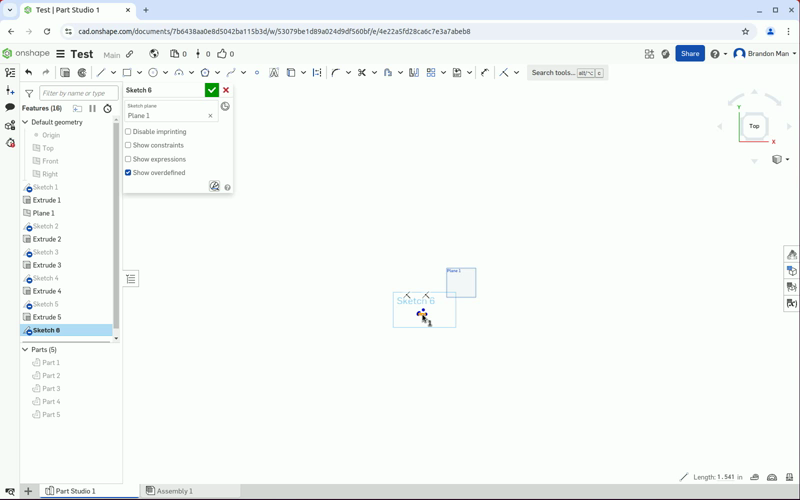
mouse_move(73, 352)
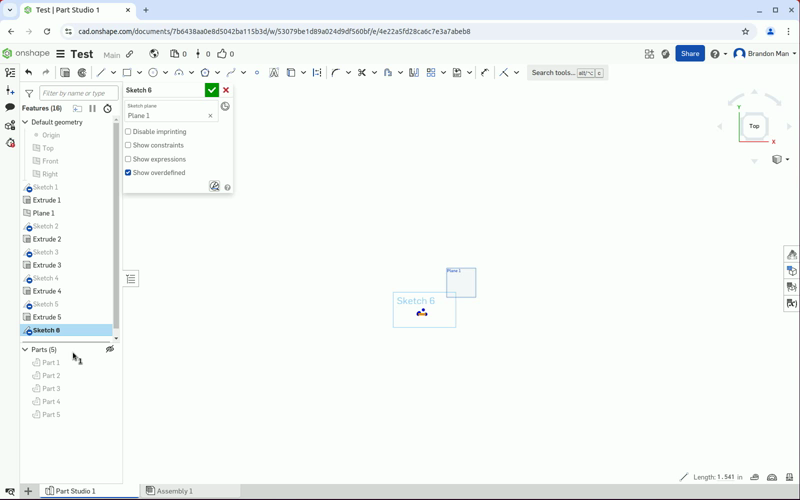
key(shift+y)
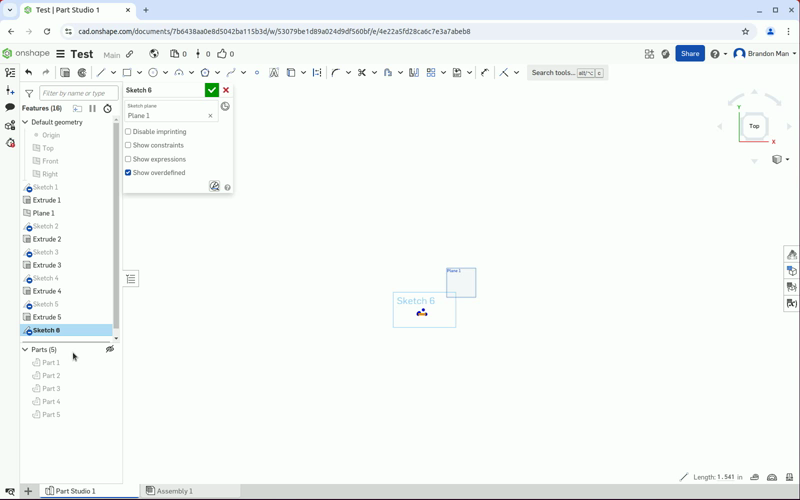
key(shift+e)
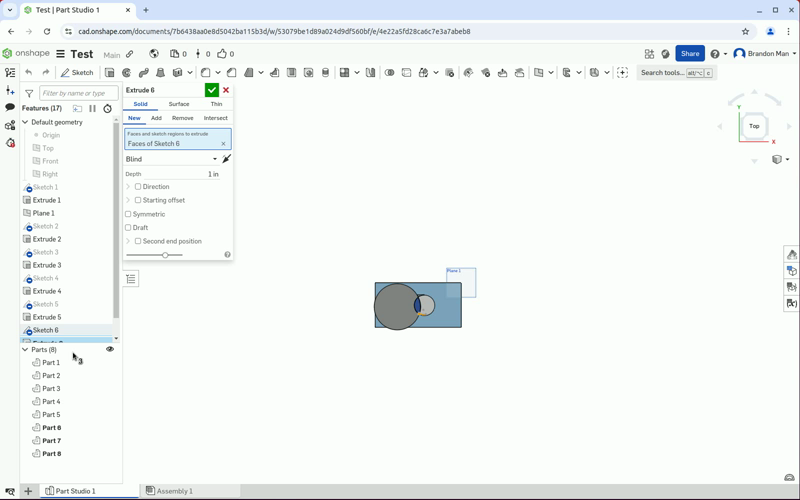
mouse_move(143, 106)
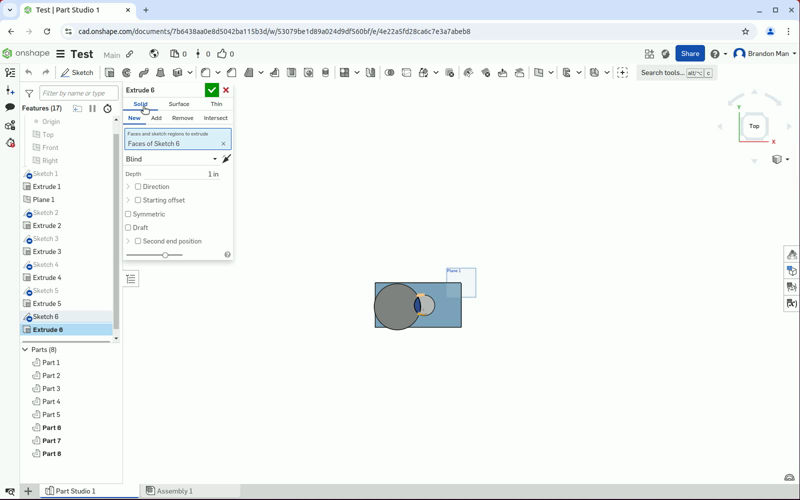
click(143, 106)
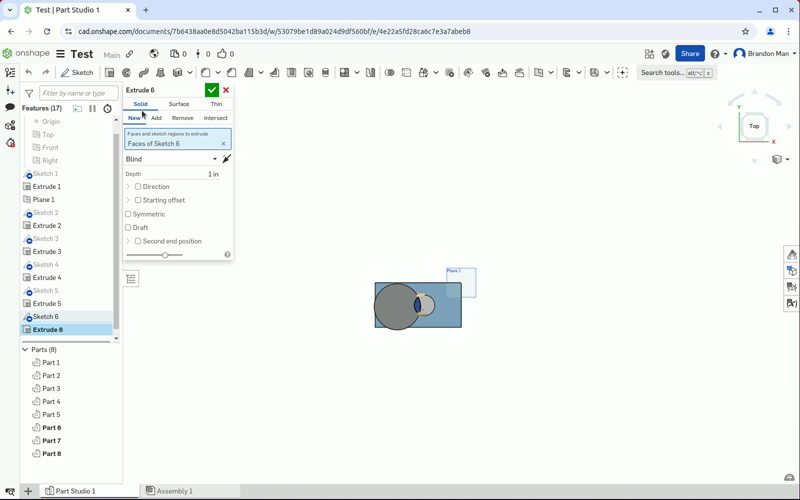
mouse_move(137, 120)
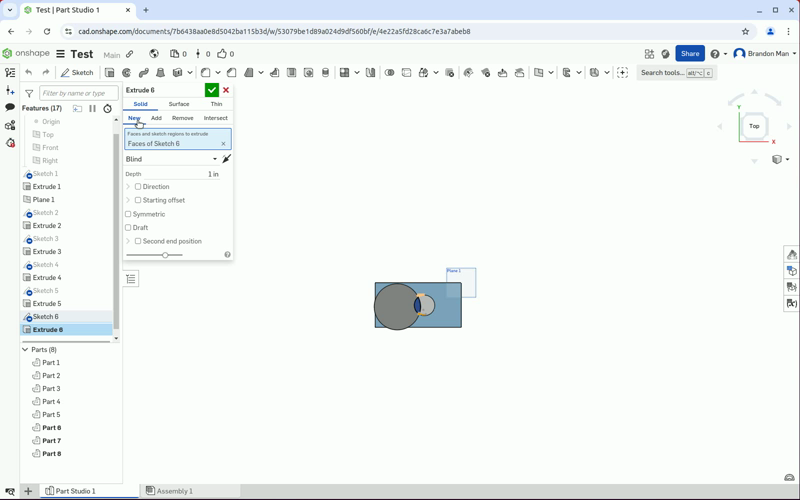
click(137, 120)
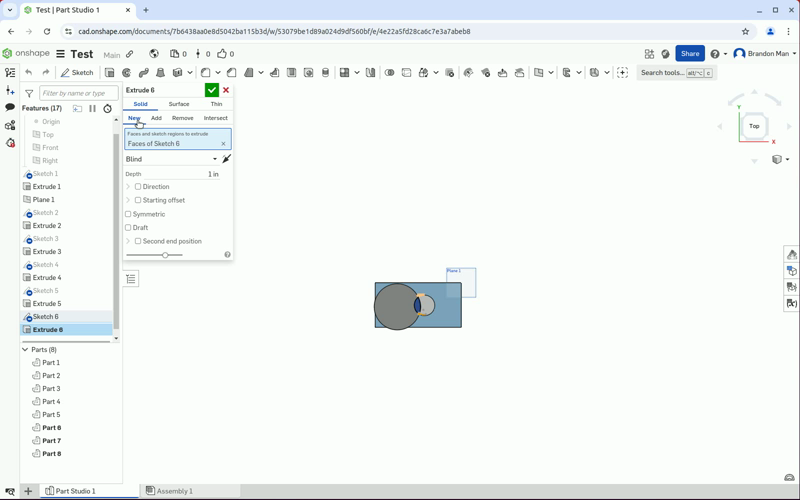
key(tab, 4)
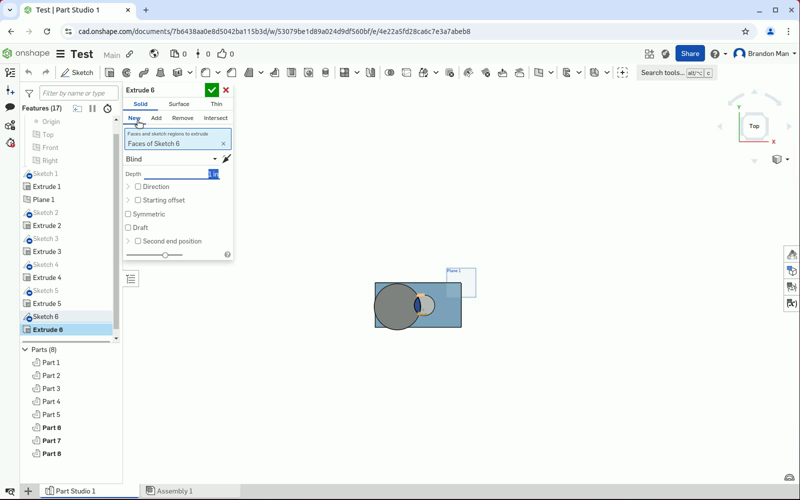
text(3.129)
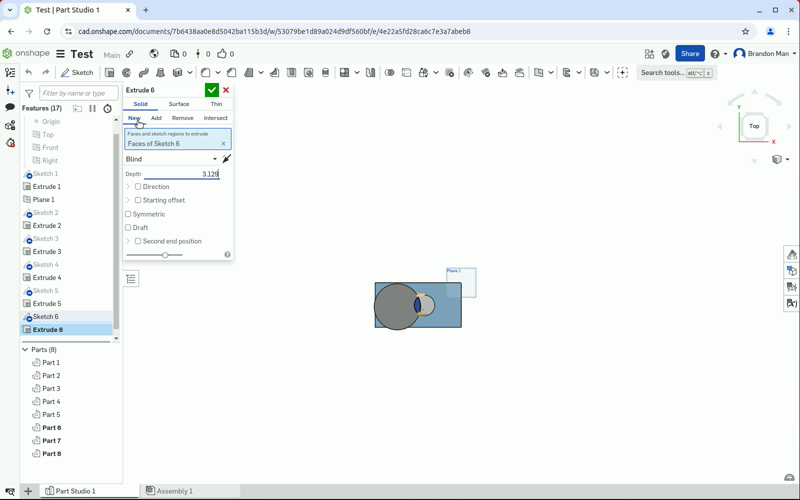
key(enter)
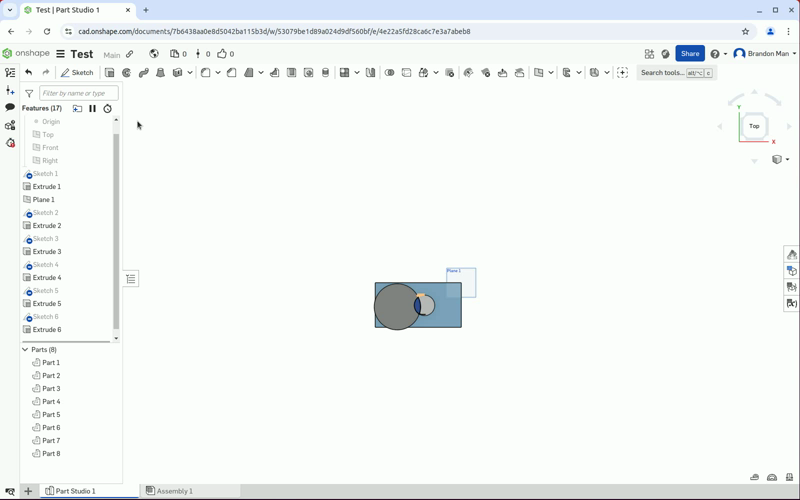
key(shift+h)
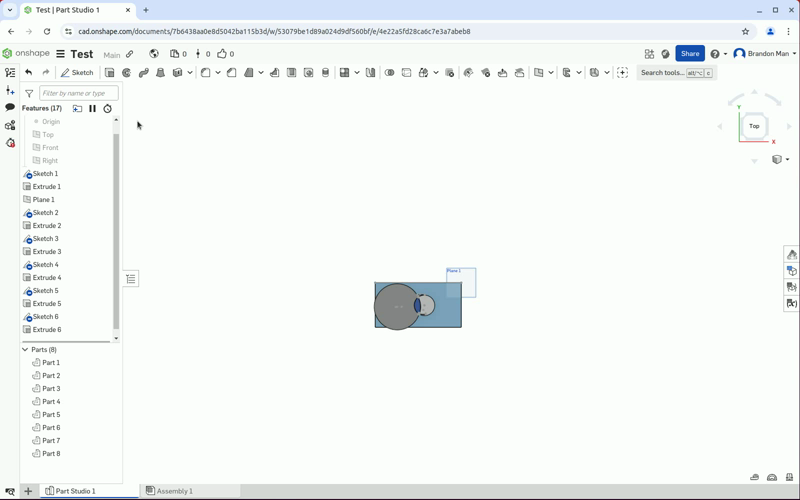
key(shift+h)
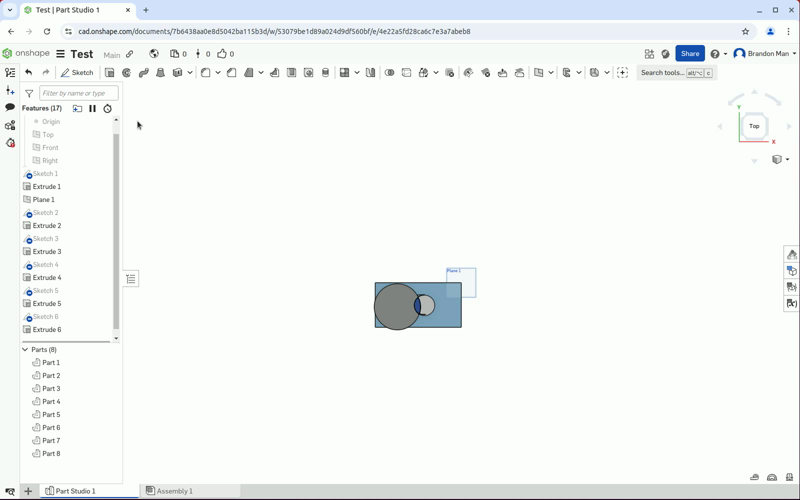
mouse_move(69, 176)
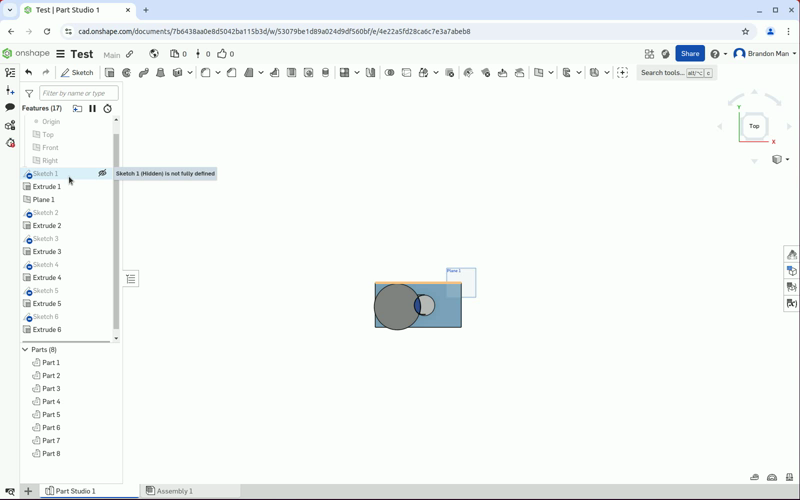
click(69, 176)
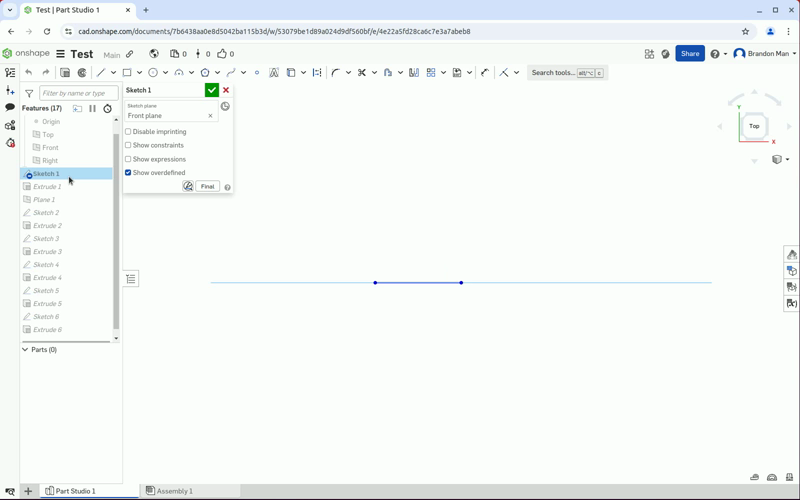
mouse_move(229, 92)
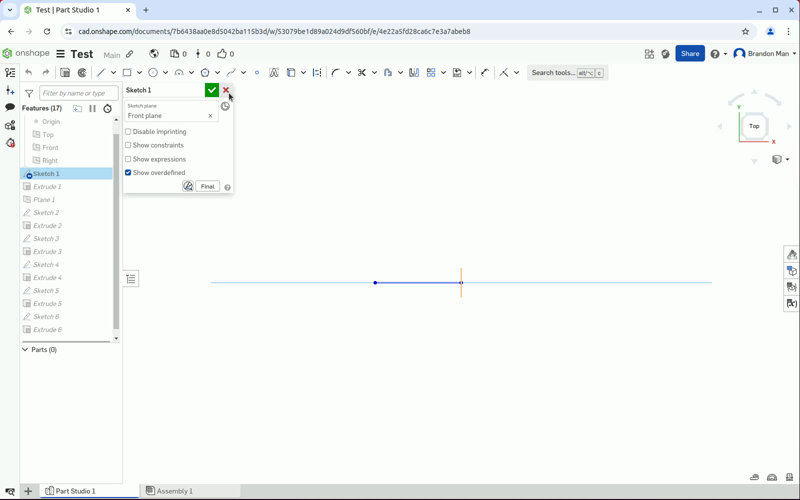
click(229, 92)
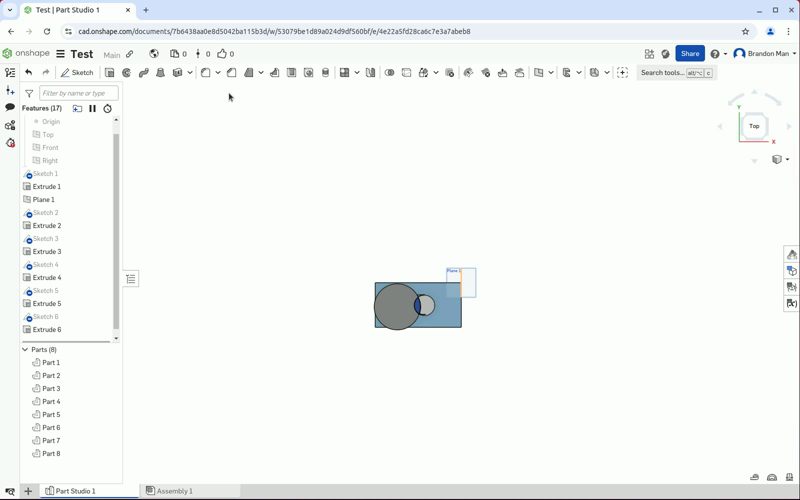
mouse_move(541, 75)
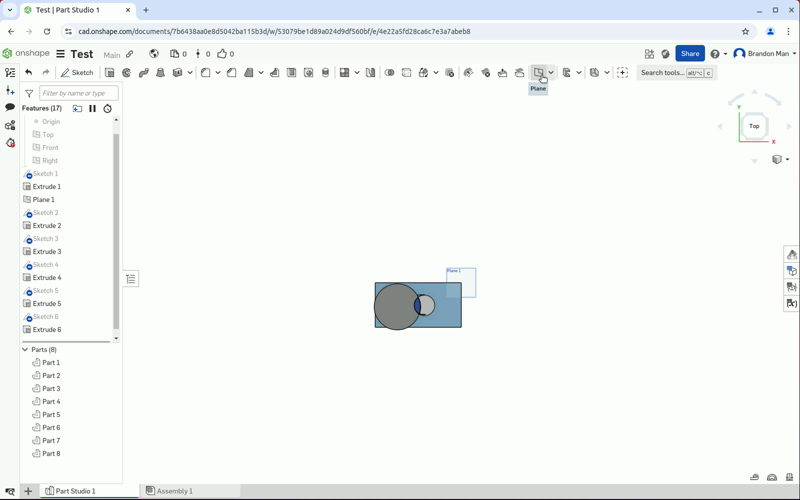
click(541, 75)
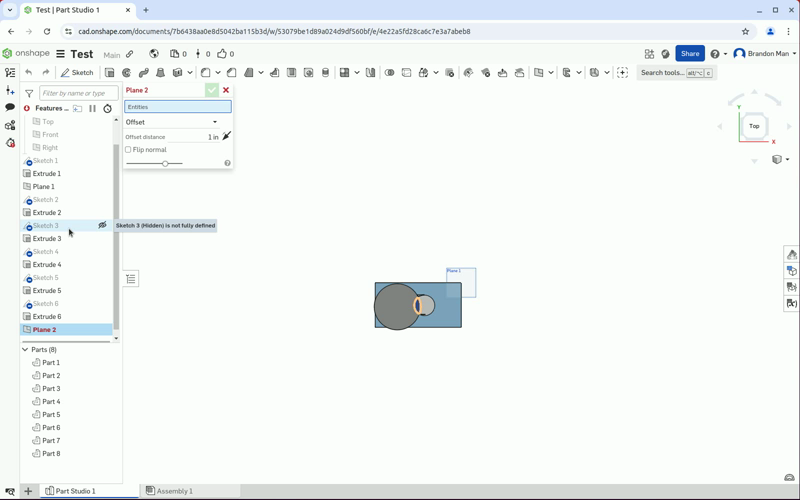
scroll(3)
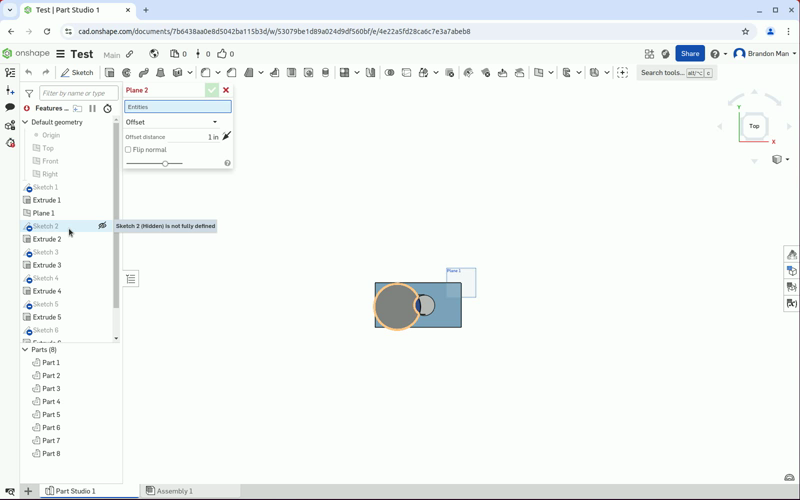
mouse_move(69, 150)
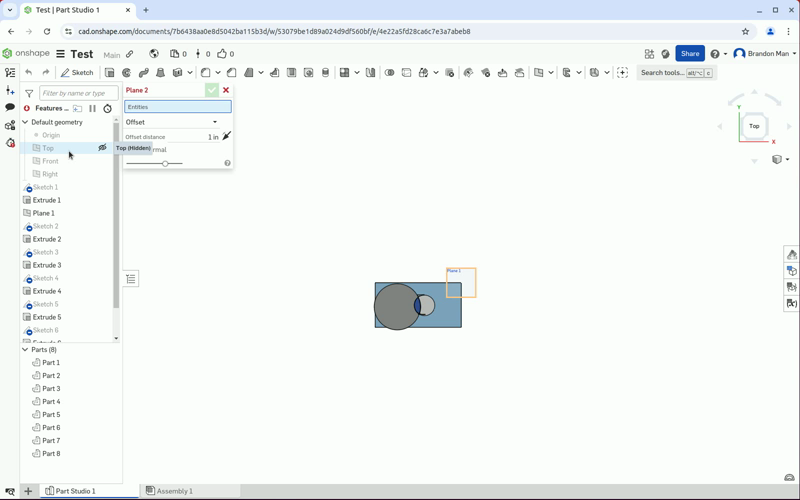
click(69, 150)
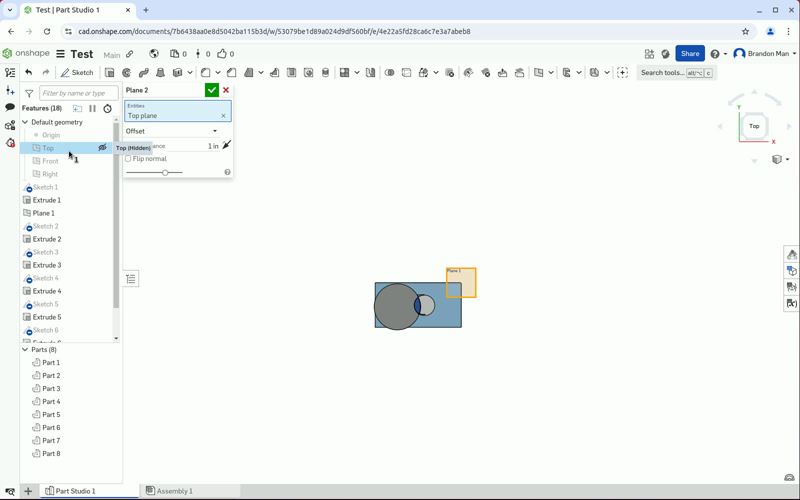
key(tab, 2)
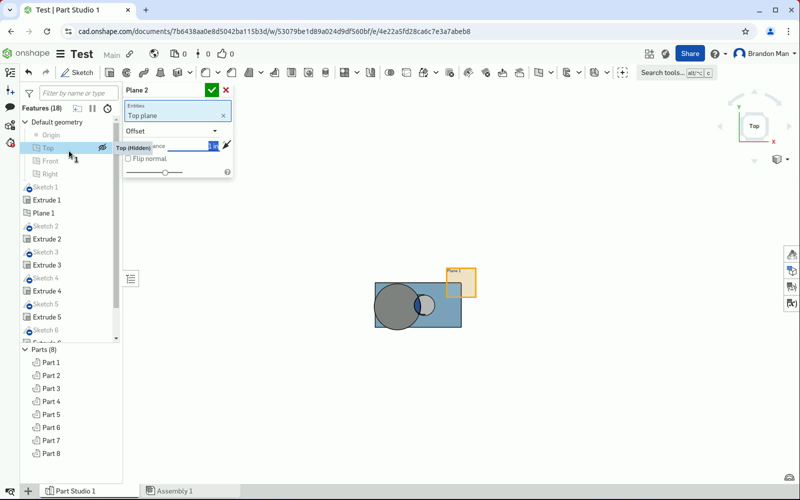
text(20.705)
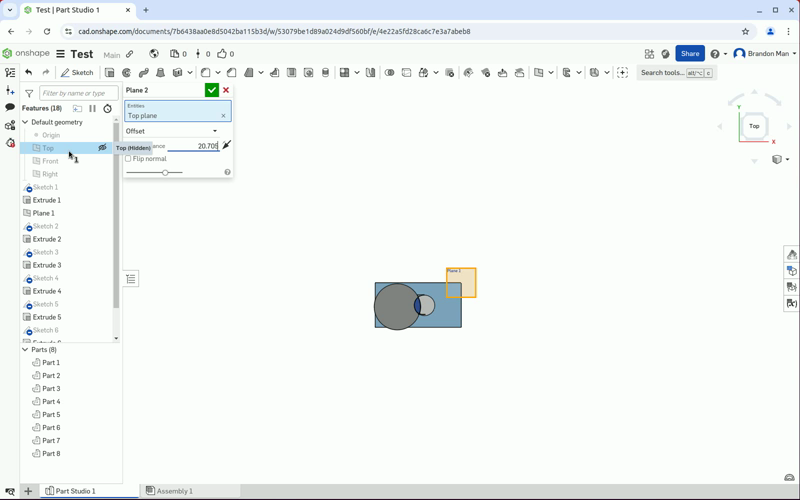
key(enter, 2)
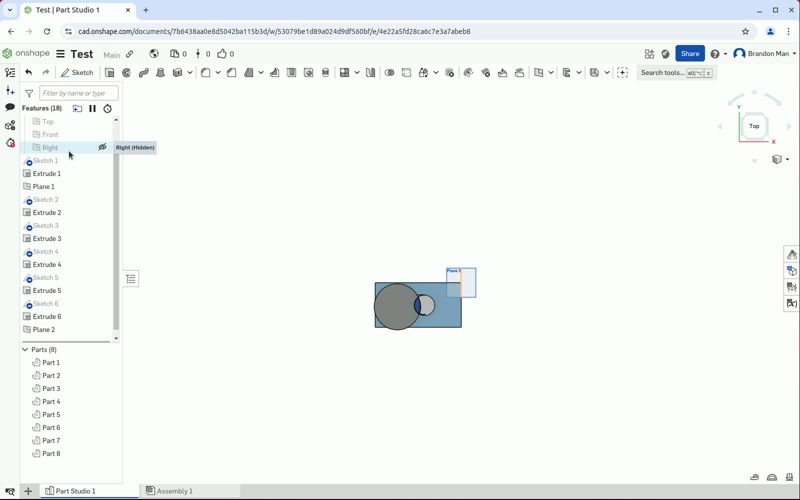
key(shift+s)
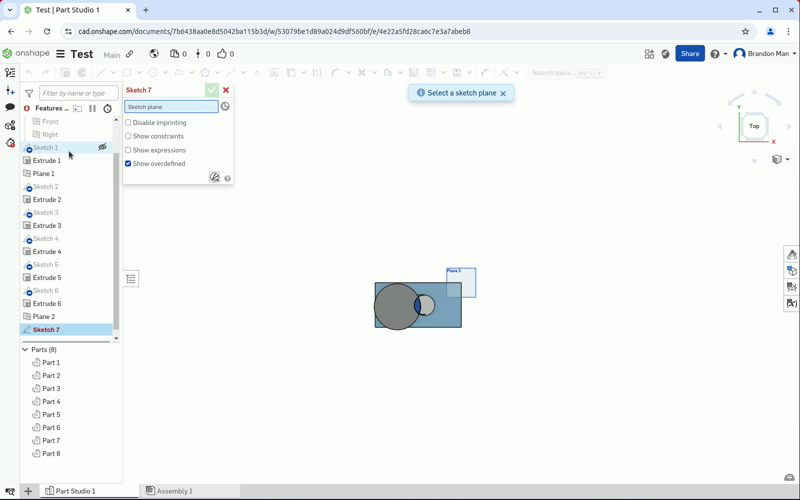
mouse_move(69, 319)
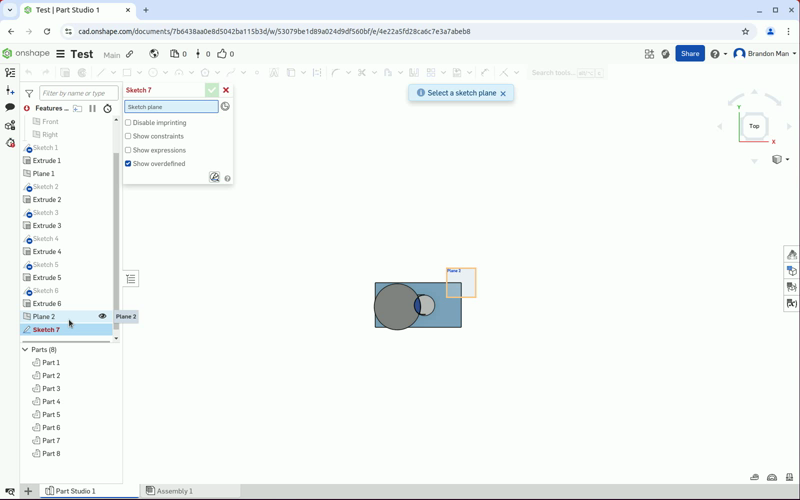
click(69, 319)
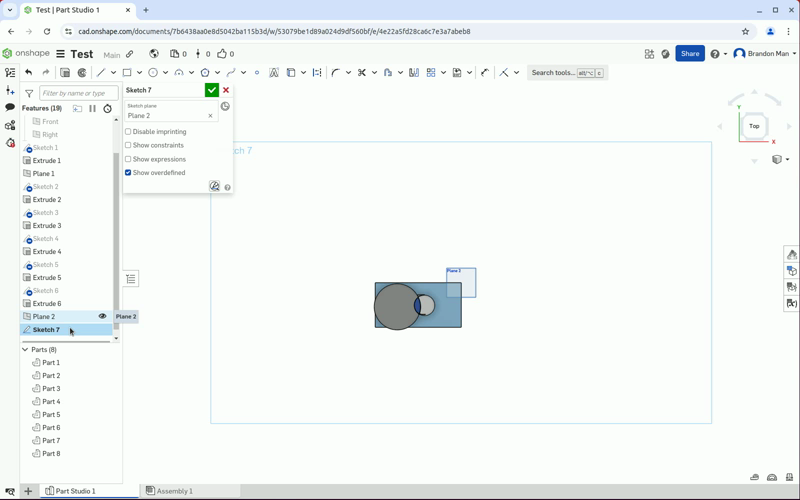
mouse_move(73, 352)
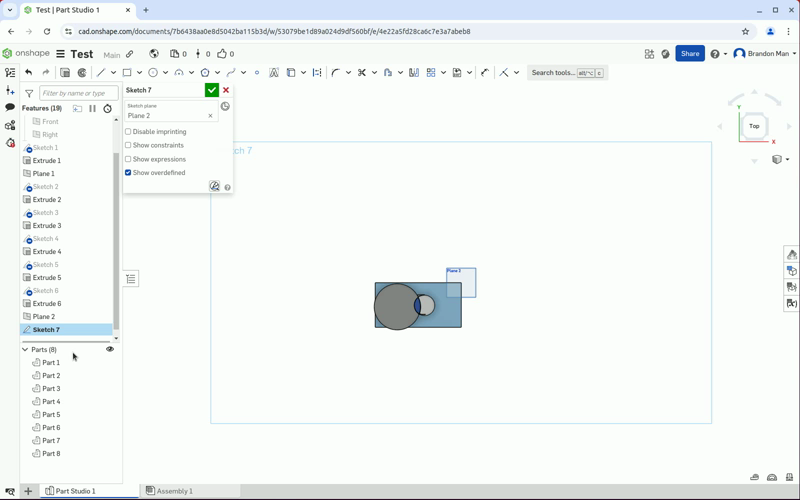
key(y)
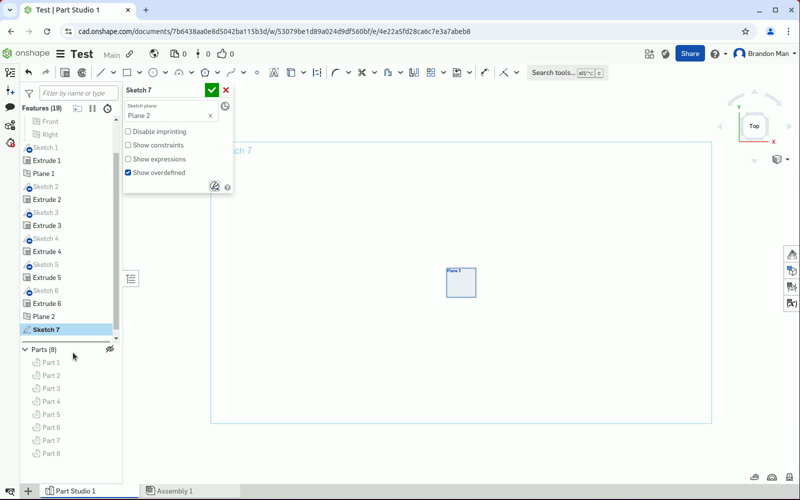
key(c)
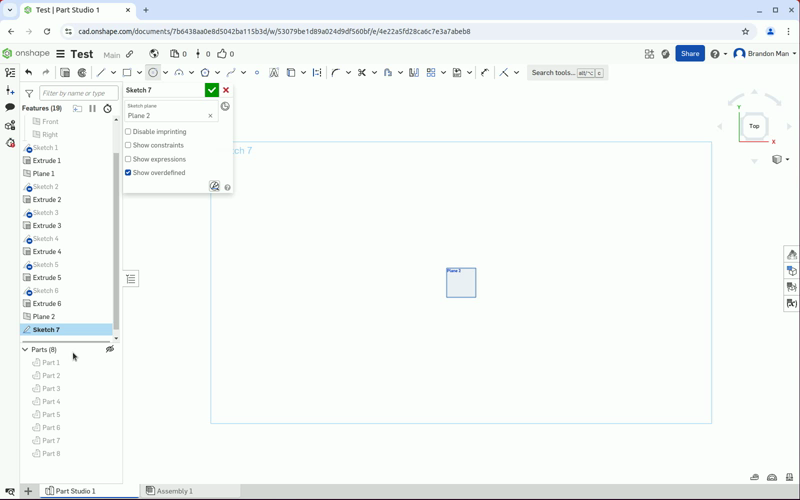
key_down(shift)
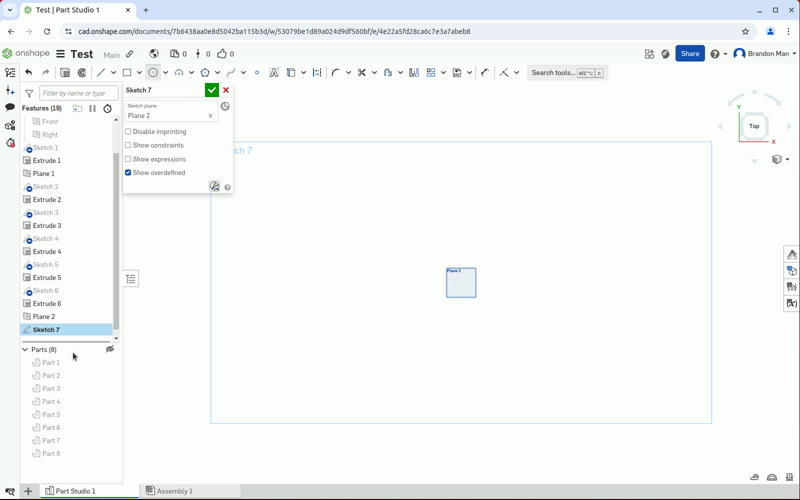
mouse_move(398, 305)
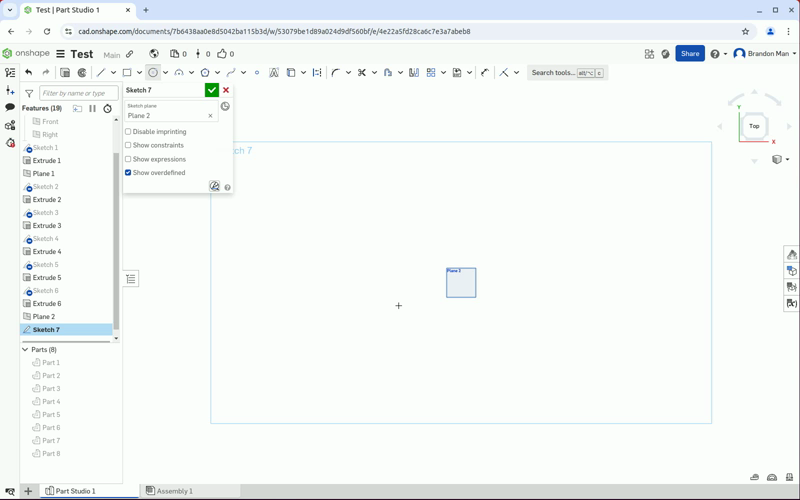
click(398, 305)
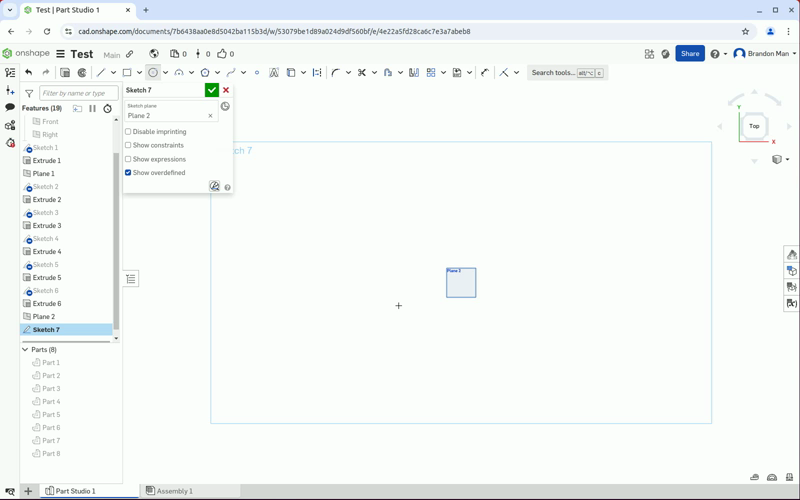
key_up(shift)
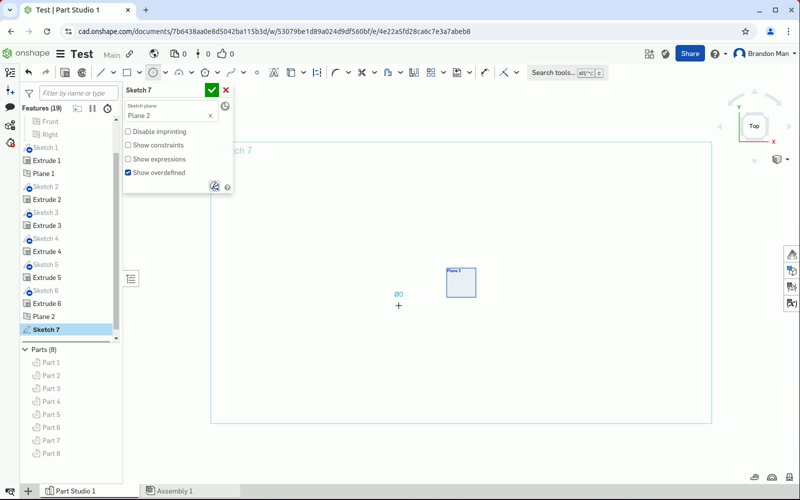
mouse_move(406, 305)
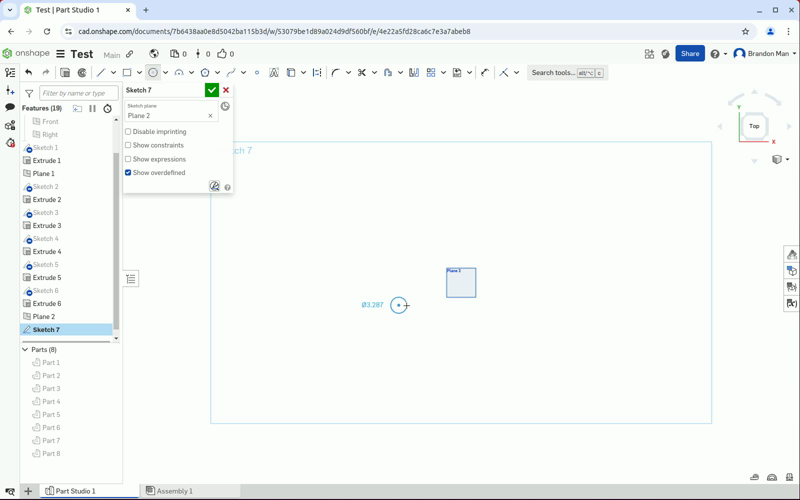
click(406, 305)
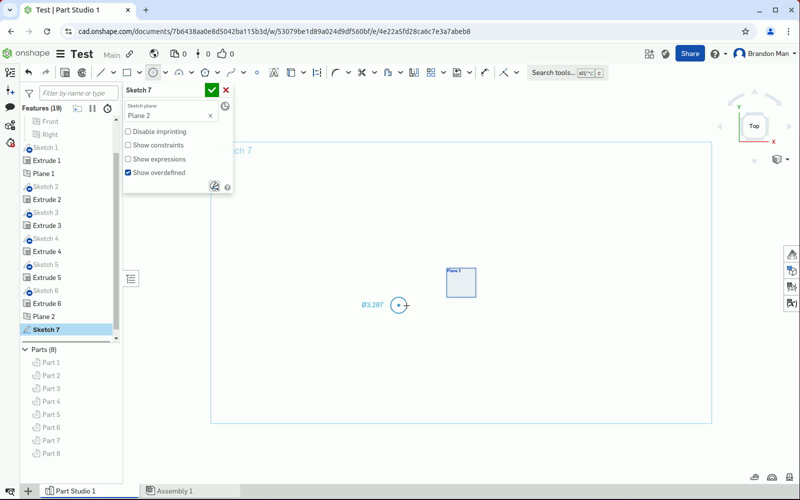
key(esc)
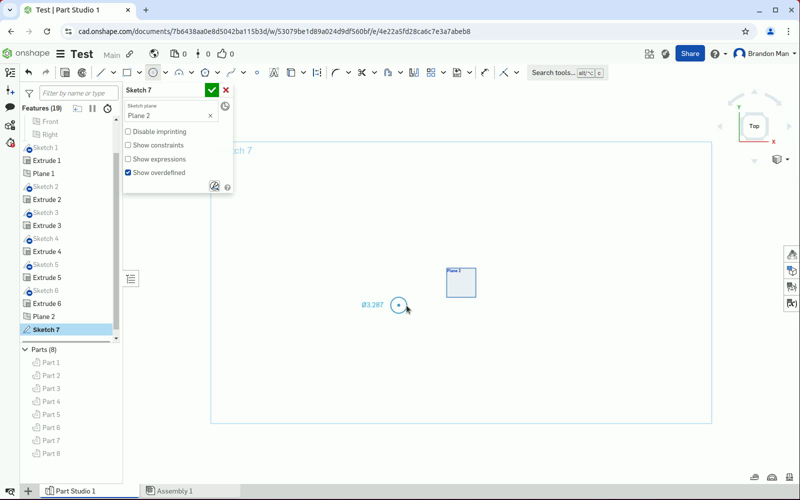
mouse_move(395, 302)
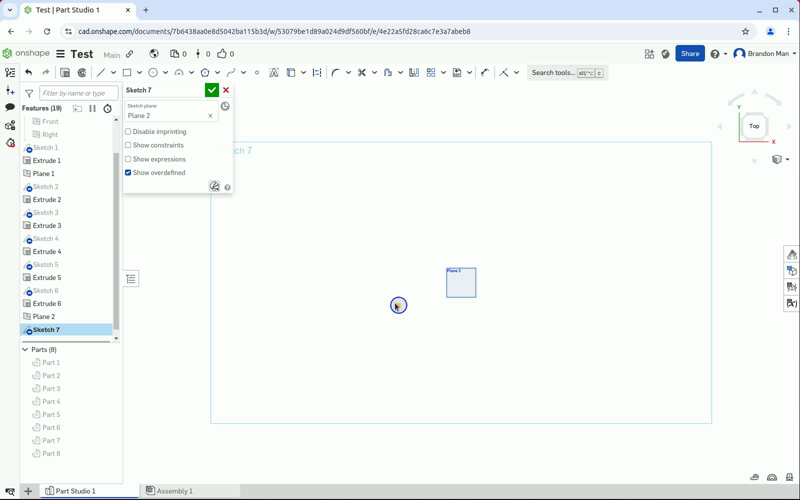
scroll(6)
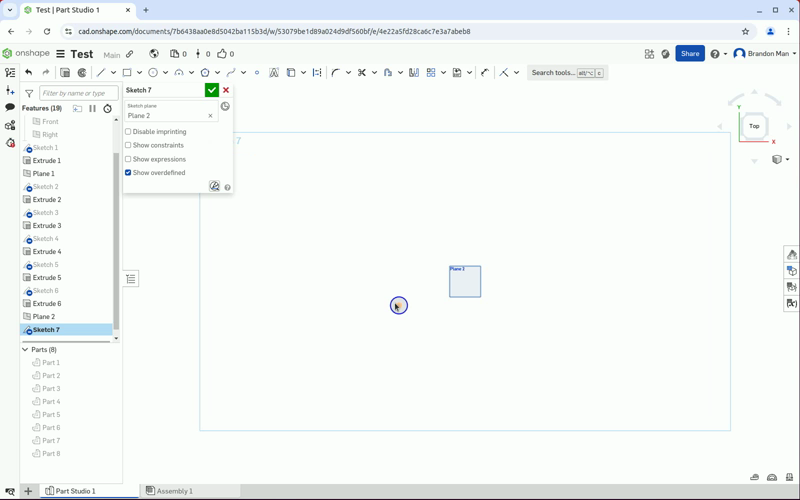
scroll(6)
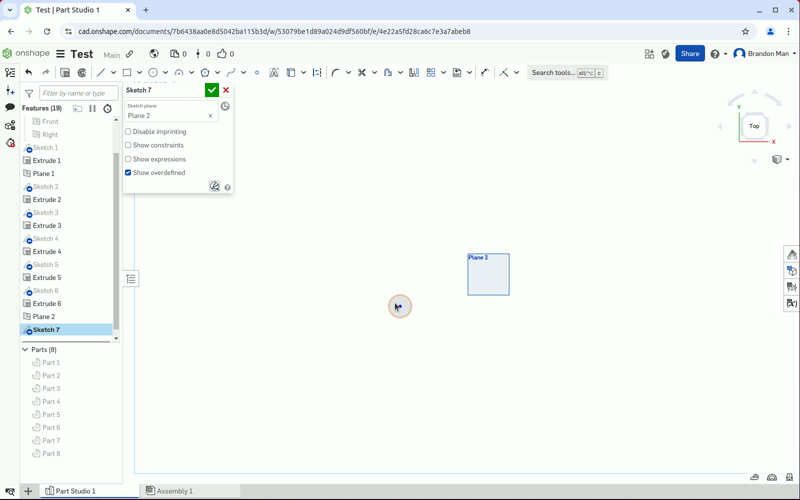
scroll(6)
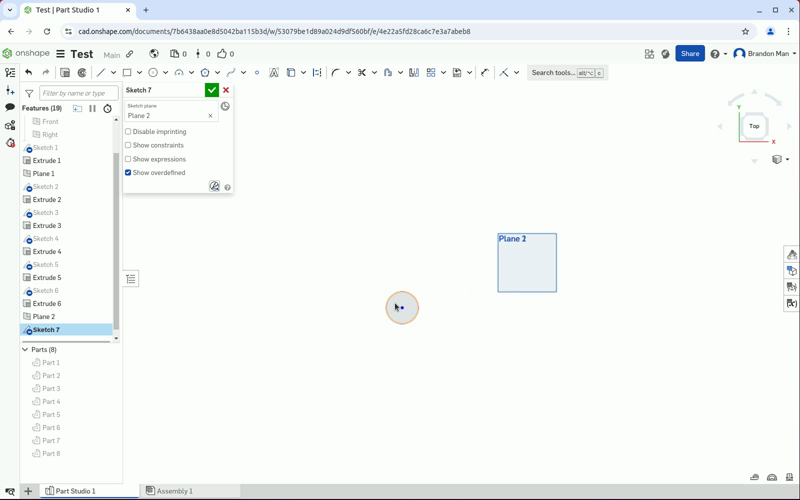
scroll(6)
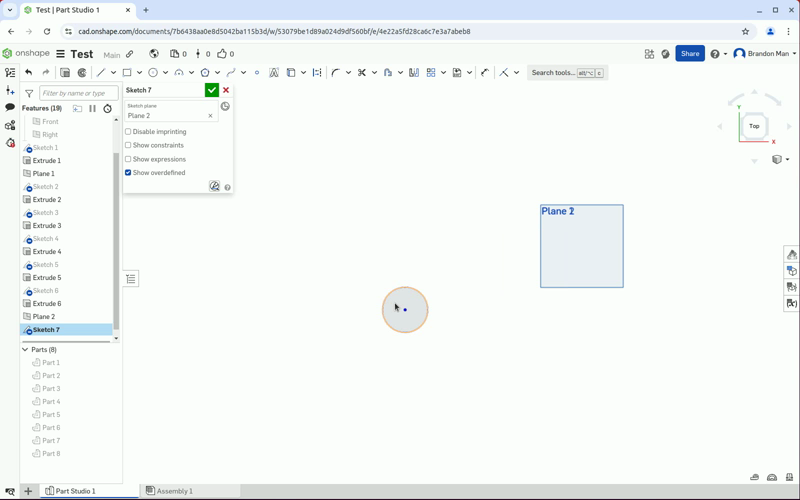
scroll(6)
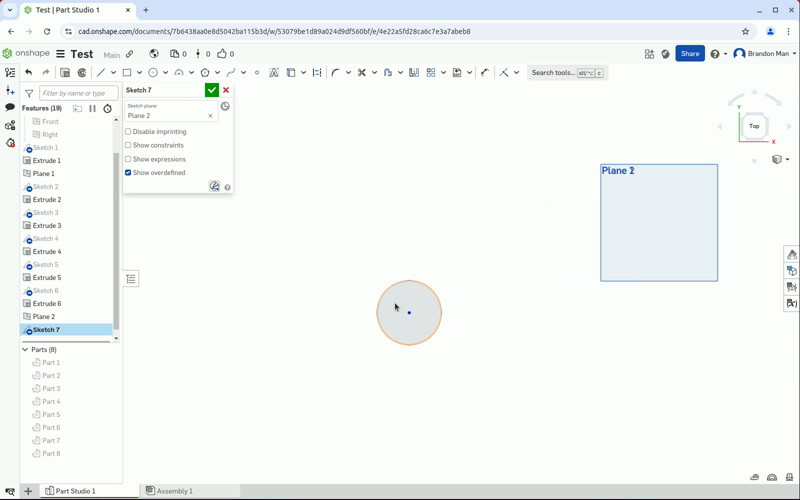
scroll(6)
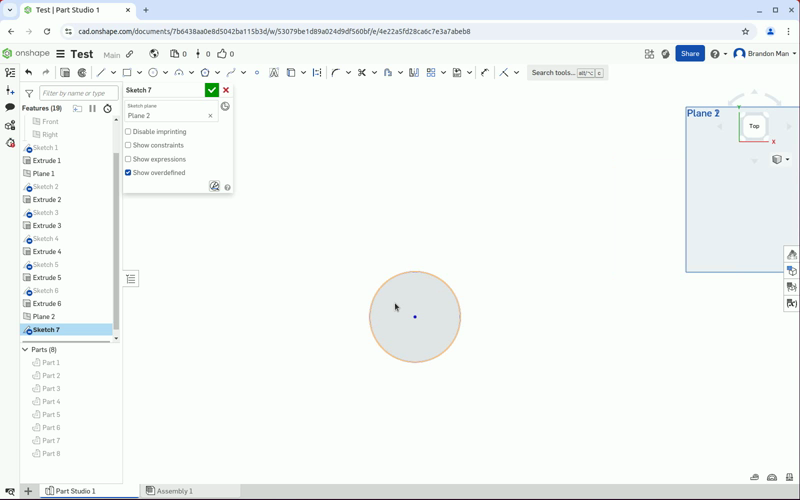
scroll(6)
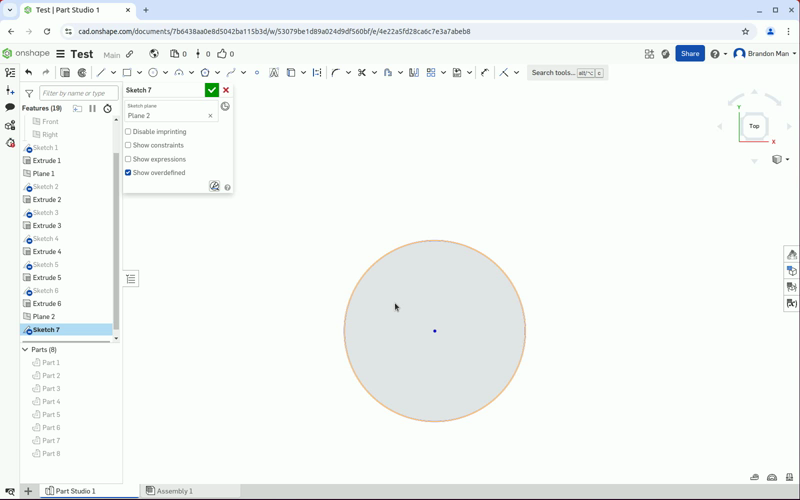
click(395, 302)
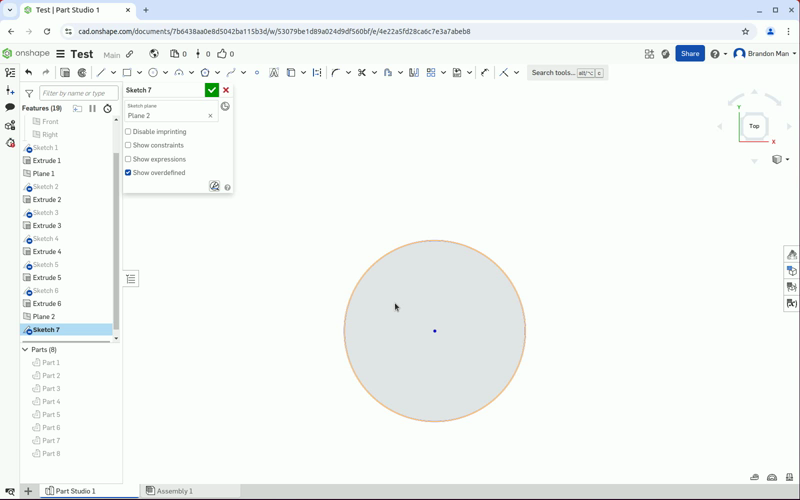
scroll(-6)
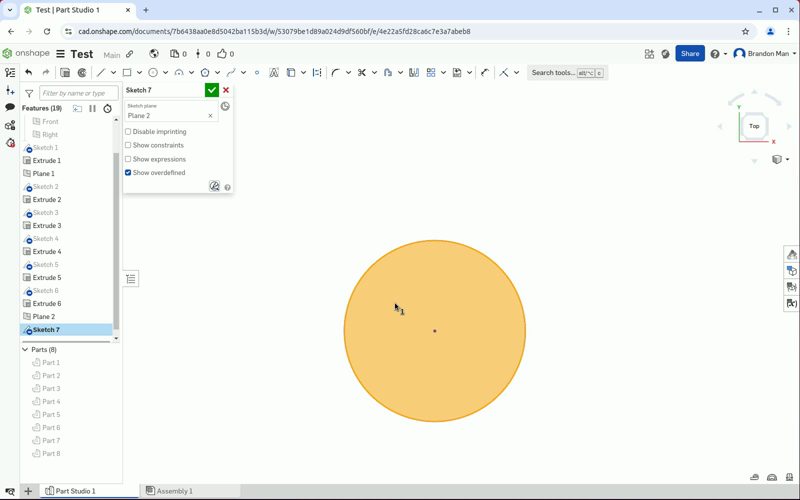
scroll(-6)
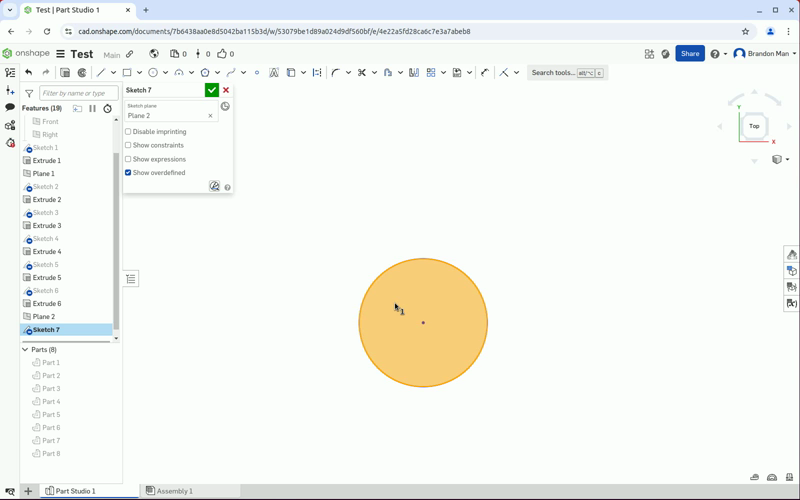
scroll(-6)
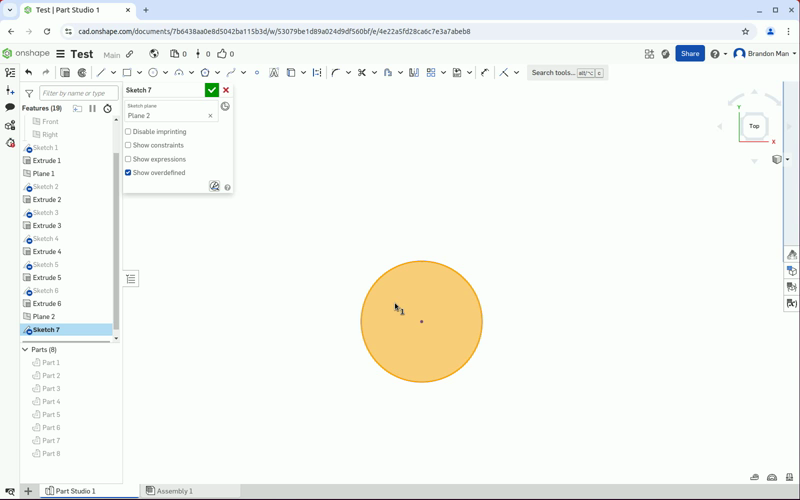
scroll(-6)
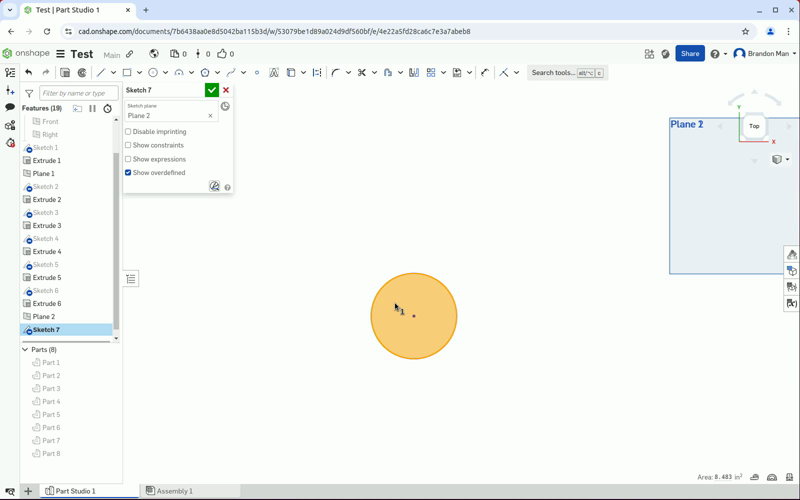
scroll(-6)
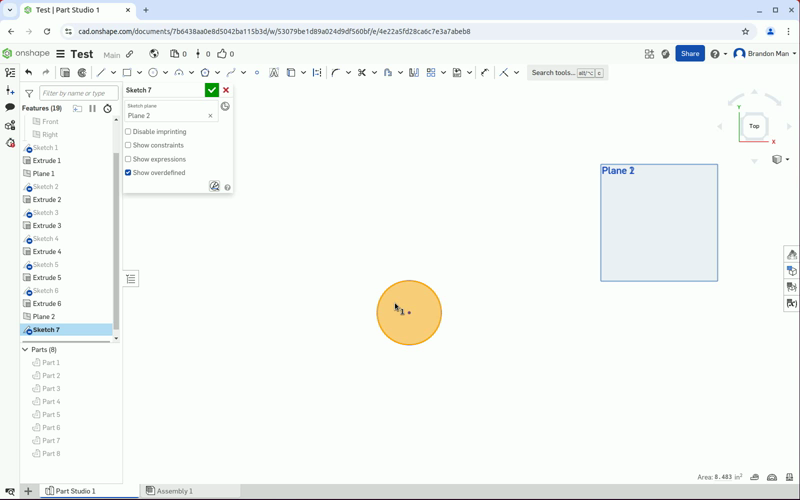
scroll(-6)
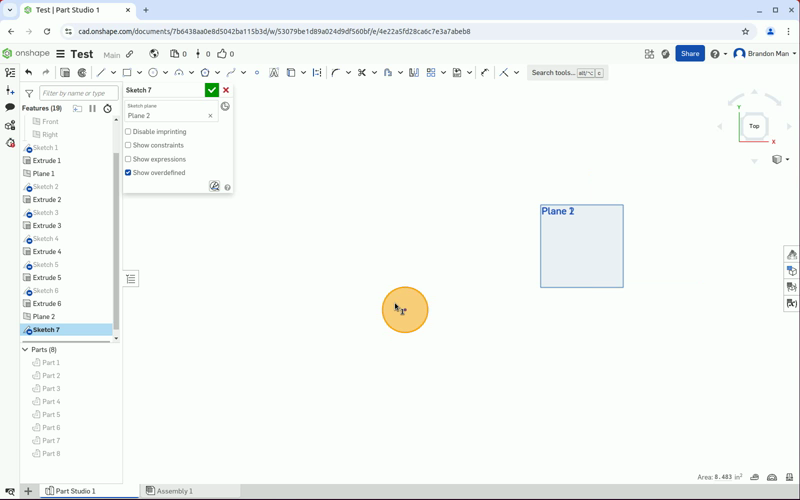
scroll(-6)
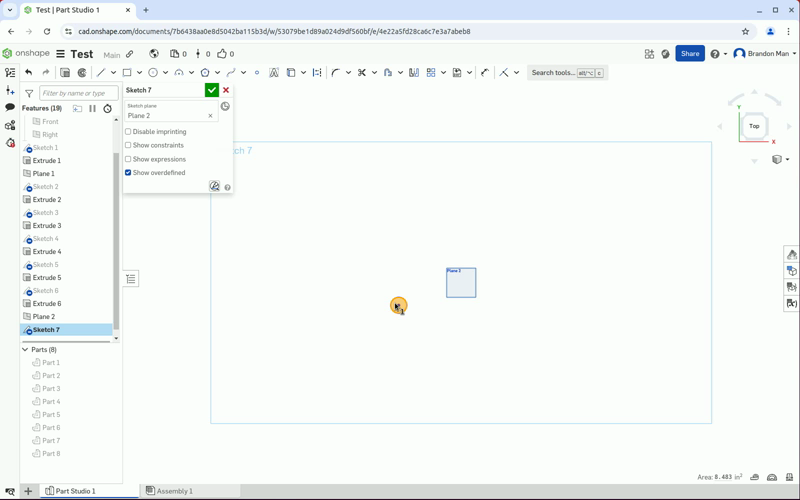
mouse_move(73, 352)
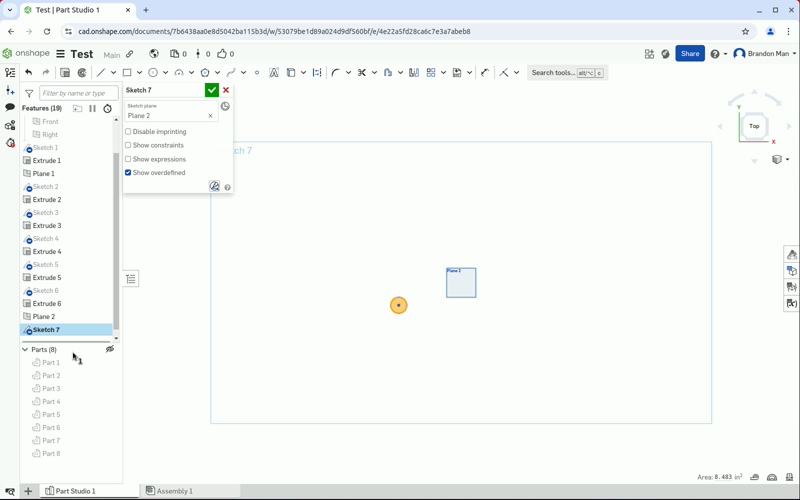
key(shift+y)
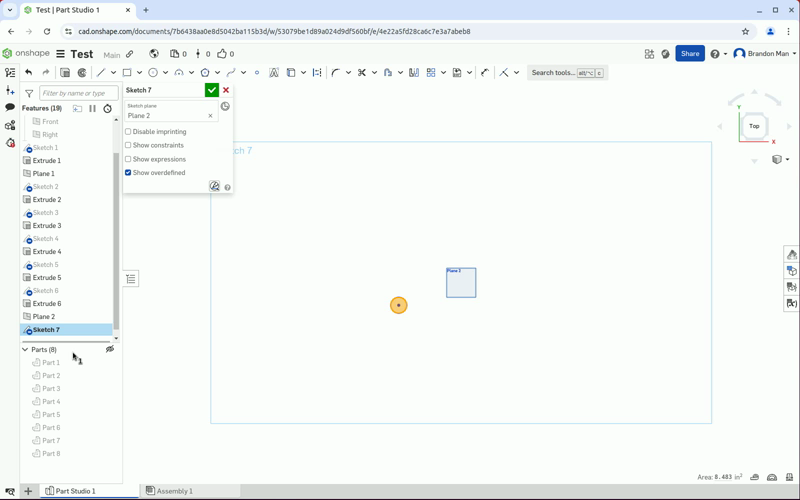
key(shift+e)
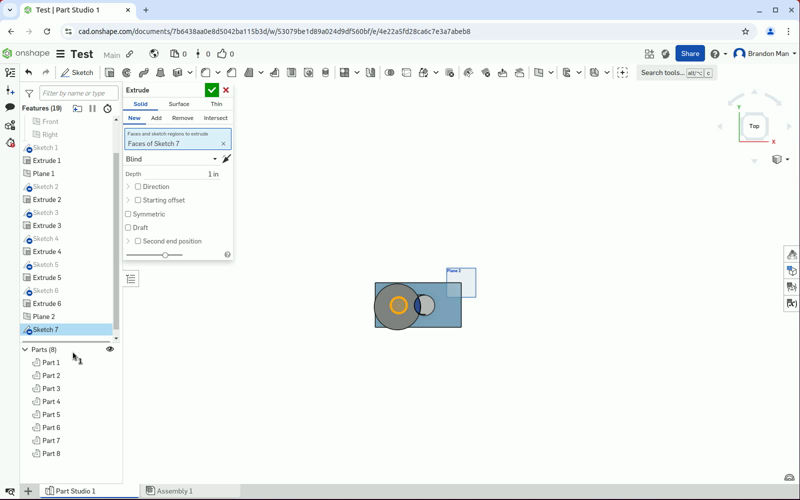
mouse_move(143, 106)
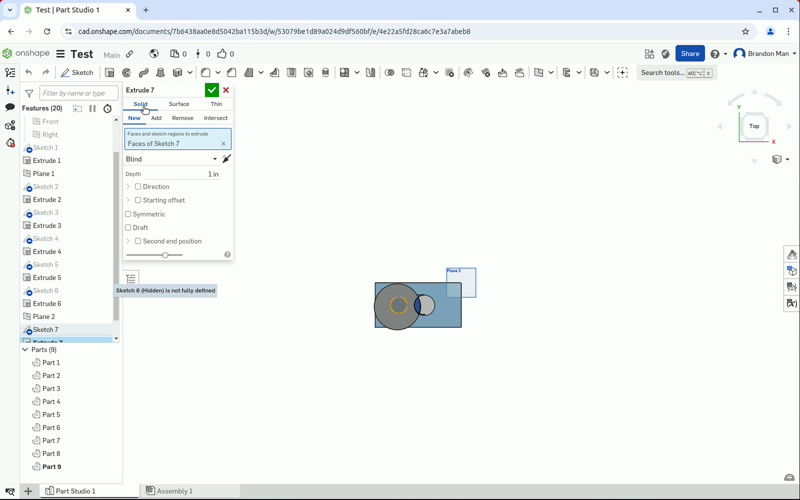
click(143, 106)
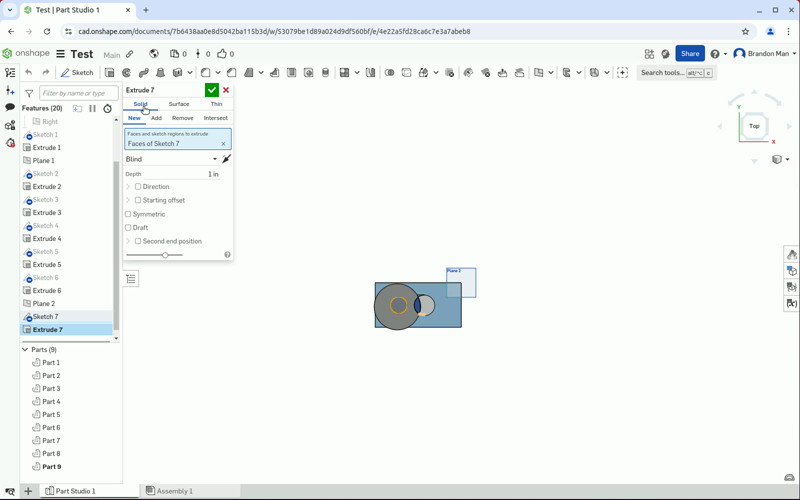
mouse_move(137, 120)
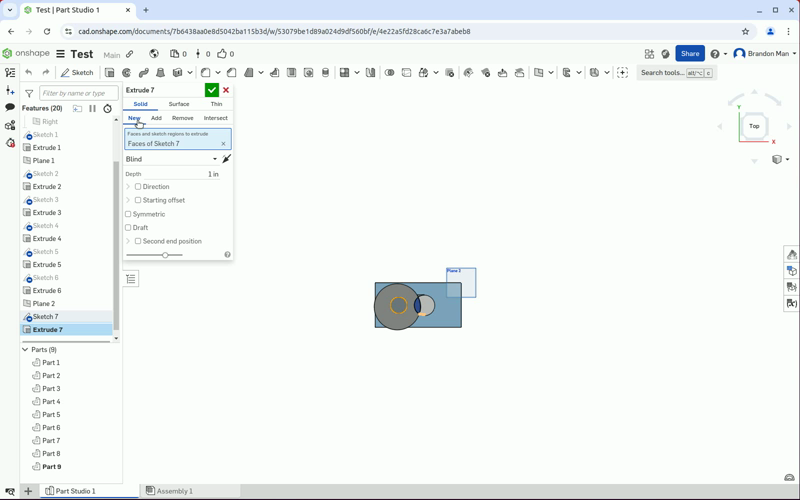
click(137, 120)
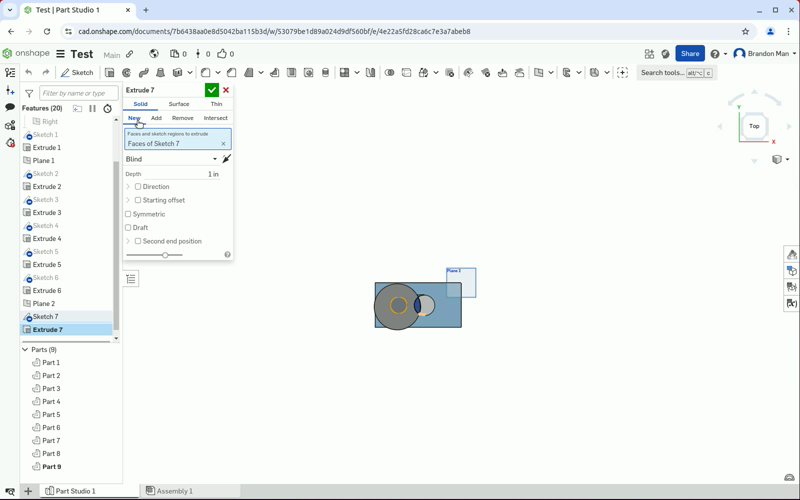
key(tab, 4)
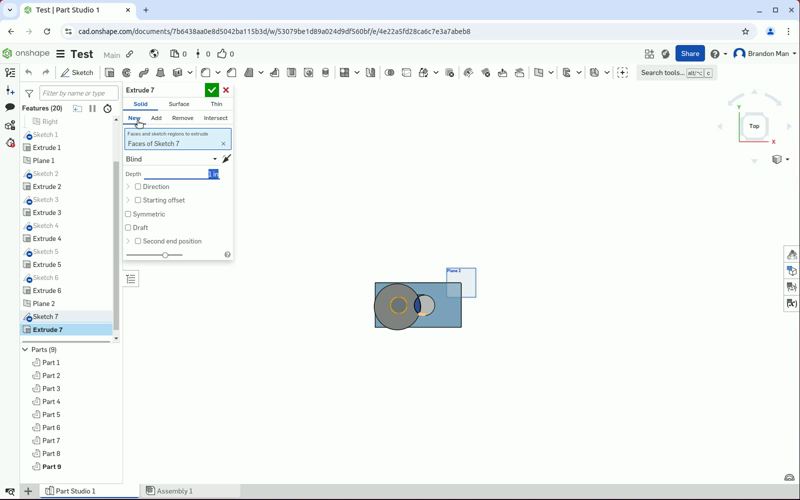
text(2.407)
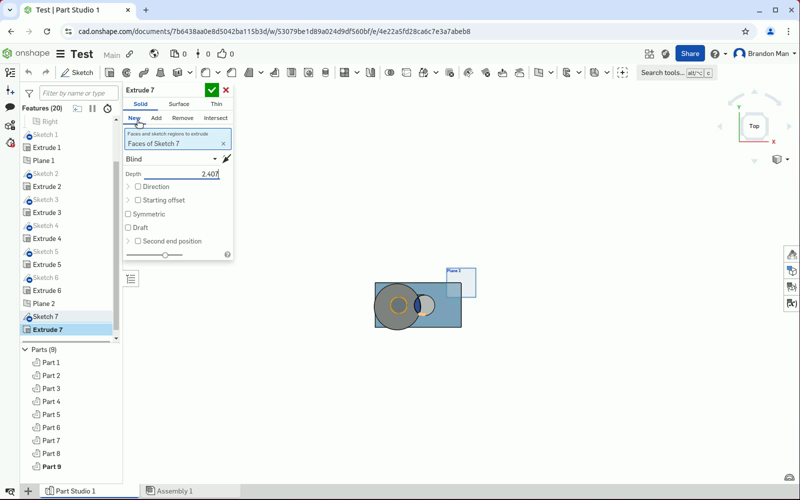
key(enter)
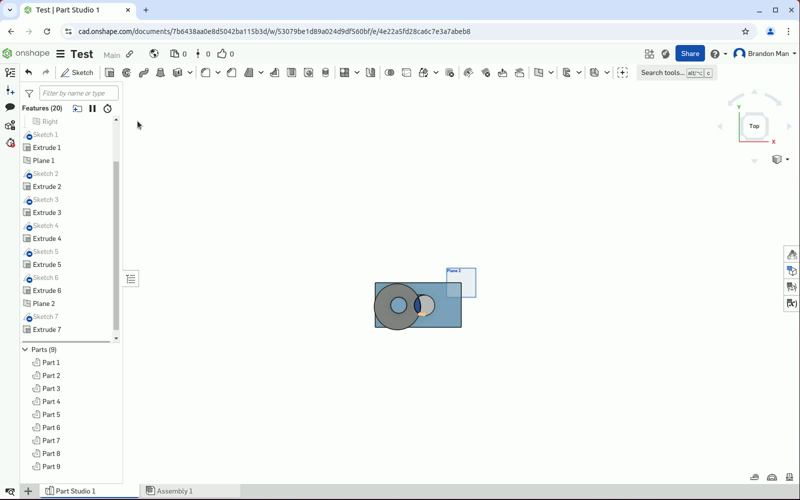
key(shift+h)
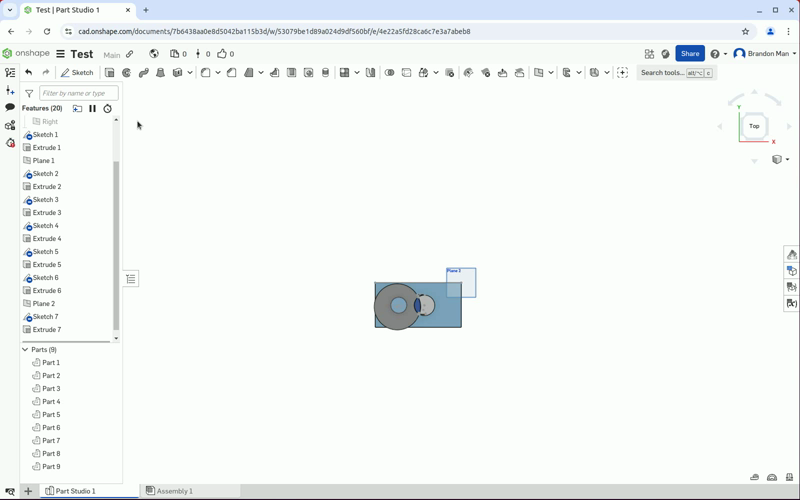
key(shift+h)
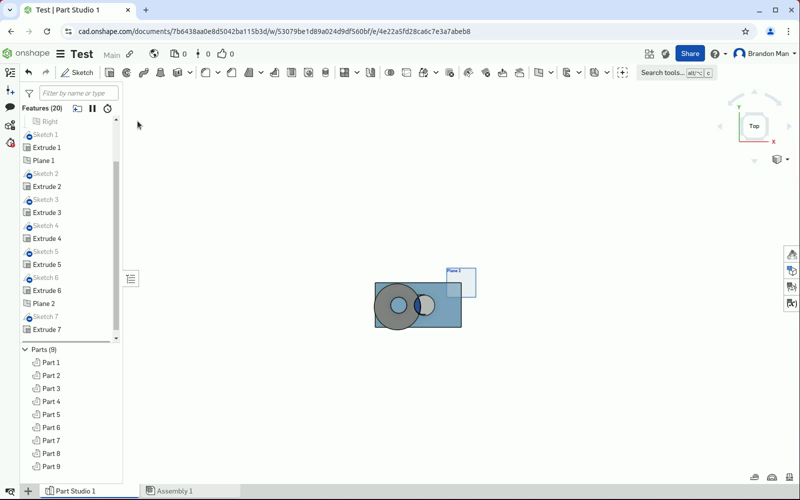
mouse_move(69, 137)
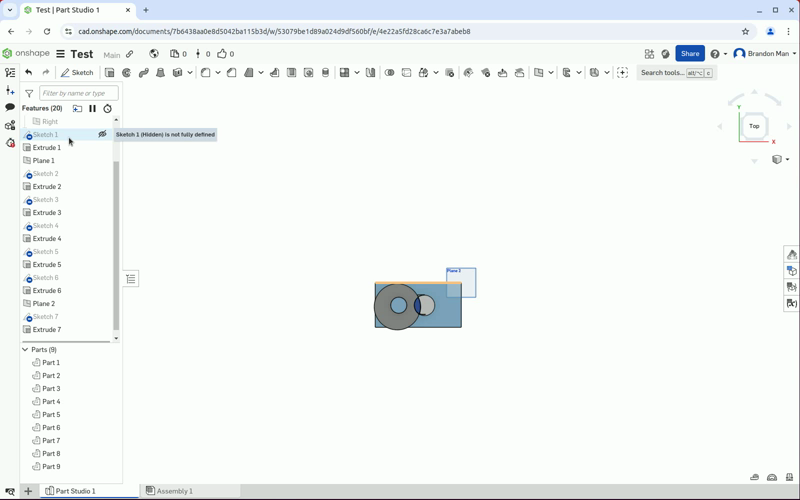
click(69, 137)
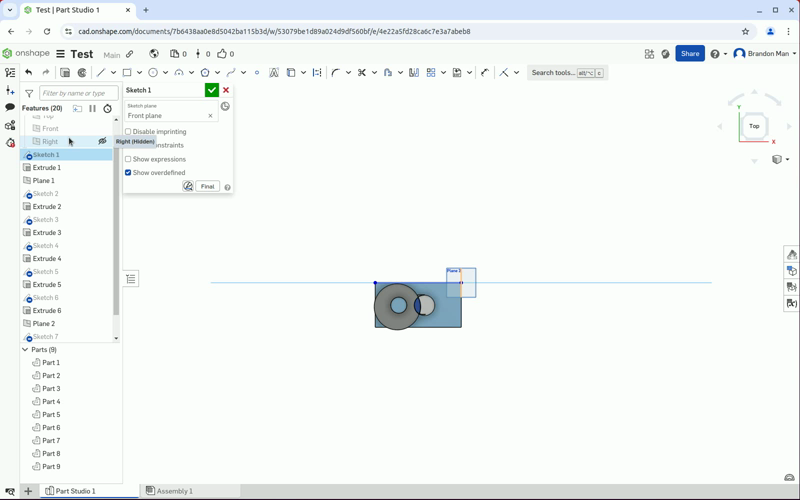
mouse_move(229, 92)
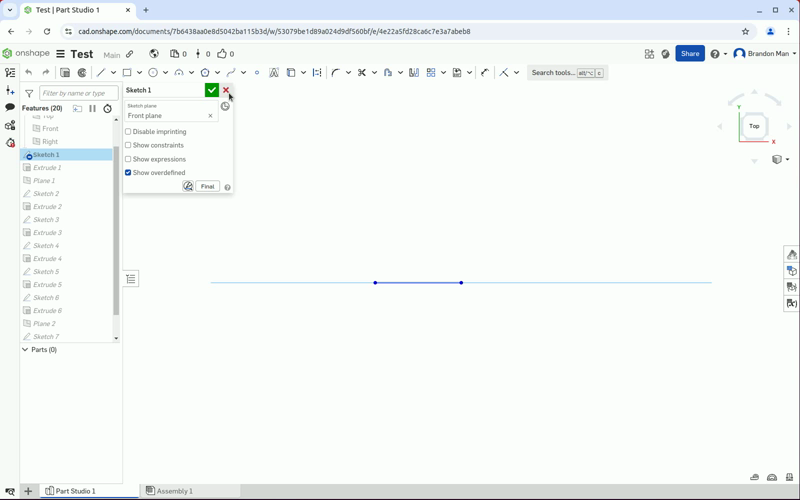
click(229, 92)
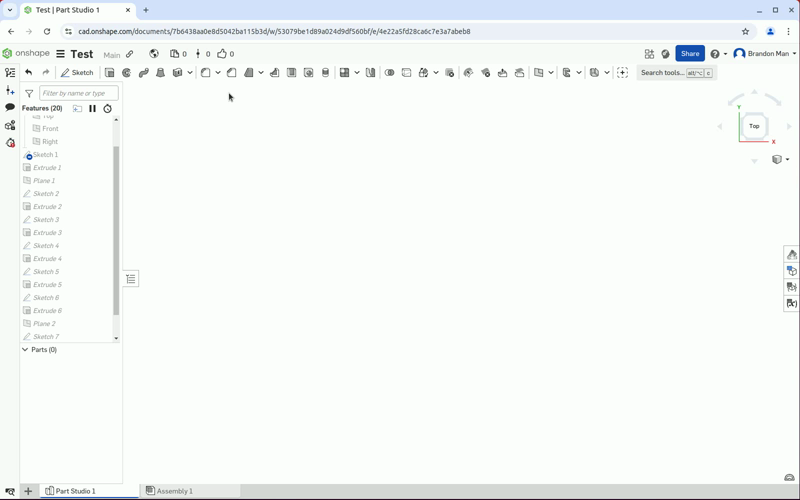
mouse_move(73, 352)
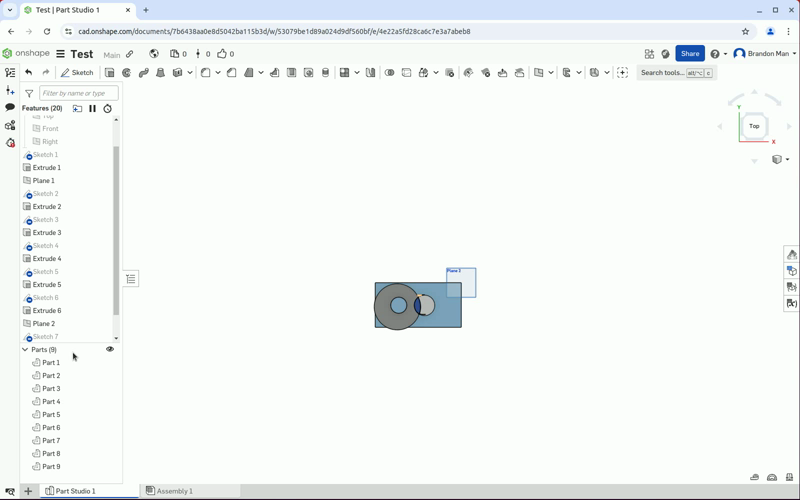
key(y)
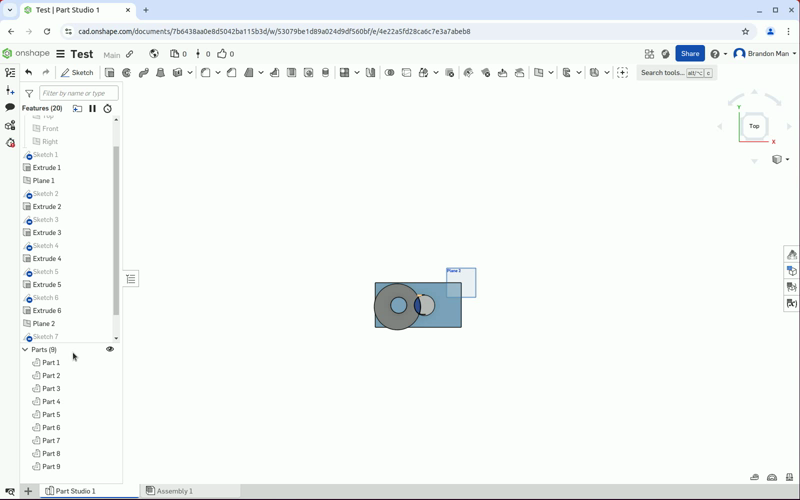
key(shift+p)
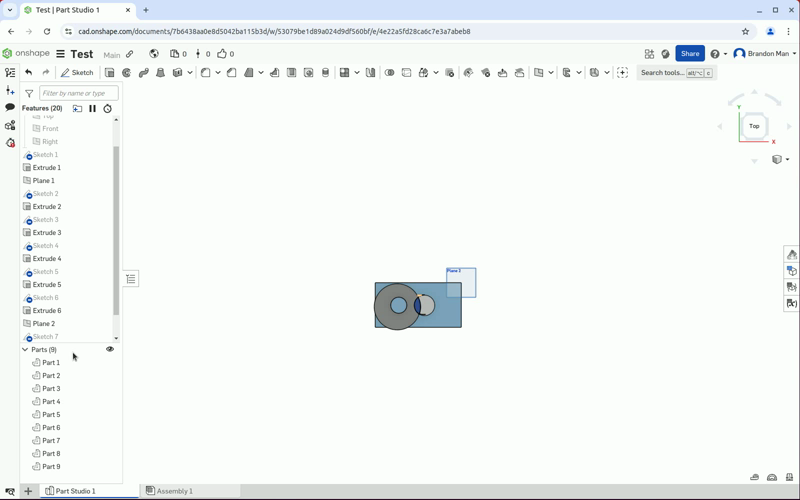
key(space)
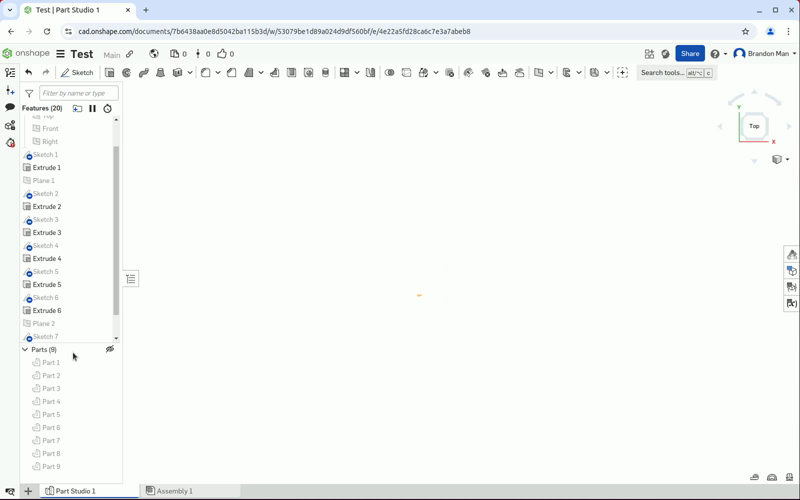
key_down(shift)
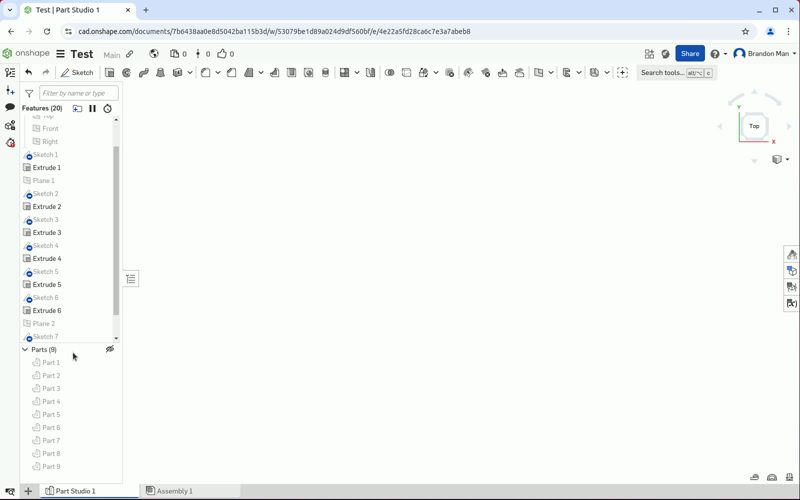
key(up)
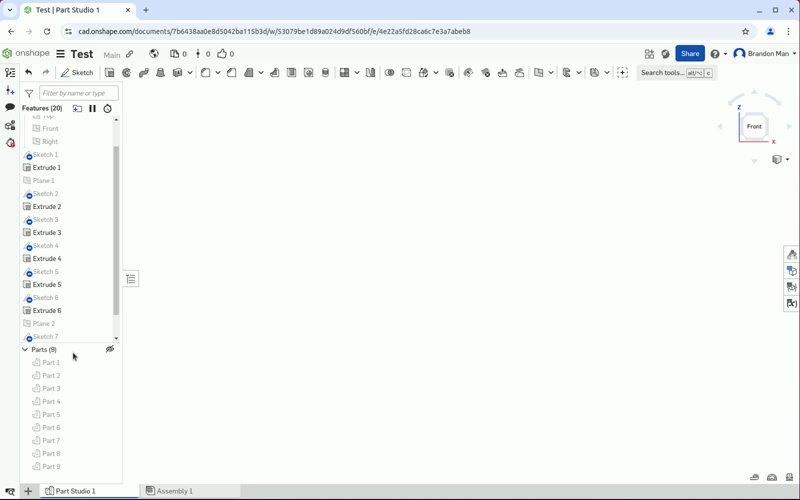
key_up(shift)
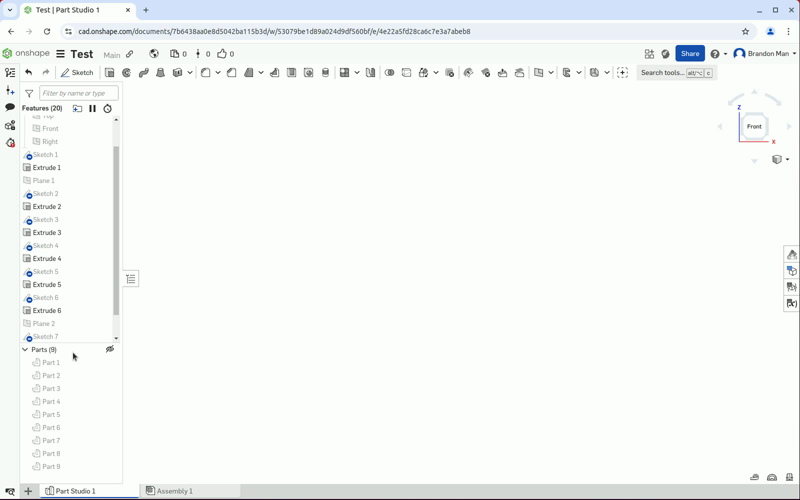
key(space)
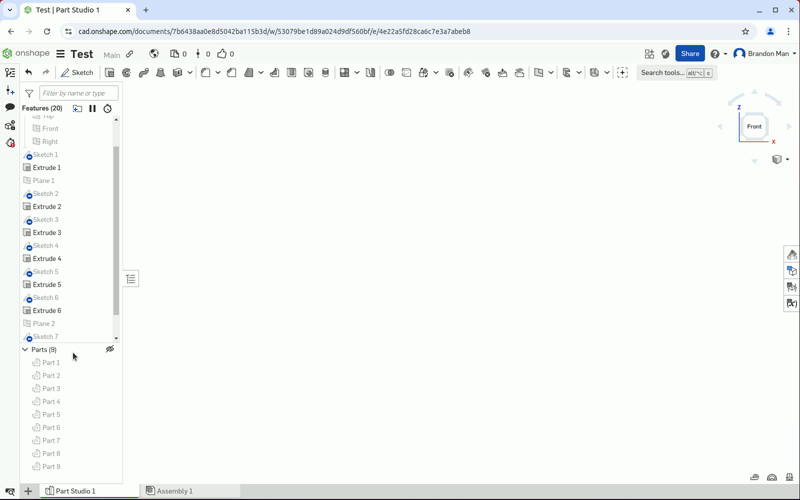
key_down(shift)
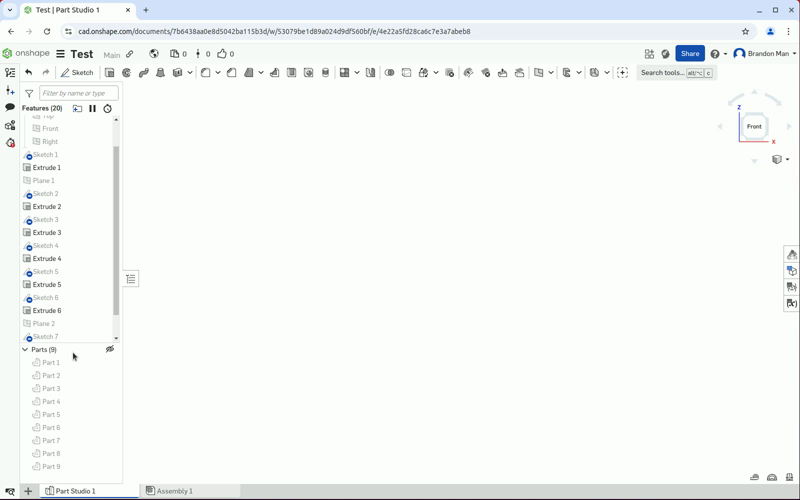
key(left)
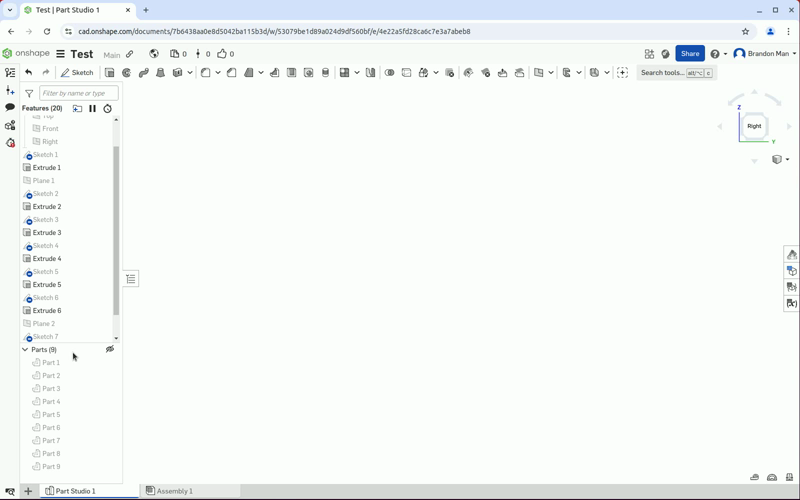
key_up(shift)
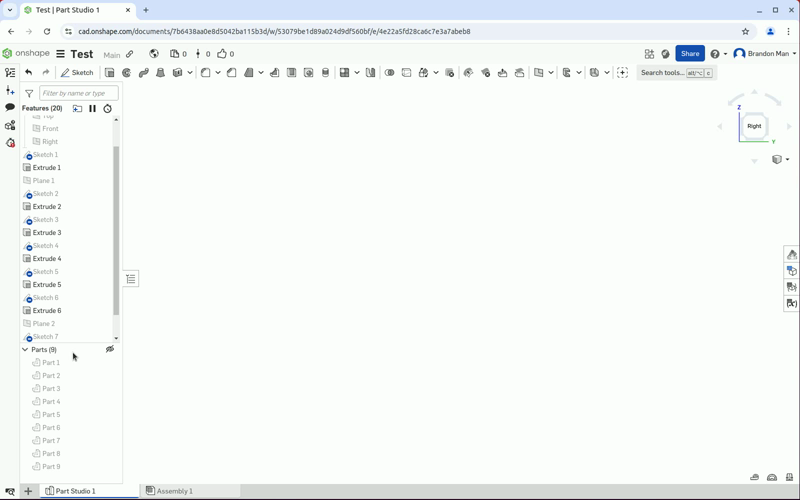
mouse_move(73, 352)
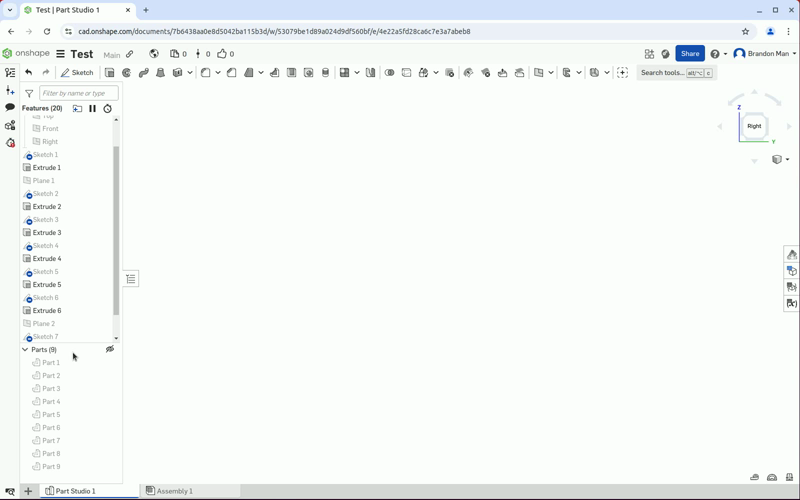
key(shift+y)
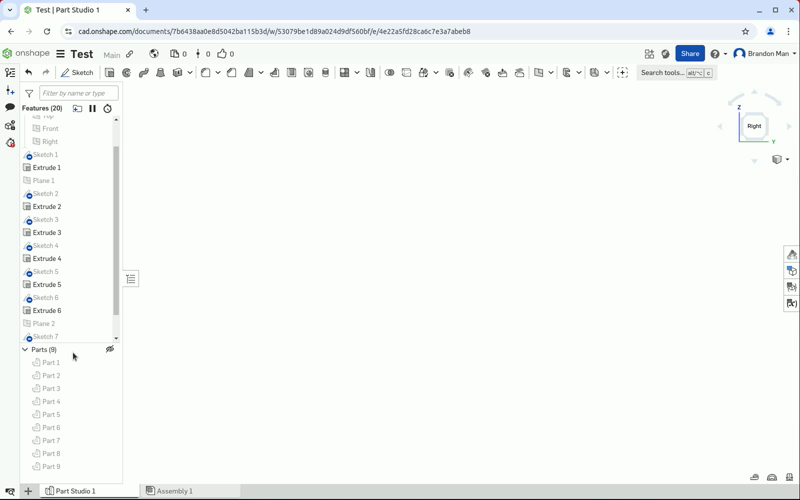
key(shift+s)
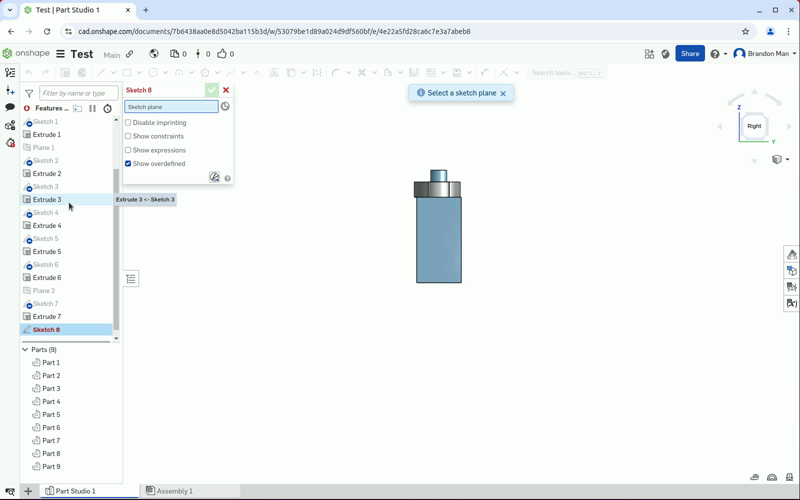
scroll(3)
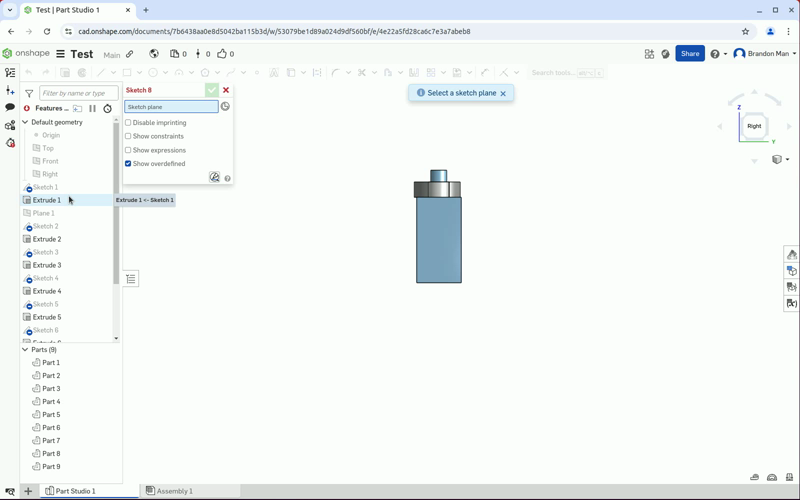
mouse_move(69, 176)
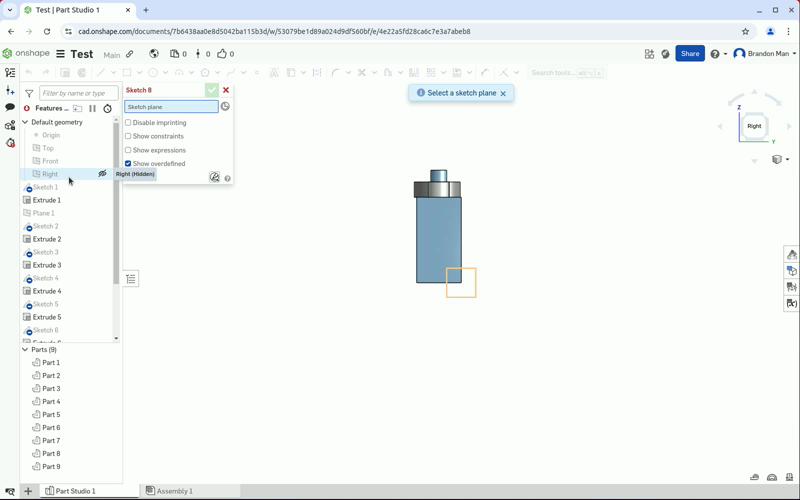
click(69, 176)
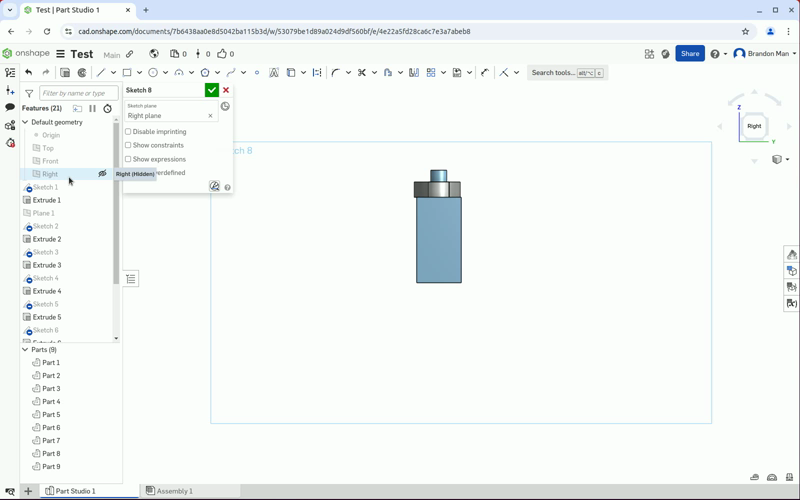
mouse_move(73, 352)
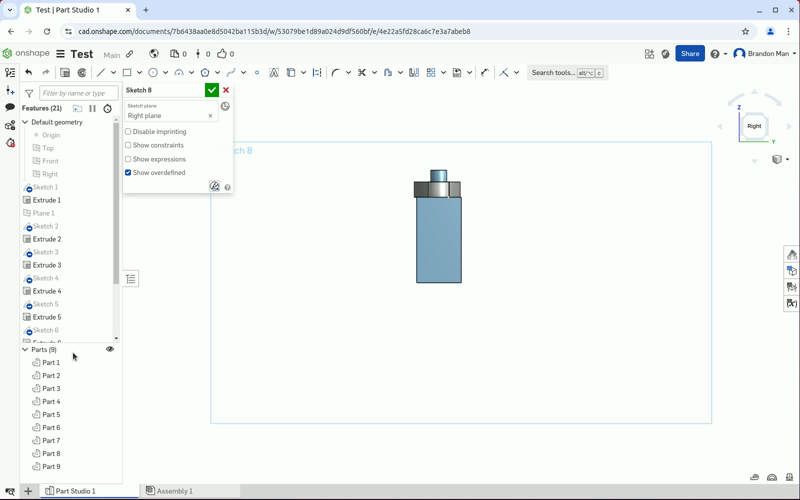
key(y)
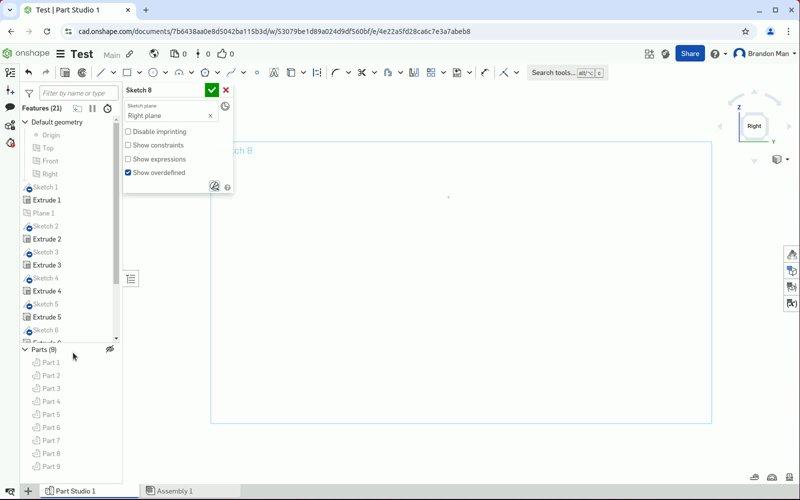
key(l)
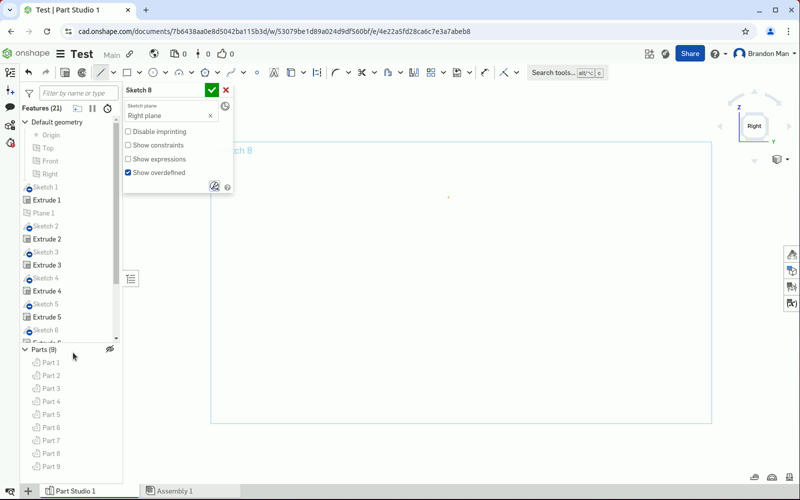
key_down(shift)
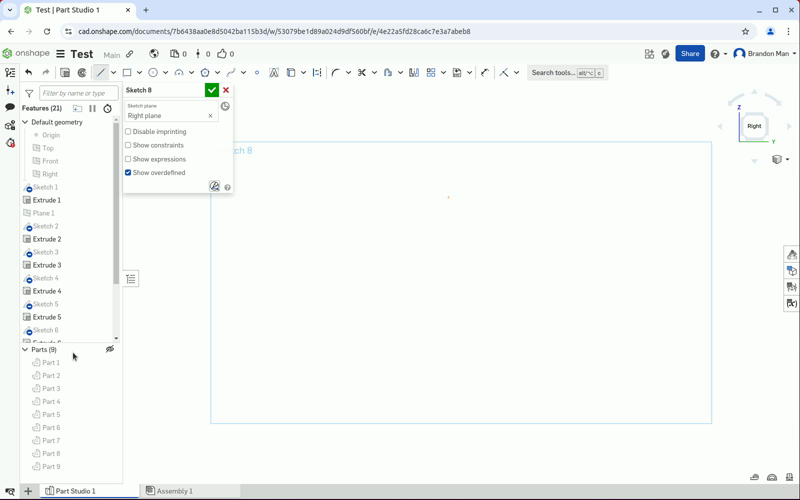
mouse_move(416, 223)
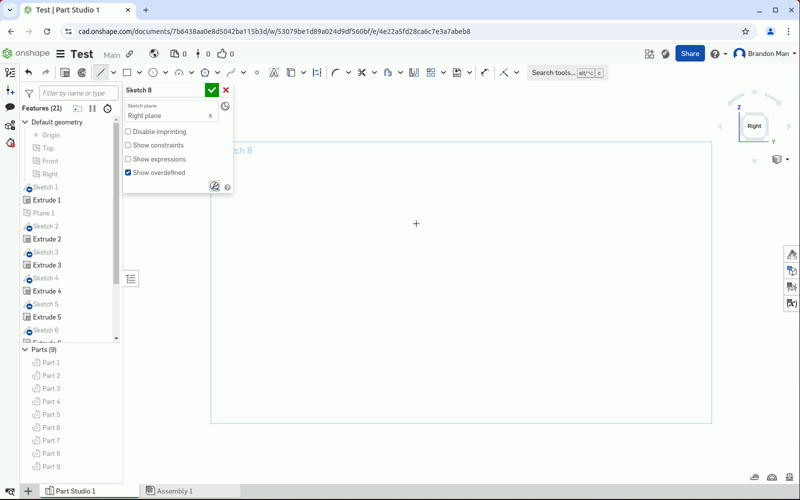
click(416, 223)
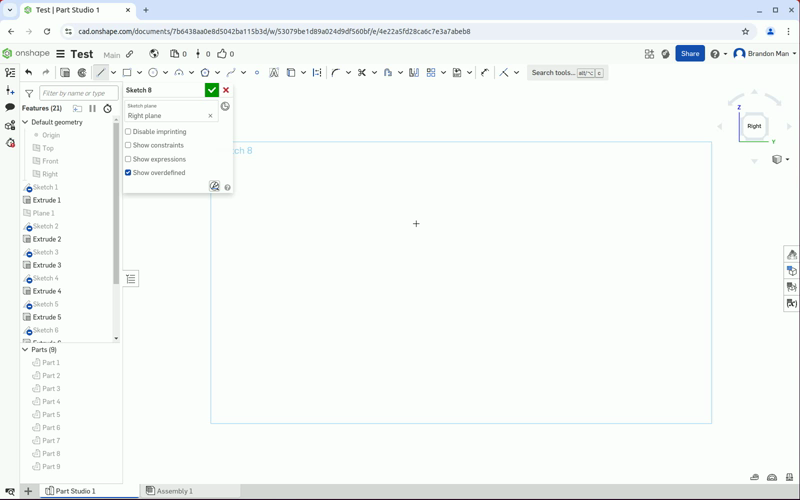
key_up(shift)
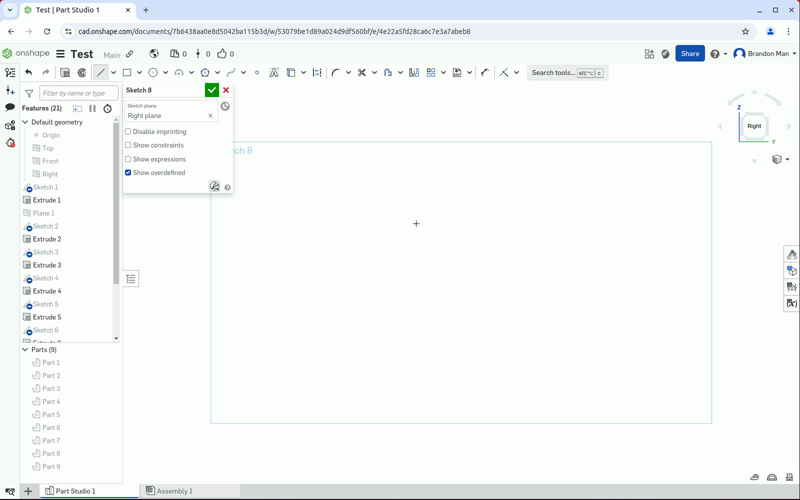
key_down(shift)
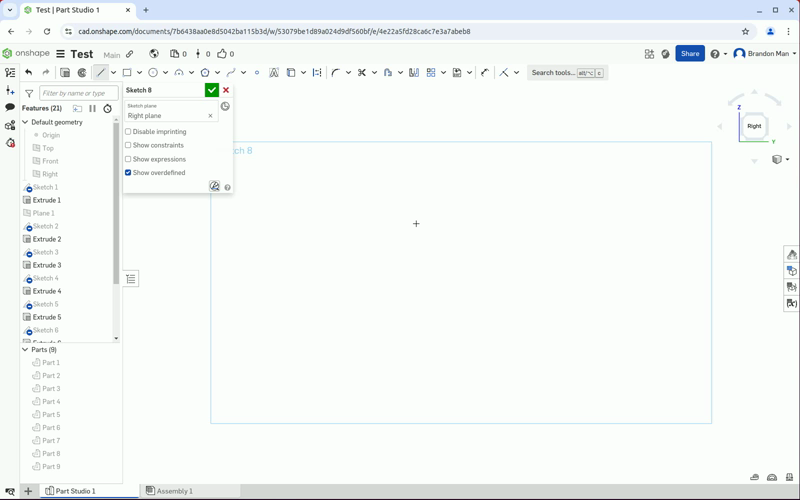
mouse_move(446, 223)
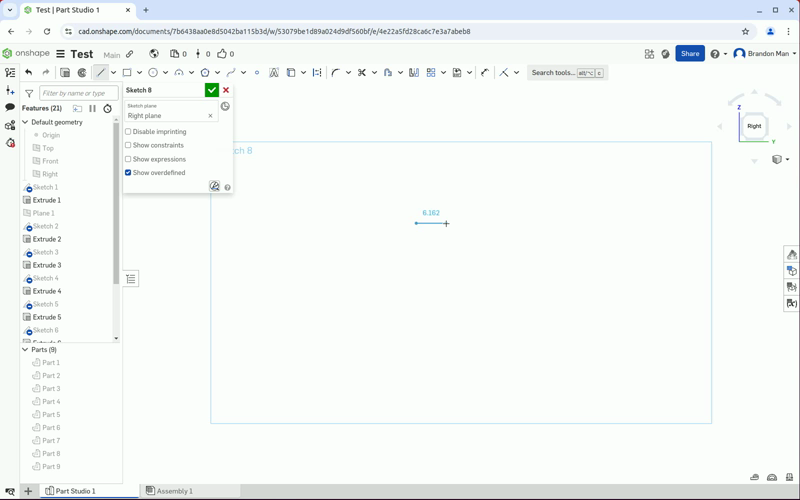
mouse_move(461, 223)
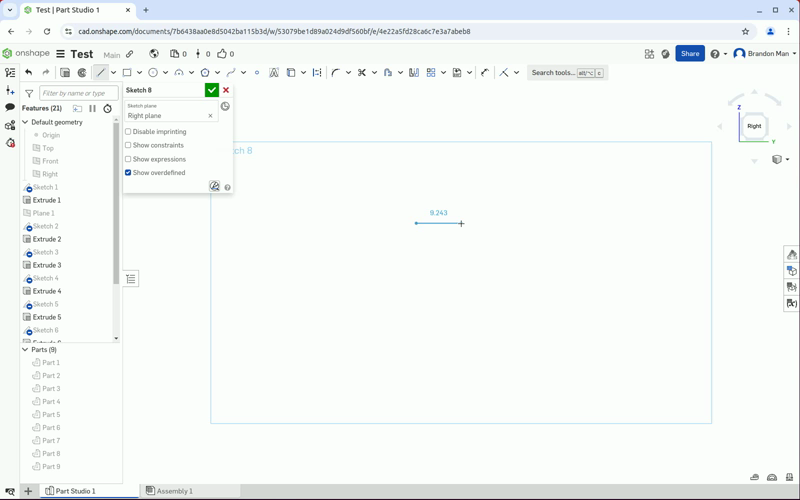
click(461, 223)
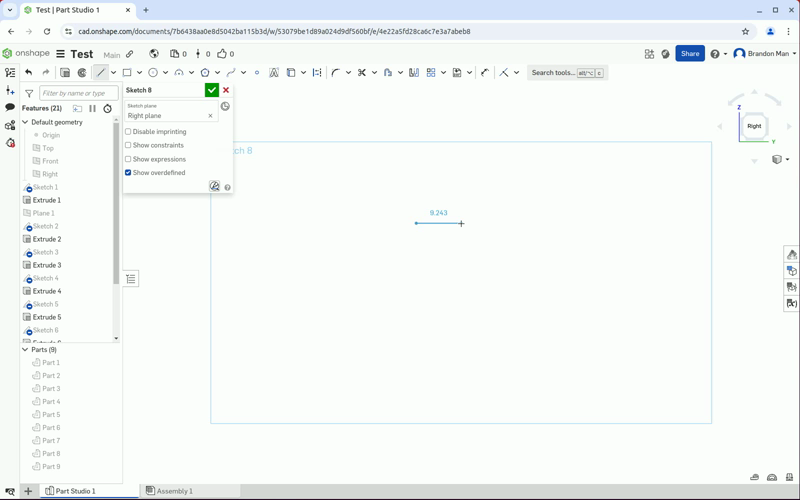
key_up(shift)
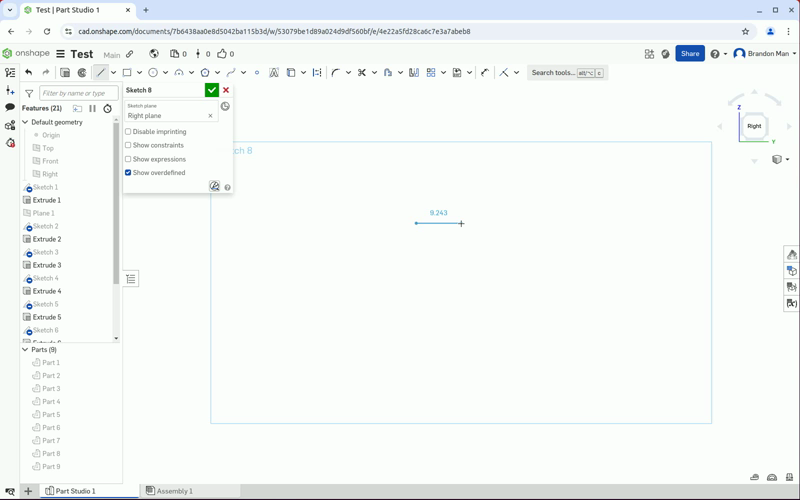
key_down(shift)
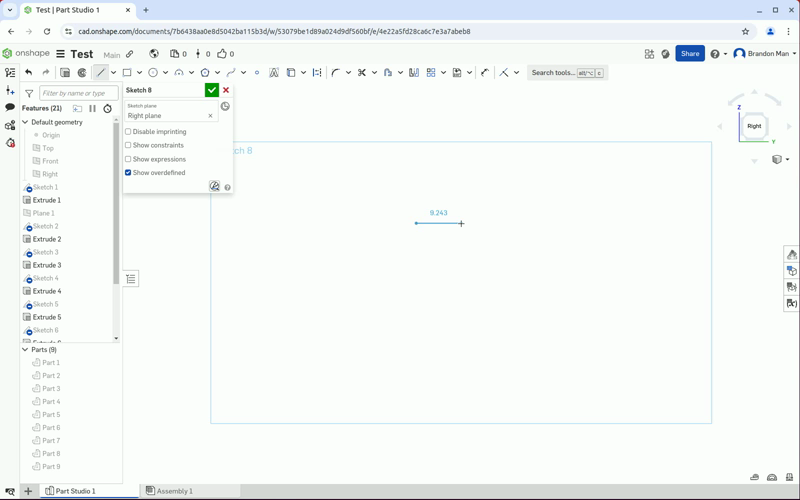
mouse_move(491, 223)
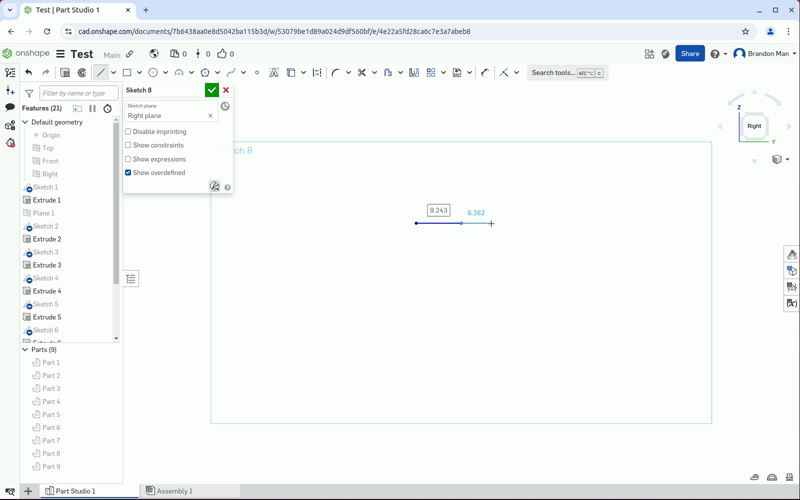
mouse_move(461, 213)
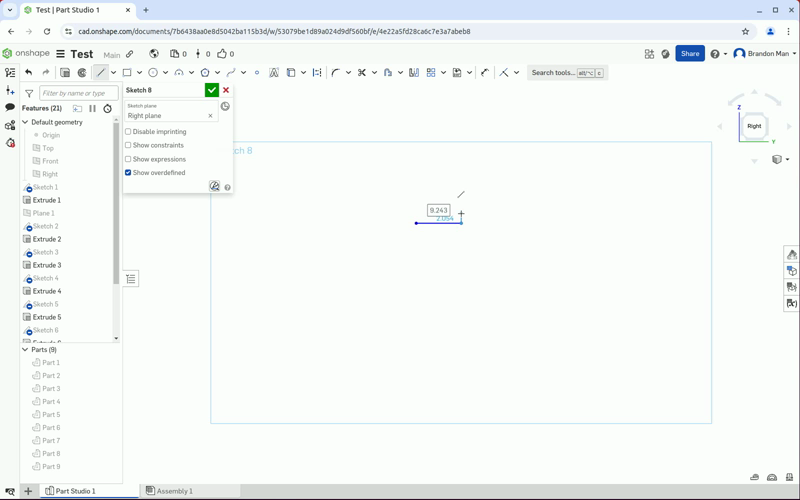
click(461, 213)
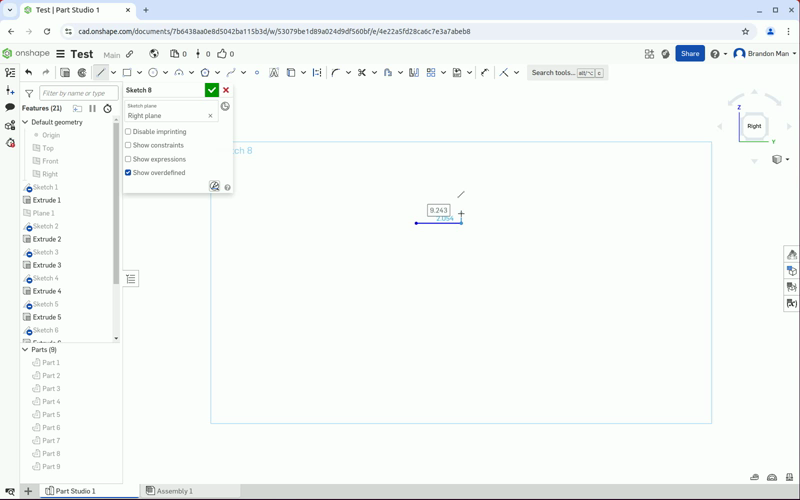
key_up(shift)
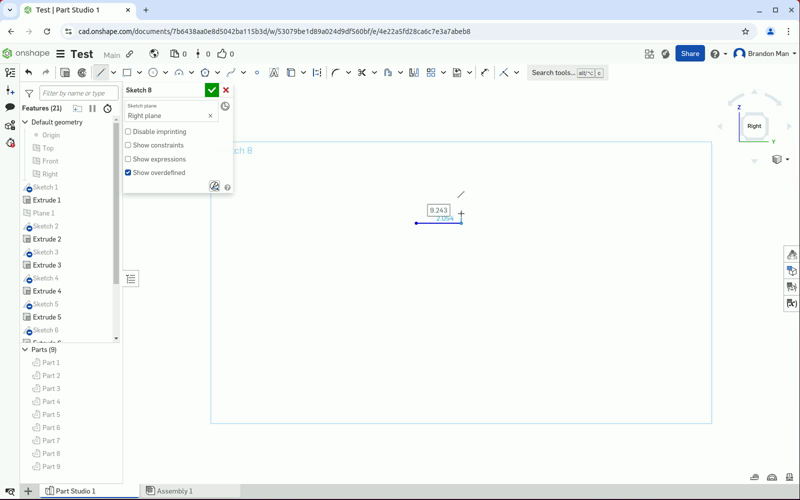
key_down(shift)
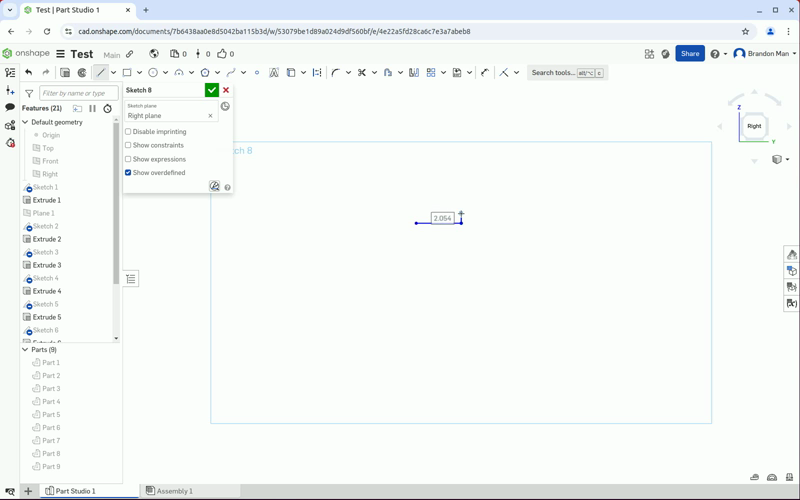
mouse_move(491, 213)
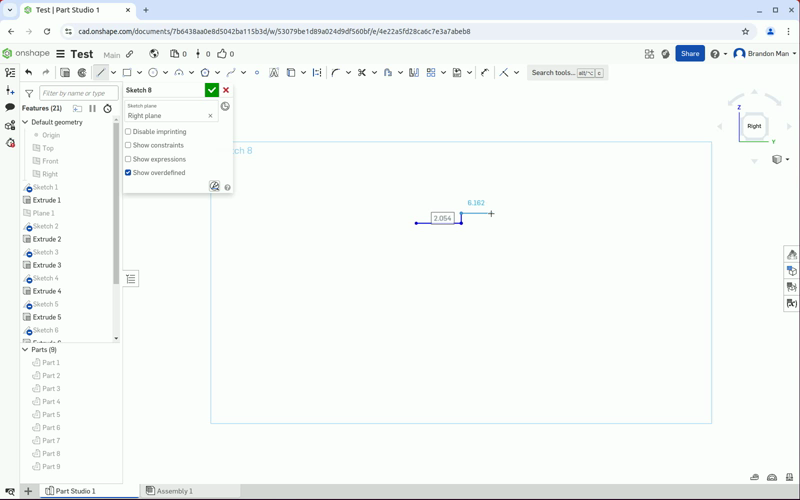
mouse_move(416, 213)
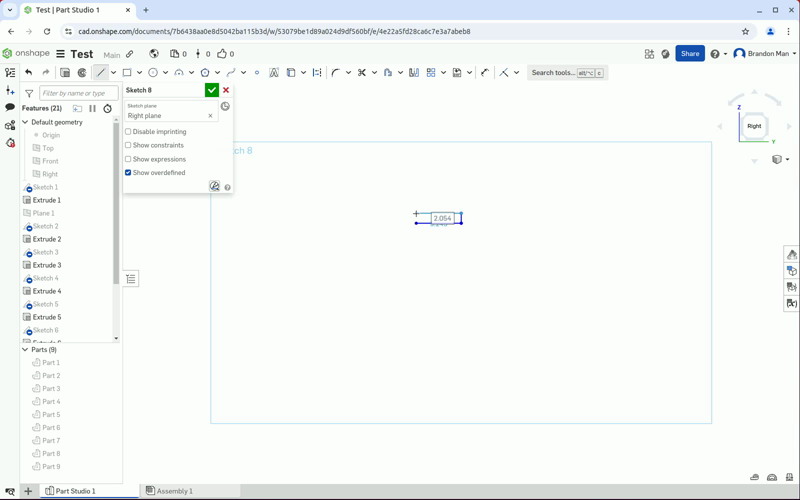
click(416, 213)
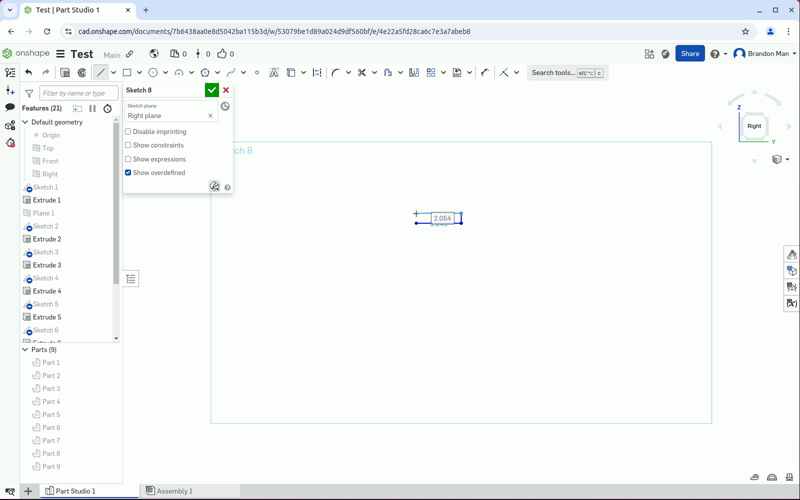
key_up(shift)
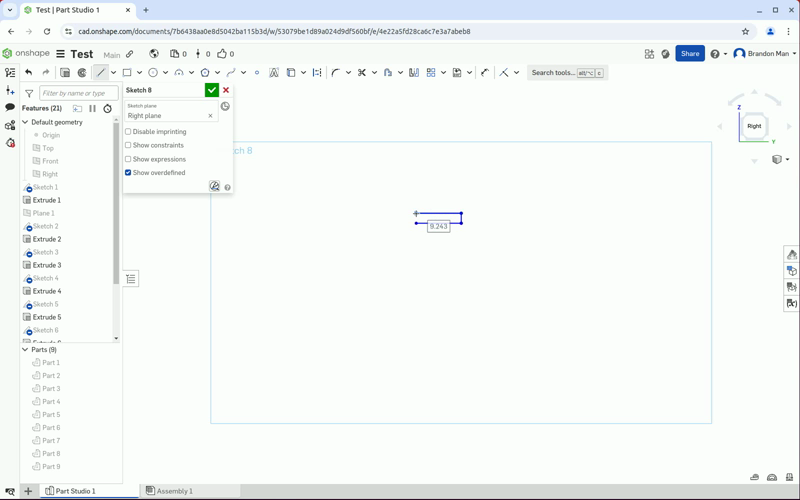
mouse_move(446, 213)
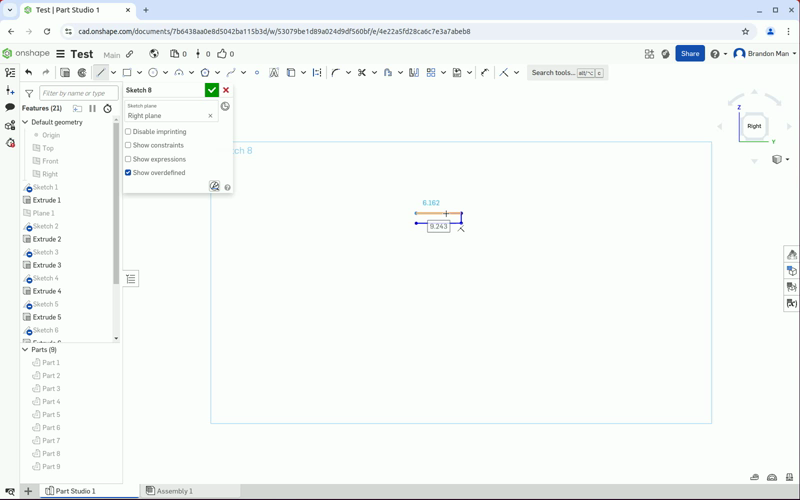
key_down(shift)
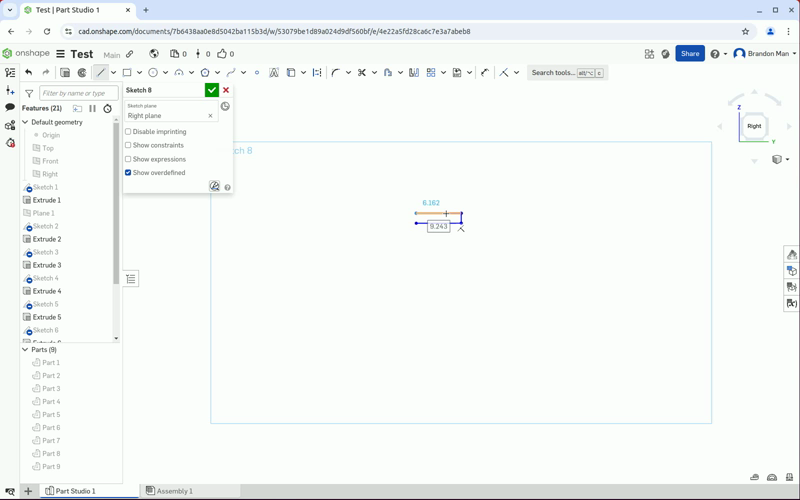
mouse_move(416, 223)
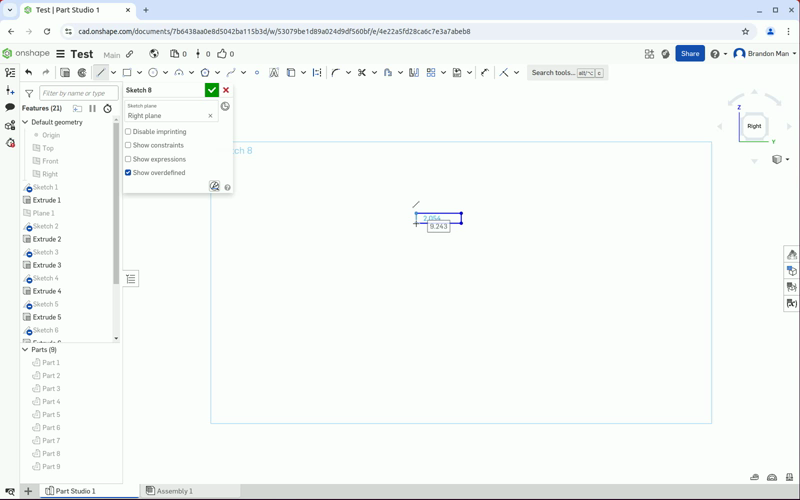
key_up(shift)
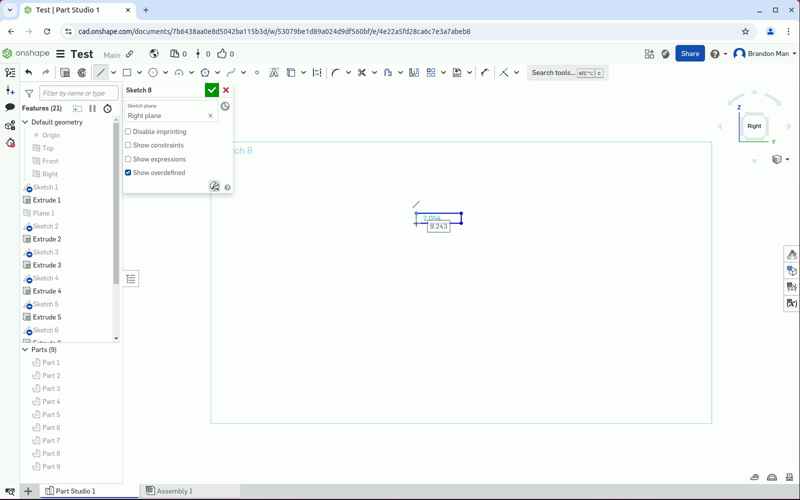
click(416, 223)
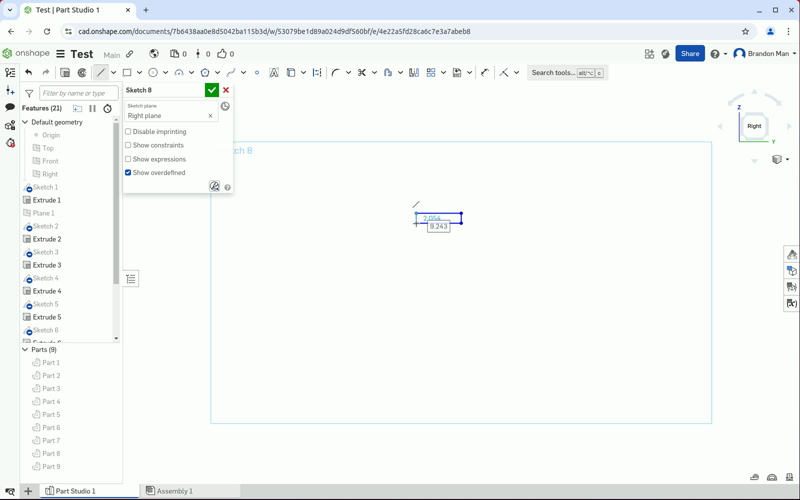
key(esc)
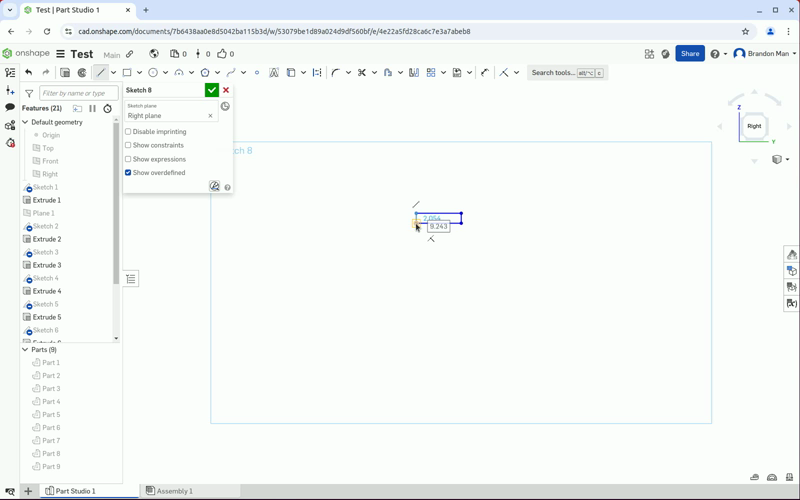
mouse_move(424, 220)
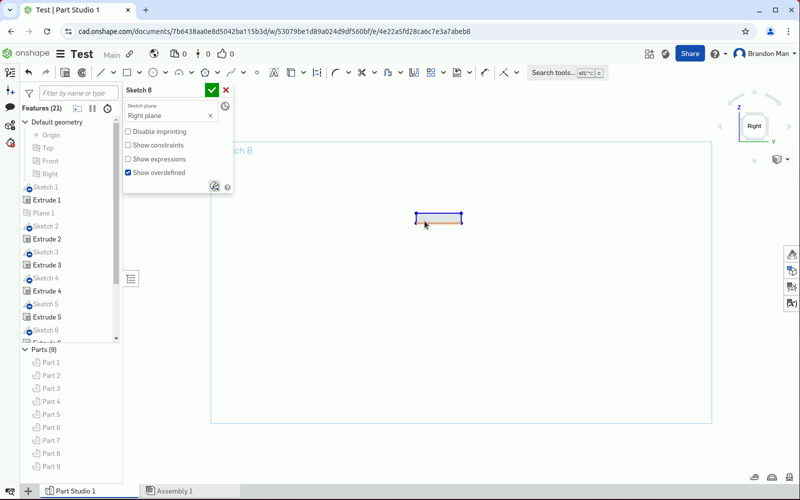
scroll(6)
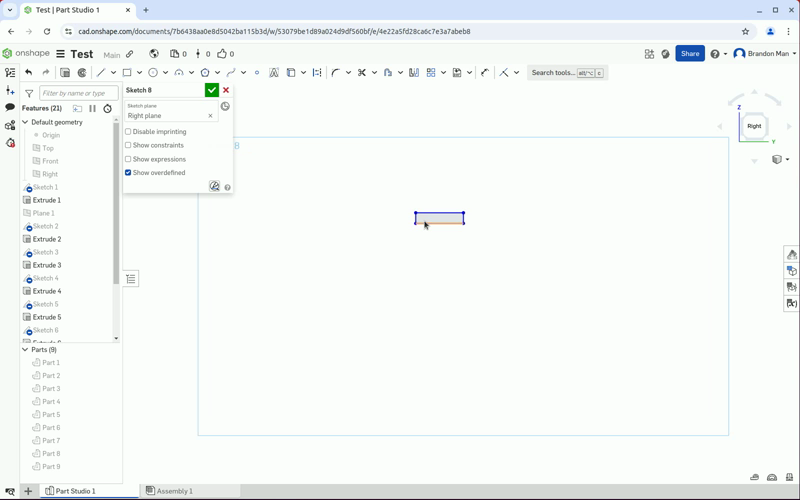
scroll(6)
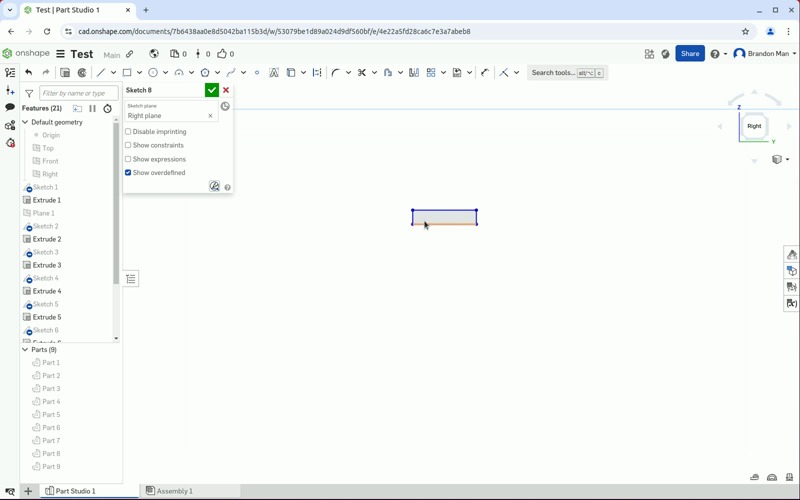
scroll(6)
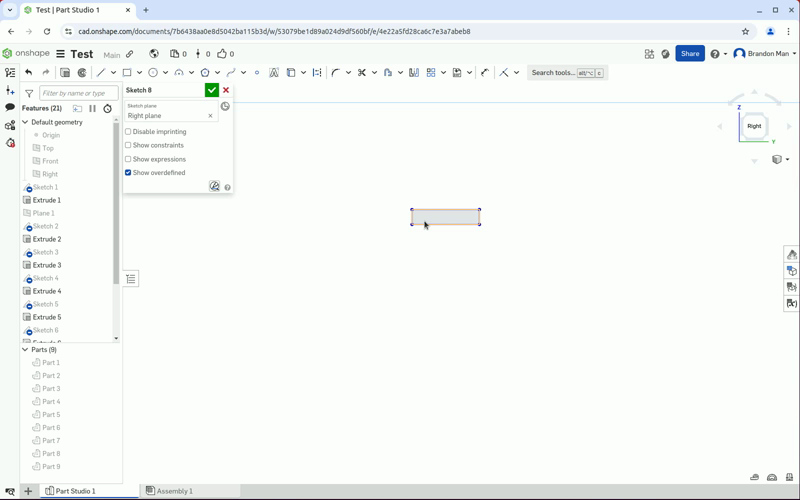
scroll(6)
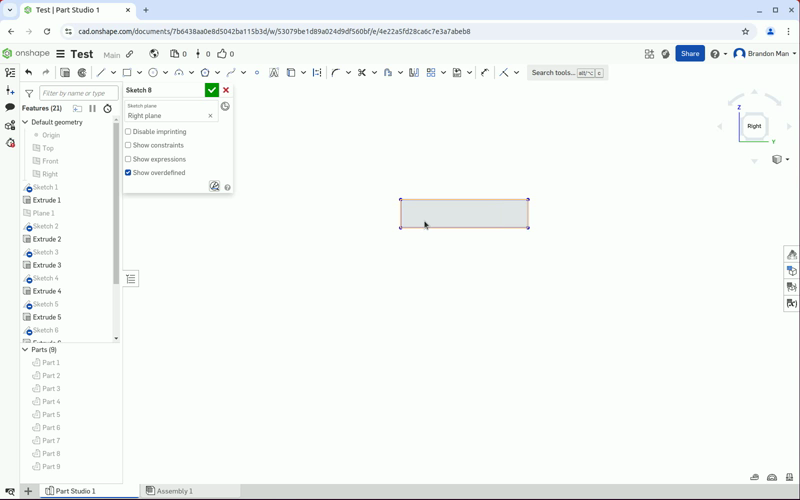
scroll(6)
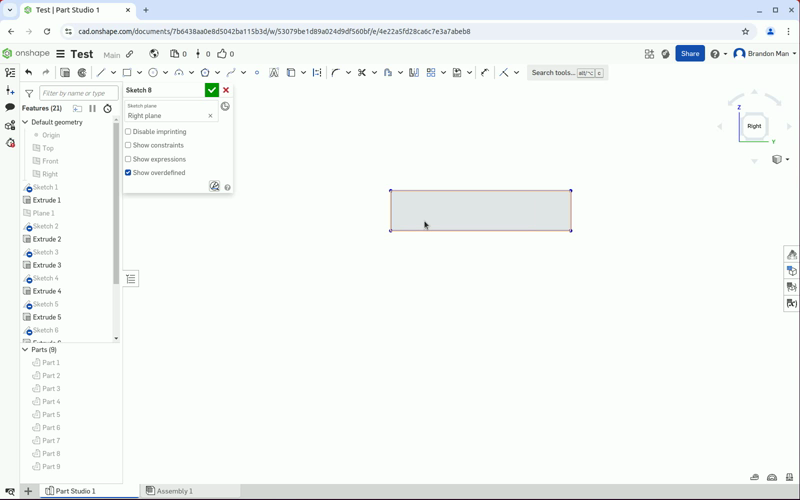
scroll(6)
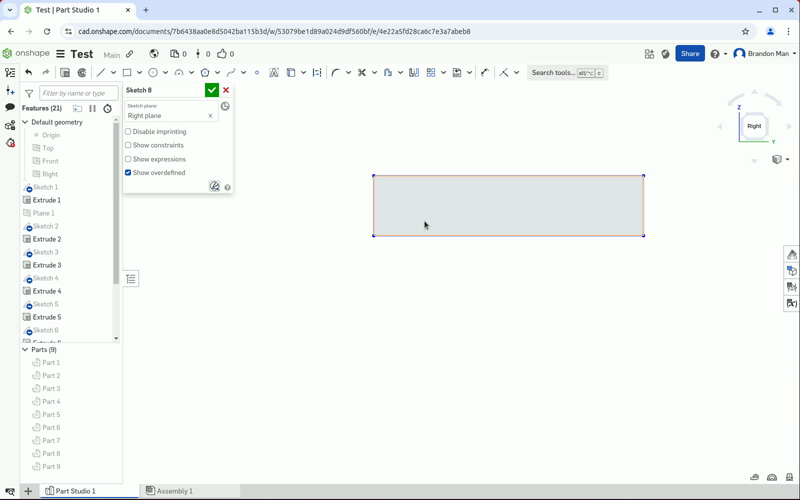
scroll(6)
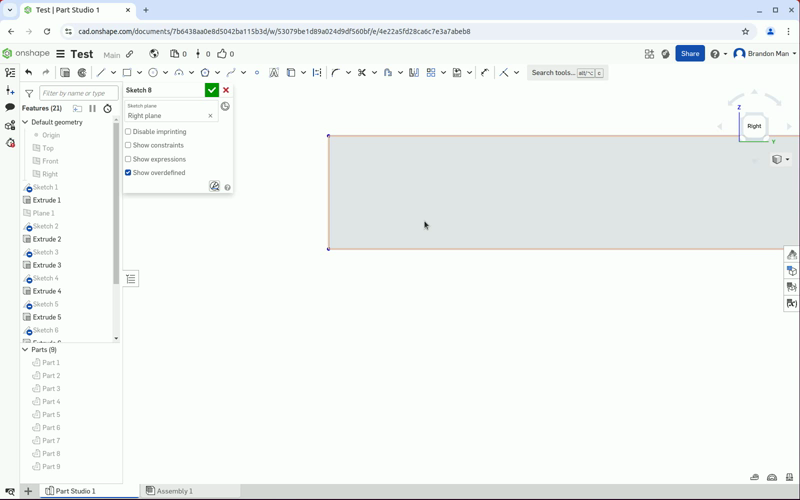
click(424, 220)
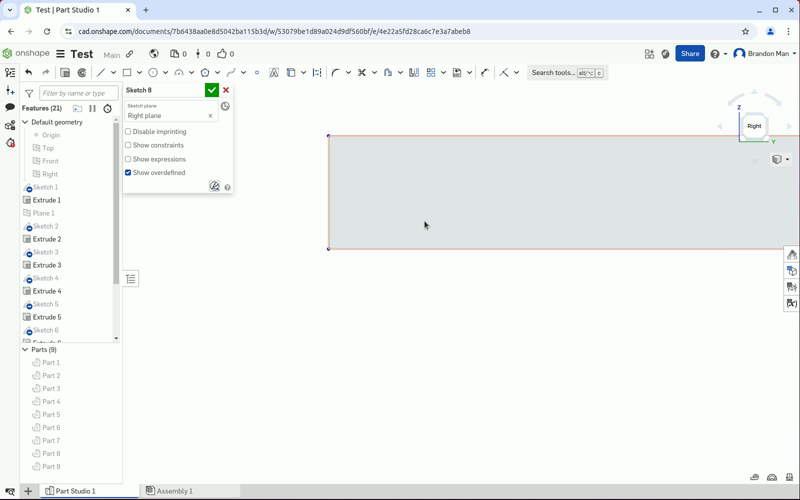
scroll(-6)
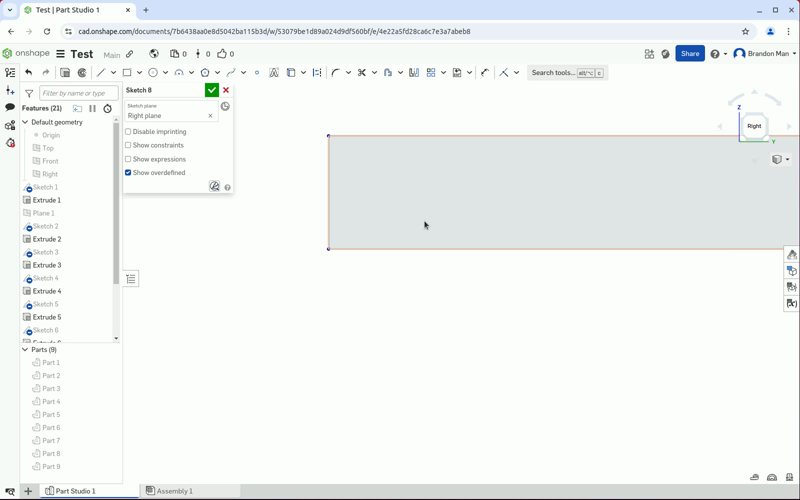
scroll(-6)
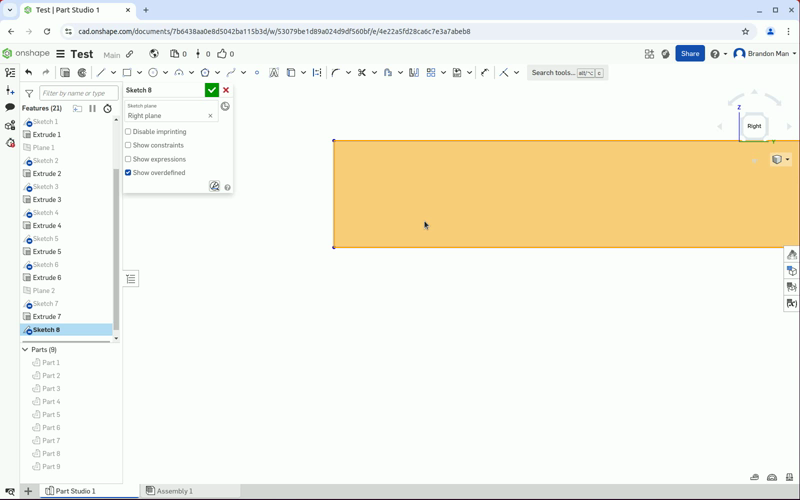
scroll(-6)
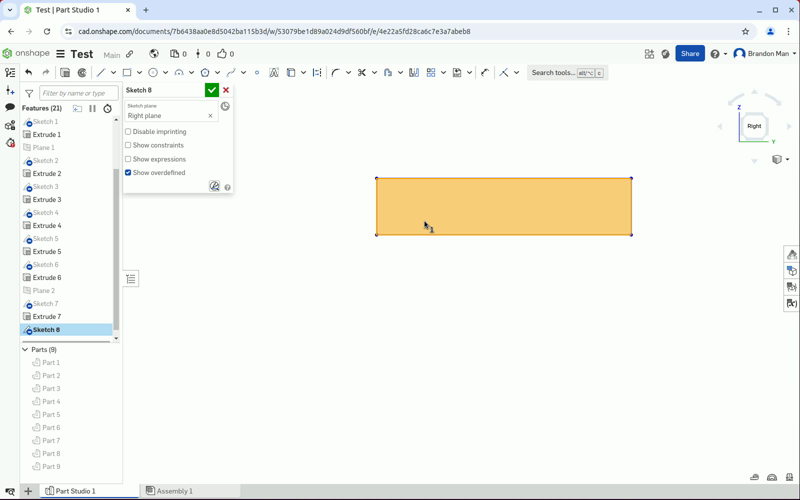
scroll(-6)
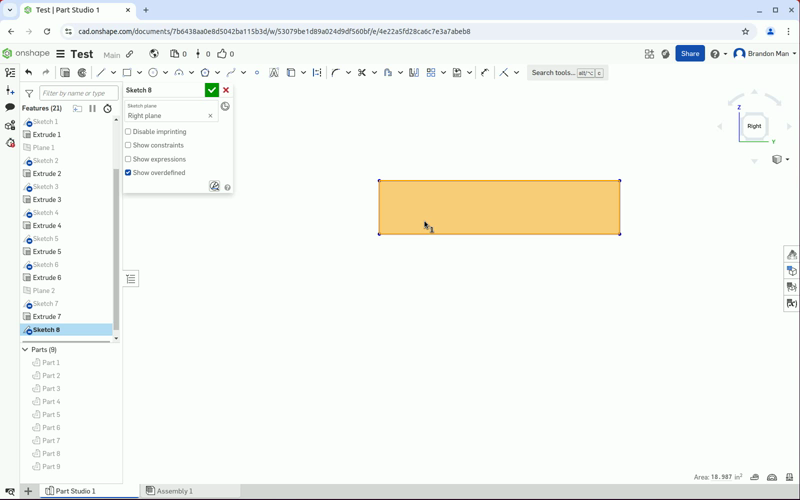
scroll(-6)
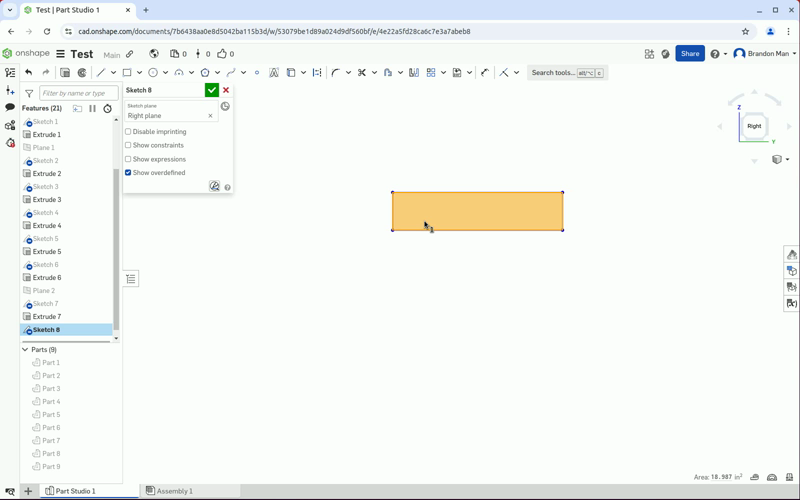
scroll(-6)
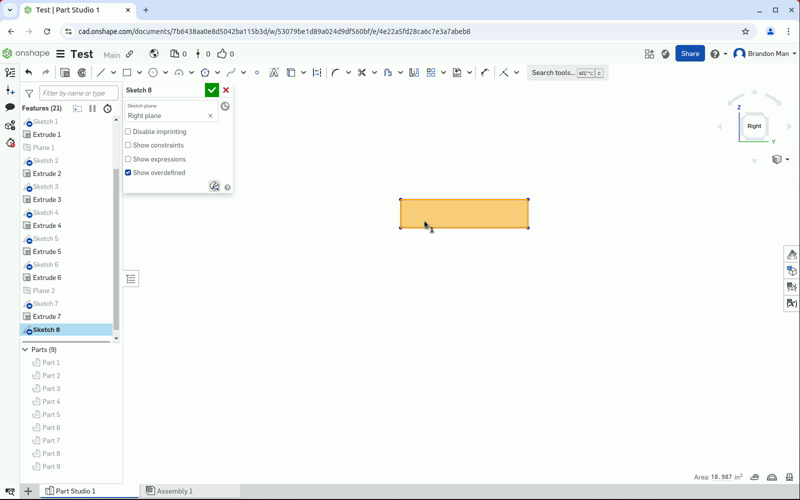
scroll(-6)
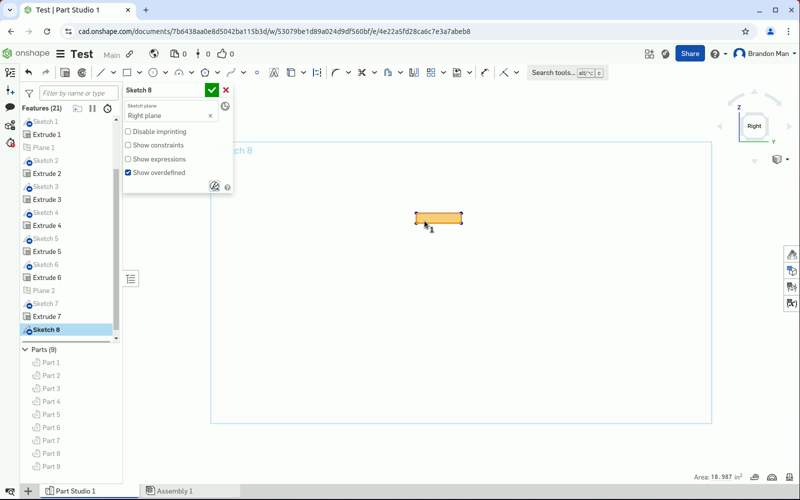
mouse_move(73, 352)
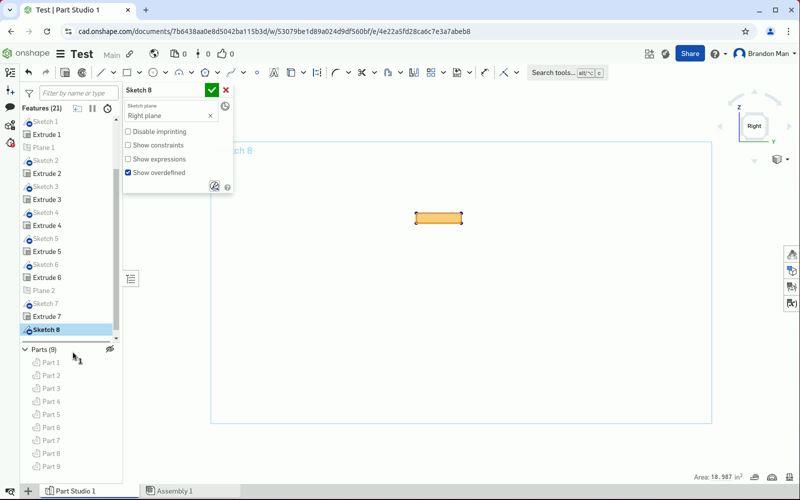
key(shift+y)
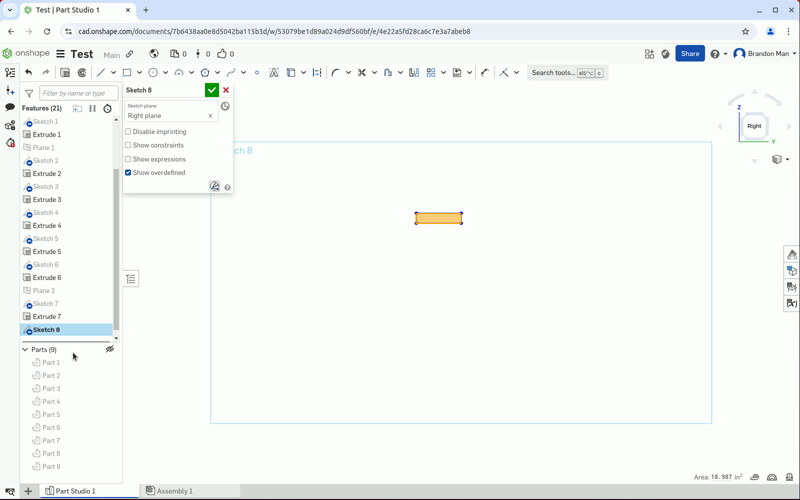
key(shift+e)
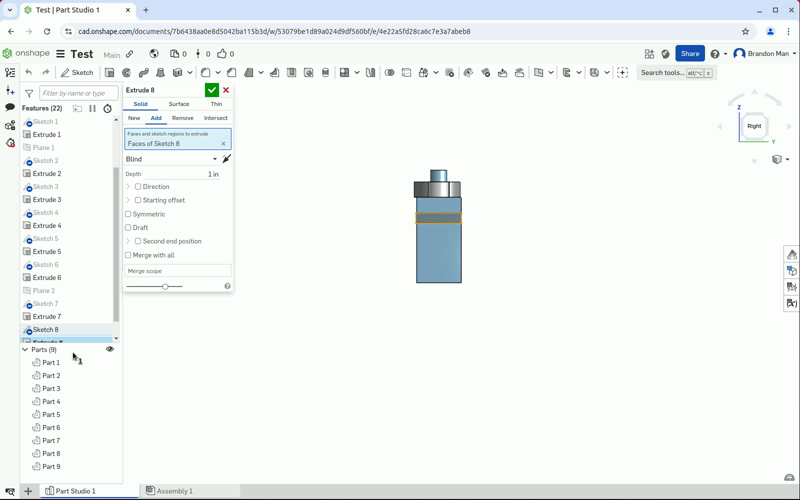
mouse_move(143, 106)
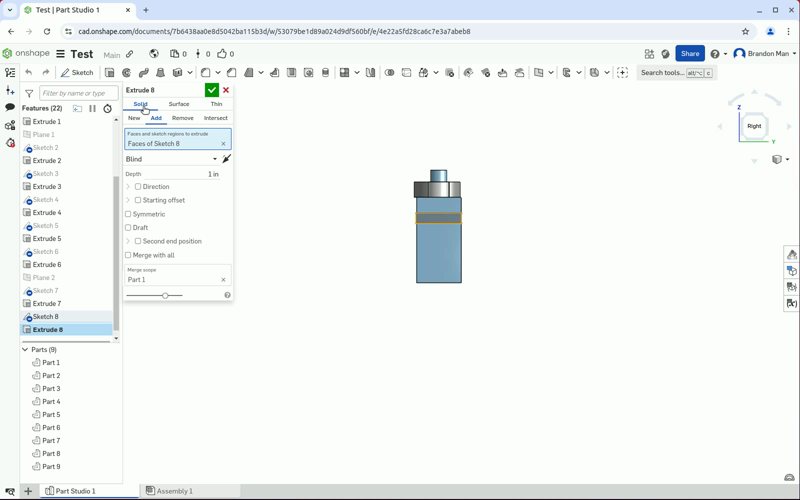
click(143, 106)
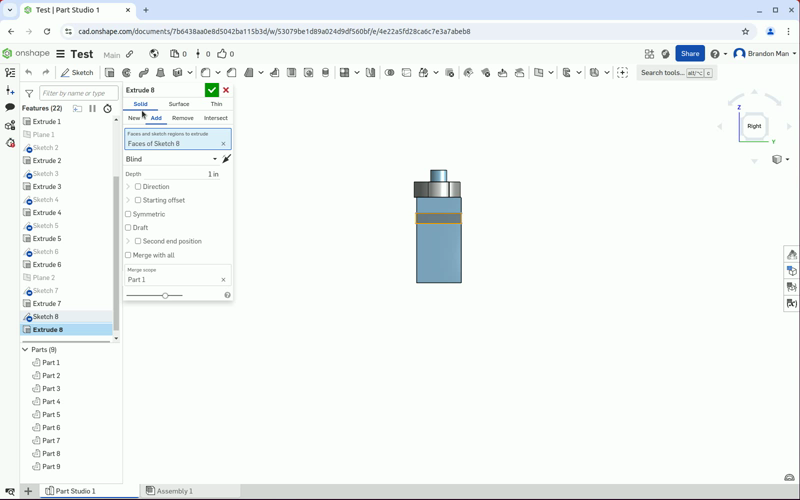
mouse_move(137, 120)
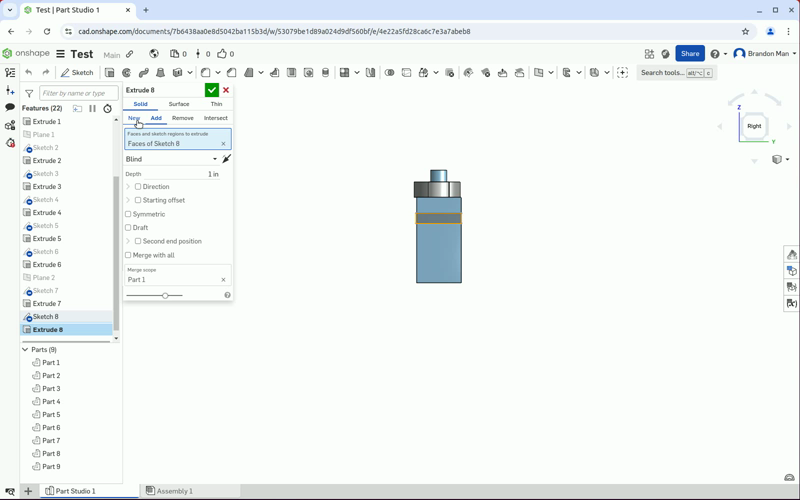
click(137, 120)
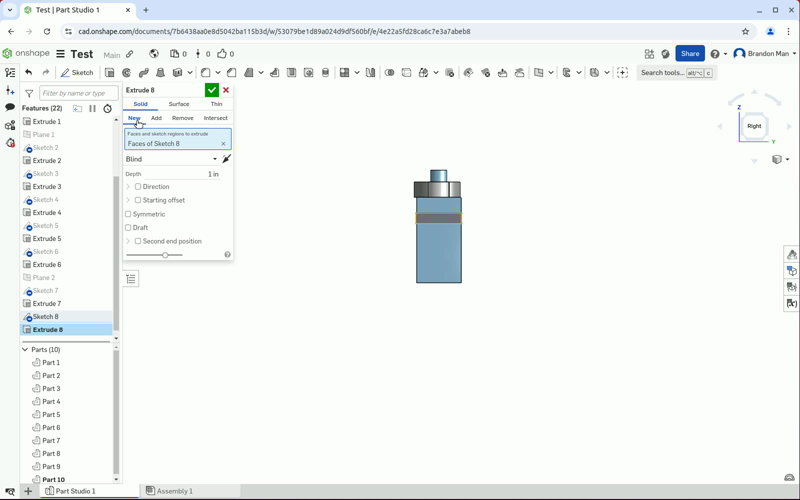
key(tab, 4)
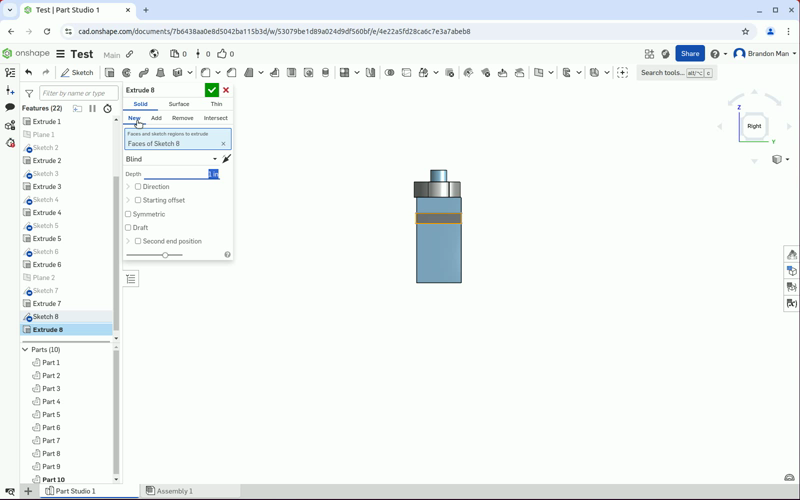
text(3.129)
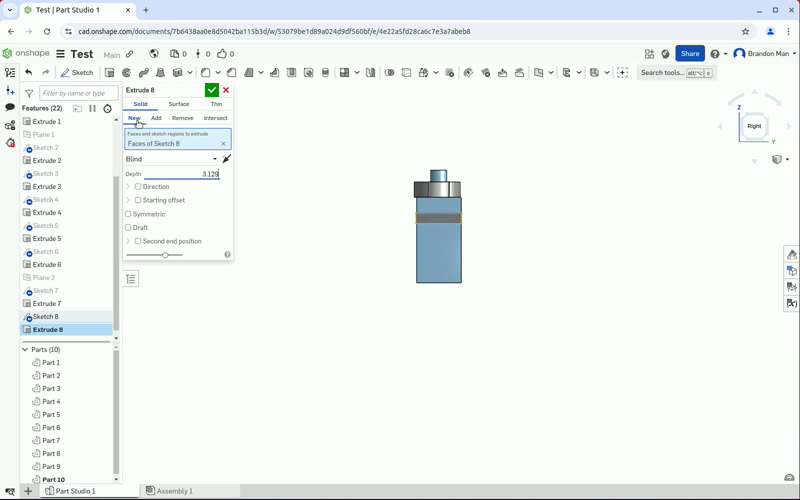
key(enter)
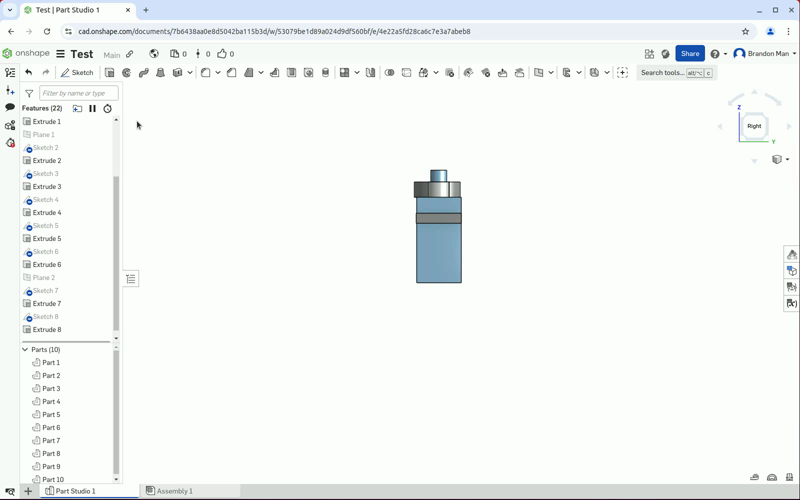
key(shift+h)
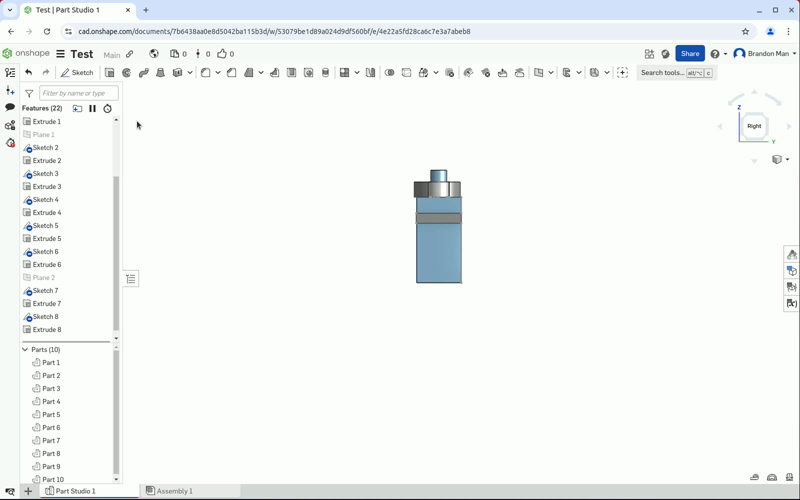
key(shift+h)
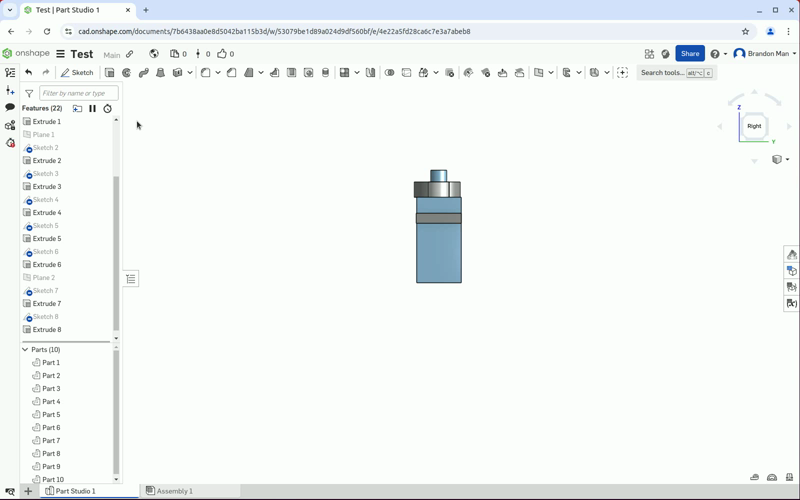
mouse_move(69, 111)
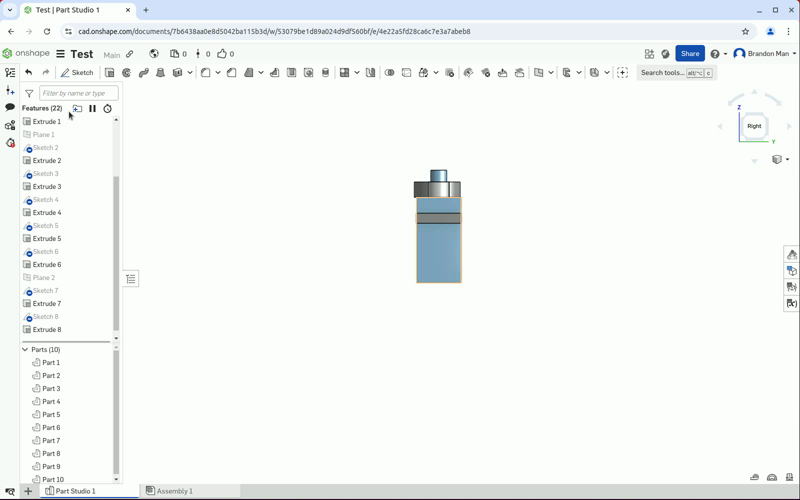
click(69, 111)
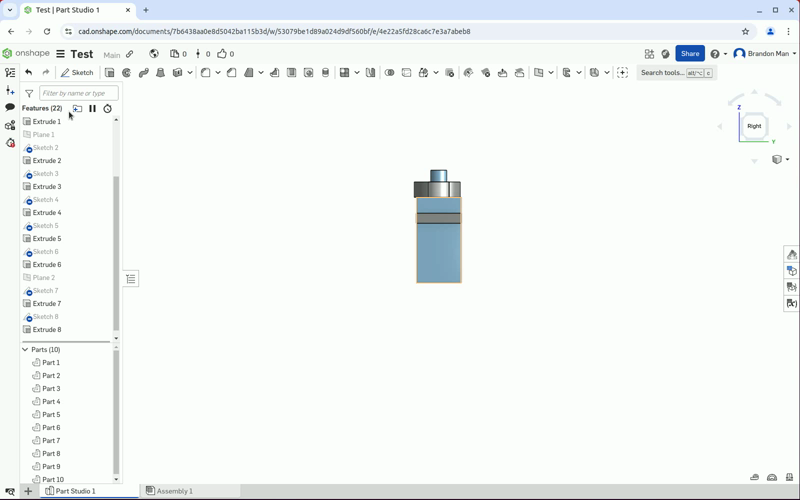
mouse_move(541, 75)
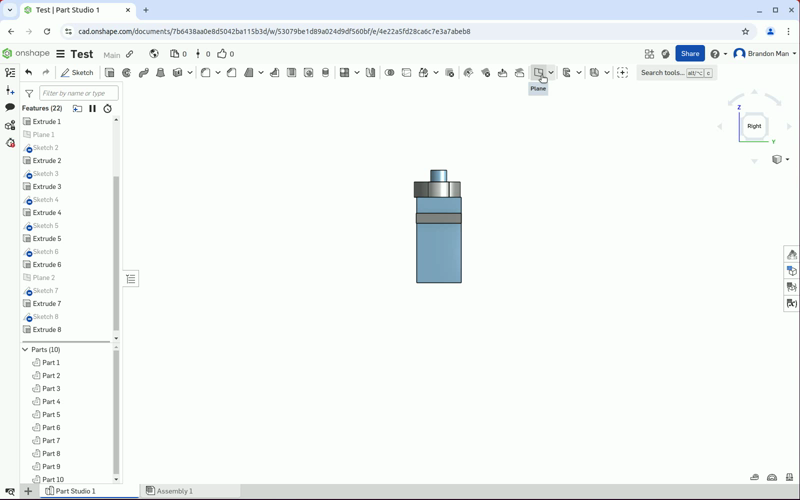
click(541, 75)
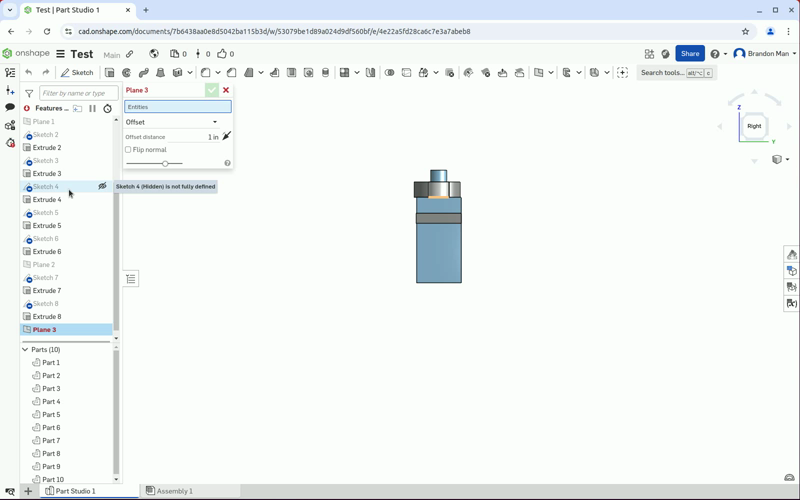
scroll(3)
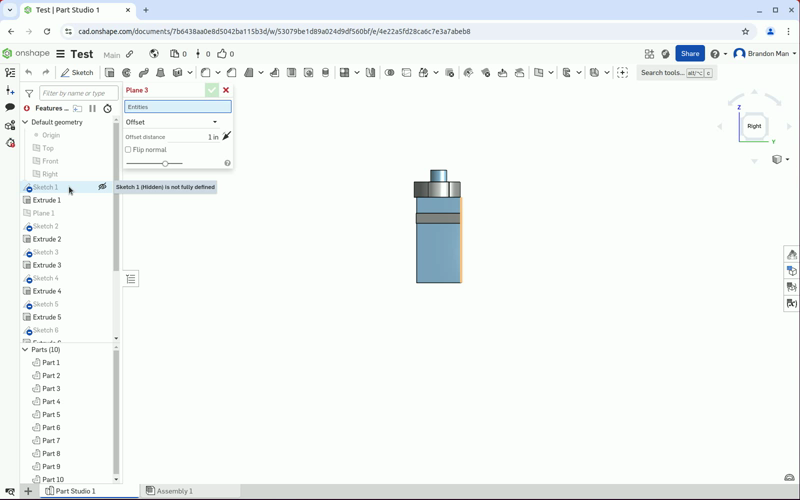
mouse_move(69, 176)
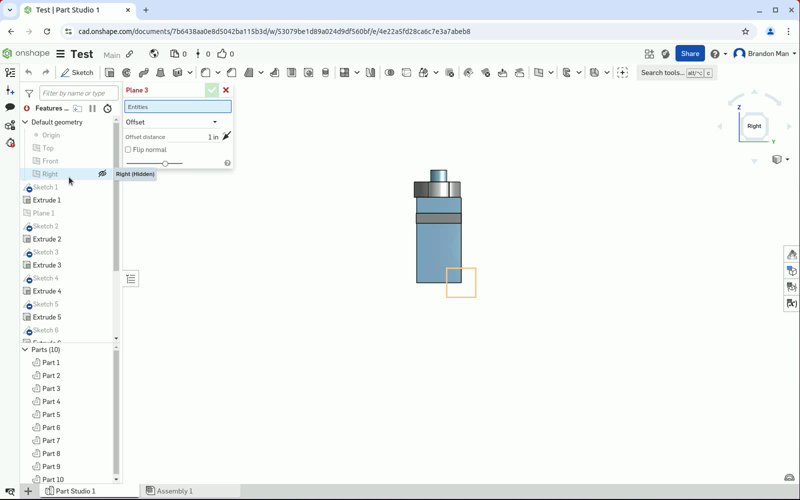
click(69, 176)
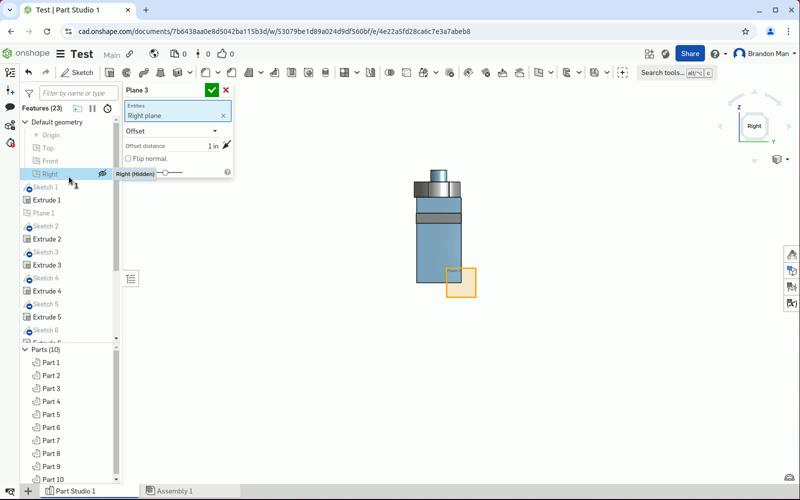
key(tab, 2)
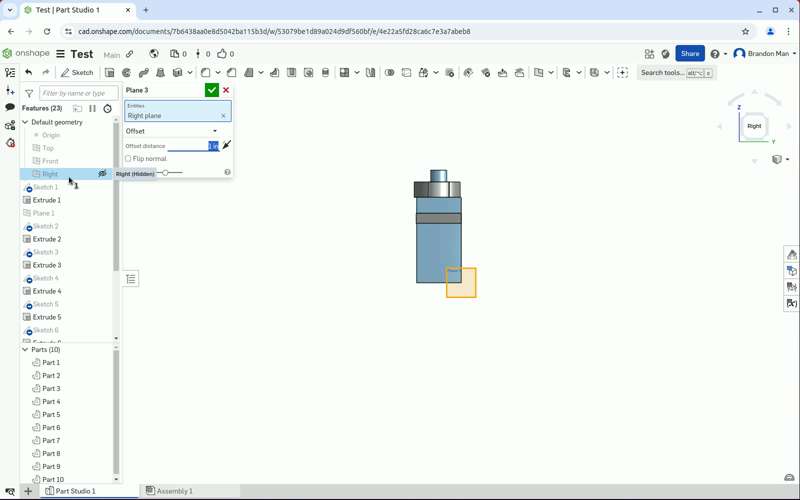
text(17.562)
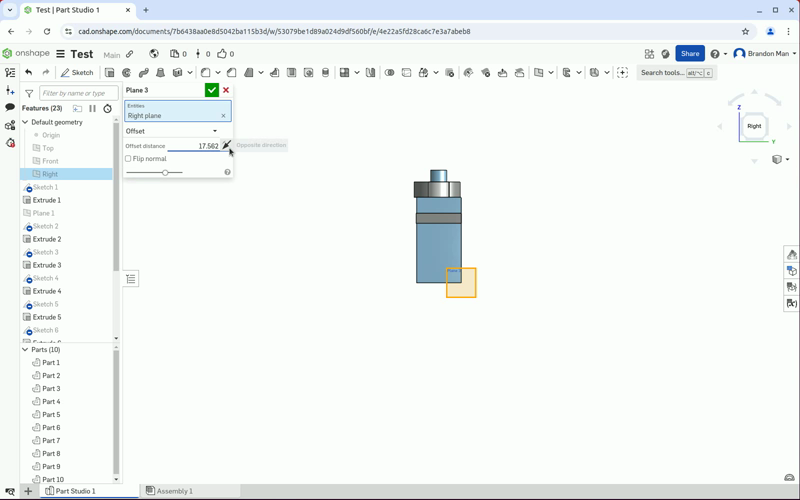
mouse_move(229, 147)
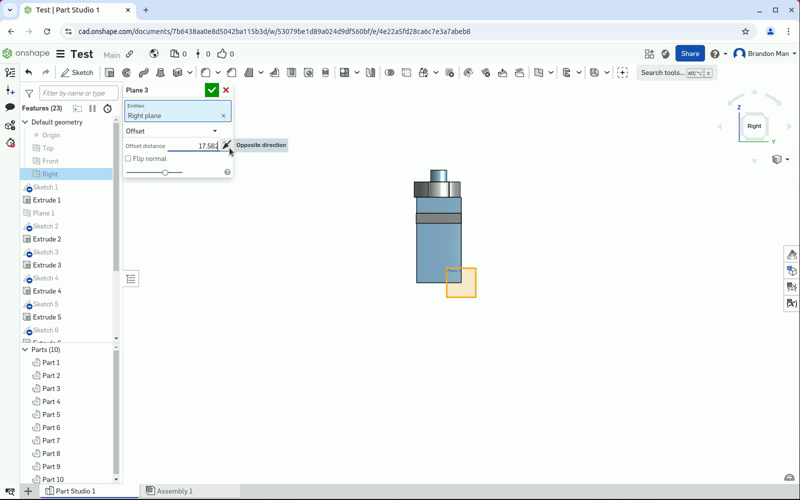
click(229, 147)
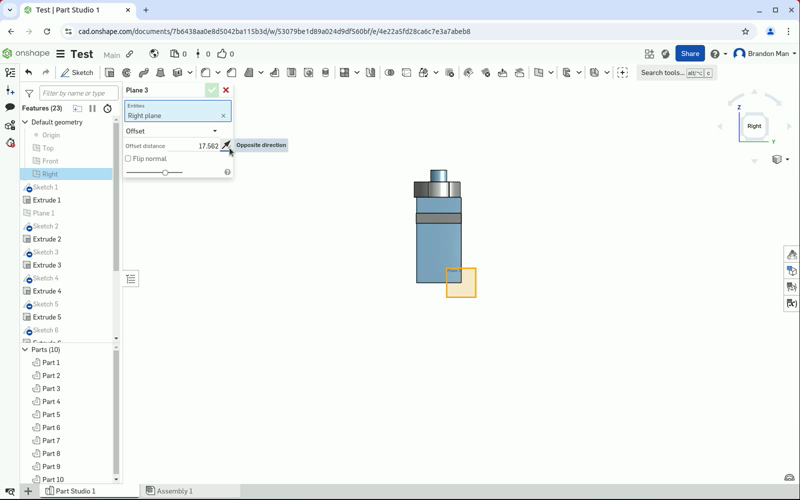
key(enter, 2)
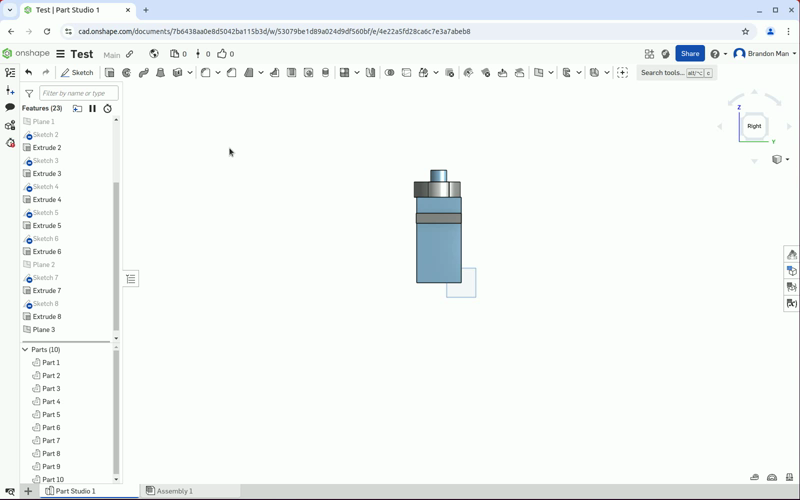
key(shift+s)
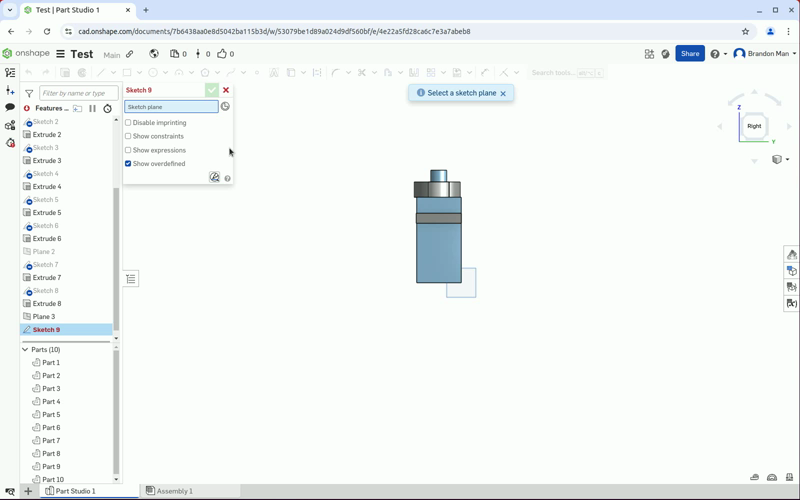
mouse_move(69, 319)
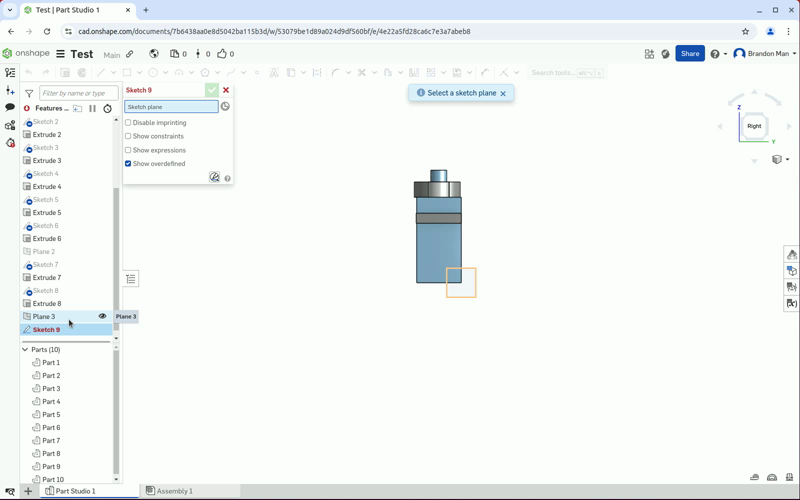
click(69, 319)
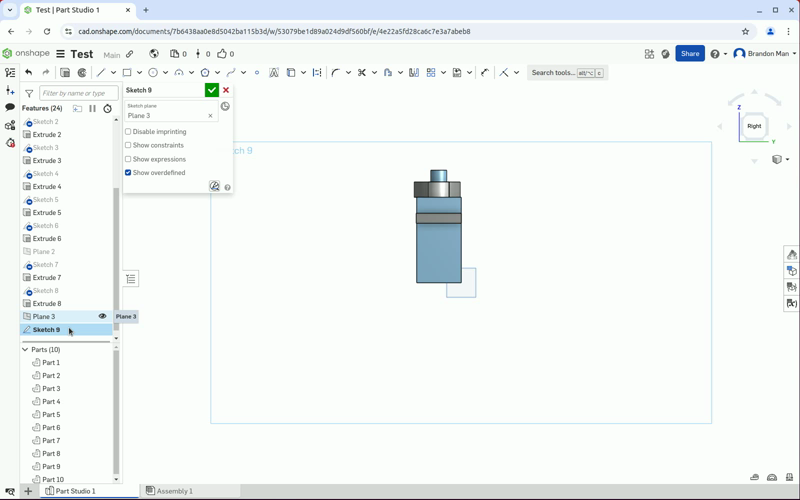
mouse_move(69, 352)
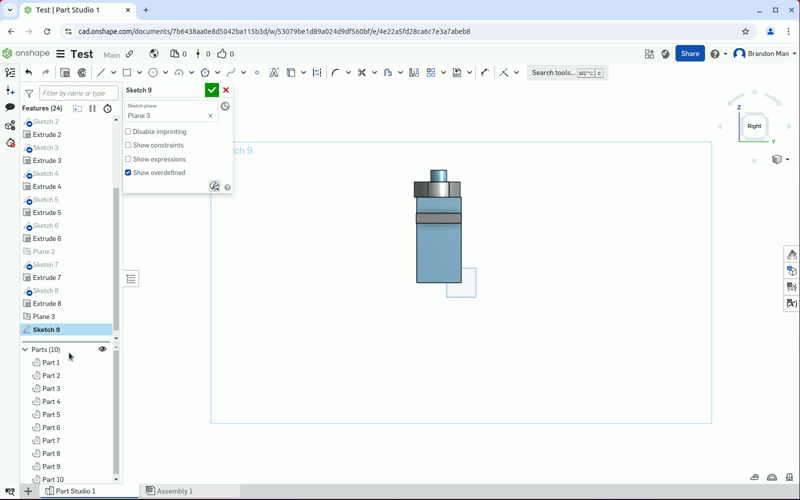
key(y)
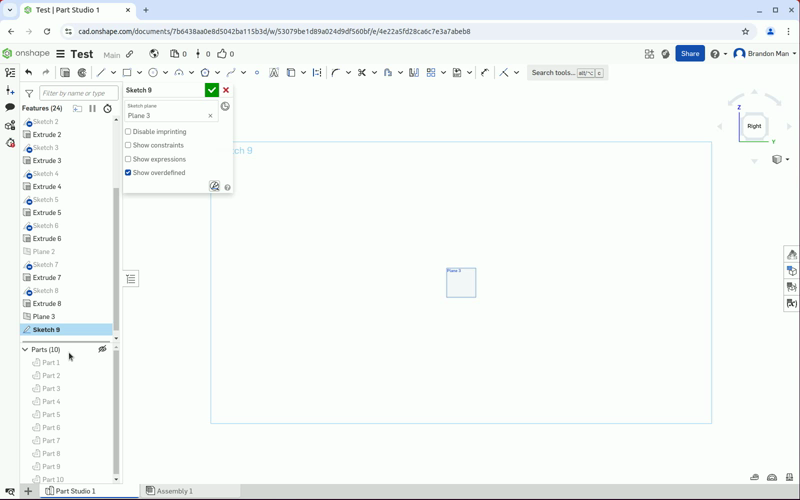
key(l)
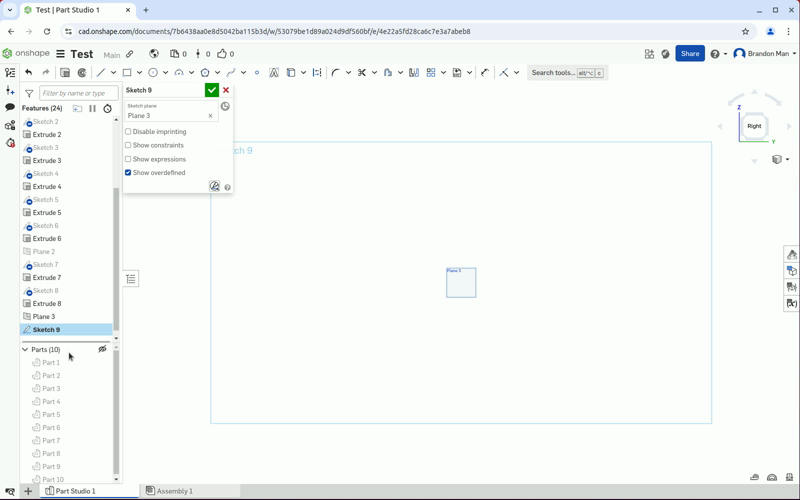
key_down(shift)
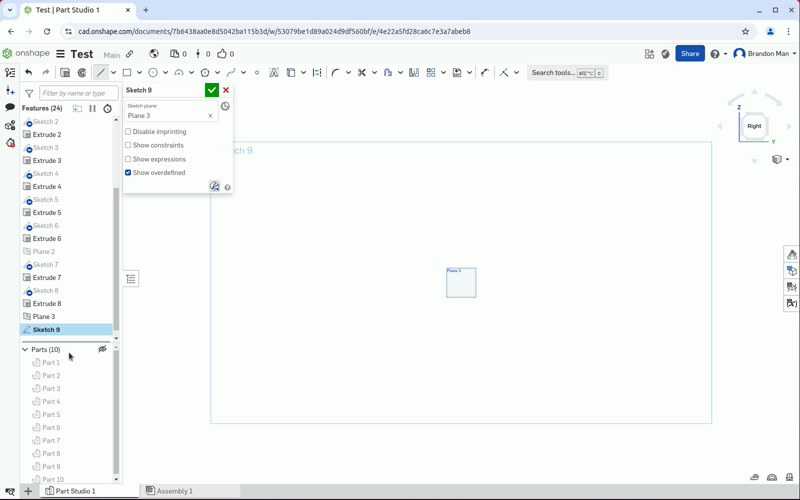
mouse_move(416, 224)
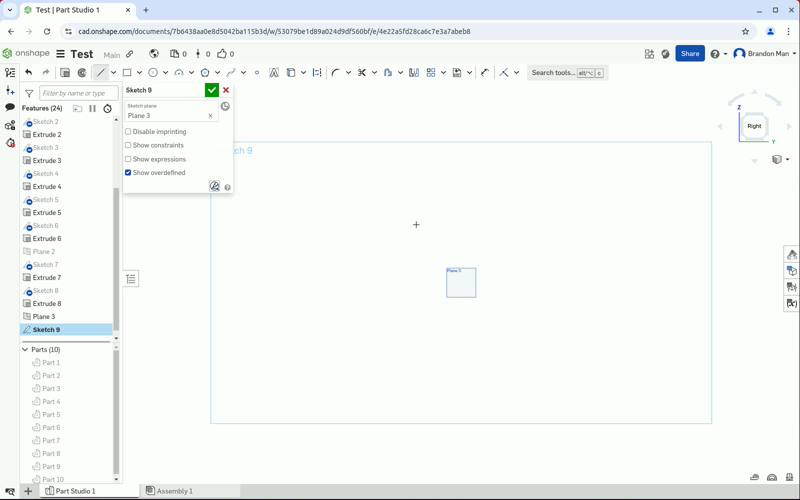
click(416, 224)
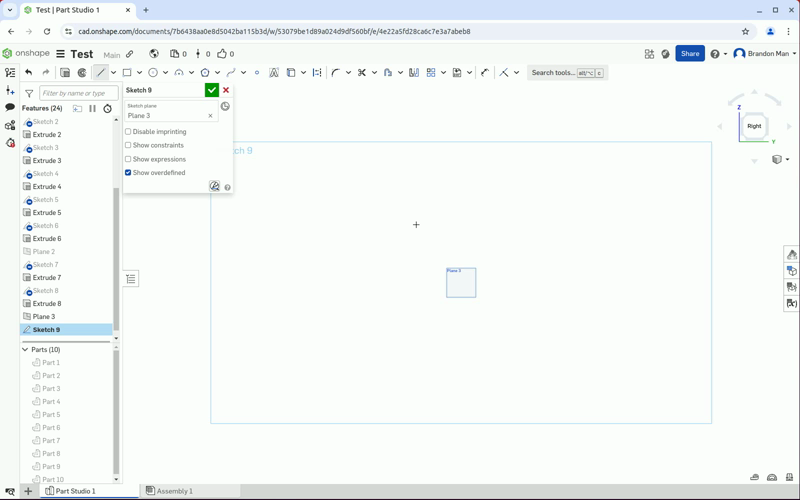
key_up(shift)
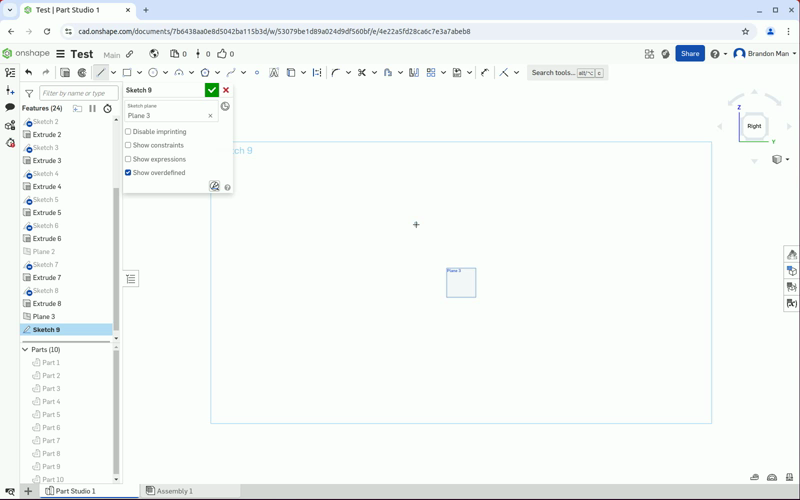
key_down(shift)
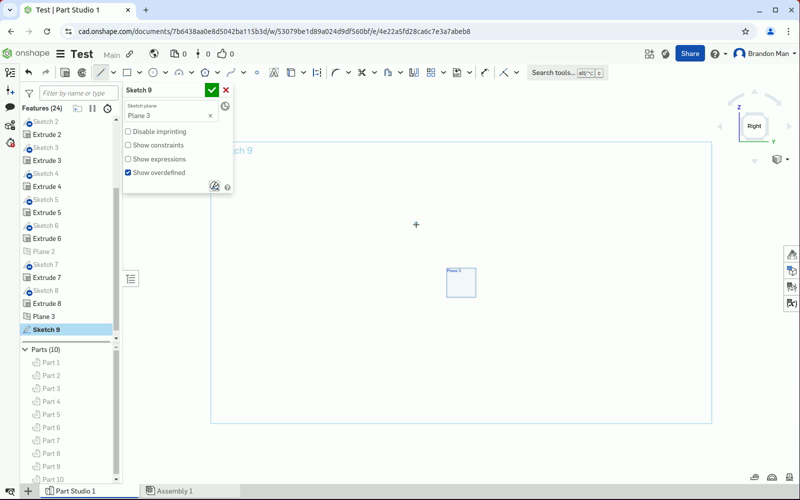
mouse_move(446, 224)
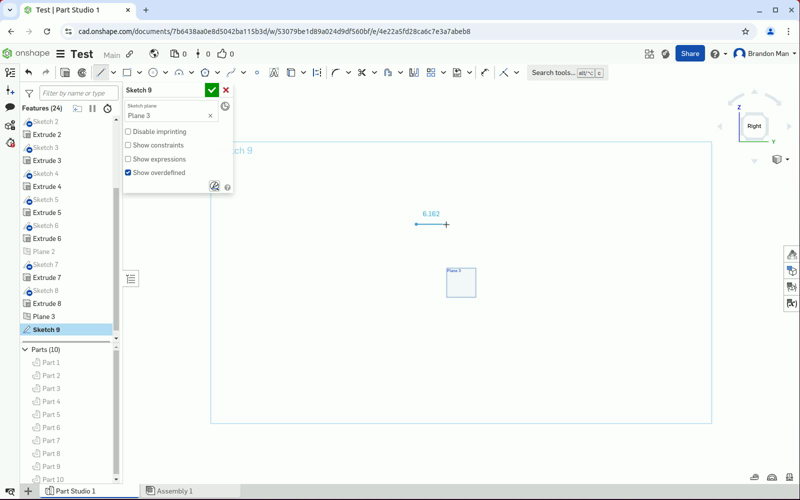
mouse_move(461, 224)
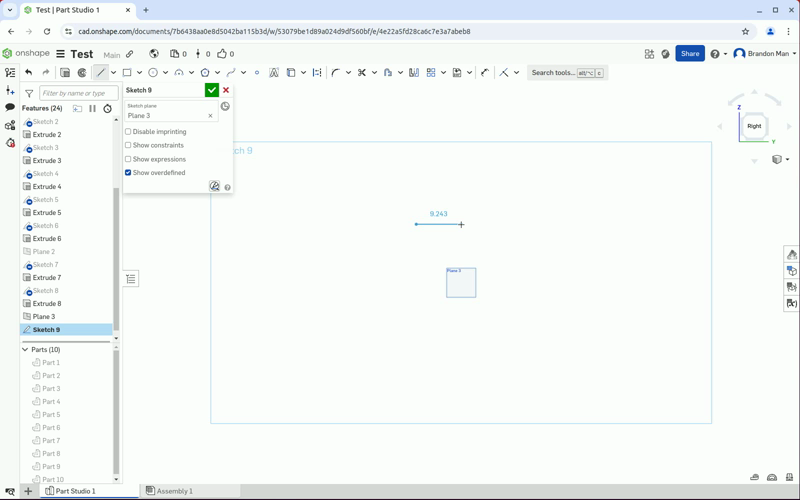
click(461, 224)
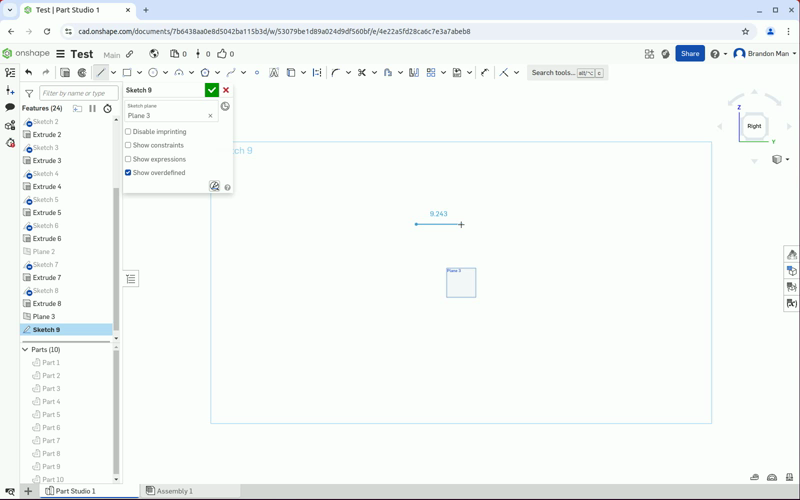
key_up(shift)
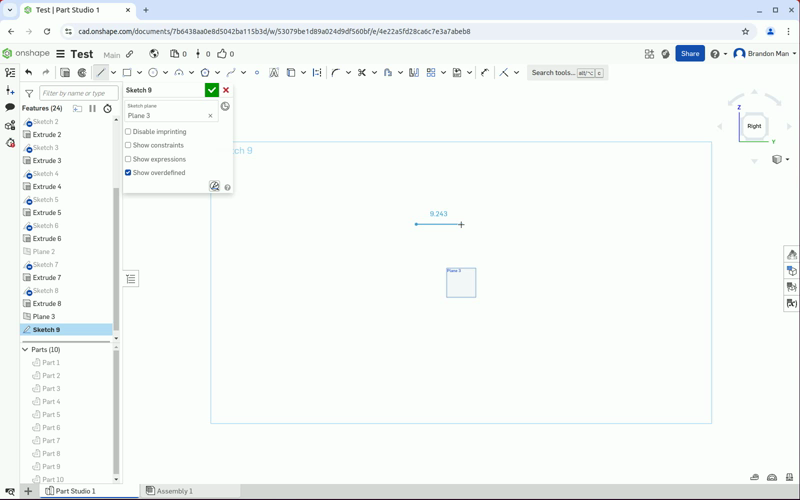
key_down(shift)
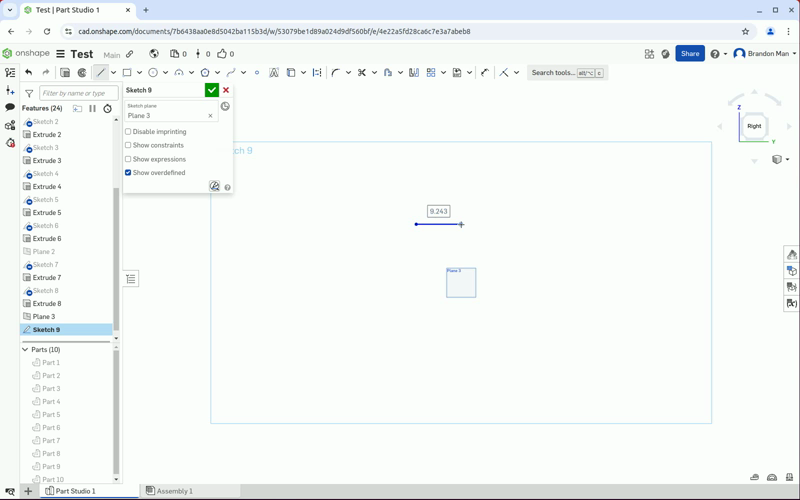
mouse_move(491, 224)
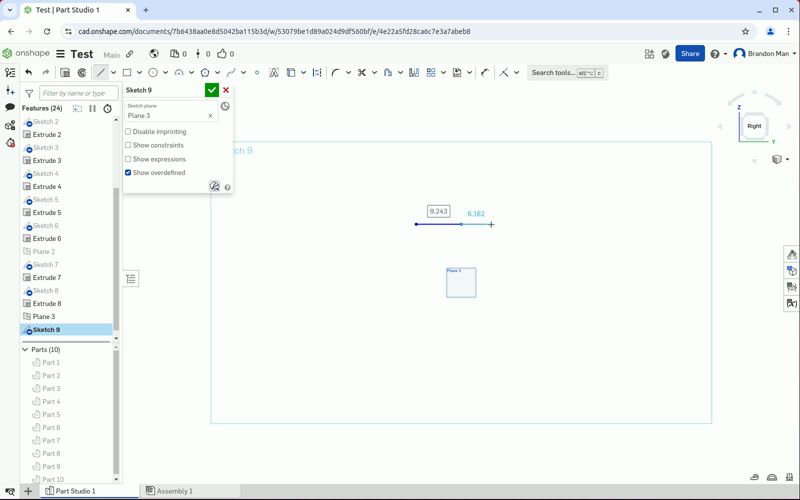
mouse_move(461, 212)
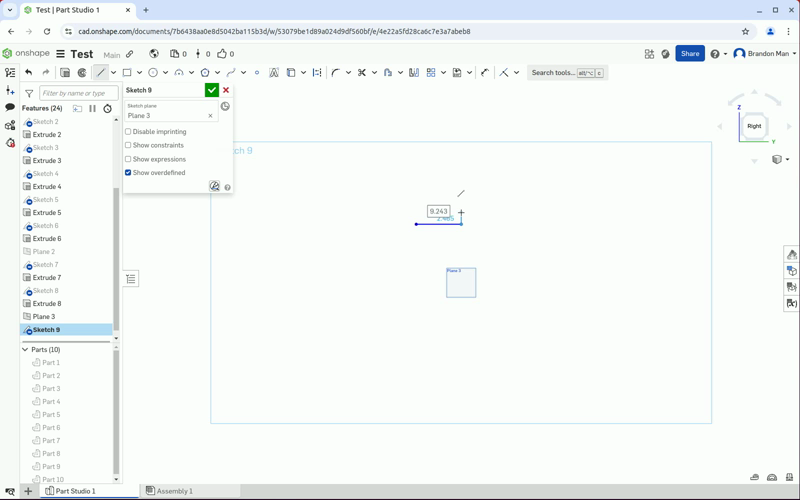
click(461, 212)
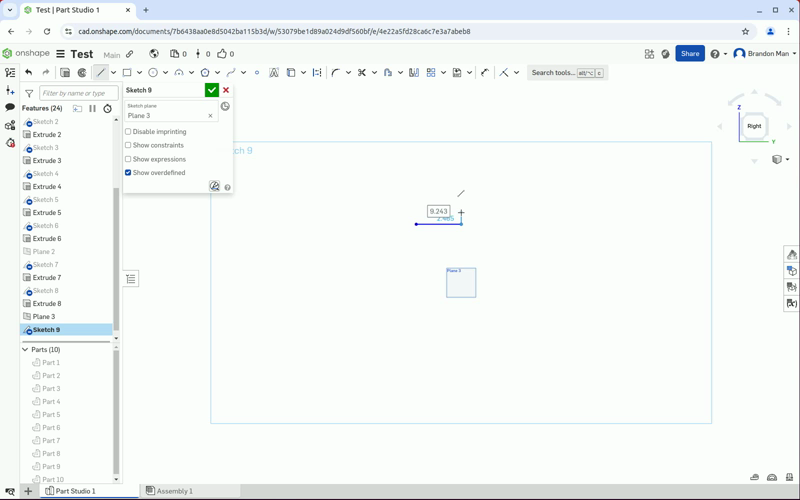
key_up(shift)
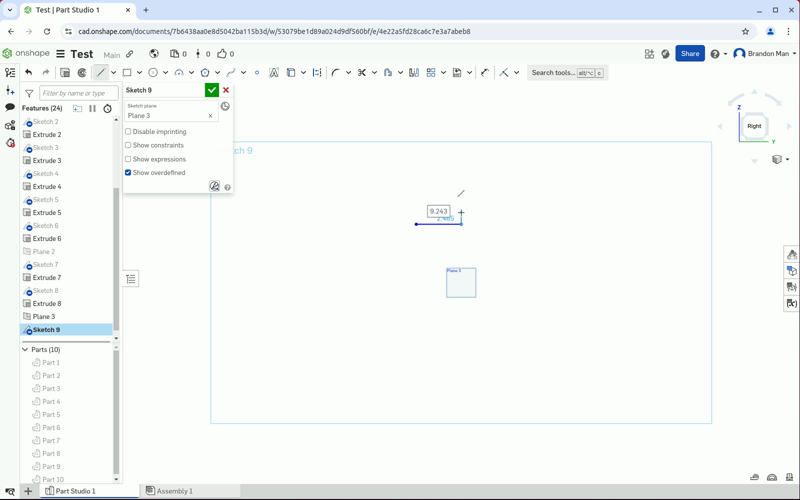
key_down(shift)
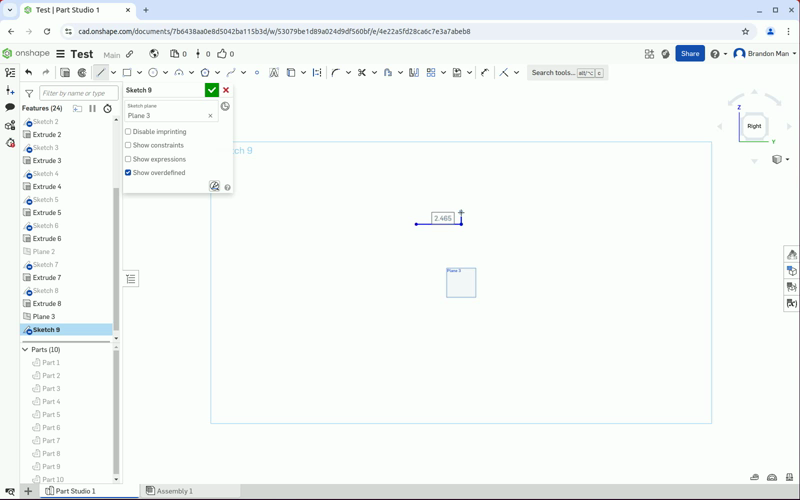
mouse_move(491, 212)
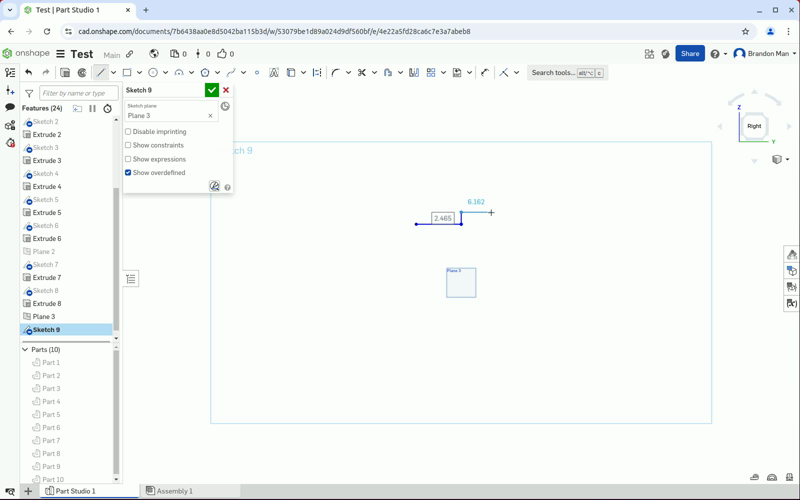
mouse_move(416, 212)
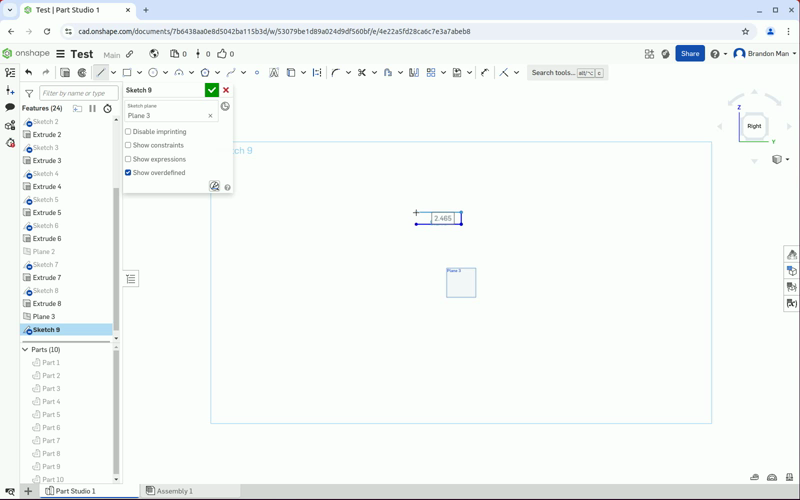
click(416, 212)
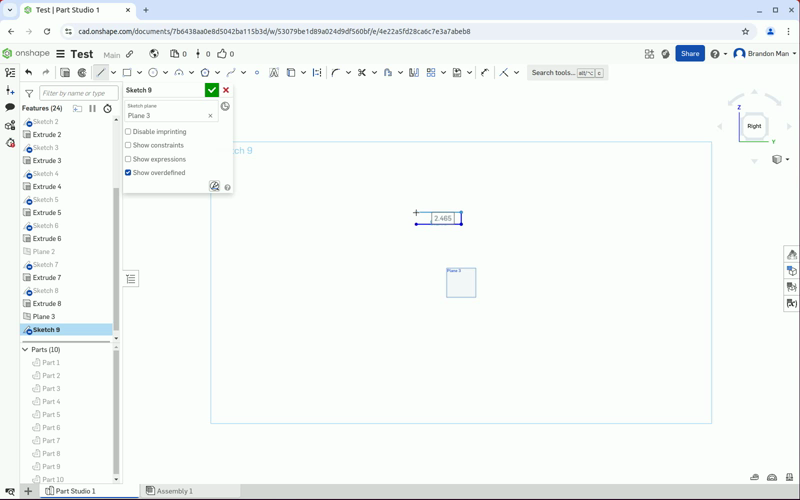
key_up(shift)
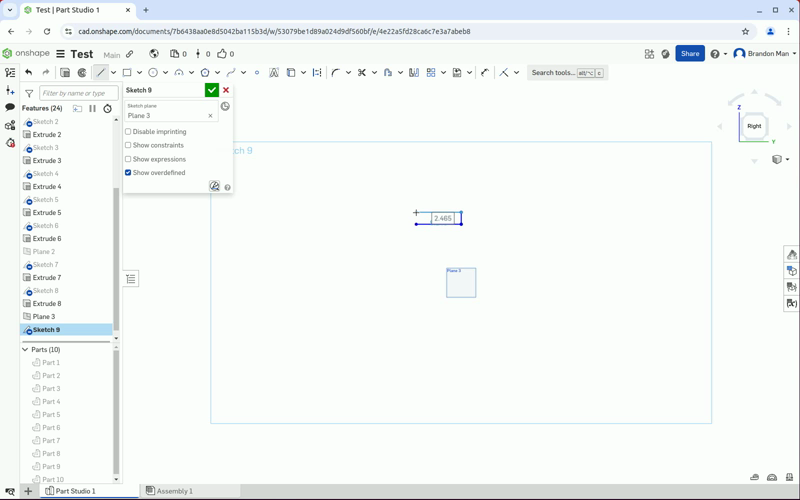
mouse_move(446, 212)
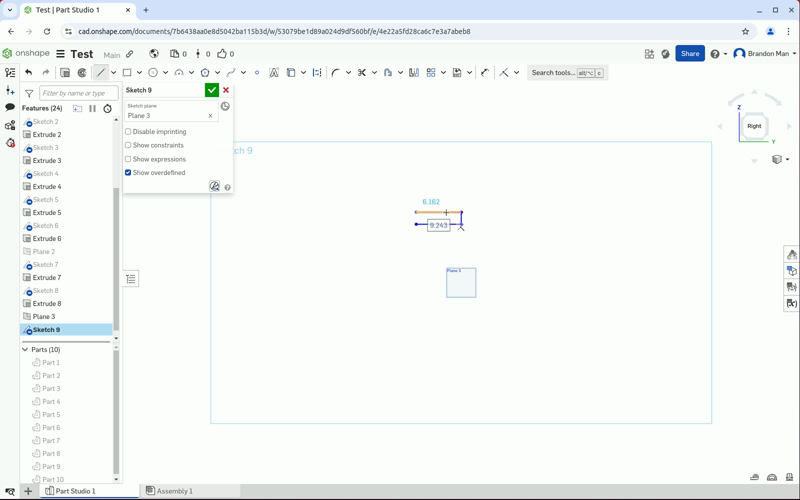
key_down(shift)
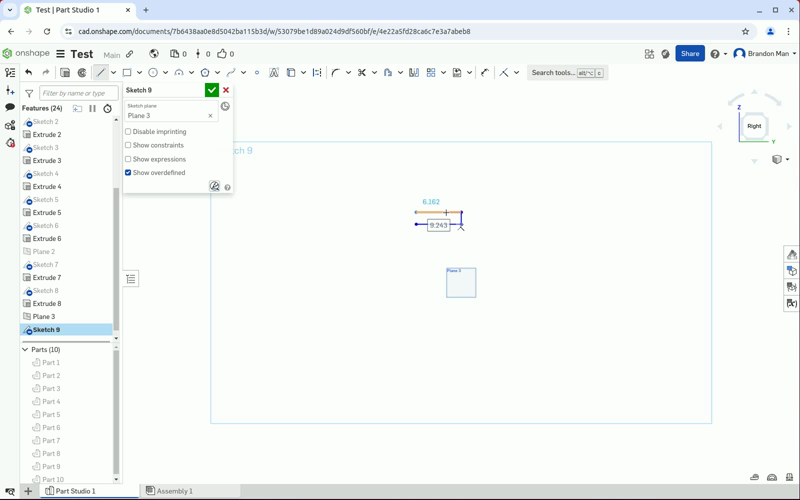
mouse_move(416, 224)
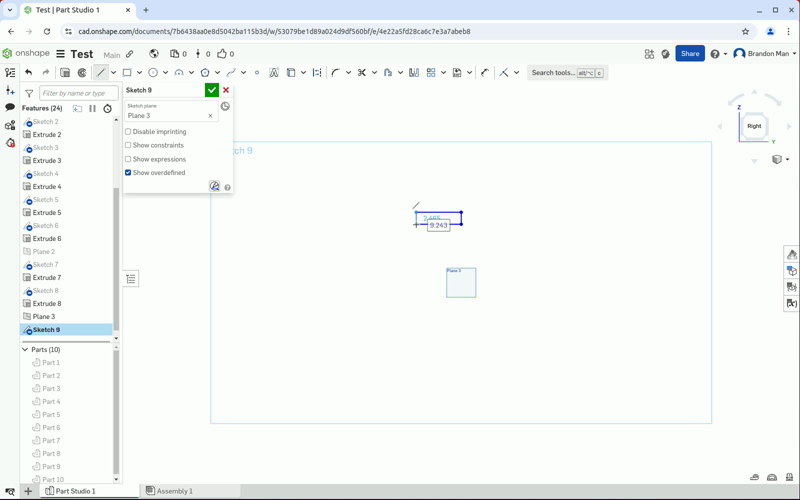
key_up(shift)
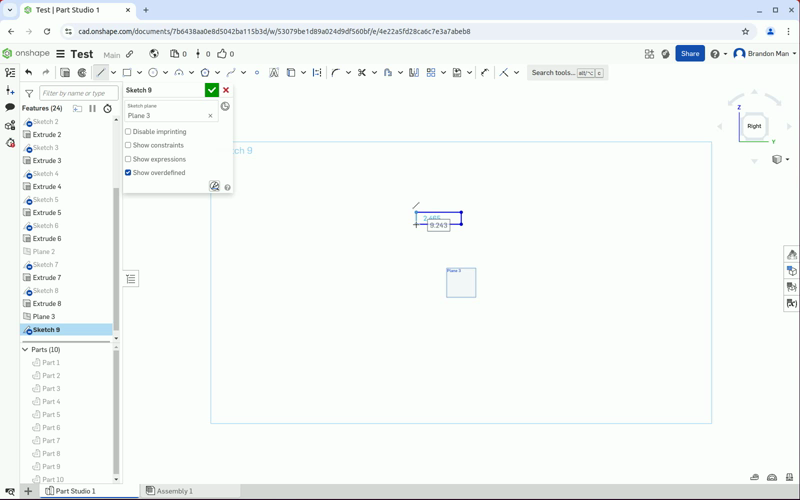
click(416, 224)
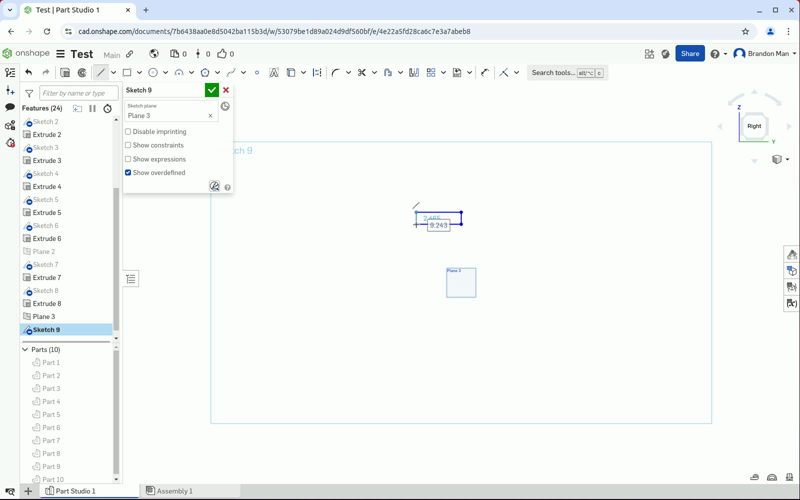
key(esc)
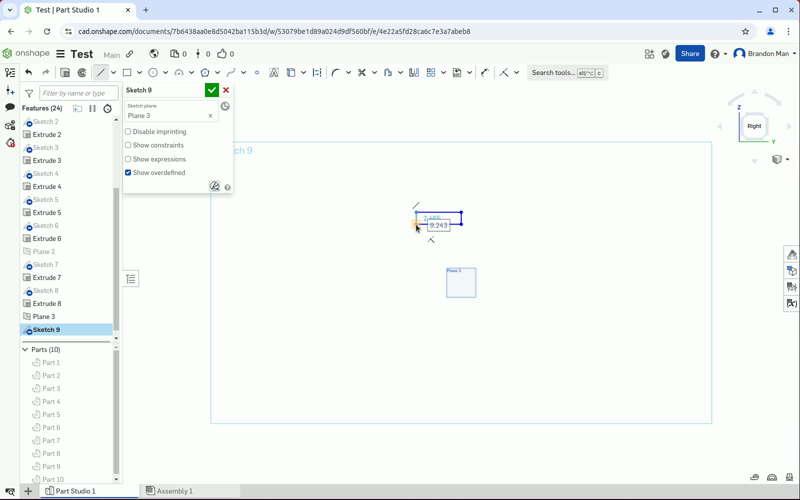
mouse_move(446, 215)
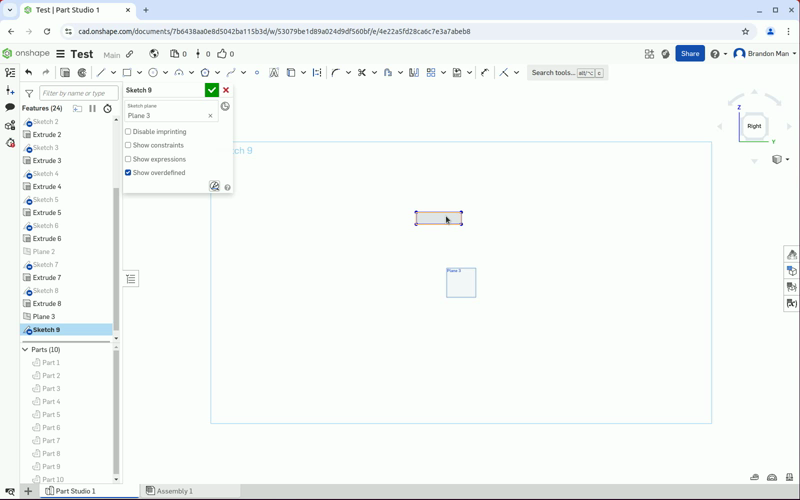
scroll(6)
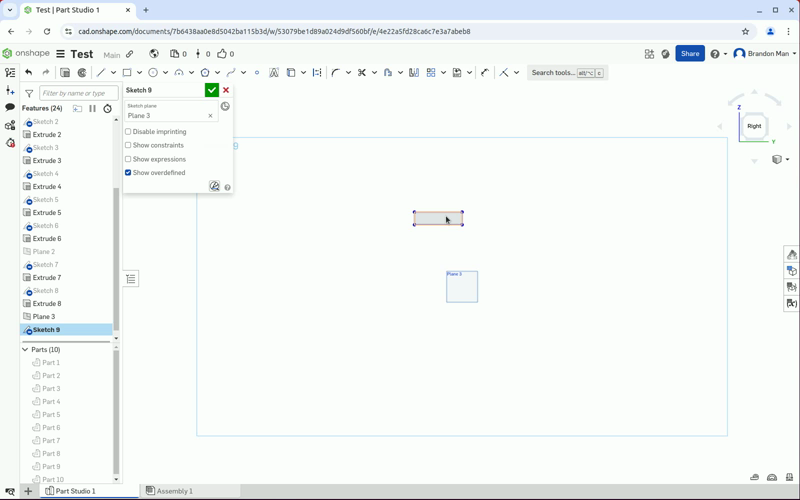
scroll(6)
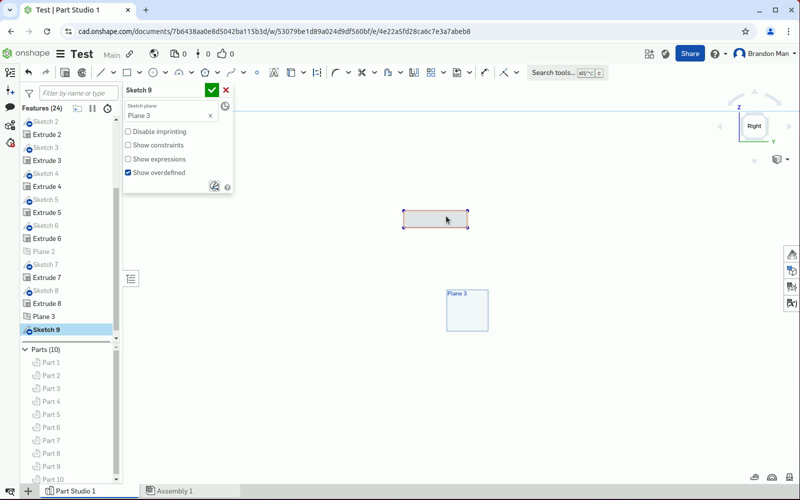
scroll(6)
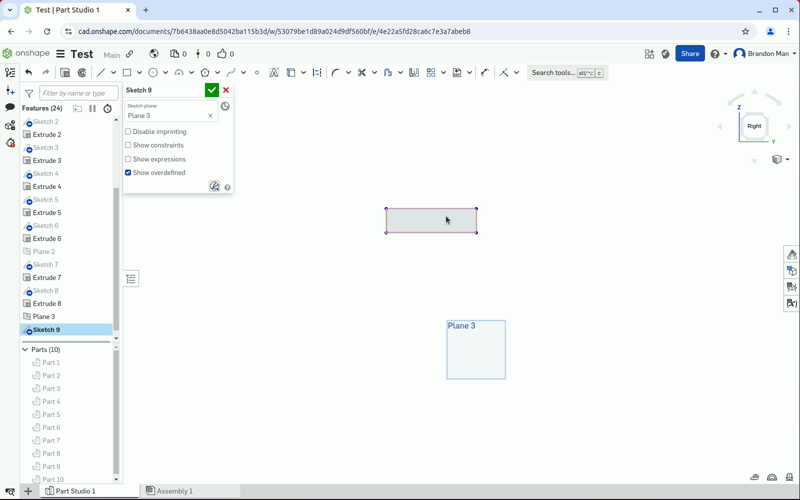
scroll(6)
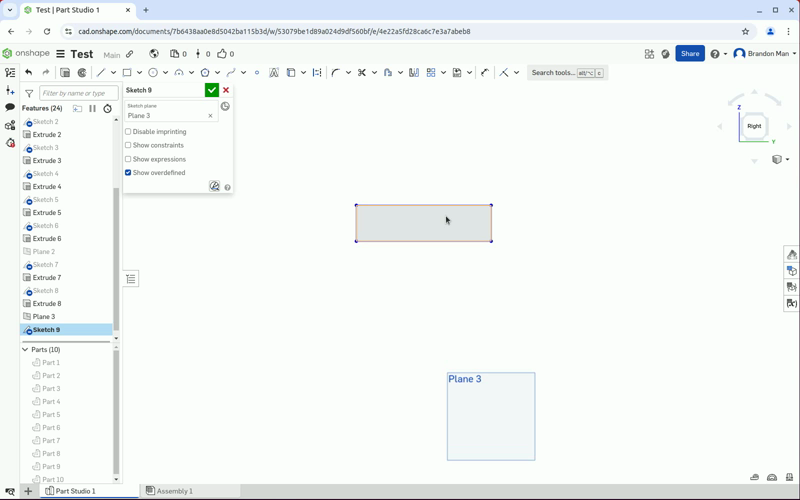
scroll(6)
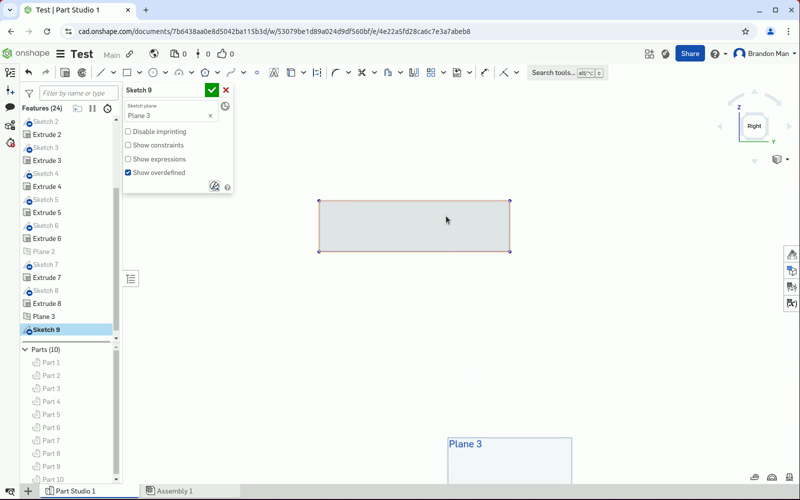
scroll(6)
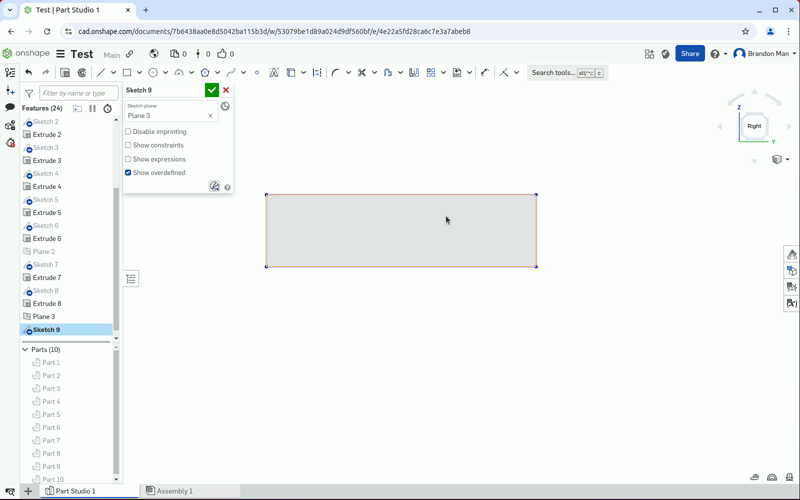
scroll(6)
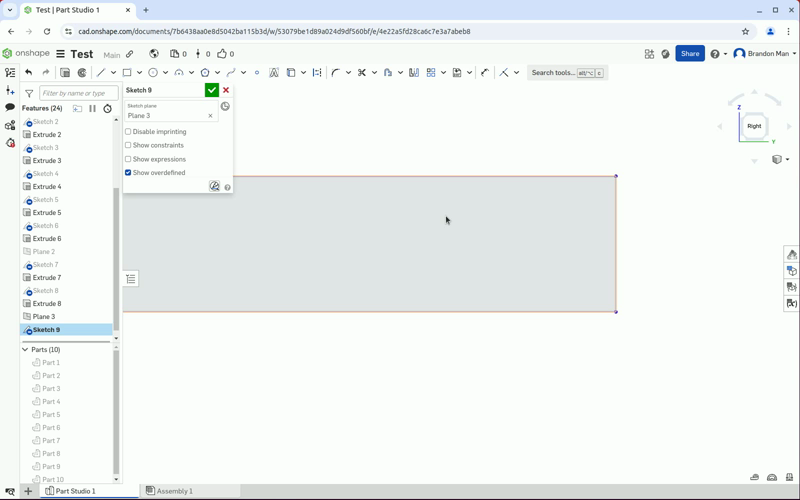
click(446, 215)
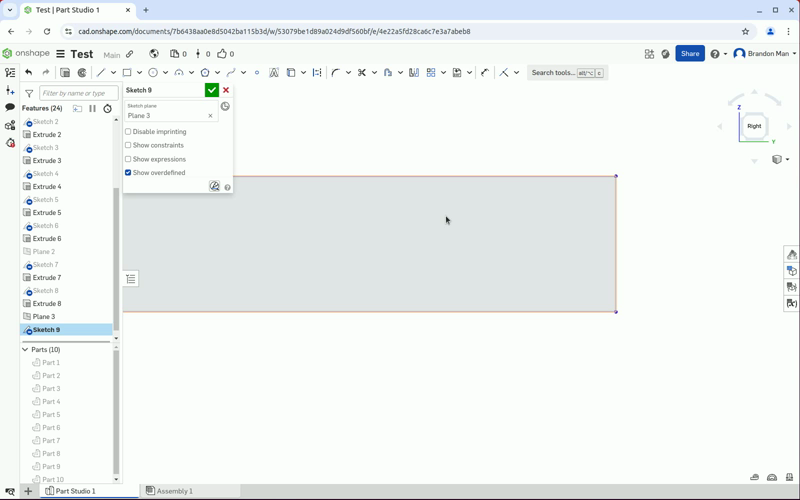
scroll(-6)
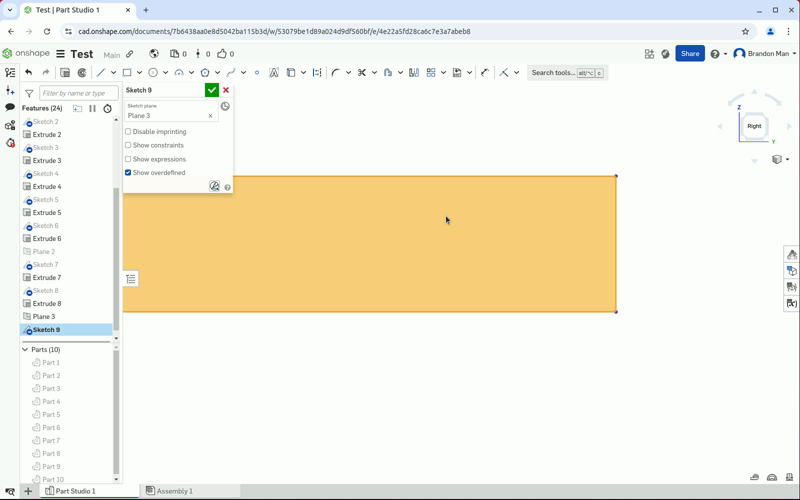
scroll(-6)
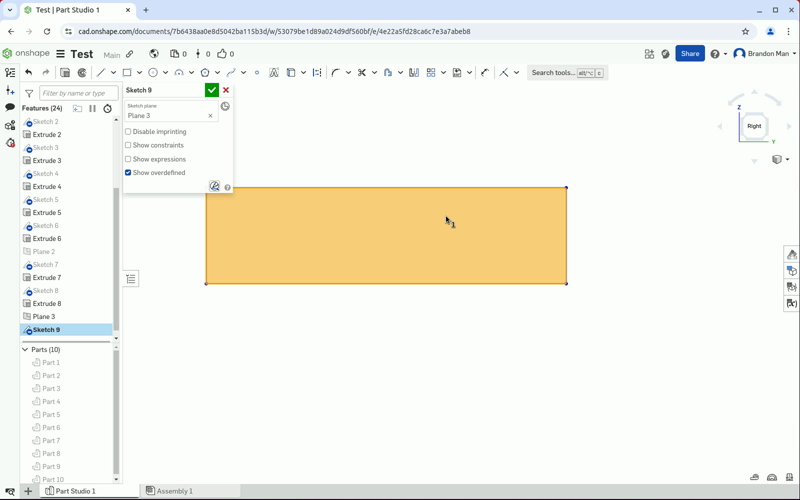
scroll(-6)
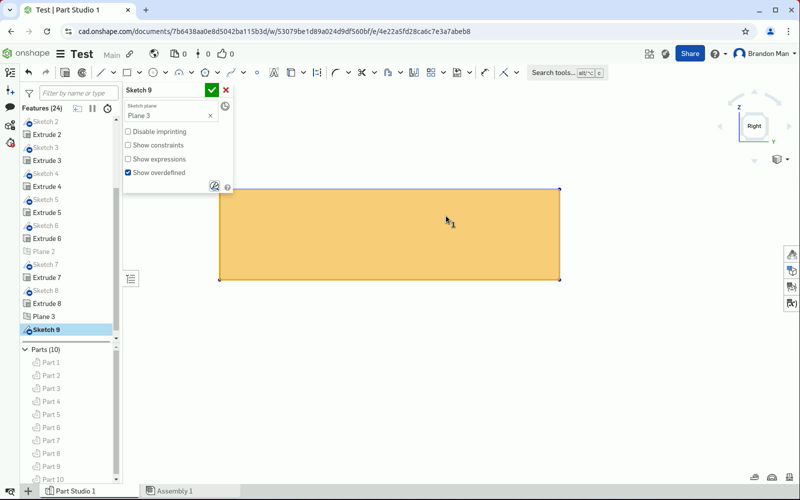
scroll(-6)
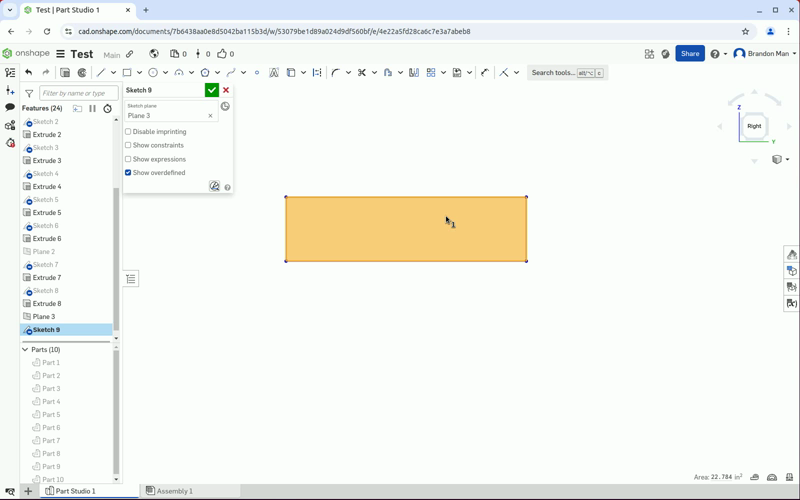
scroll(-6)
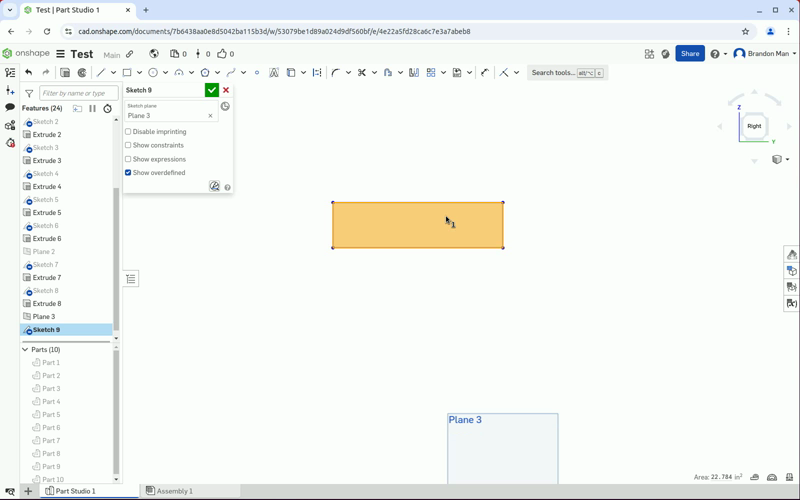
scroll(-6)
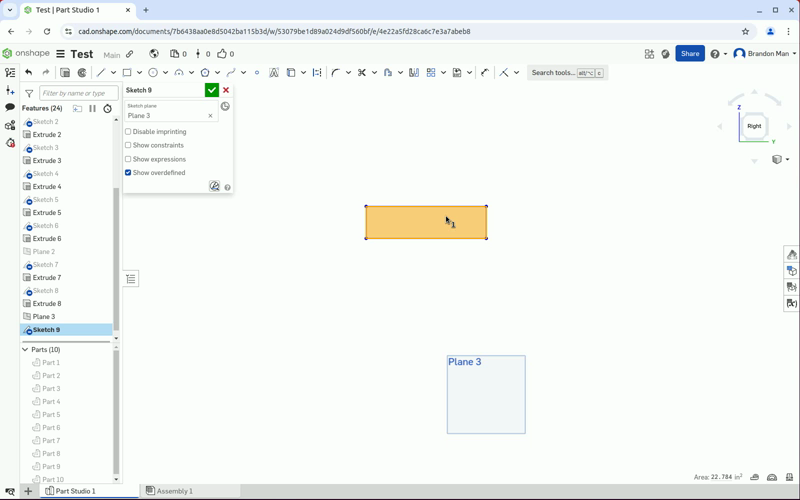
scroll(-6)
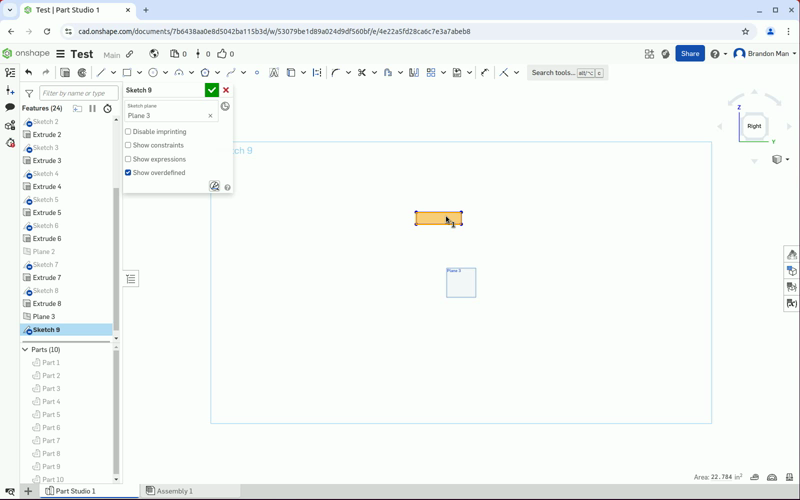
mouse_move(69, 352)
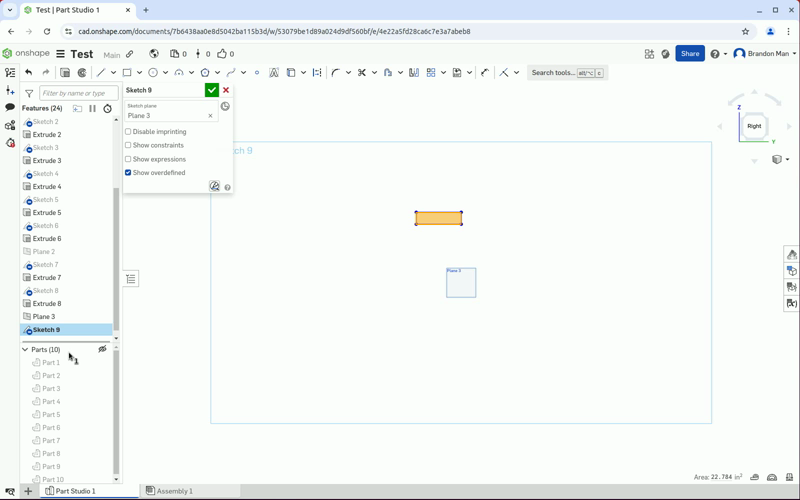
key(shift+y)
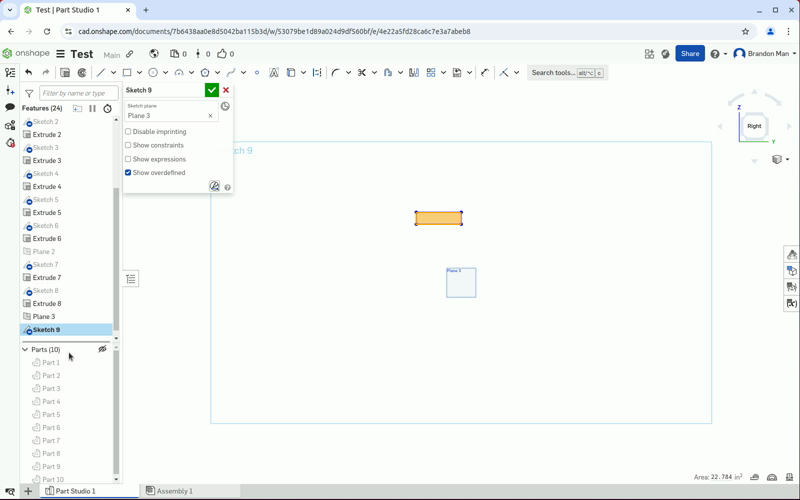
key(shift+e)
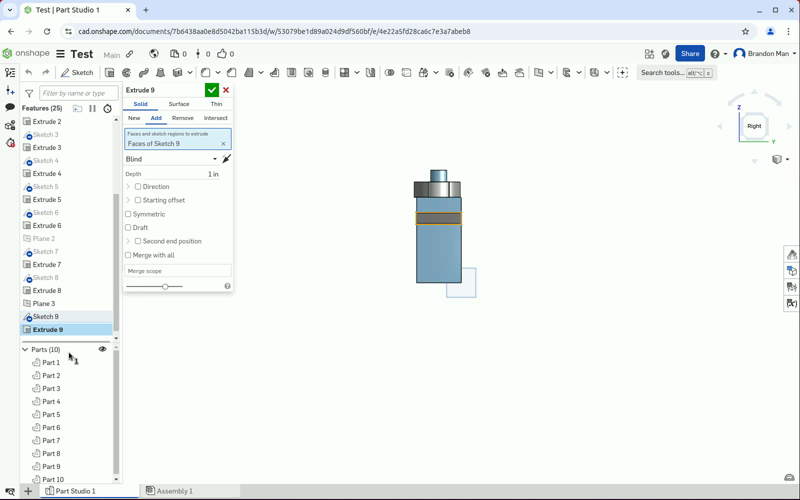
mouse_move(143, 106)
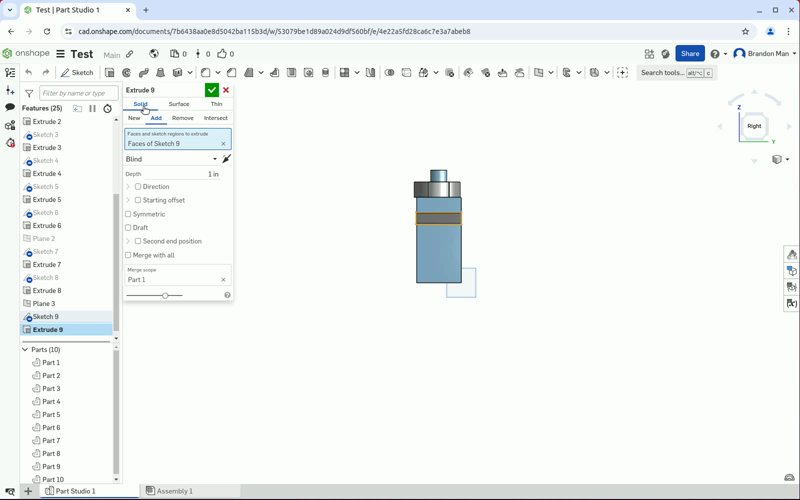
click(143, 106)
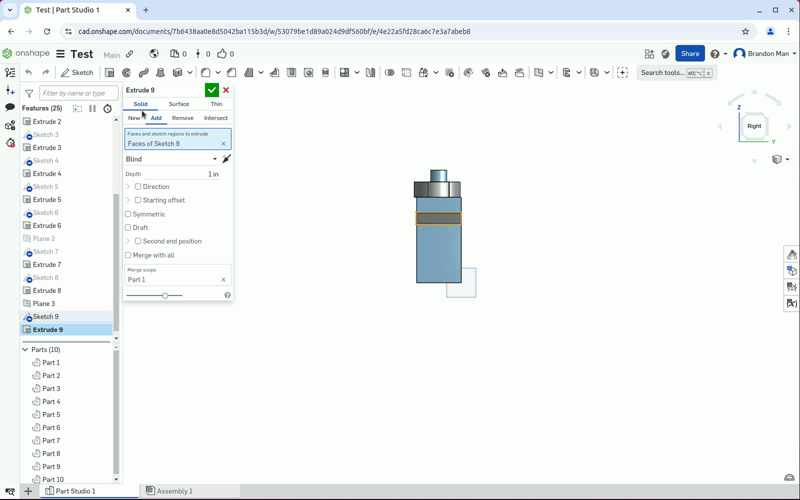
mouse_move(137, 120)
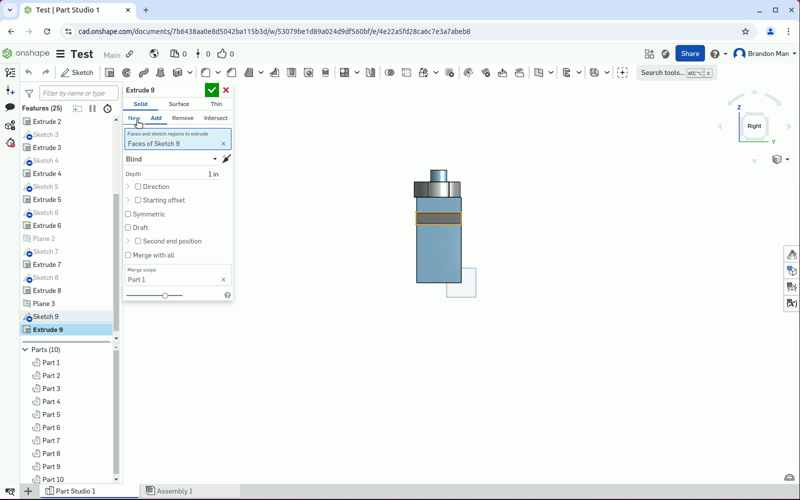
click(137, 120)
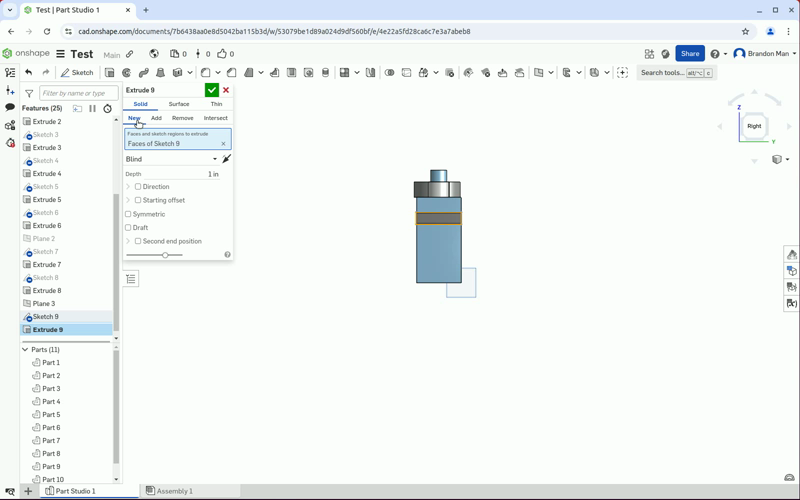
key(tab, 4)
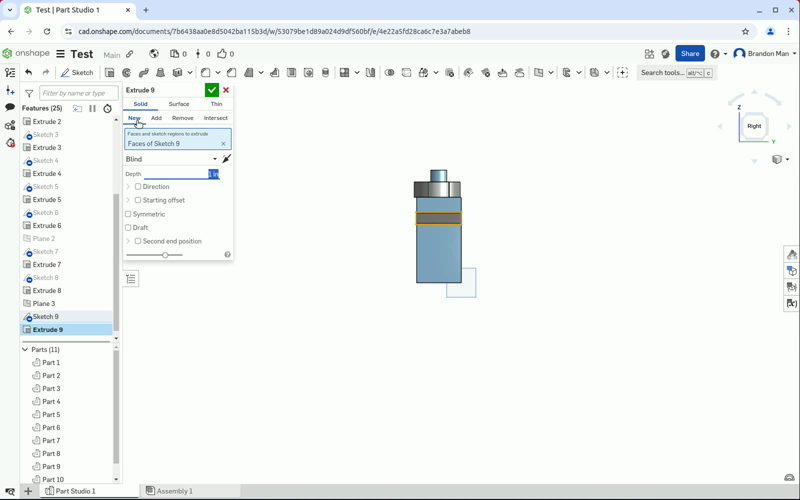
text(3.129)
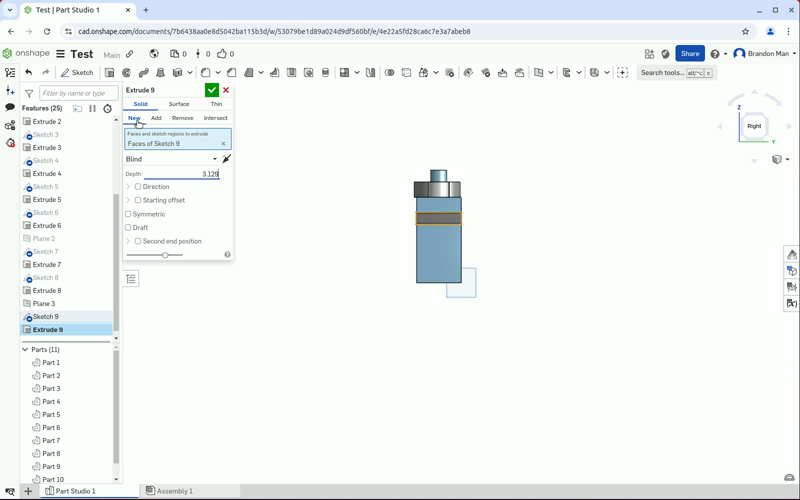
key(enter)
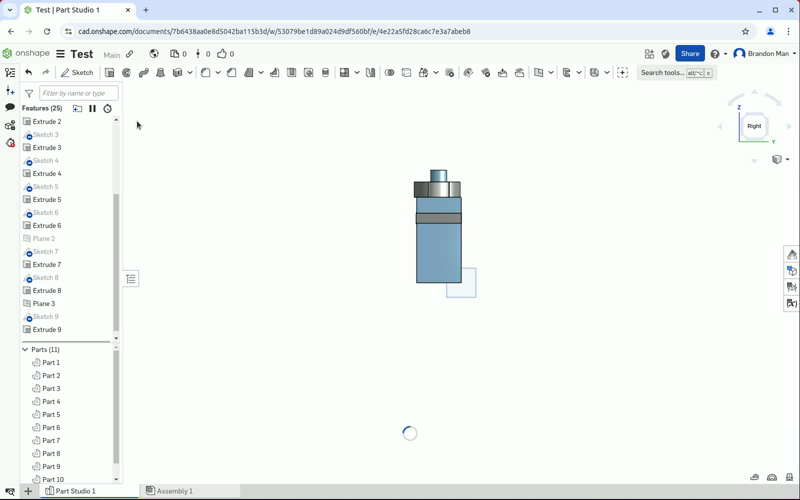
key(shift+h)
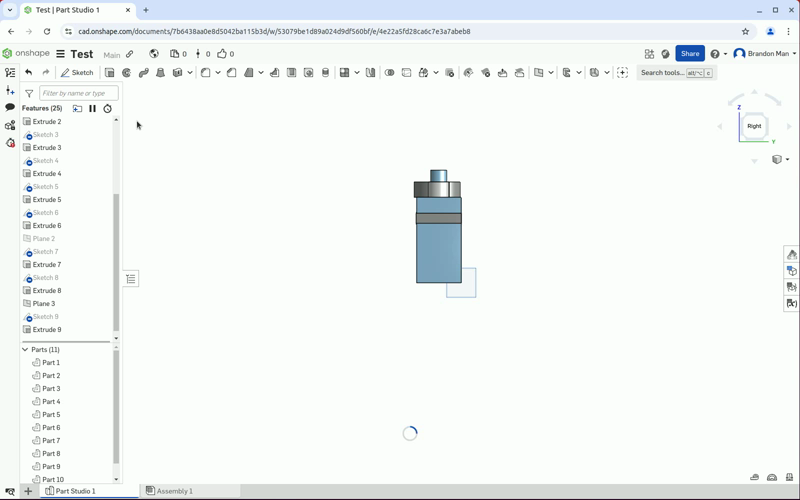
key(shift+h)
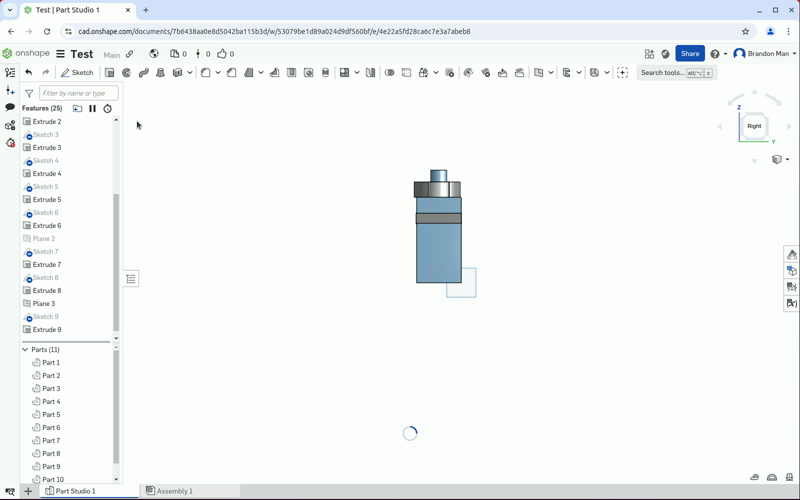
key(shift+7)
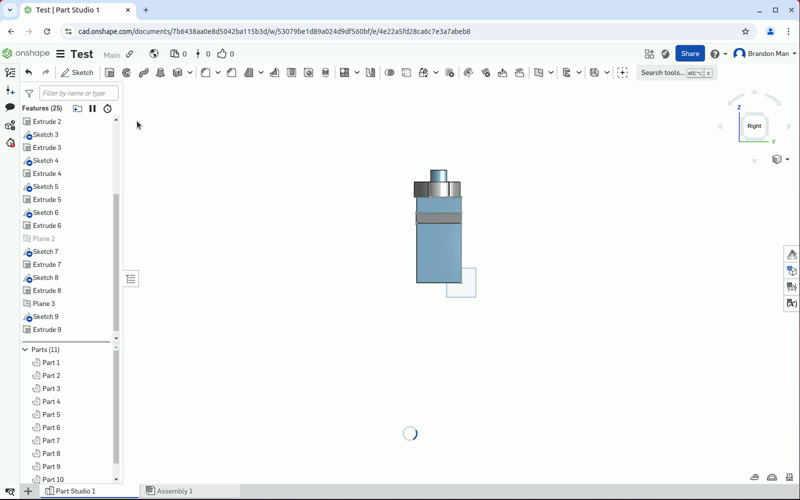
key(right, 2)
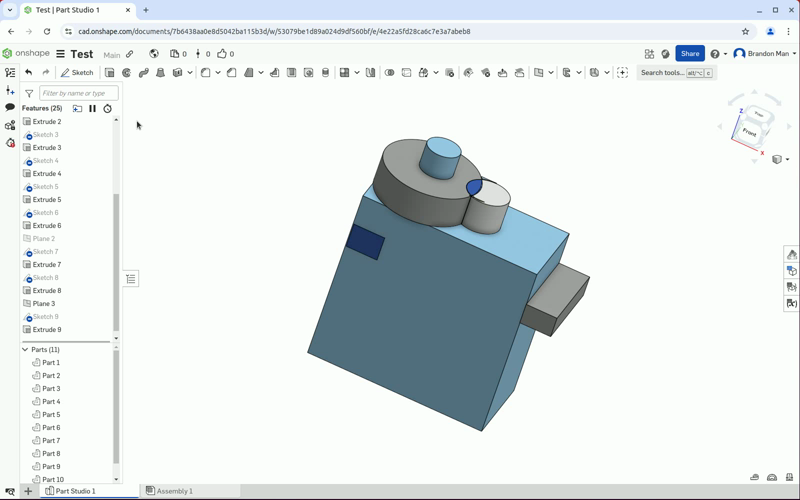
key(down, 2)
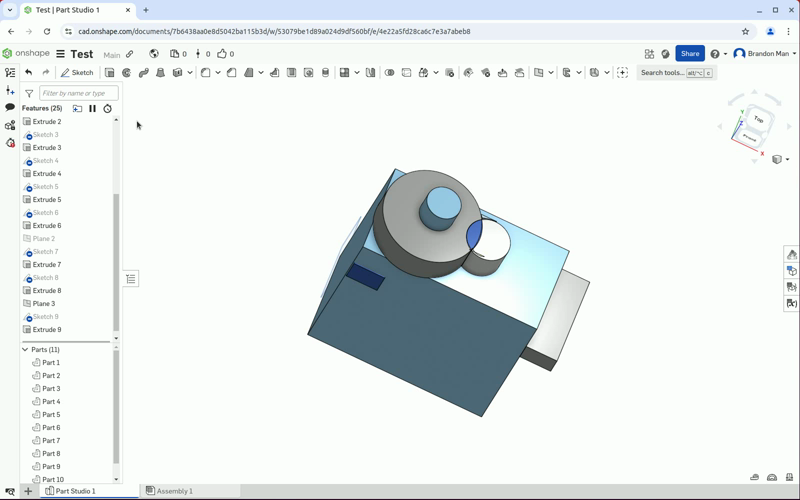
key(up, 2)
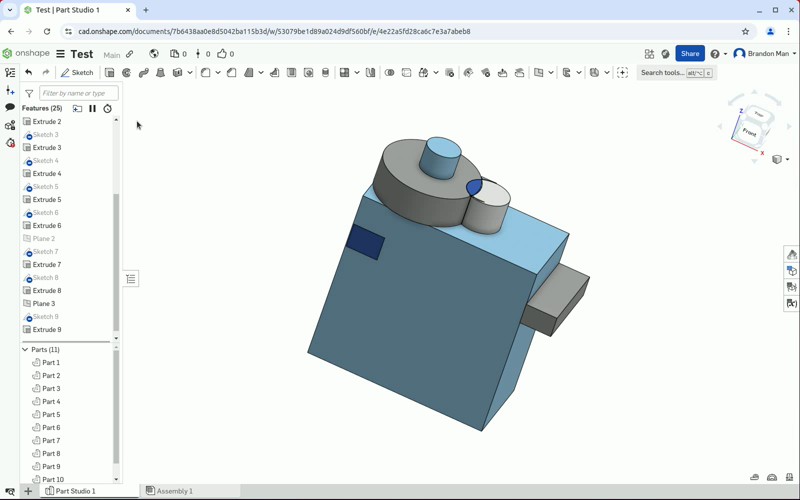
key(left, 2)
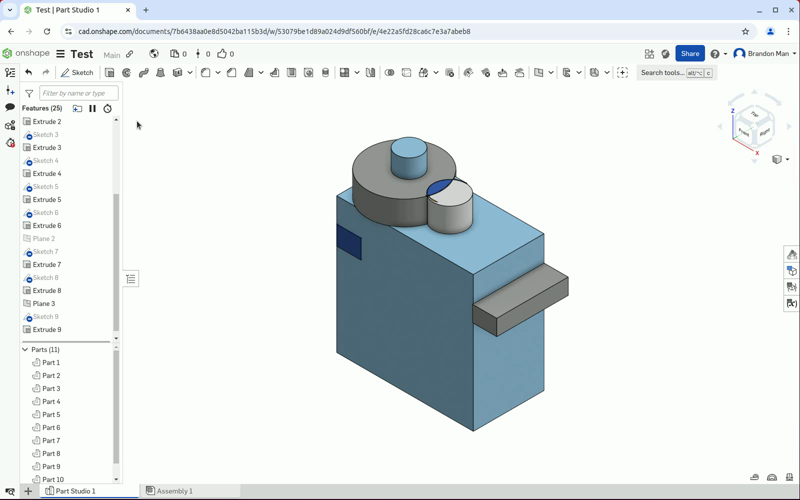
mouse_move(69, 72)
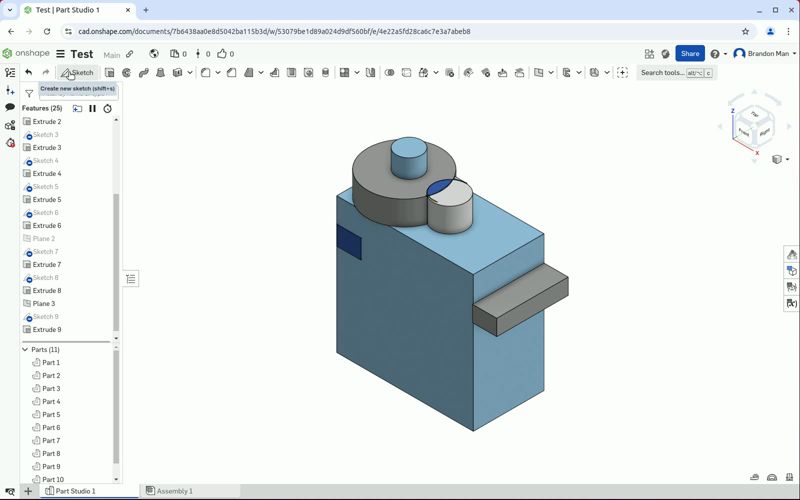
click(69, 72)